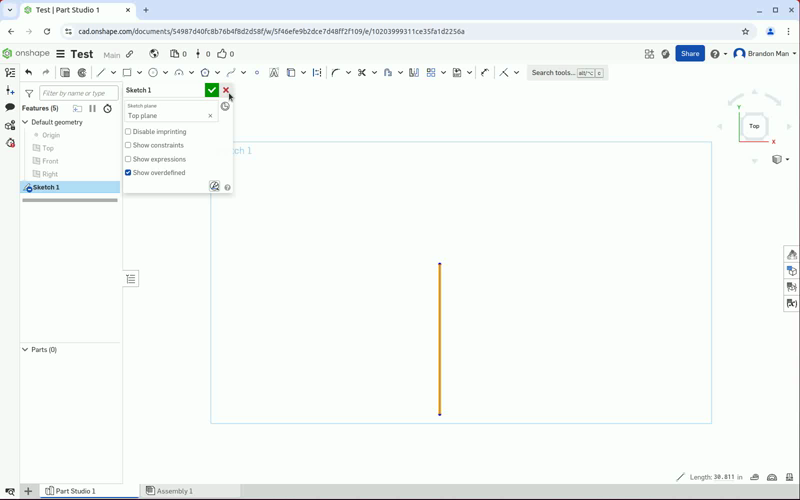
key(shift+h)
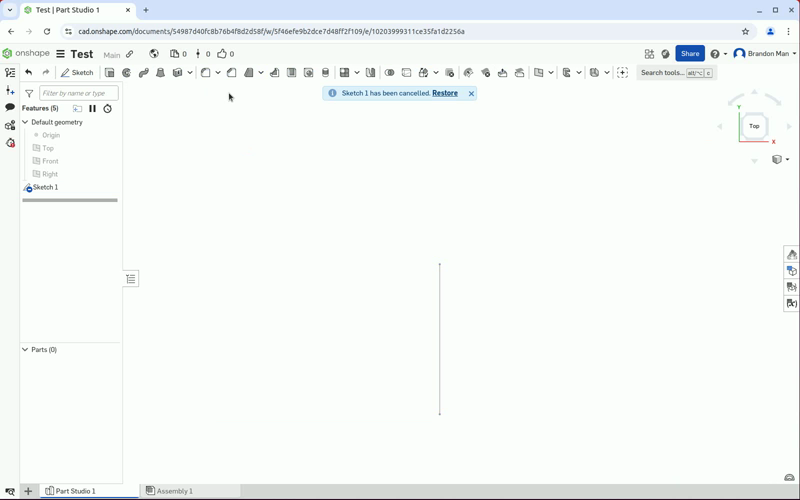
key(shift+s)
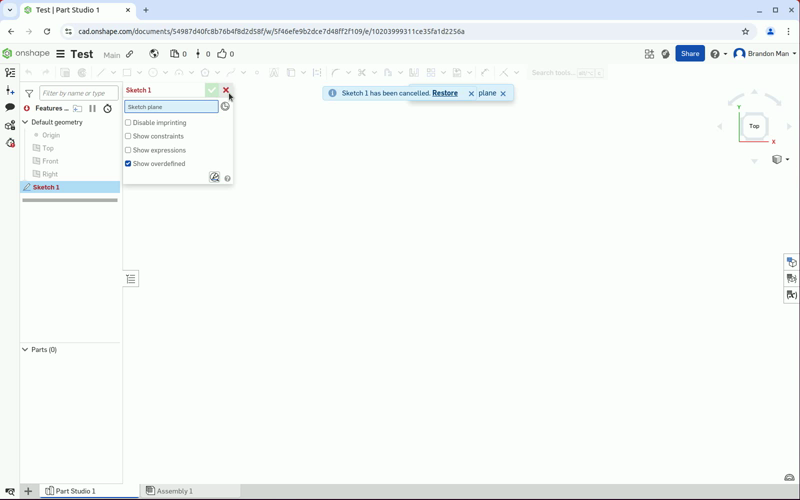
mouse_move(73, 150)
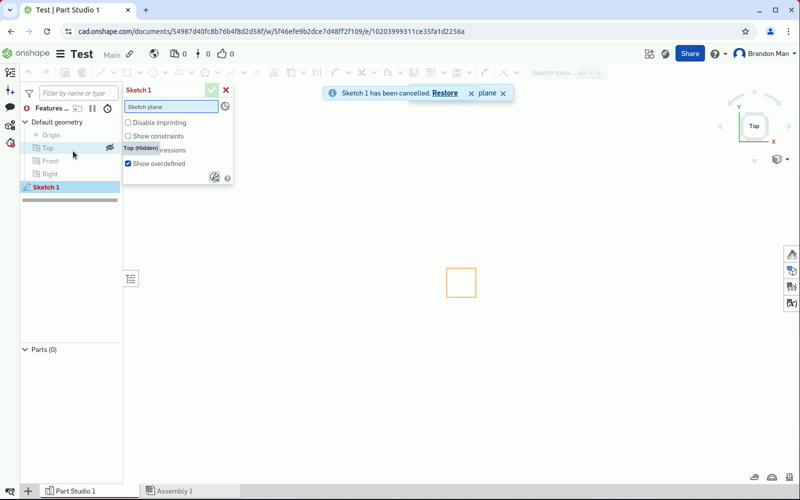
click(73, 150)
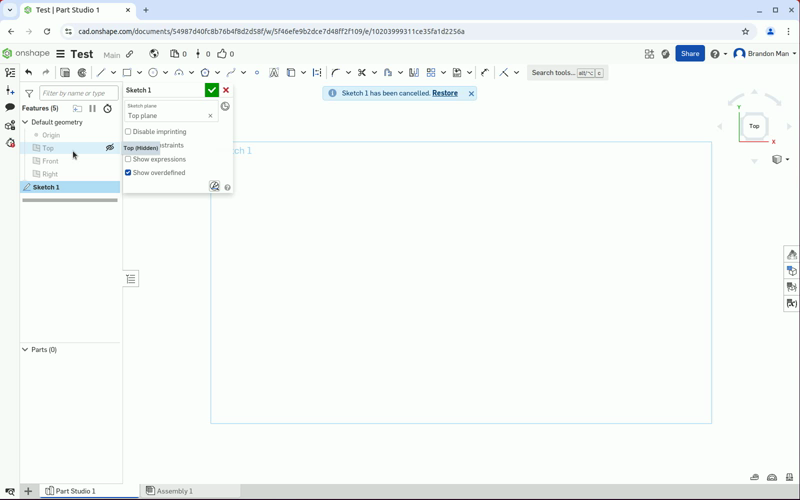
mouse_move(73, 352)
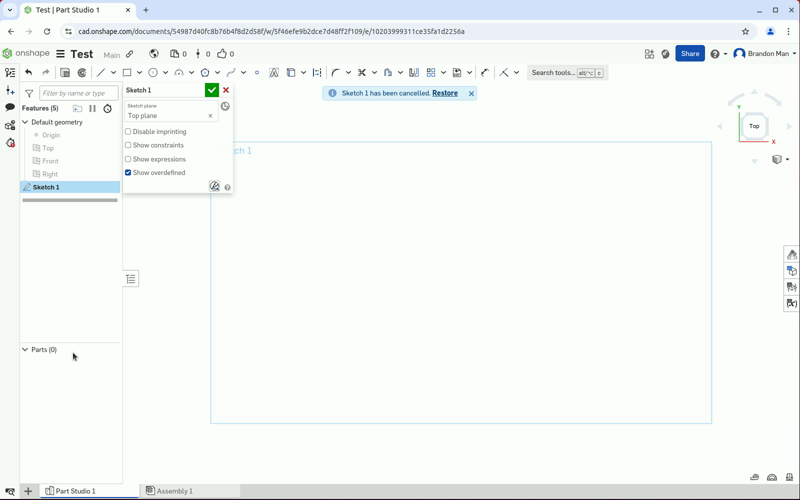
key(y)
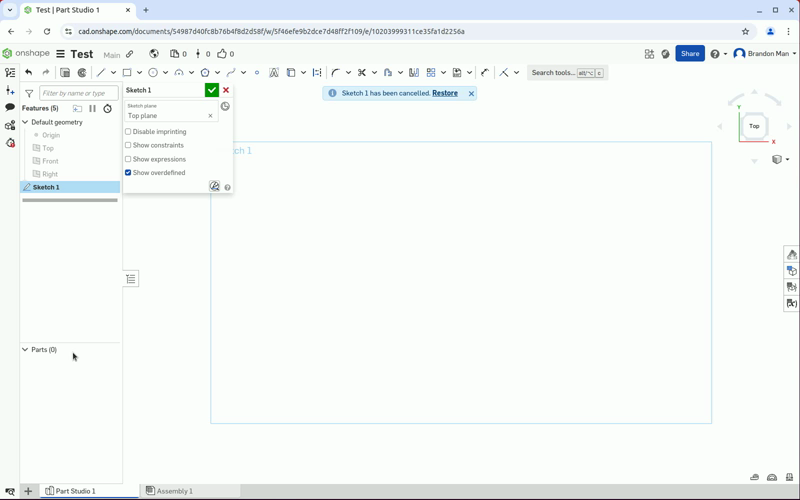
key(l)
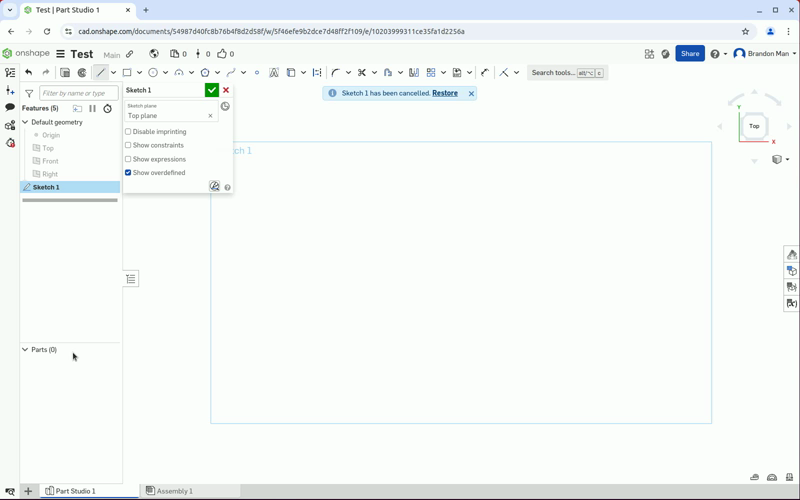
key_down(shift)
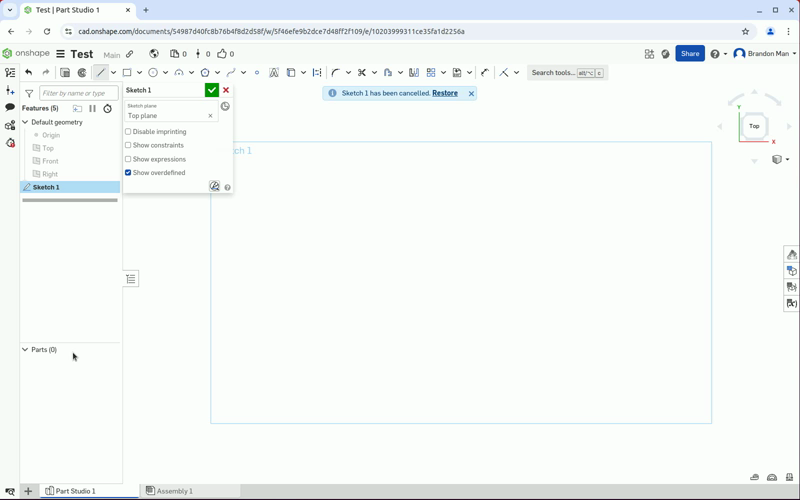
mouse_move(460, 330)
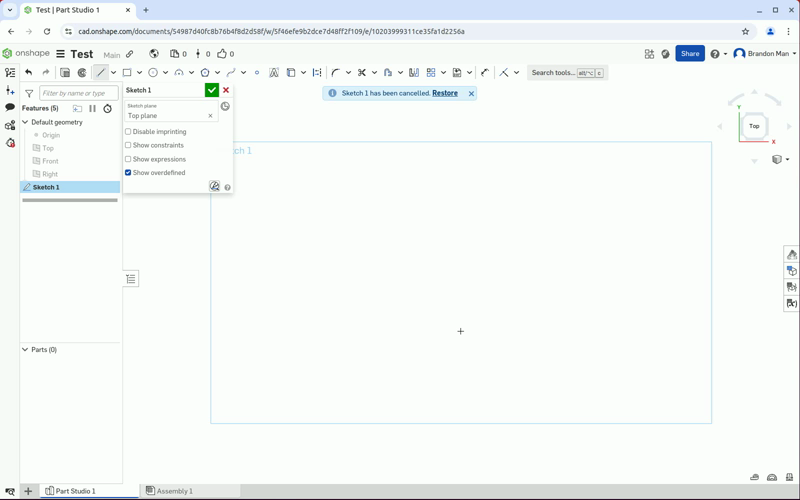
click(460, 330)
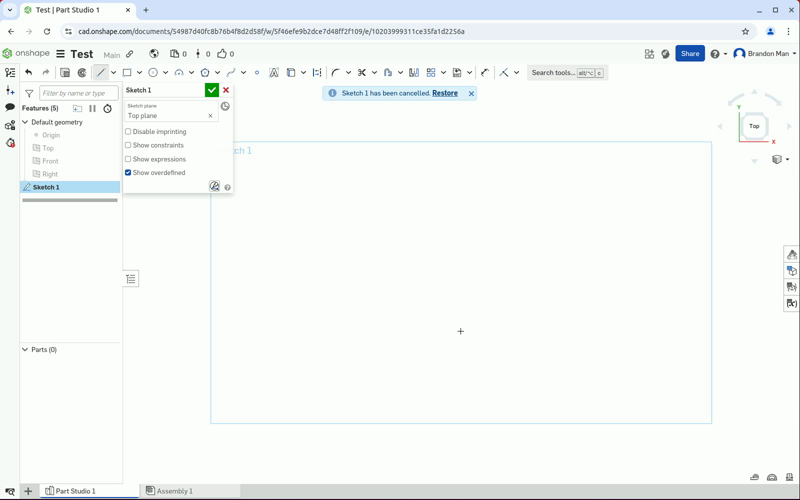
key_up(shift)
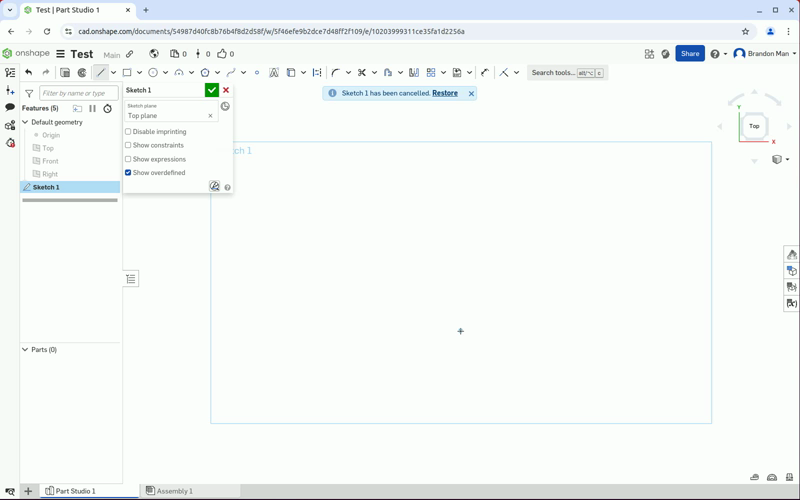
key_down(shift)
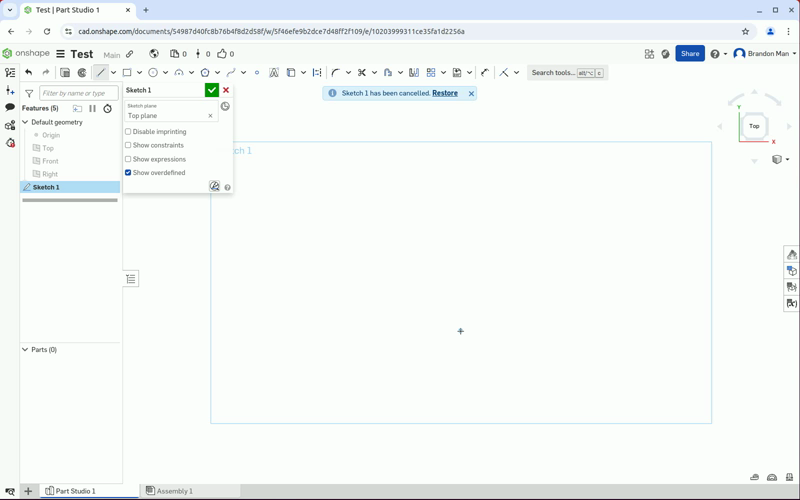
mouse_move(490, 330)
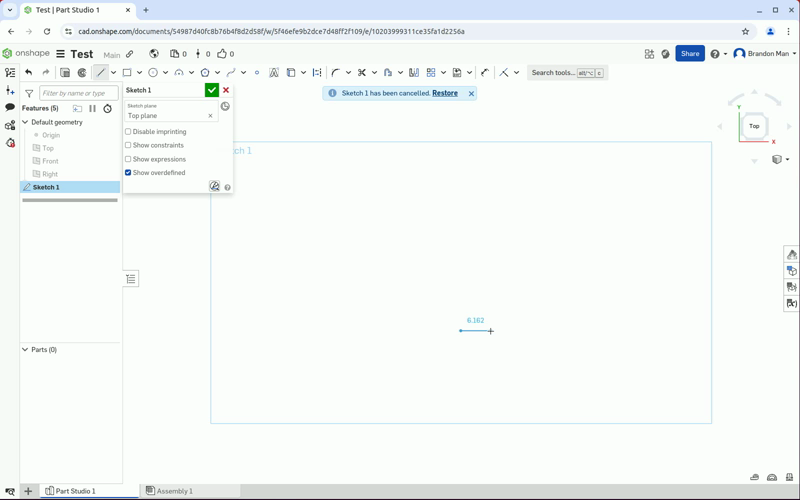
mouse_move(463, 330)
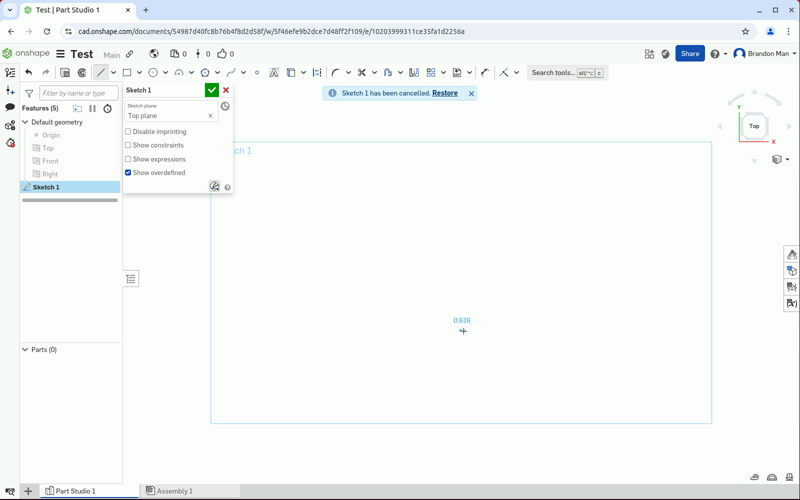
scroll(6)
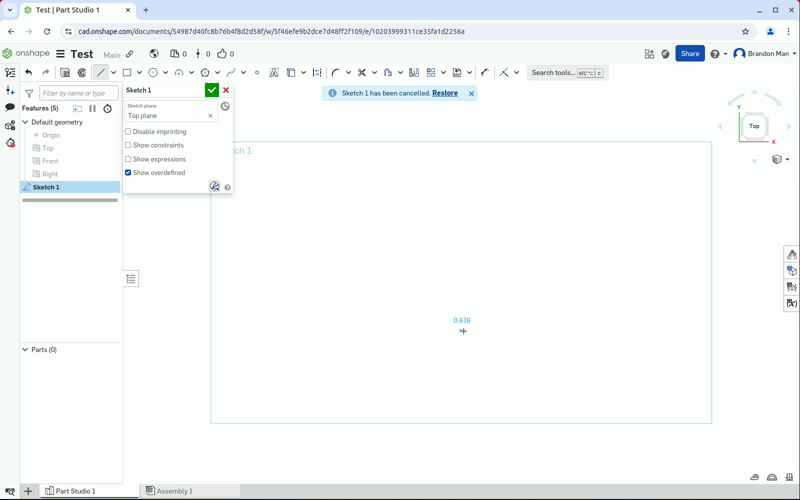
scroll(6)
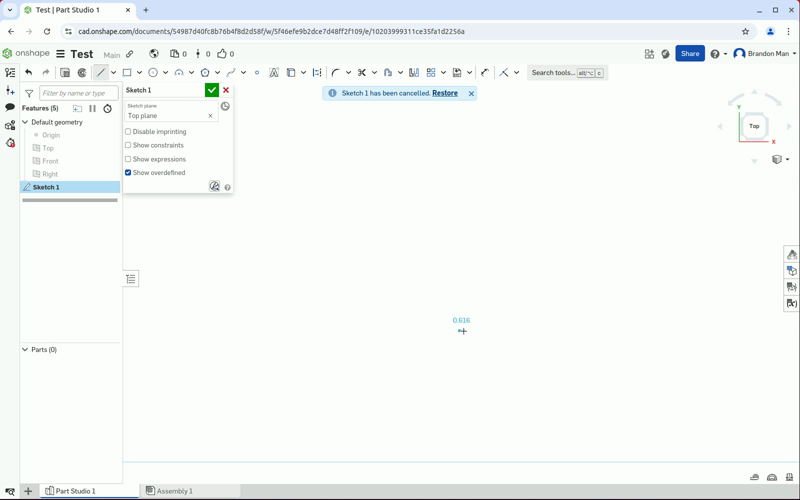
scroll(6)
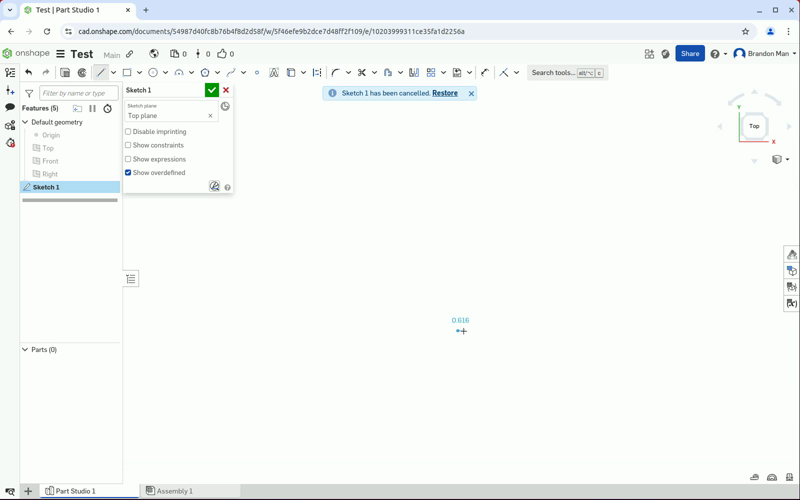
scroll(6)
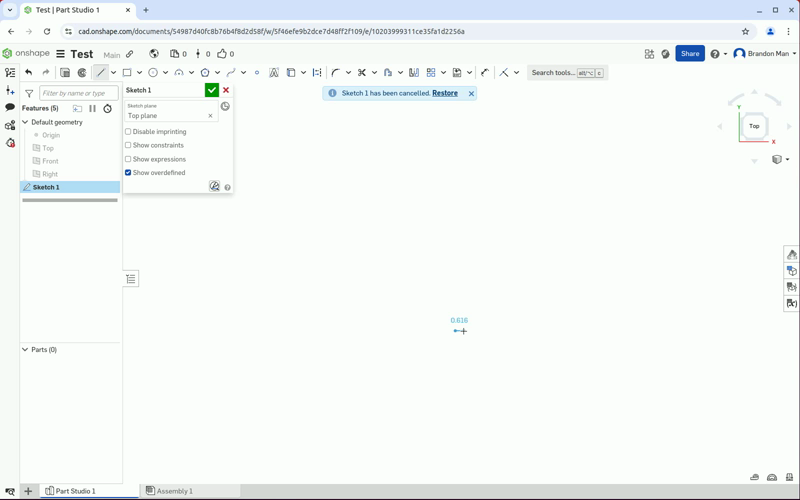
scroll(6)
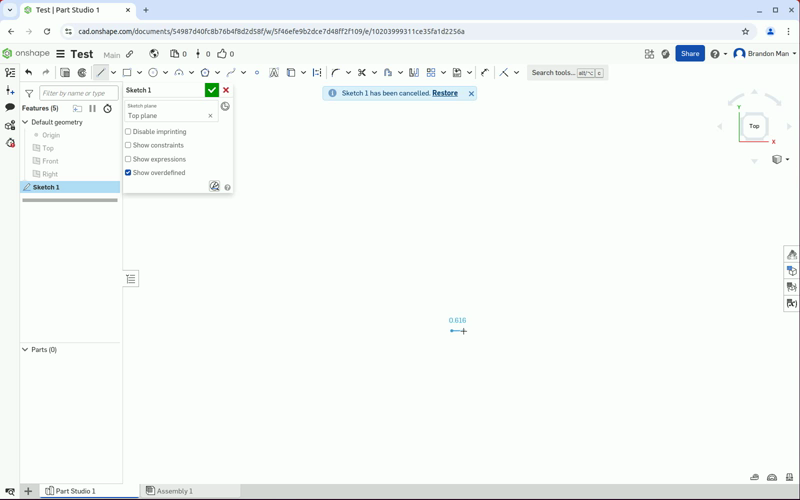
scroll(6)
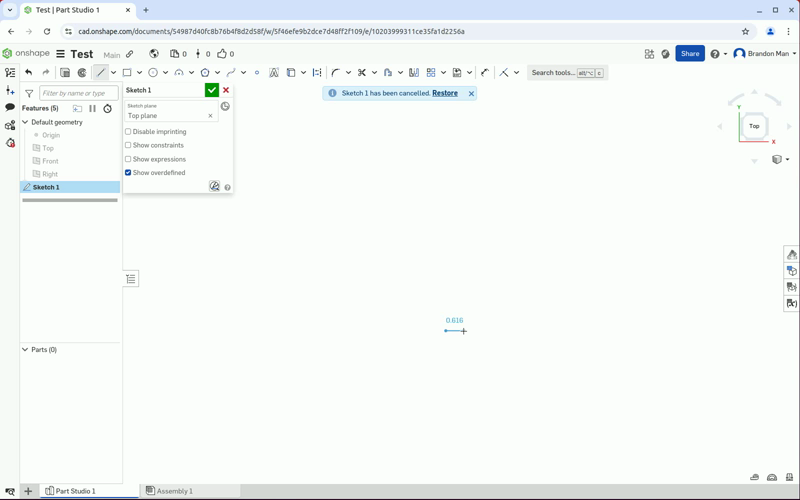
scroll(6)
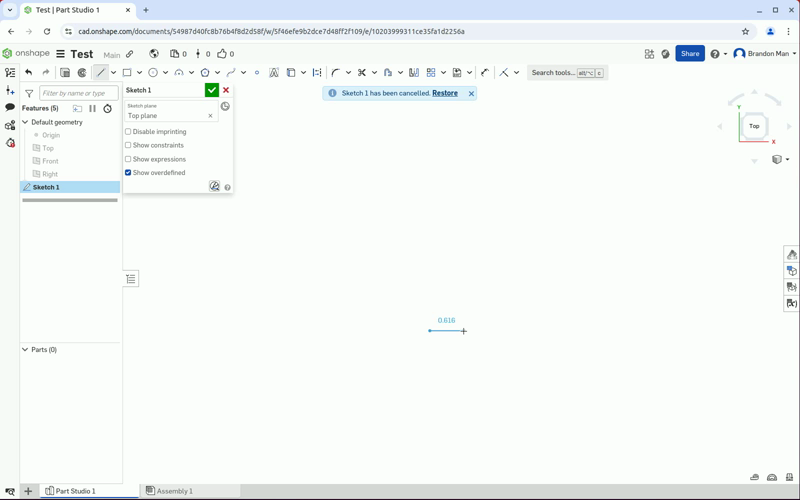
click(463, 330)
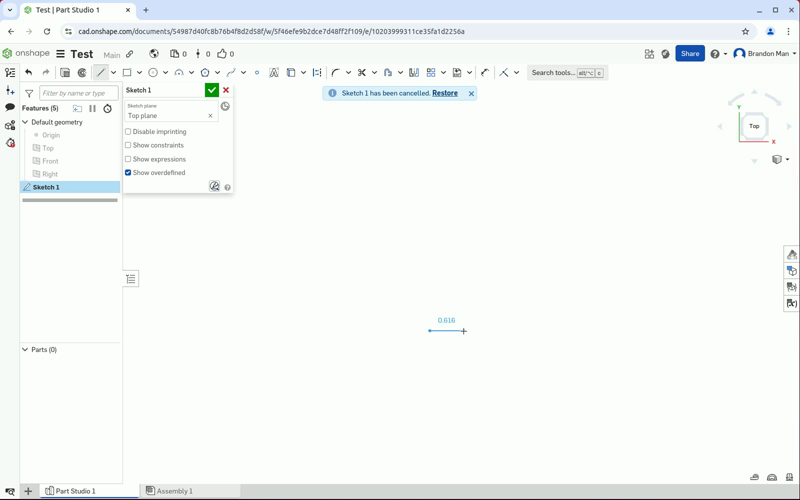
scroll(-6)
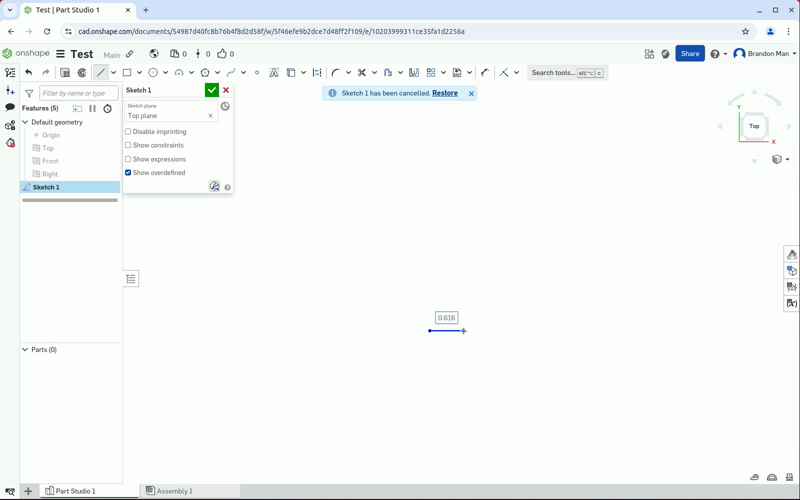
scroll(-6)
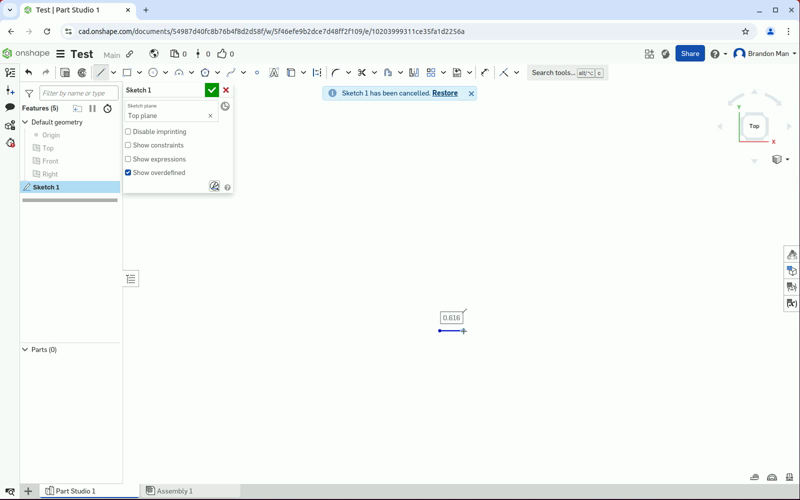
scroll(-6)
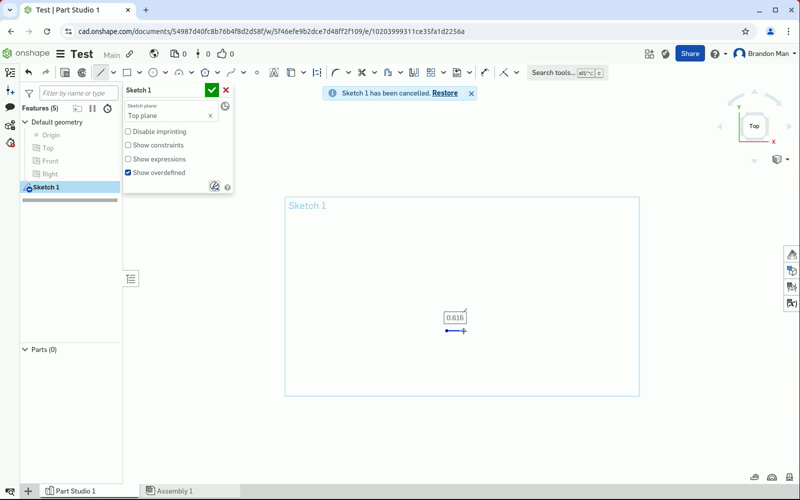
scroll(-6)
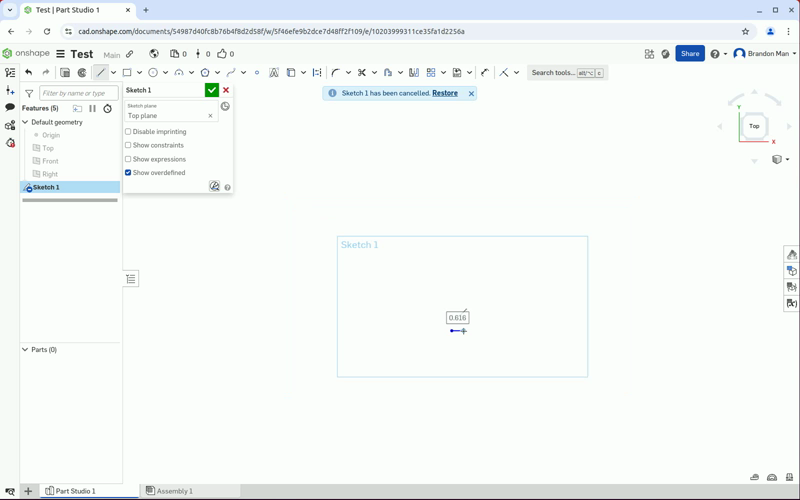
scroll(-6)
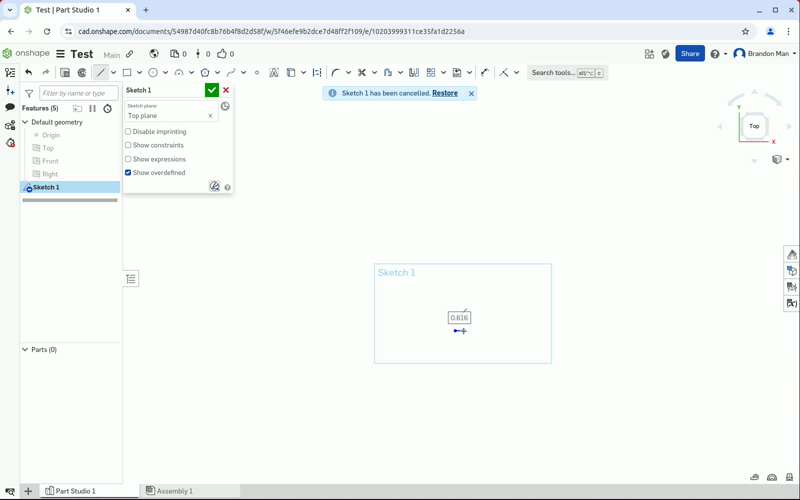
scroll(-6)
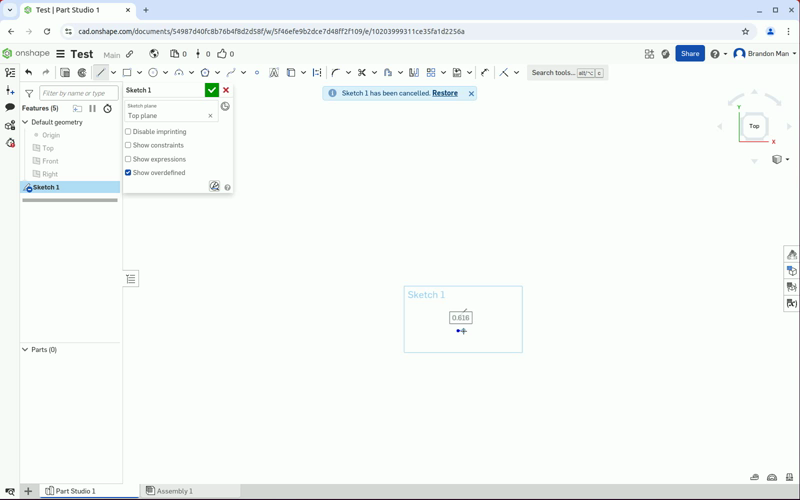
scroll(-6)
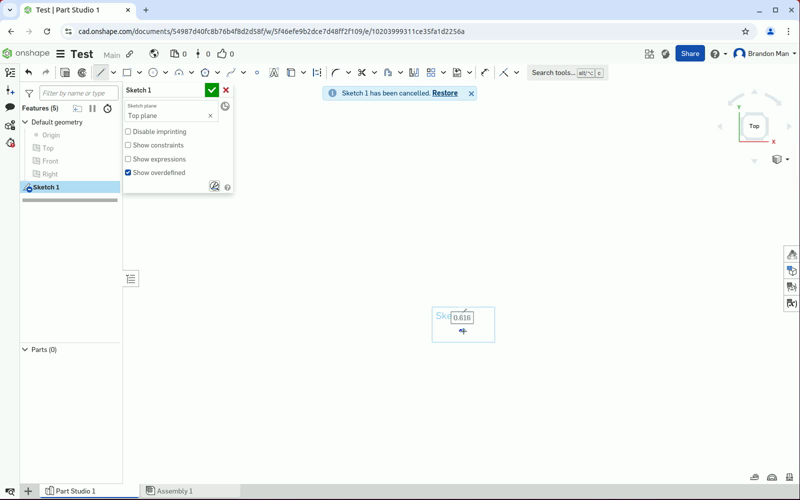
key_up(shift)
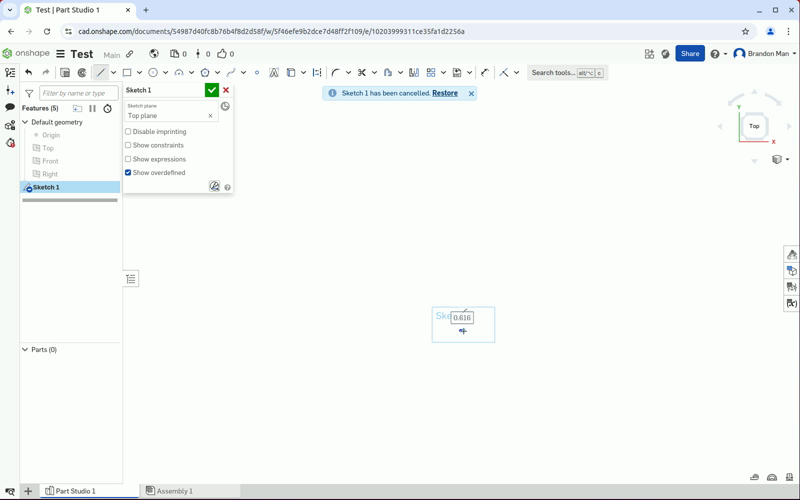
key_down(shift)
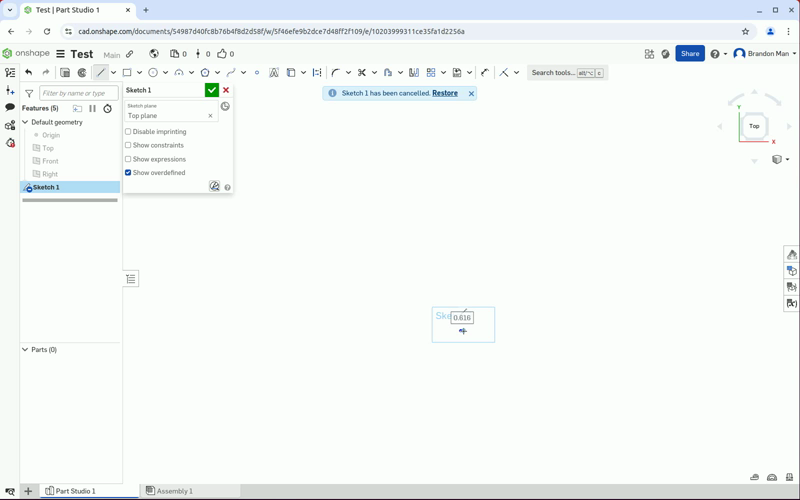
mouse_move(493, 330)
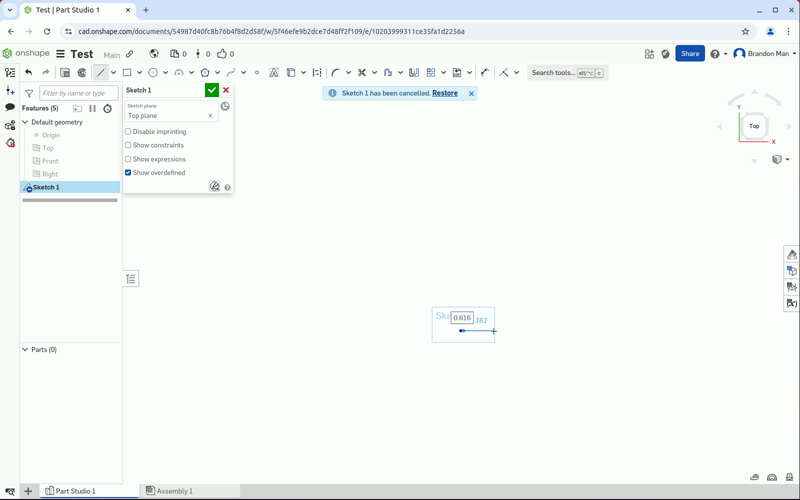
mouse_move(463, 282)
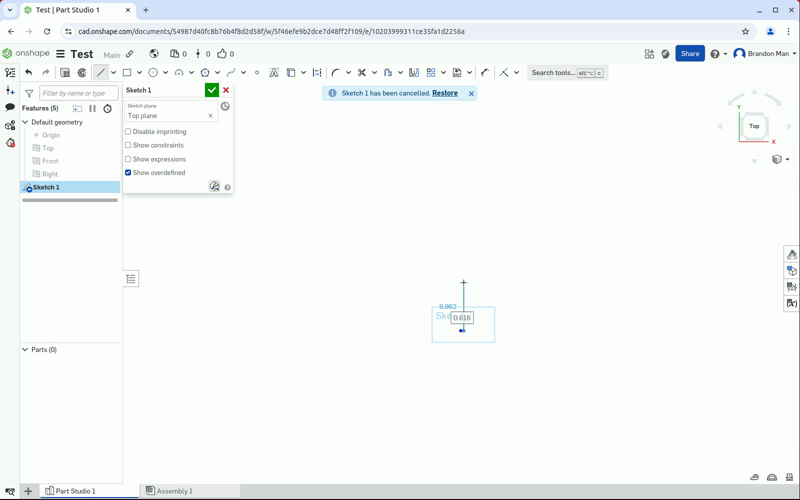
click(463, 282)
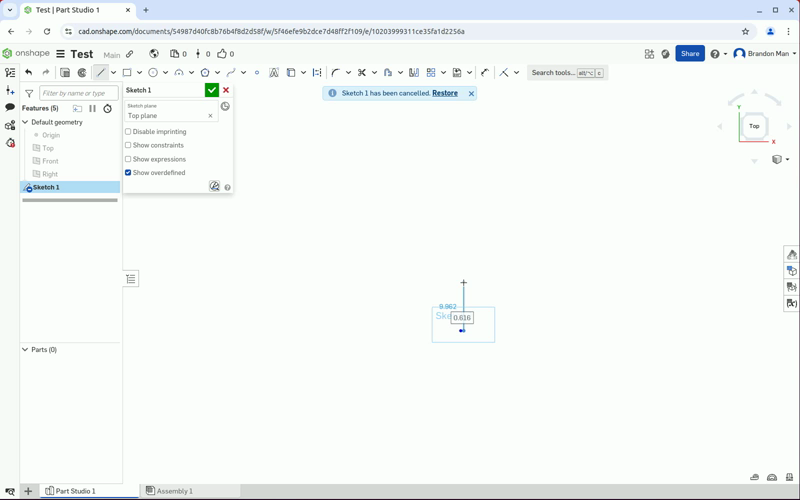
key_up(shift)
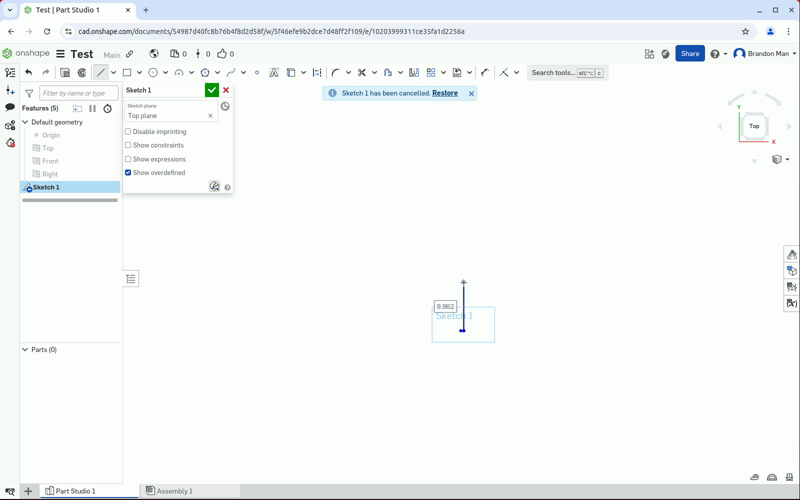
key_down(shift)
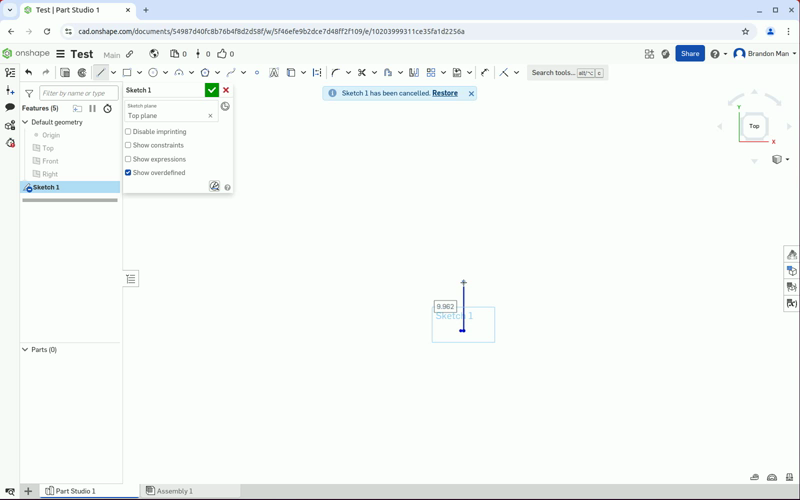
mouse_move(493, 282)
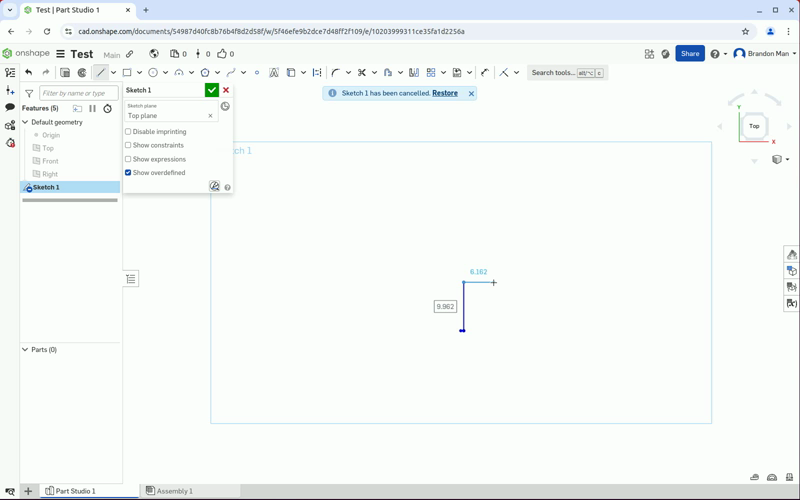
mouse_move(460, 282)
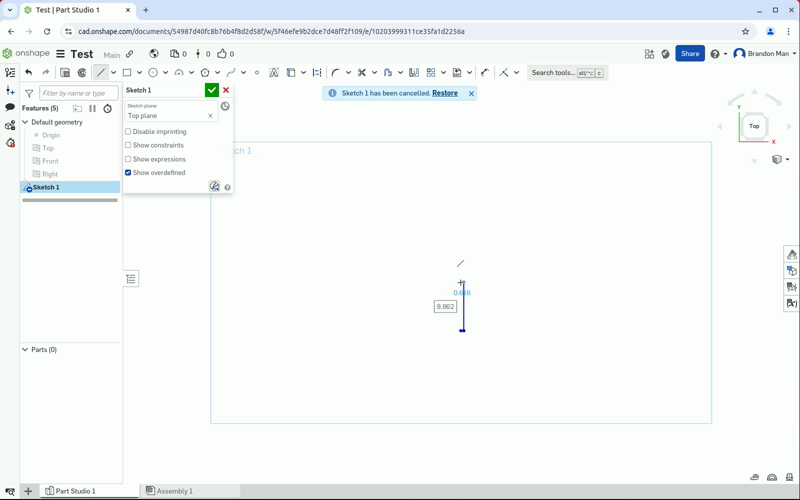
scroll(6)
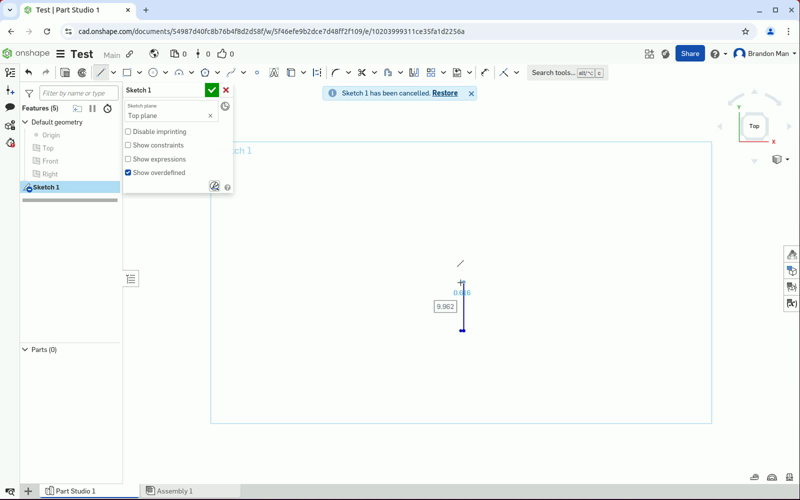
scroll(6)
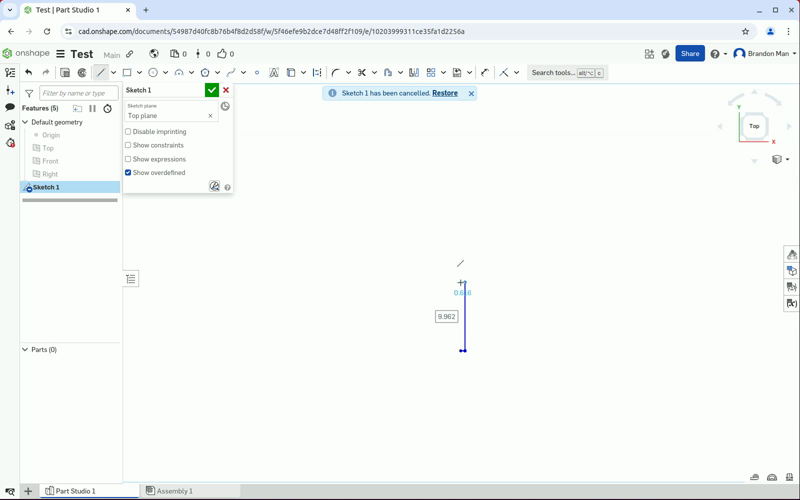
scroll(6)
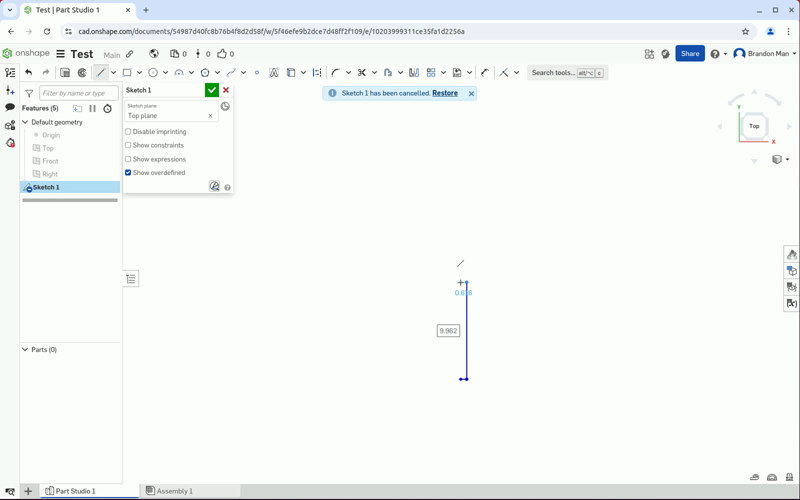
scroll(6)
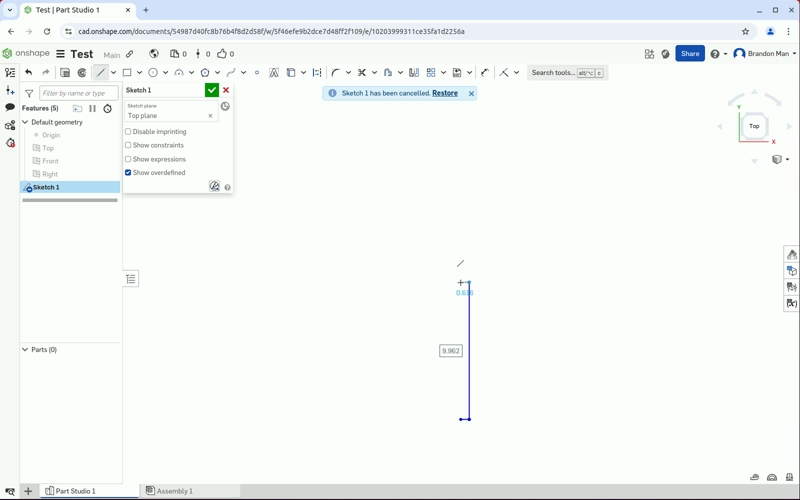
scroll(6)
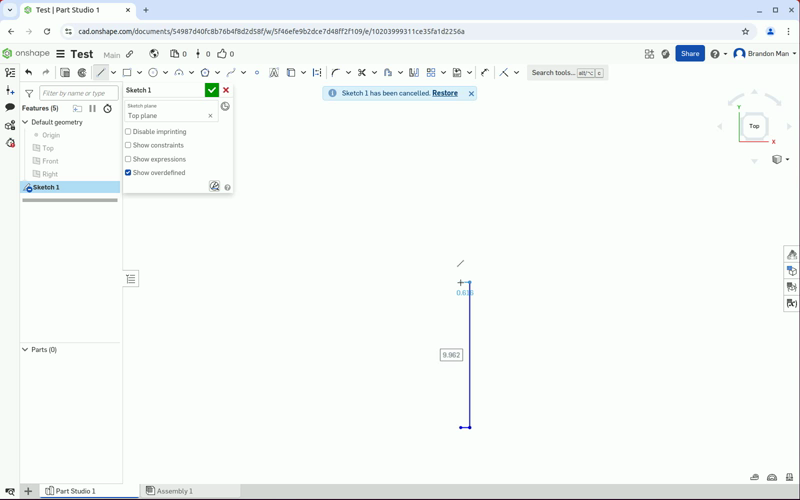
scroll(6)
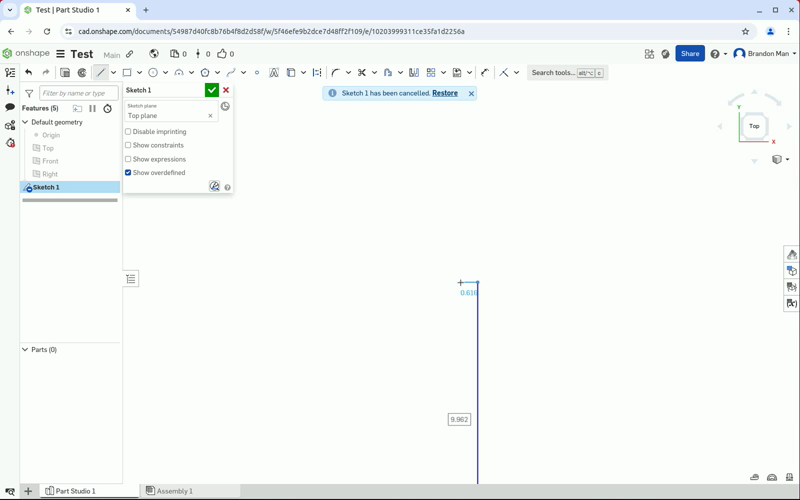
scroll(6)
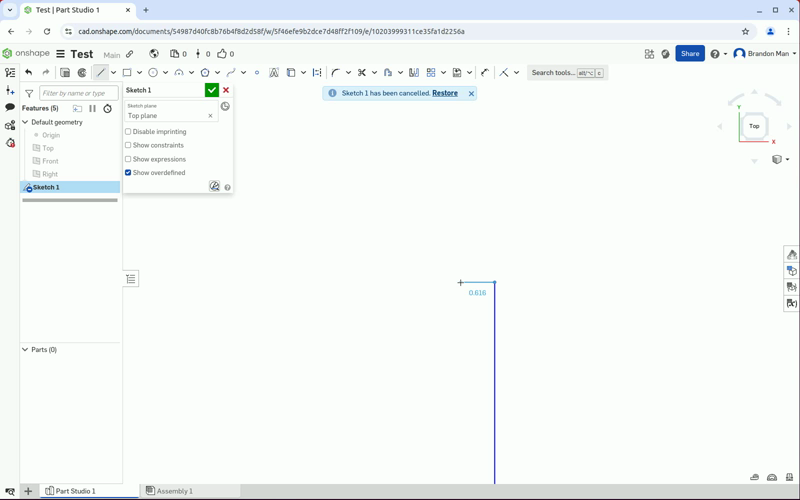
click(460, 282)
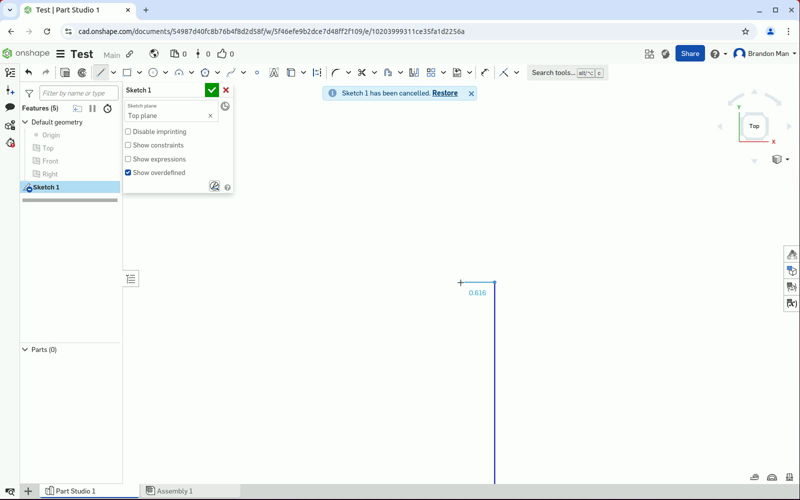
scroll(-6)
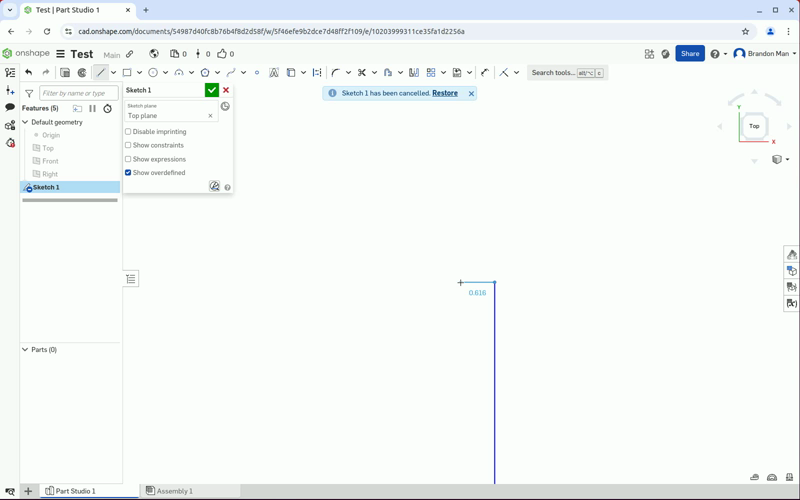
scroll(-6)
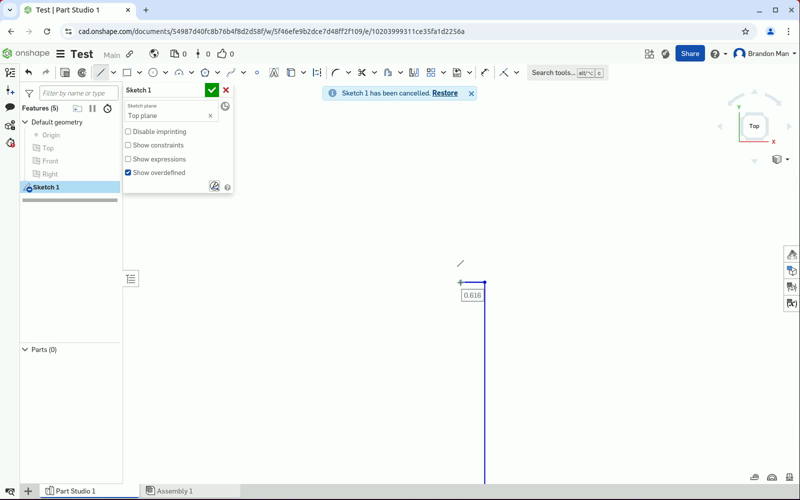
scroll(-6)
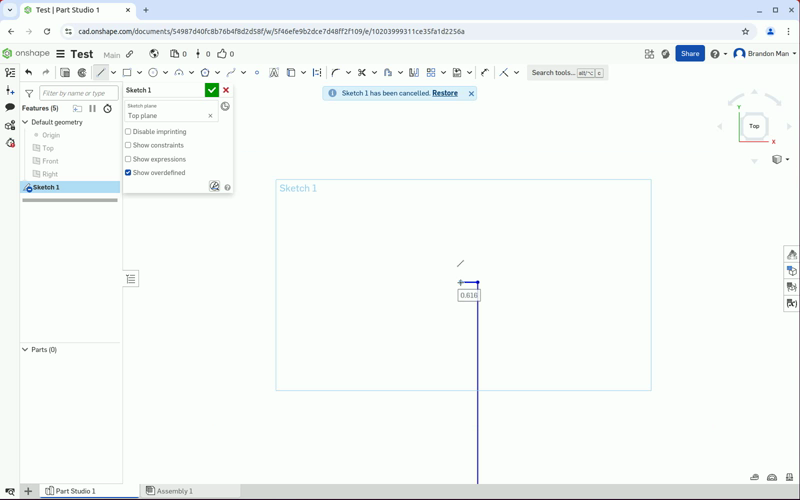
scroll(-6)
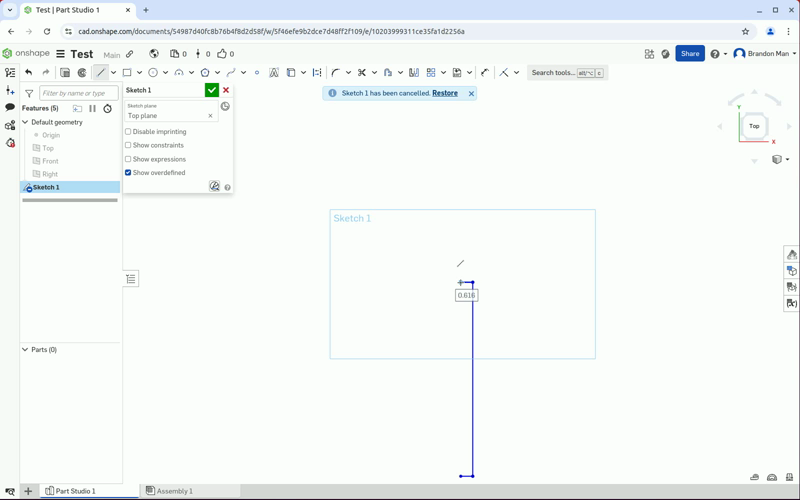
scroll(-6)
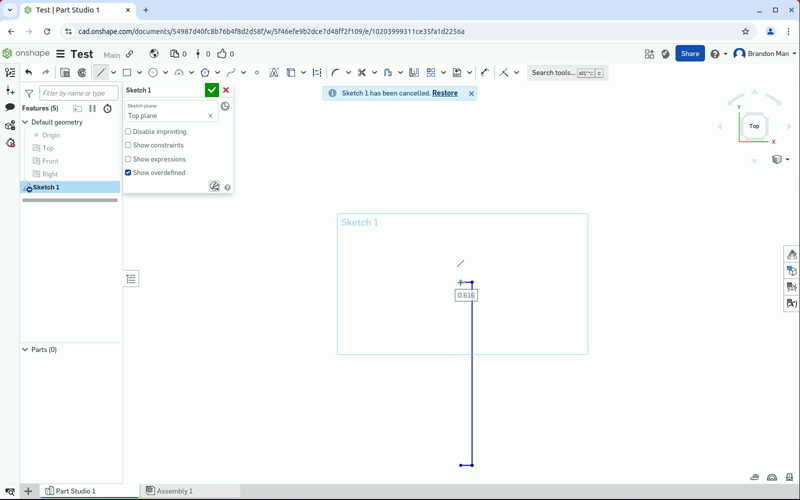
scroll(-6)
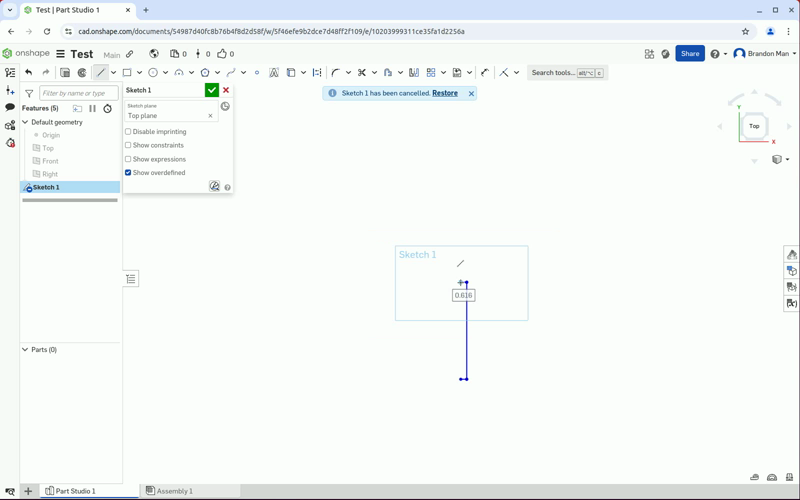
scroll(-6)
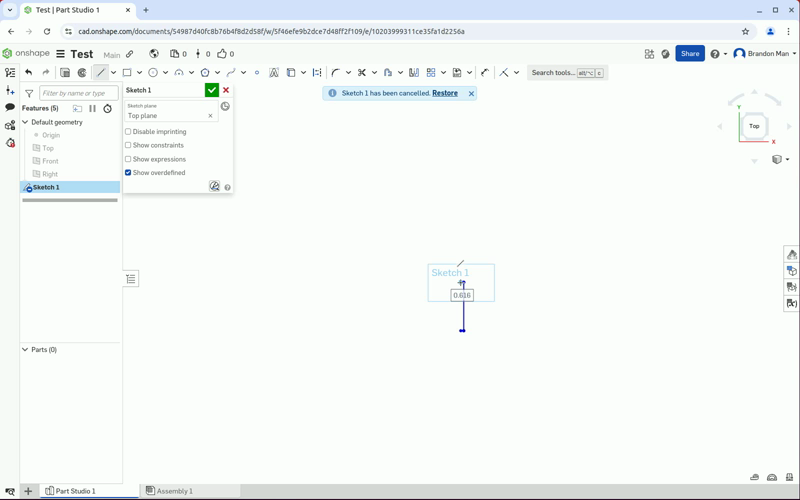
key_up(shift)
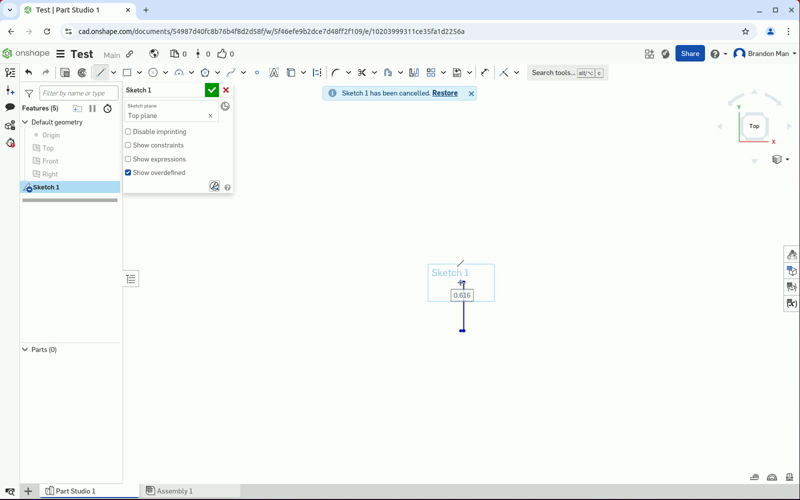
mouse_move(490, 282)
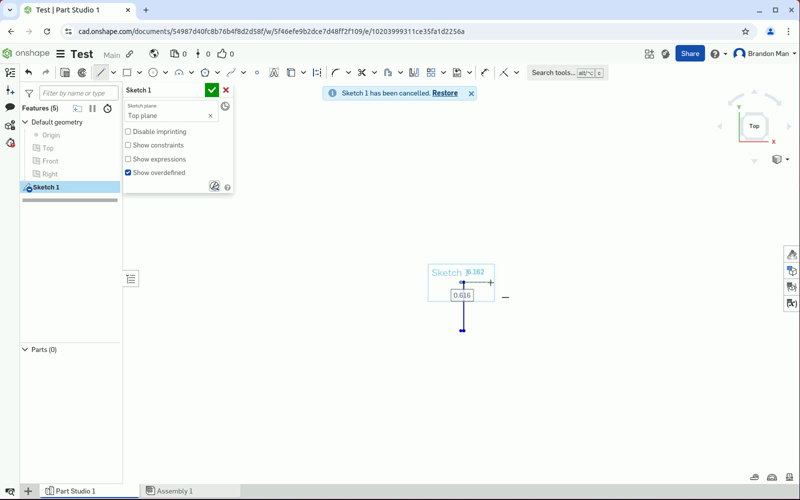
key_down(shift)
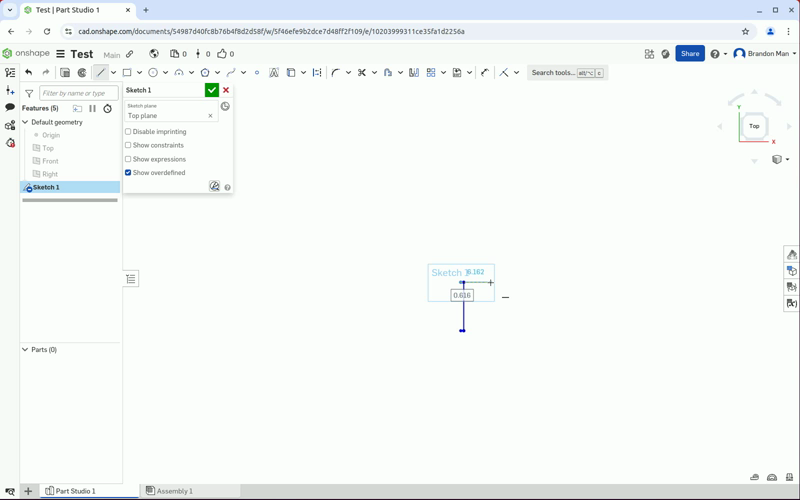
mouse_move(460, 330)
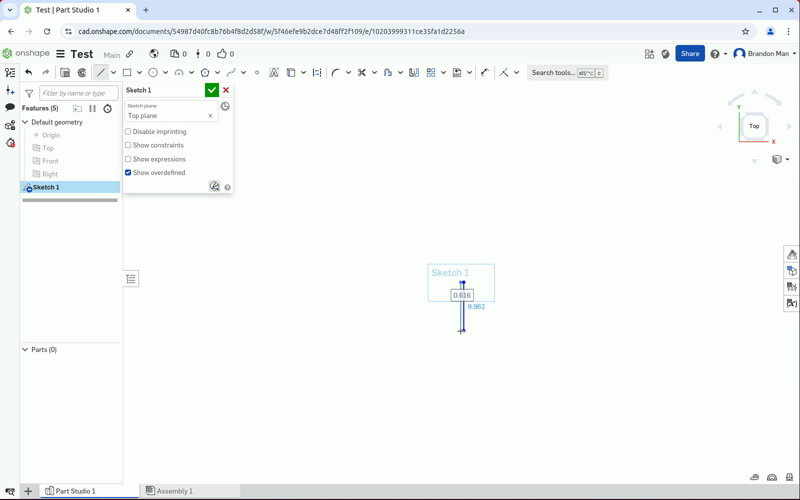
scroll(6)
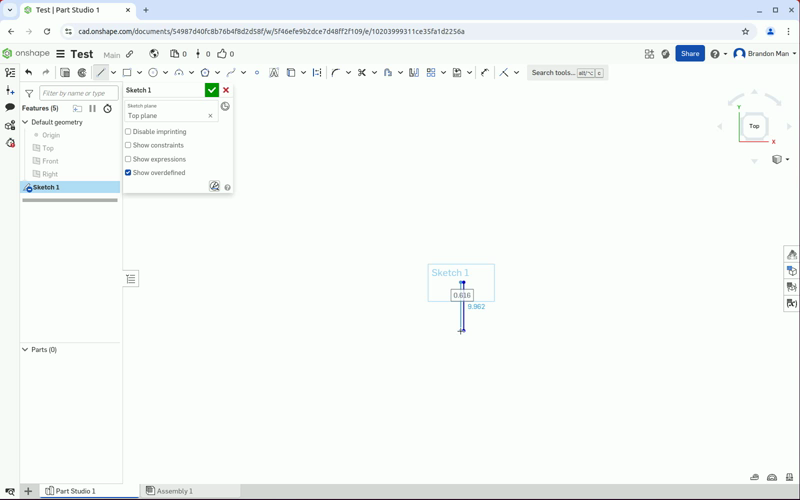
scroll(6)
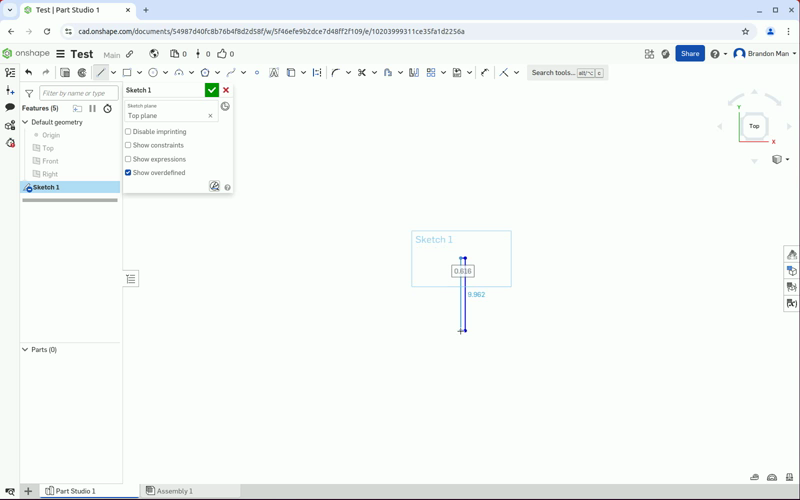
scroll(6)
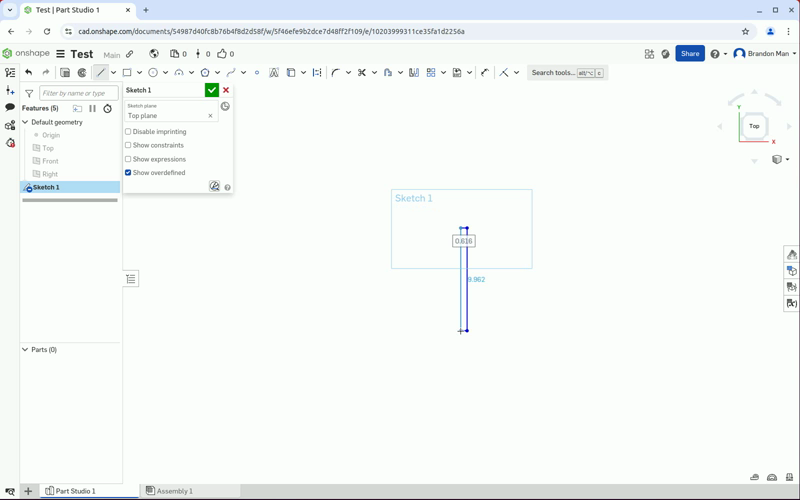
scroll(6)
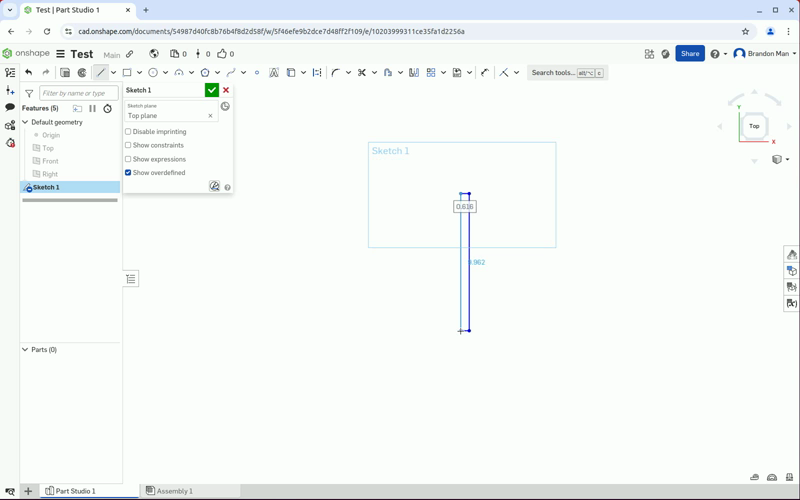
scroll(6)
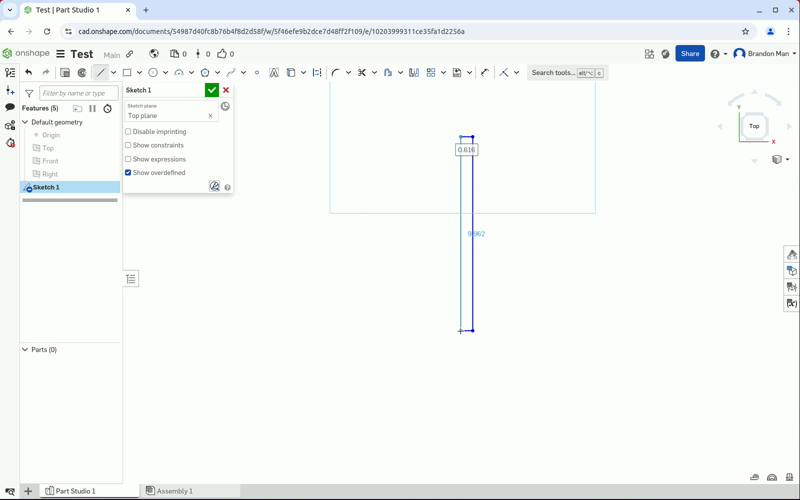
scroll(6)
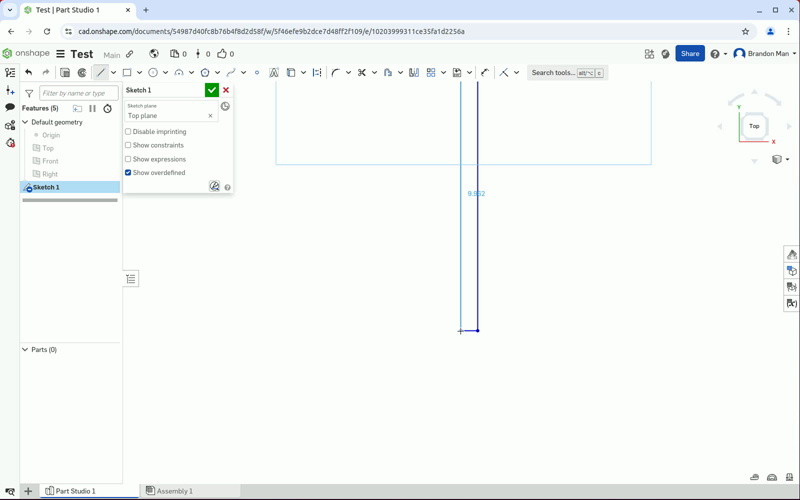
scroll(6)
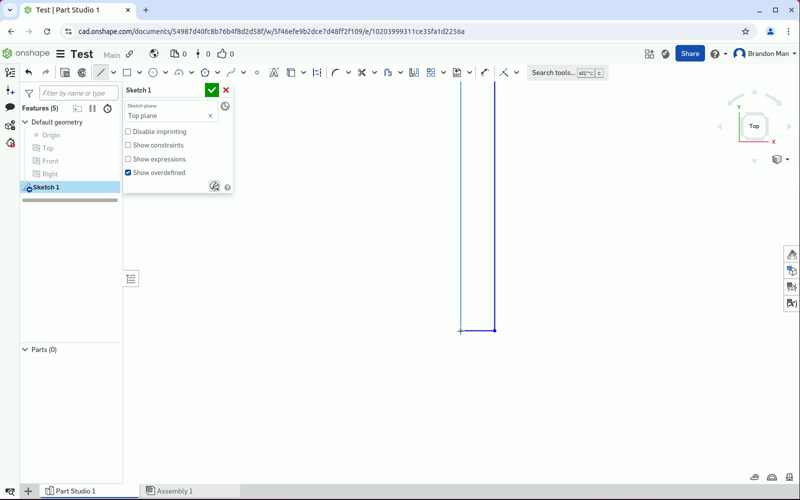
key_up(shift)
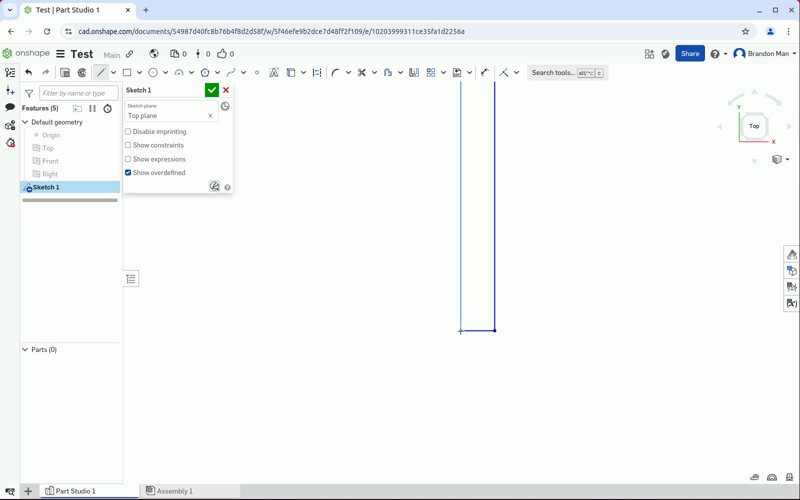
click(460, 330)
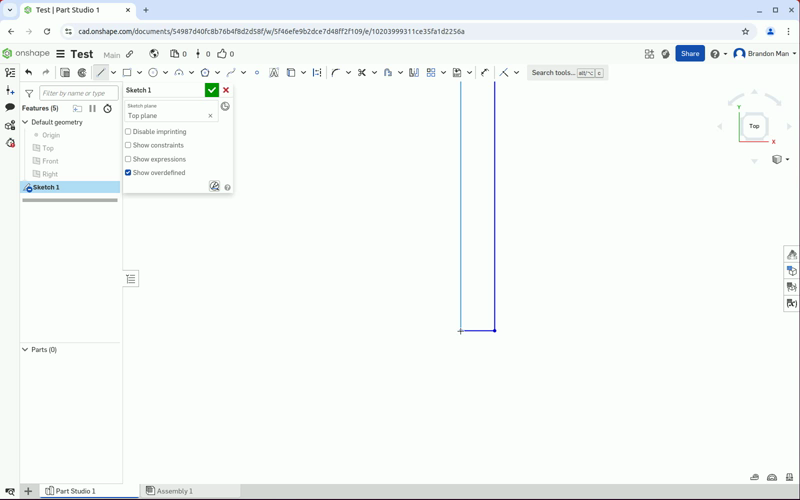
scroll(-6)
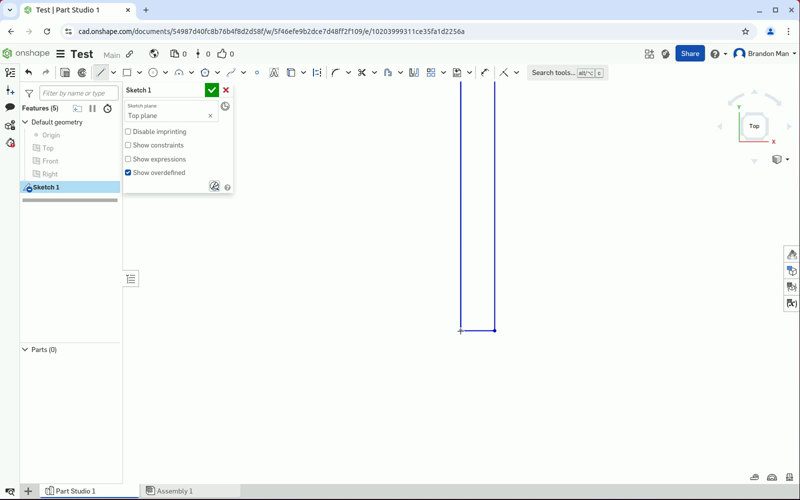
scroll(-6)
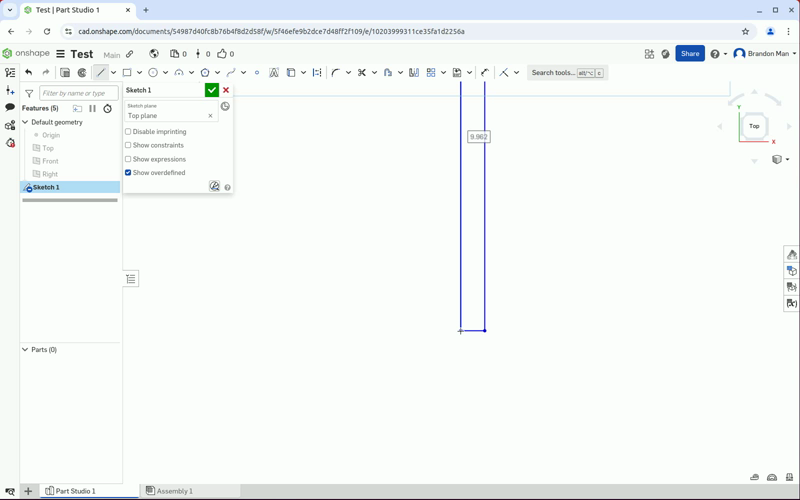
scroll(-6)
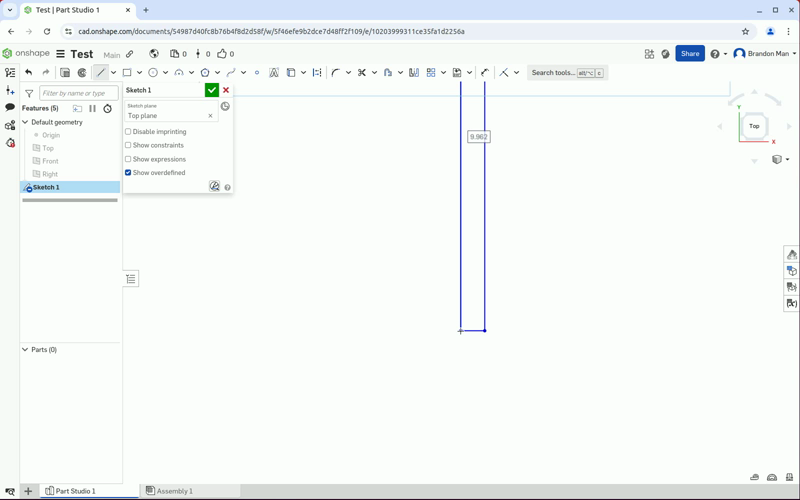
scroll(-6)
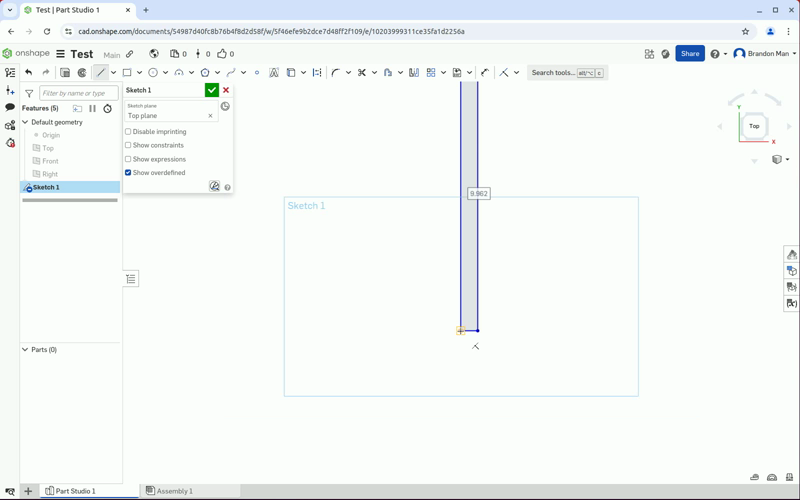
scroll(-6)
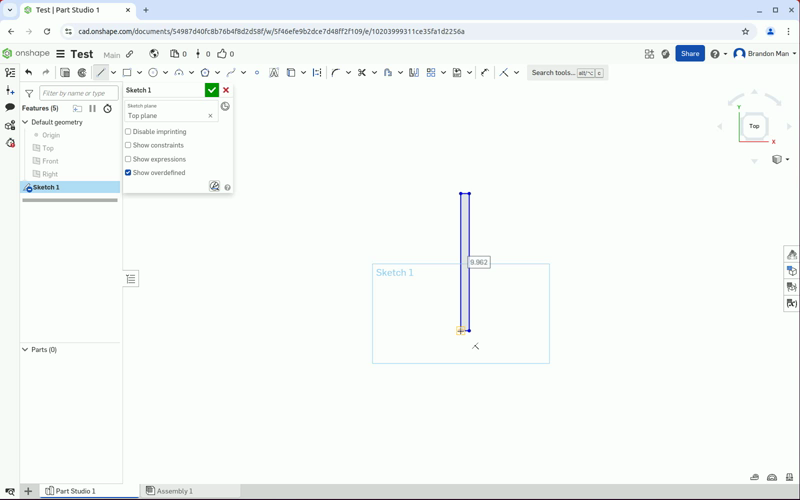
scroll(-6)
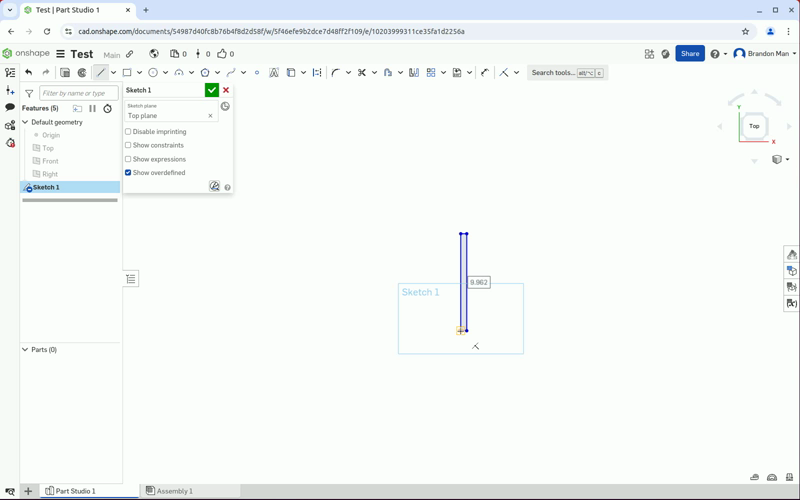
scroll(-6)
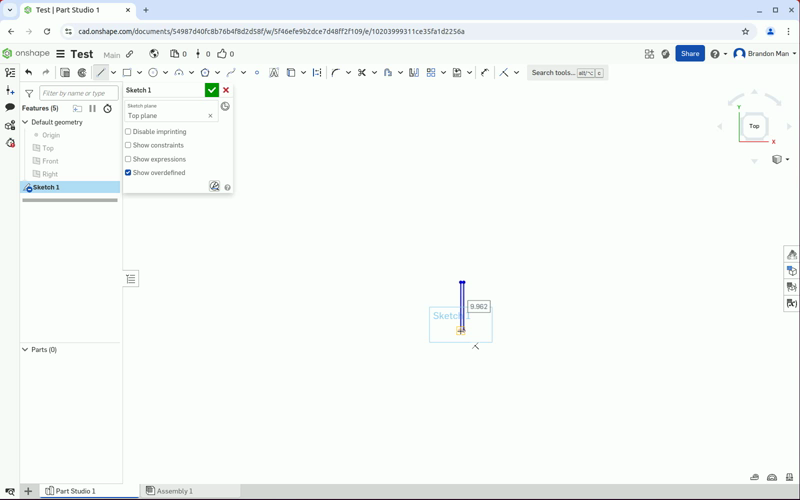
key(esc)
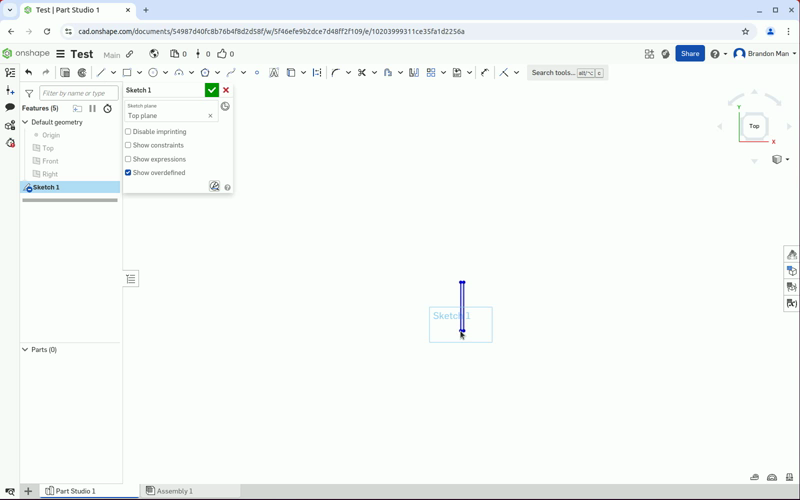
mouse_move(463, 319)
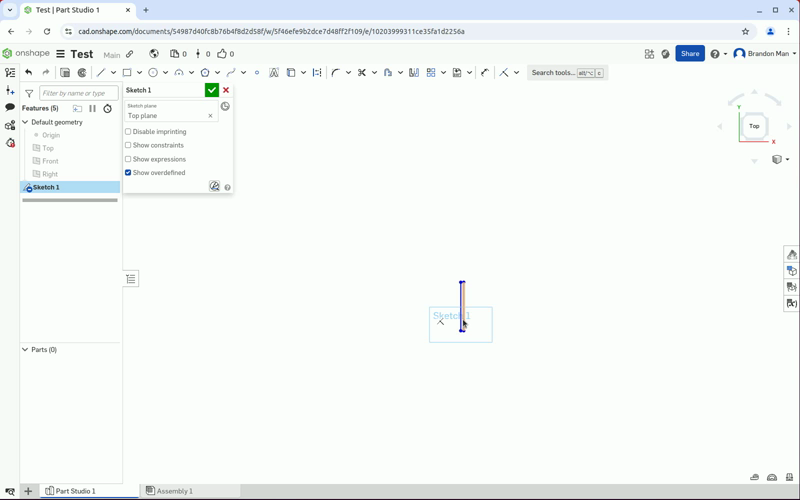
scroll(6)
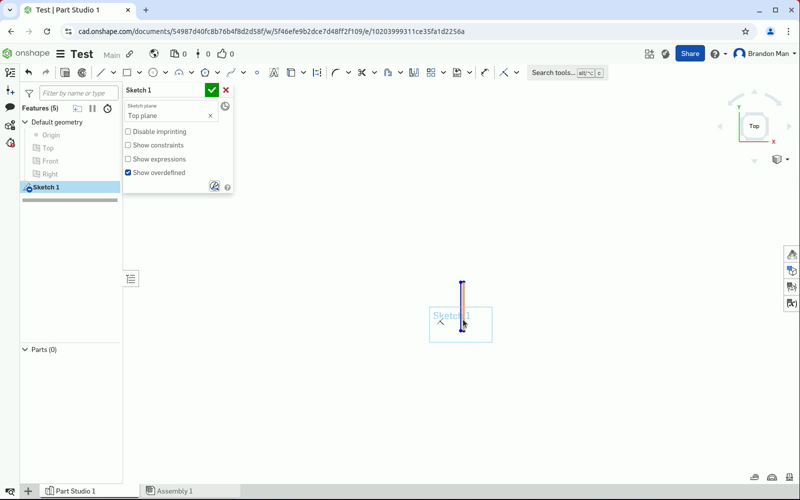
scroll(6)
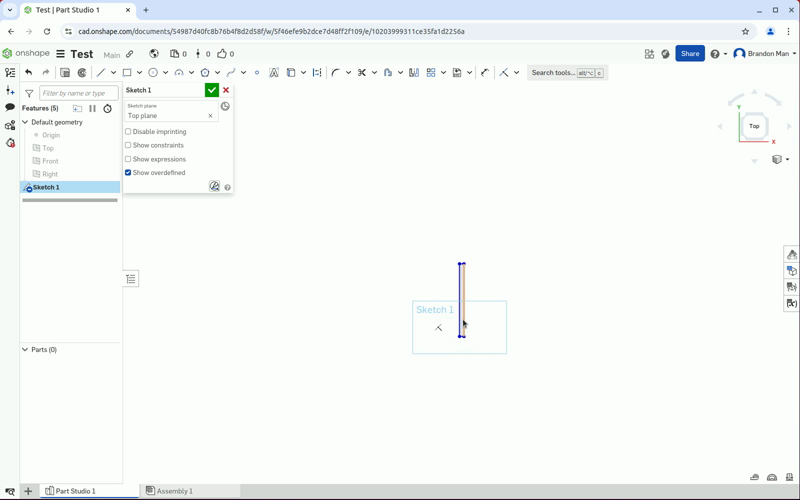
scroll(6)
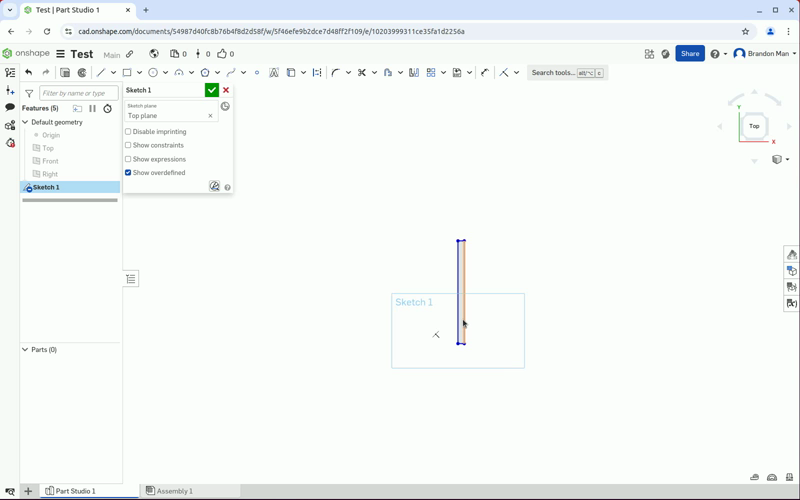
scroll(6)
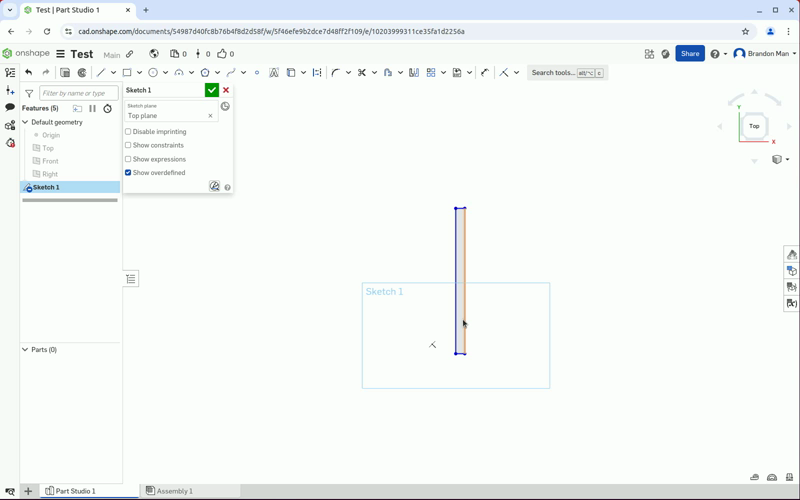
scroll(6)
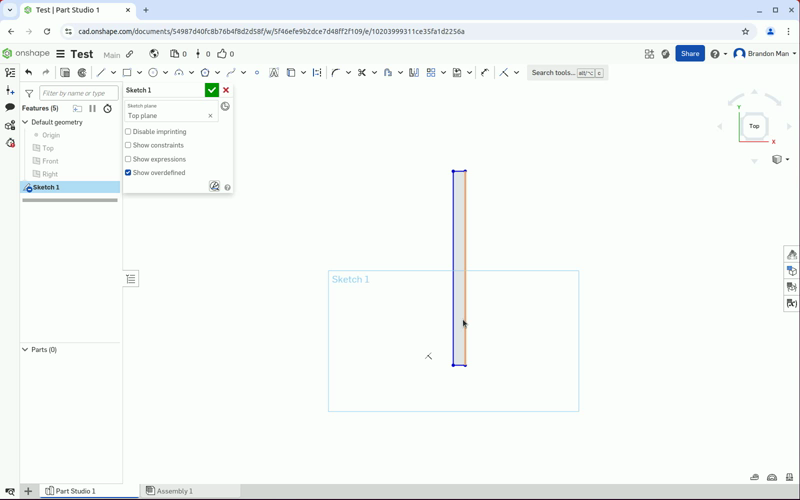
scroll(6)
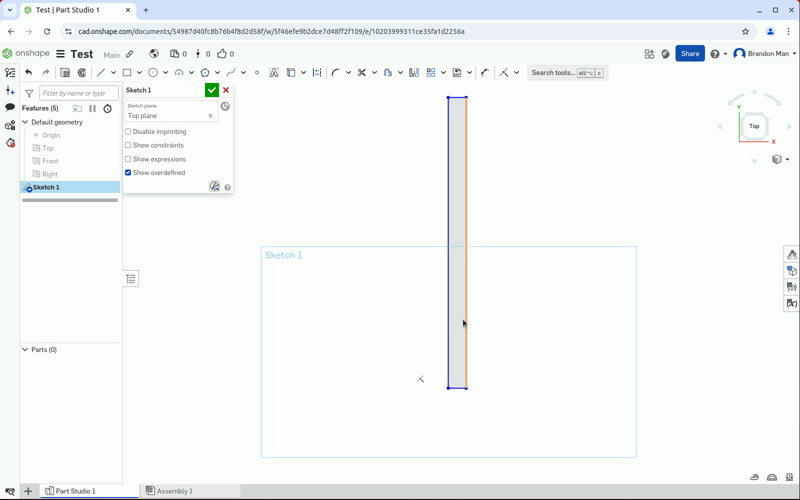
scroll(6)
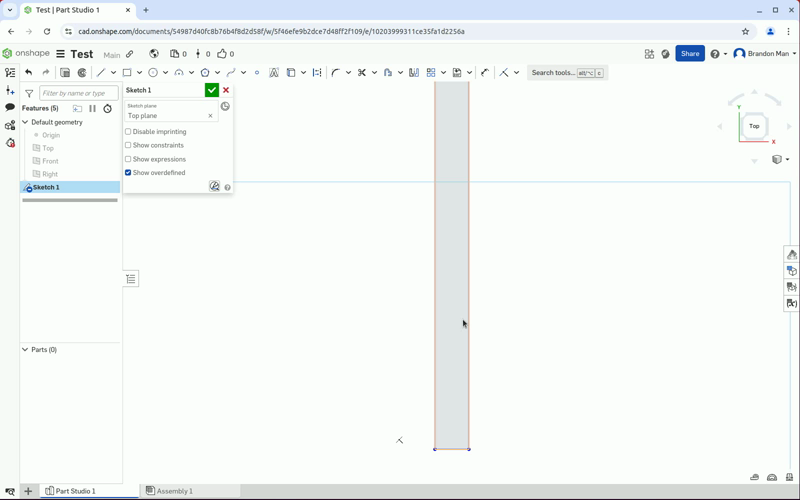
click(463, 319)
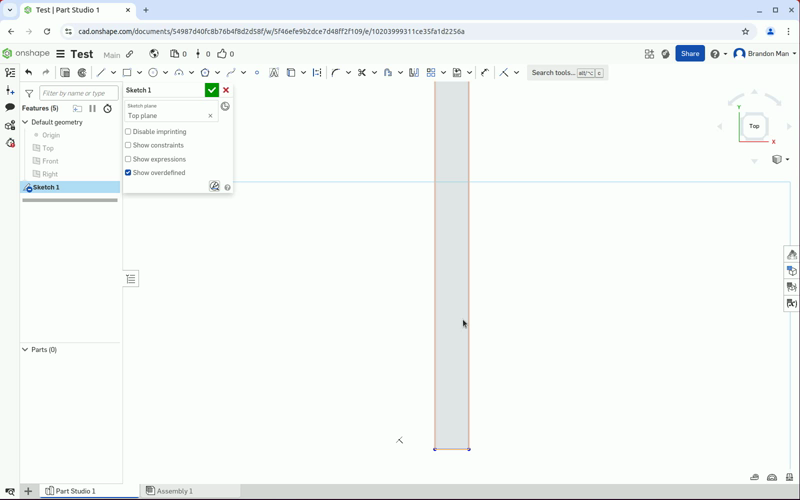
scroll(-6)
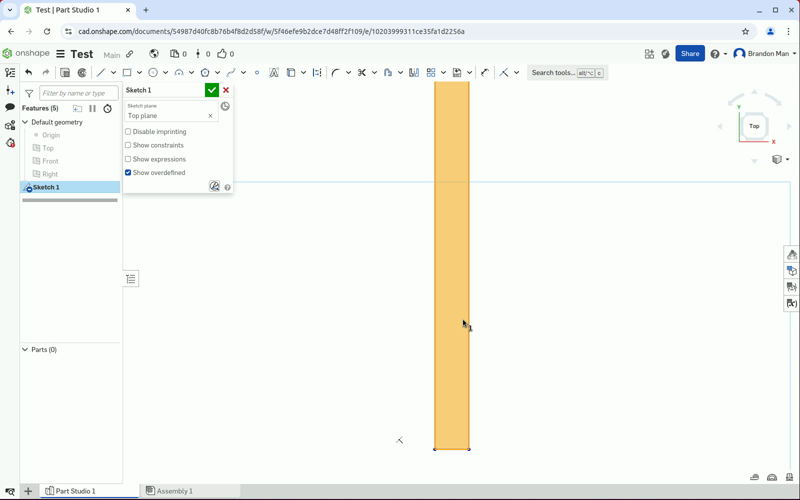
scroll(-6)
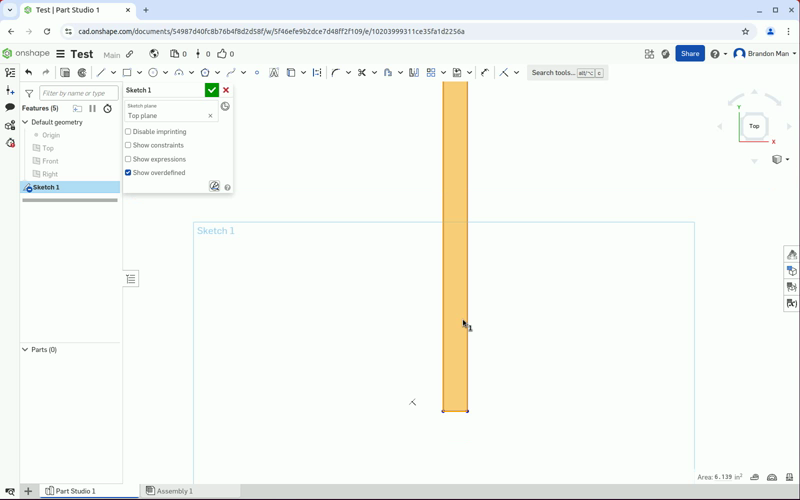
scroll(-6)
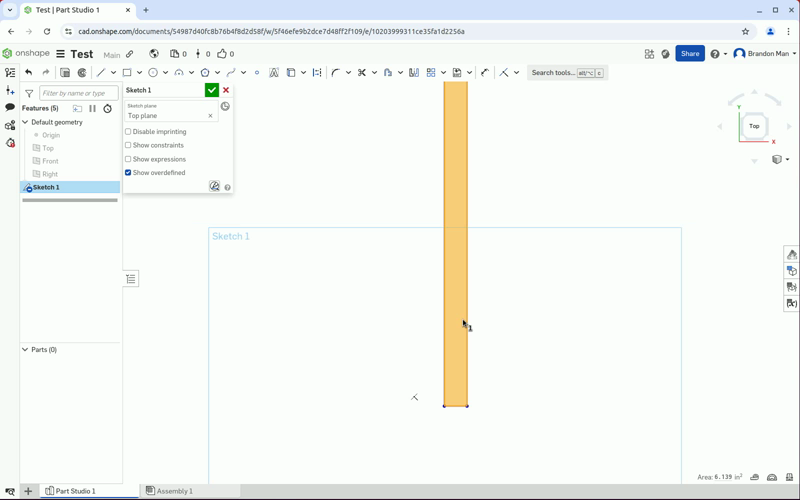
scroll(-6)
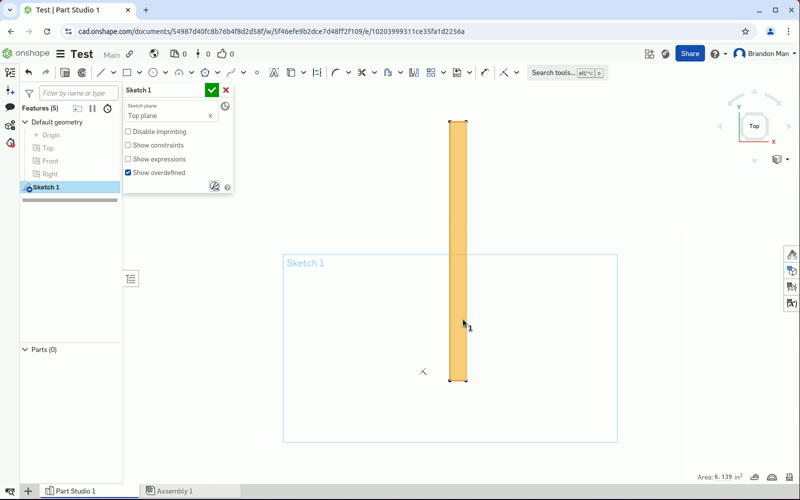
scroll(-6)
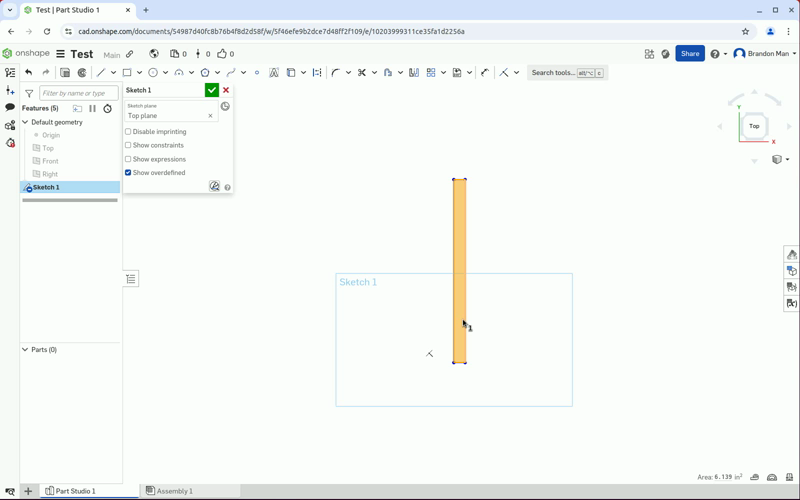
scroll(-6)
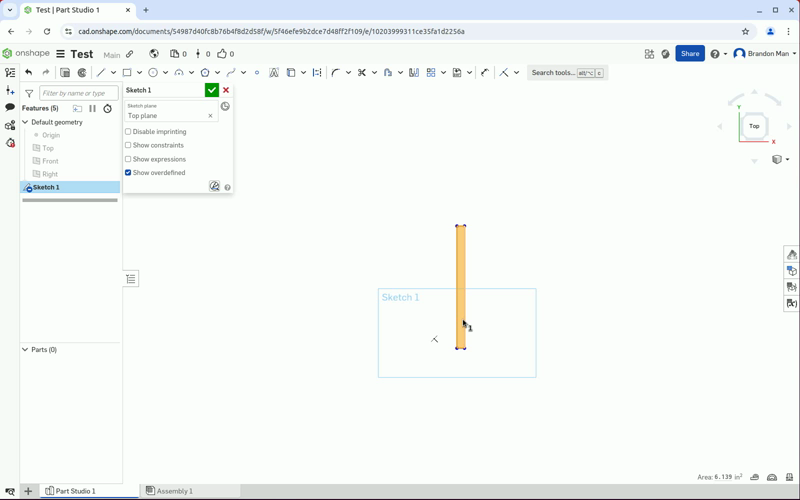
scroll(-6)
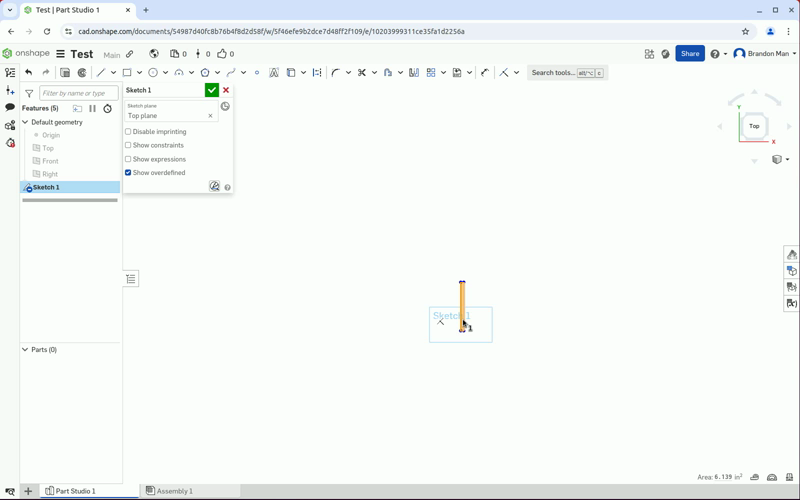
mouse_move(73, 352)
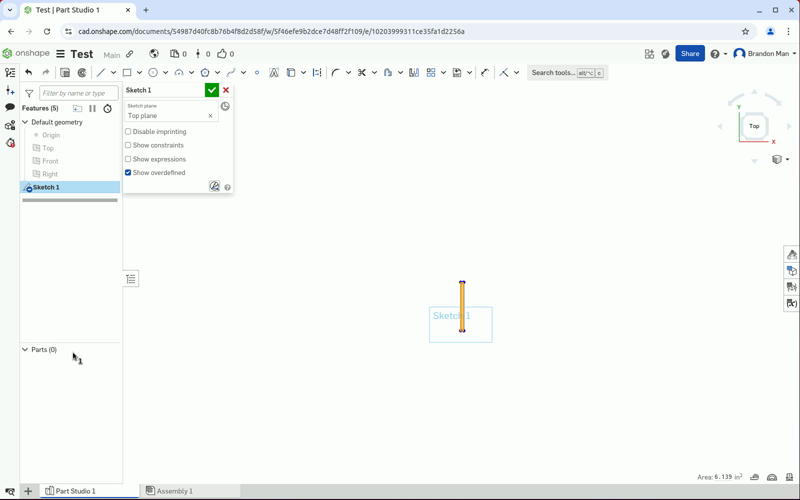
key(shift+y)
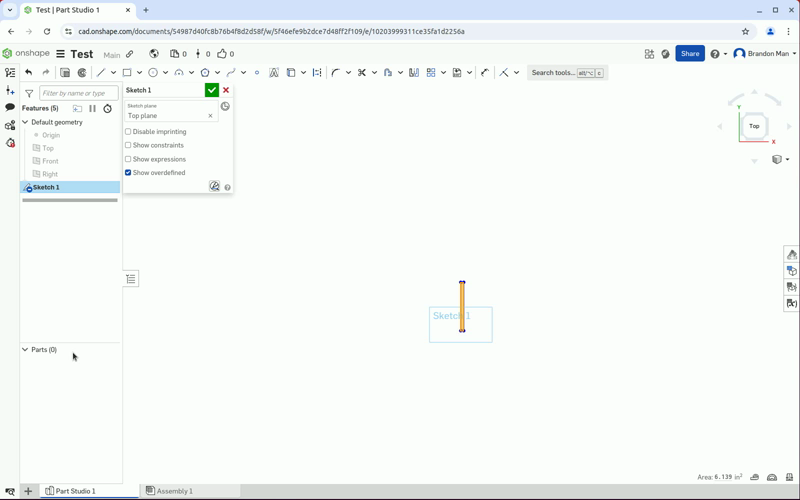
key(shift+e)
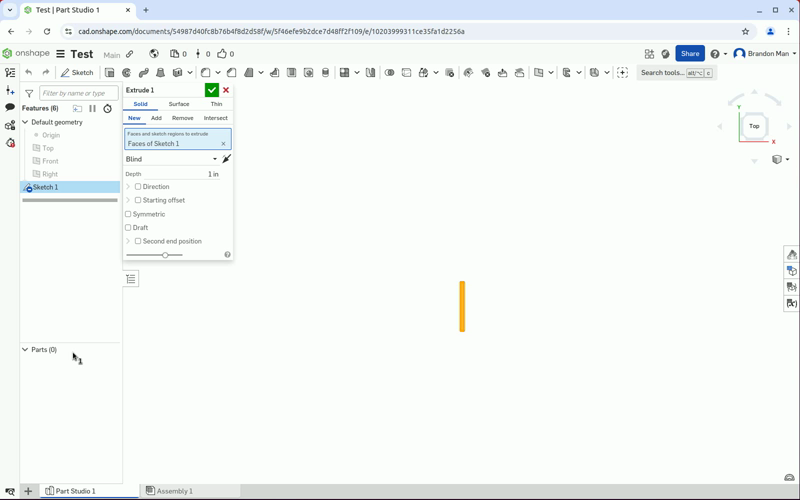
mouse_move(143, 106)
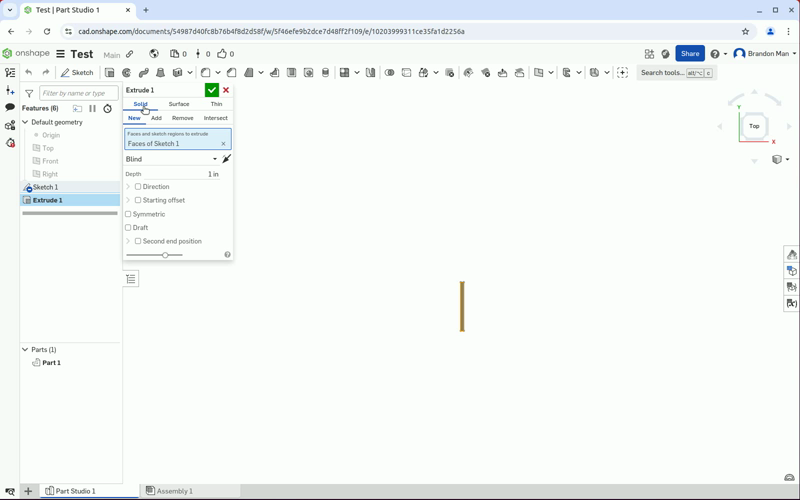
click(143, 106)
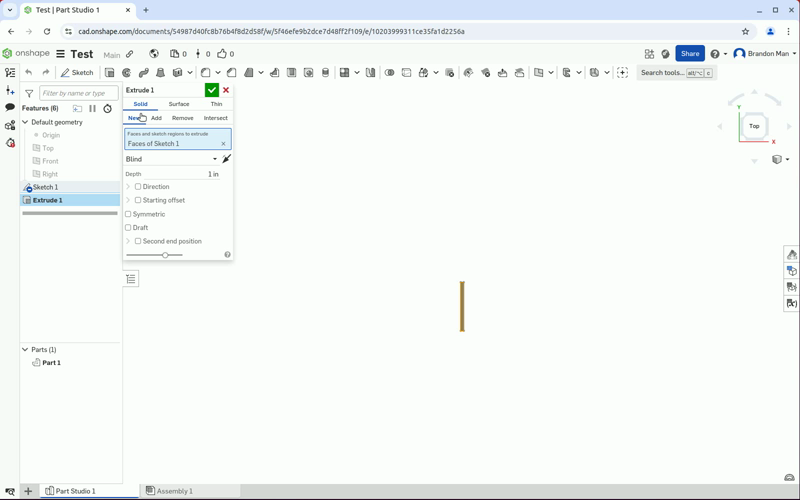
mouse_move(137, 120)
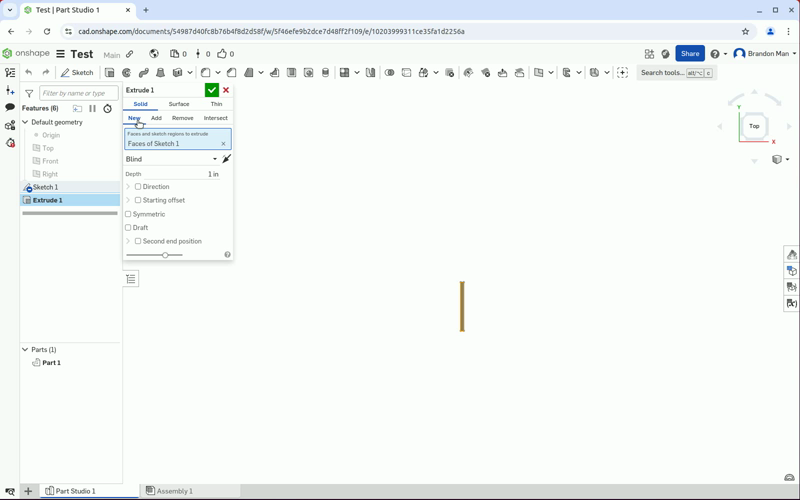
click(137, 120)
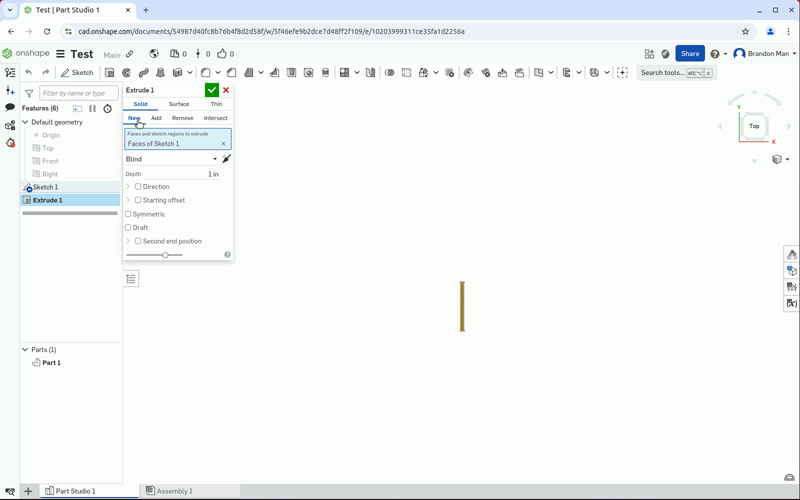
key(tab, 4)
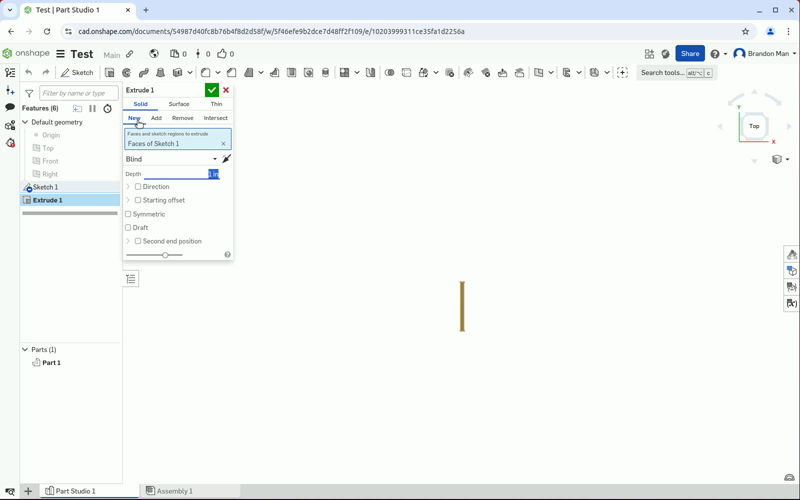
text(22.386)
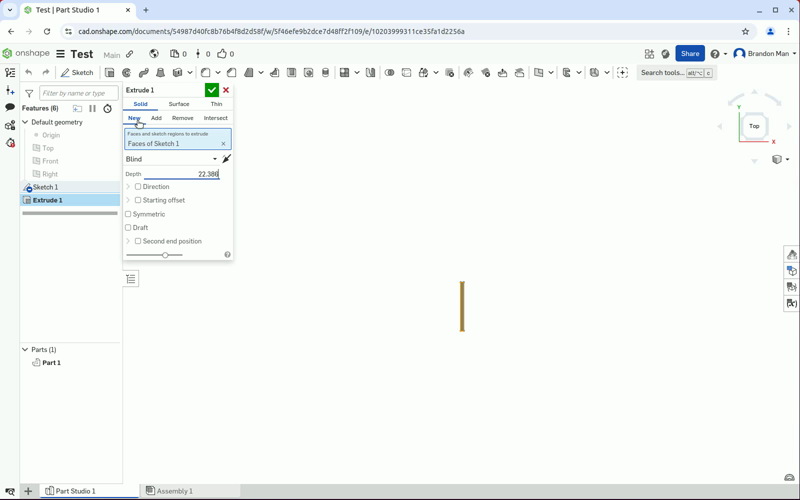
key(enter)
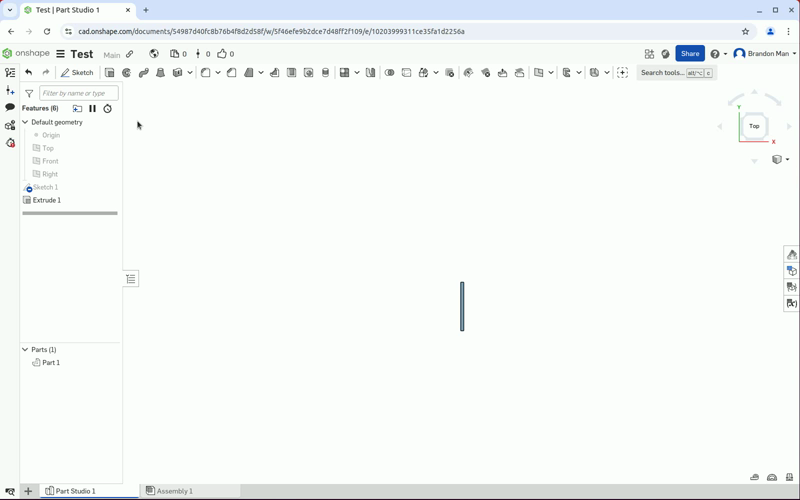
key(shift+h)
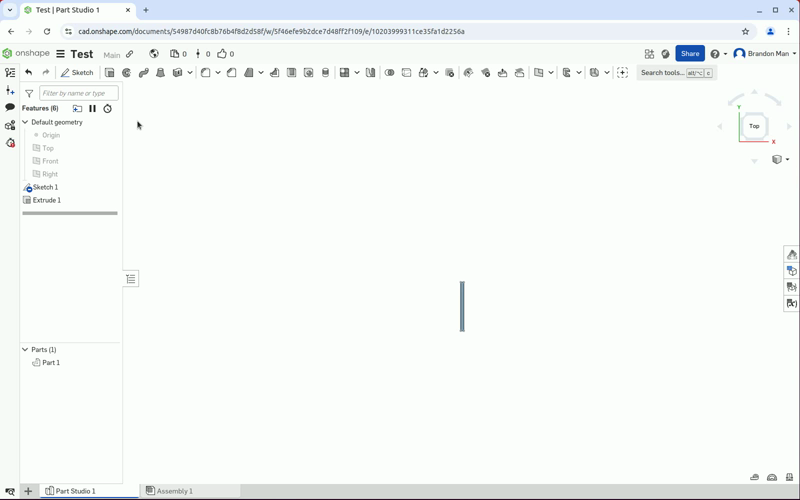
key(shift+h)
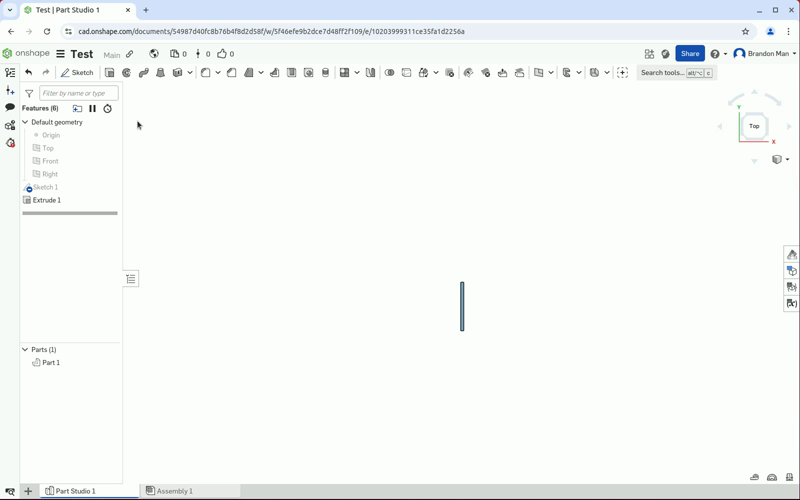
mouse_move(73, 189)
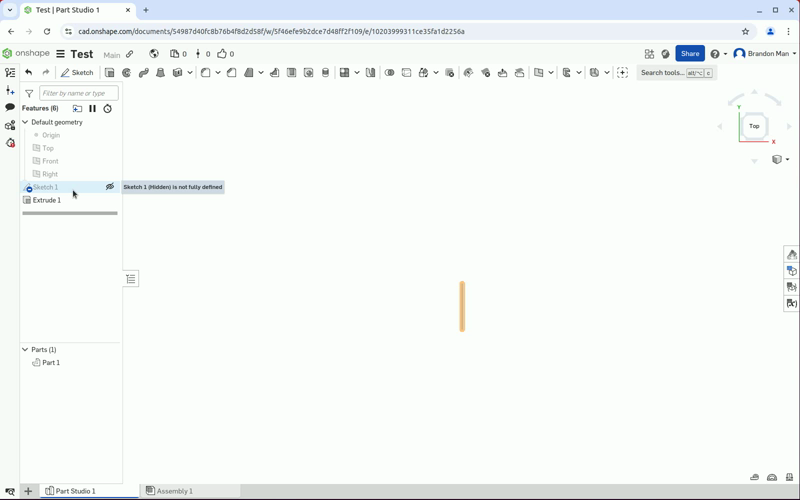
click(73, 189)
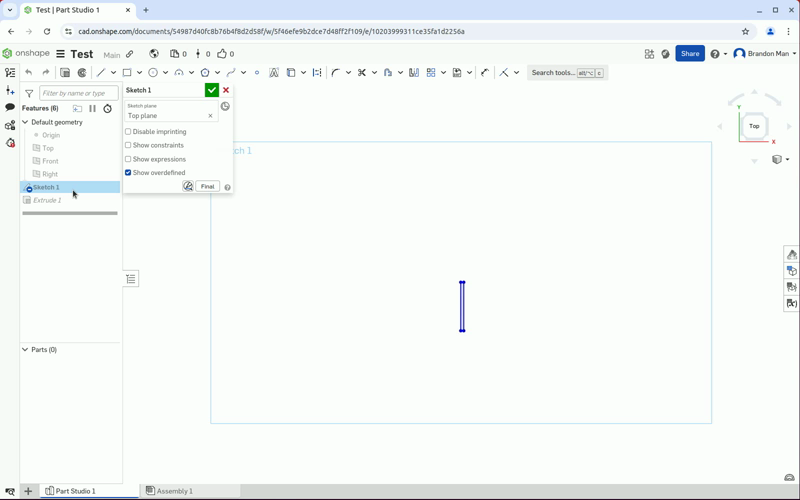
mouse_move(229, 92)
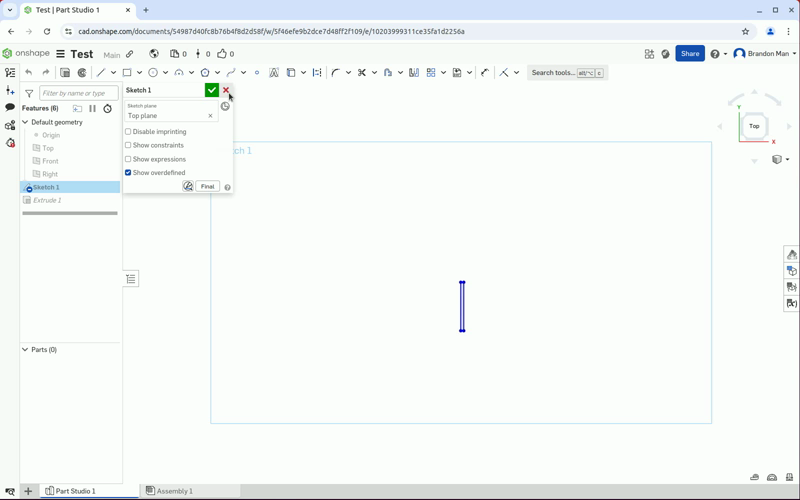
click(229, 92)
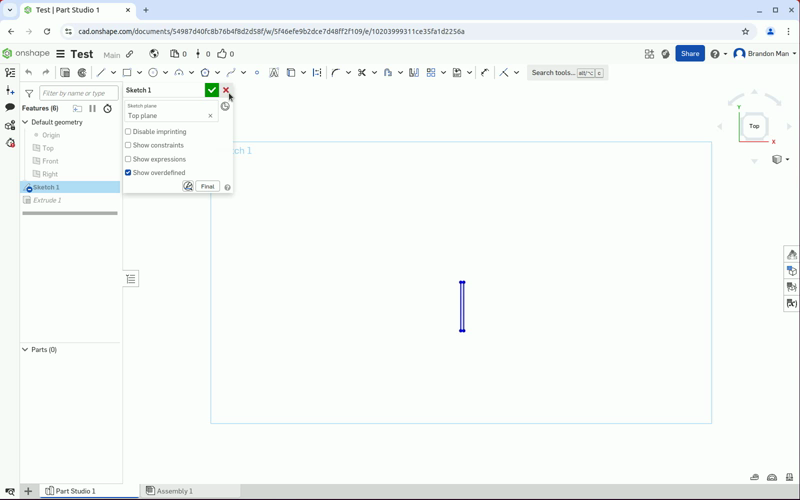
key(shift+s)
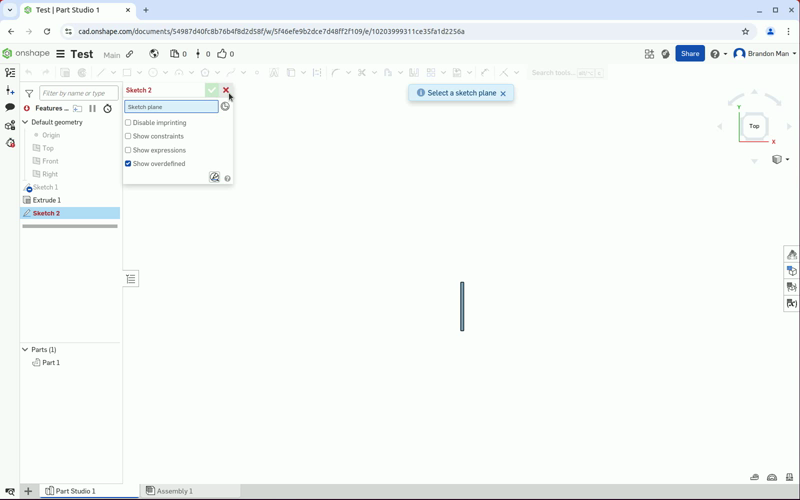
mouse_move(73, 150)
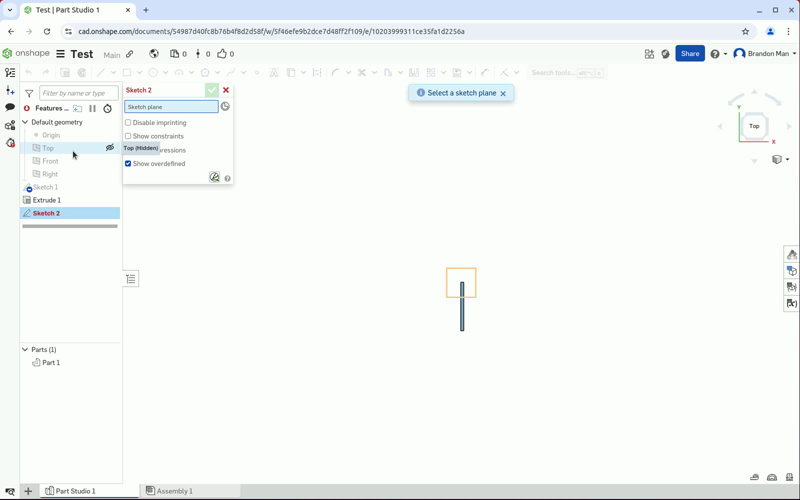
click(73, 150)
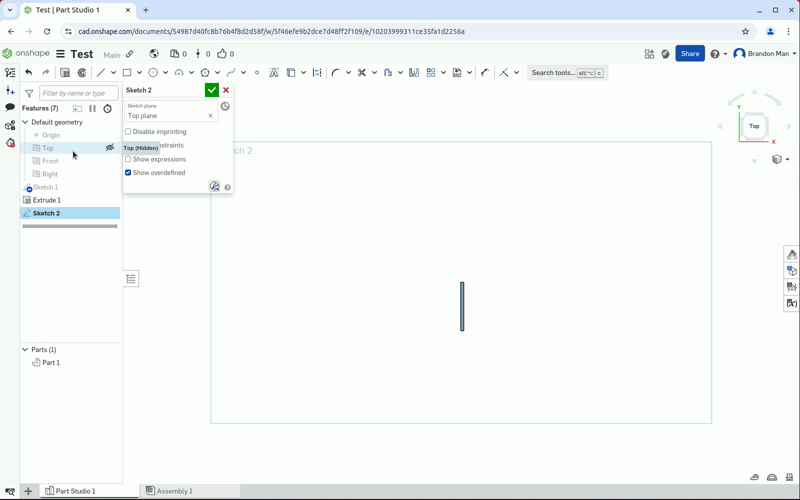
mouse_move(73, 352)
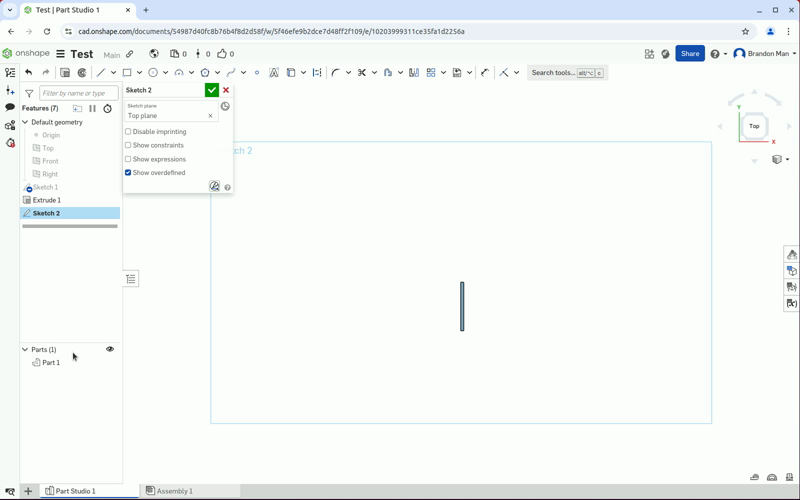
key(y)
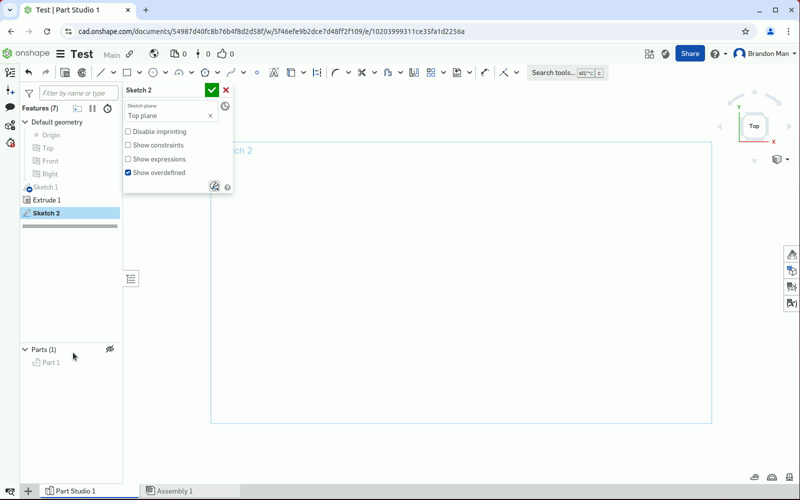
key(l)
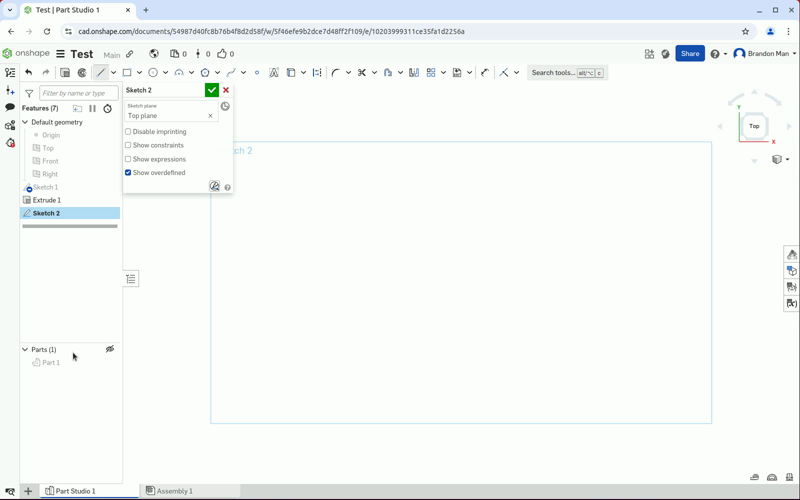
key_down(shift)
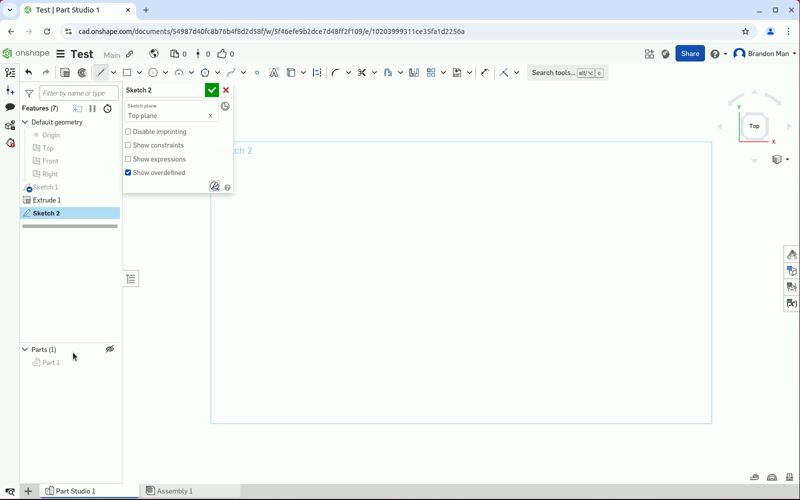
mouse_move(460, 282)
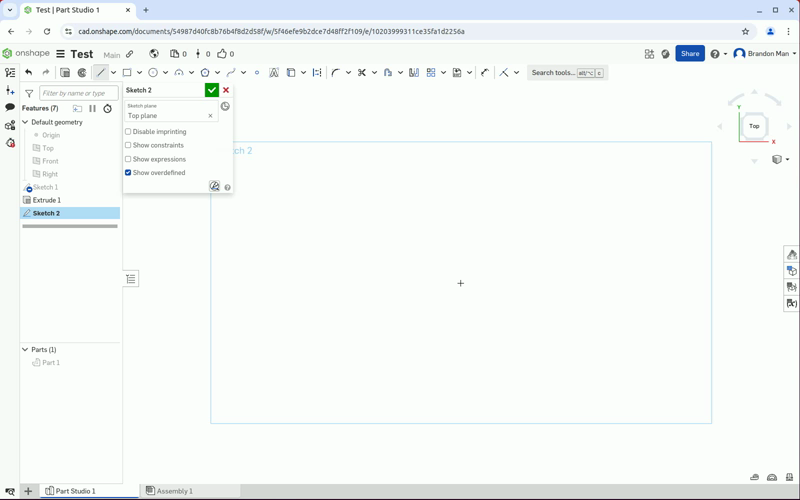
click(460, 282)
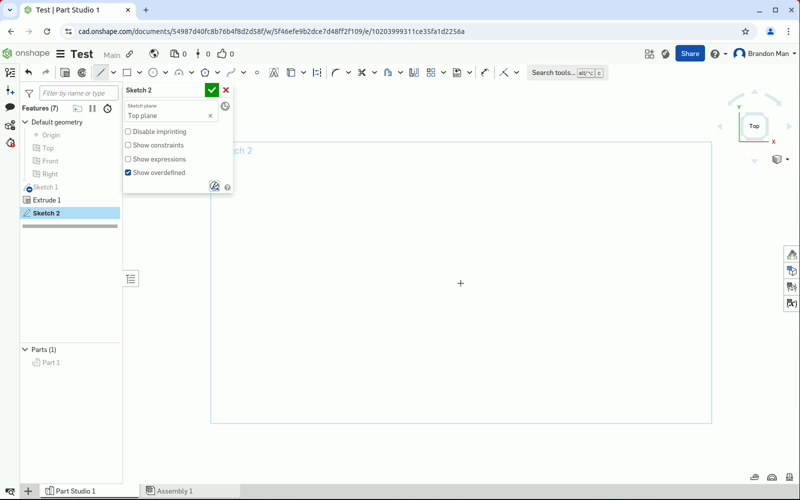
key_up(shift)
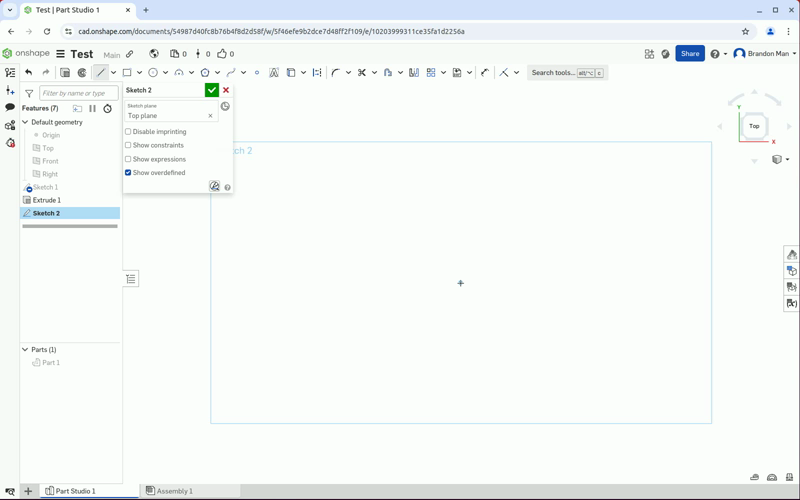
key_down(shift)
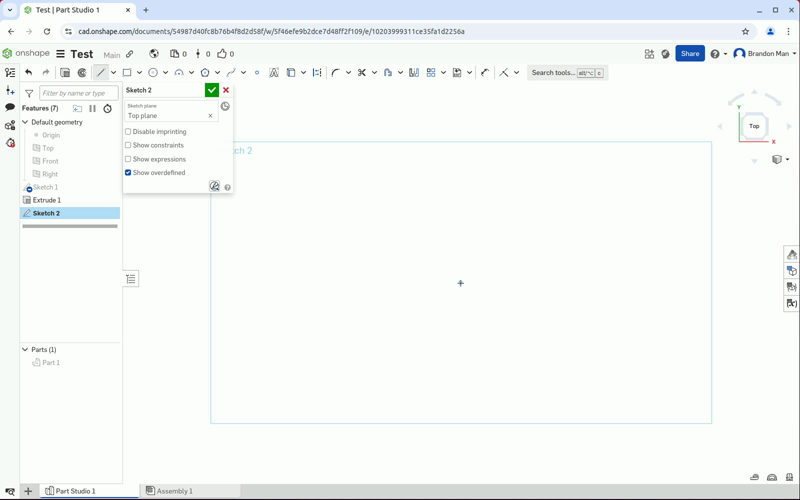
mouse_move(490, 282)
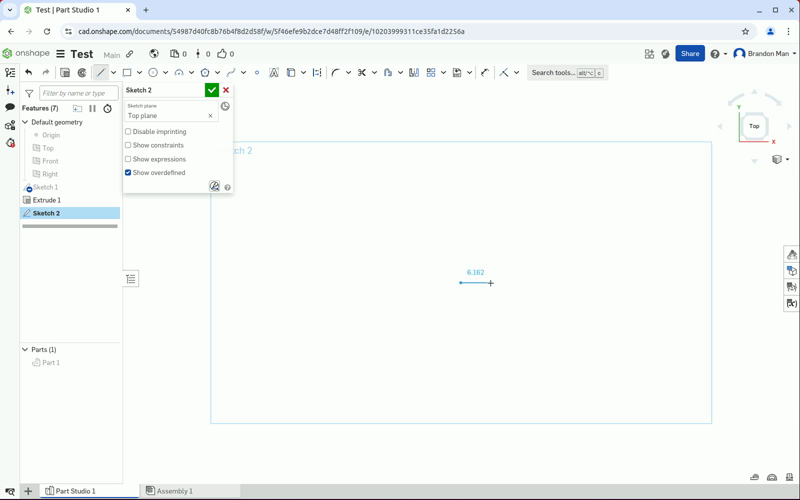
mouse_move(464, 282)
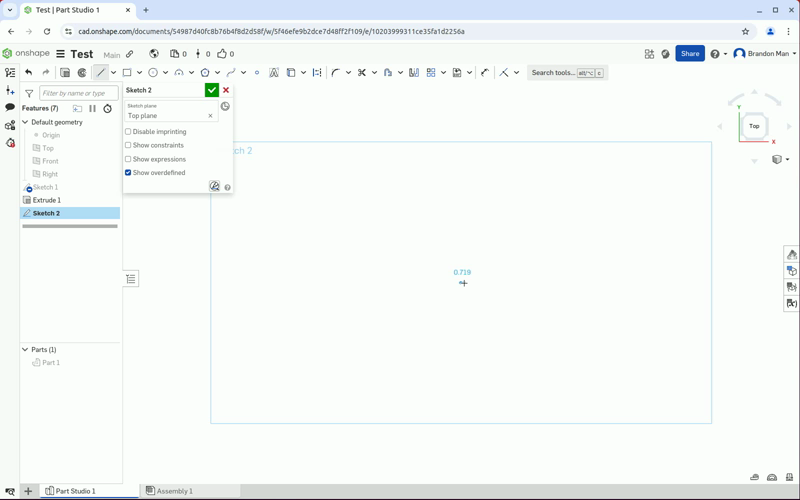
scroll(6)
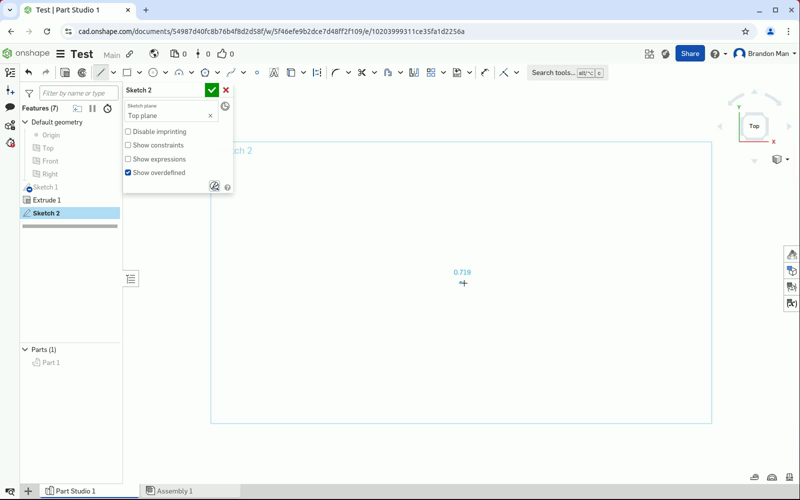
scroll(6)
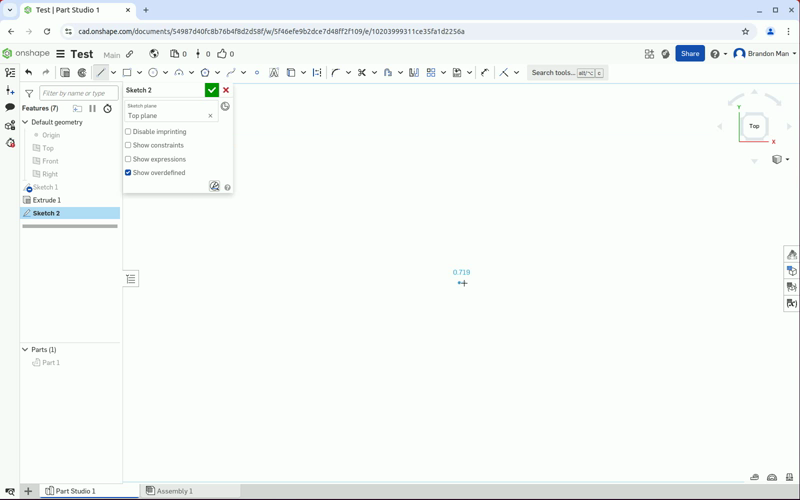
scroll(6)
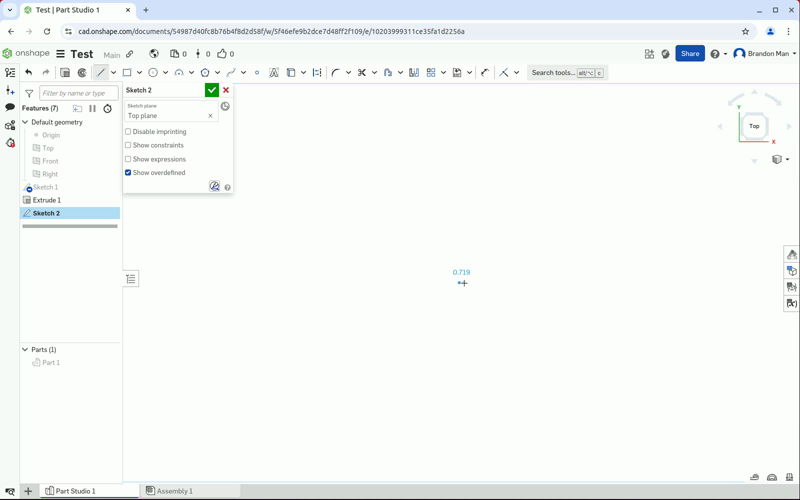
scroll(6)
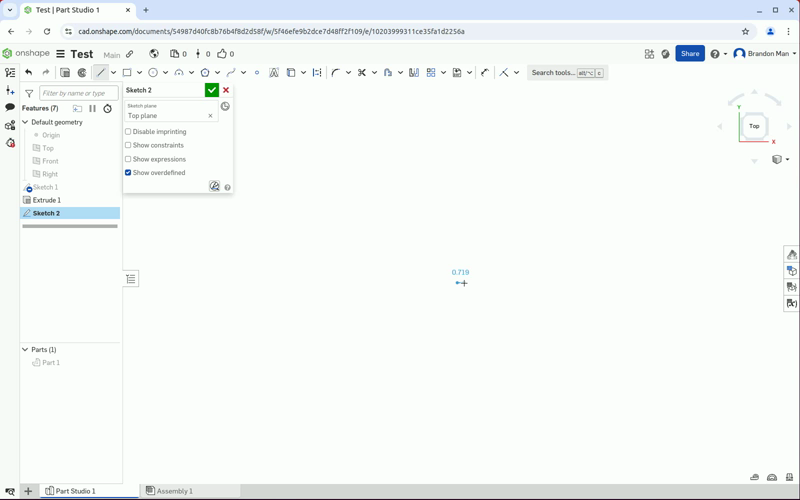
scroll(6)
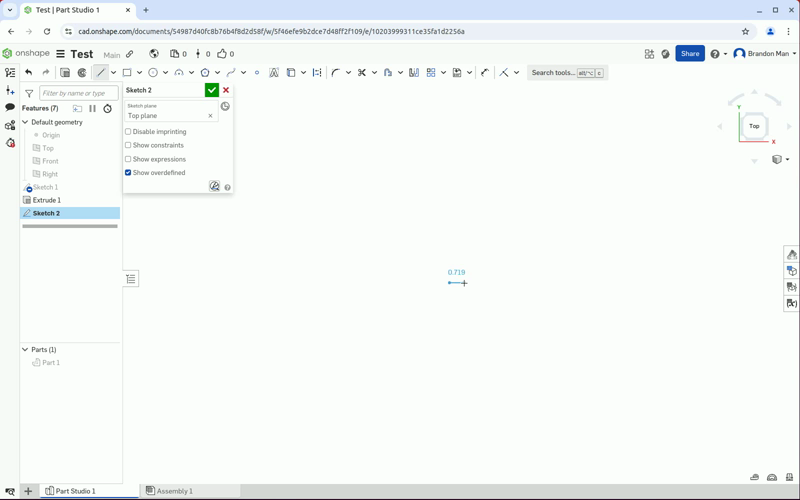
scroll(6)
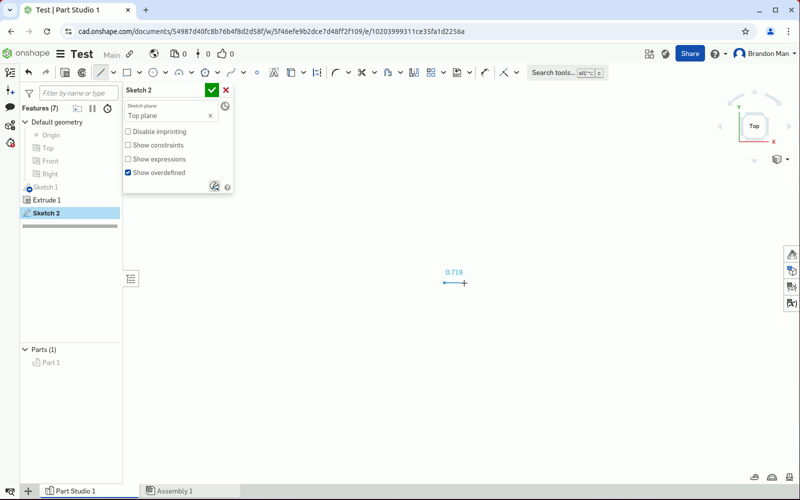
scroll(6)
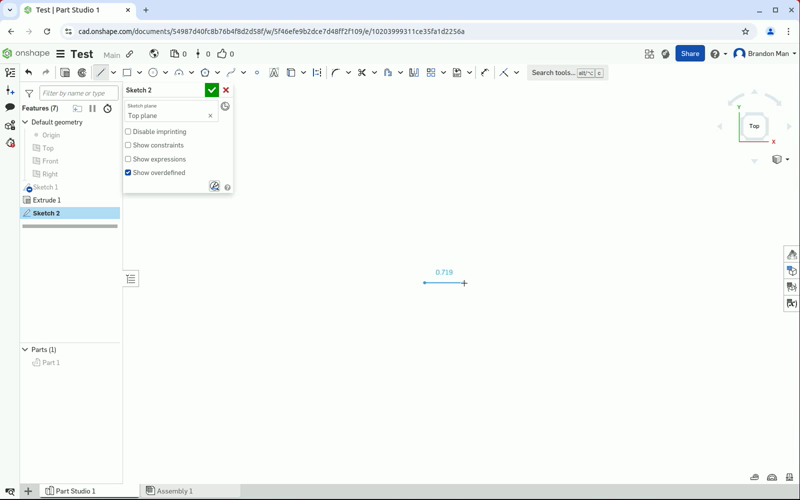
click(464, 282)
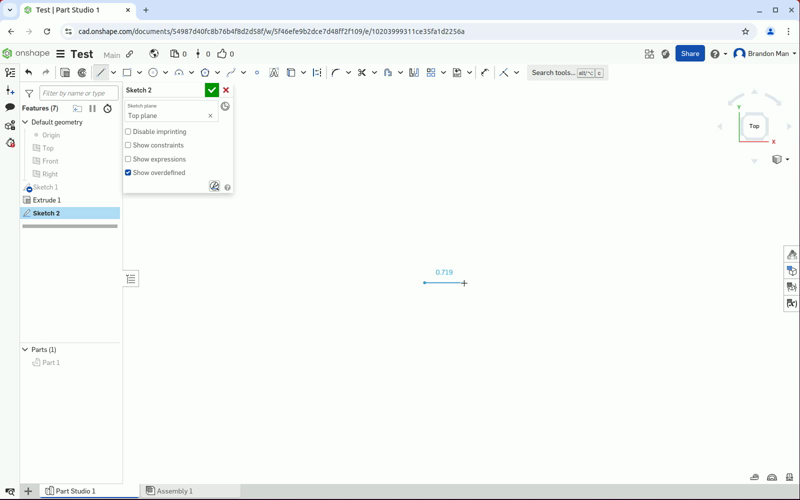
scroll(-6)
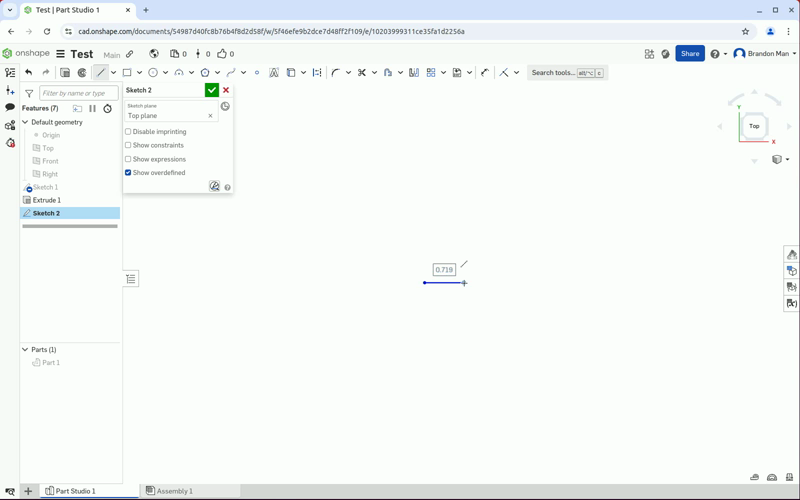
scroll(-6)
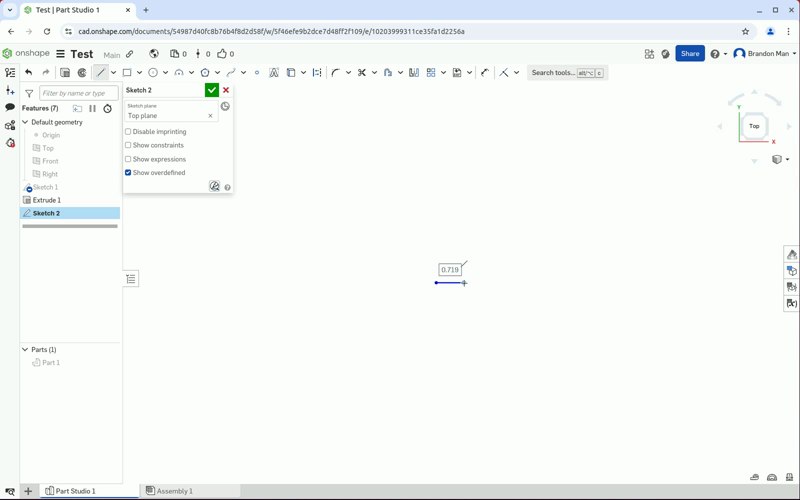
scroll(-6)
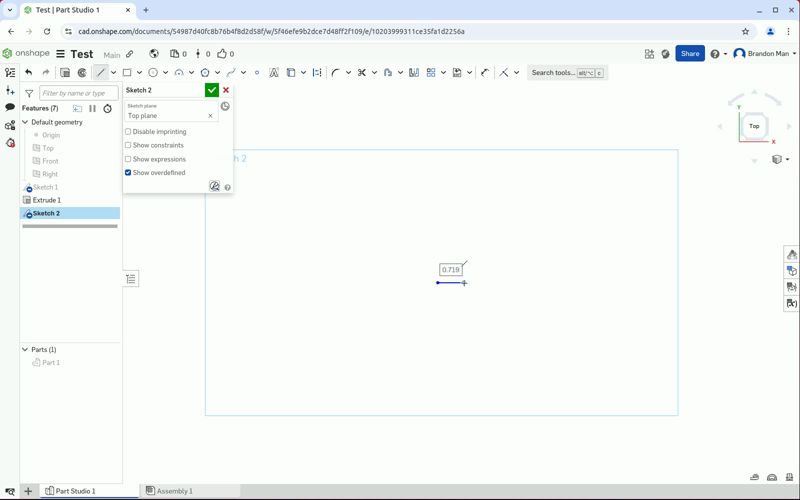
scroll(-6)
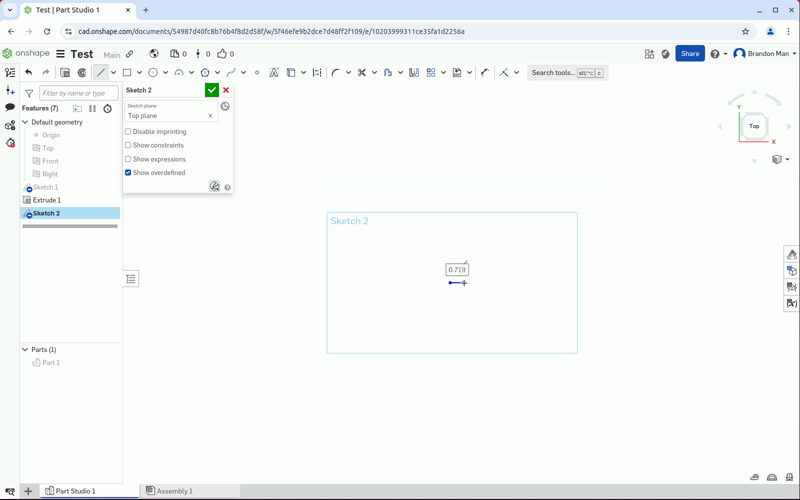
scroll(-6)
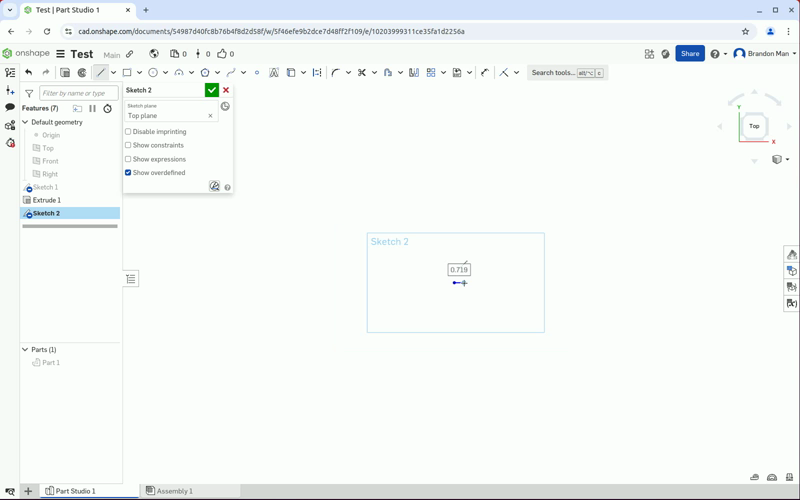
scroll(-6)
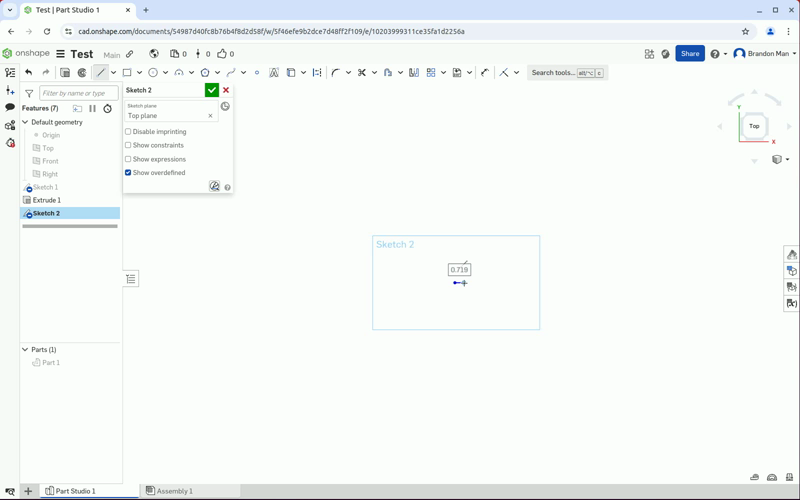
scroll(-6)
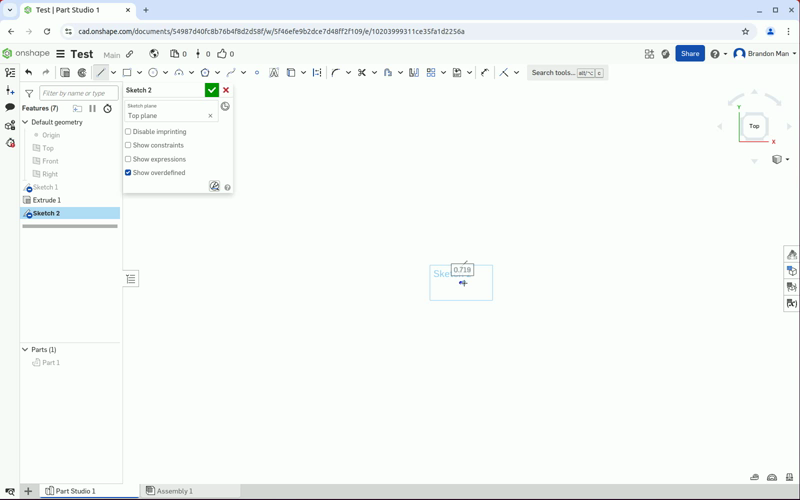
key_up(shift)
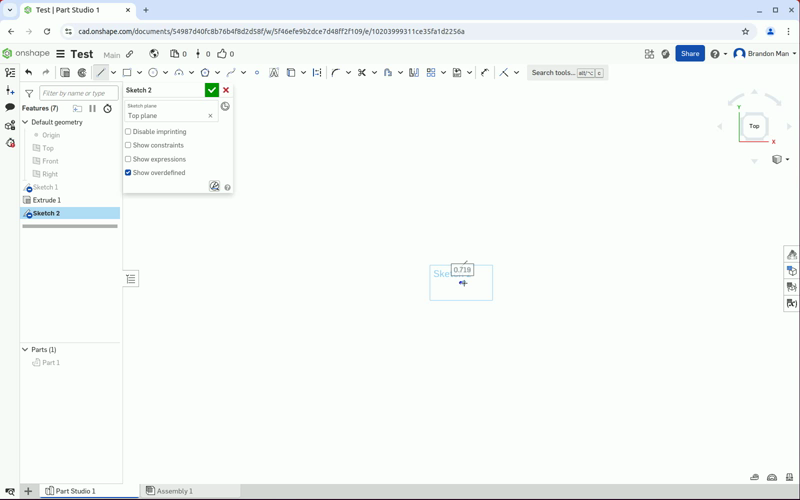
key_down(shift)
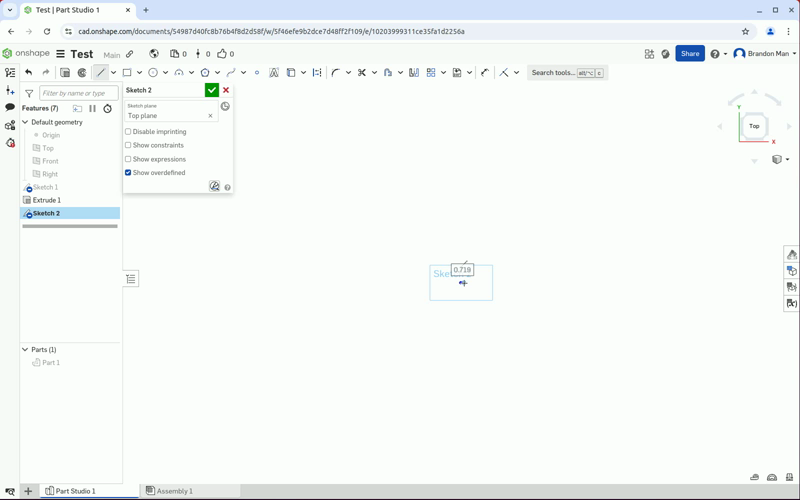
mouse_move(494, 282)
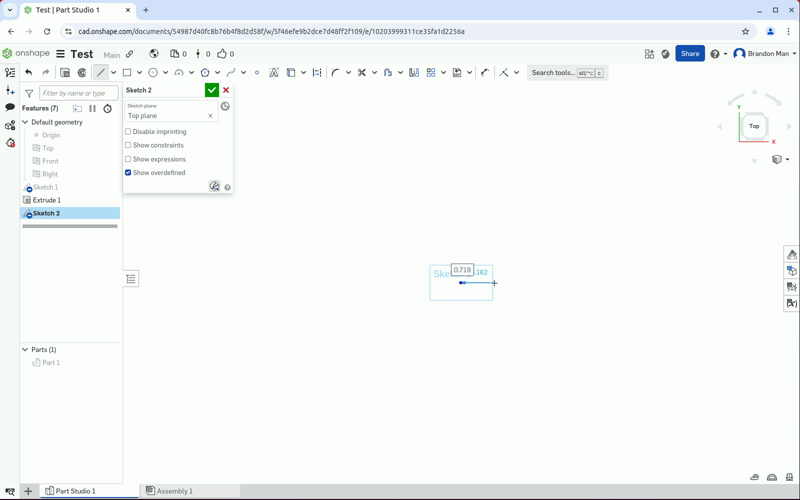
mouse_move(513, 282)
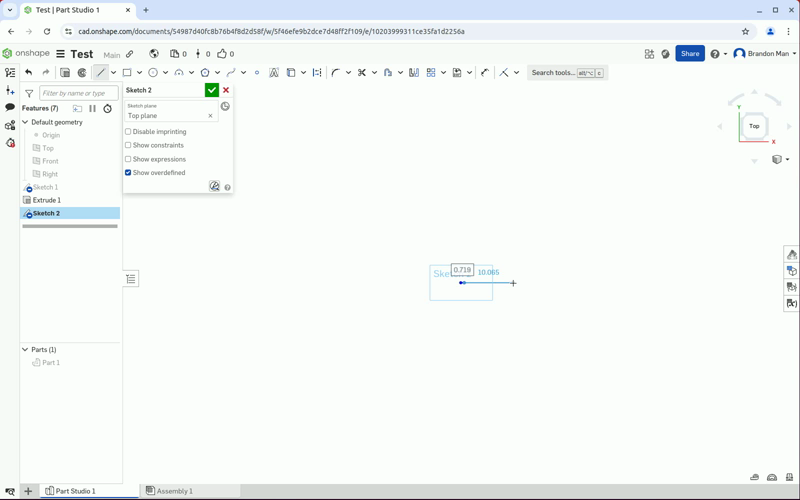
click(513, 282)
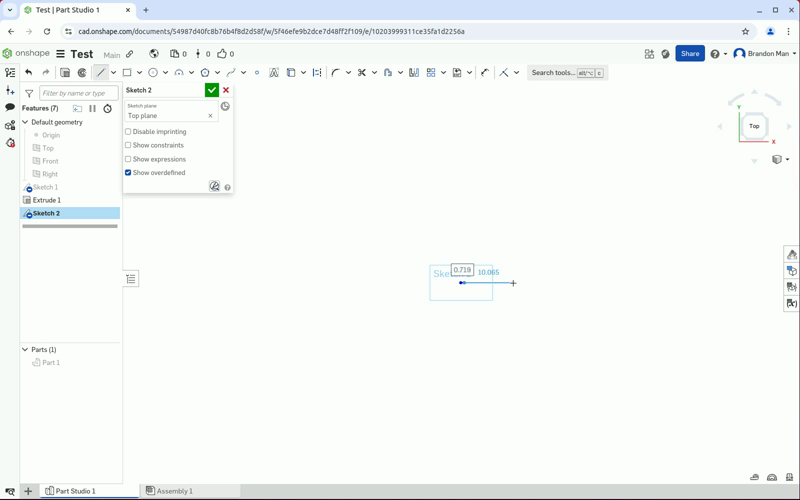
key_up(shift)
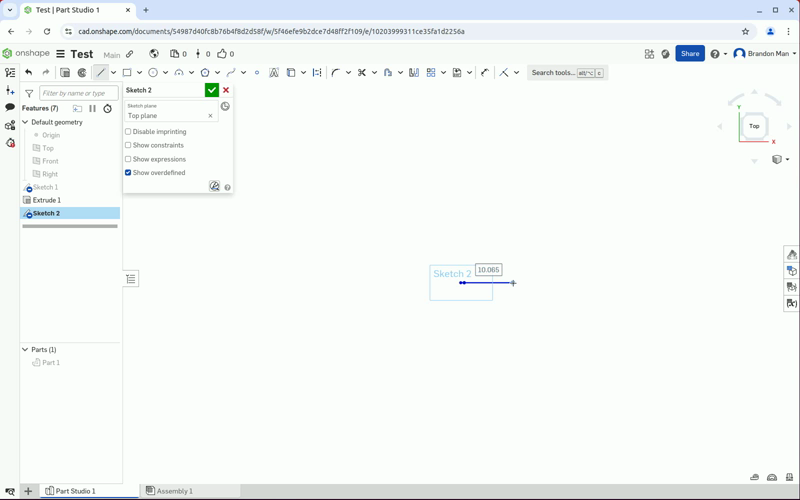
key_down(shift)
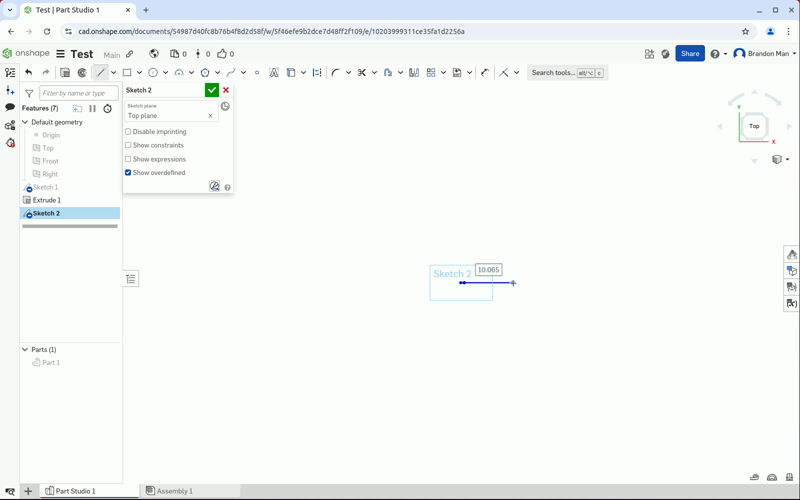
mouse_move(543, 282)
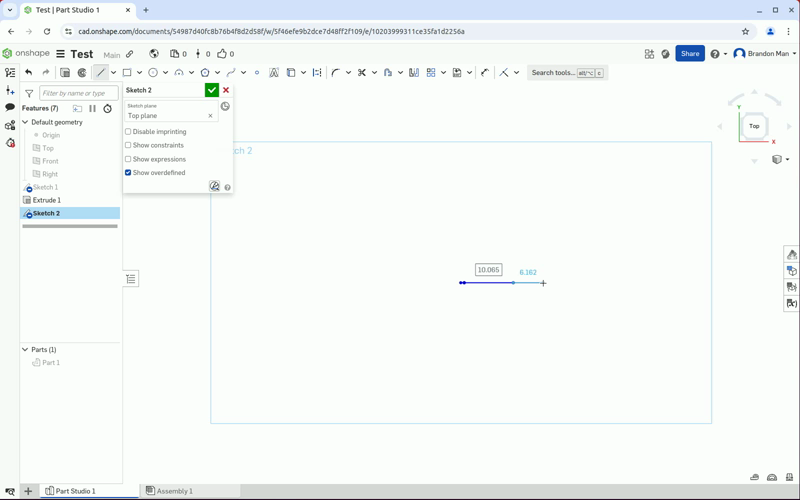
mouse_move(513, 279)
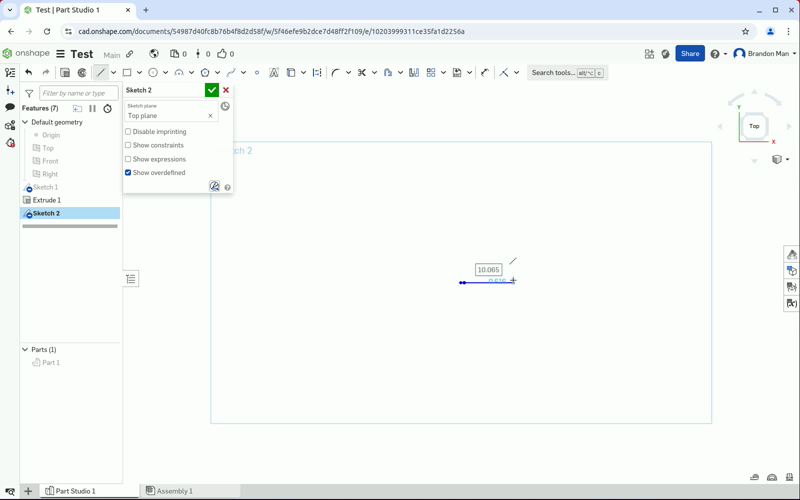
scroll(6)
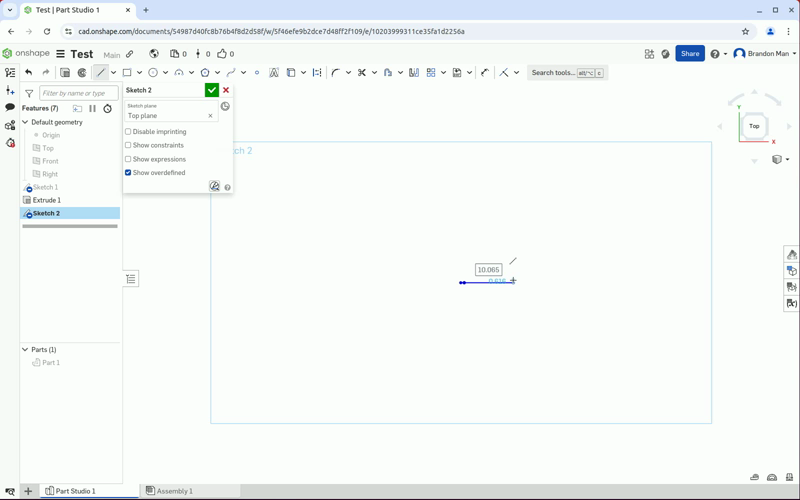
scroll(6)
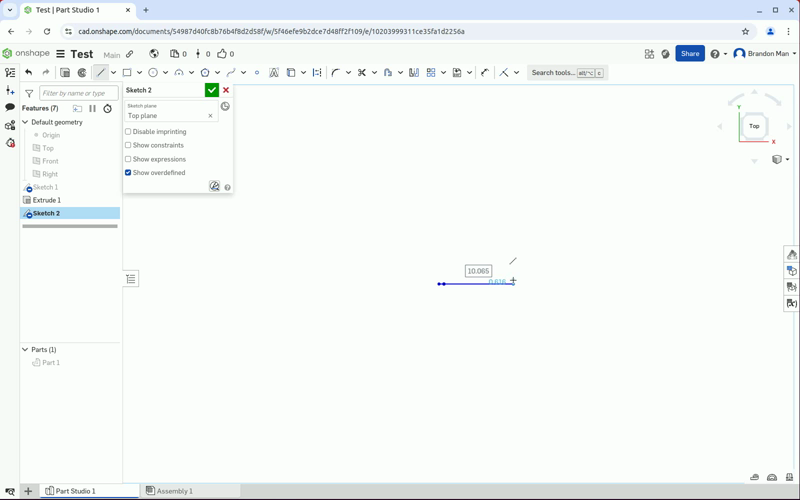
scroll(6)
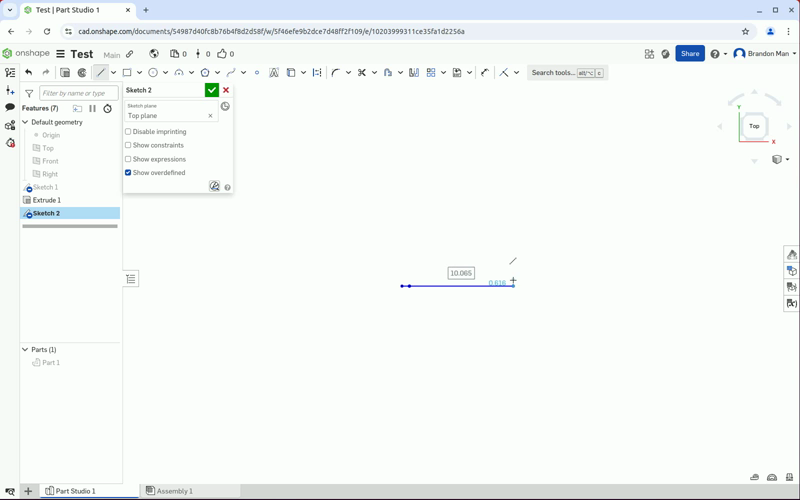
scroll(6)
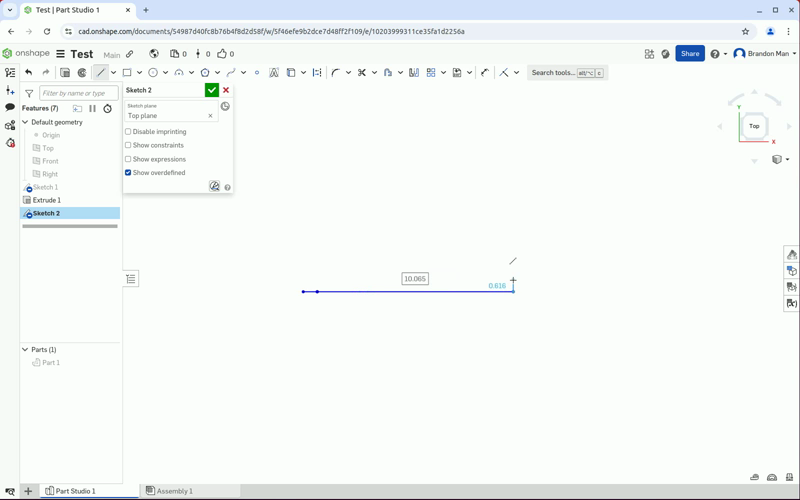
scroll(6)
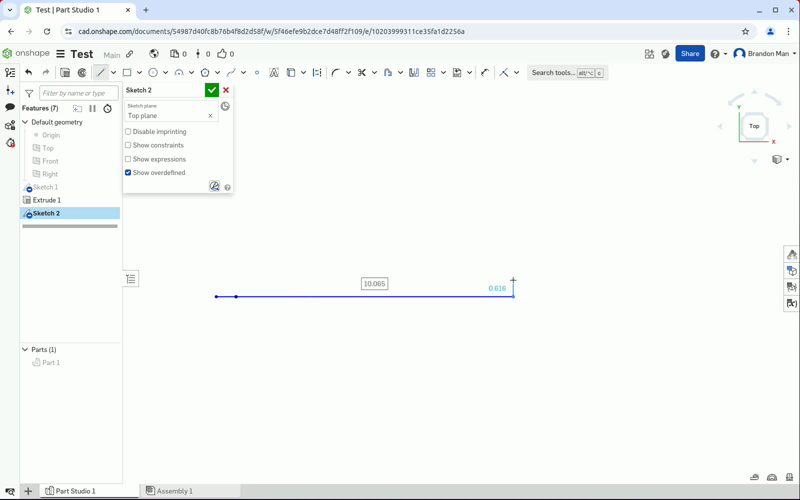
scroll(6)
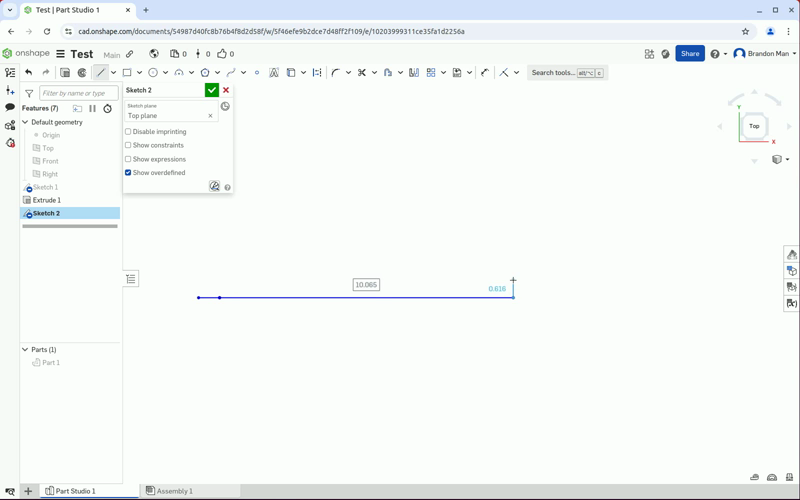
scroll(6)
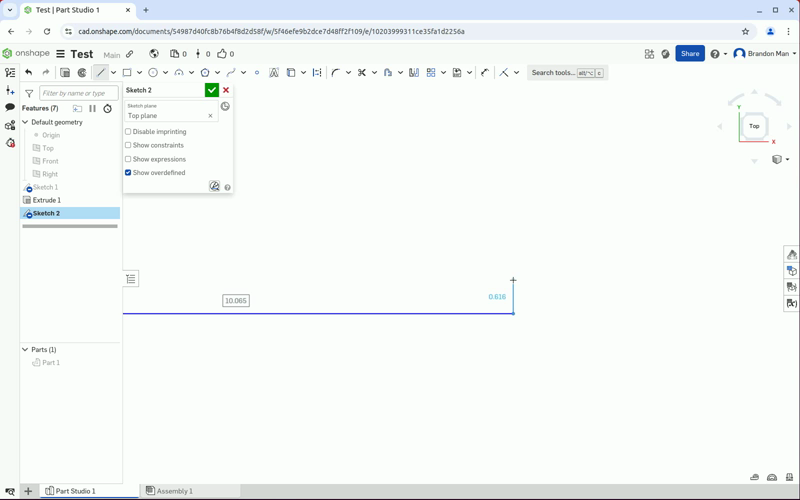
click(513, 279)
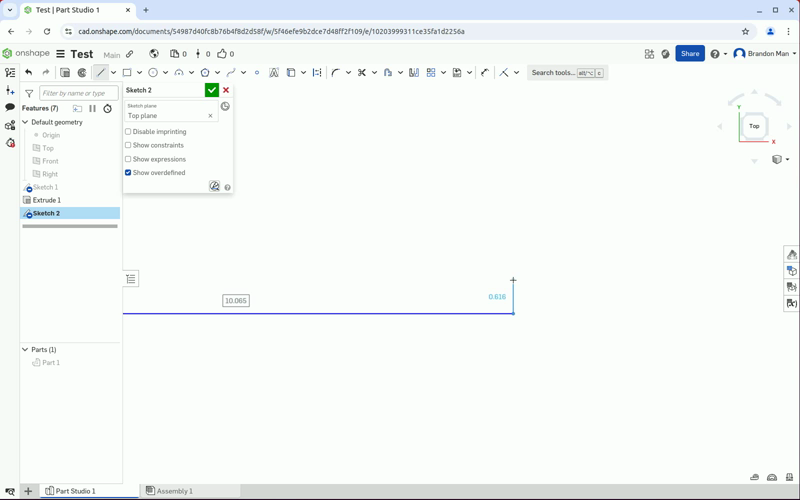
scroll(-6)
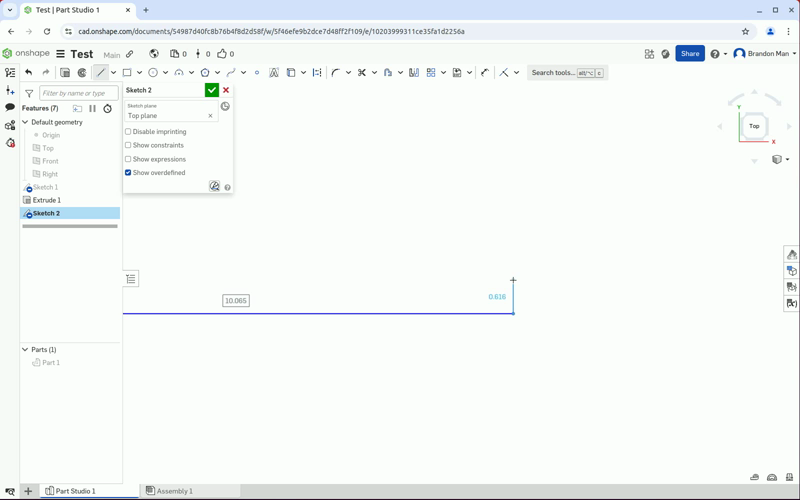
scroll(-6)
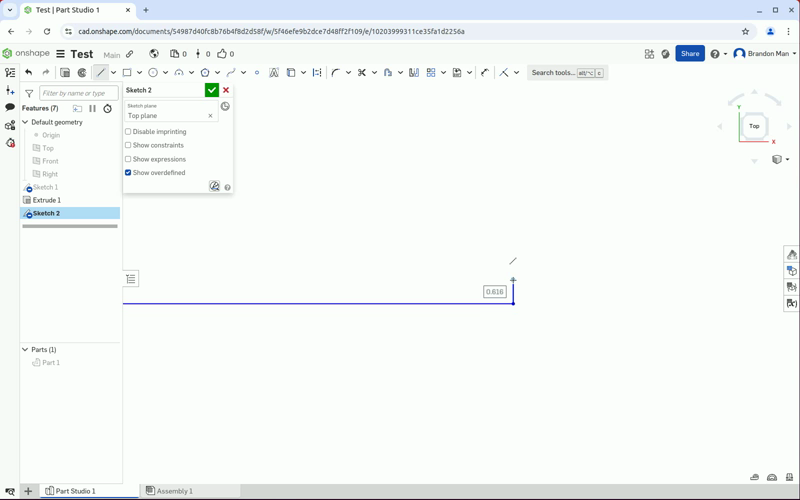
scroll(-6)
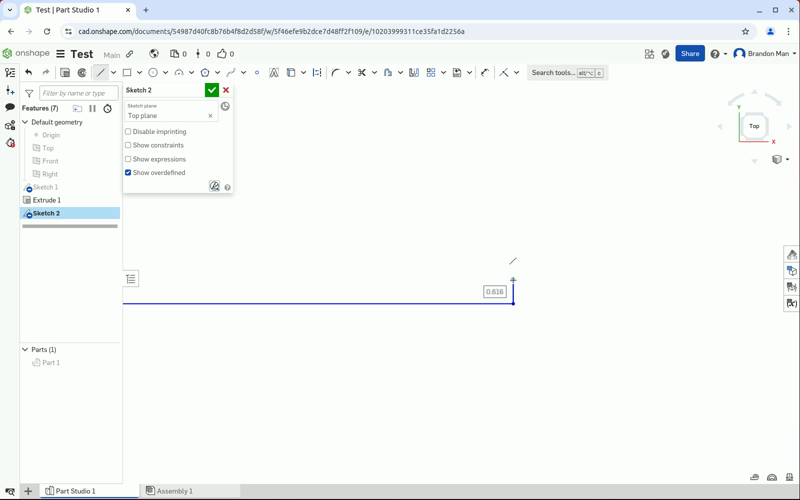
scroll(-6)
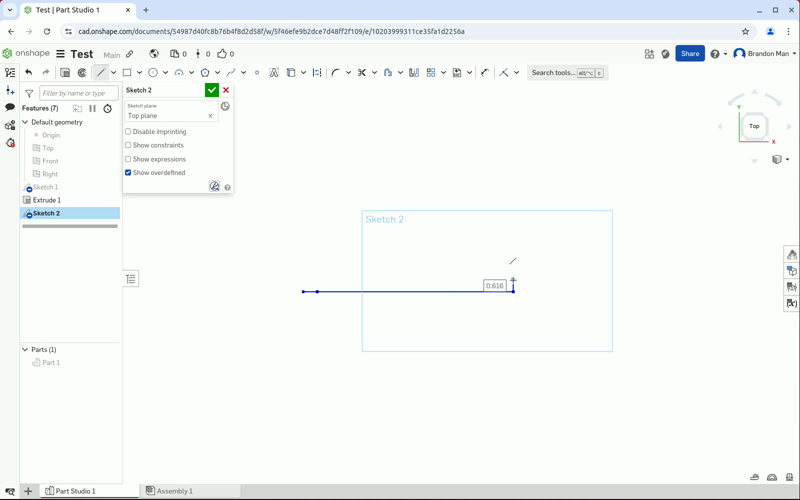
scroll(-6)
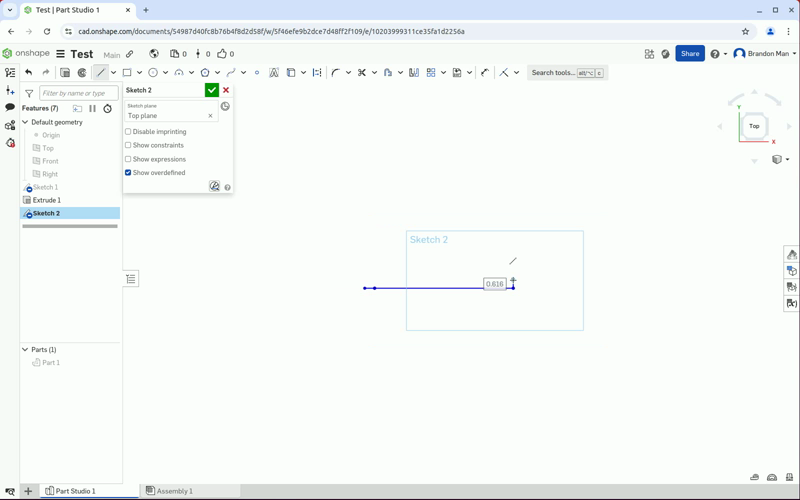
scroll(-6)
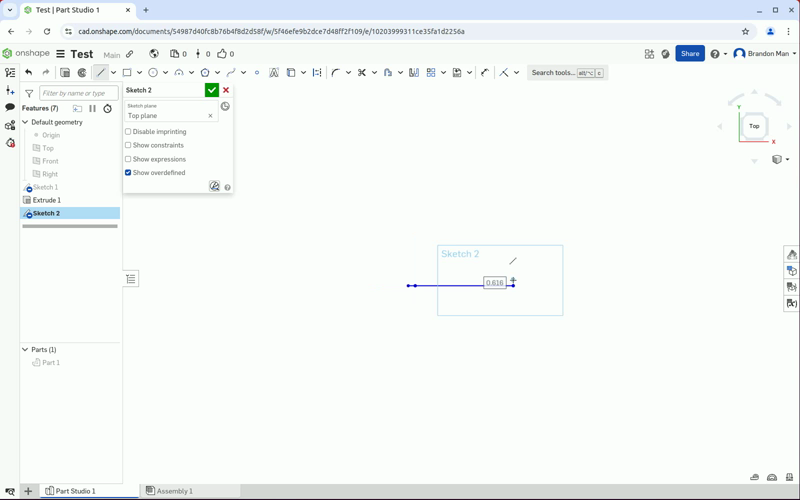
scroll(-6)
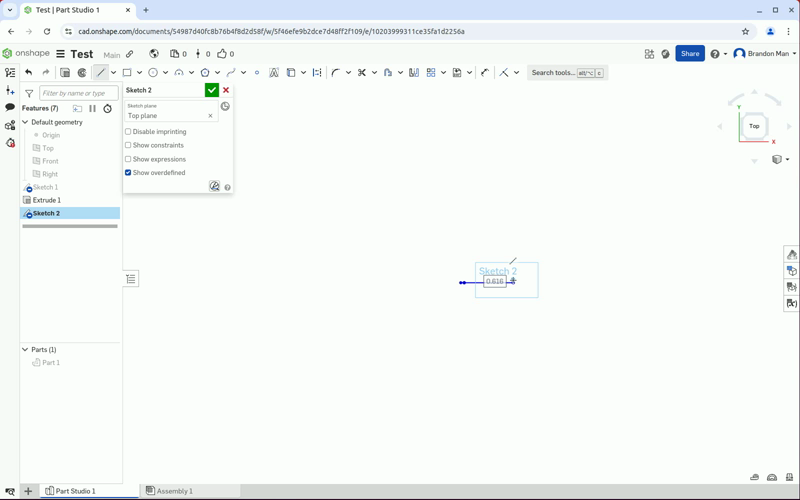
key_up(shift)
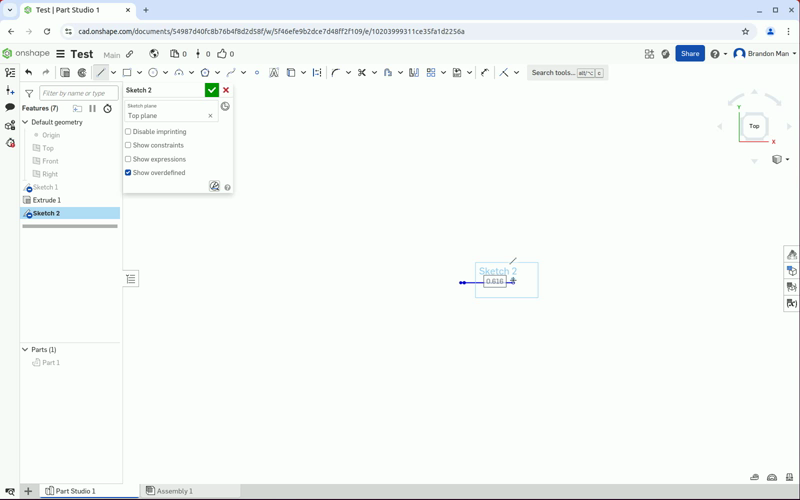
key_down(shift)
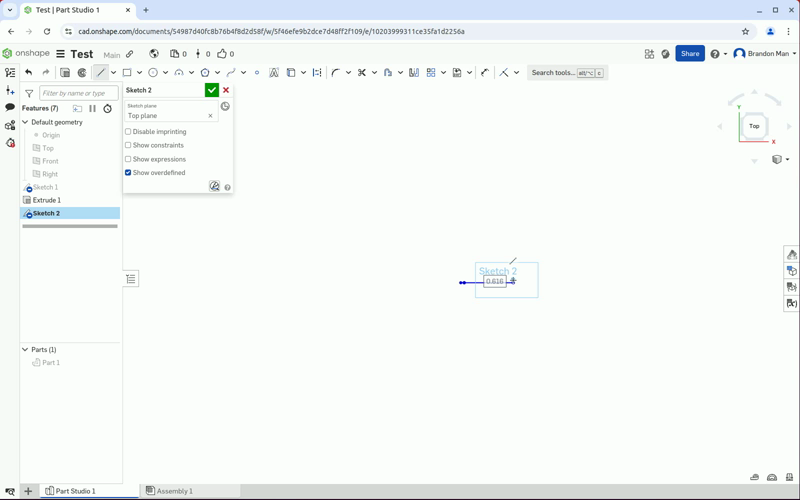
mouse_move(543, 279)
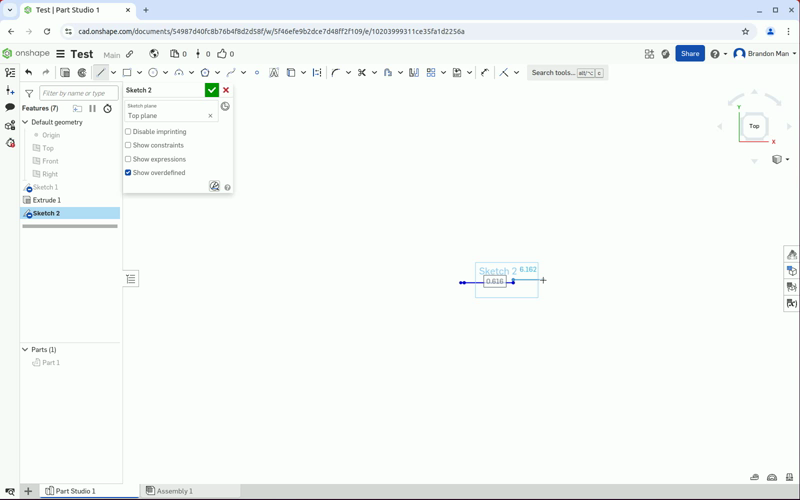
mouse_move(460, 279)
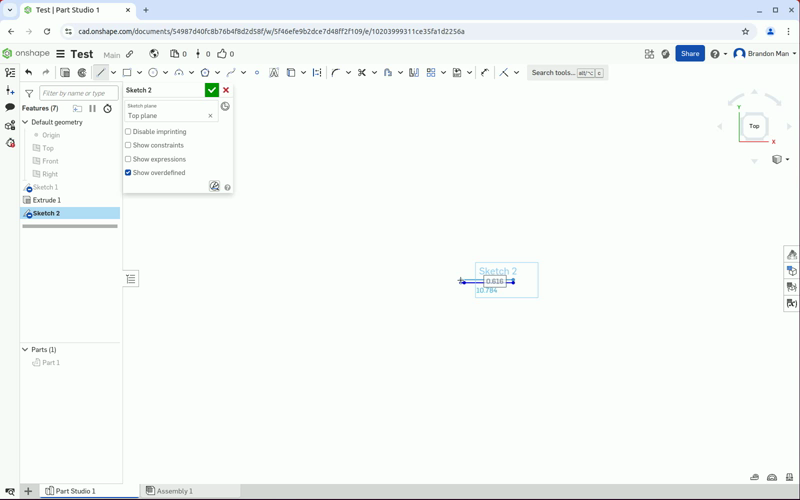
scroll(6)
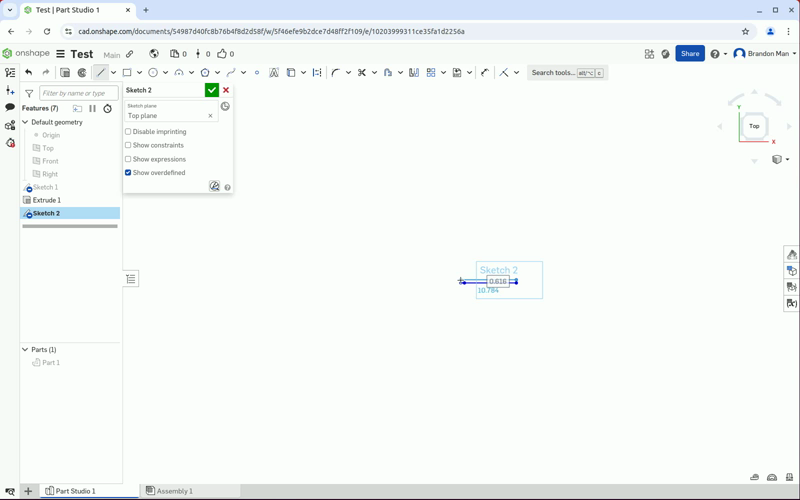
scroll(6)
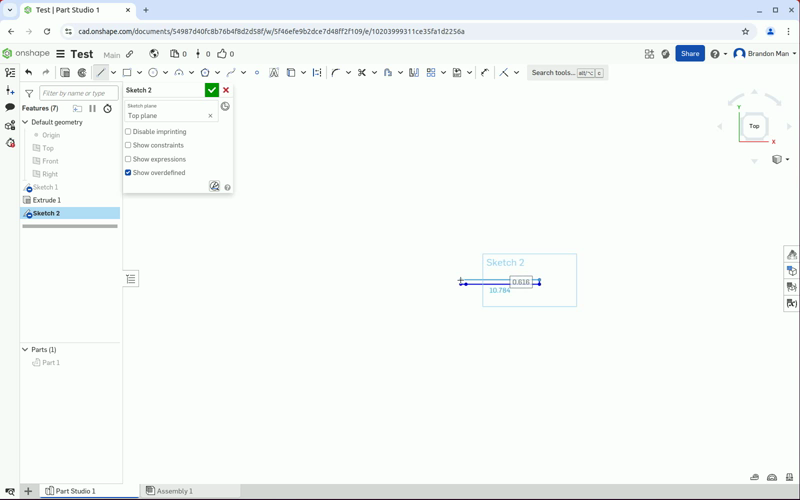
scroll(6)
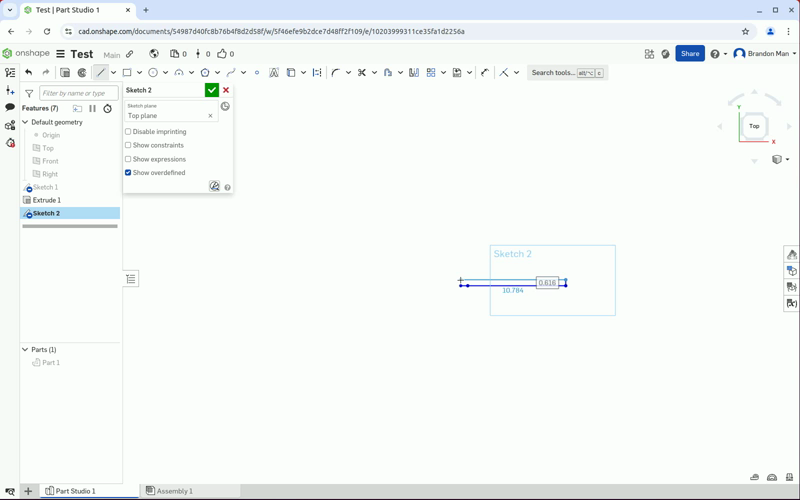
scroll(6)
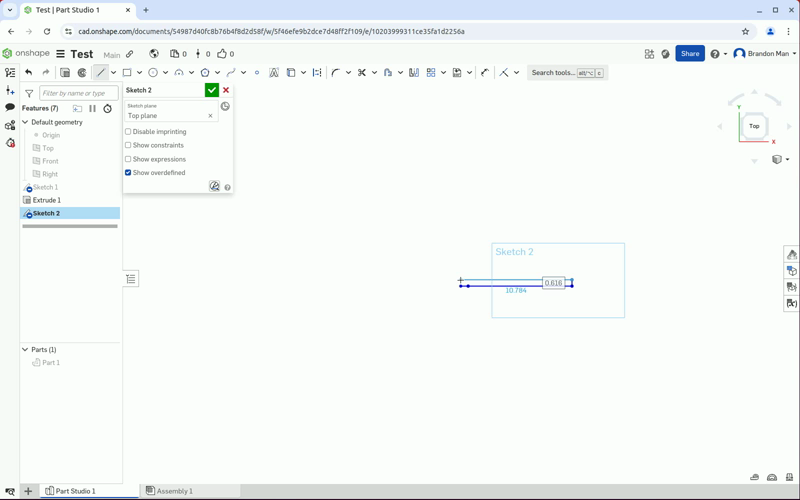
scroll(6)
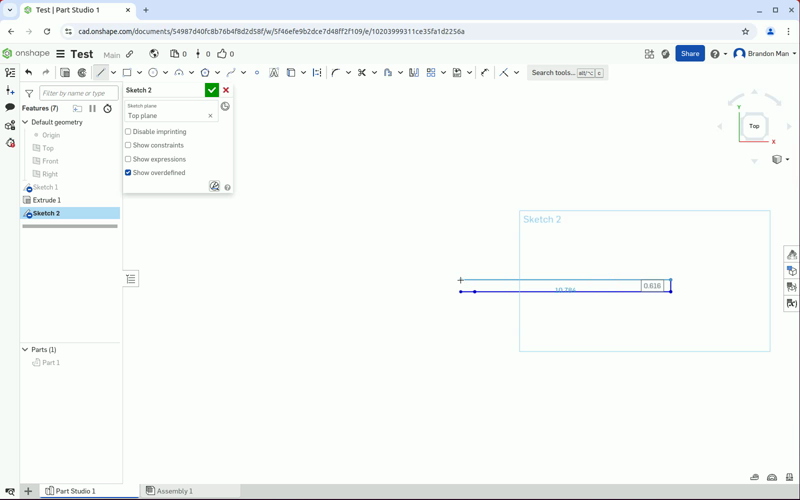
scroll(6)
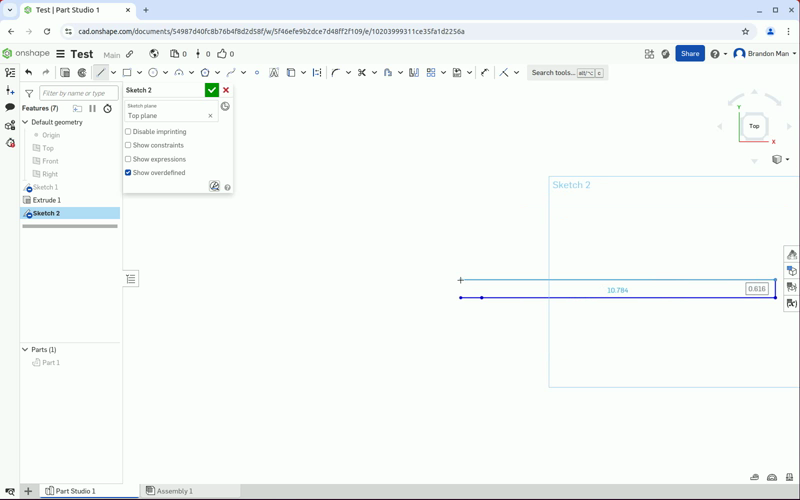
scroll(6)
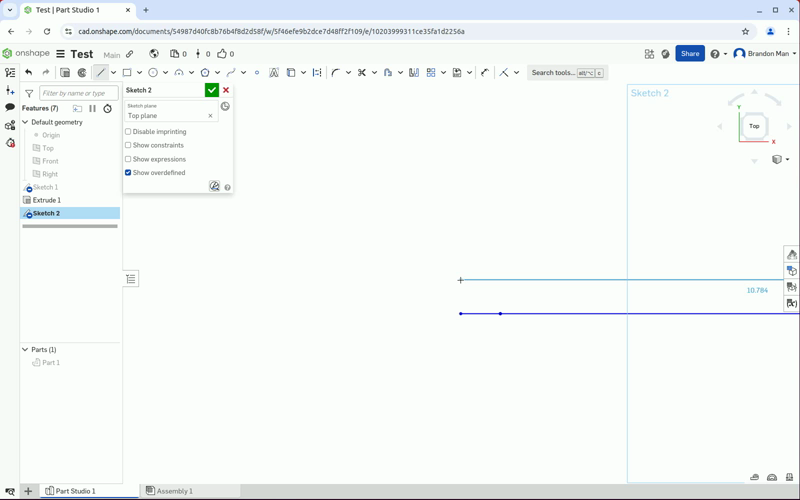
click(460, 279)
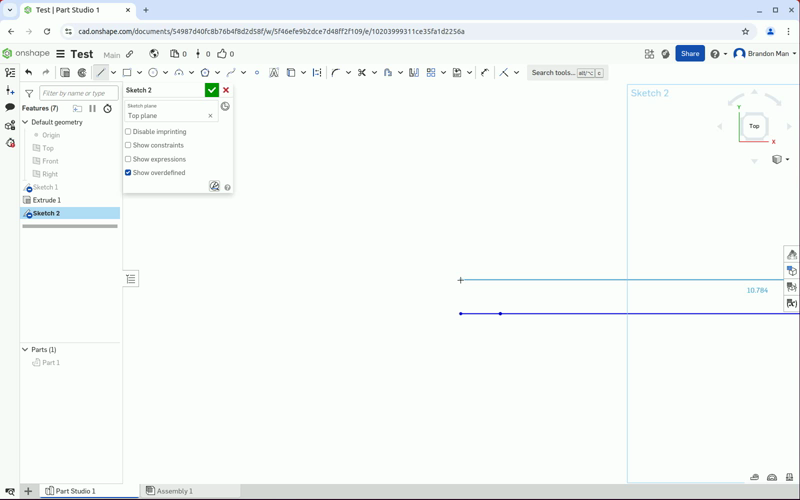
scroll(-6)
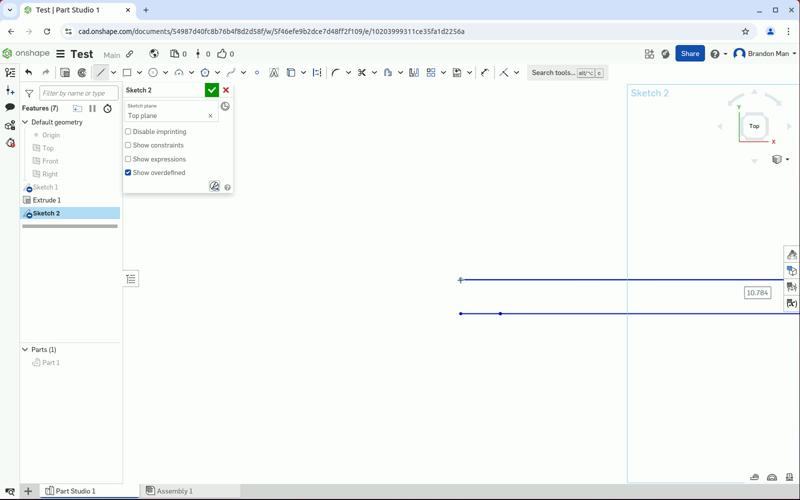
scroll(-6)
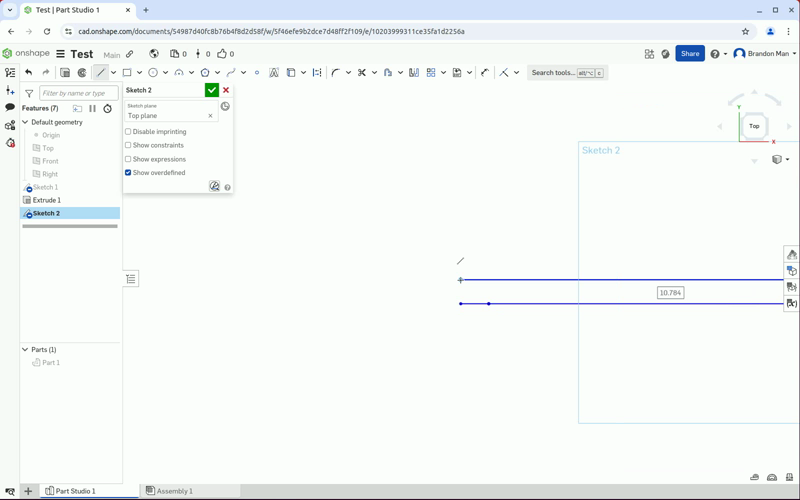
scroll(-6)
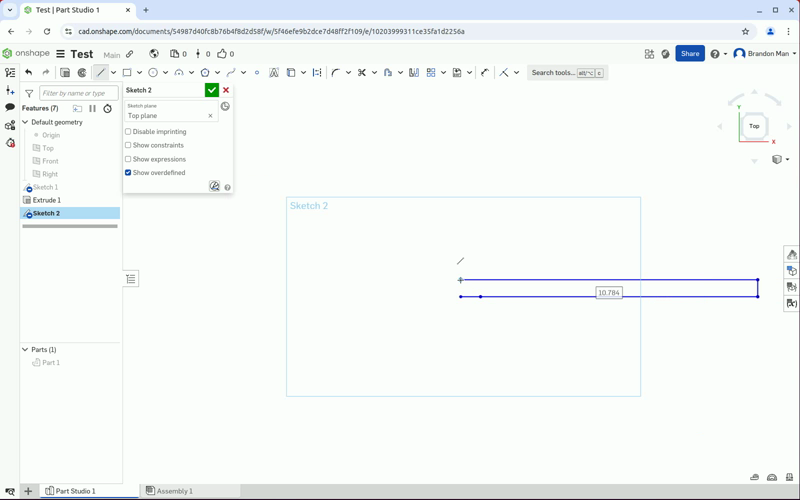
scroll(-6)
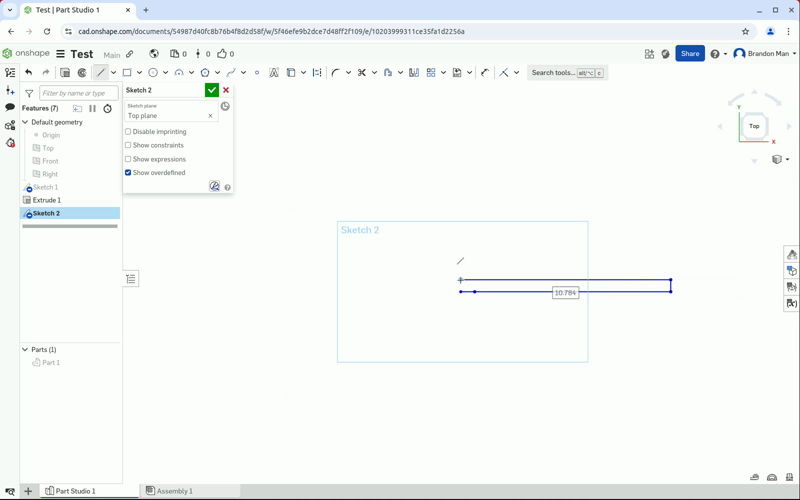
scroll(-6)
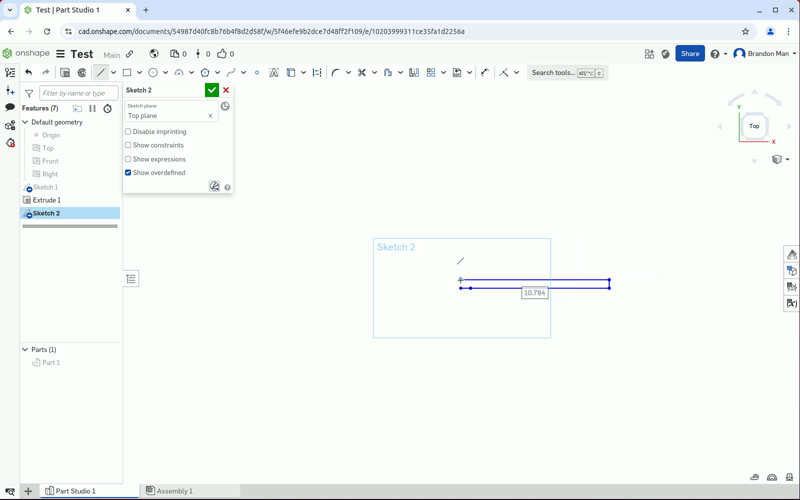
scroll(-6)
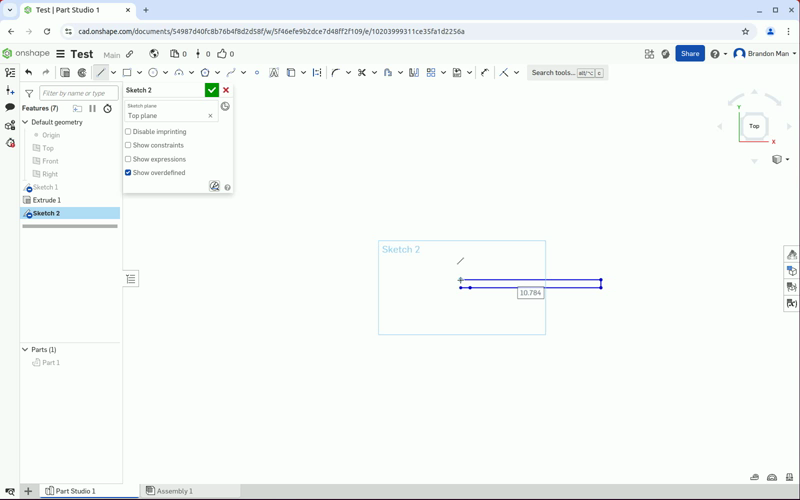
scroll(-6)
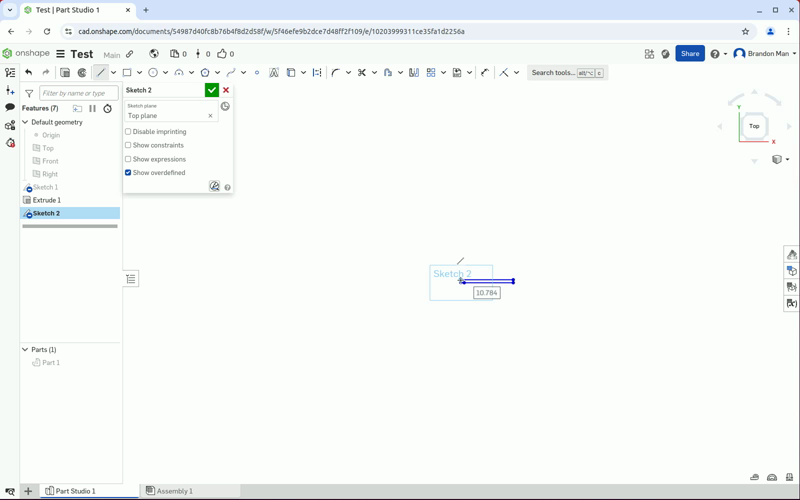
key_up(shift)
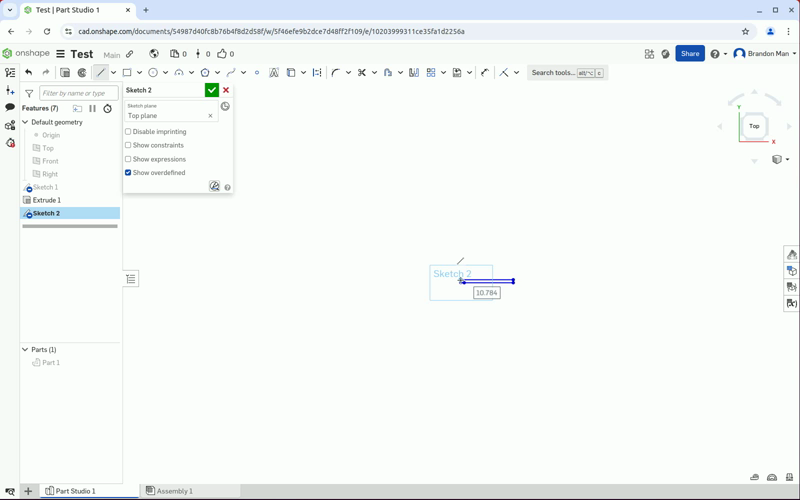
mouse_move(490, 279)
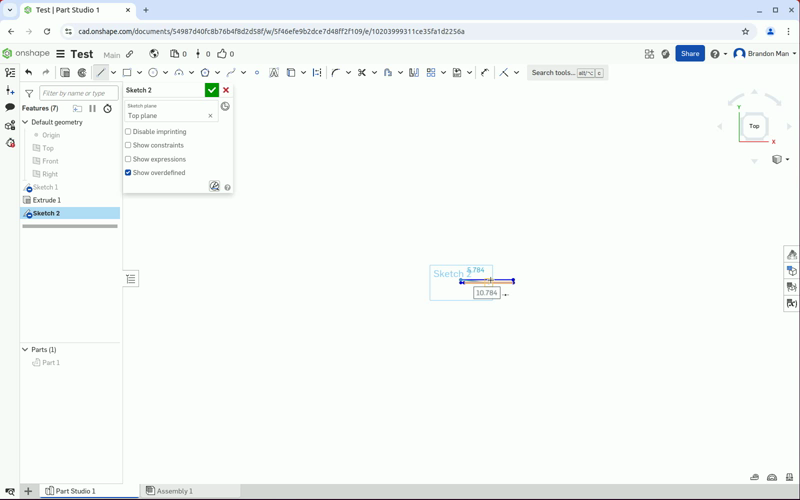
key_down(shift)
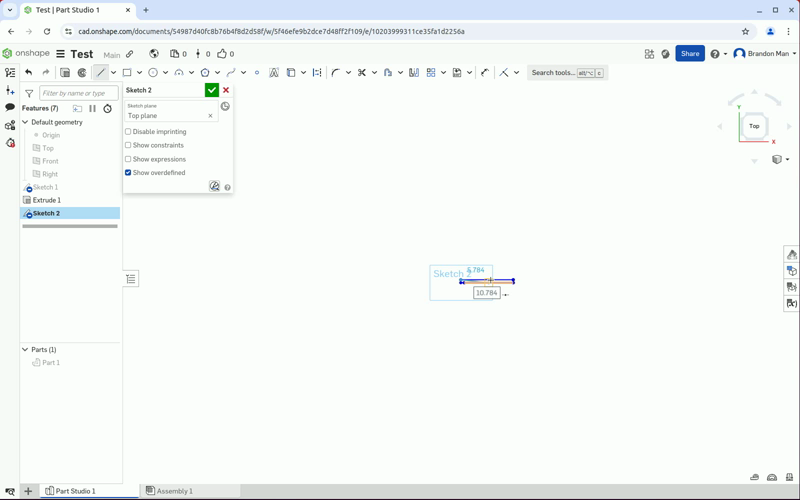
mouse_move(460, 282)
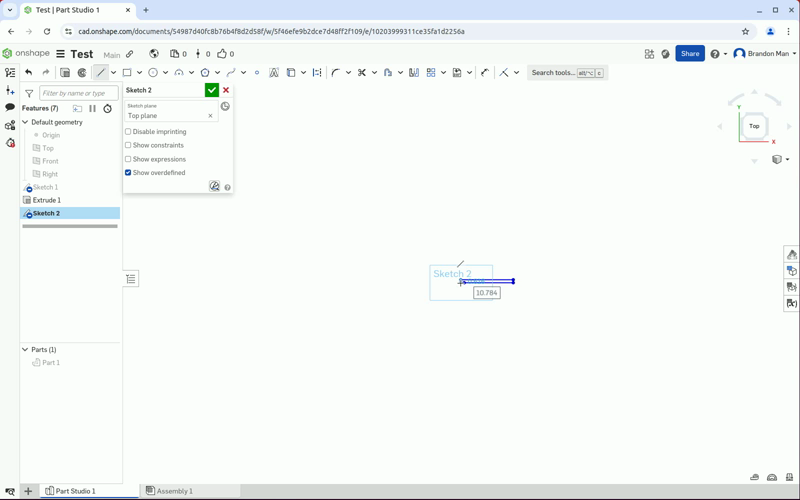
scroll(6)
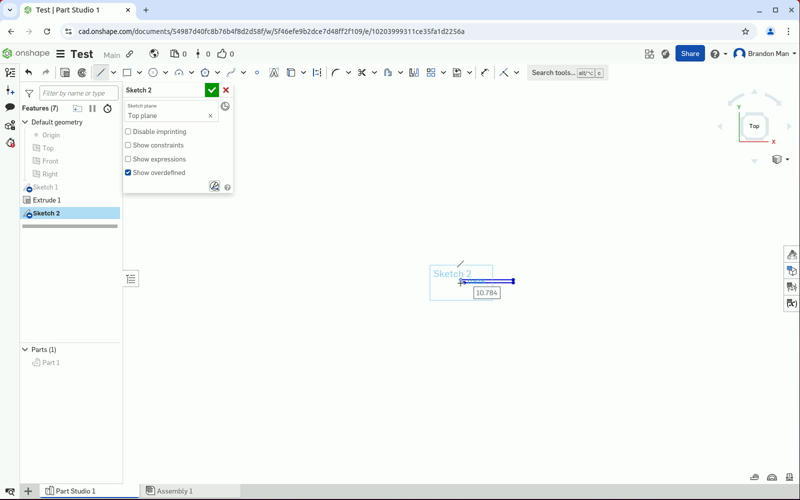
scroll(6)
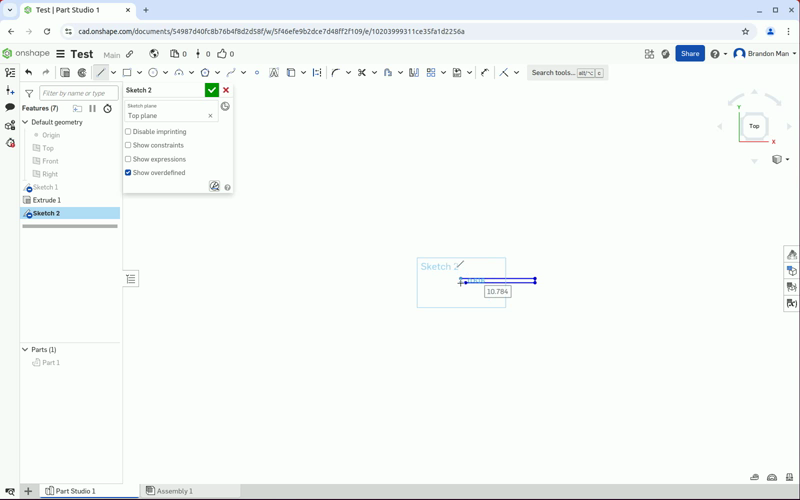
scroll(6)
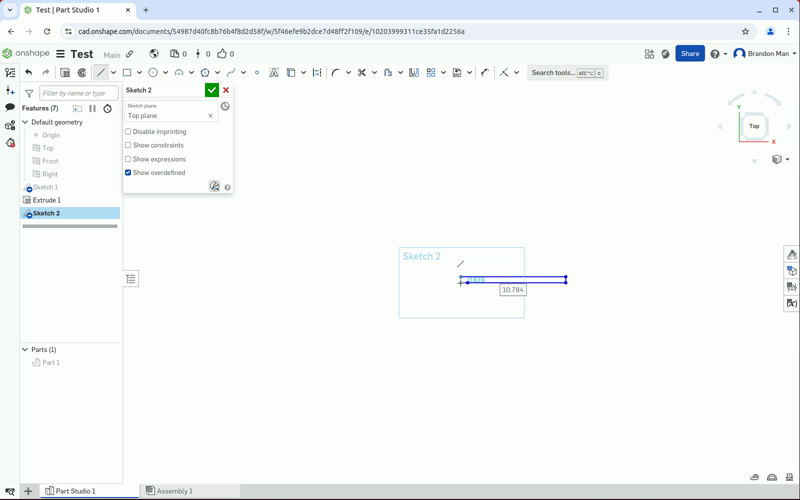
scroll(6)
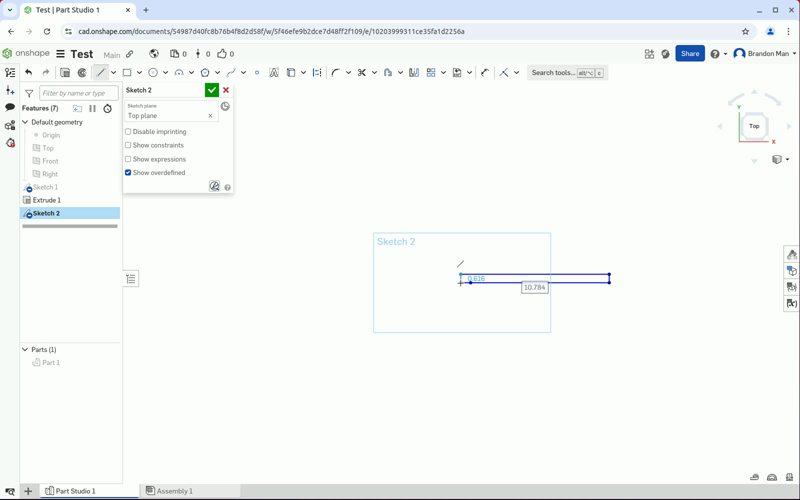
scroll(6)
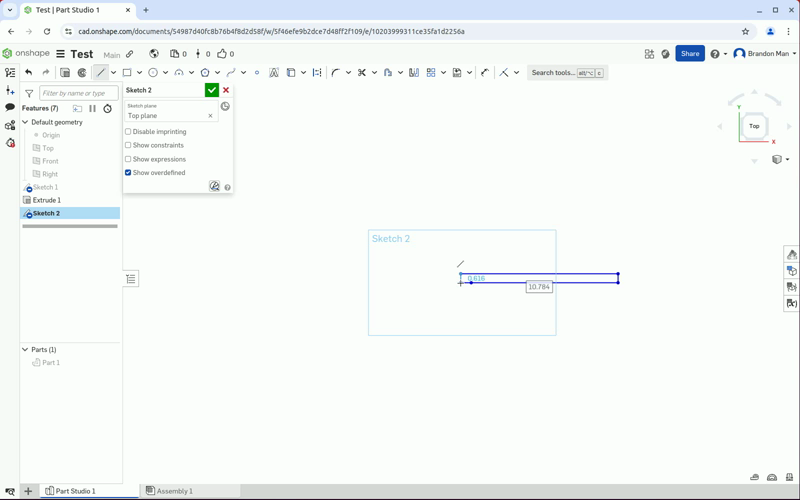
scroll(6)
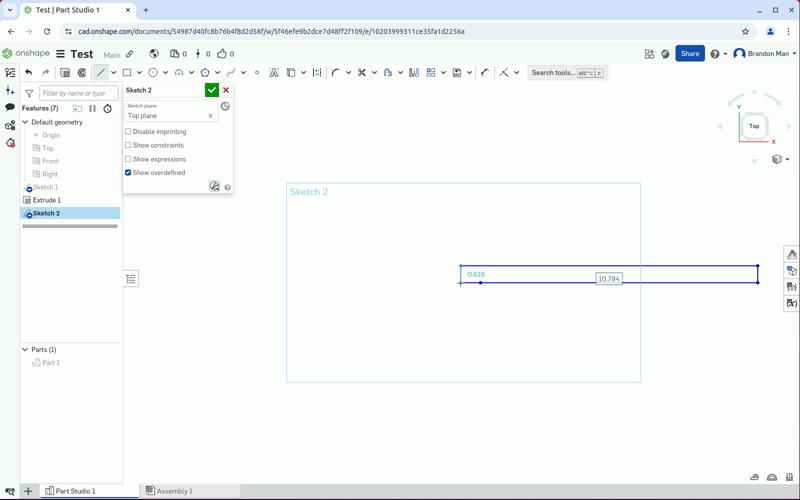
scroll(6)
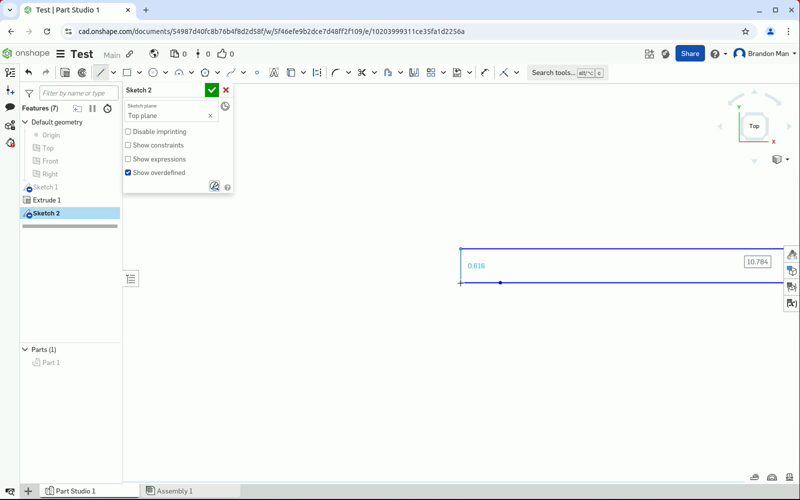
key_up(shift)
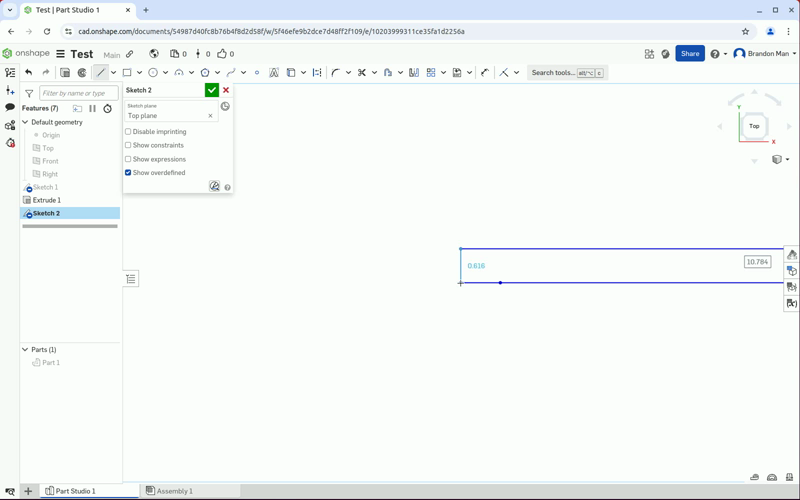
click(460, 282)
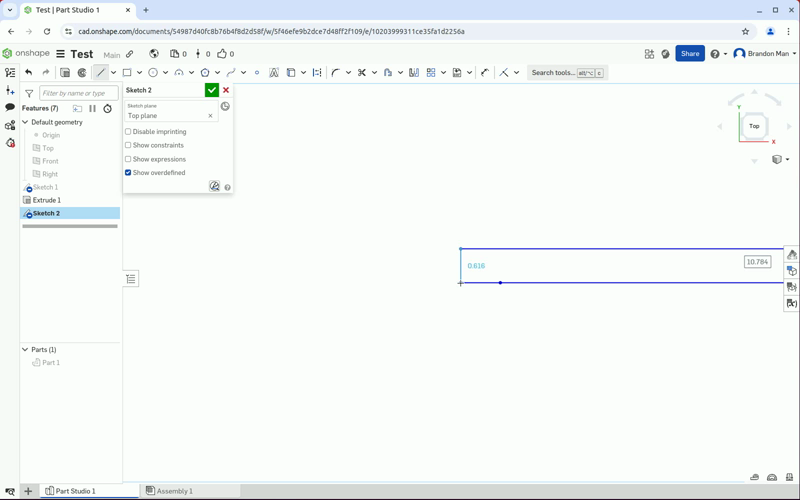
scroll(-6)
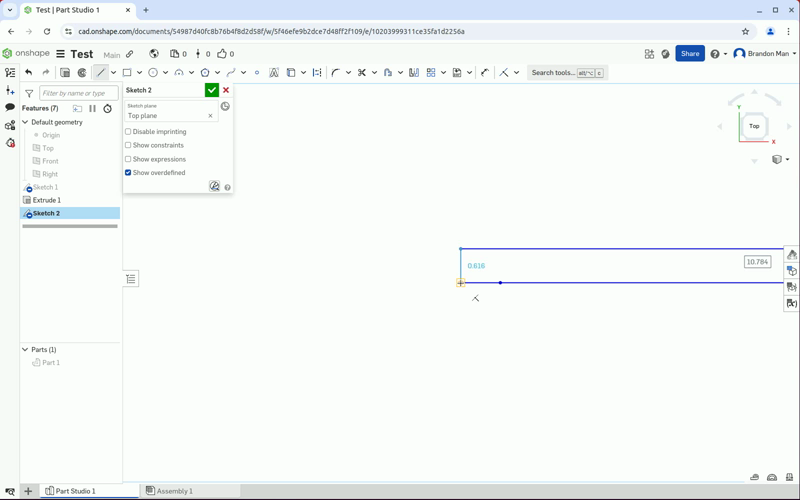
scroll(-6)
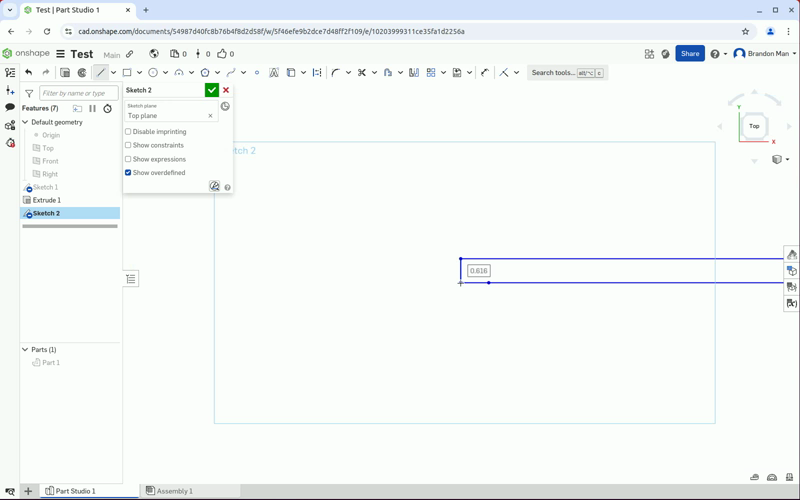
scroll(-6)
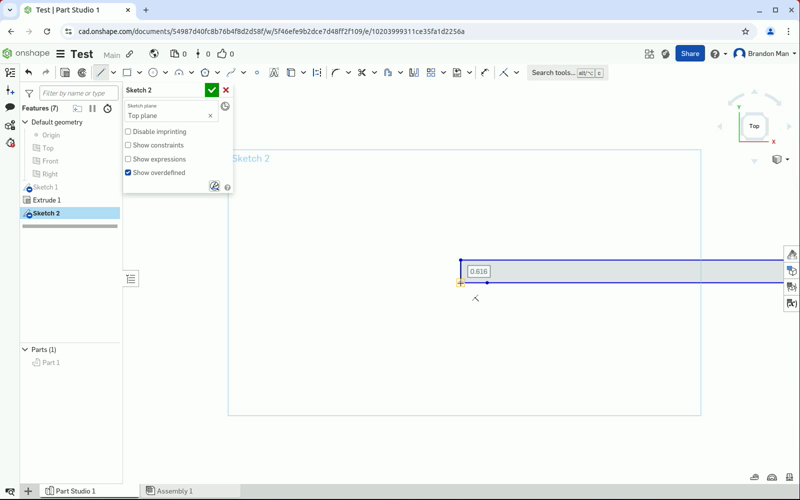
scroll(-6)
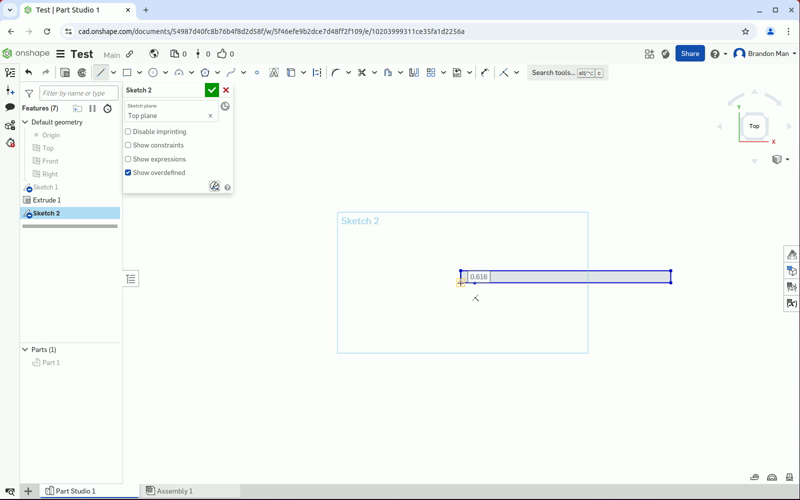
scroll(-6)
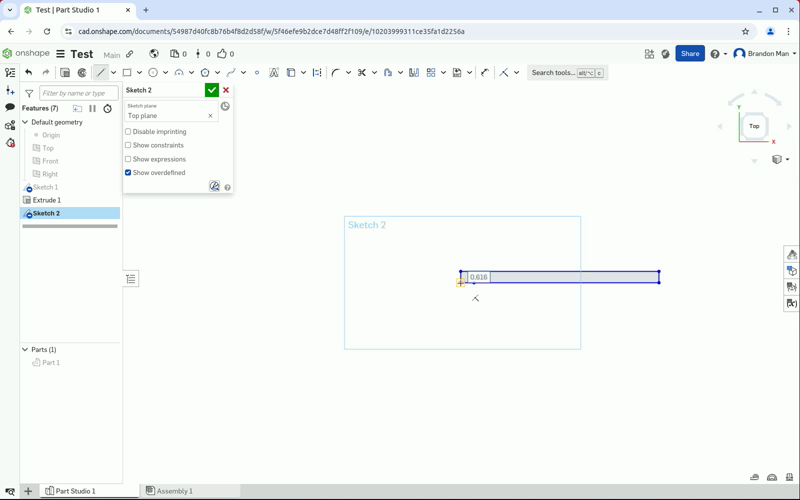
scroll(-6)
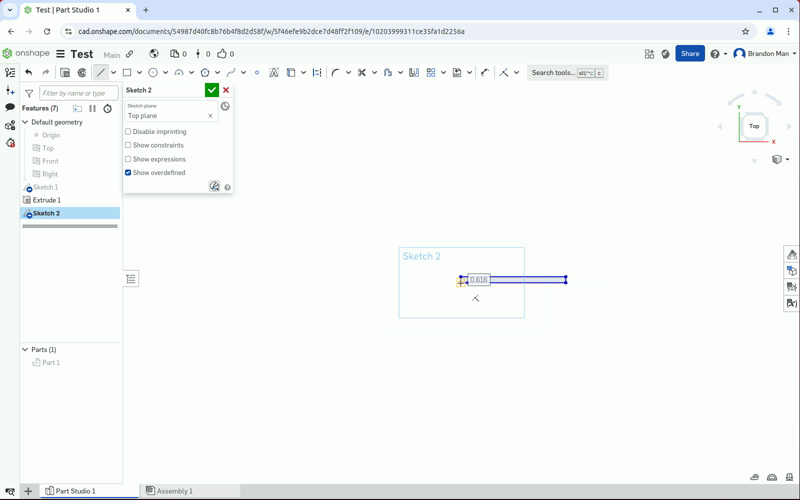
scroll(-6)
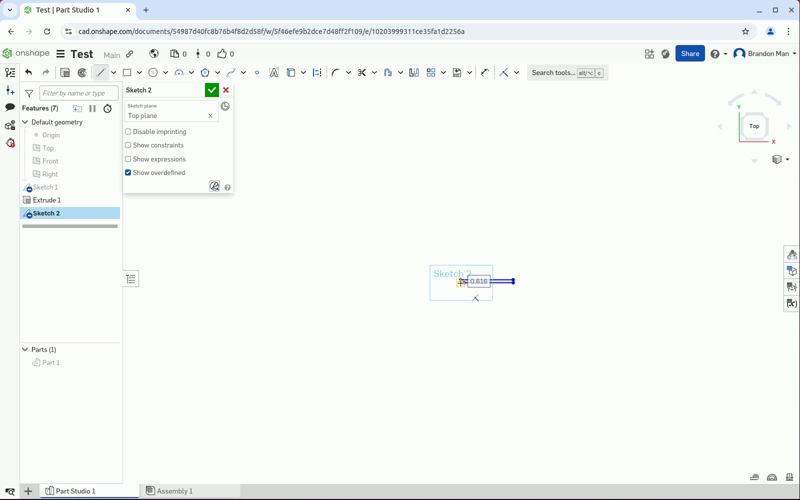
key(esc)
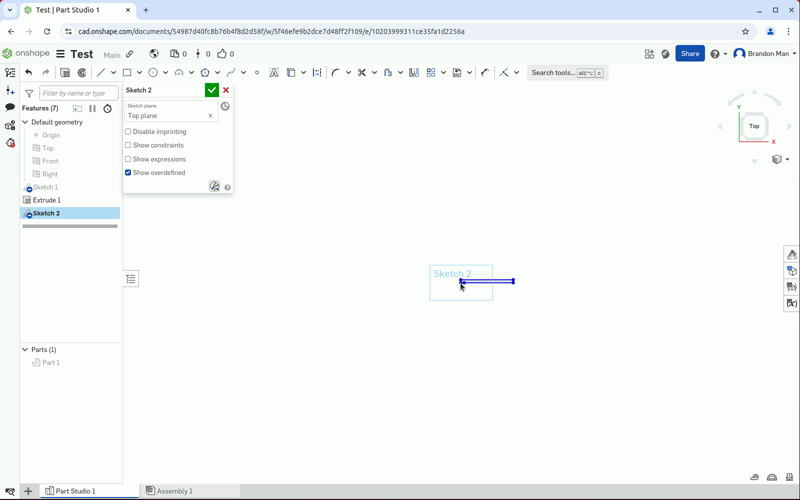
mouse_move(480, 282)
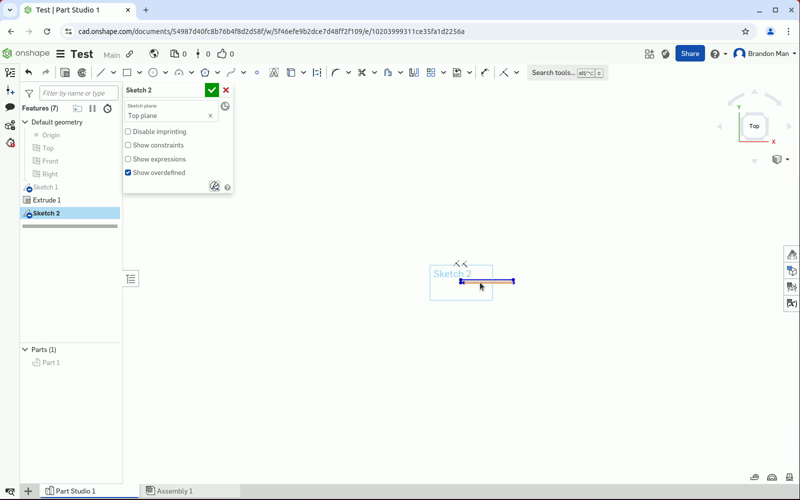
scroll(6)
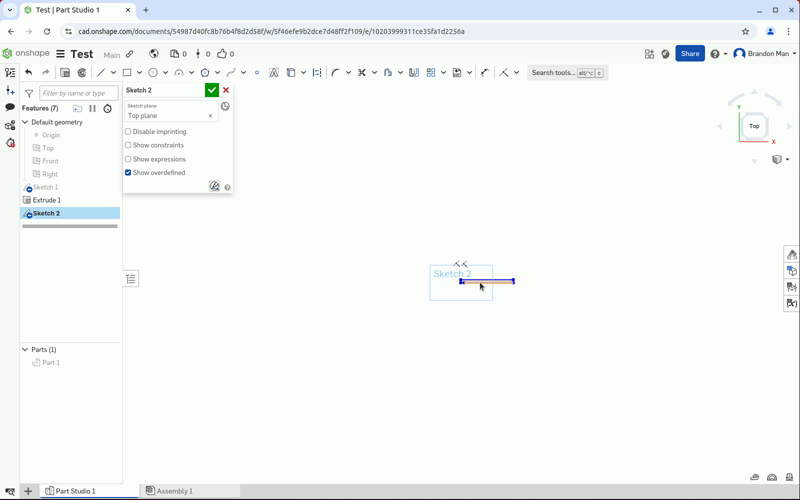
scroll(6)
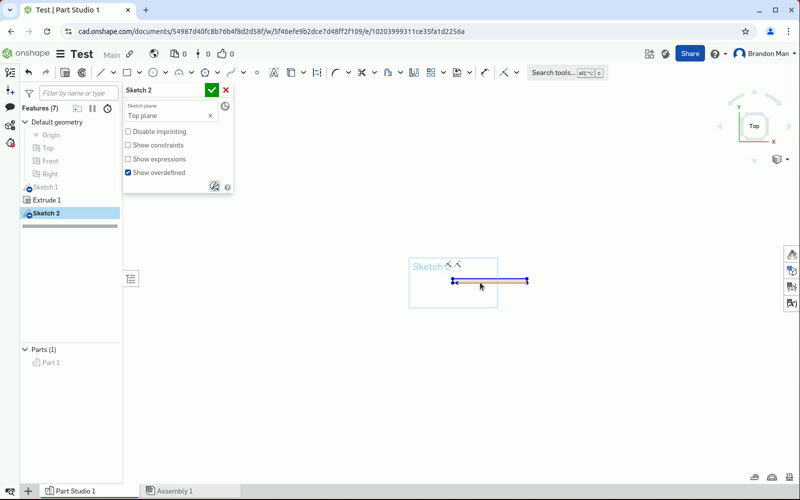
scroll(6)
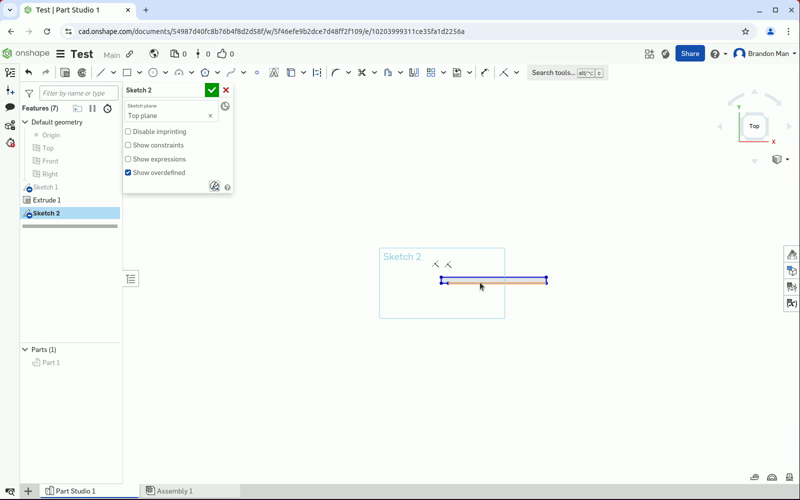
scroll(6)
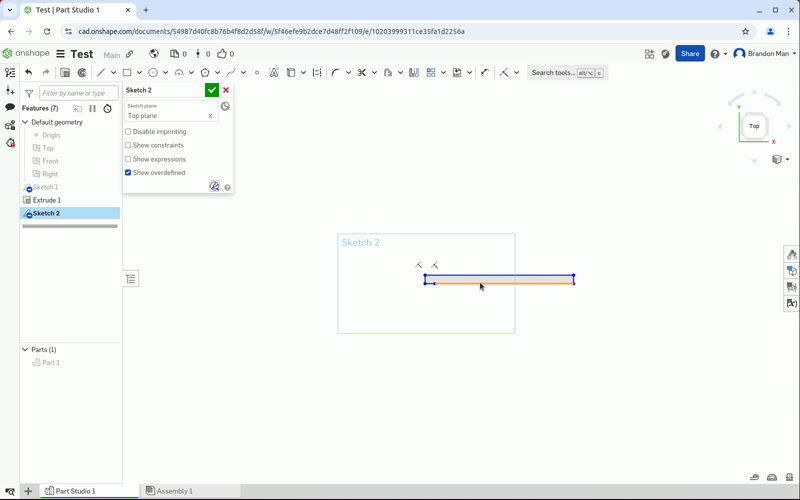
scroll(6)
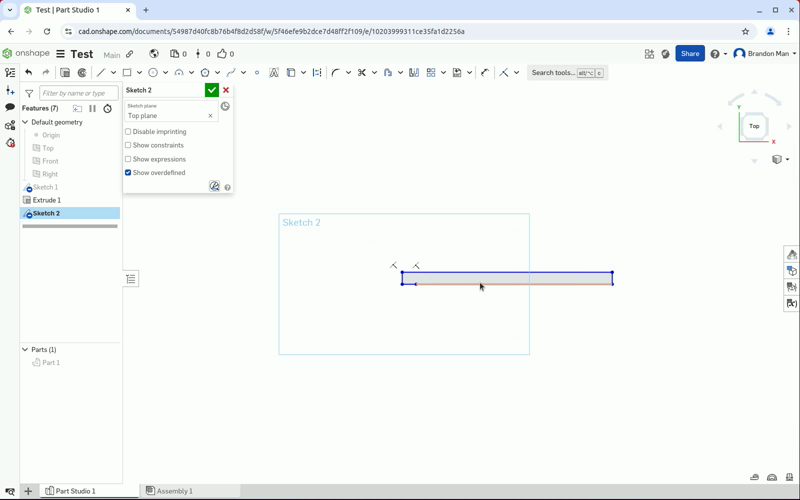
scroll(6)
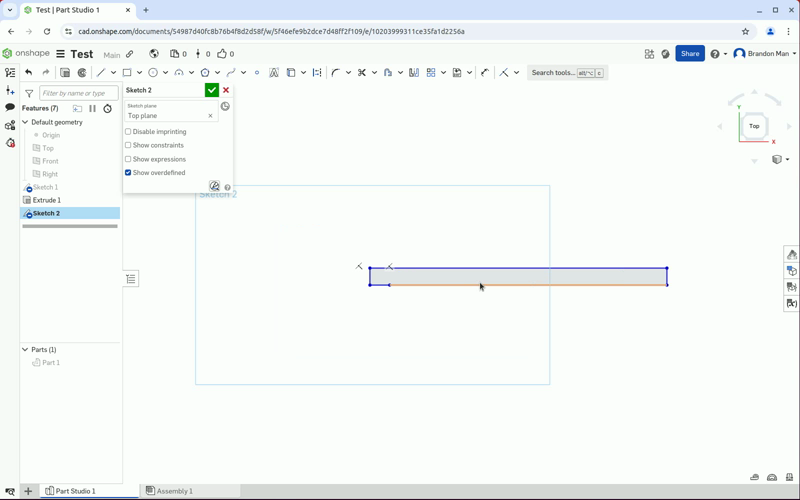
scroll(6)
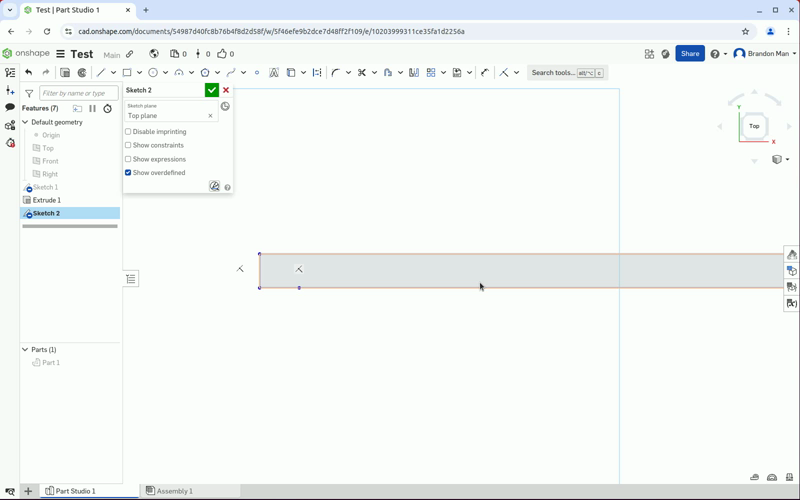
click(480, 282)
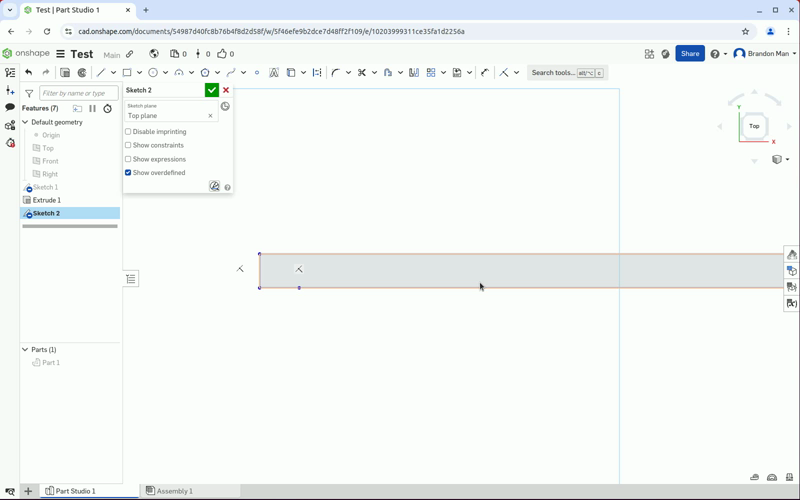
scroll(-6)
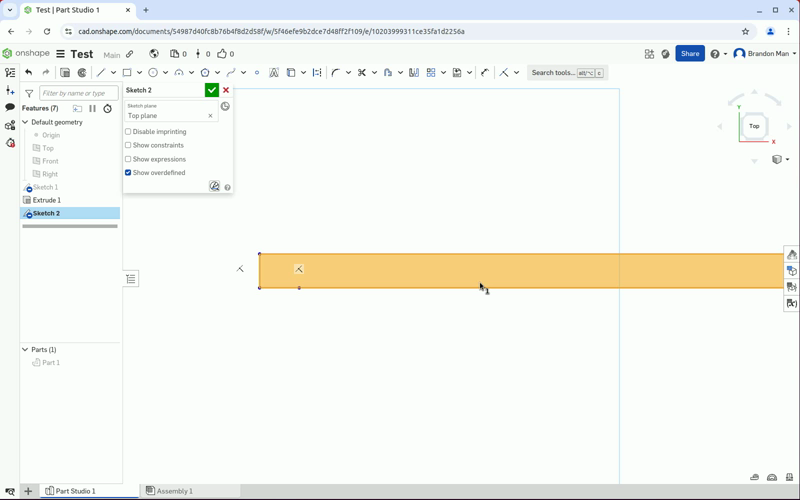
scroll(-6)
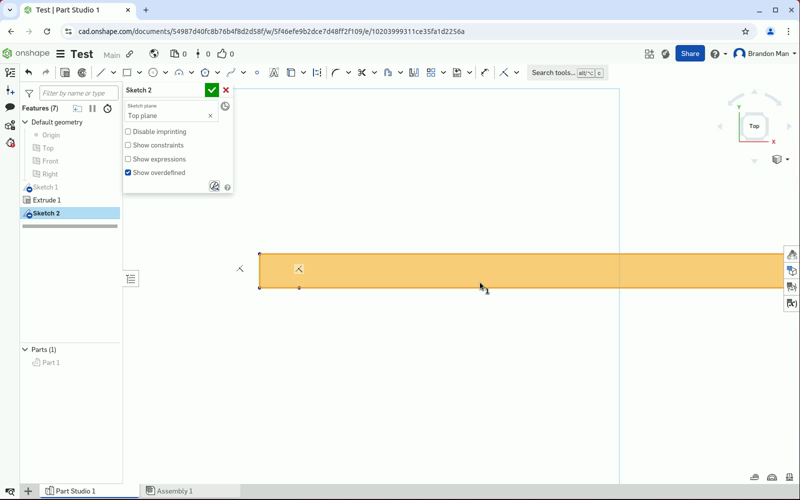
scroll(-6)
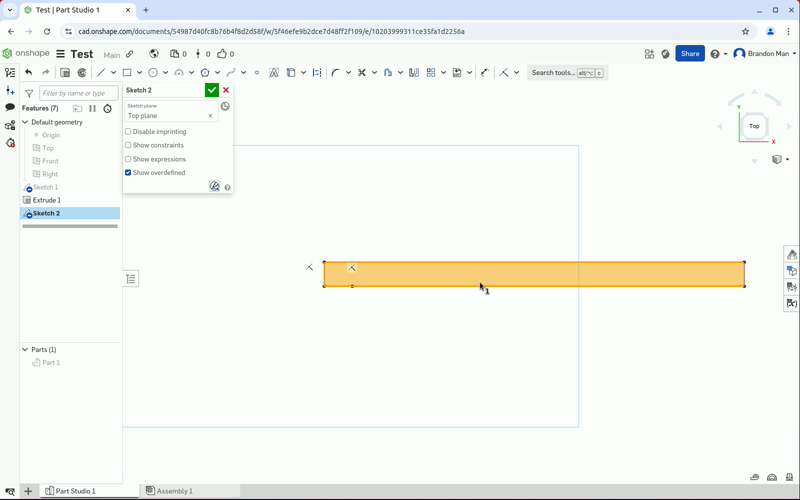
scroll(-6)
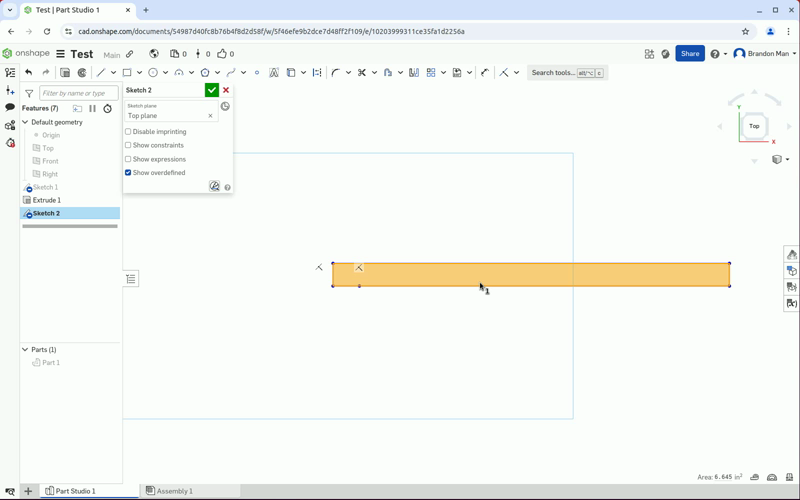
scroll(-6)
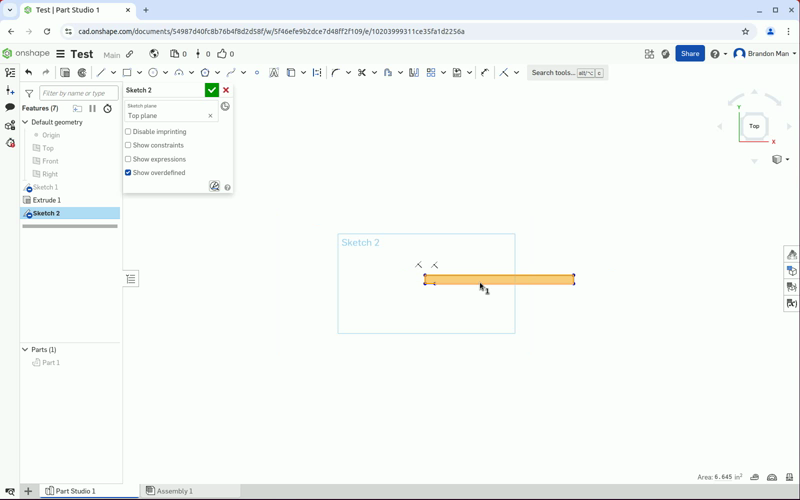
scroll(-6)
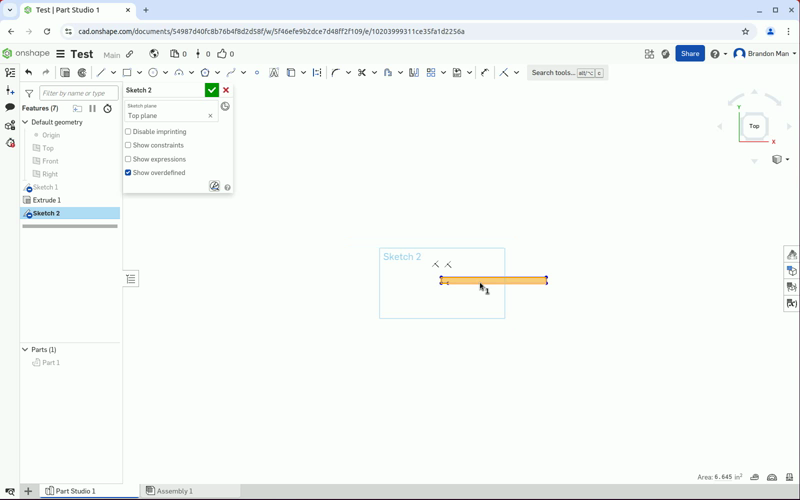
scroll(-6)
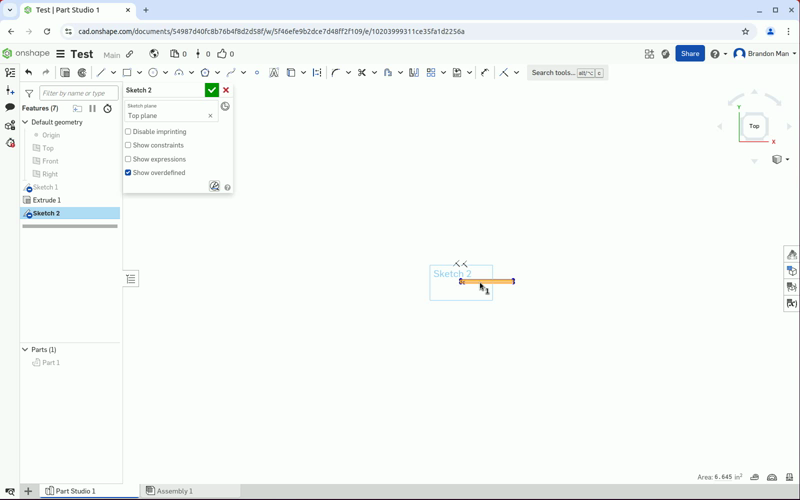
mouse_move(73, 352)
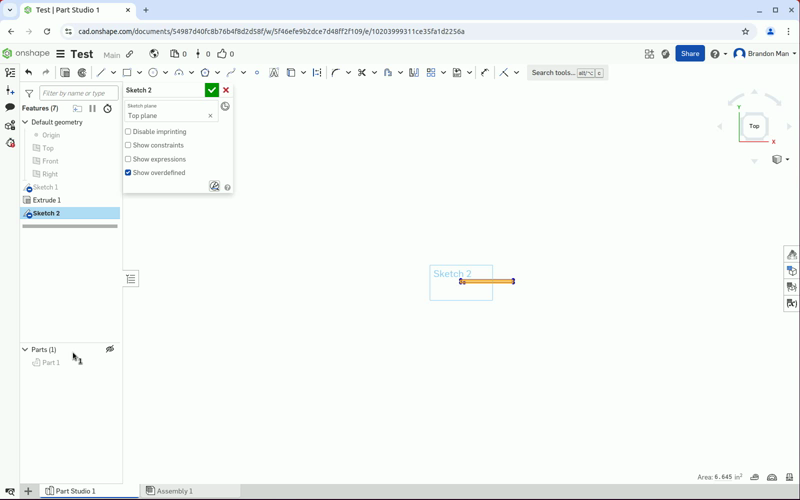
key(shift+y)
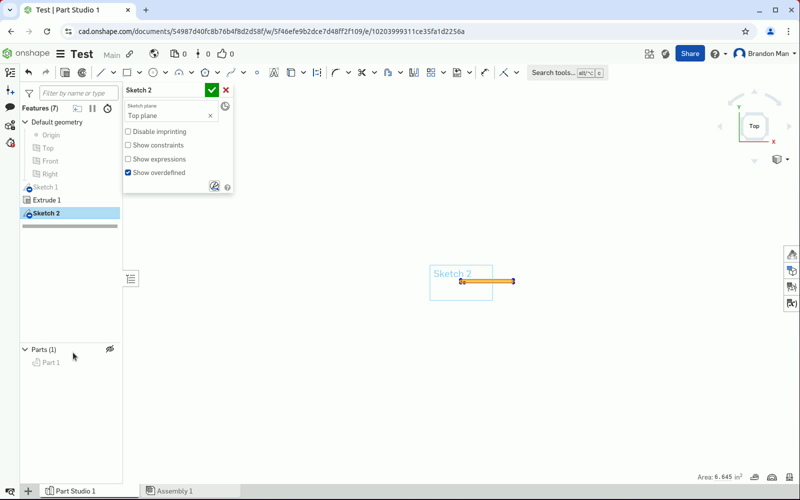
key(shift+e)
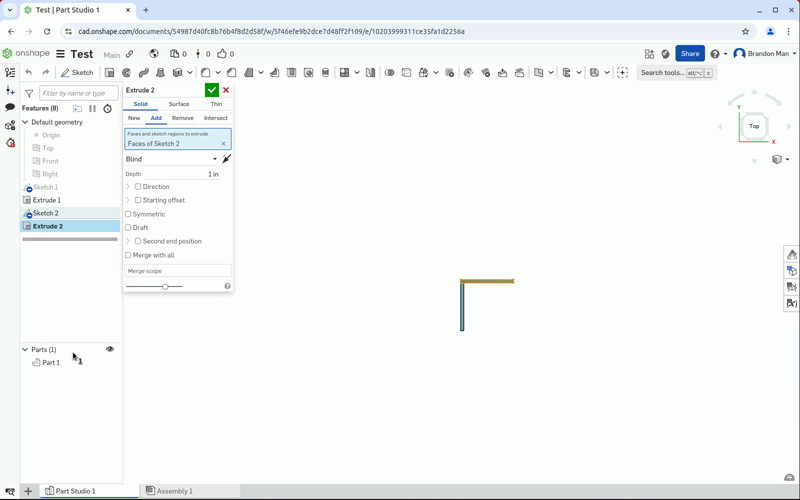
mouse_move(143, 106)
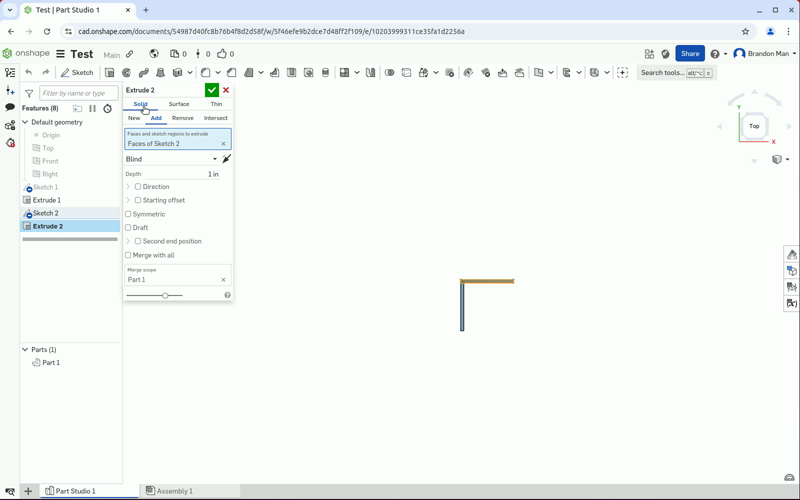
click(143, 106)
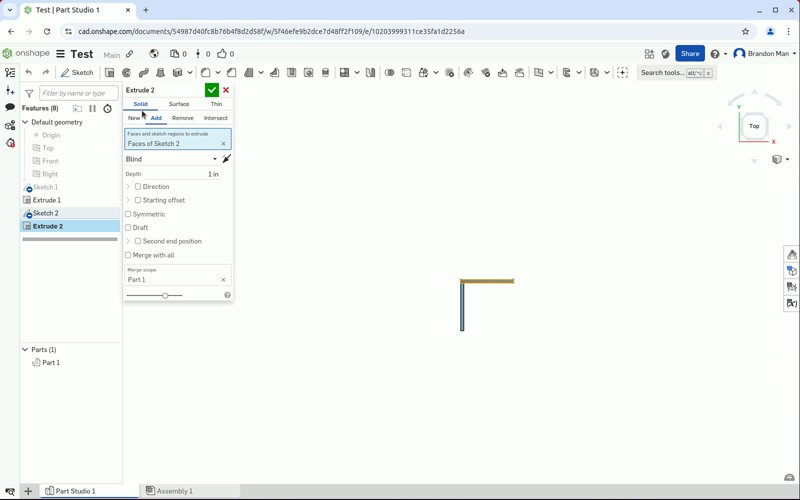
mouse_move(137, 120)
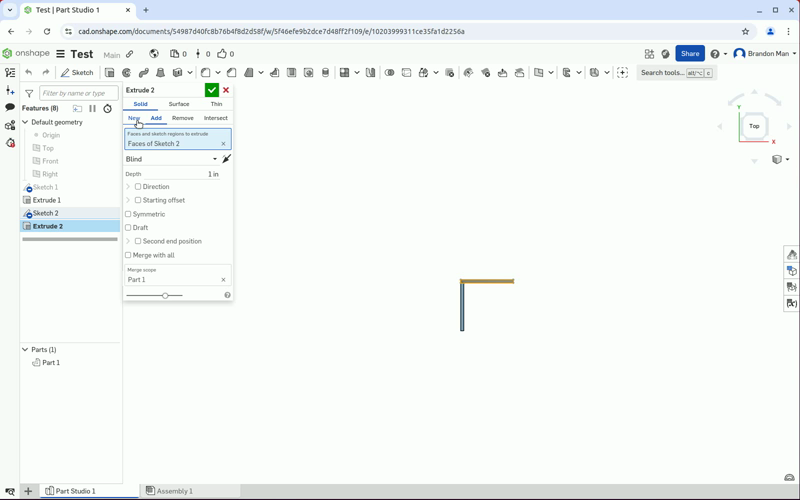
click(137, 120)
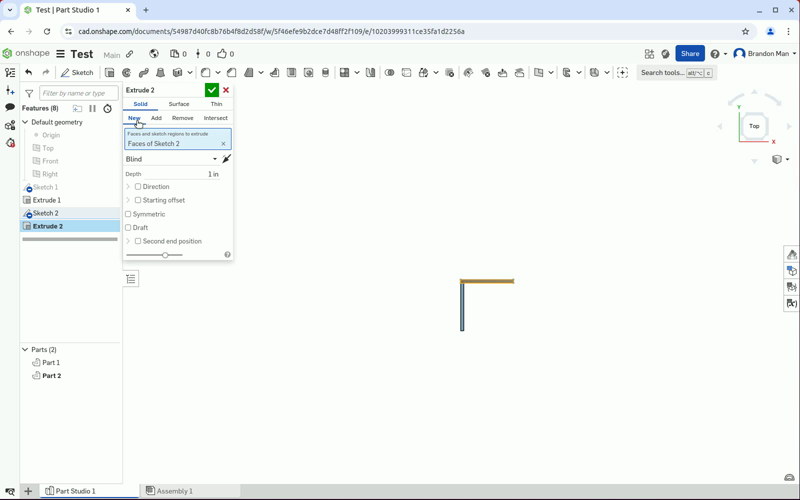
key(tab, 4)
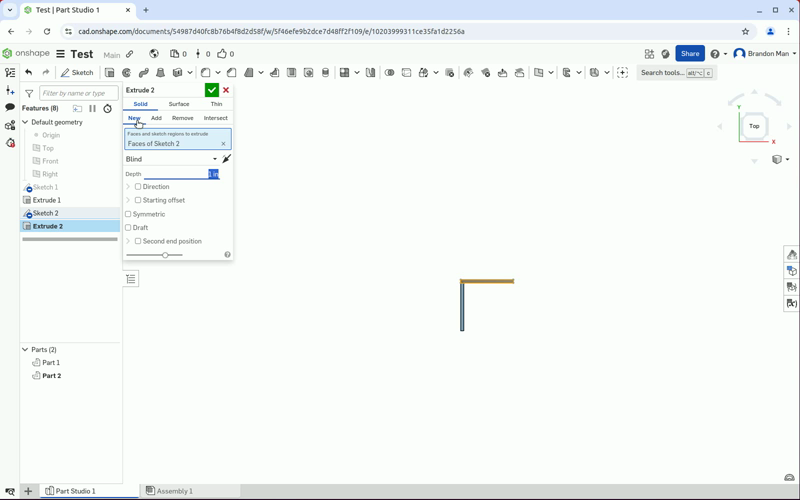
text(22.386)
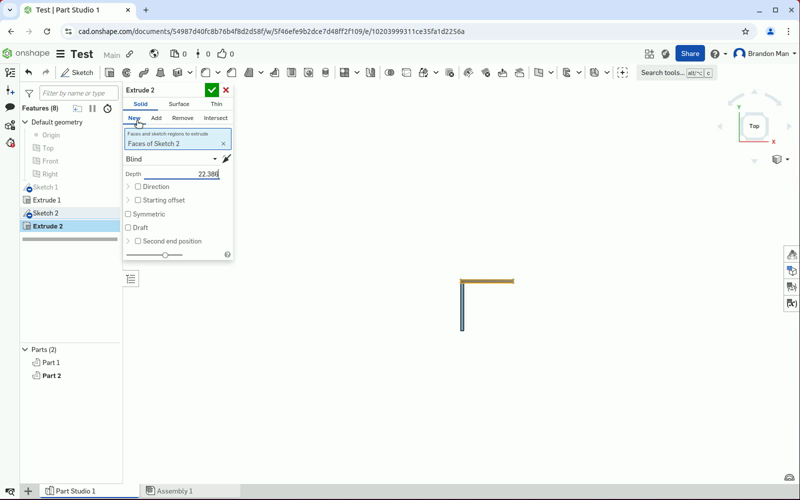
key(enter)
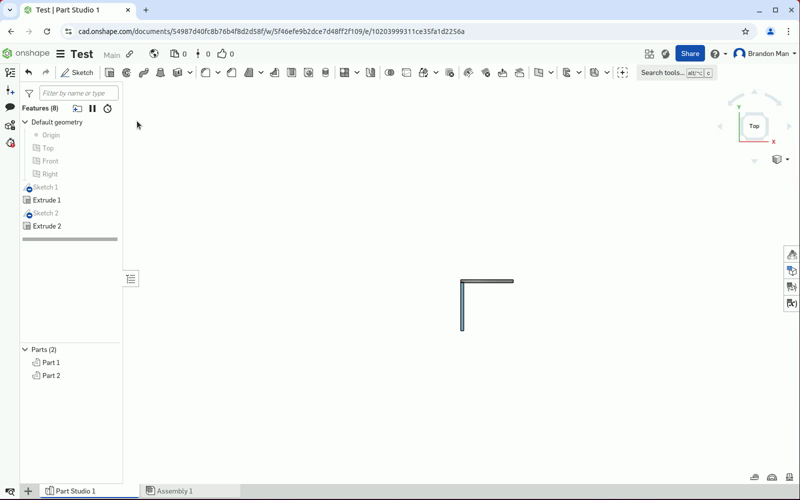
key(shift+h)
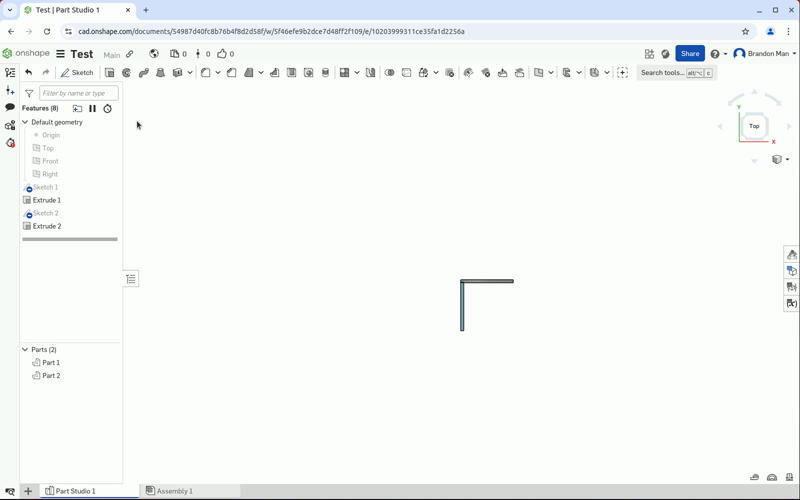
key(shift+h)
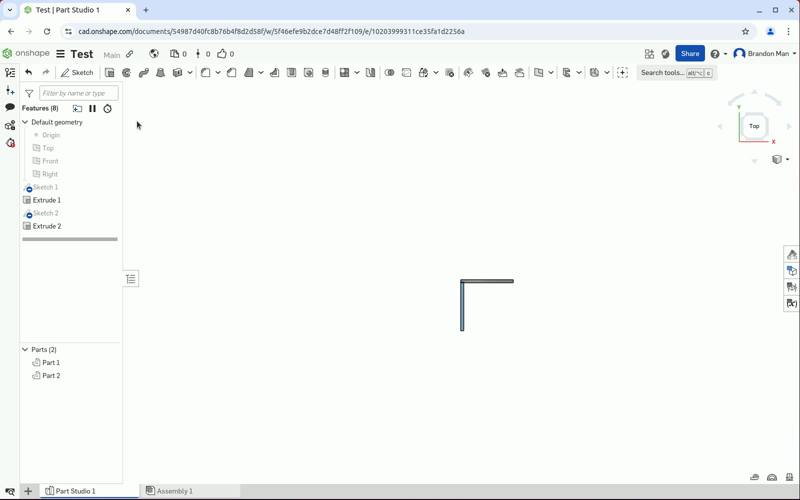
mouse_move(73, 189)
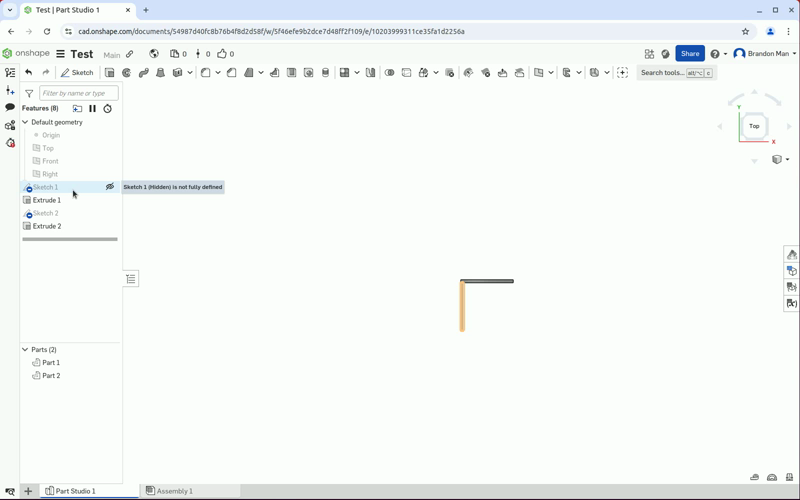
click(73, 189)
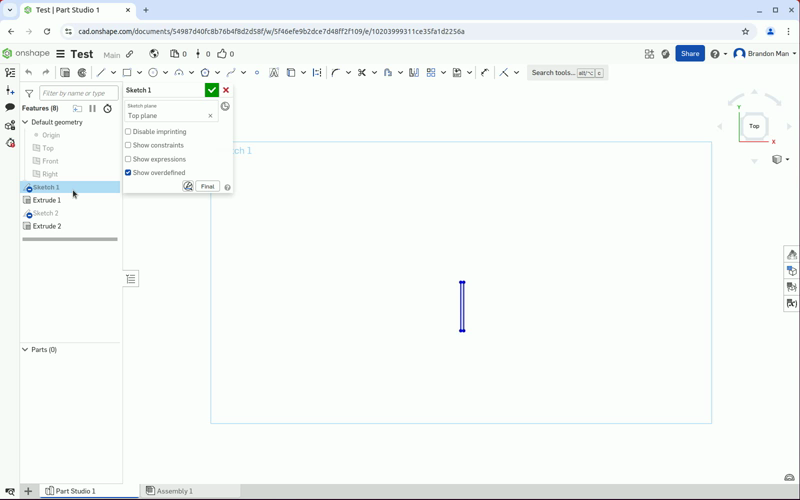
mouse_move(229, 92)
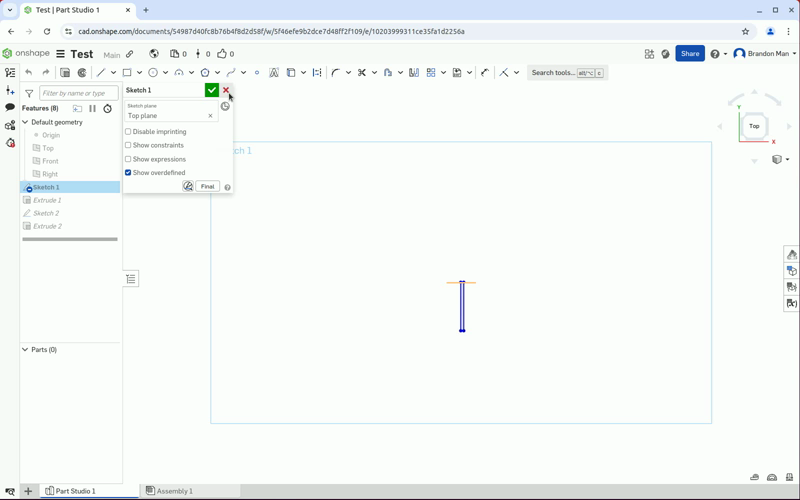
click(229, 92)
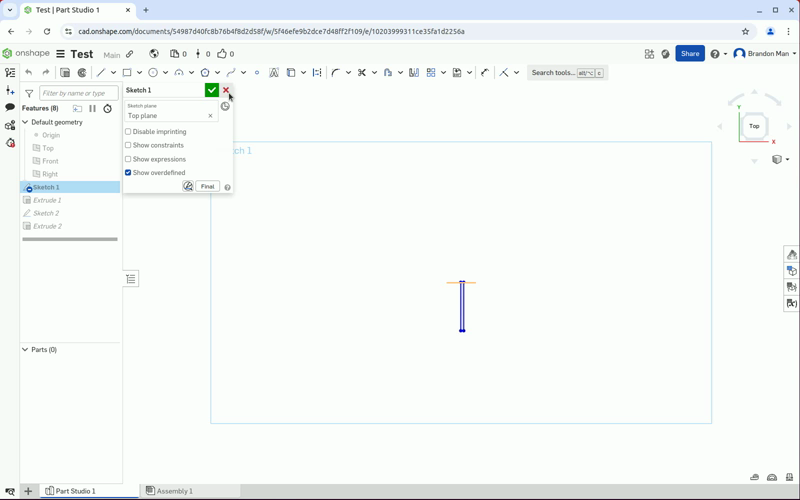
key(shift+s)
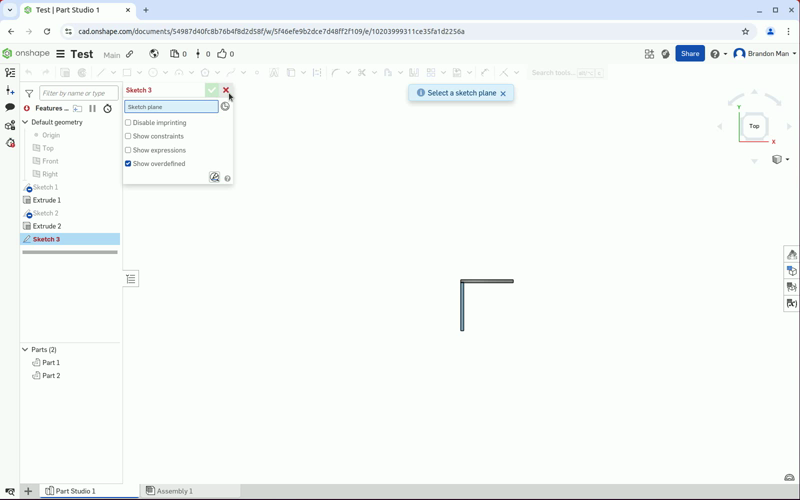
mouse_move(73, 150)
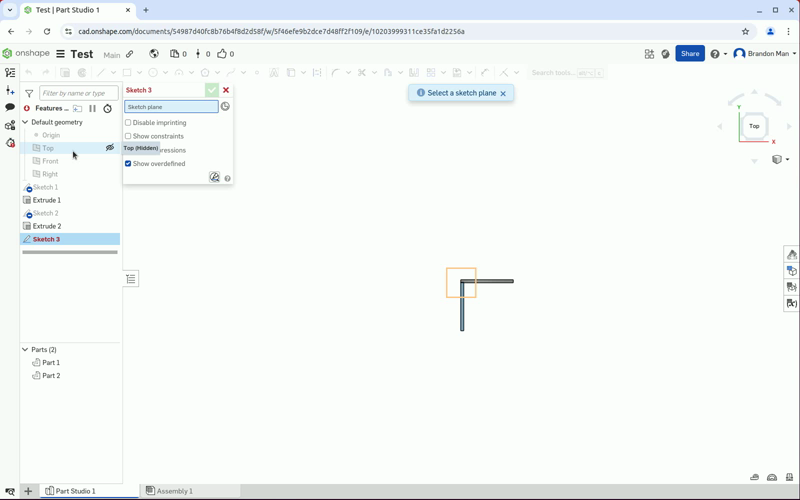
click(73, 150)
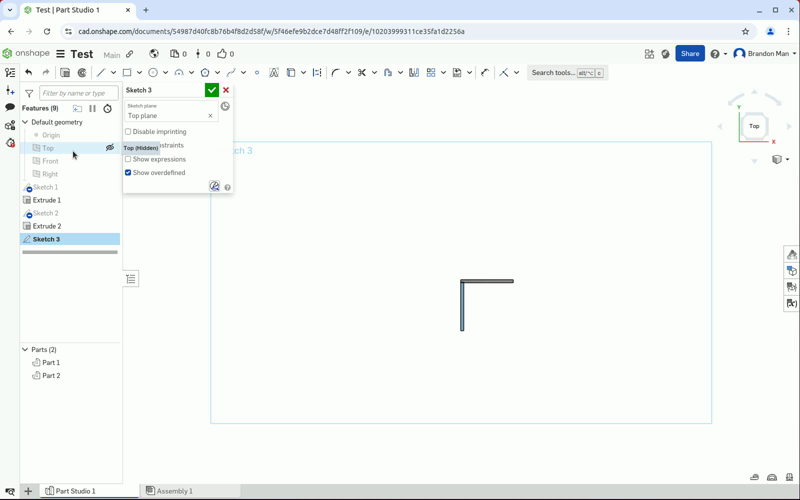
mouse_move(73, 352)
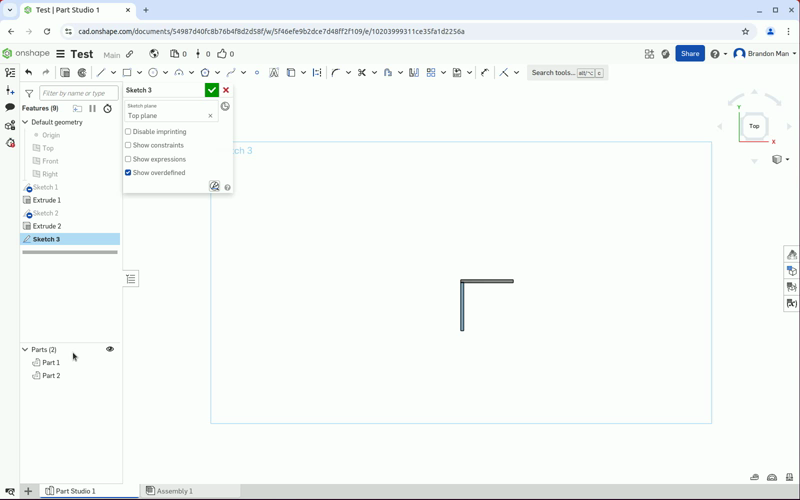
key(y)
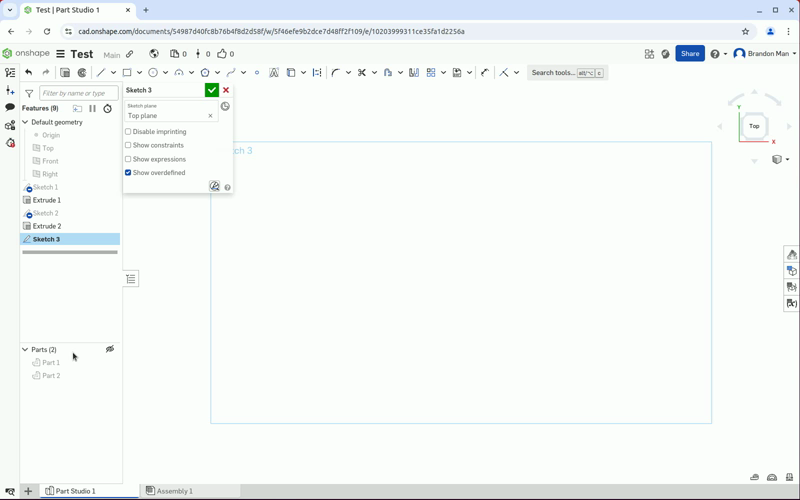
key(l)
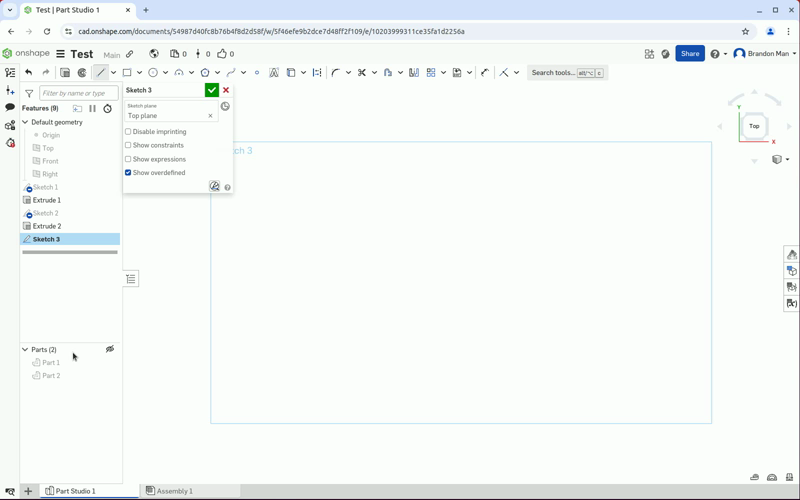
key_down(shift)
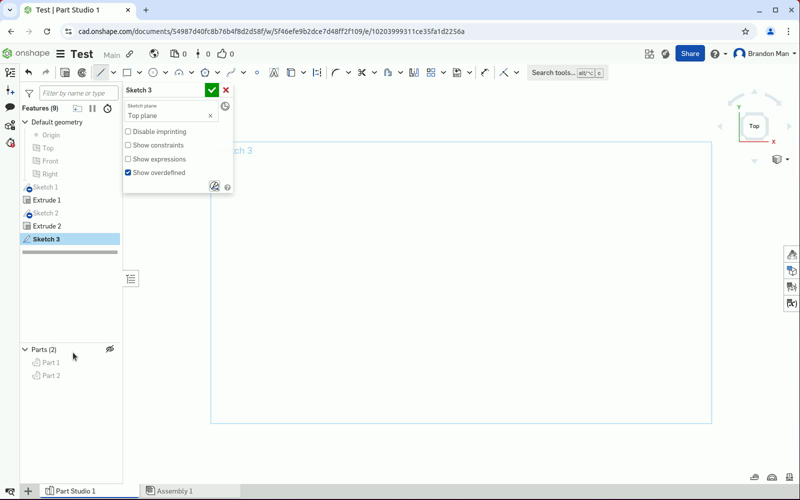
mouse_move(460, 334)
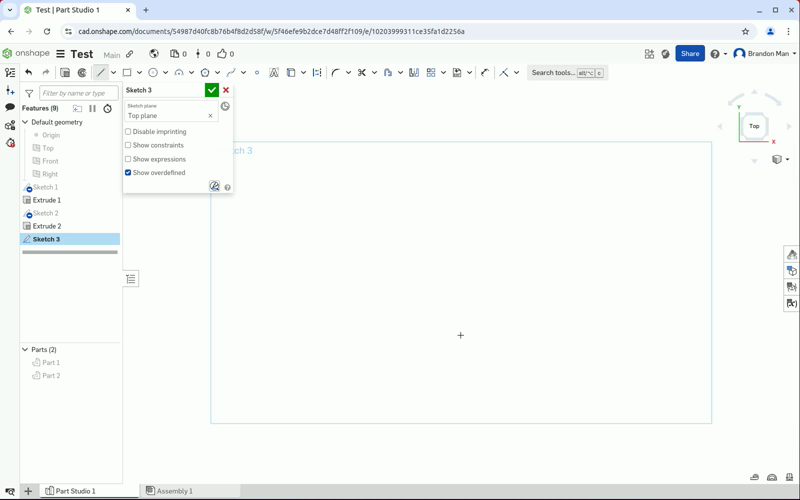
click(460, 334)
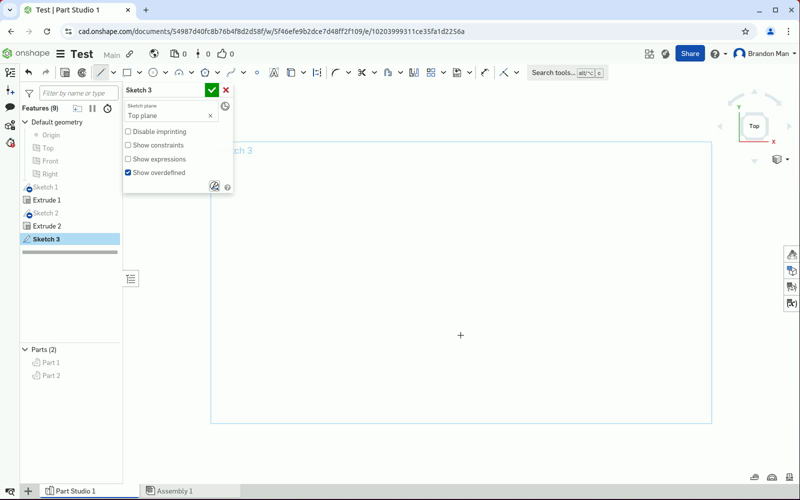
key_up(shift)
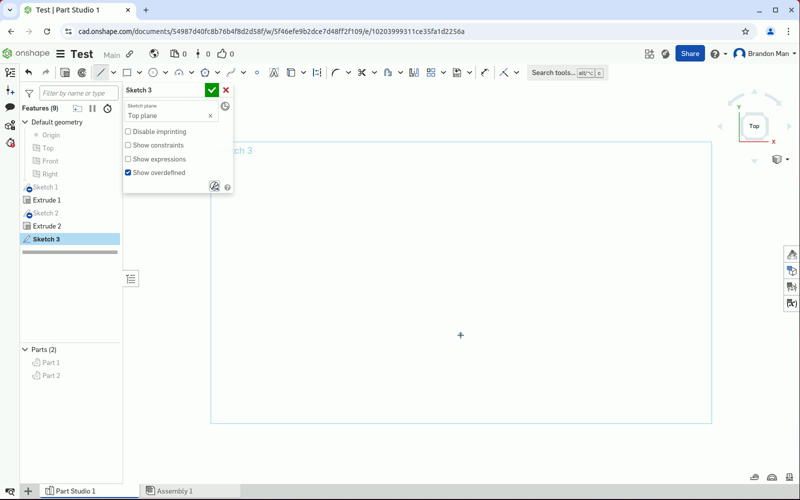
key_down(shift)
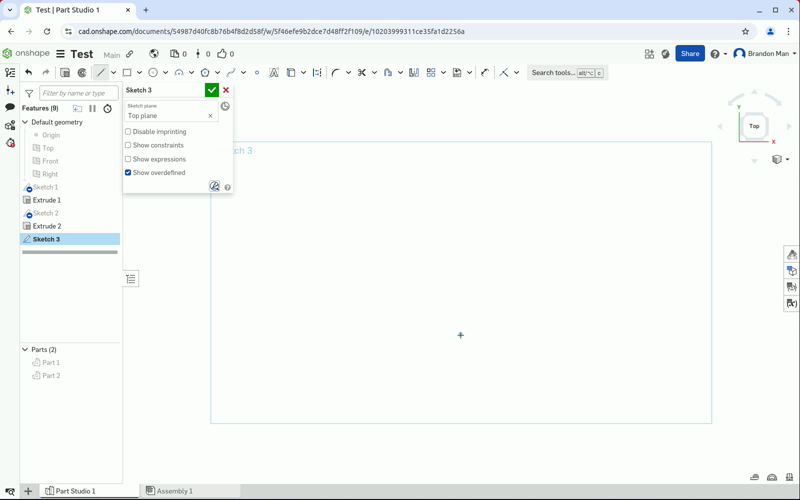
mouse_move(490, 334)
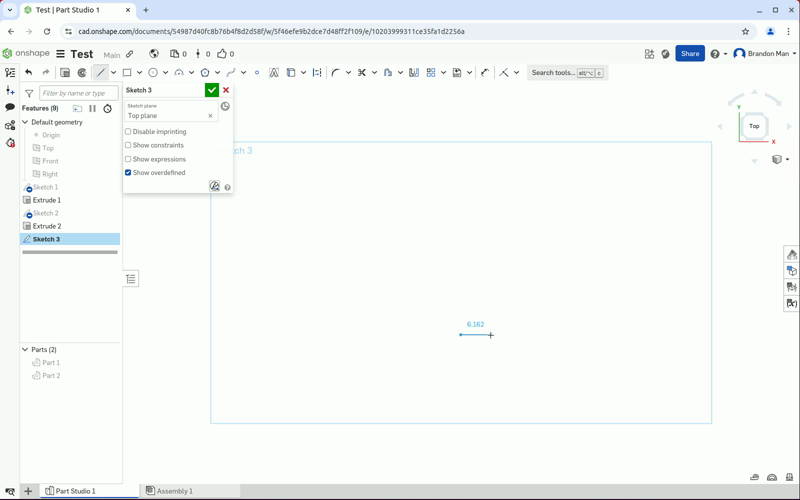
mouse_move(477, 334)
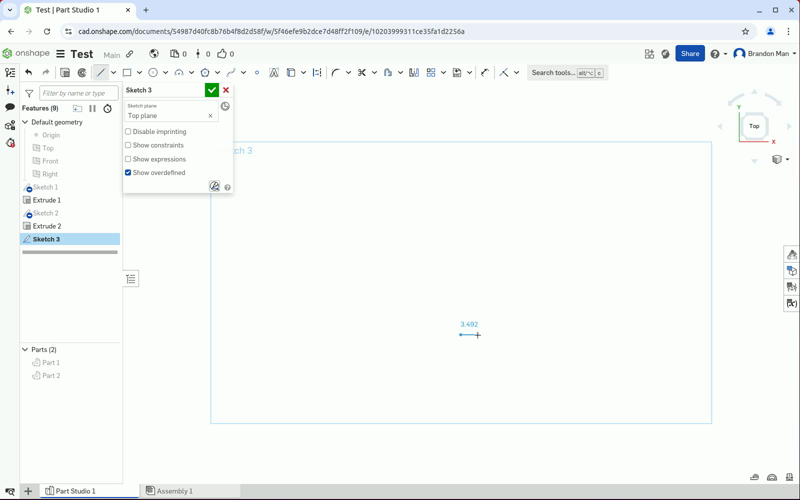
click(477, 334)
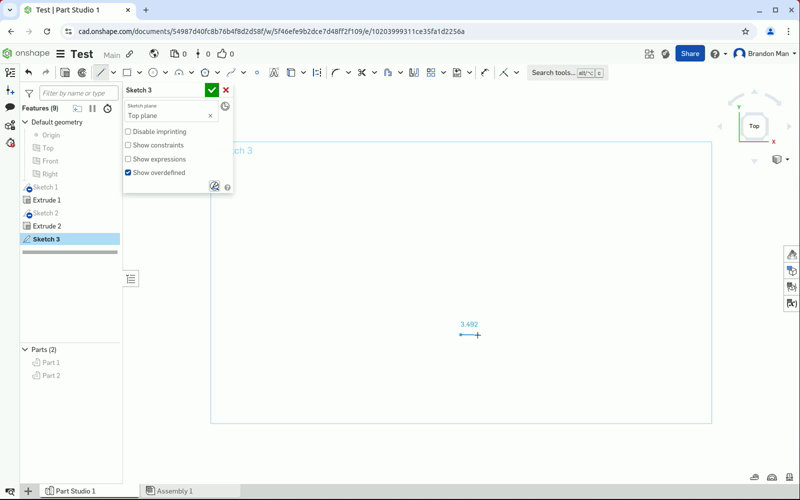
key_up(shift)
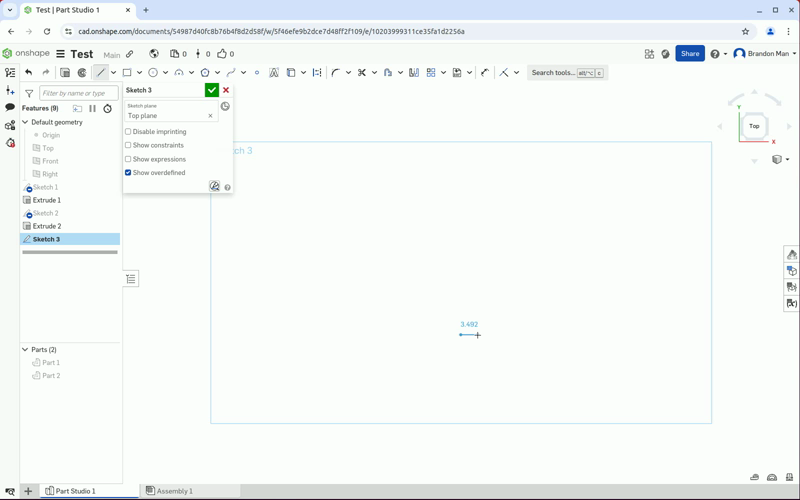
key_down(shift)
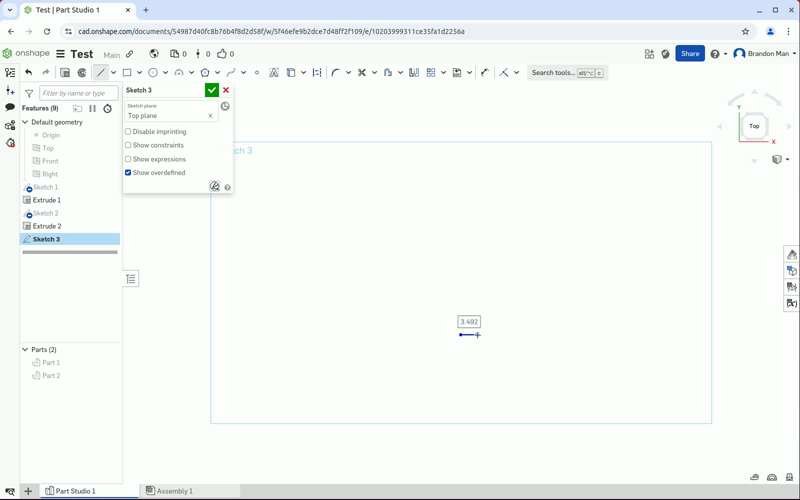
mouse_move(507, 334)
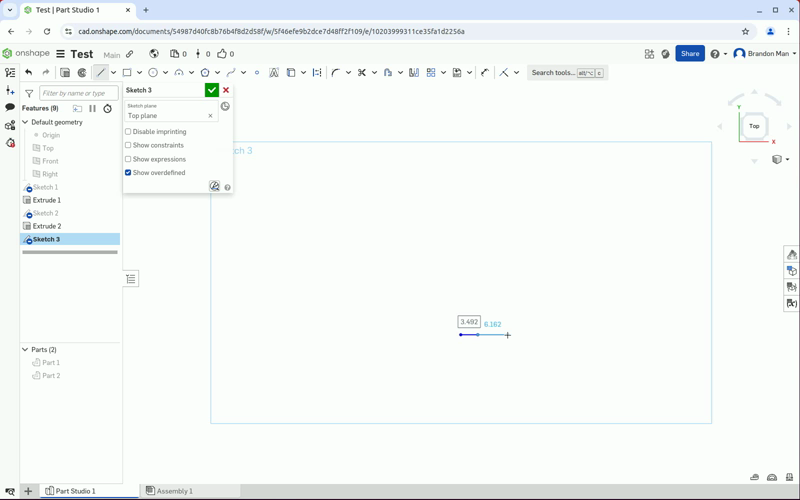
mouse_move(480, 332)
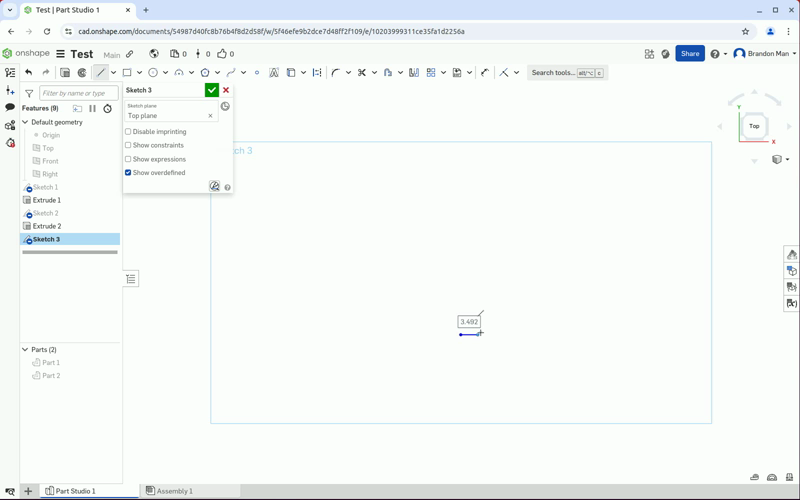
scroll(6)
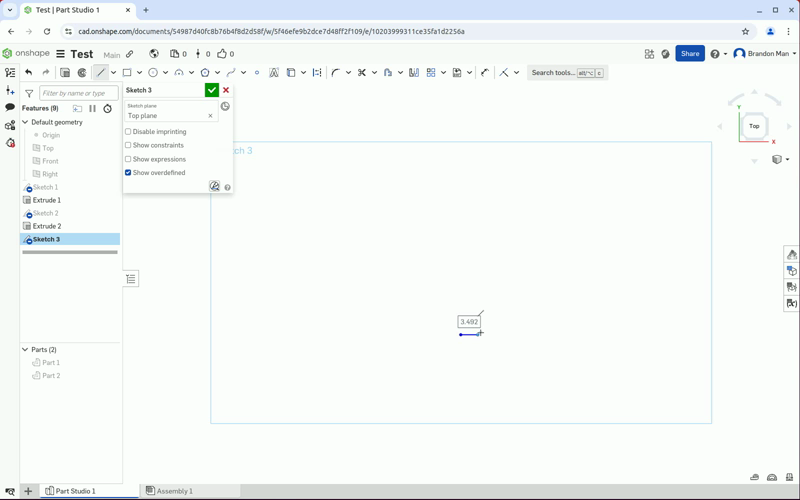
scroll(6)
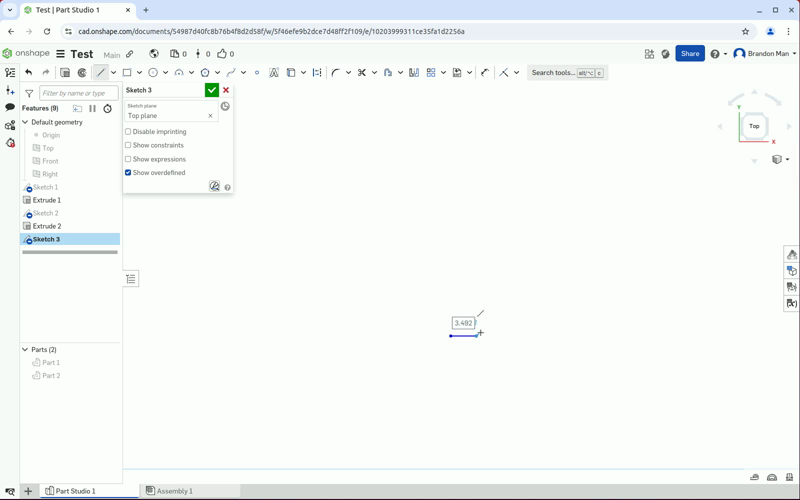
scroll(6)
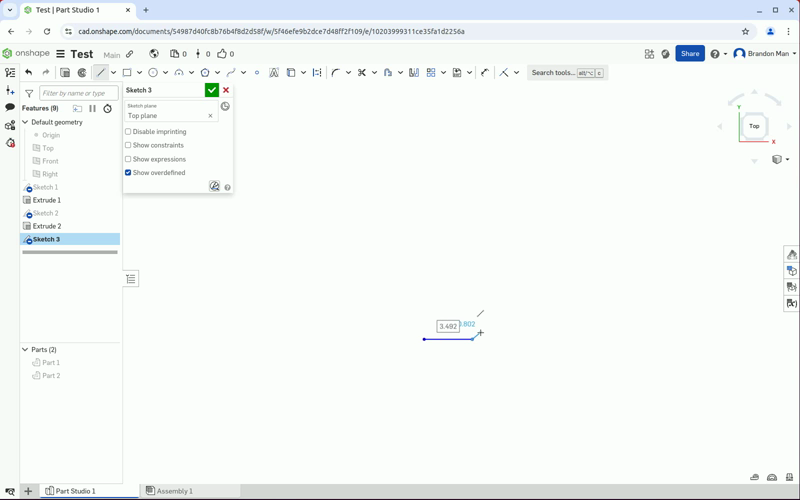
scroll(6)
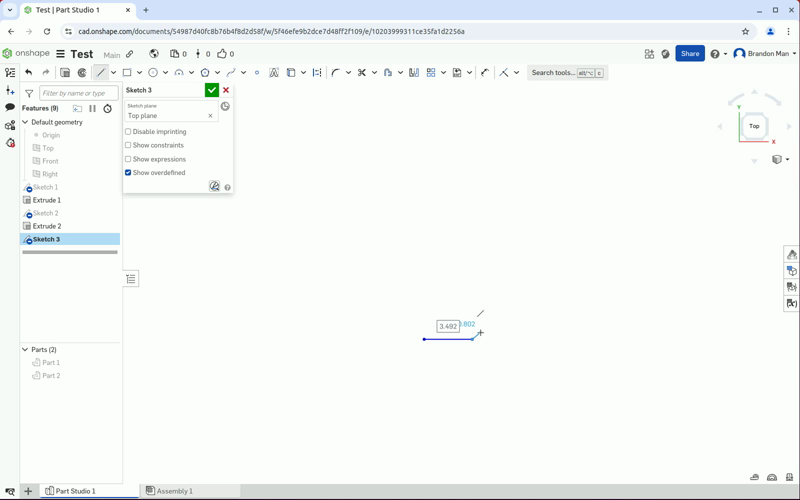
scroll(6)
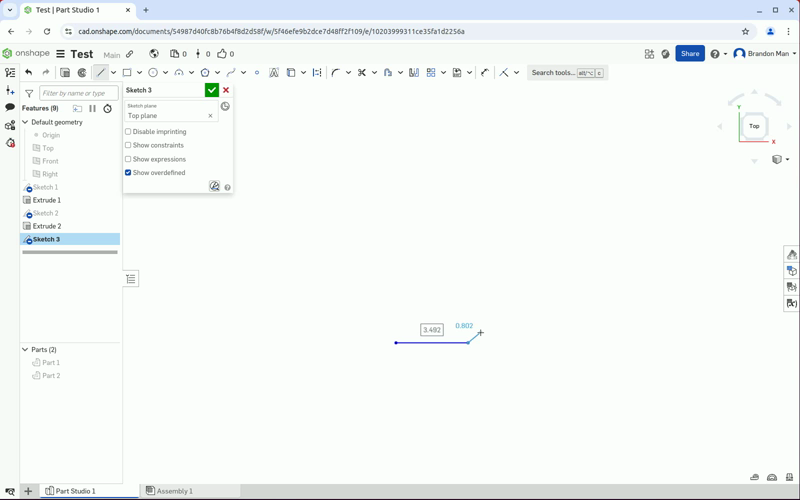
scroll(6)
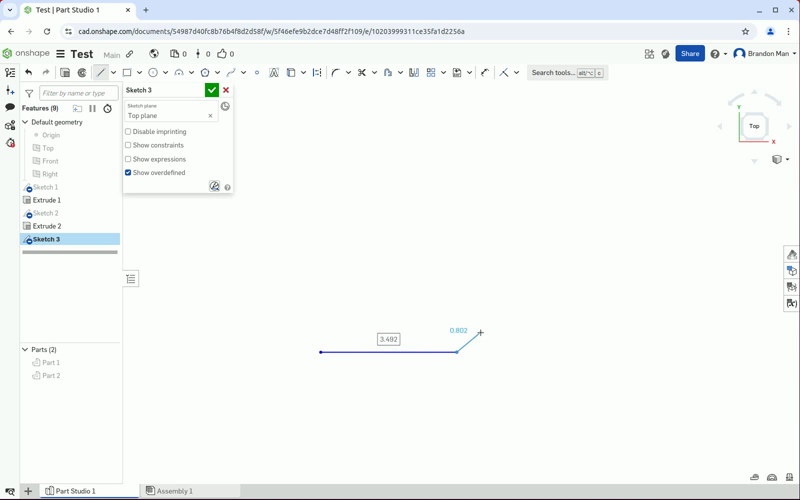
scroll(6)
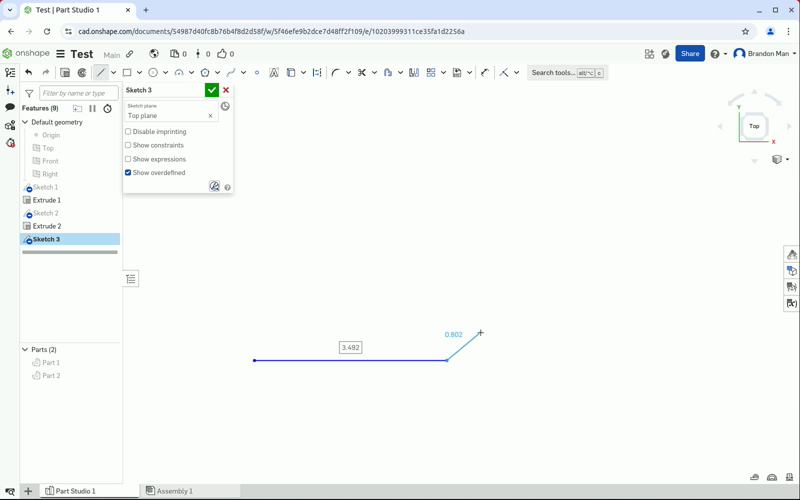
click(480, 332)
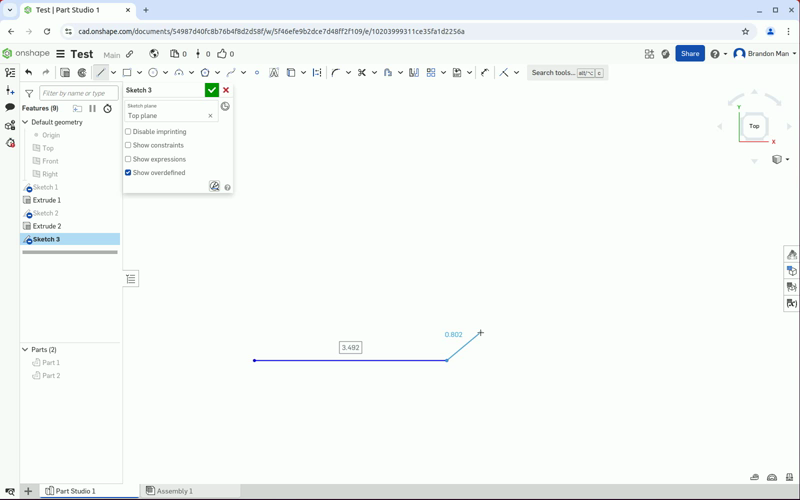
scroll(-6)
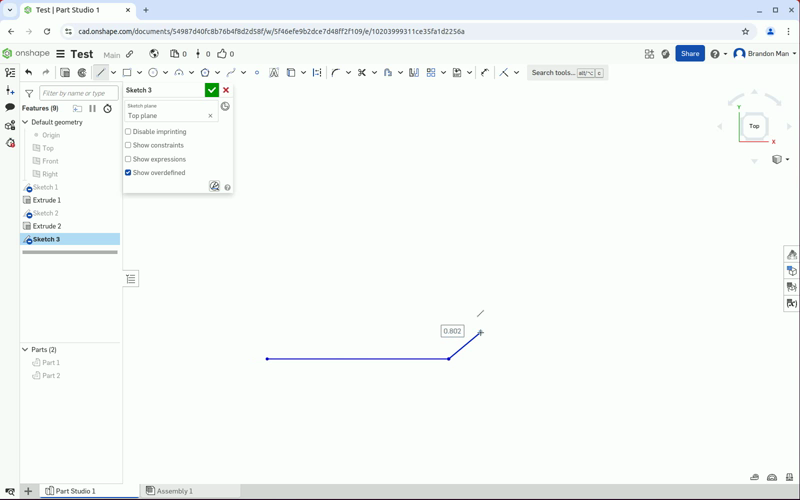
scroll(-6)
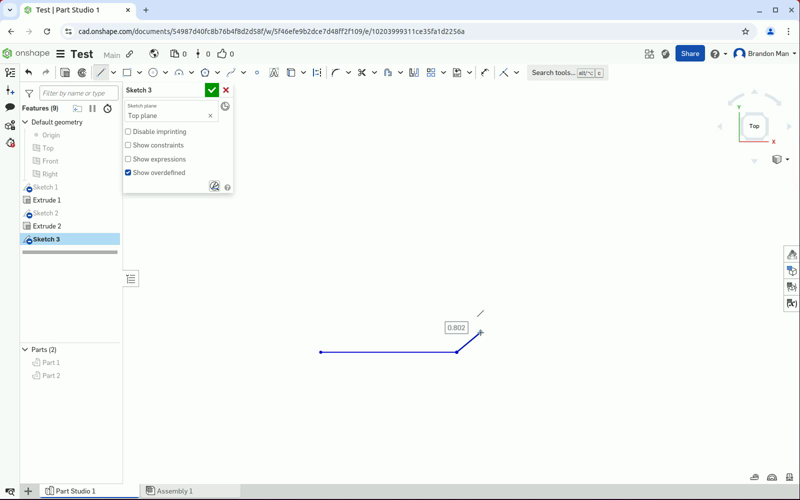
scroll(-6)
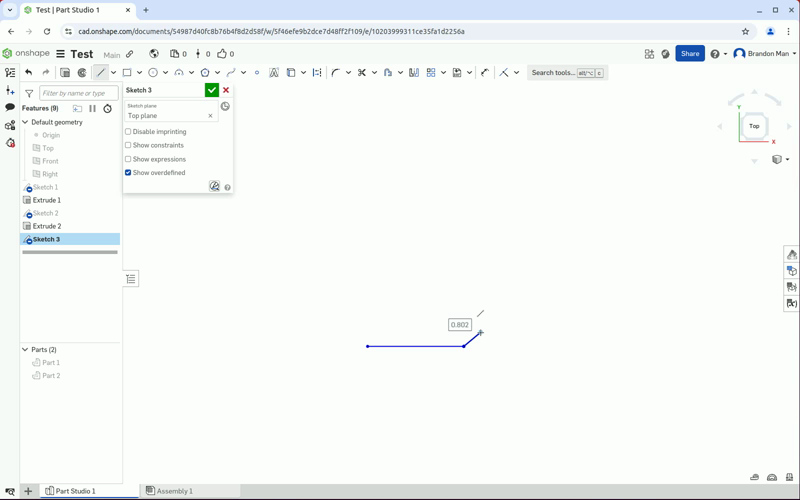
scroll(-6)
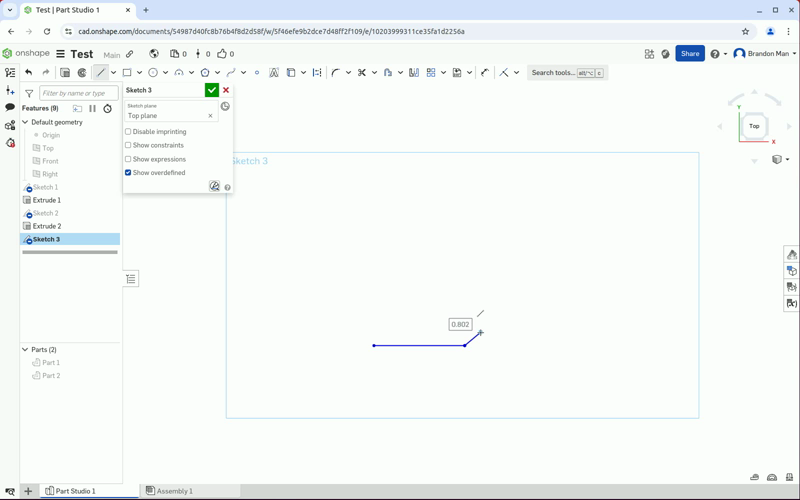
scroll(-6)
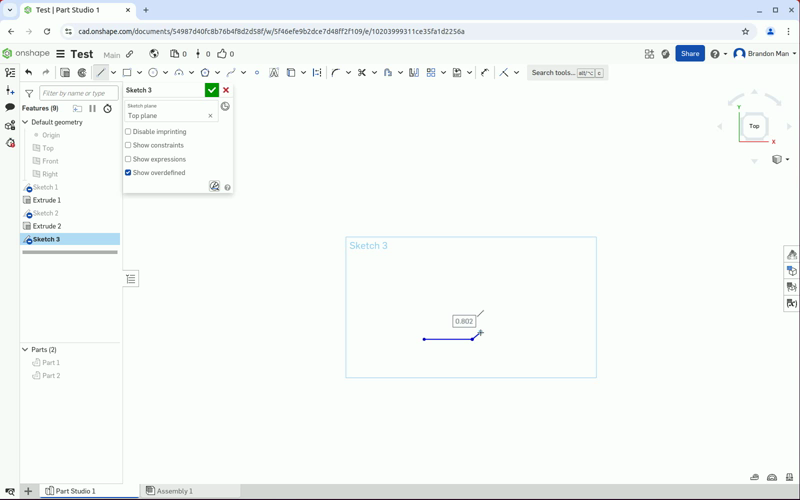
scroll(-6)
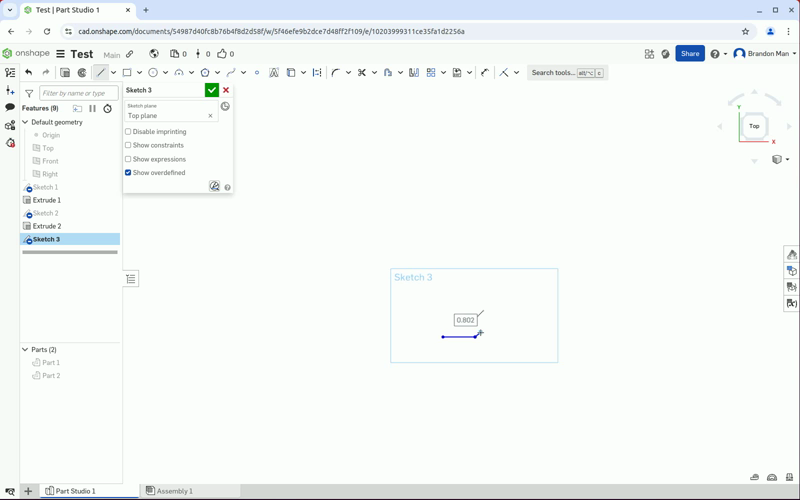
scroll(-6)
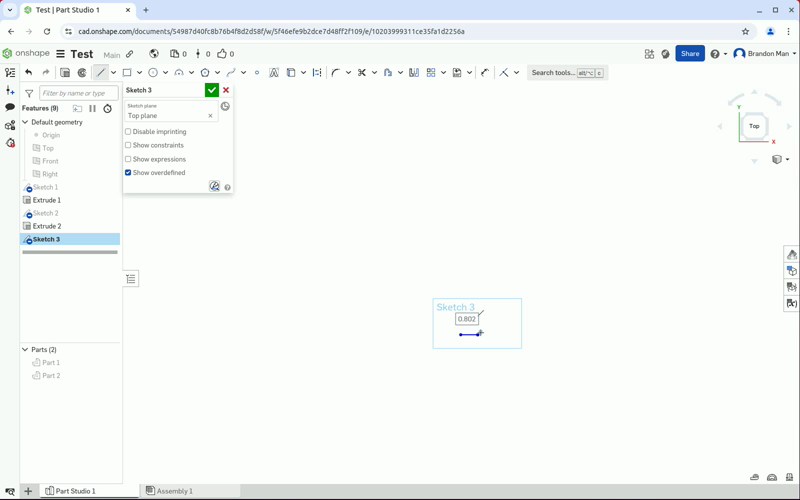
key_up(shift)
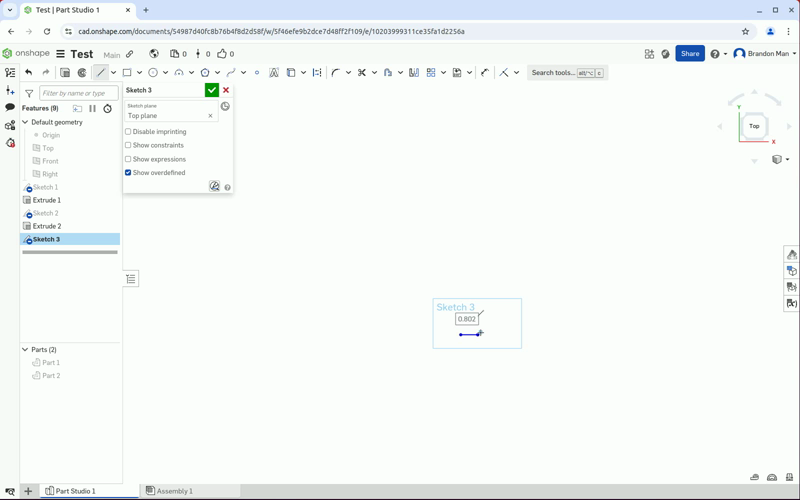
key_down(shift)
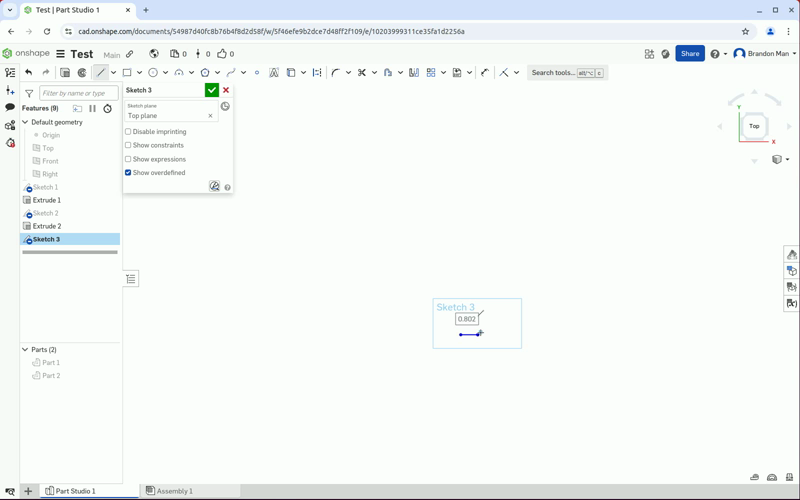
mouse_move(510, 332)
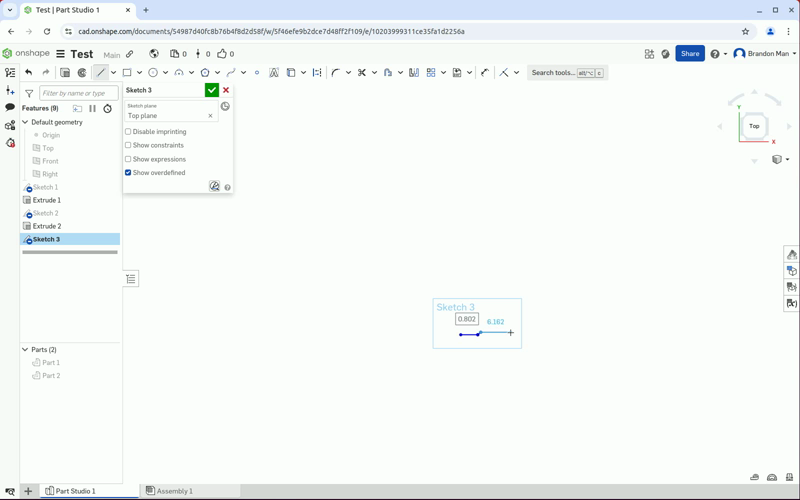
mouse_move(479, 330)
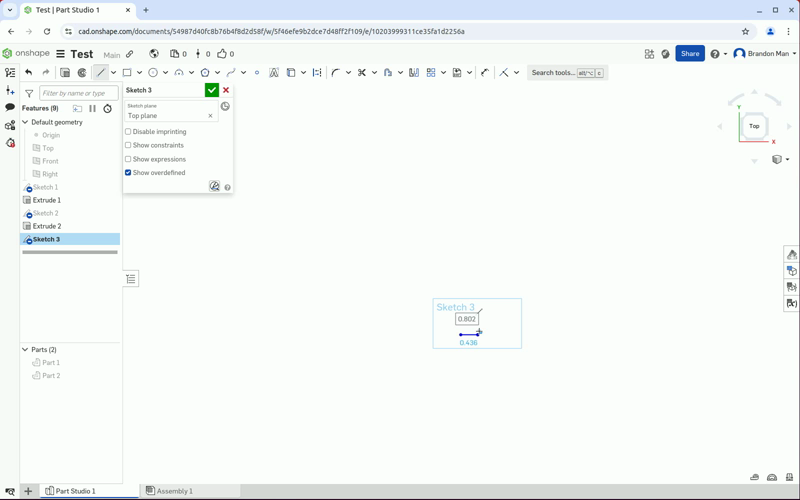
scroll(6)
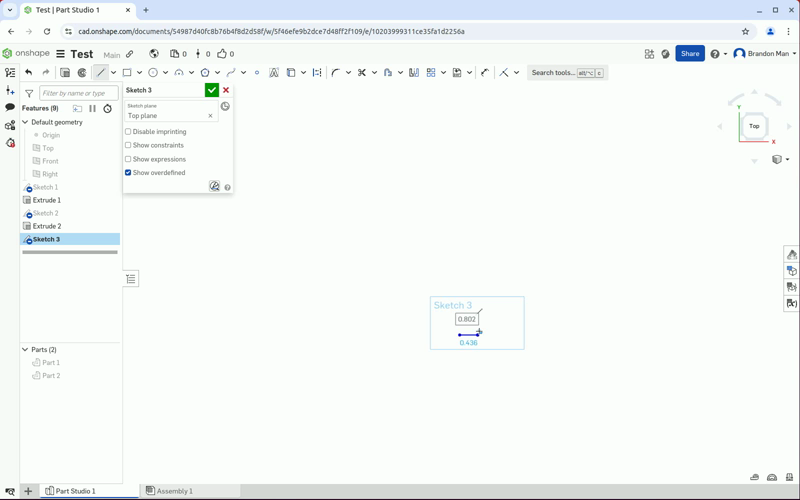
scroll(6)
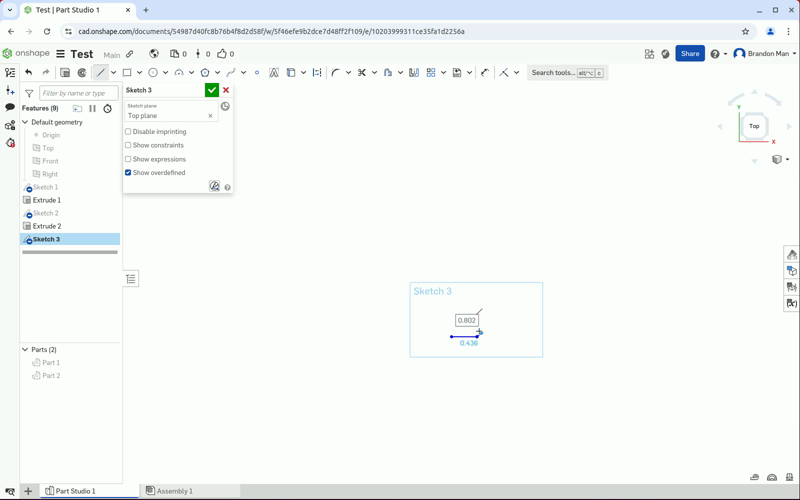
scroll(6)
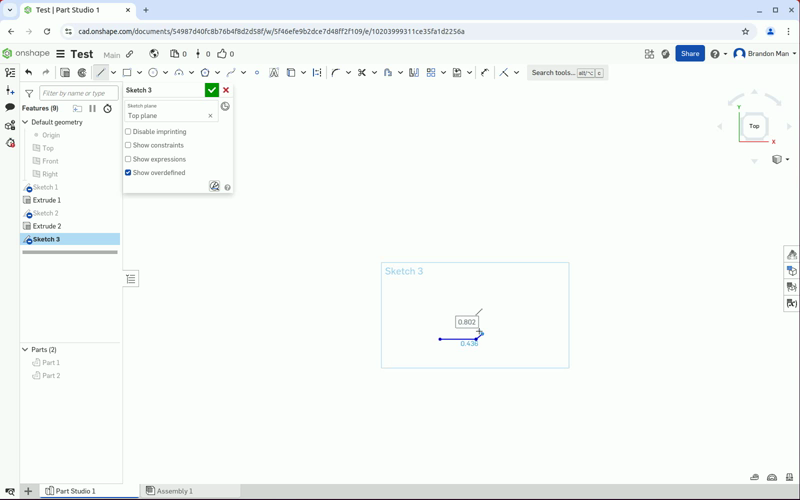
scroll(6)
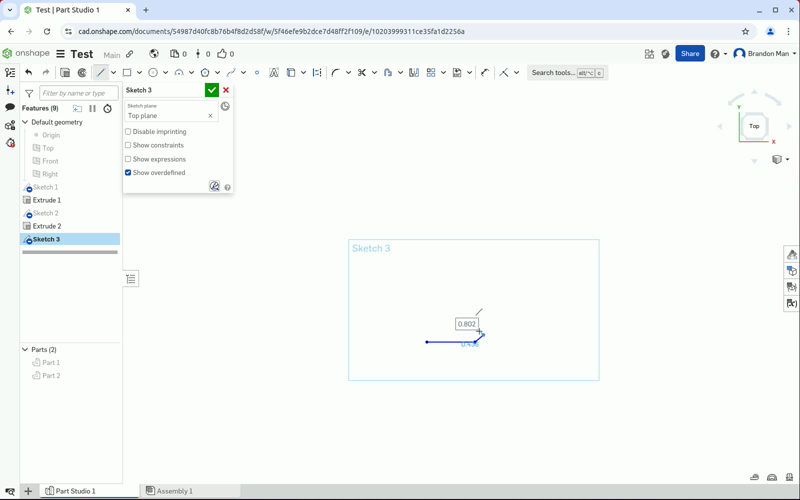
scroll(6)
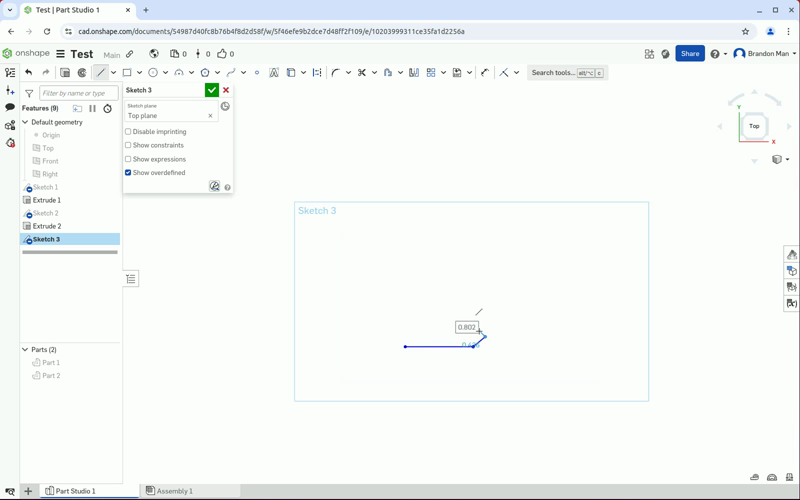
scroll(6)
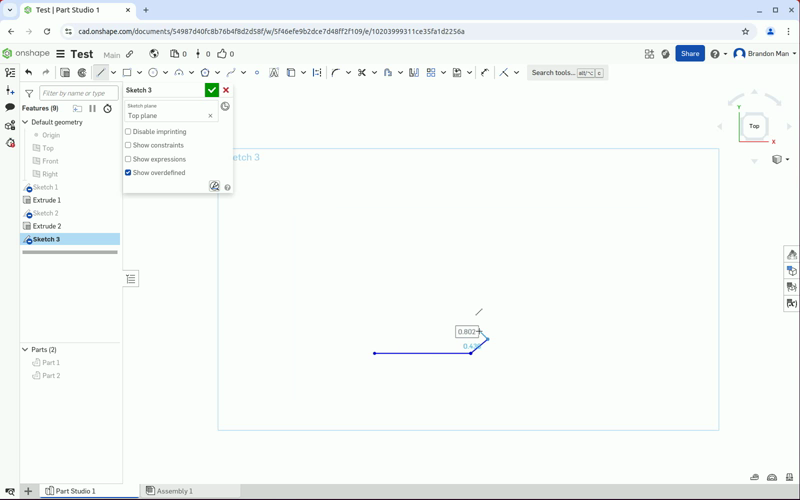
scroll(6)
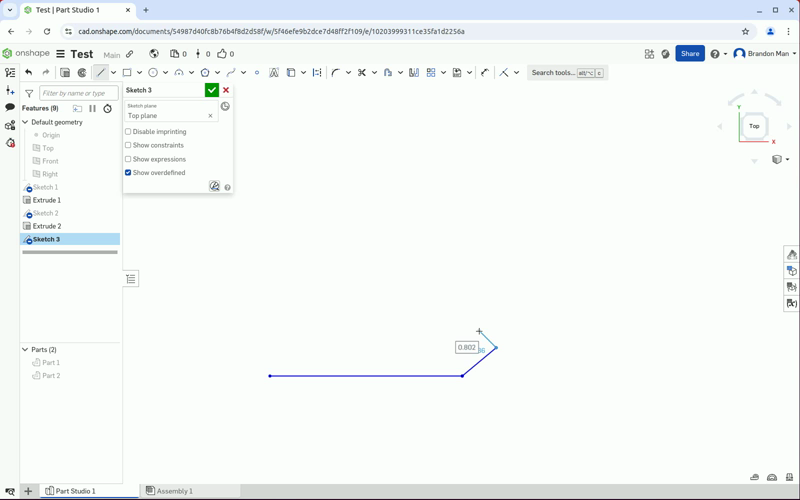
click(479, 330)
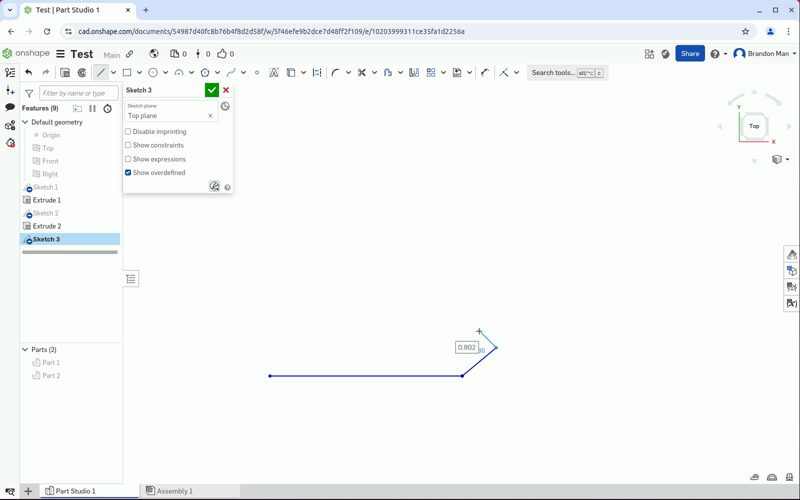
scroll(-6)
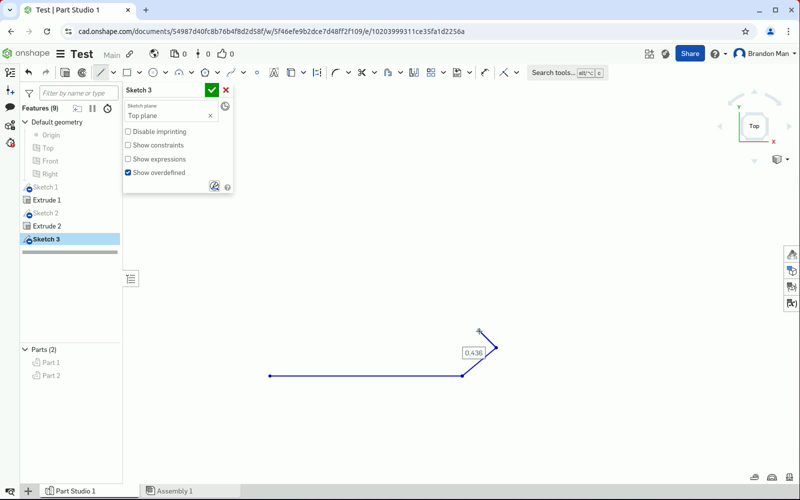
scroll(-6)
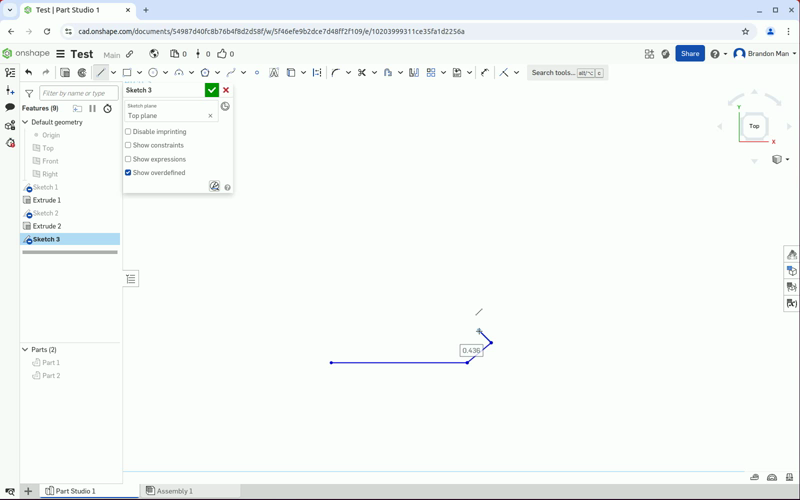
scroll(-6)
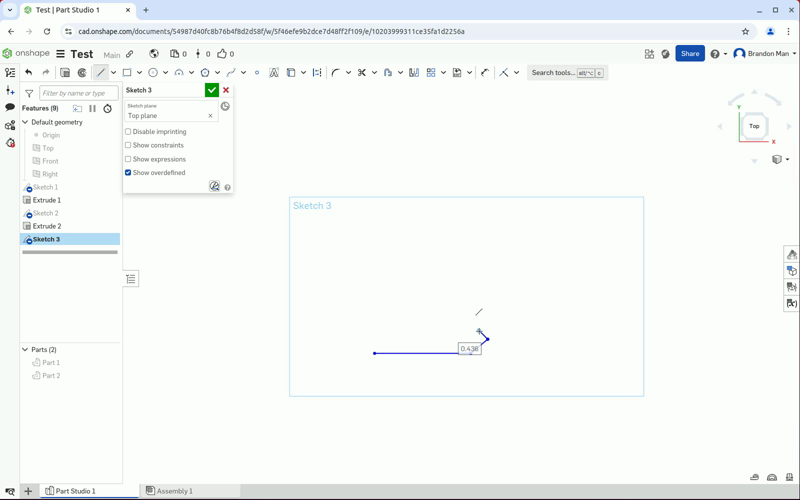
scroll(-6)
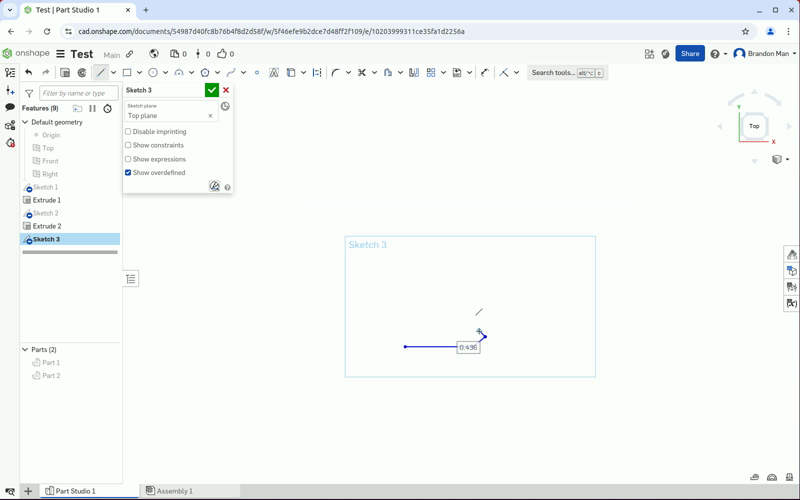
scroll(-6)
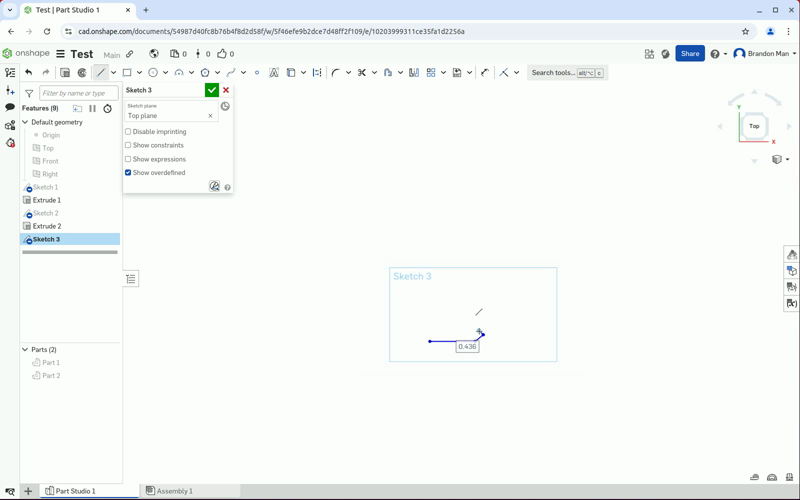
scroll(-6)
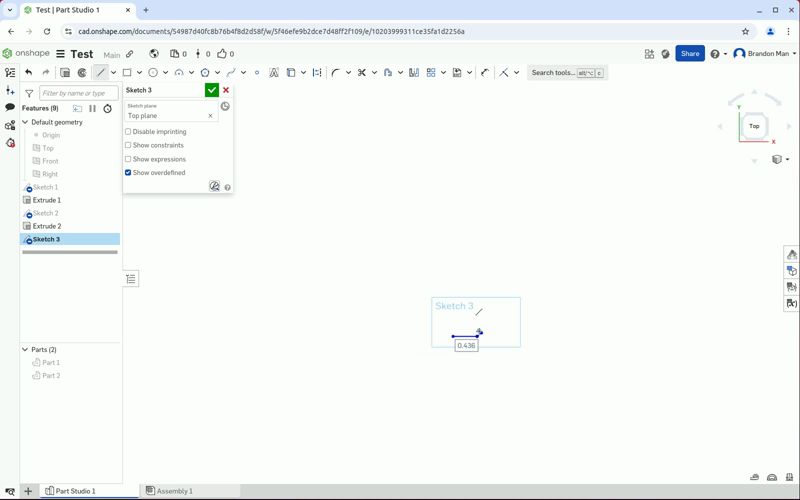
scroll(-6)
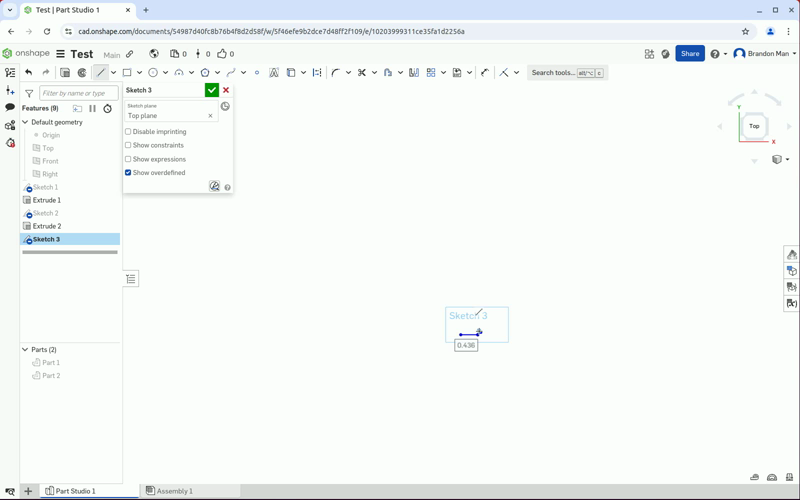
key_up(shift)
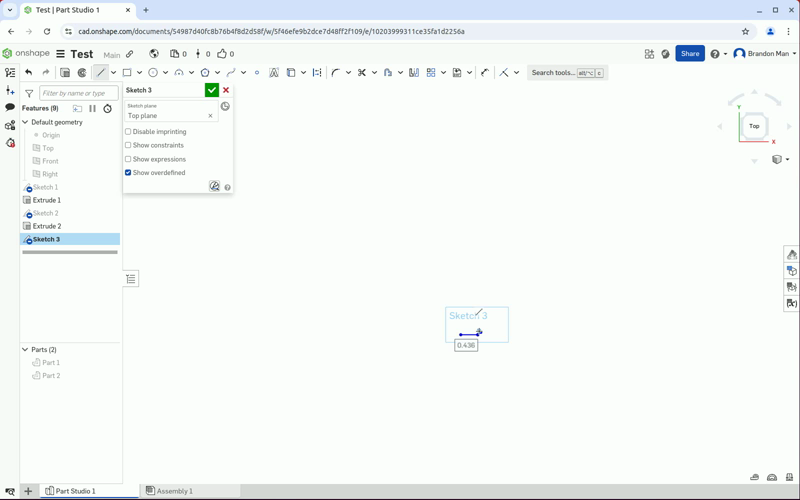
key_down(shift)
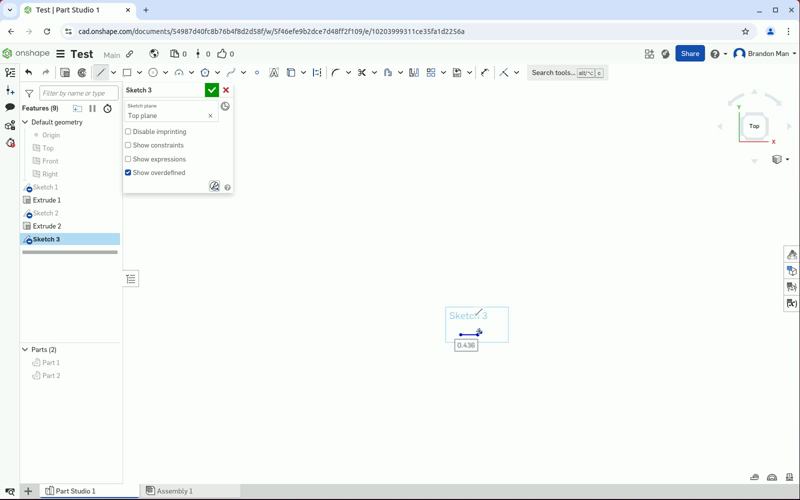
mouse_move(509, 330)
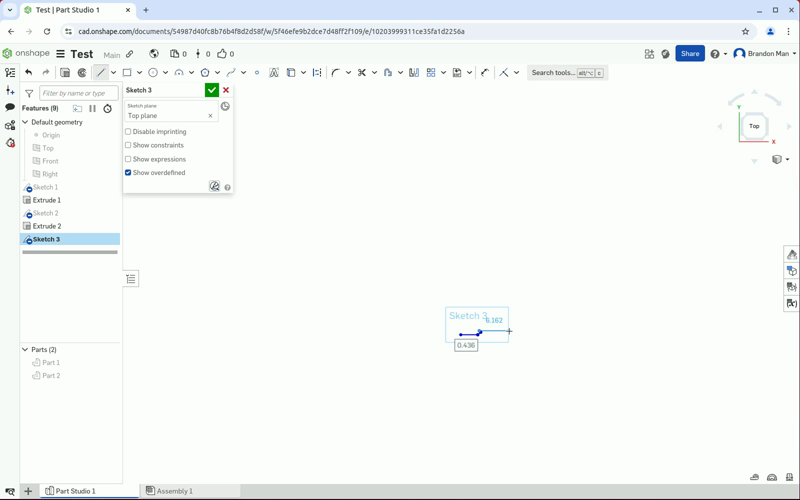
mouse_move(464, 330)
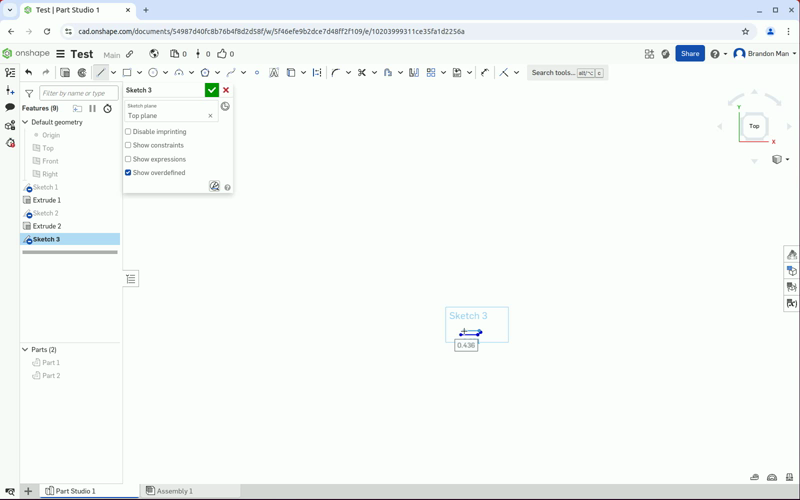
click(464, 330)
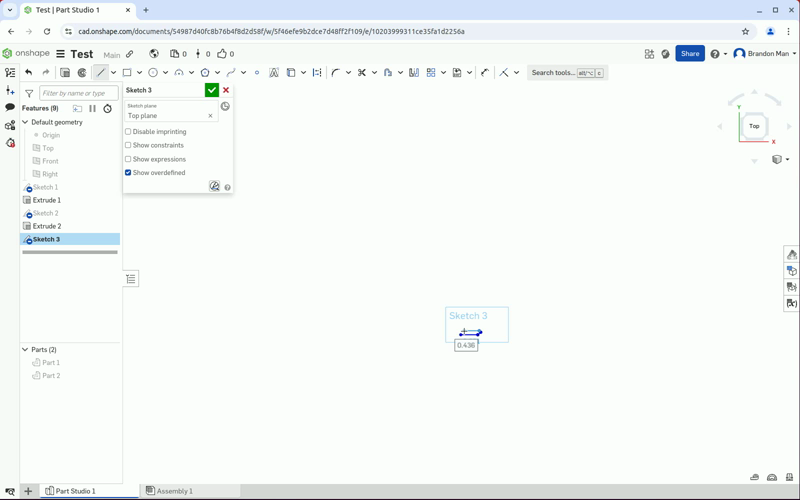
key_up(shift)
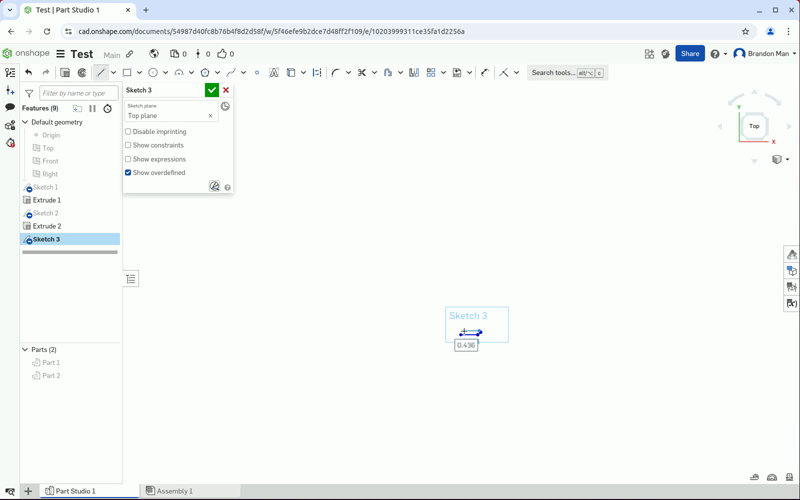
key_down(shift)
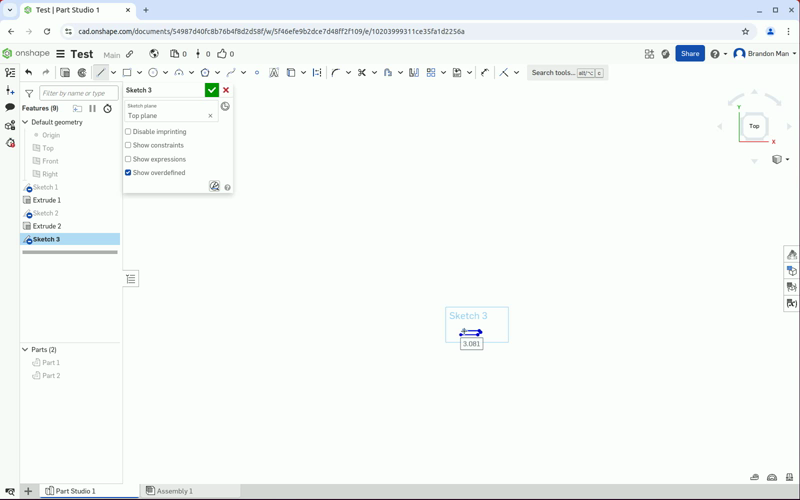
mouse_move(494, 330)
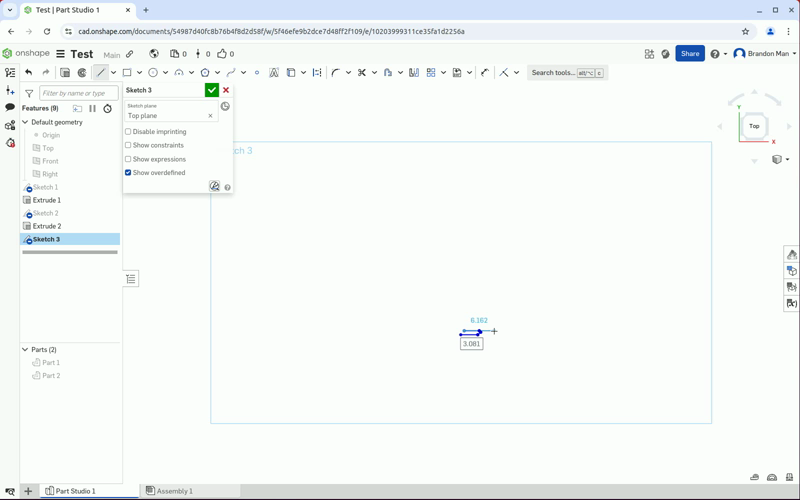
mouse_move(460, 330)
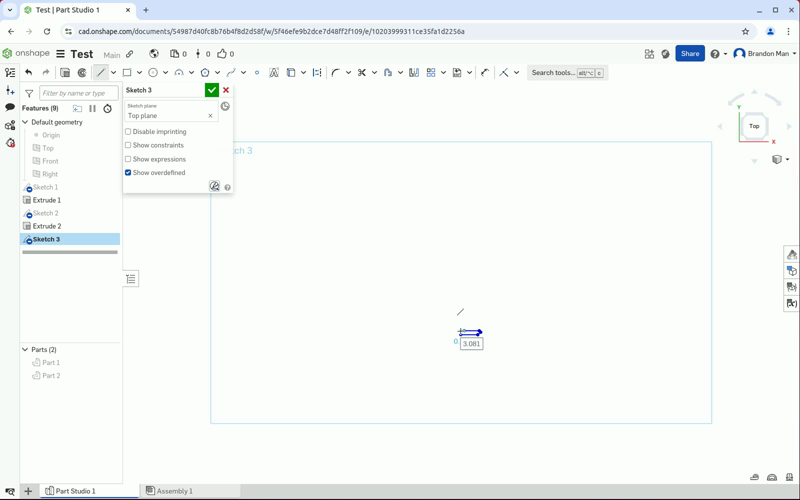
scroll(6)
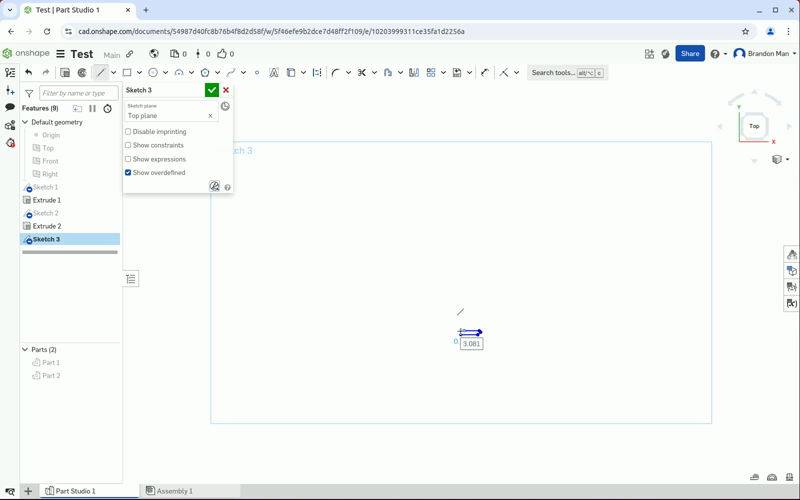
scroll(6)
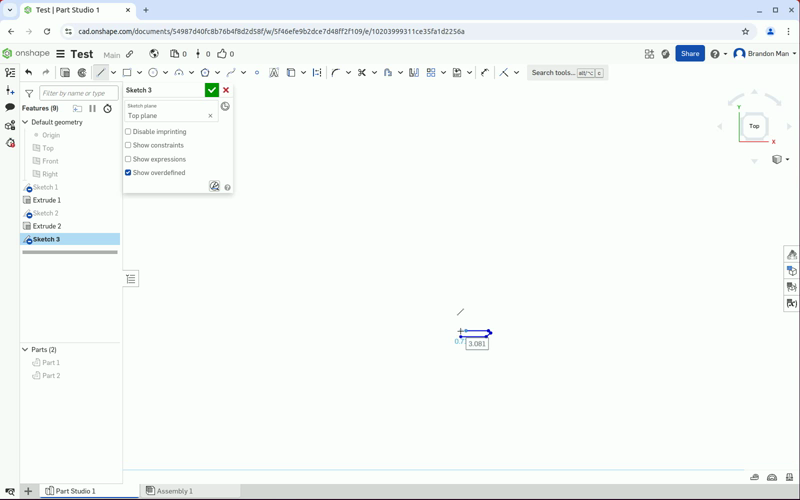
scroll(6)
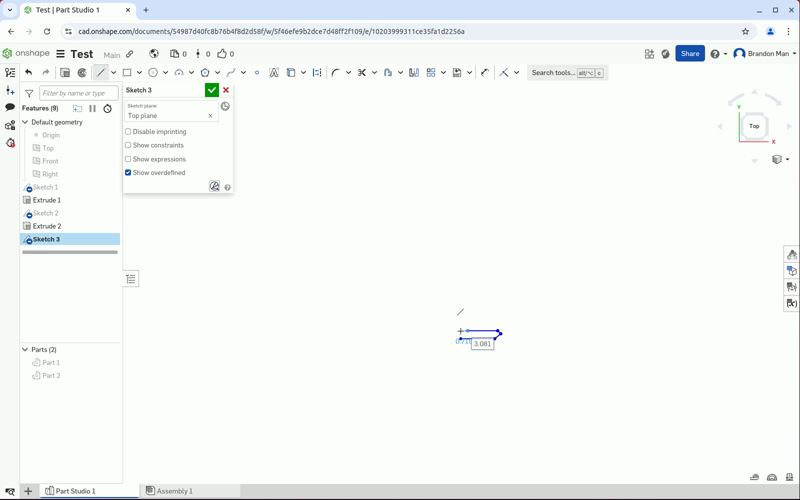
scroll(6)
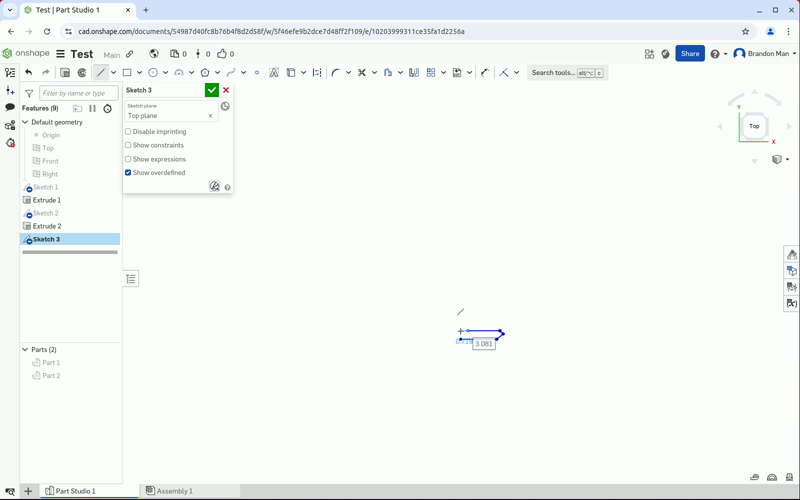
scroll(6)
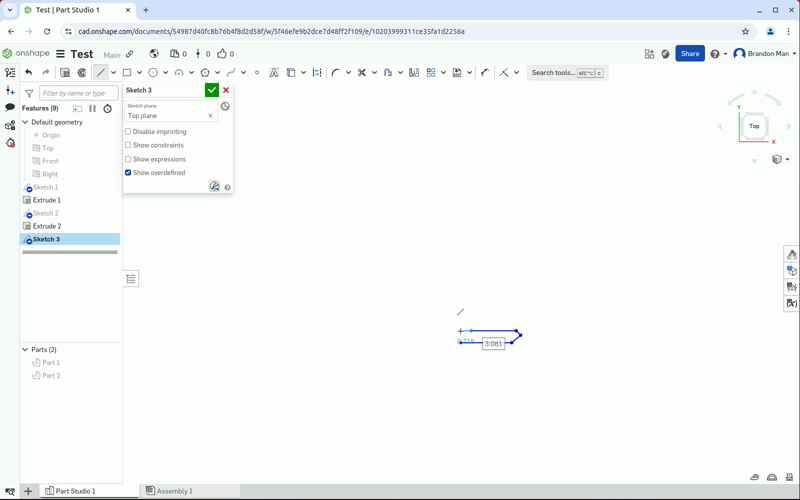
scroll(6)
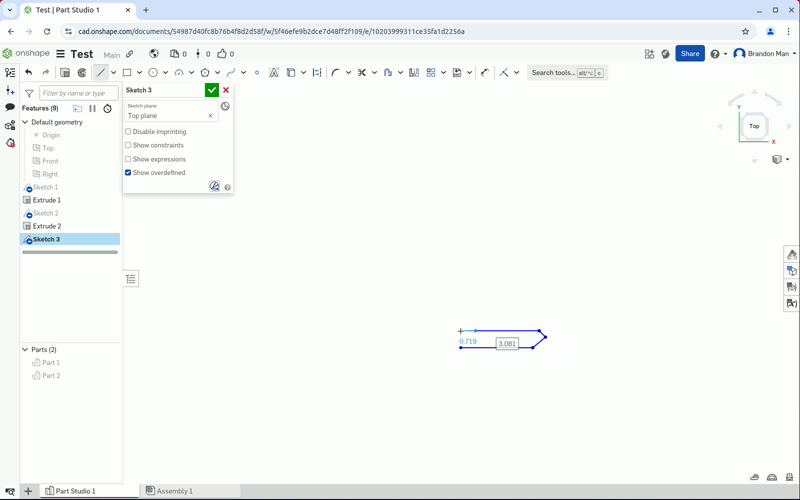
scroll(6)
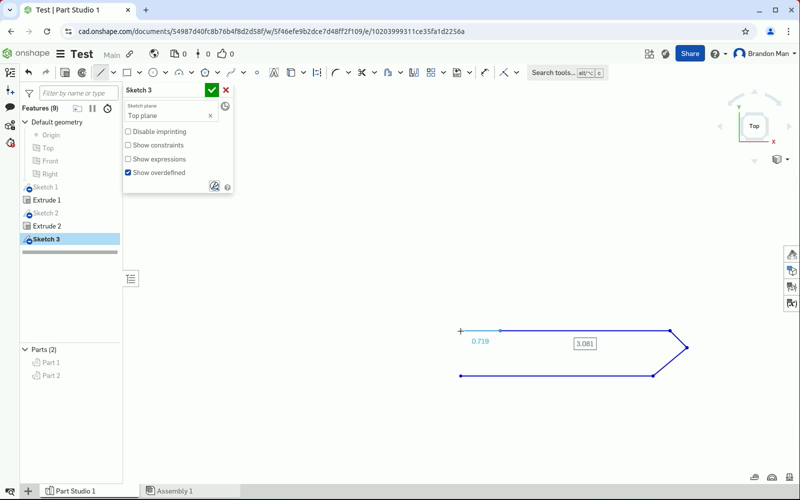
click(460, 330)
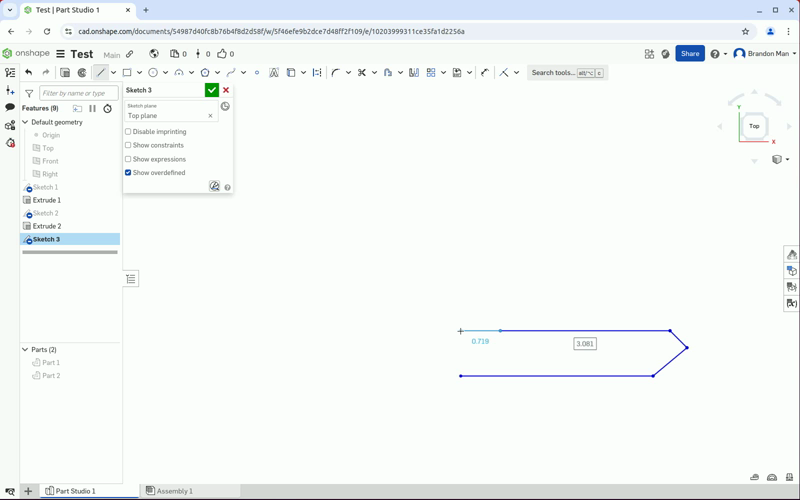
scroll(-6)
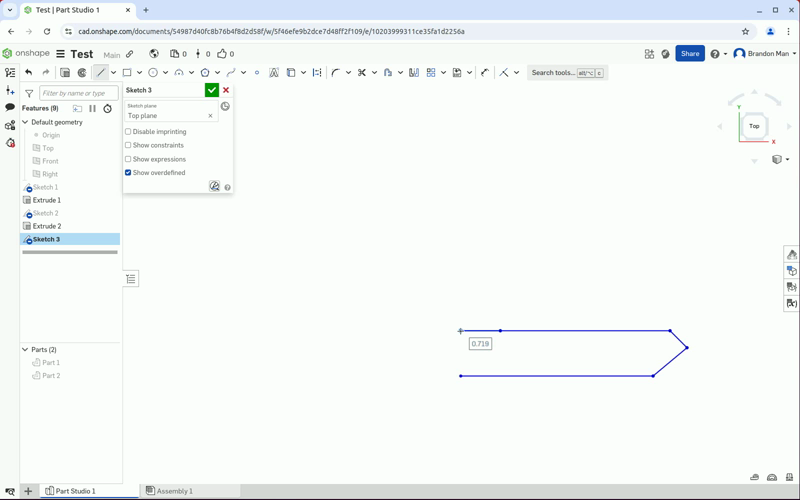
scroll(-6)
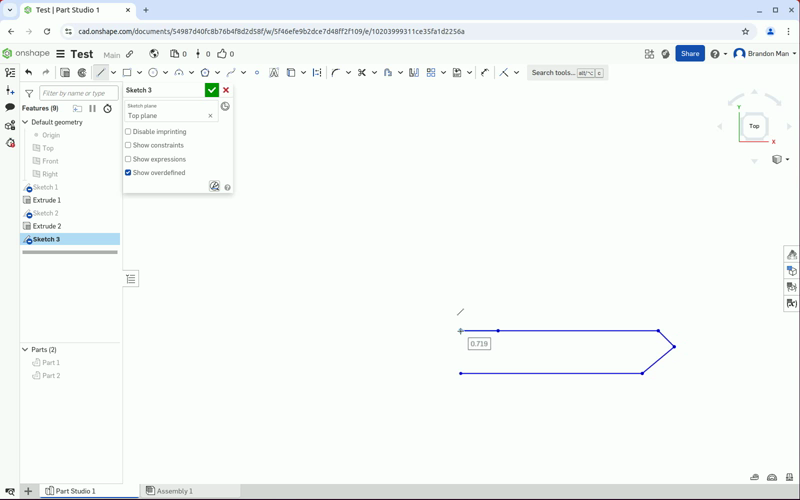
scroll(-6)
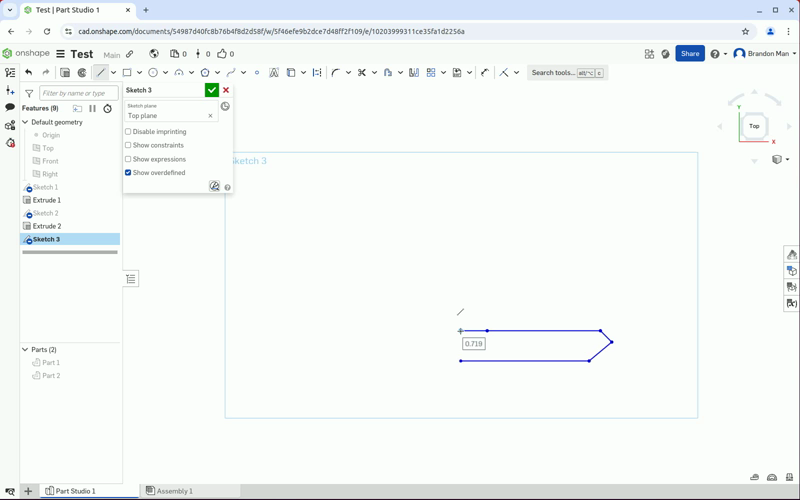
scroll(-6)
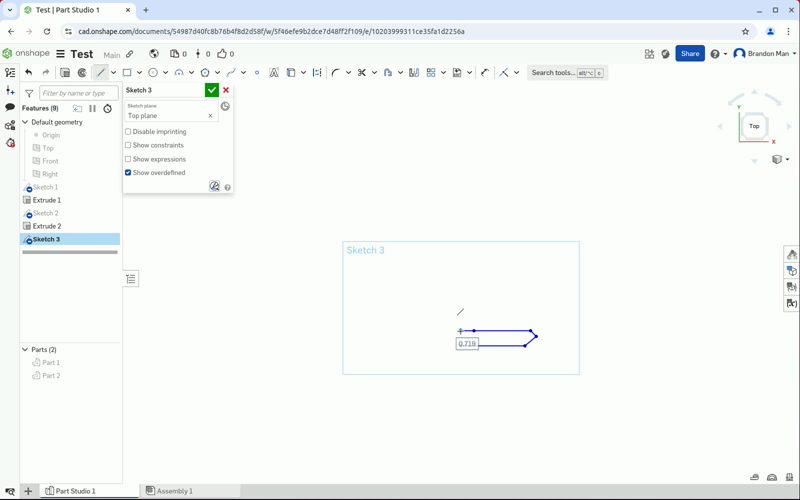
scroll(-6)
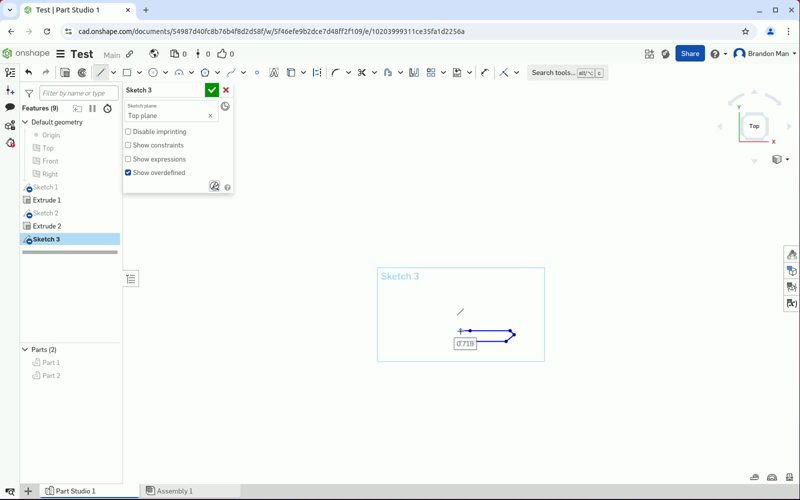
scroll(-6)
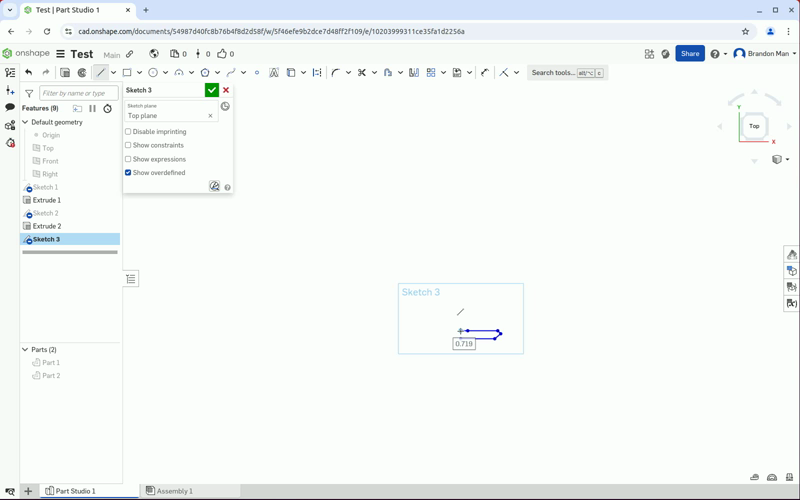
scroll(-6)
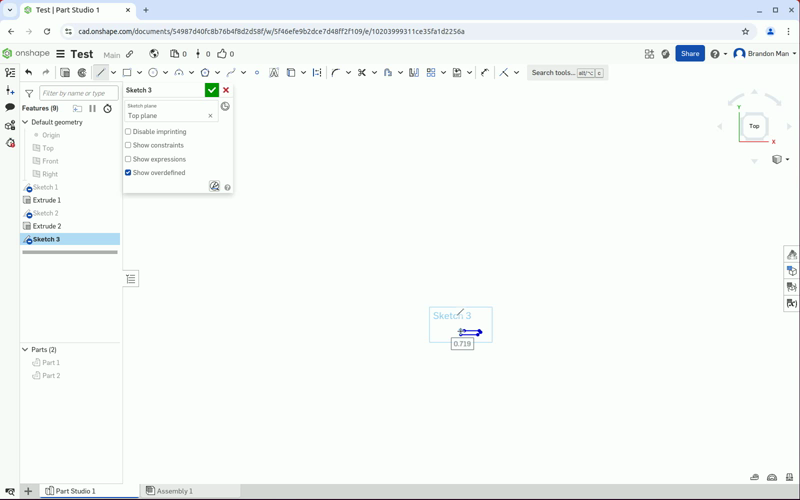
key_up(shift)
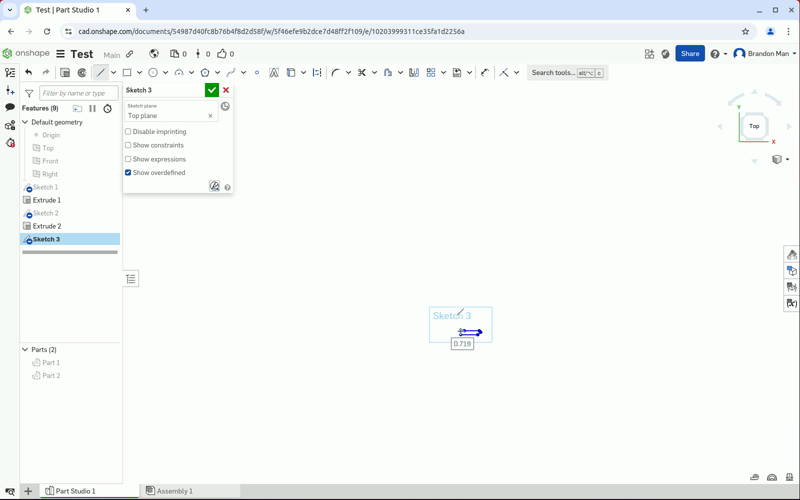
mouse_move(490, 330)
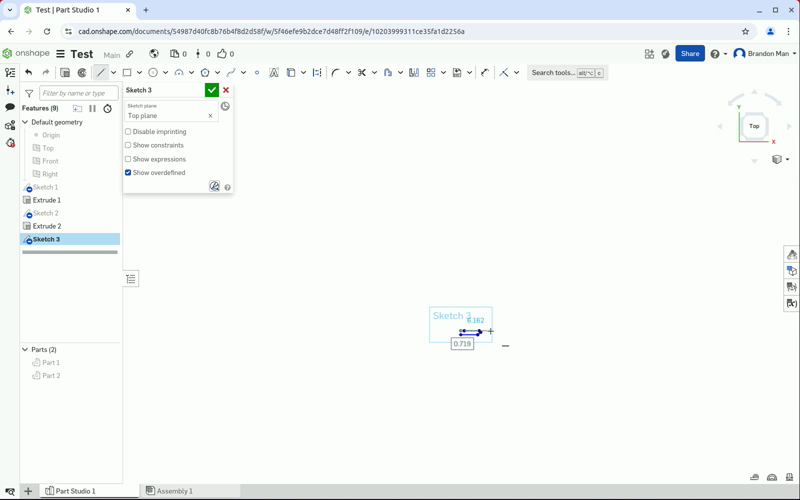
key_down(shift)
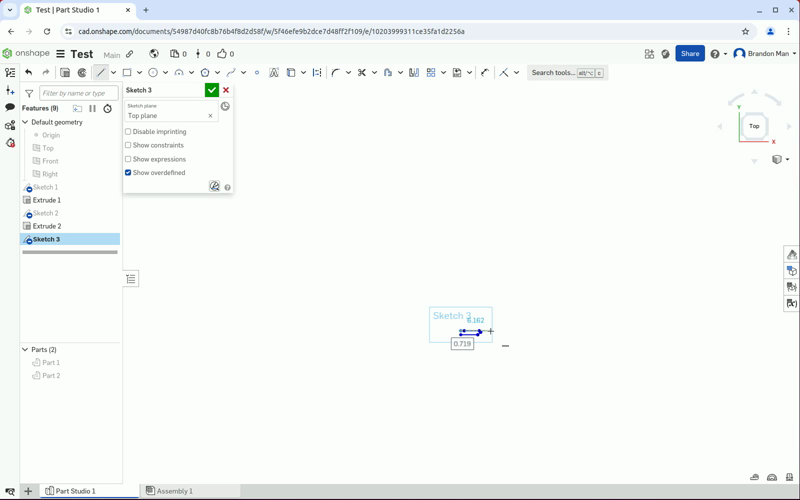
mouse_move(460, 334)
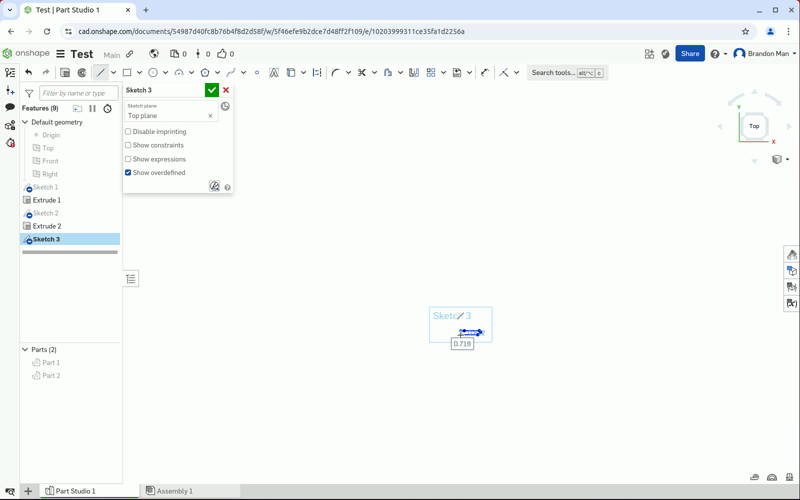
scroll(6)
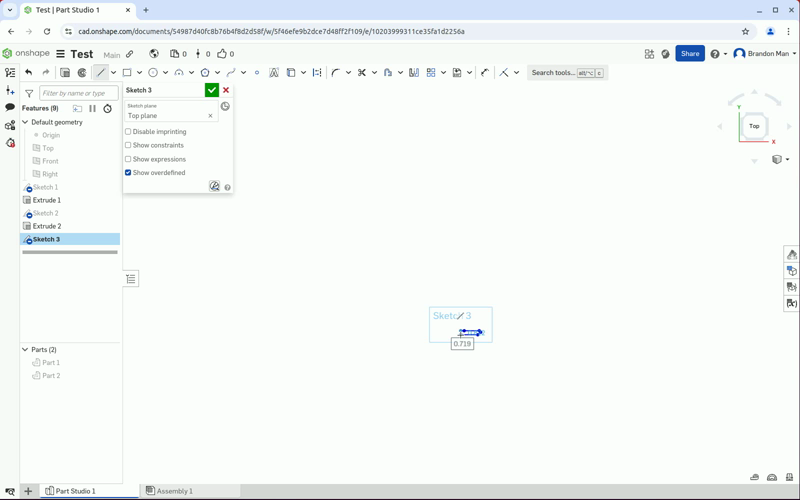
scroll(6)
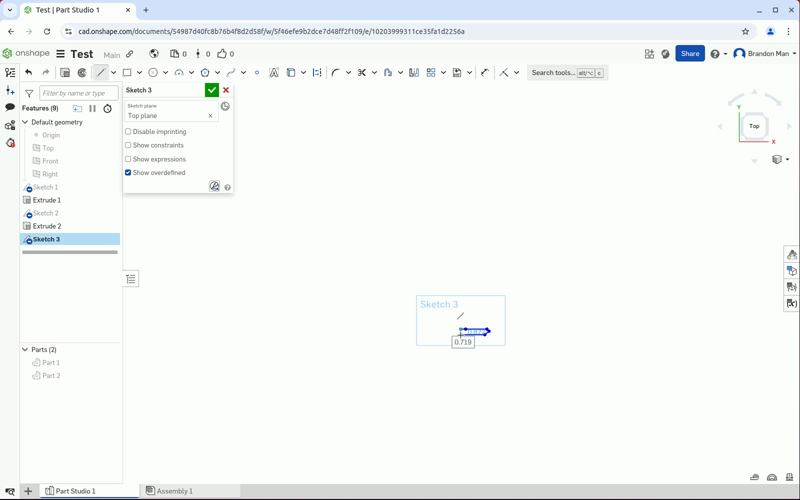
scroll(6)
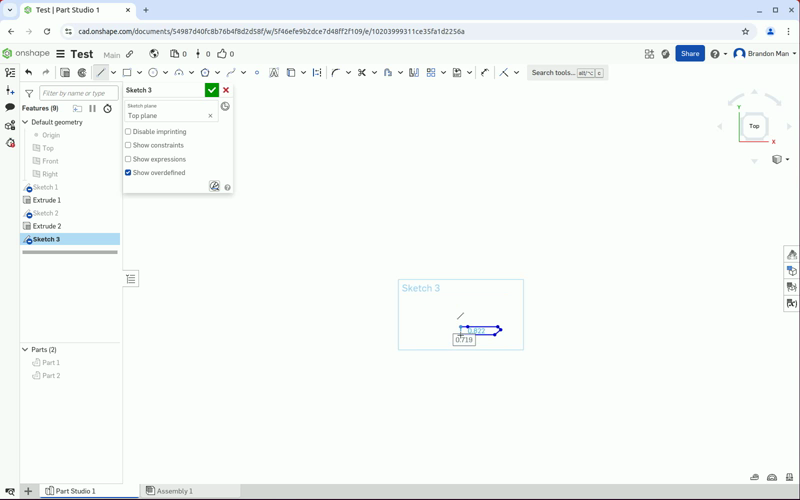
scroll(6)
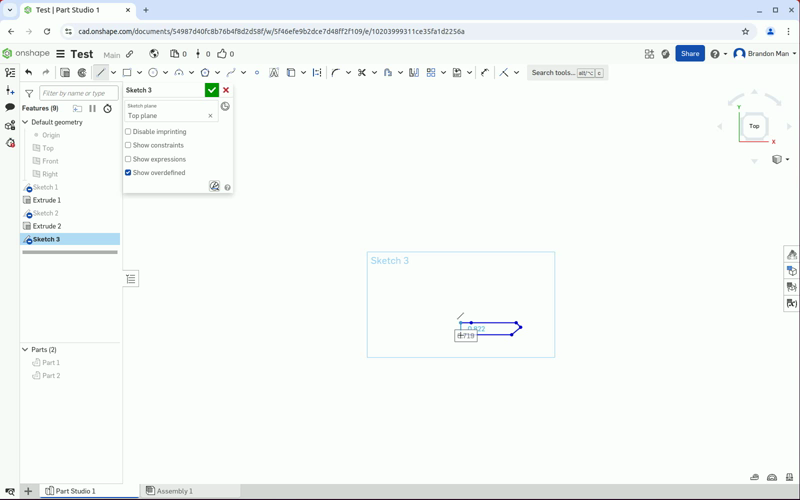
scroll(6)
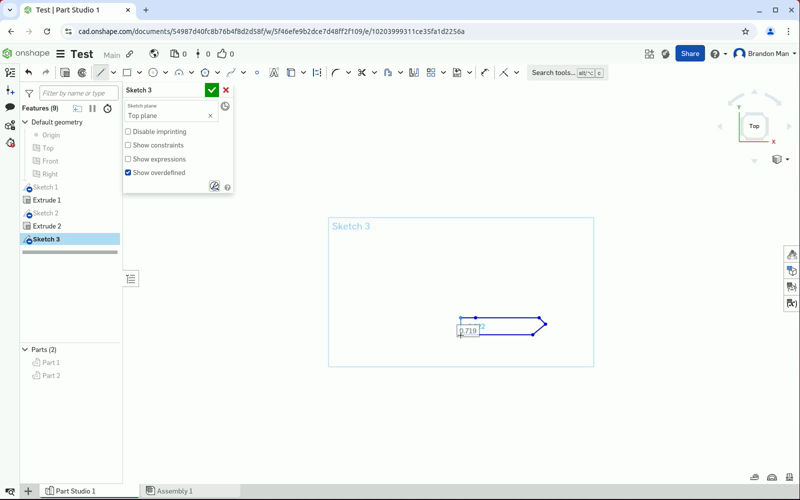
scroll(6)
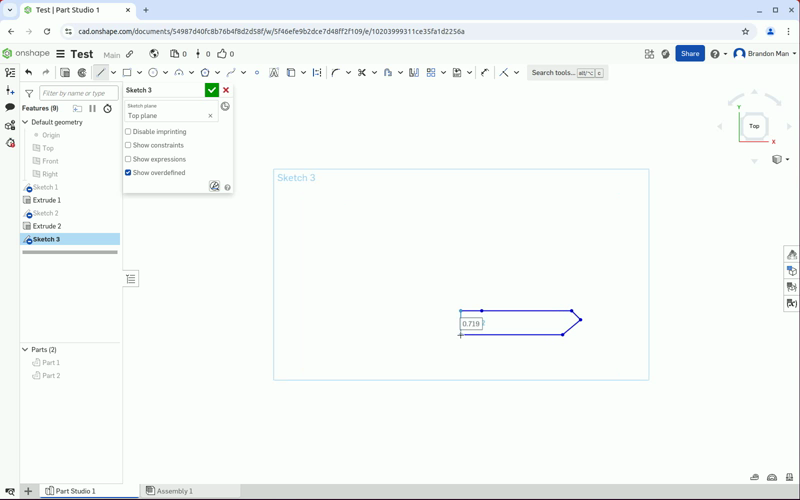
scroll(6)
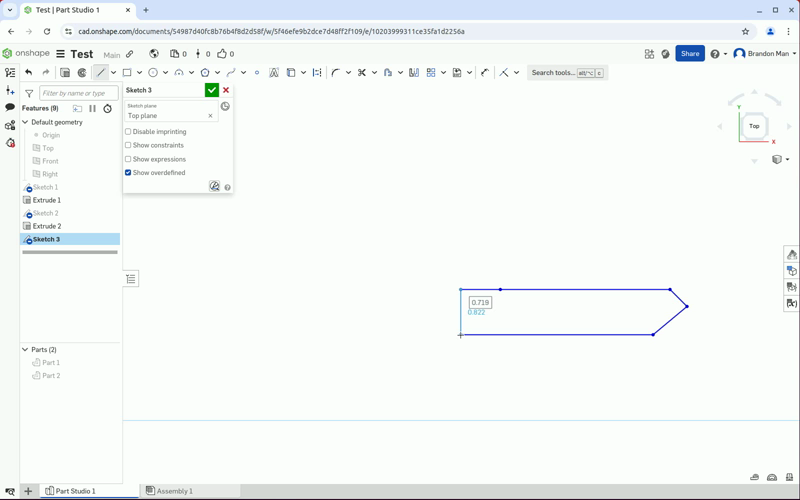
key_up(shift)
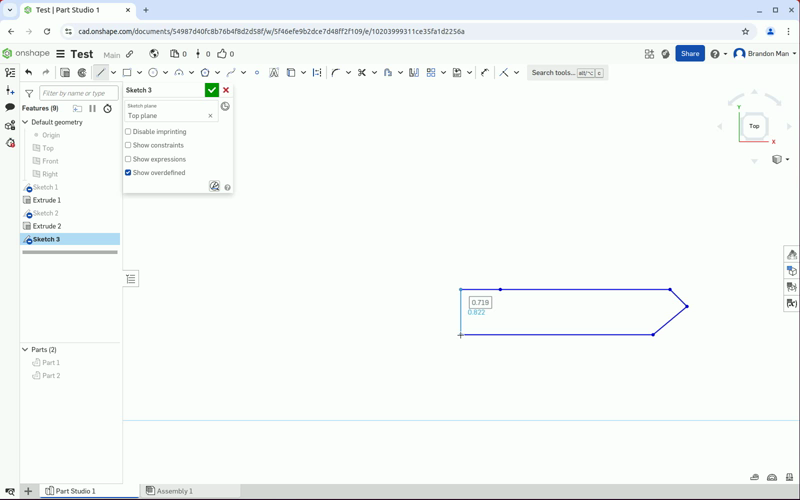
click(460, 334)
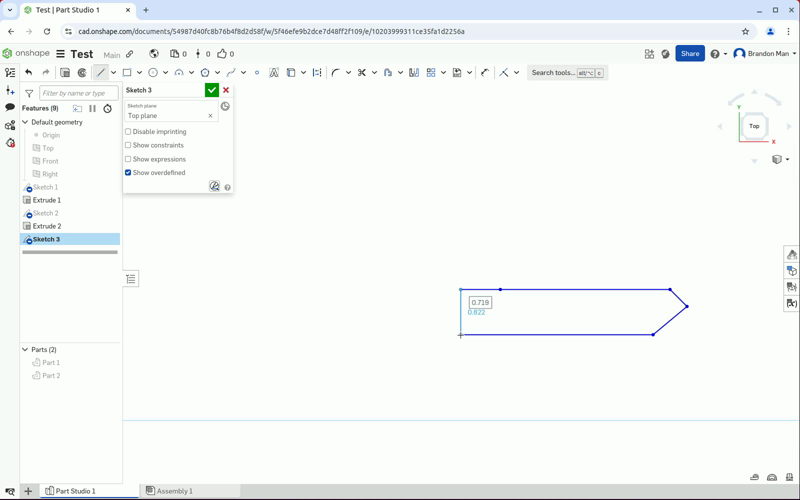
scroll(-6)
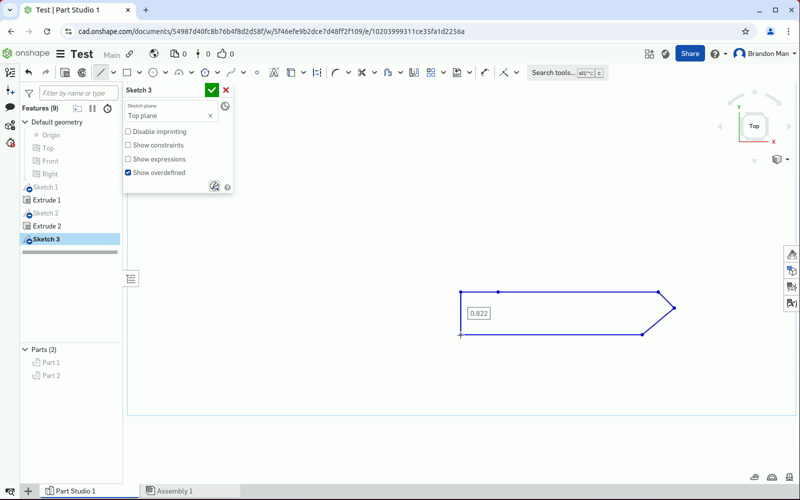
scroll(-6)
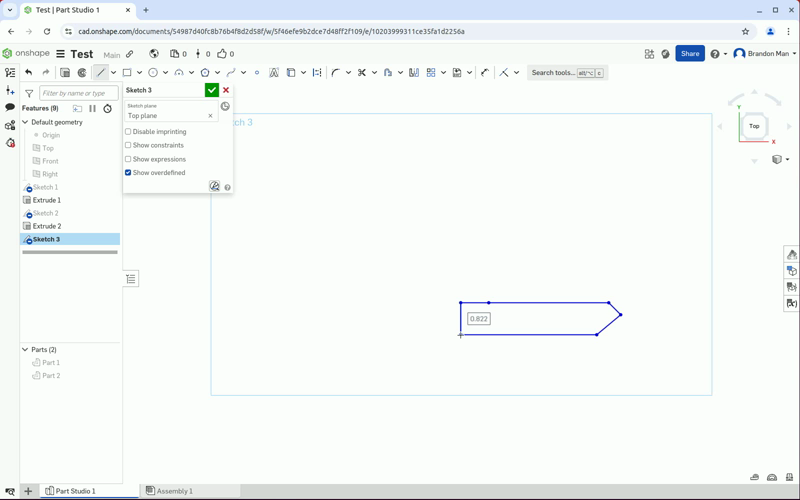
scroll(-6)
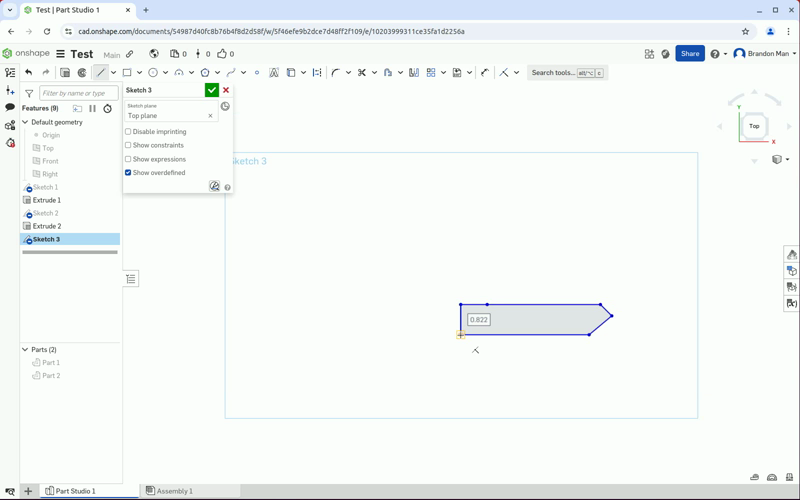
scroll(-6)
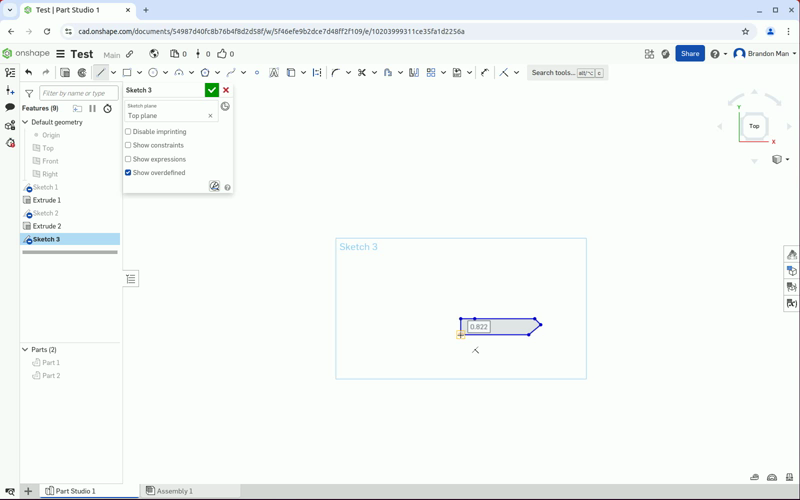
scroll(-6)
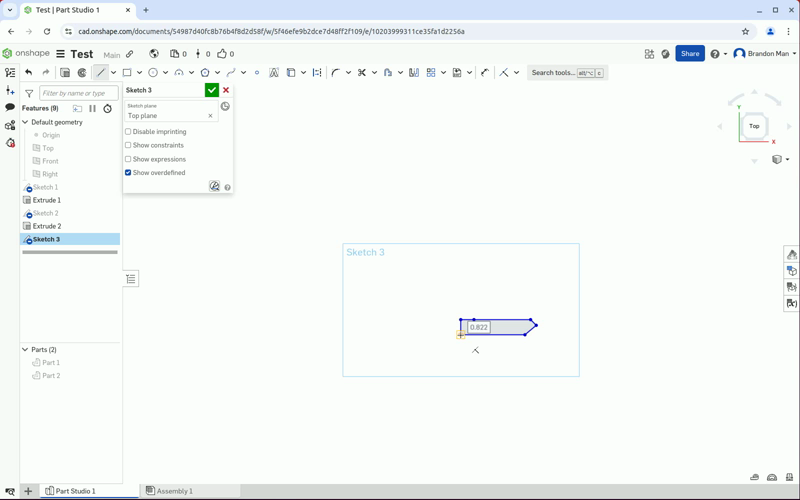
scroll(-6)
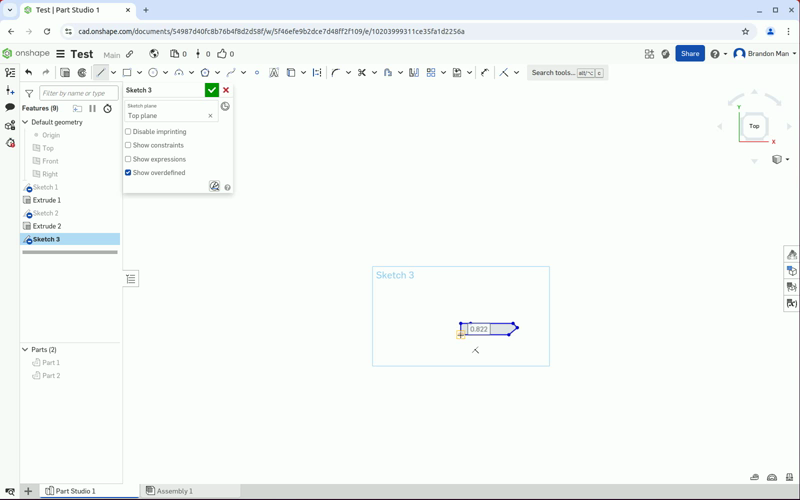
scroll(-6)
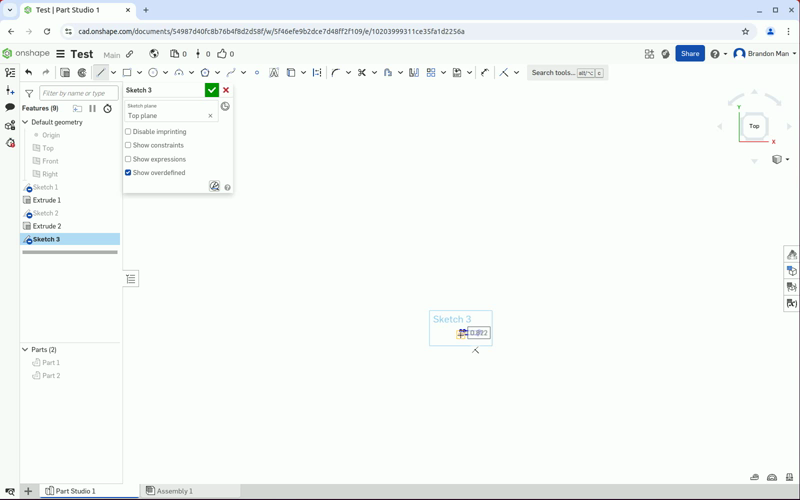
key(esc)
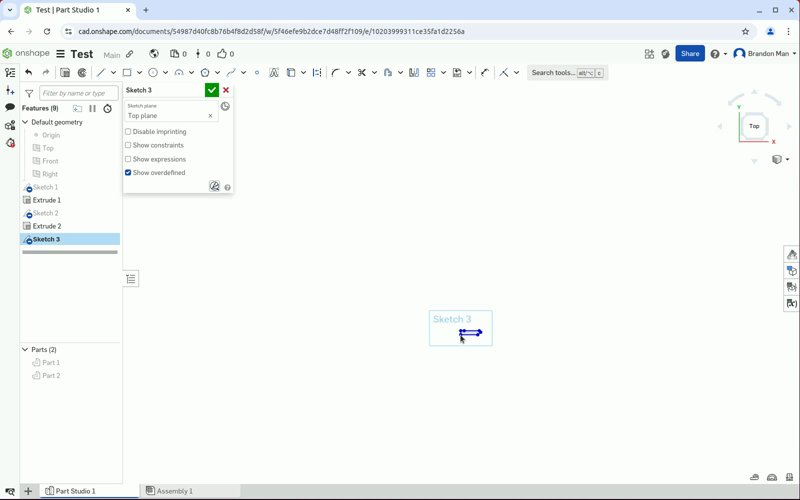
mouse_move(469, 331)
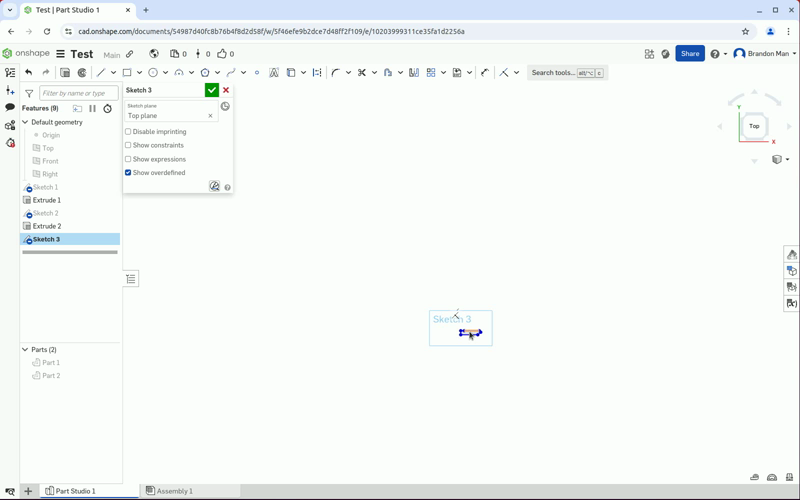
scroll(6)
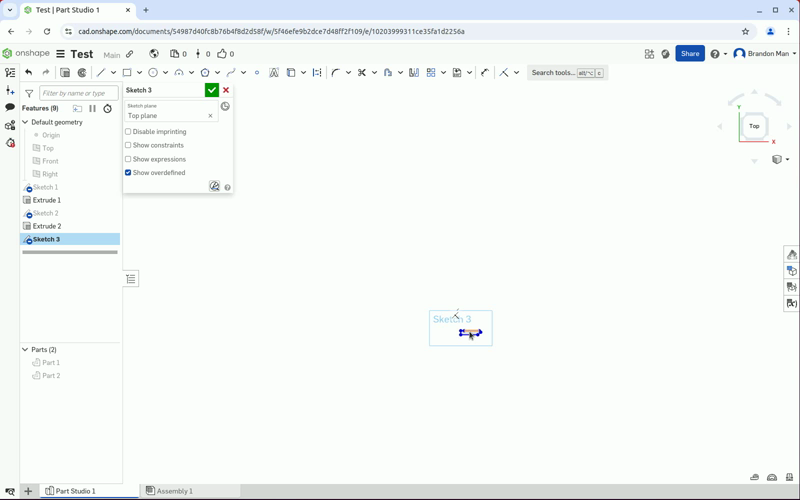
scroll(6)
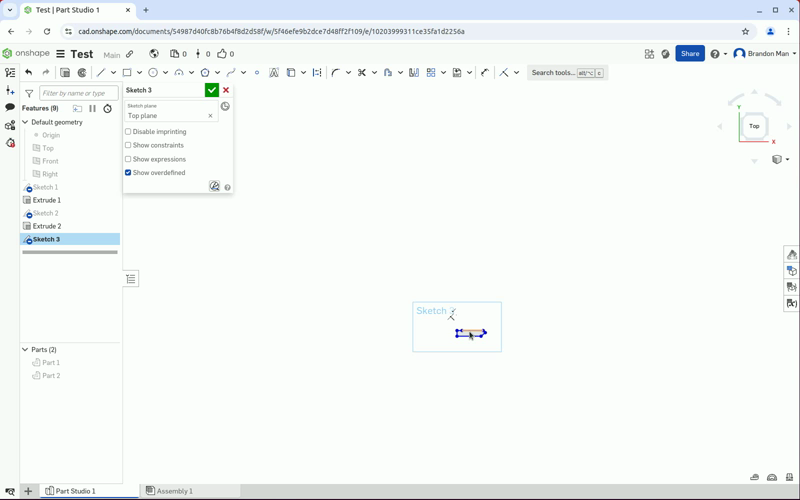
scroll(6)
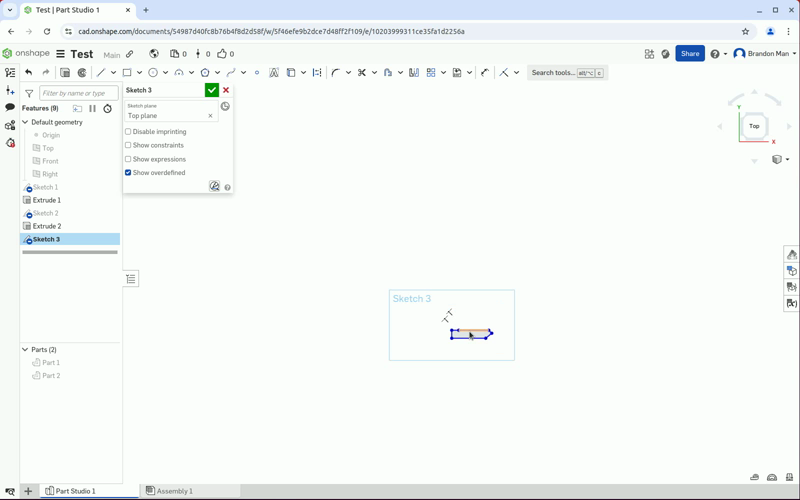
scroll(6)
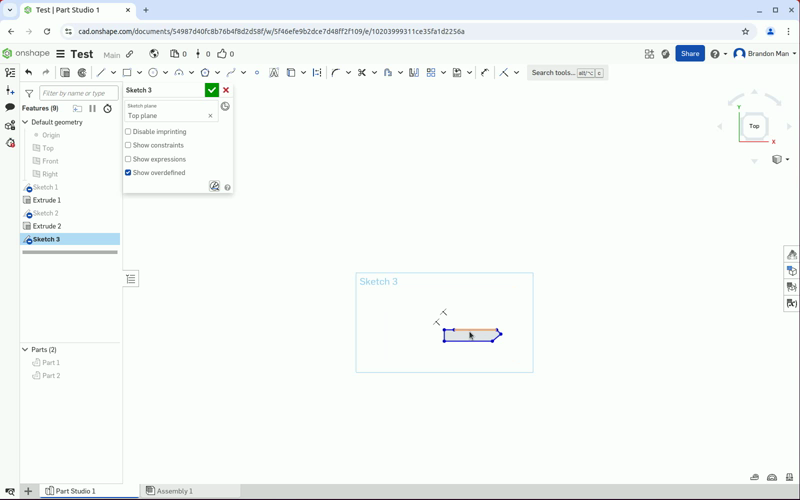
scroll(6)
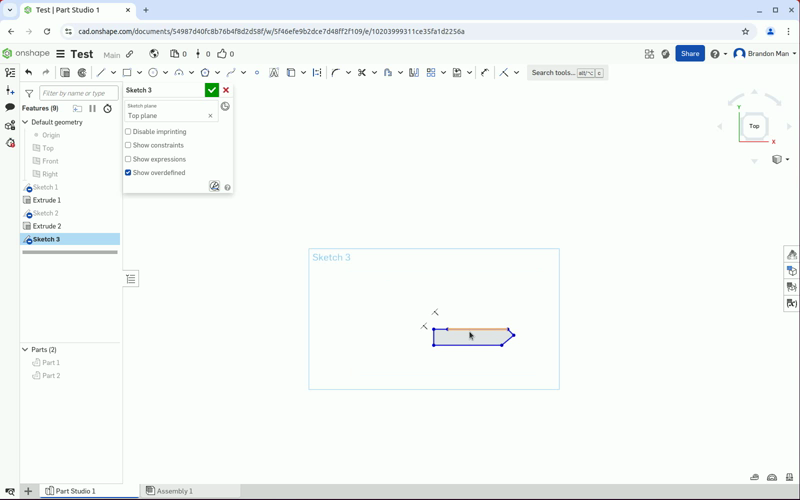
scroll(6)
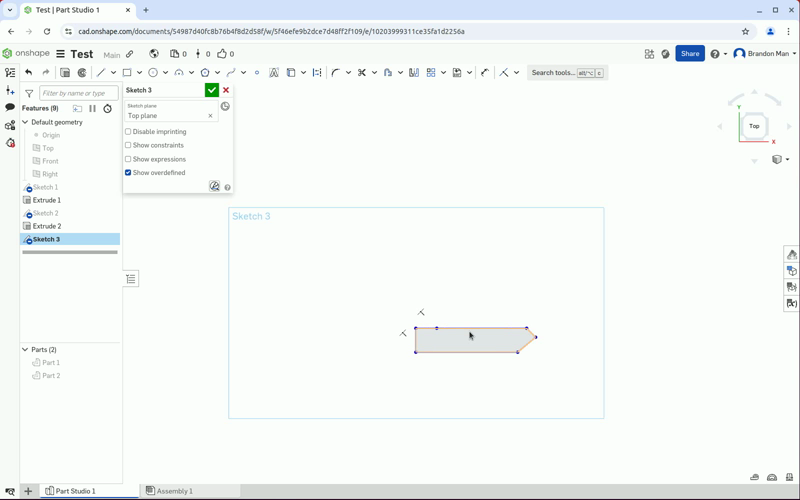
scroll(6)
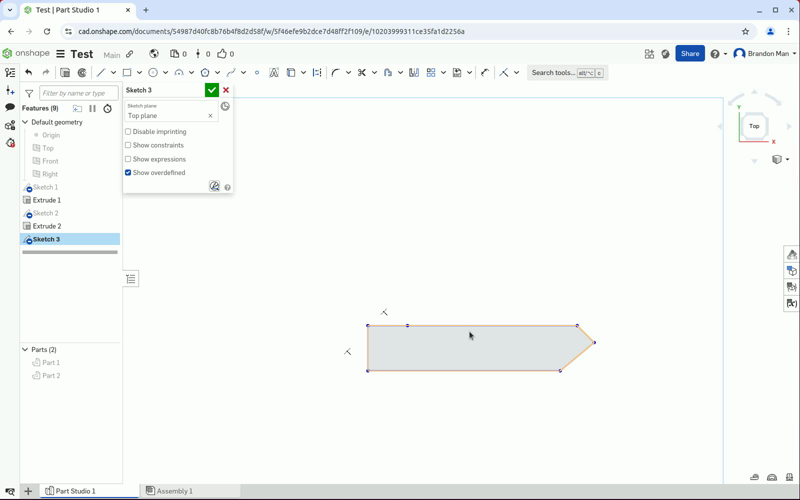
click(469, 331)
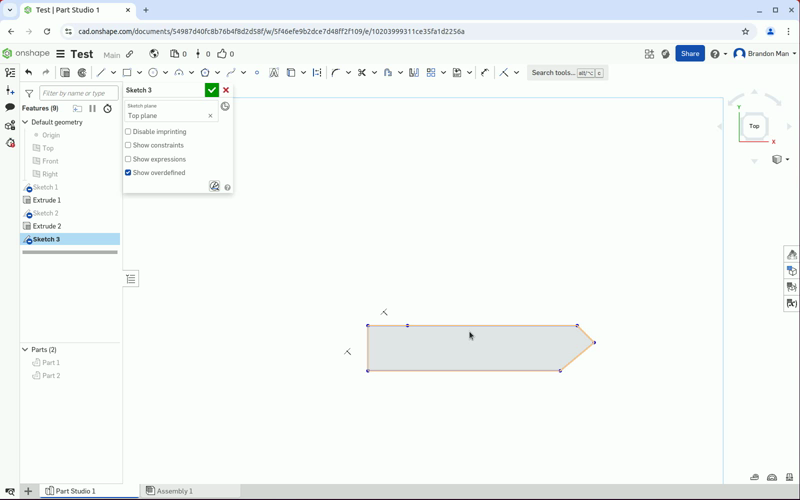
scroll(-6)
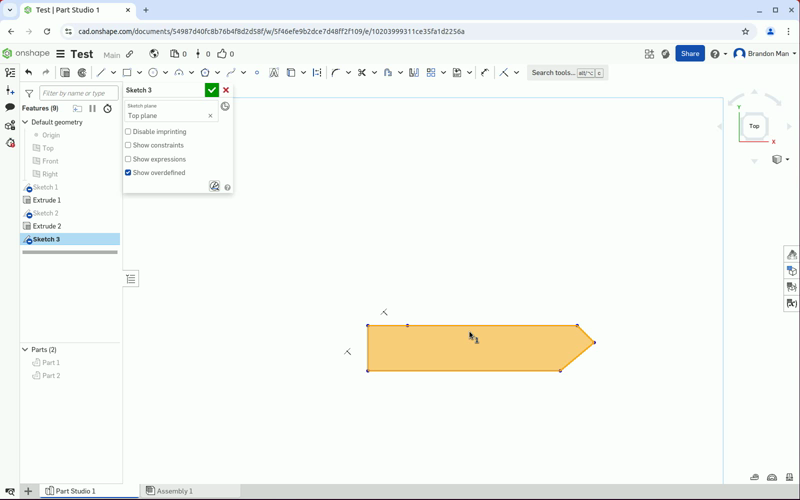
scroll(-6)
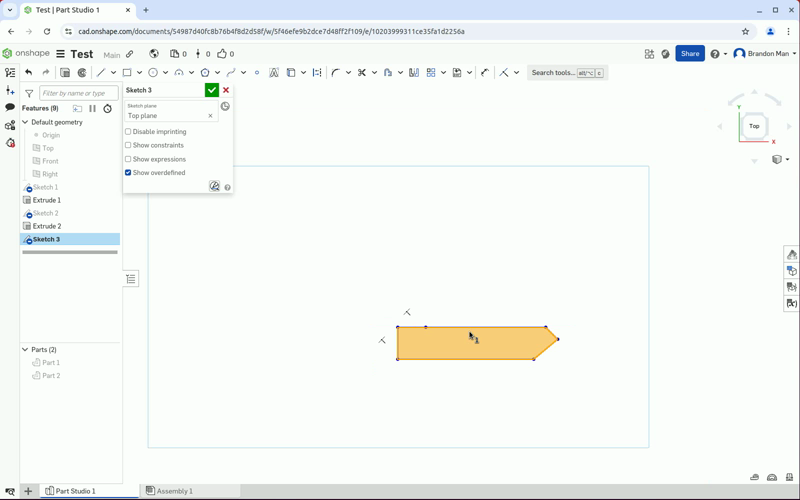
scroll(-6)
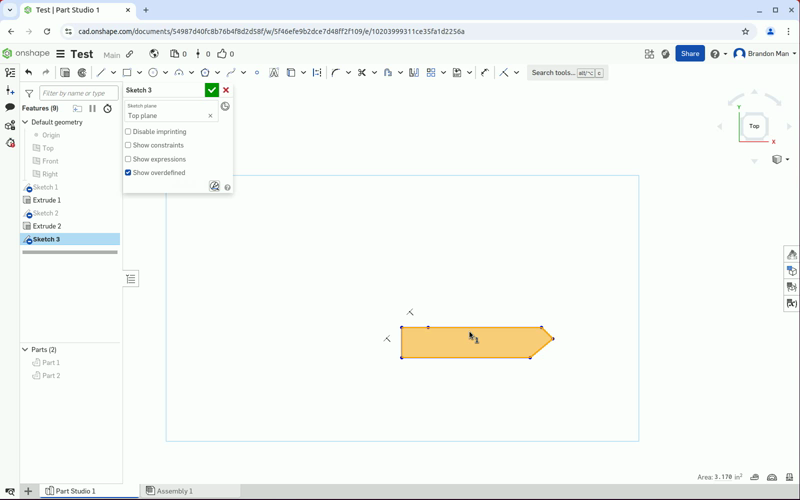
scroll(-6)
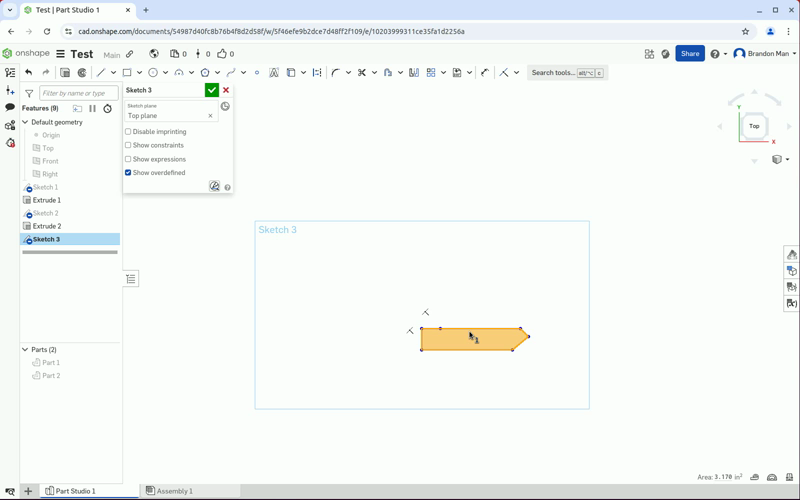
scroll(-6)
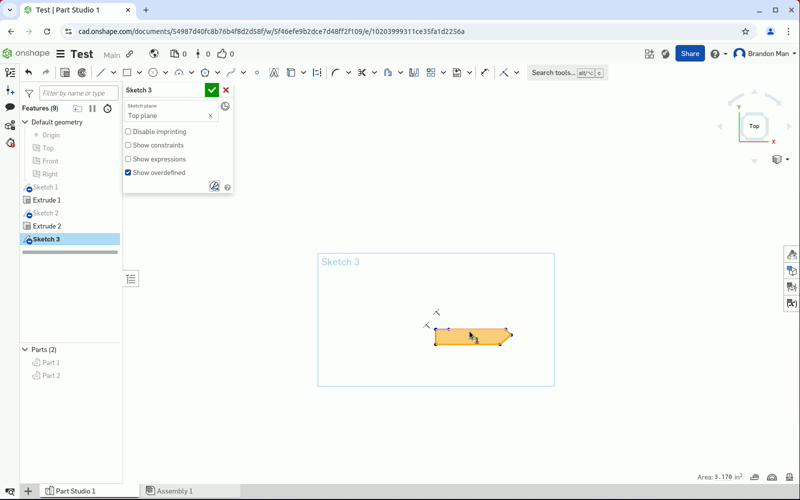
scroll(-6)
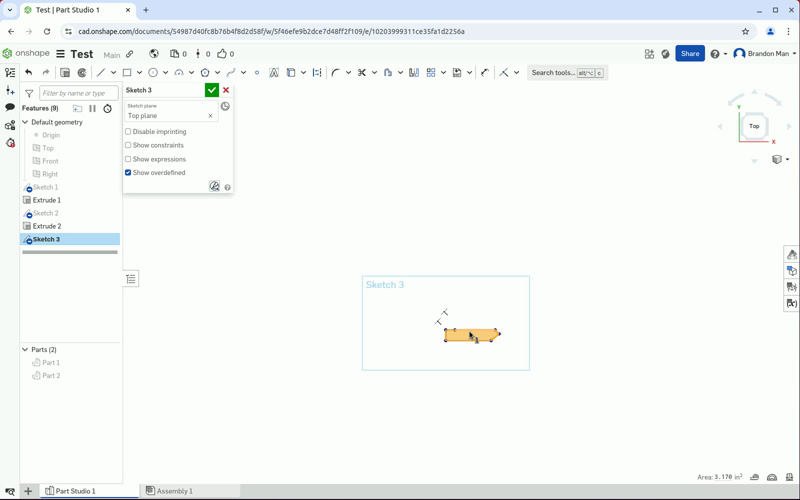
scroll(-6)
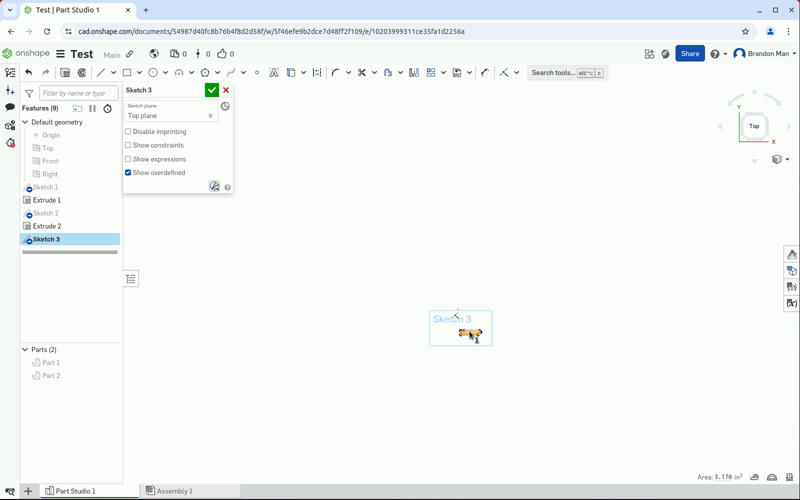
mouse_move(73, 352)
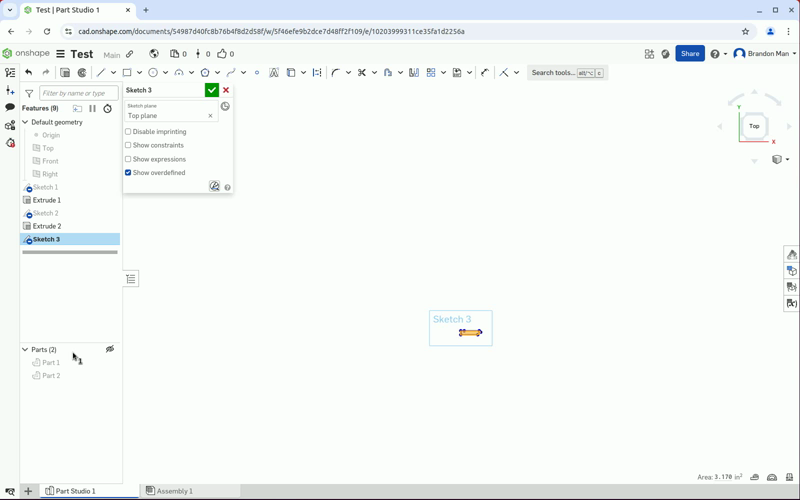
key(shift+y)
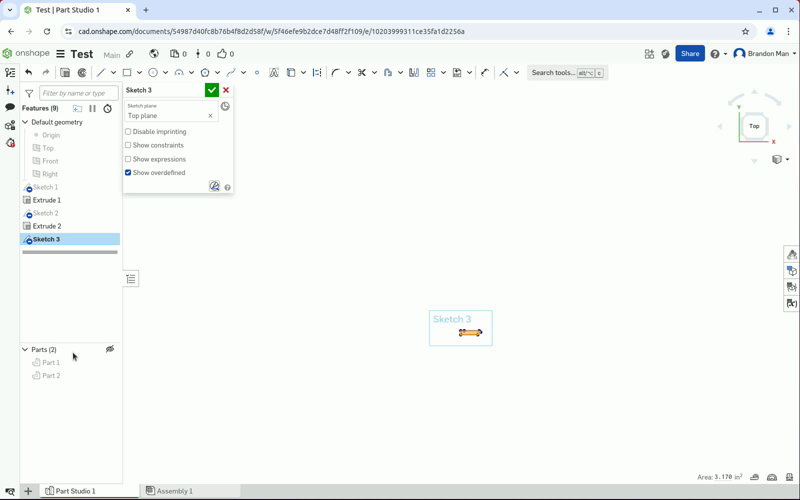
key(shift+e)
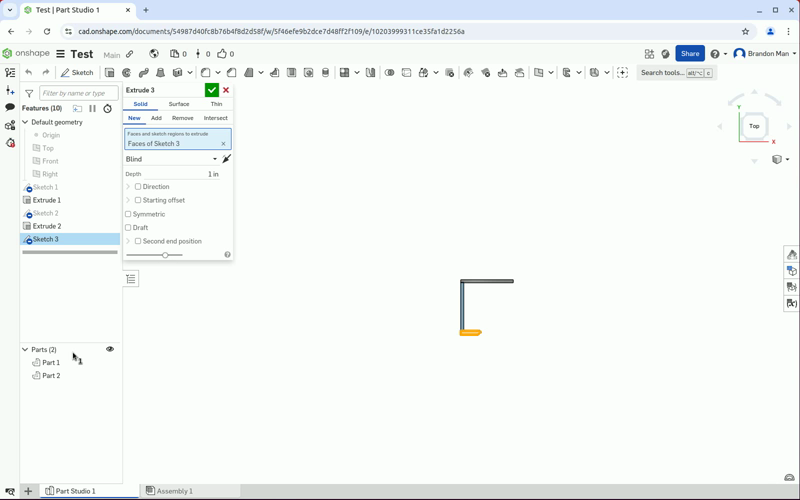
mouse_move(143, 106)
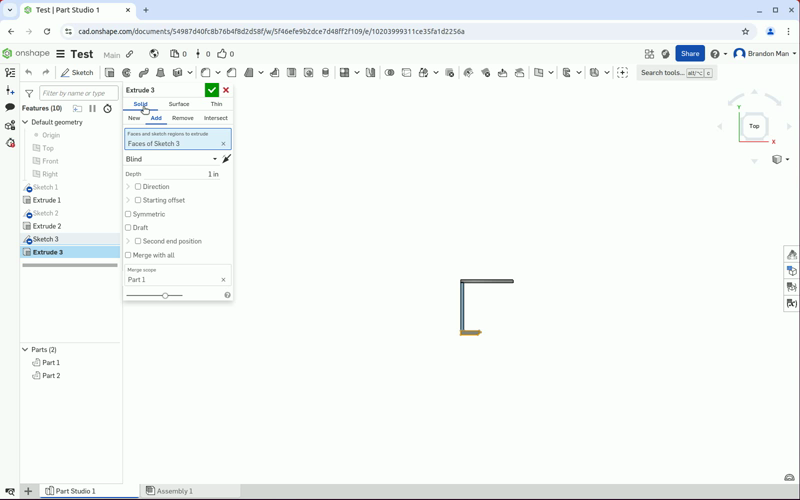
click(143, 106)
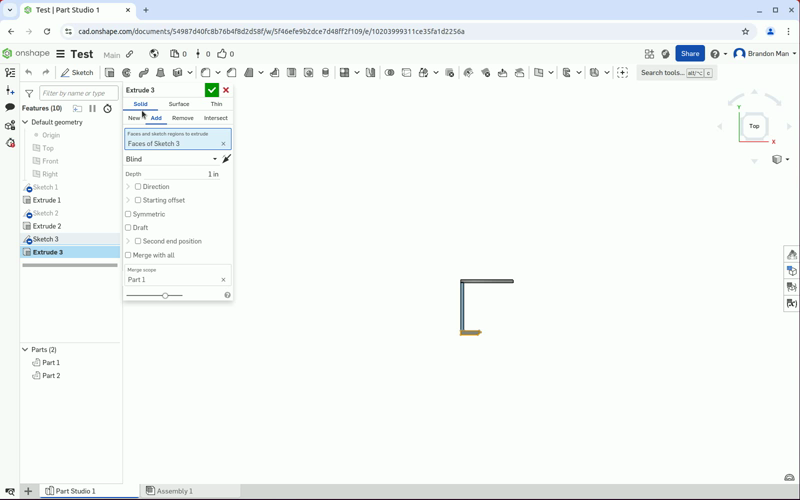
mouse_move(137, 120)
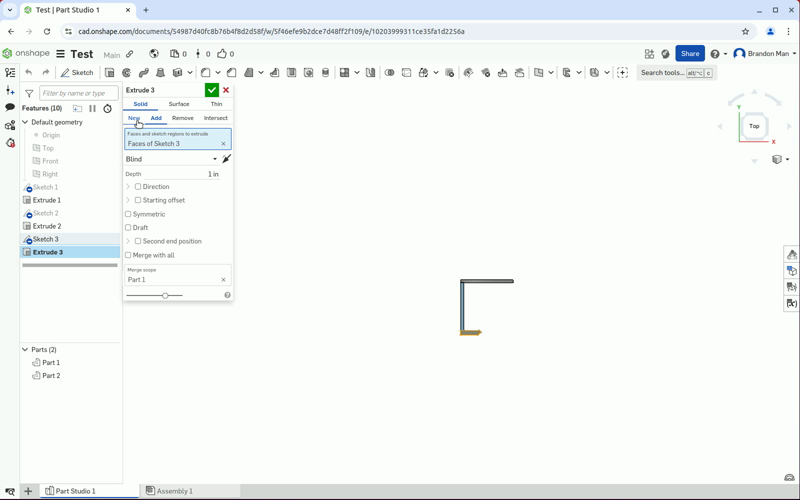
click(137, 120)
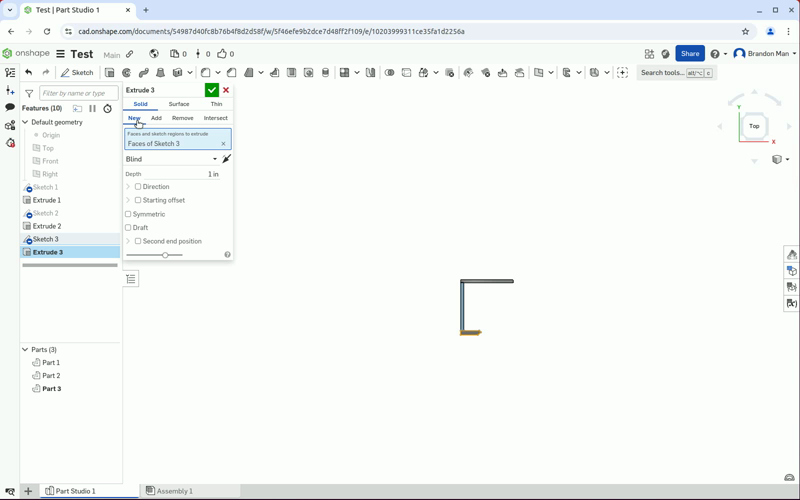
key(tab, 4)
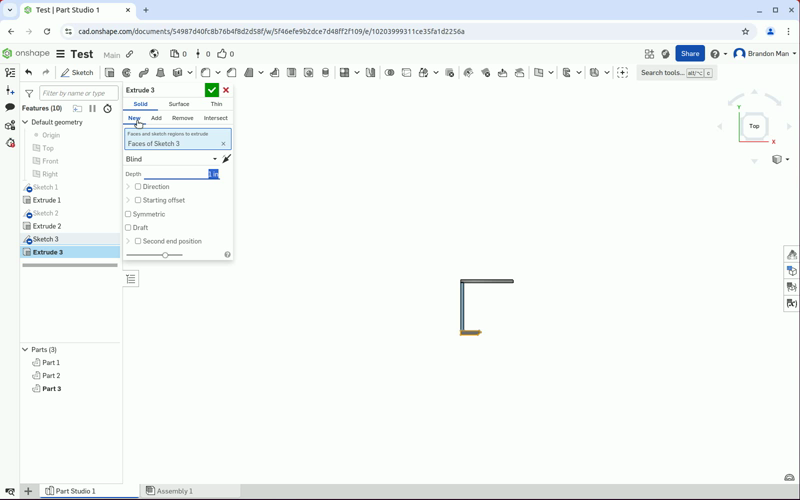
text(22.386)
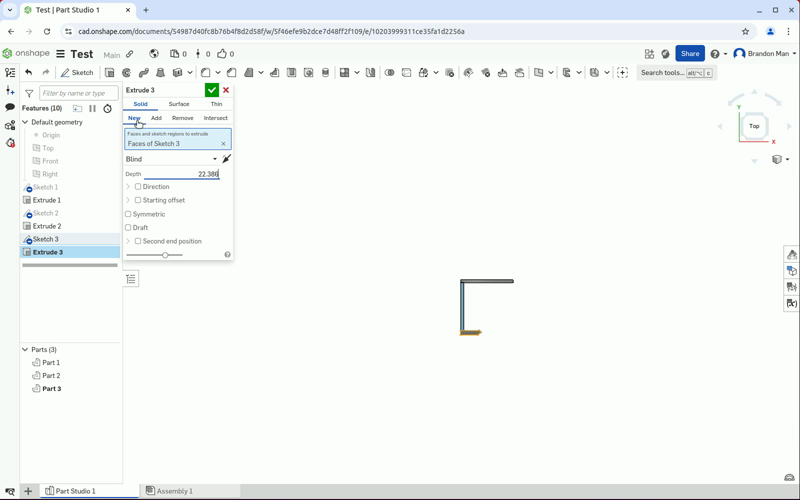
key(enter)
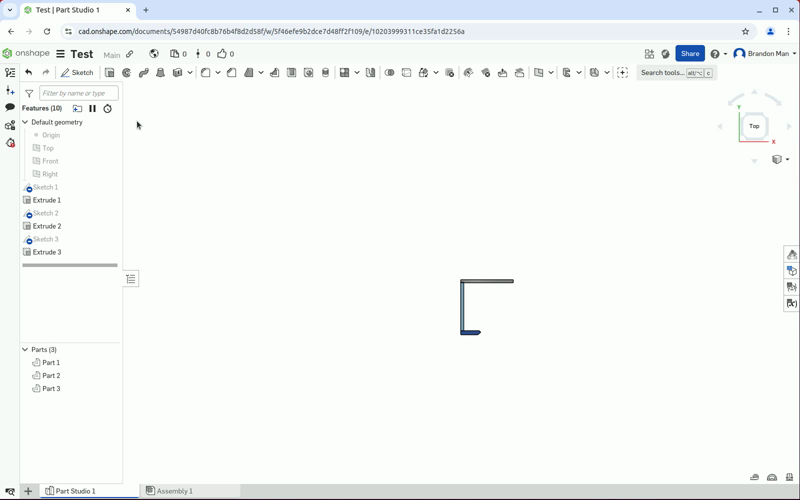
key(shift+h)
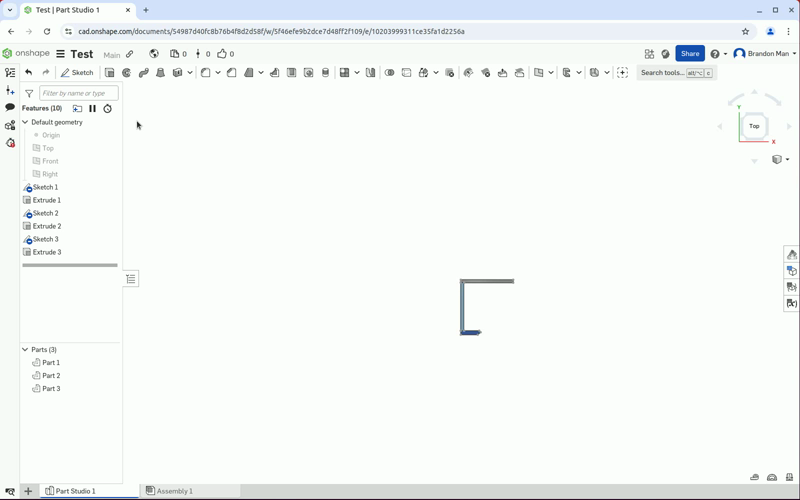
key(shift+h)
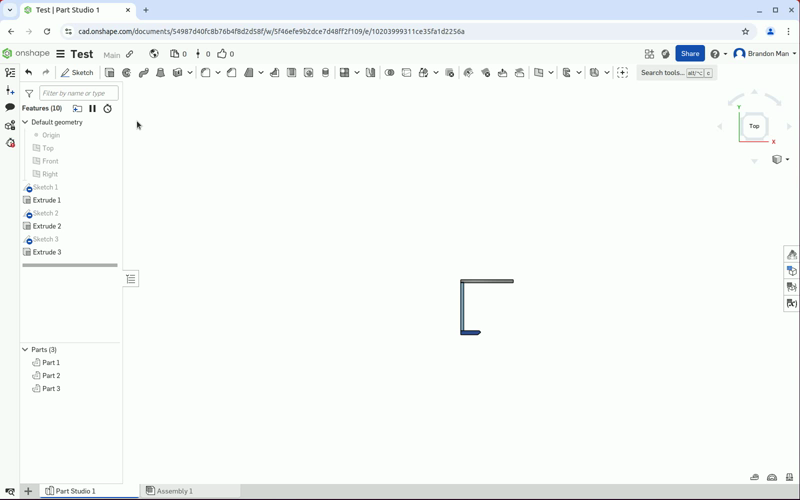
mouse_move(73, 189)
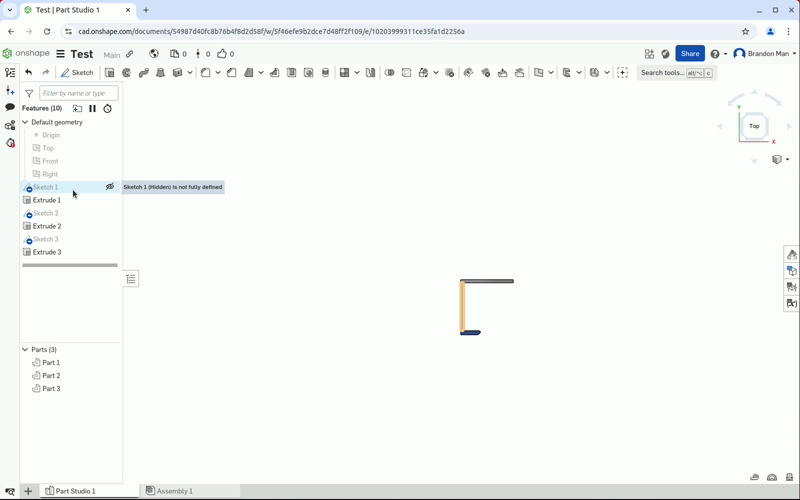
click(73, 189)
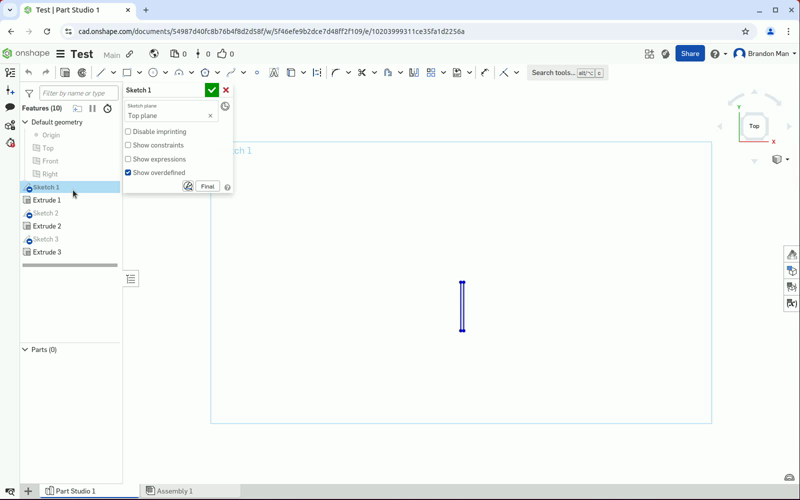
mouse_move(229, 92)
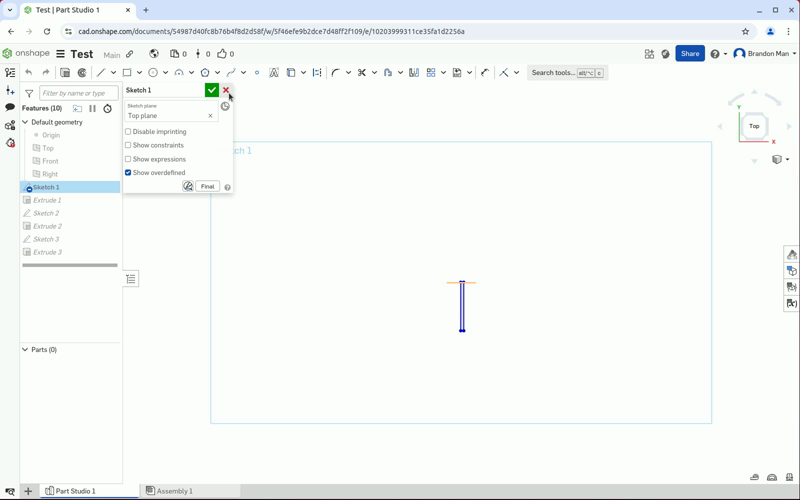
click(229, 92)
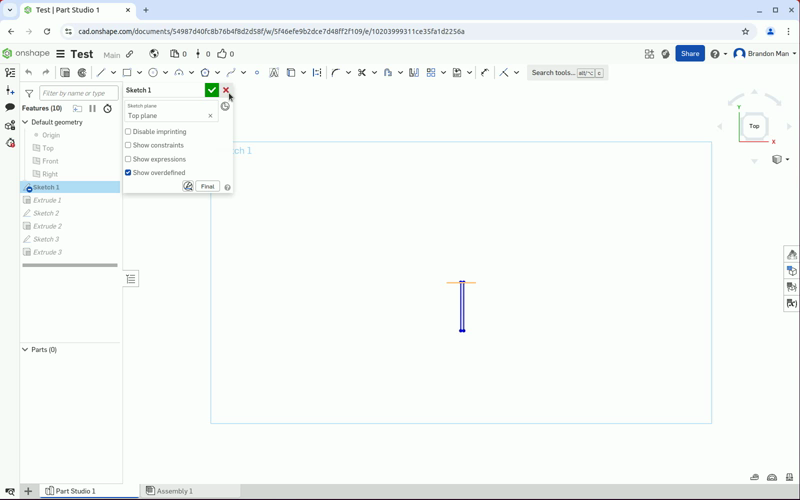
key(shift+s)
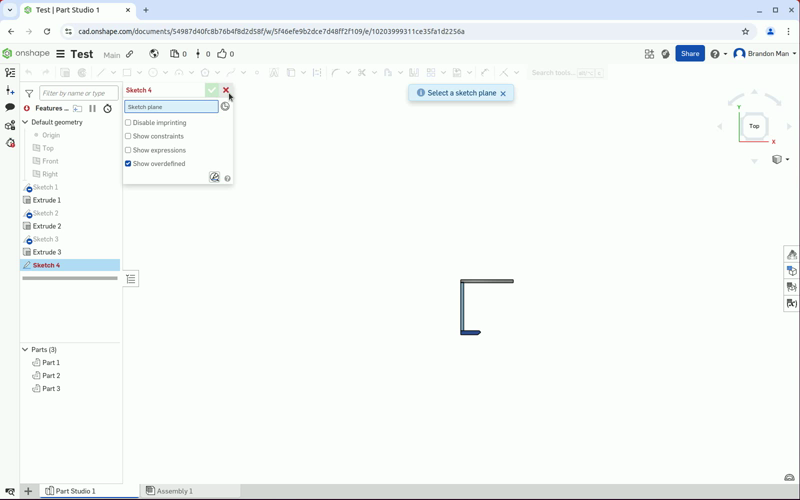
mouse_move(73, 150)
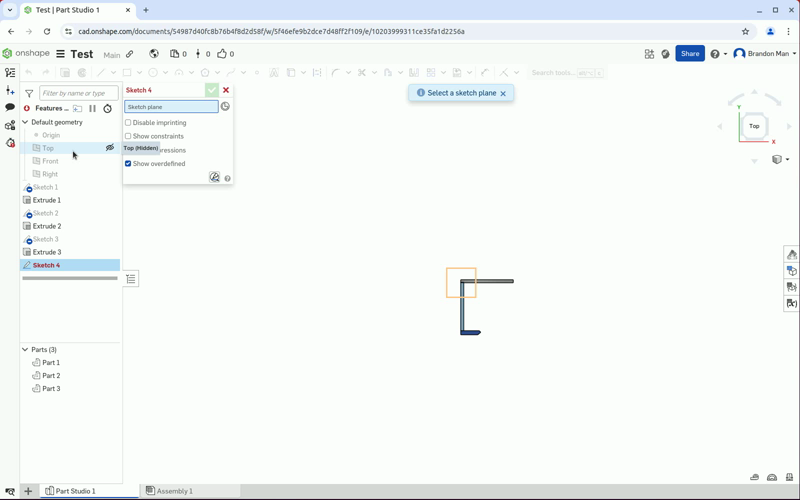
click(73, 150)
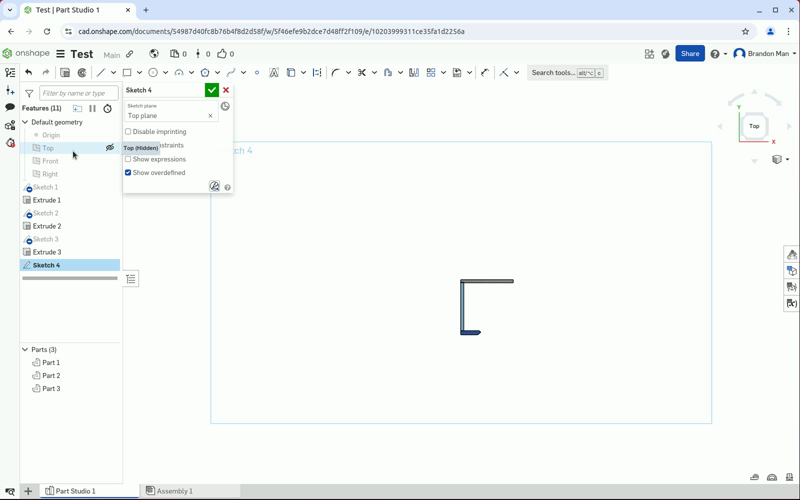
mouse_move(73, 352)
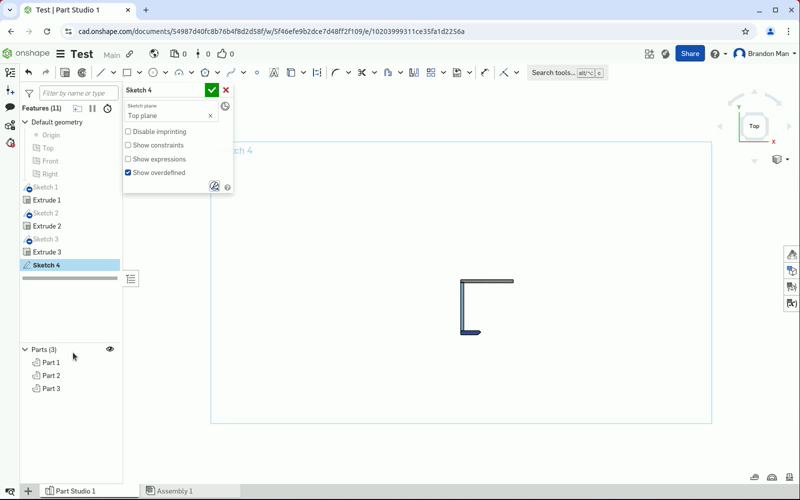
key(y)
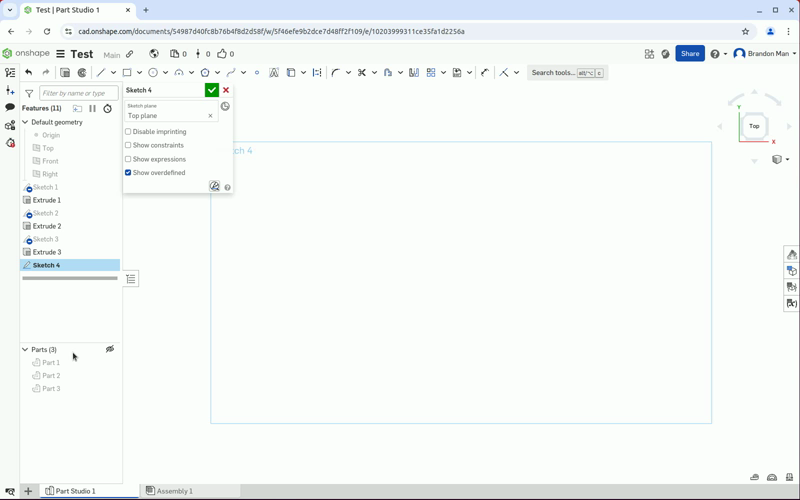
key(l)
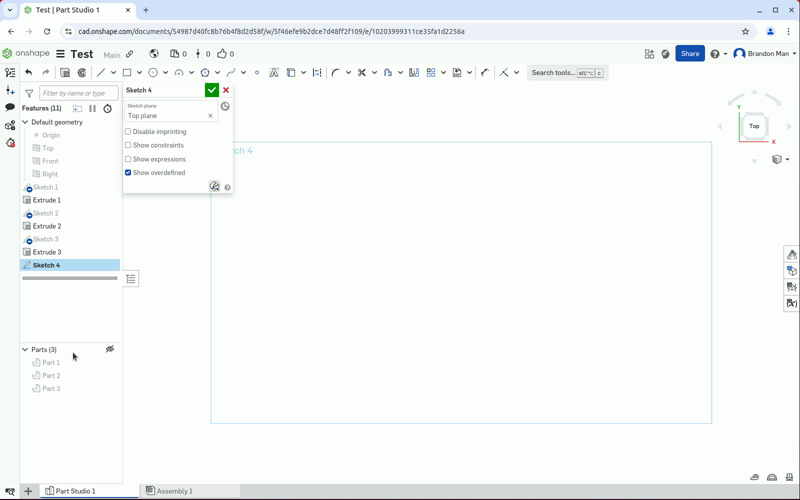
key_down(shift)
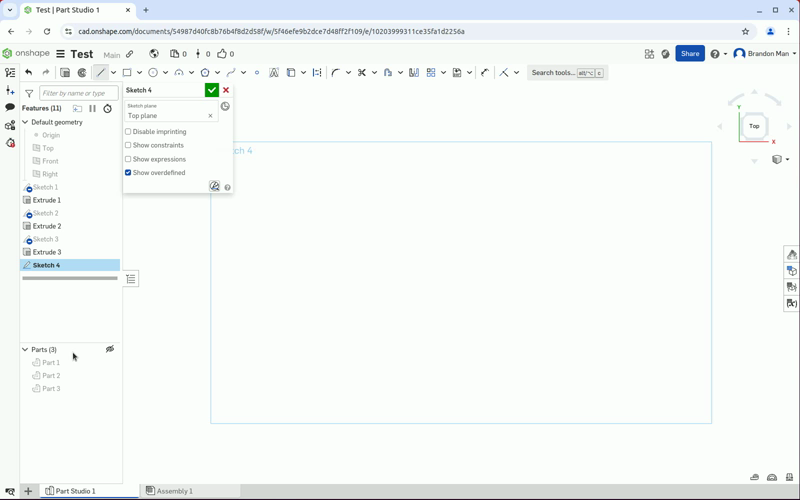
mouse_move(512, 297)
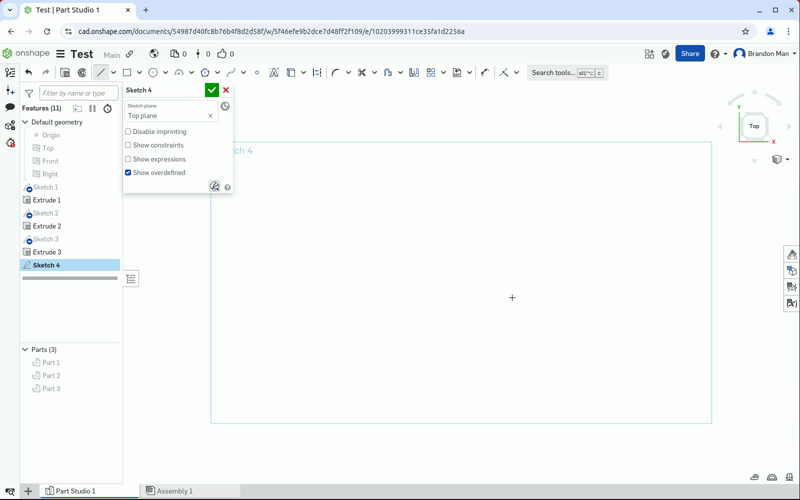
click(512, 297)
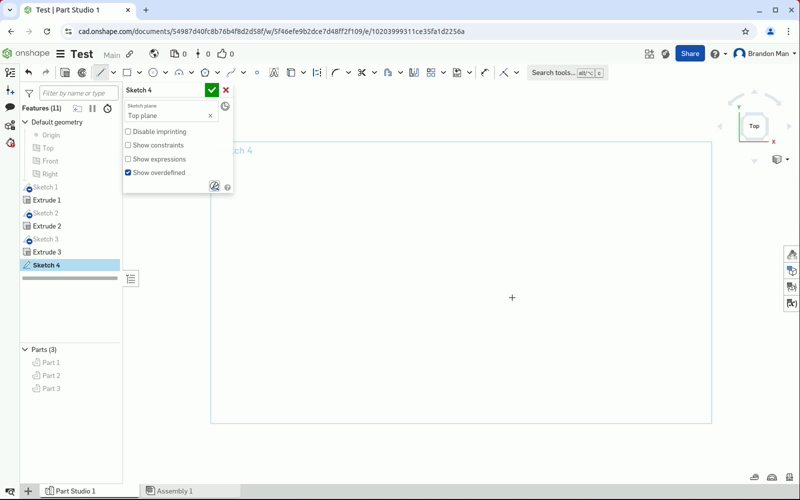
key_up(shift)
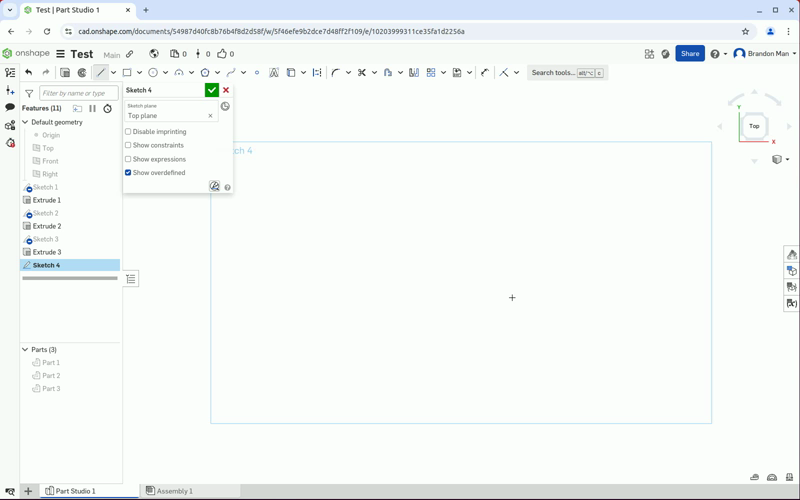
key_down(shift)
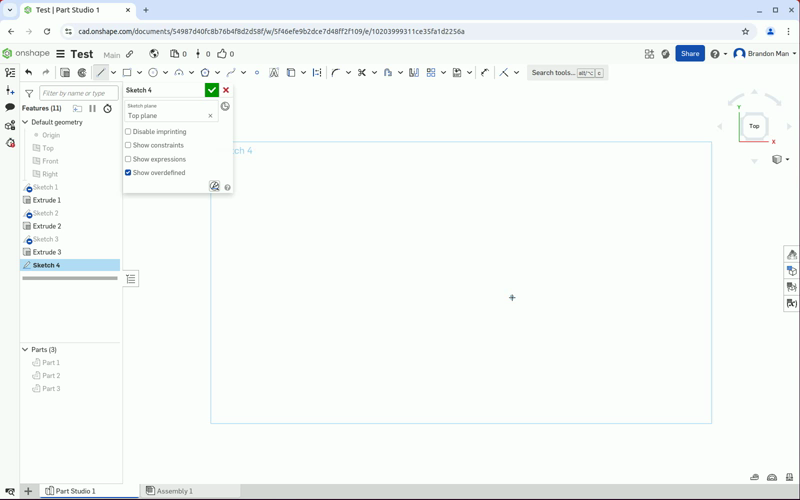
mouse_move(542, 297)
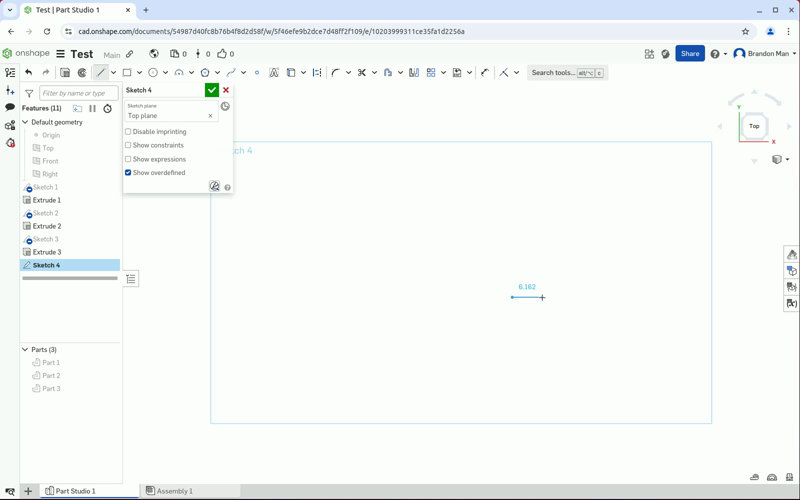
mouse_move(513, 297)
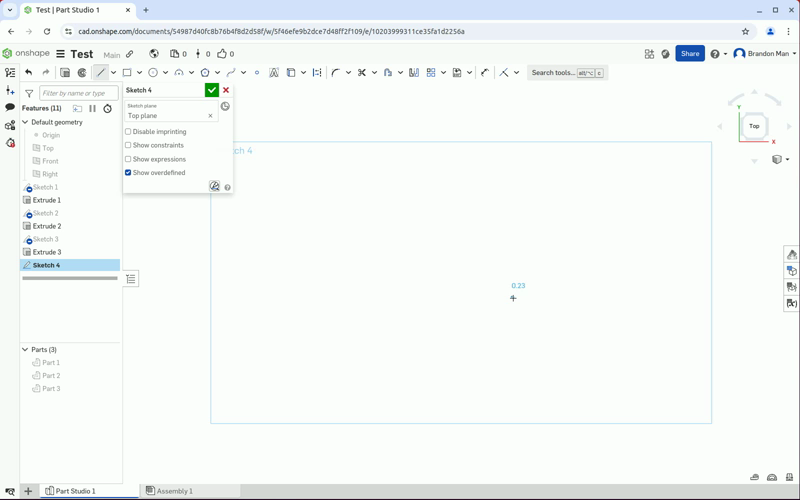
scroll(6)
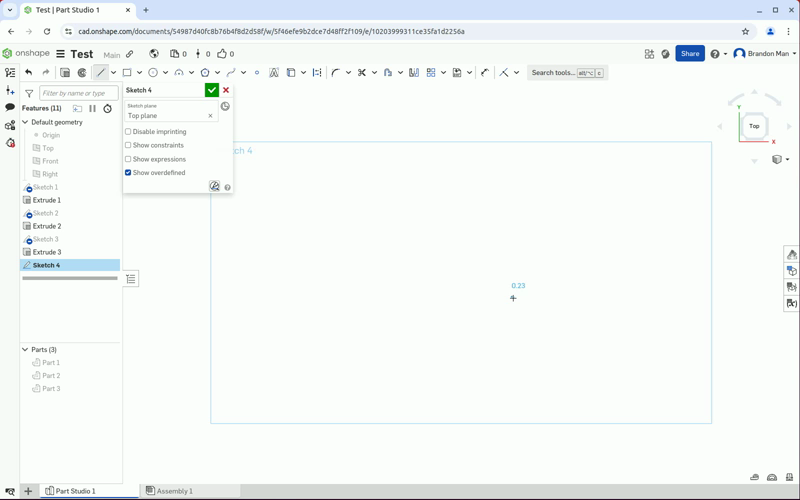
scroll(6)
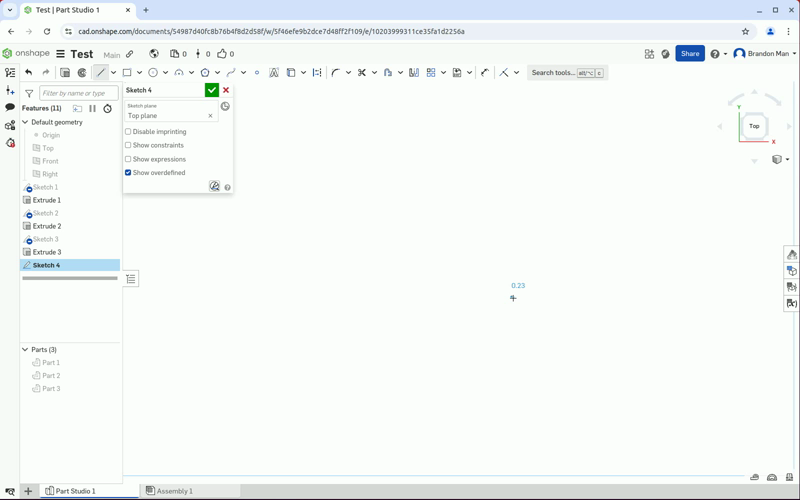
scroll(6)
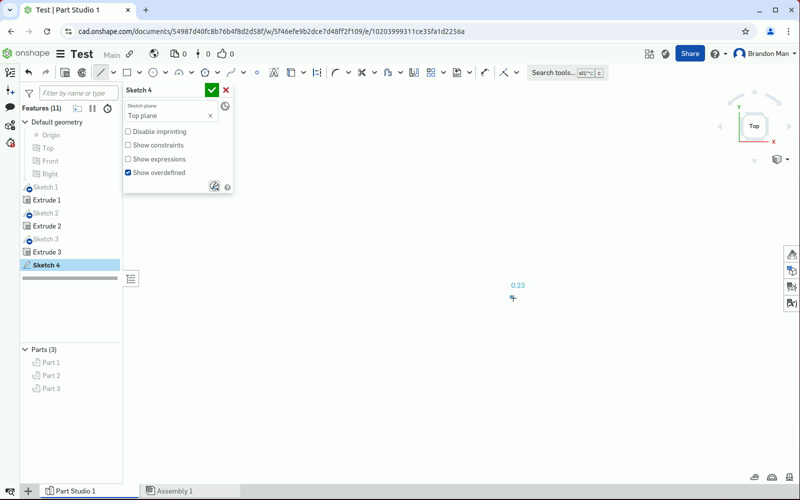
scroll(6)
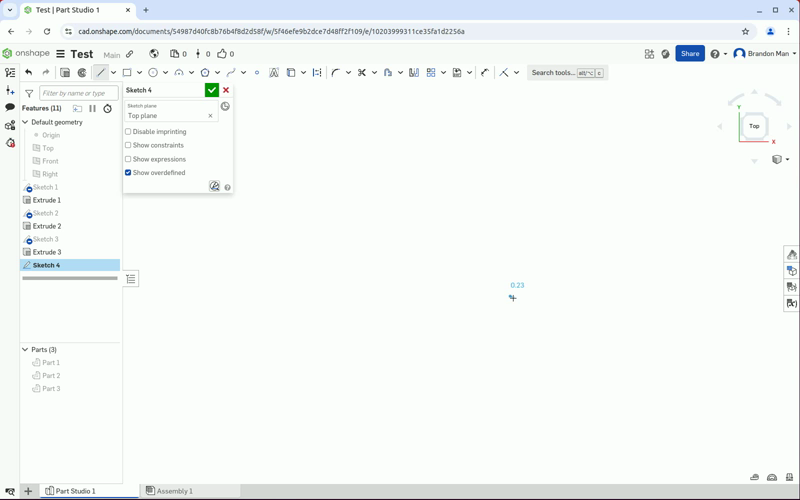
scroll(6)
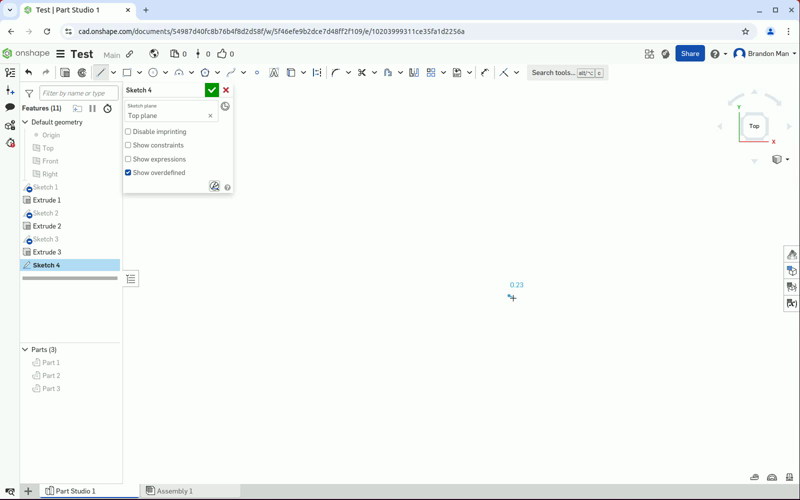
scroll(6)
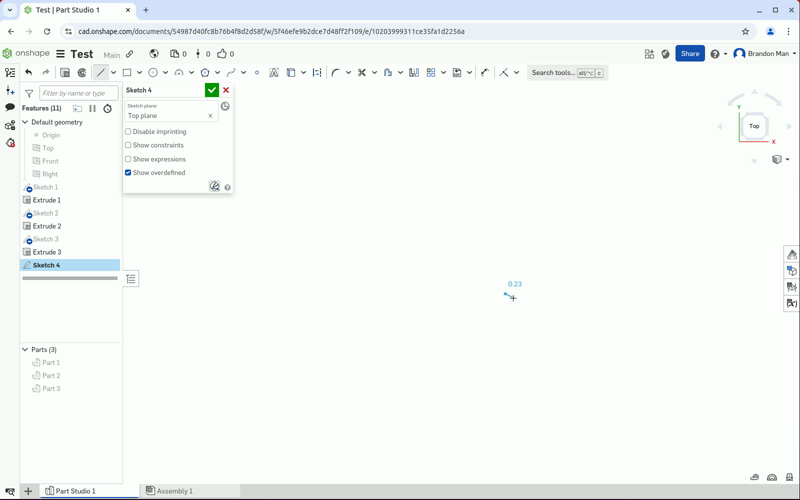
scroll(6)
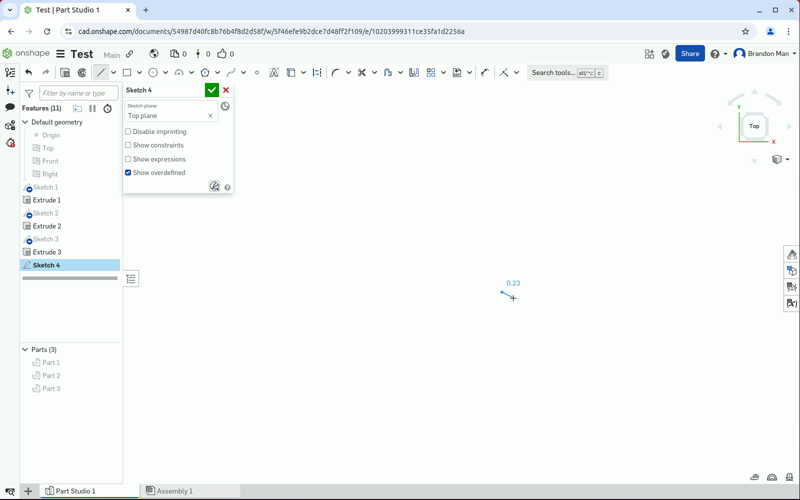
click(513, 297)
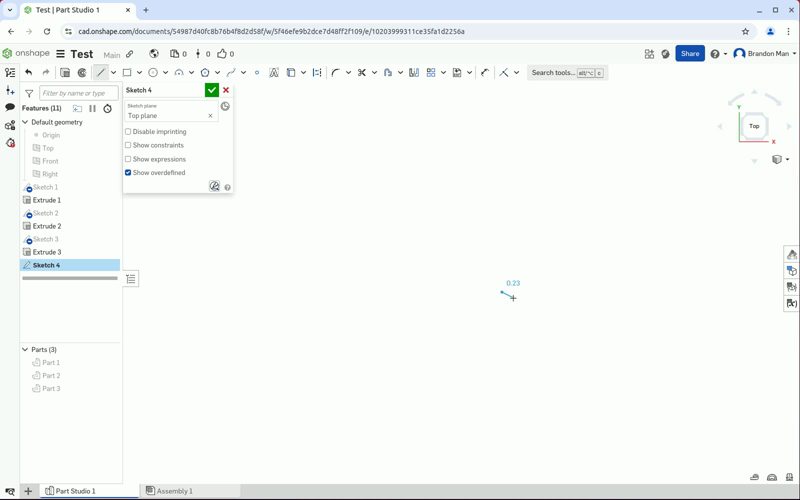
scroll(-6)
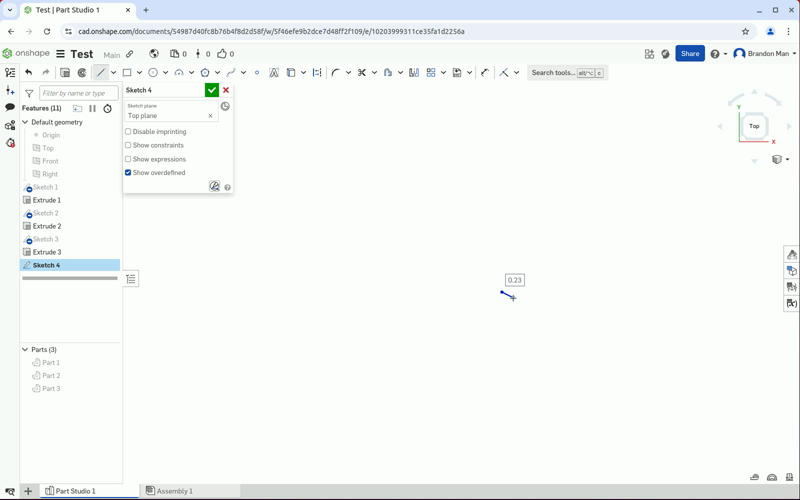
scroll(-6)
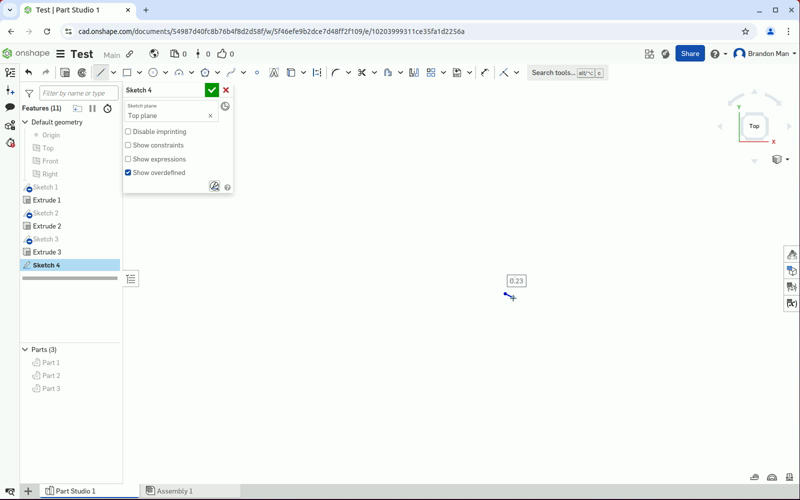
scroll(-6)
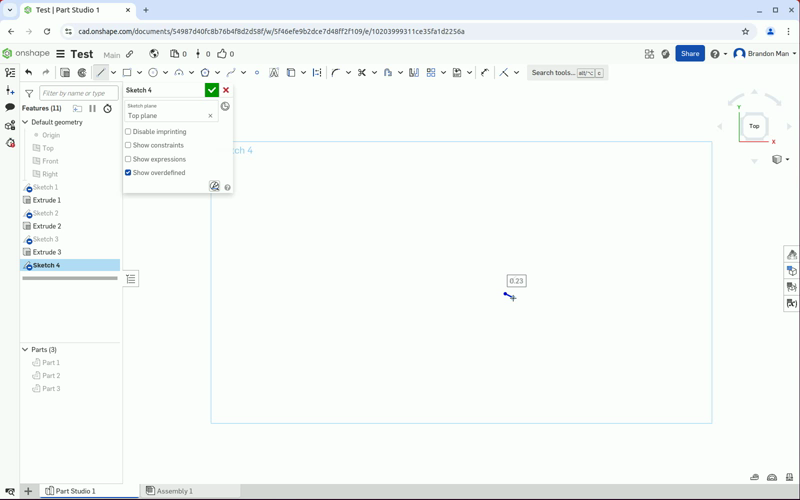
scroll(-6)
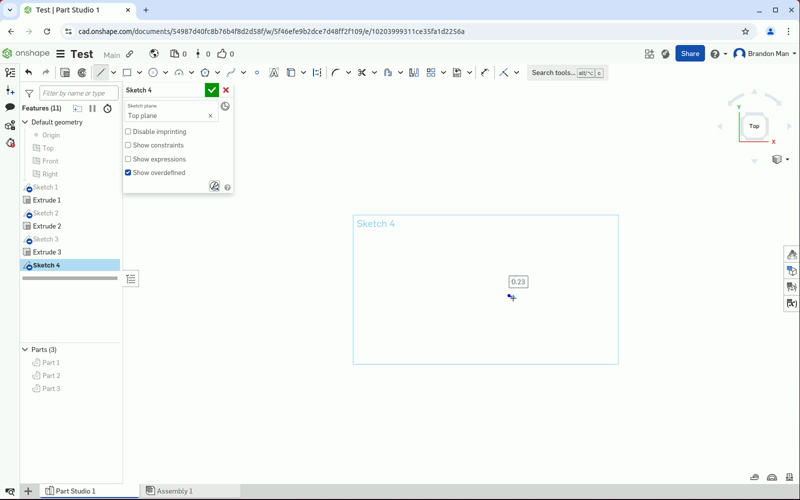
scroll(-6)
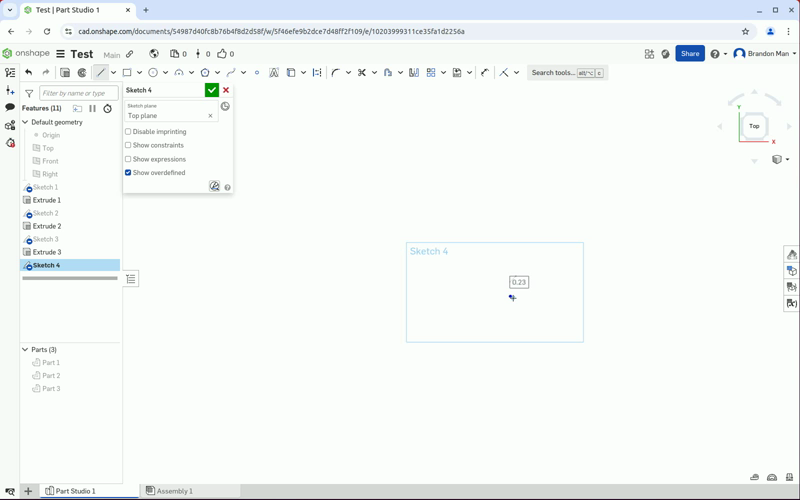
scroll(-6)
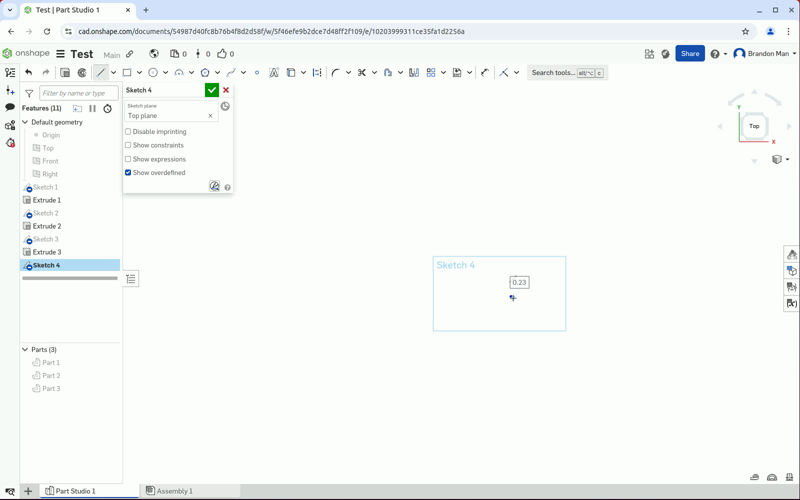
scroll(-6)
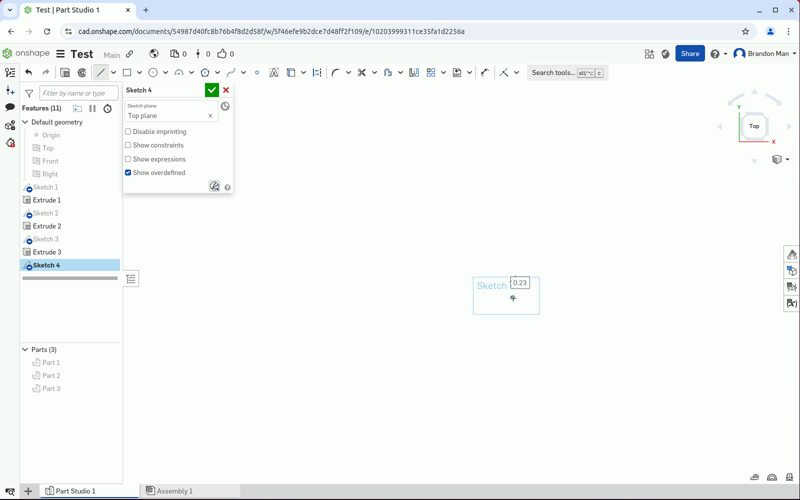
key_up(shift)
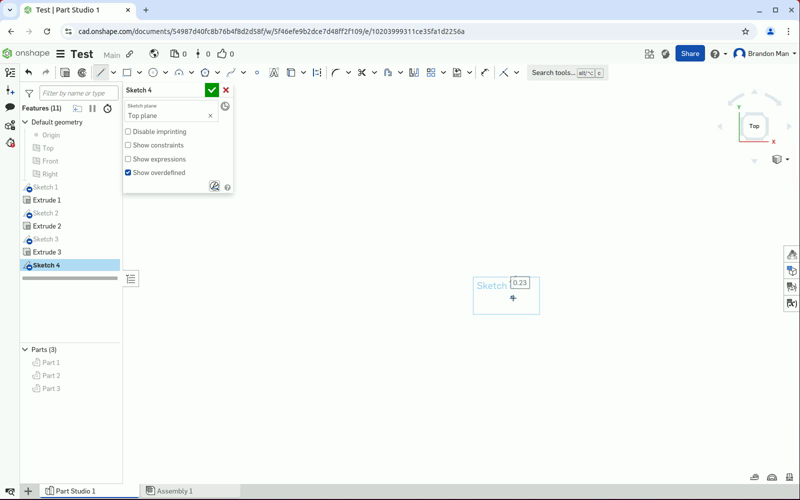
key_down(shift)
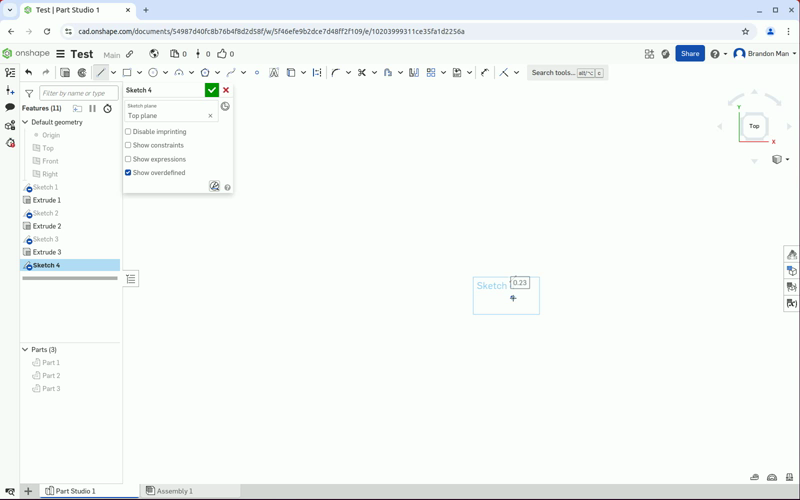
mouse_move(543, 297)
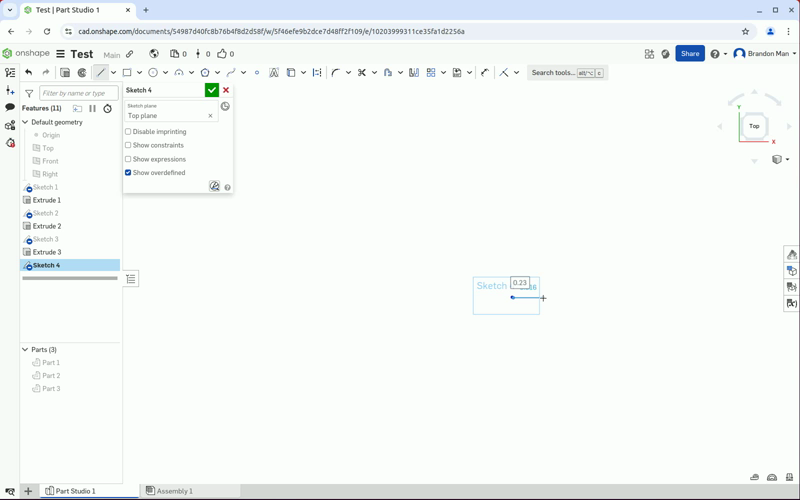
mouse_move(516, 295)
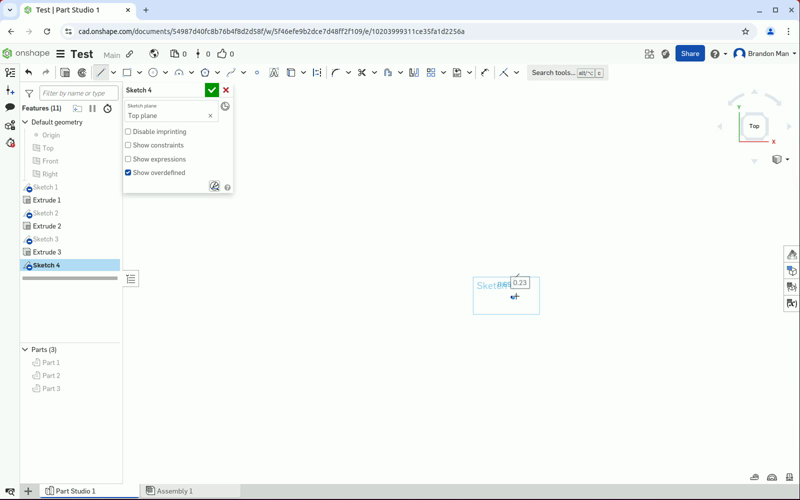
scroll(6)
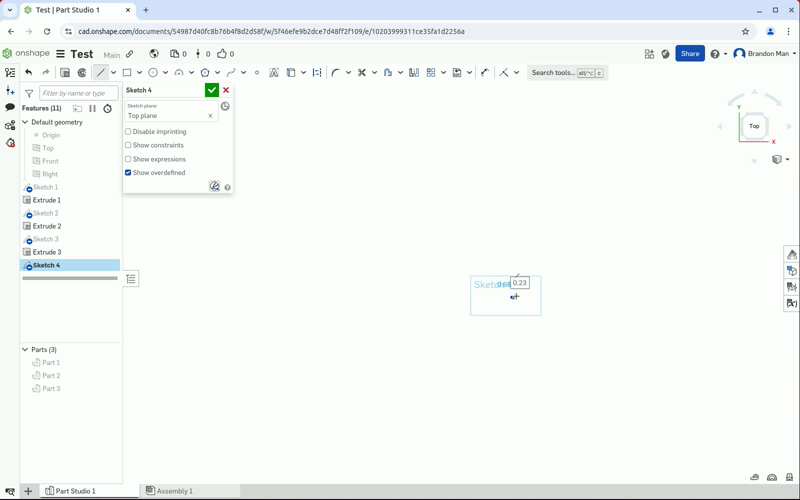
scroll(6)
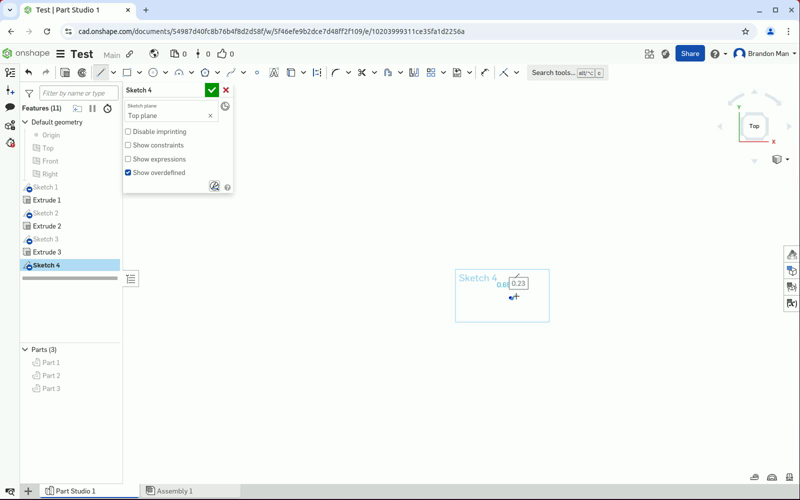
scroll(6)
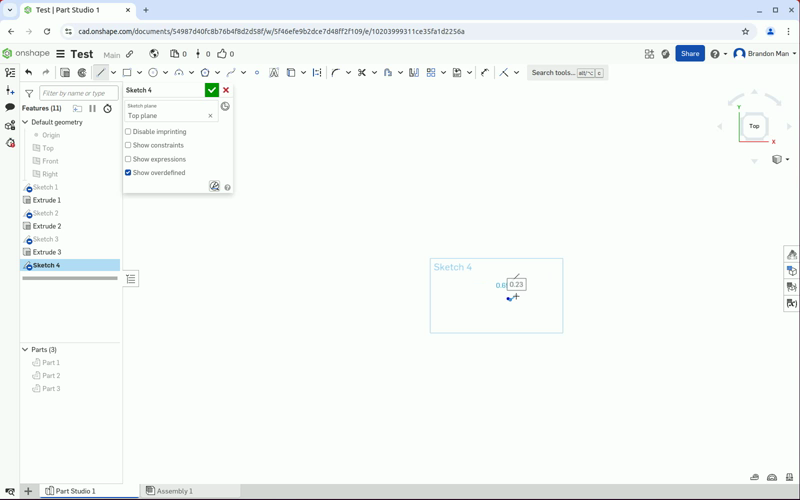
scroll(6)
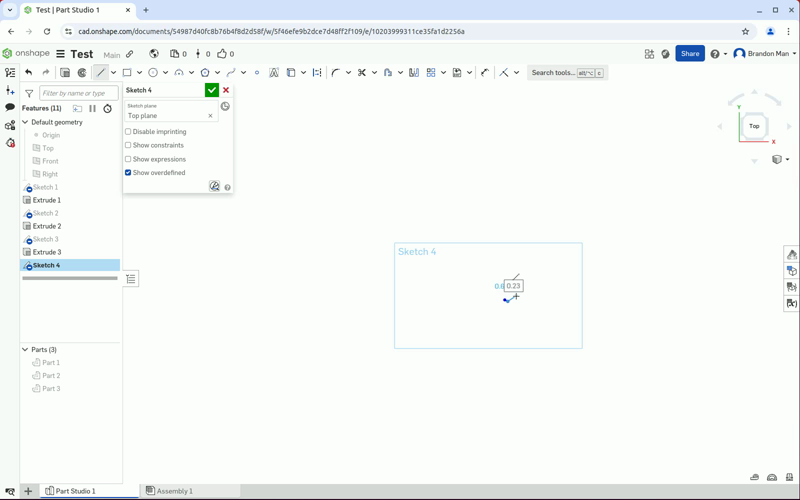
scroll(6)
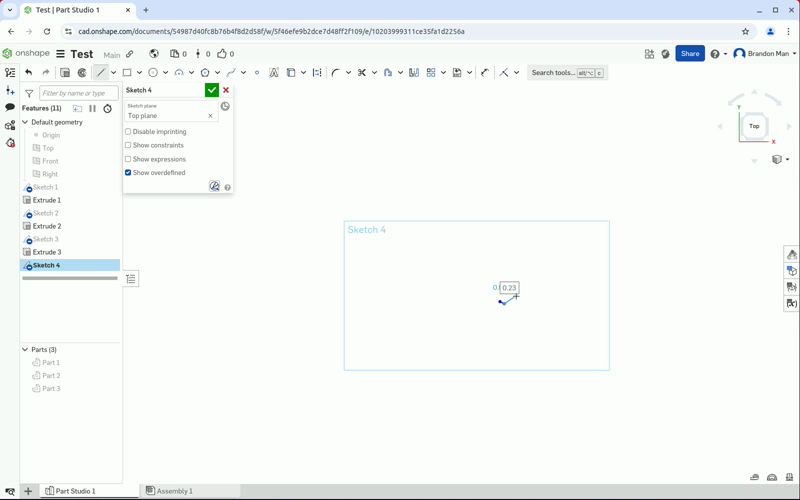
scroll(6)
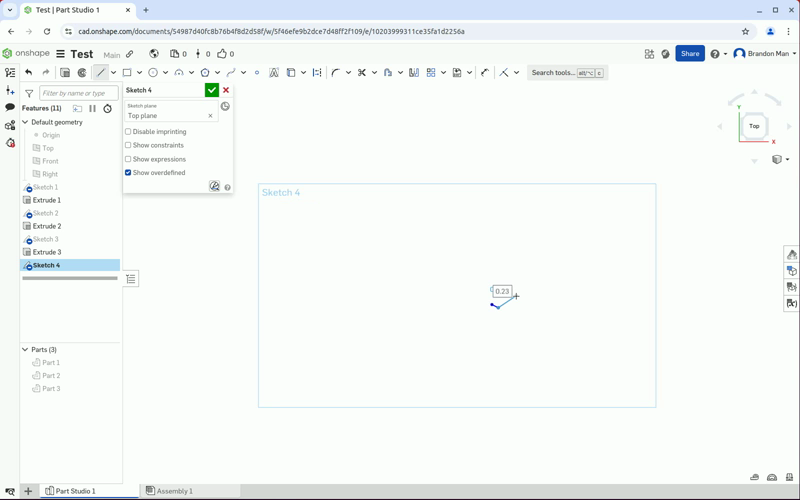
scroll(6)
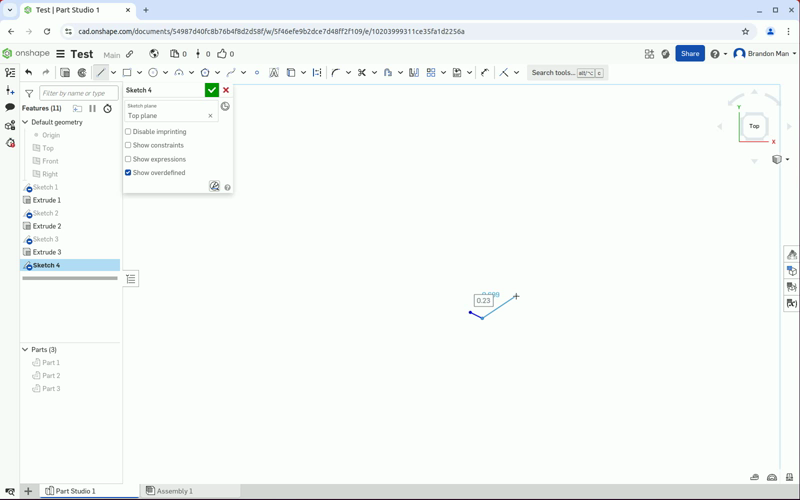
click(516, 295)
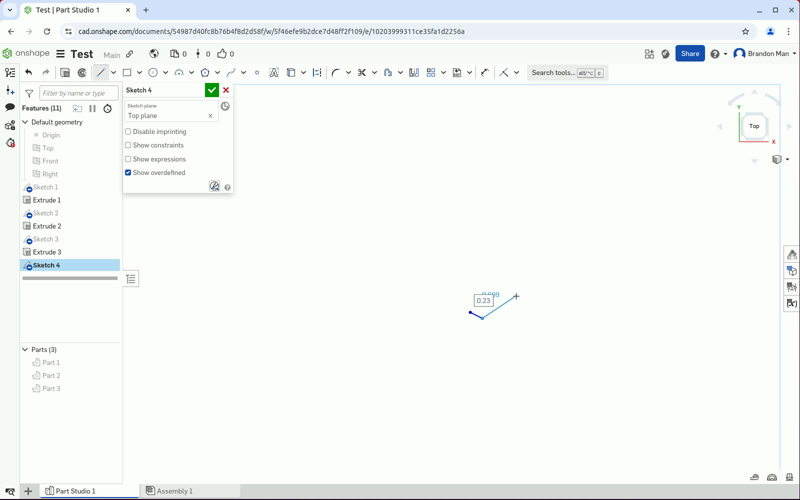
scroll(-6)
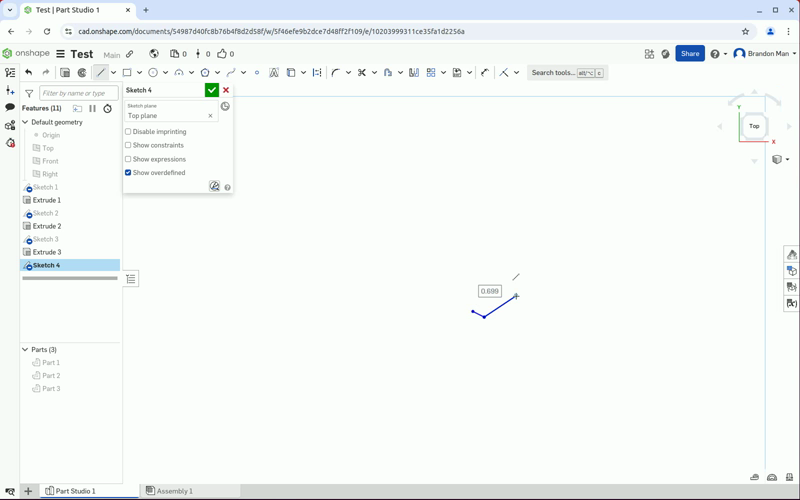
scroll(-6)
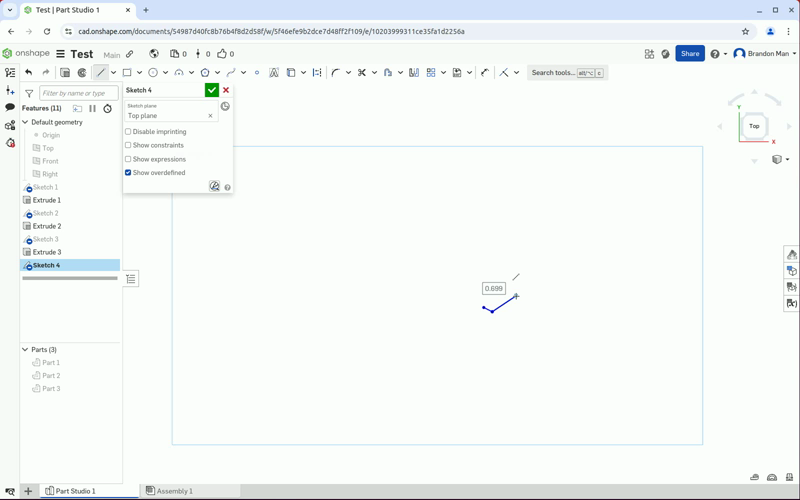
scroll(-6)
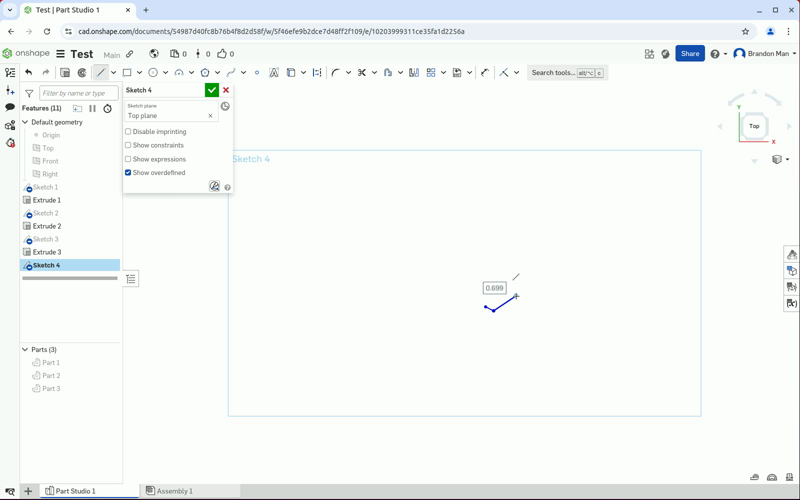
scroll(-6)
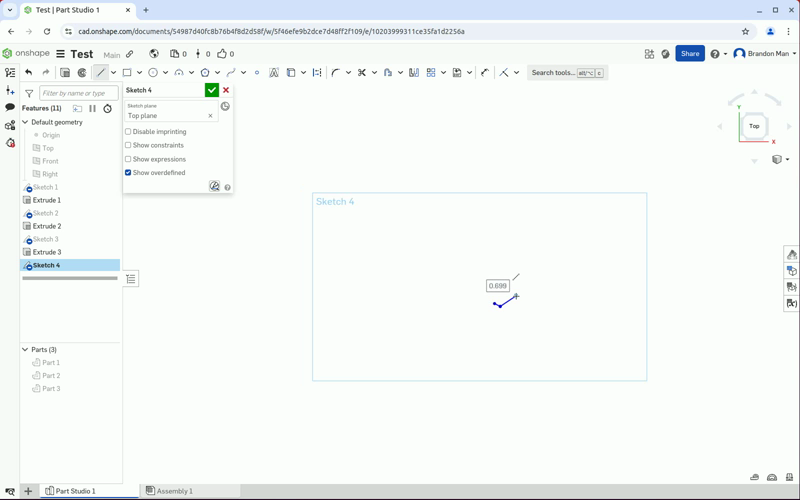
scroll(-6)
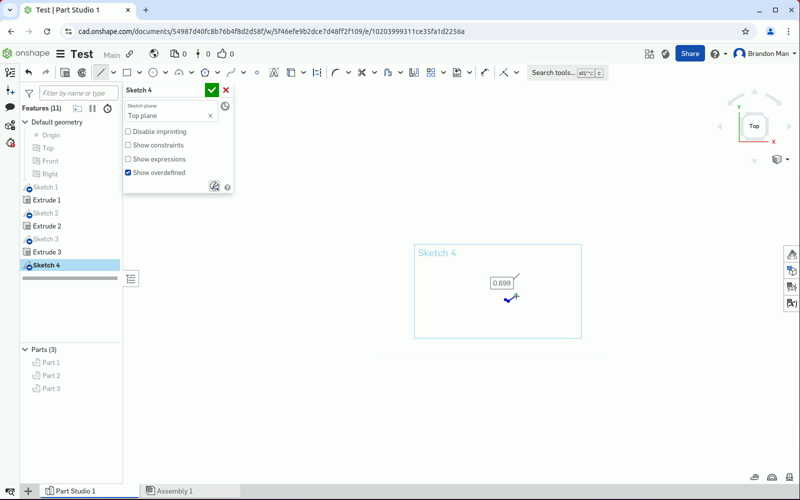
scroll(-6)
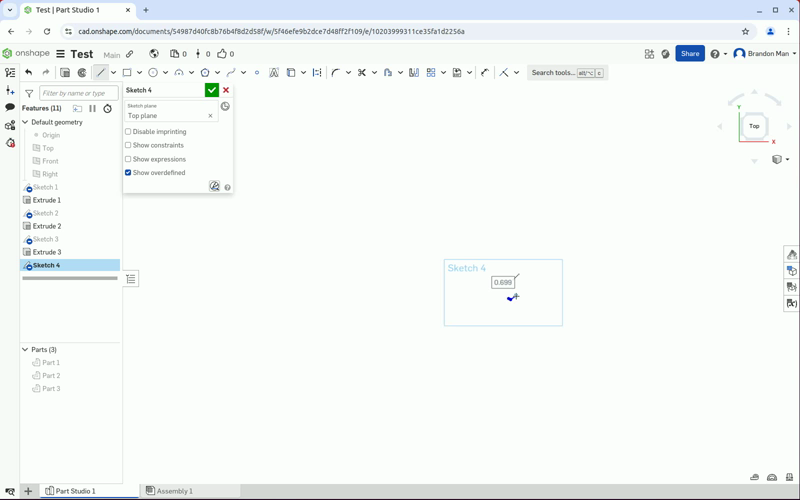
scroll(-6)
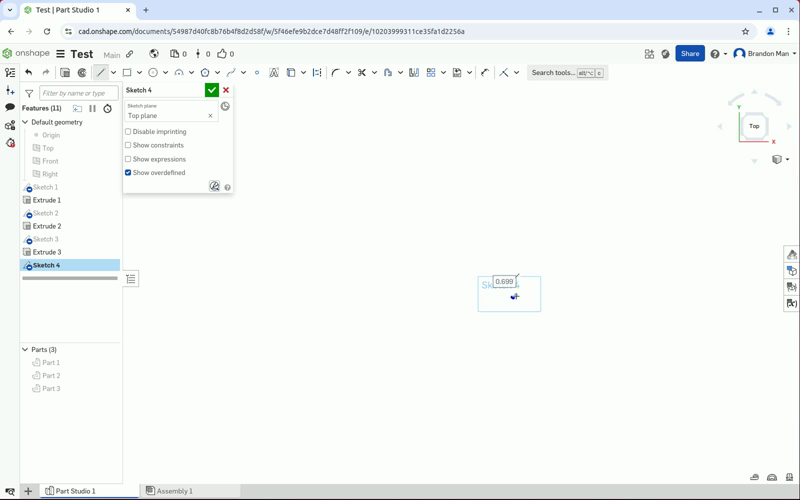
key_up(shift)
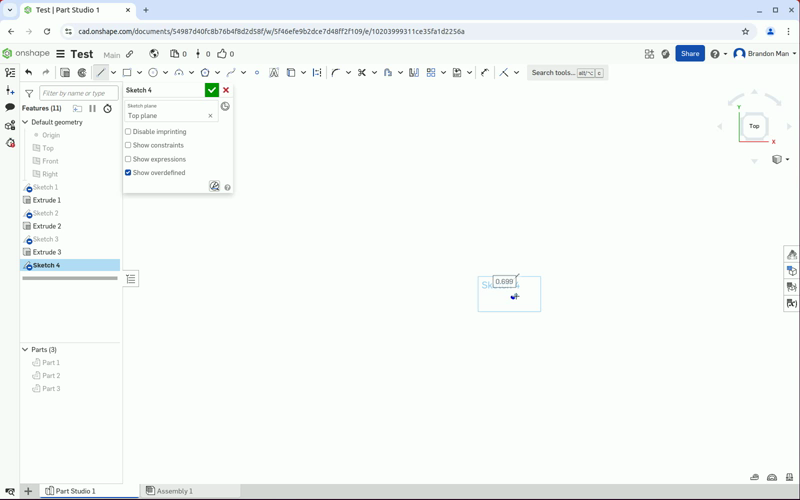
key_down(shift)
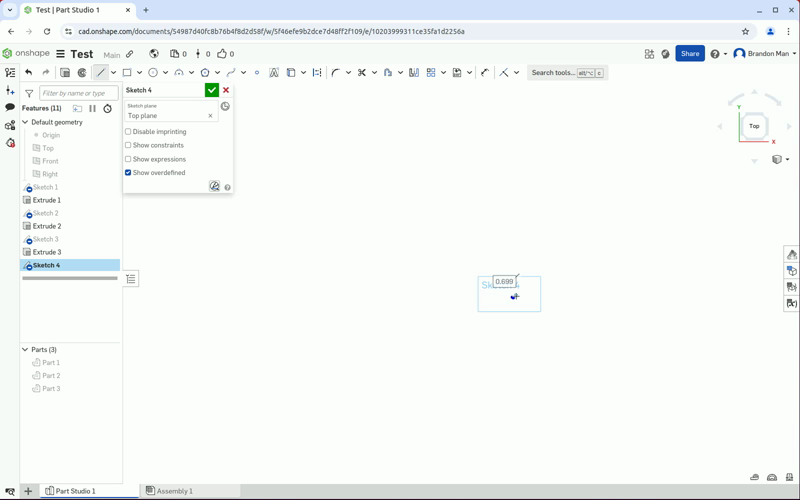
mouse_move(546, 295)
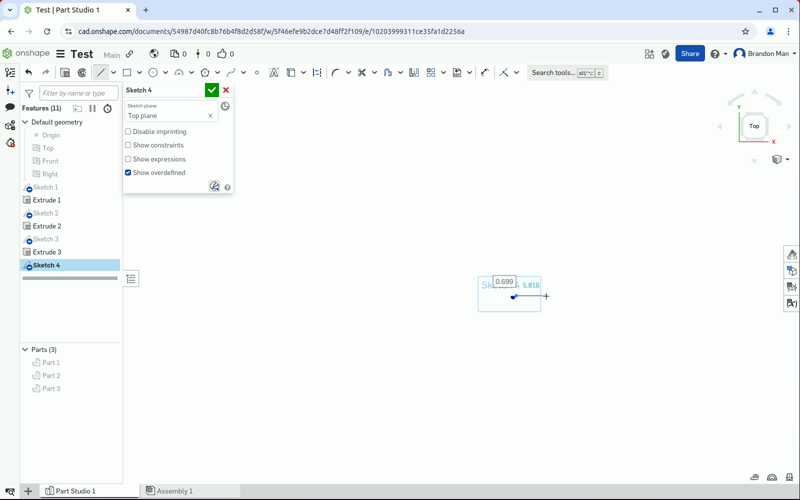
mouse_move(516, 278)
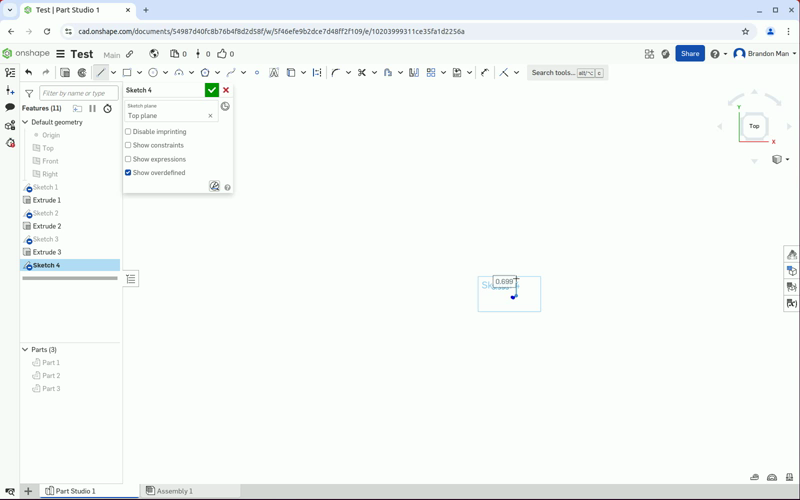
click(516, 278)
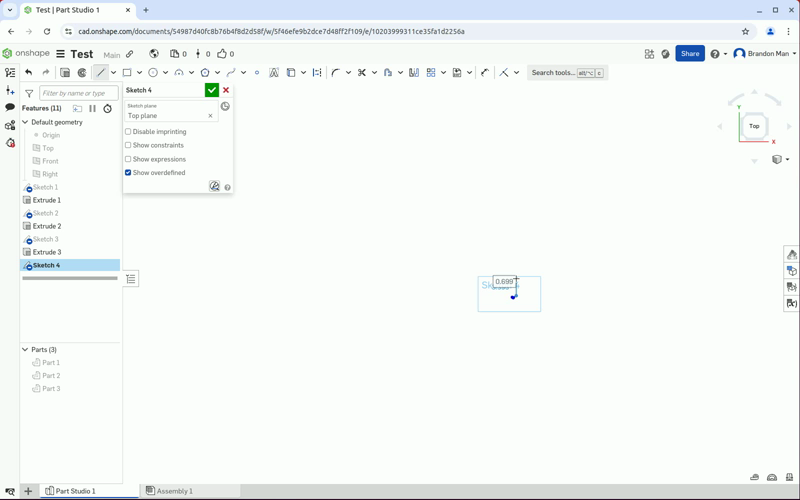
key_up(shift)
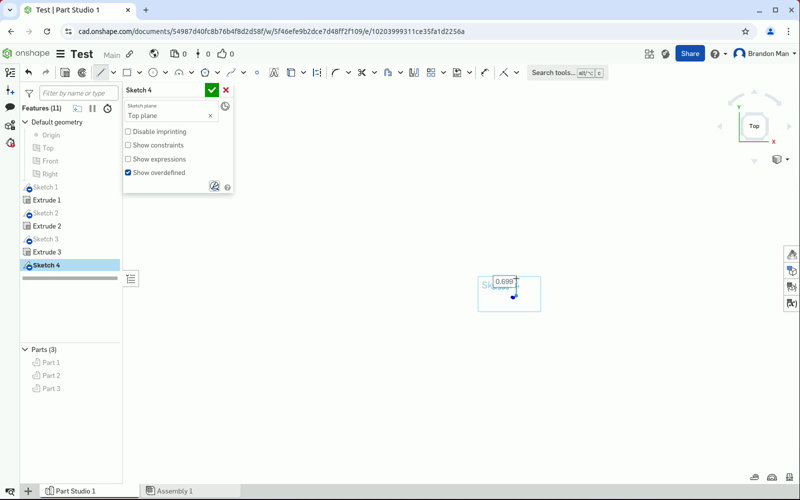
key_down(shift)
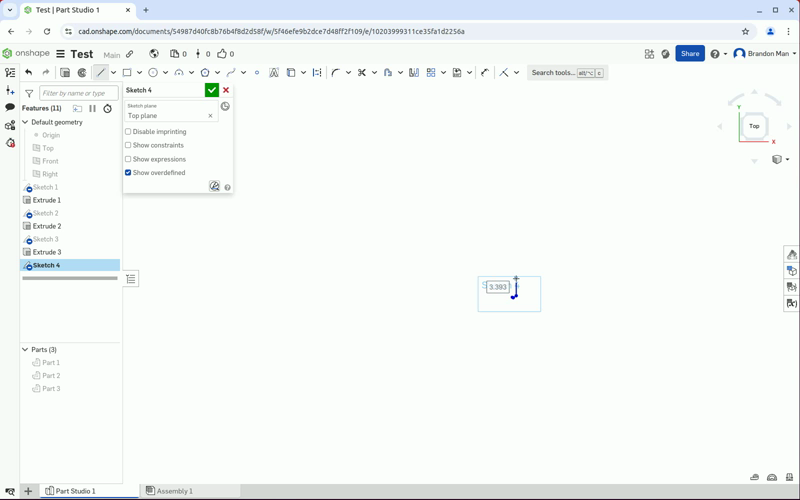
mouse_move(546, 278)
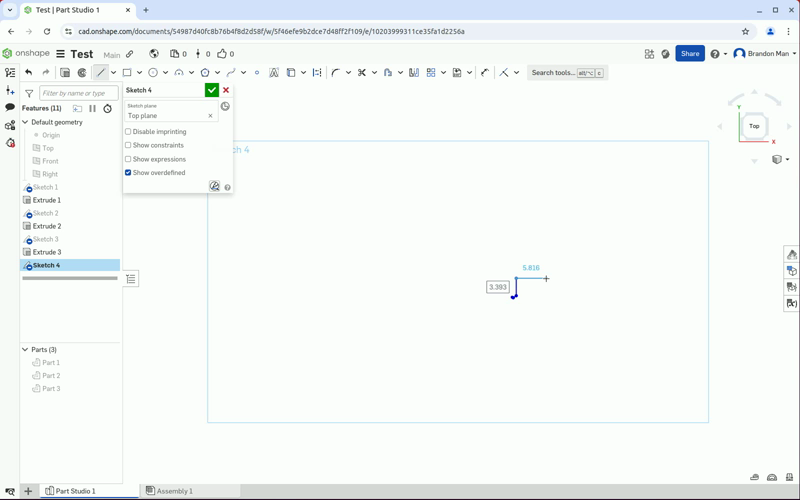
mouse_move(512, 278)
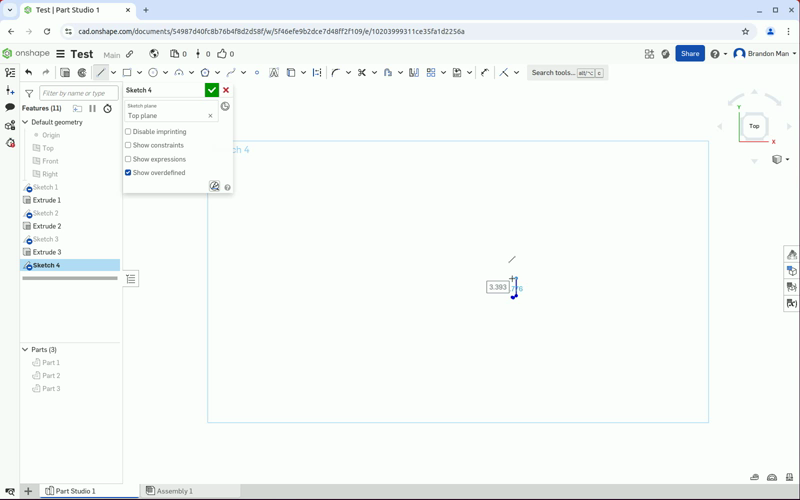
scroll(6)
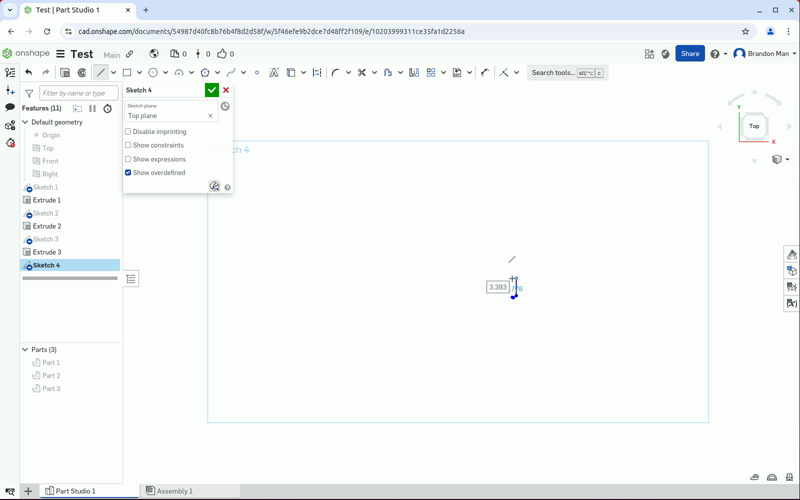
scroll(6)
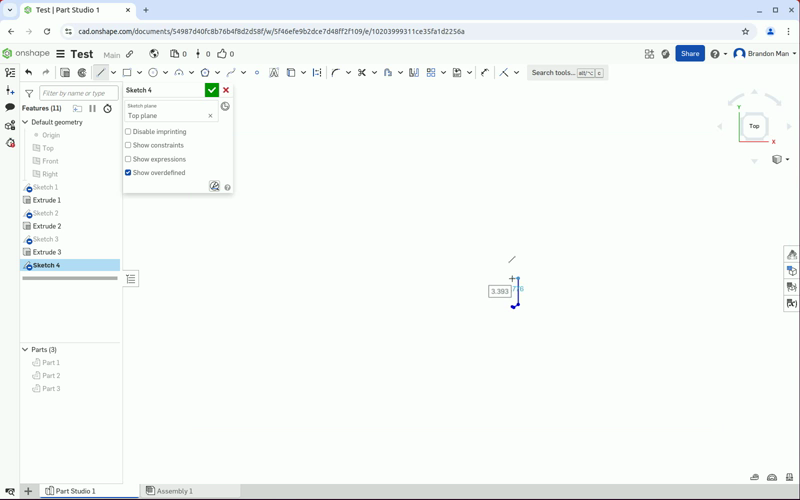
scroll(6)
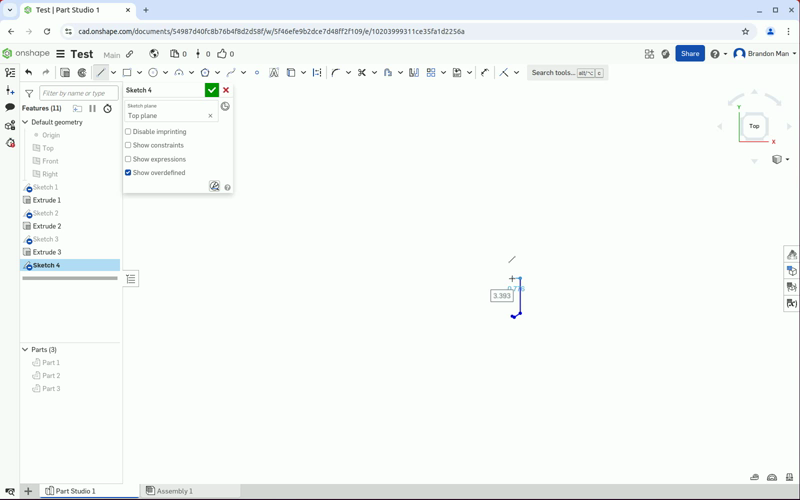
scroll(6)
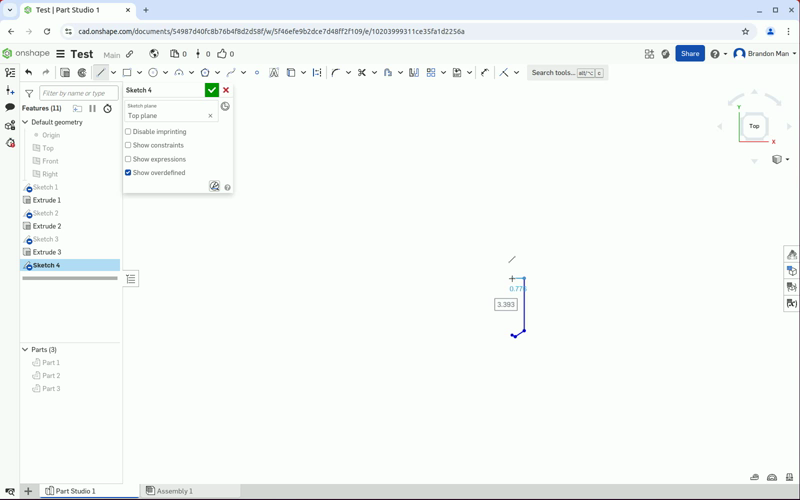
scroll(6)
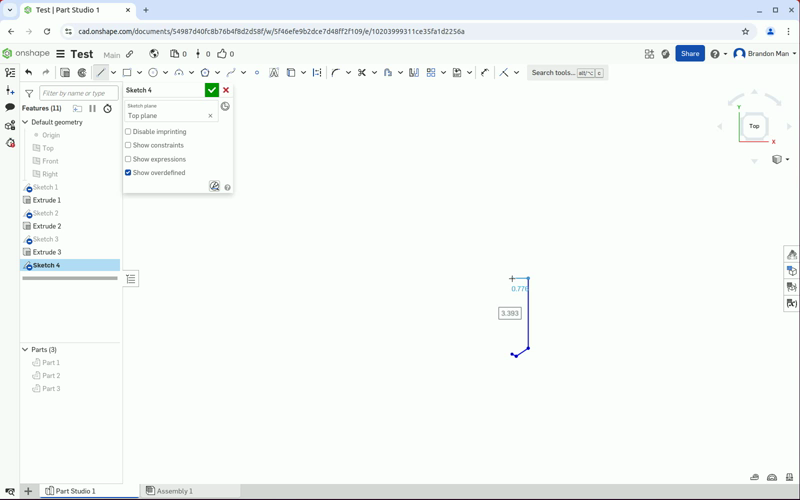
scroll(6)
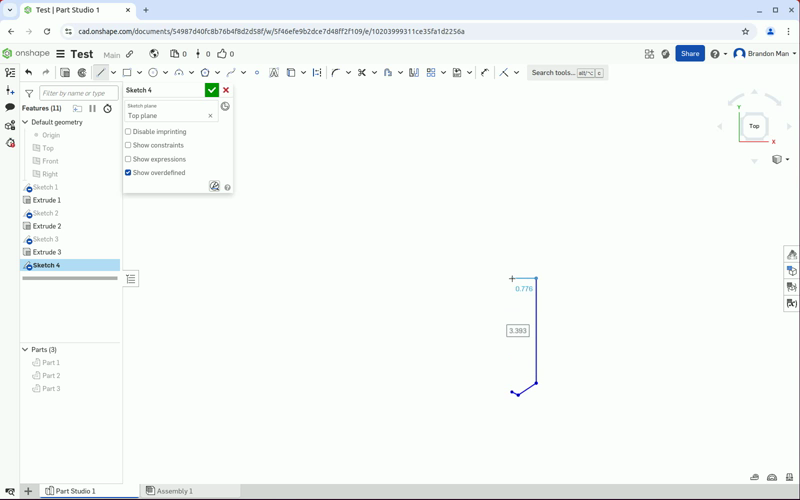
scroll(6)
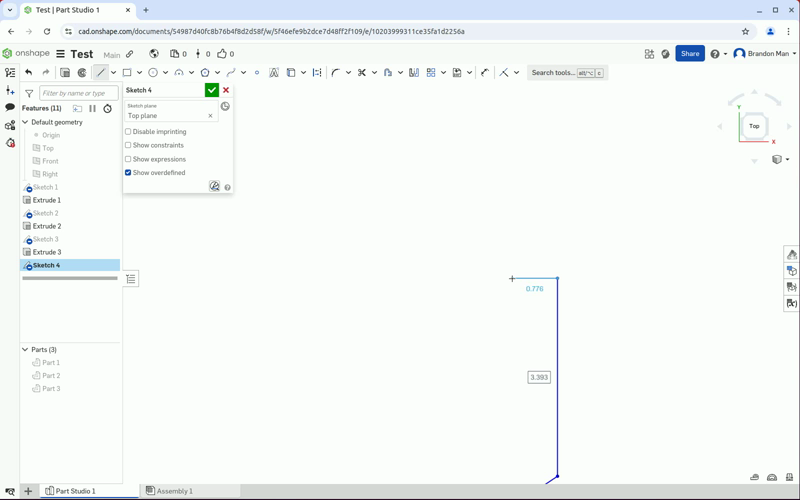
click(512, 278)
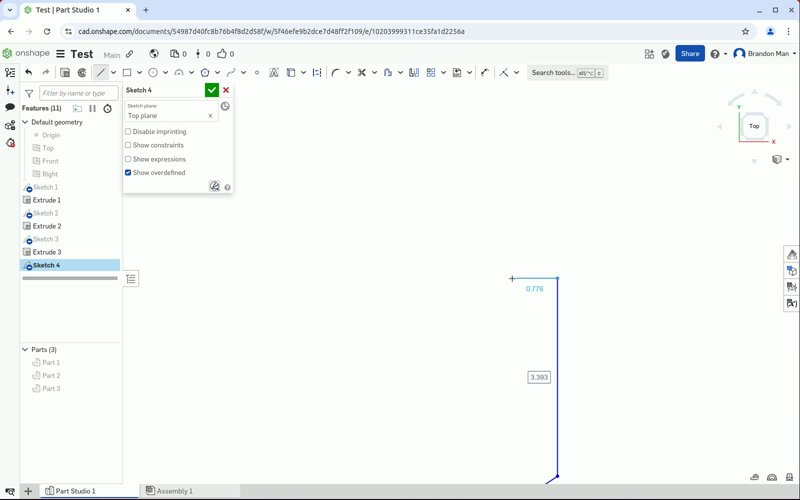
scroll(-6)
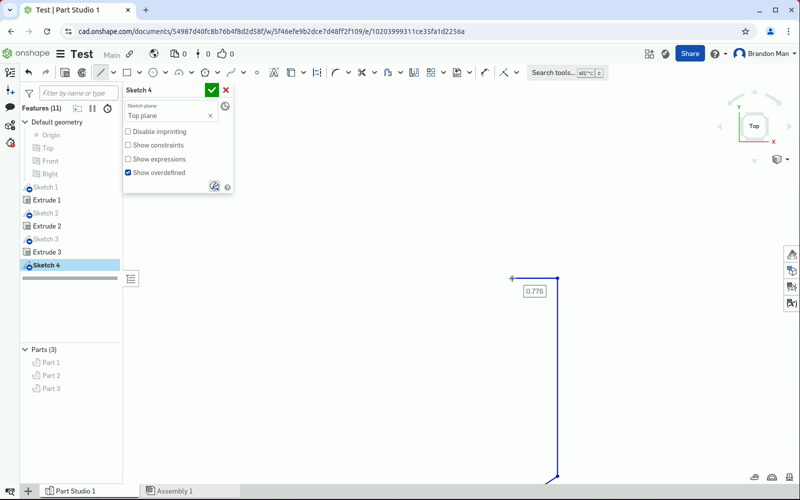
scroll(-6)
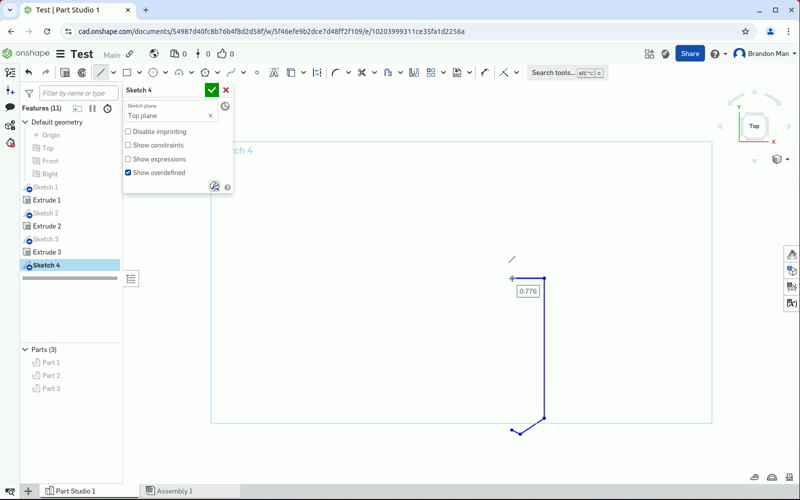
scroll(-6)
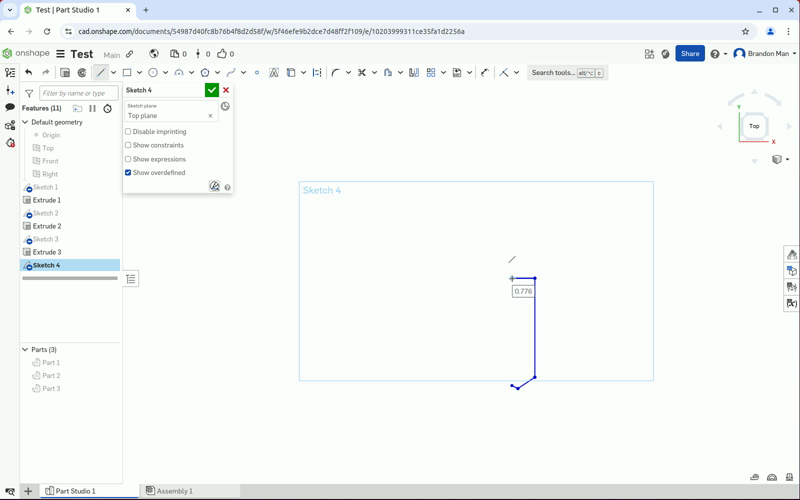
scroll(-6)
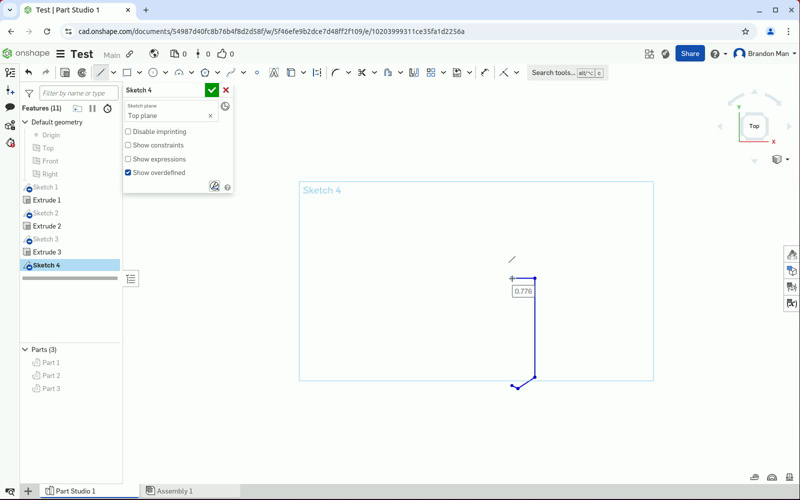
scroll(-6)
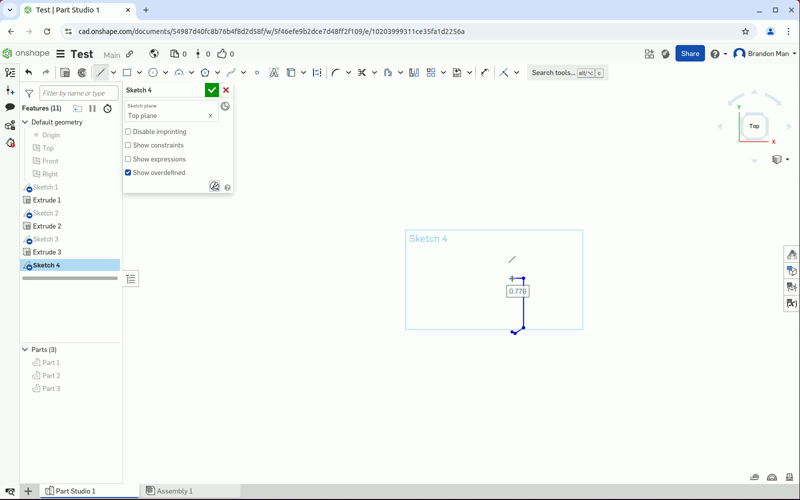
scroll(-6)
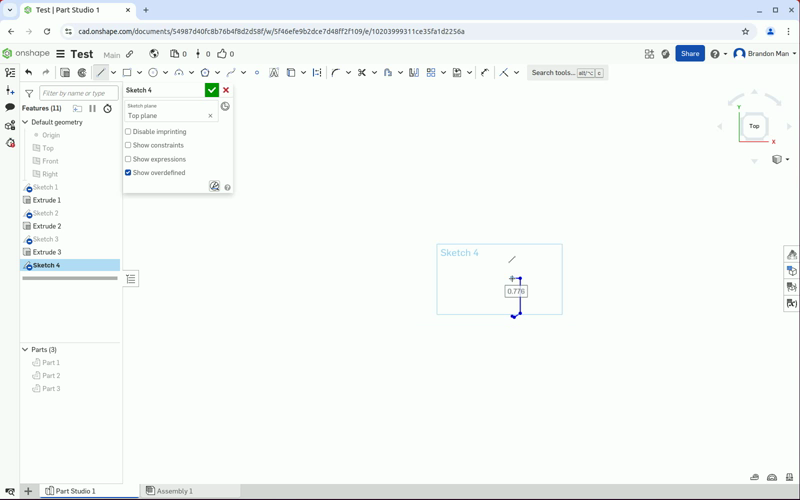
scroll(-6)
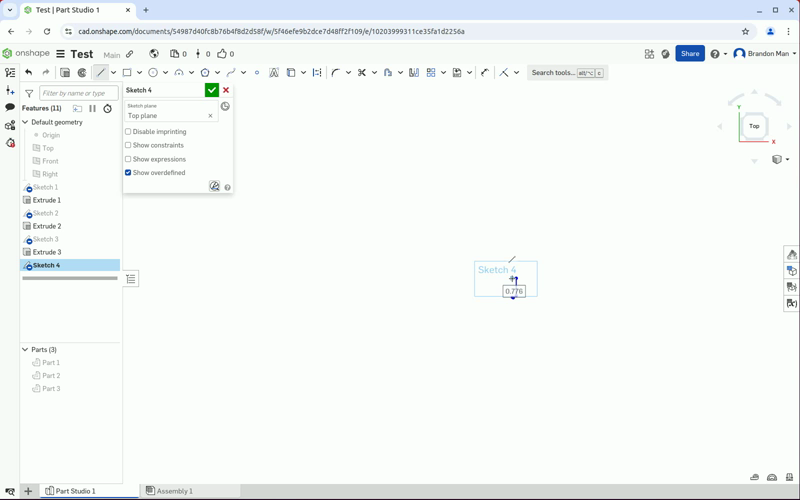
key_up(shift)
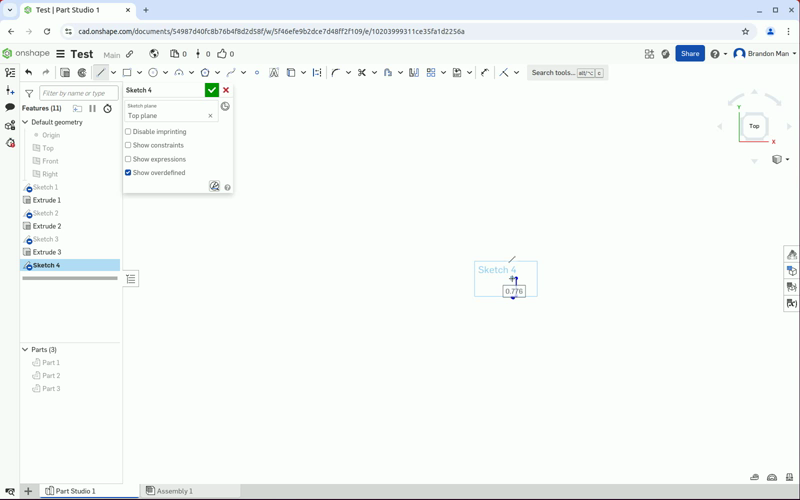
key_down(shift)
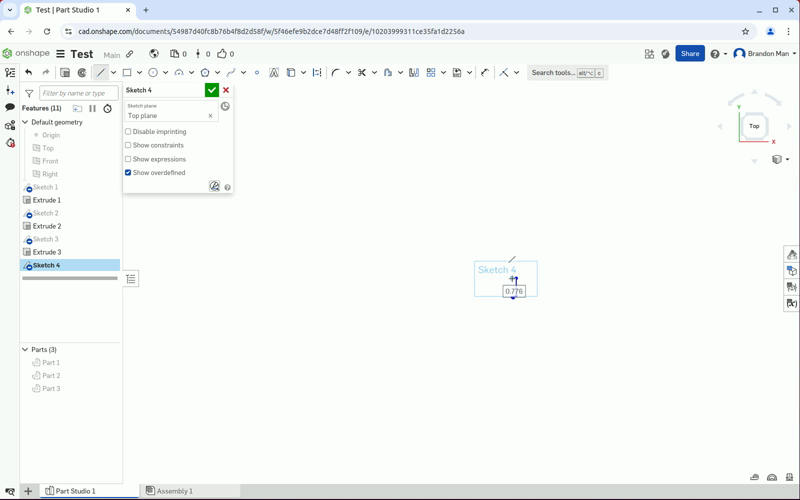
mouse_move(542, 278)
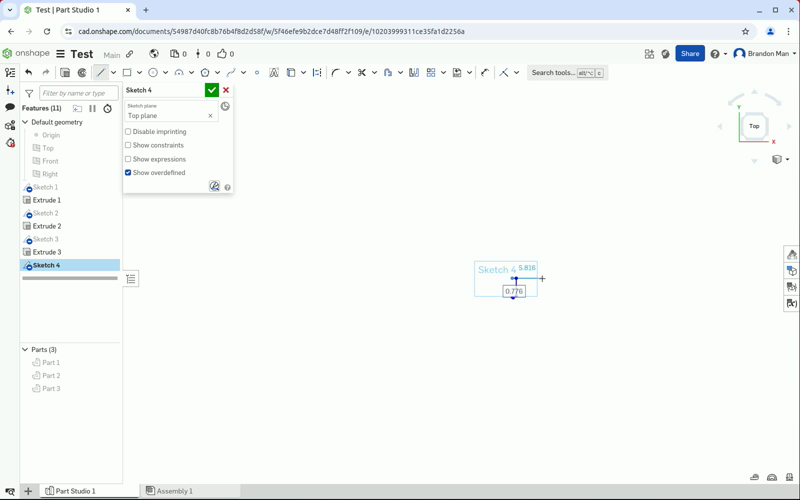
mouse_move(512, 282)
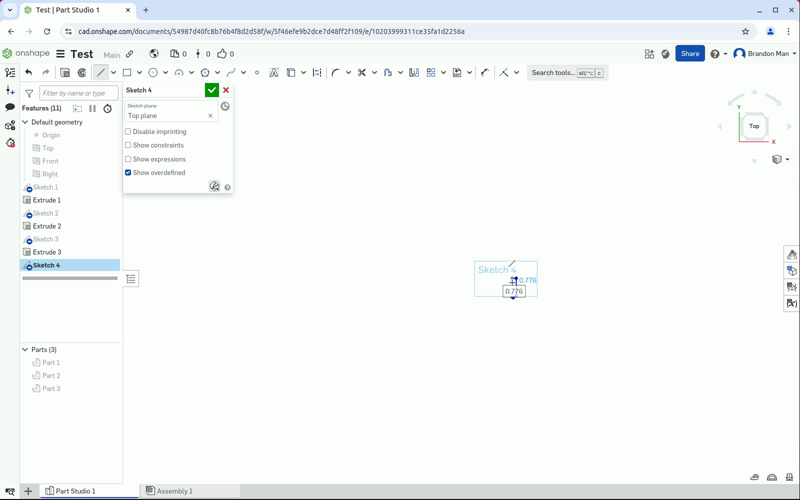
scroll(6)
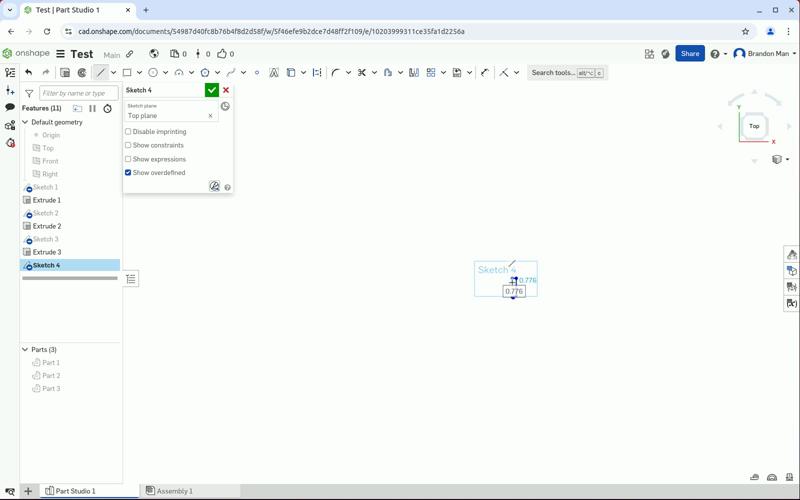
scroll(6)
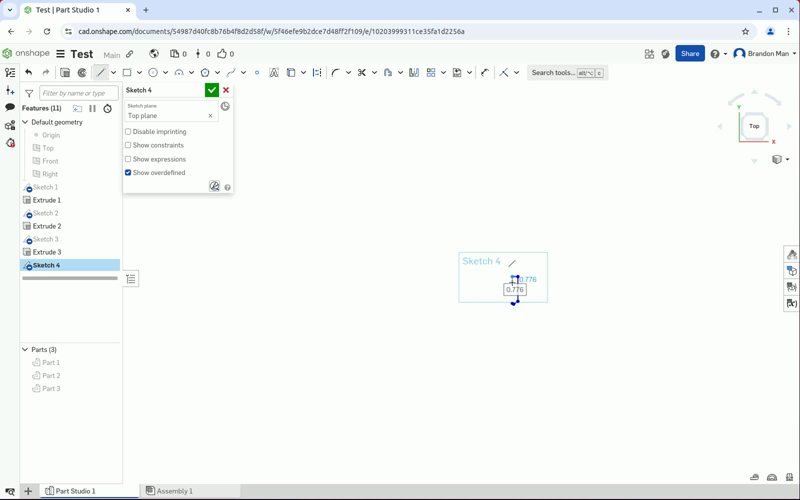
scroll(6)
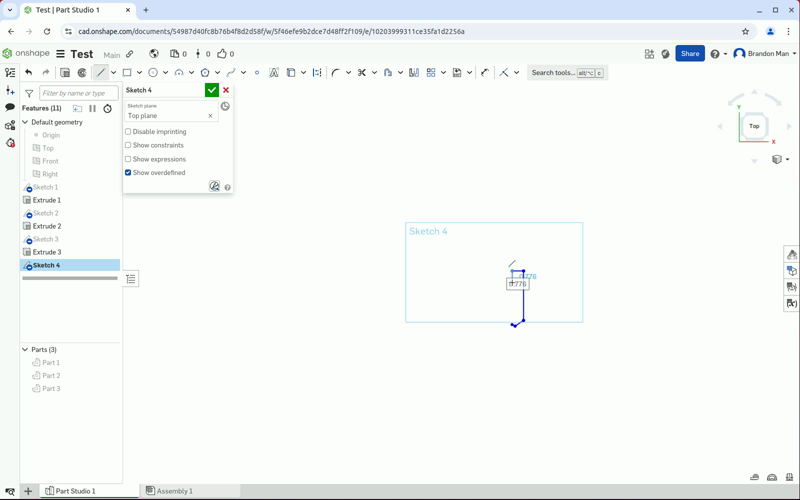
scroll(6)
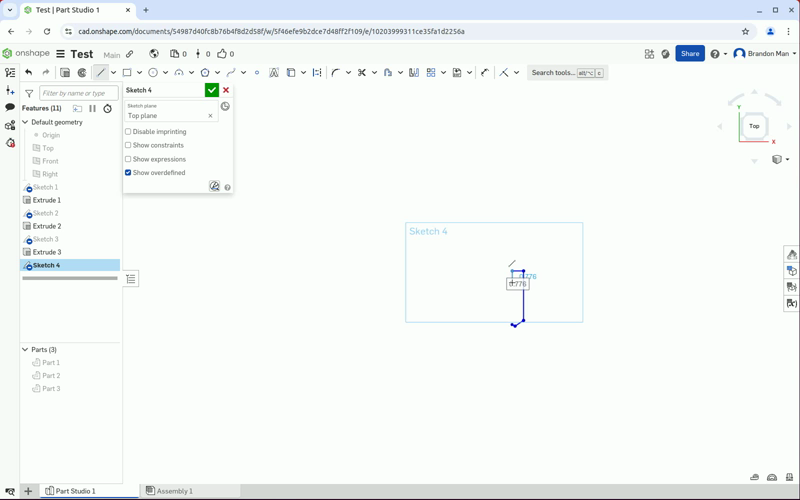
scroll(6)
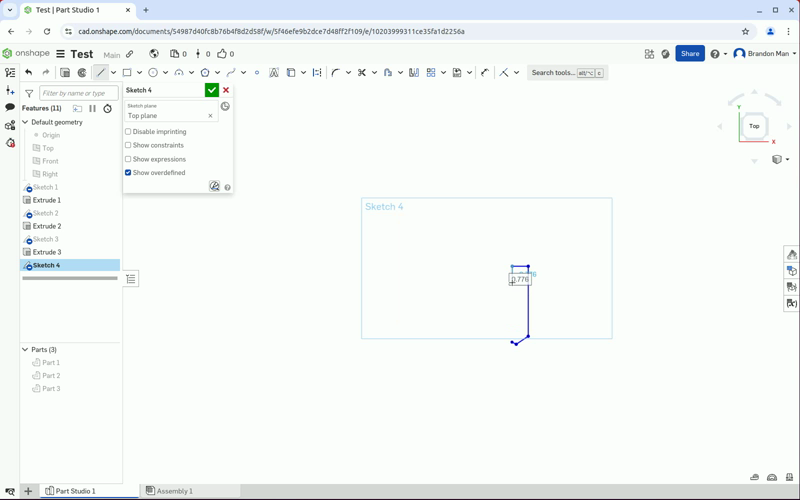
scroll(6)
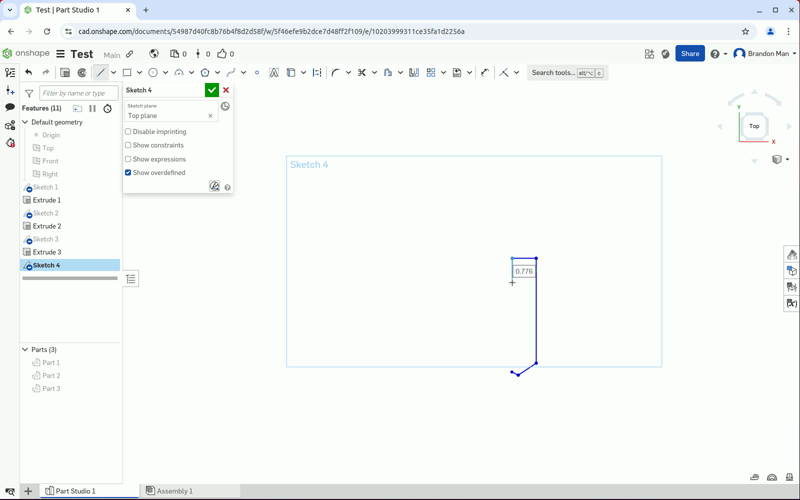
scroll(6)
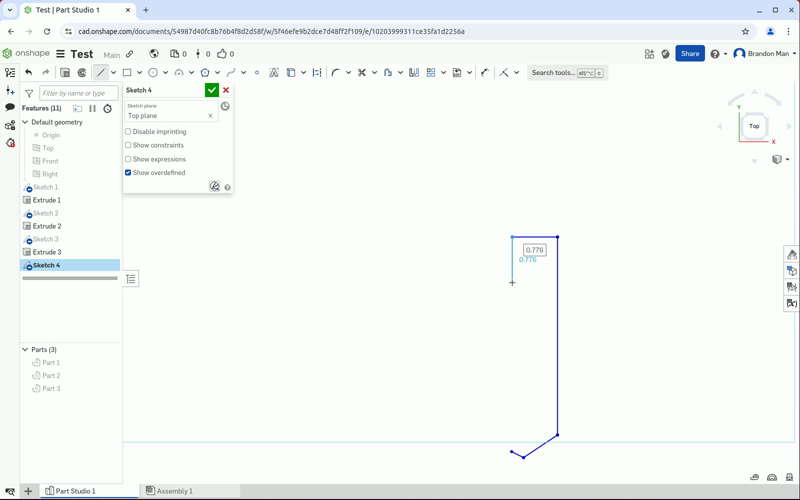
click(512, 282)
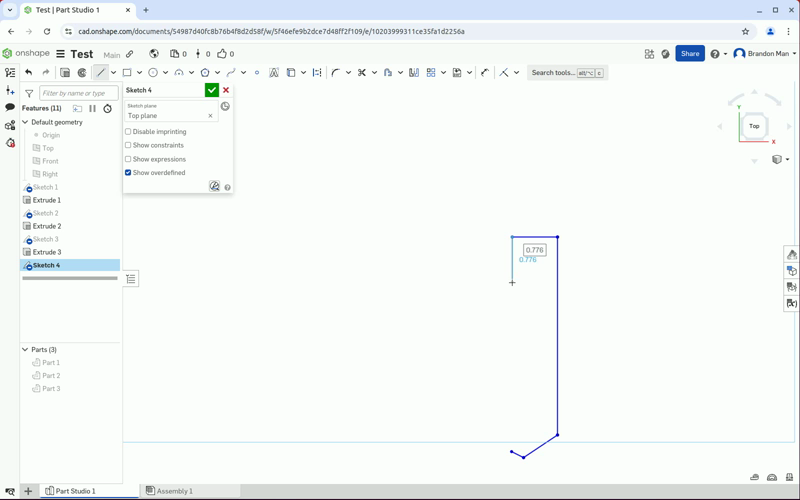
scroll(-6)
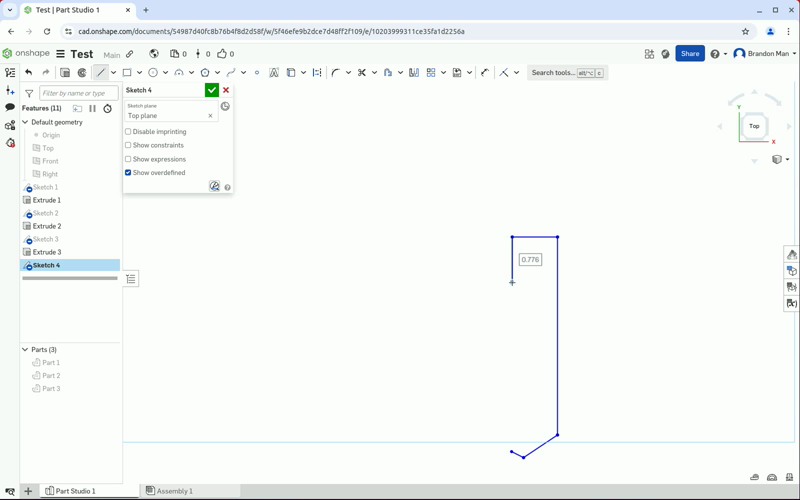
scroll(-6)
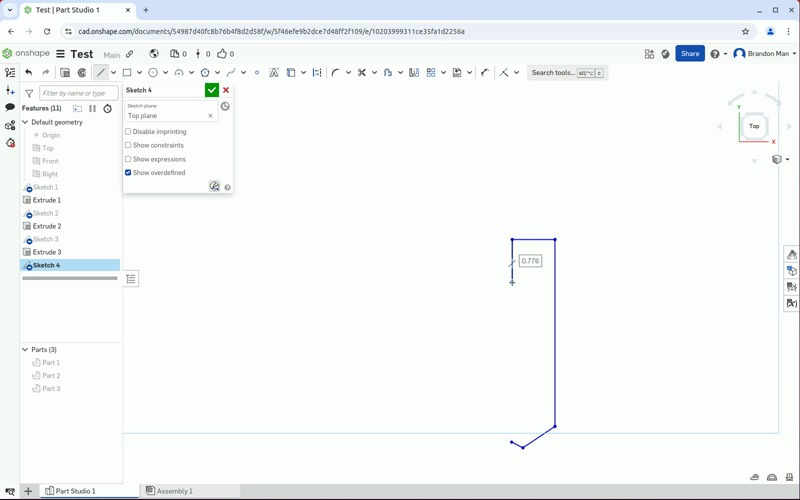
scroll(-6)
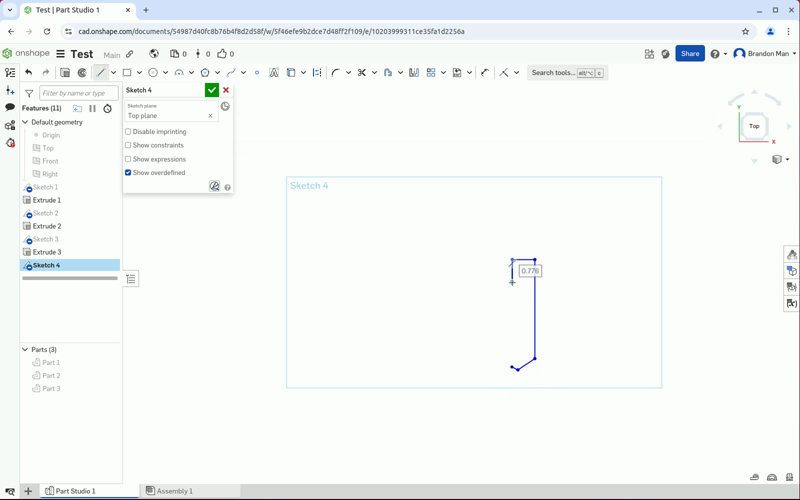
scroll(-6)
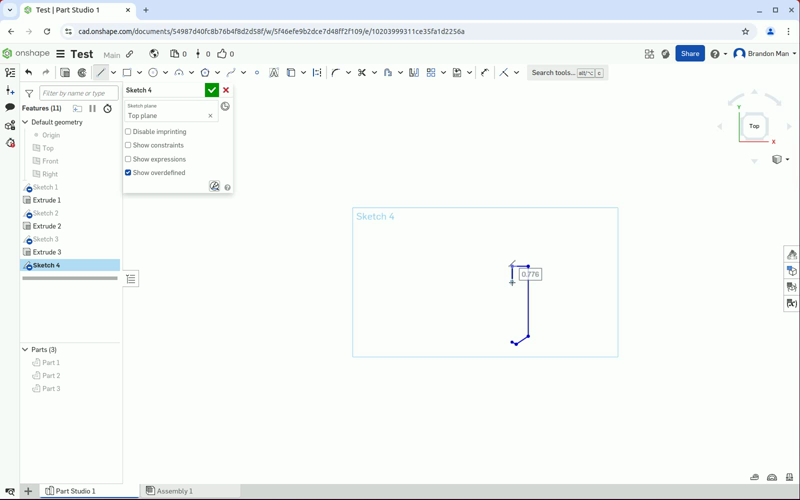
scroll(-6)
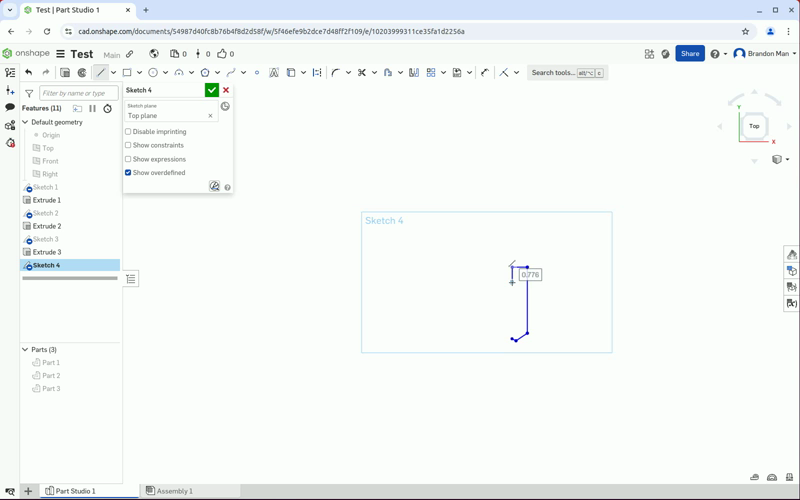
scroll(-6)
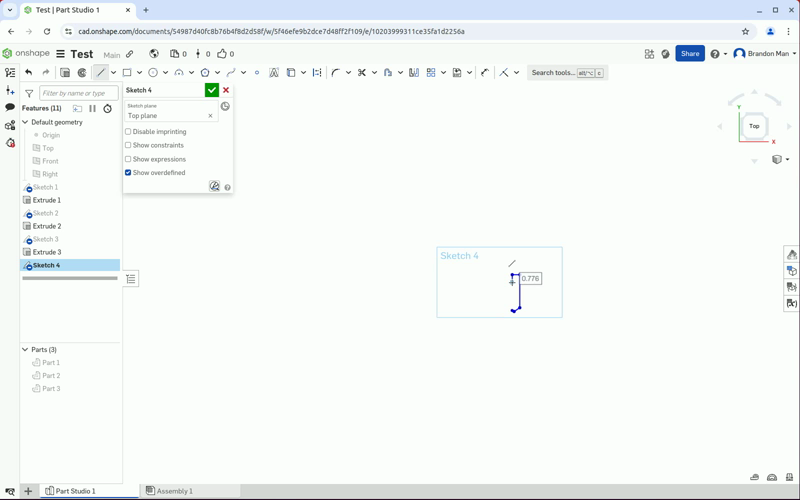
scroll(-6)
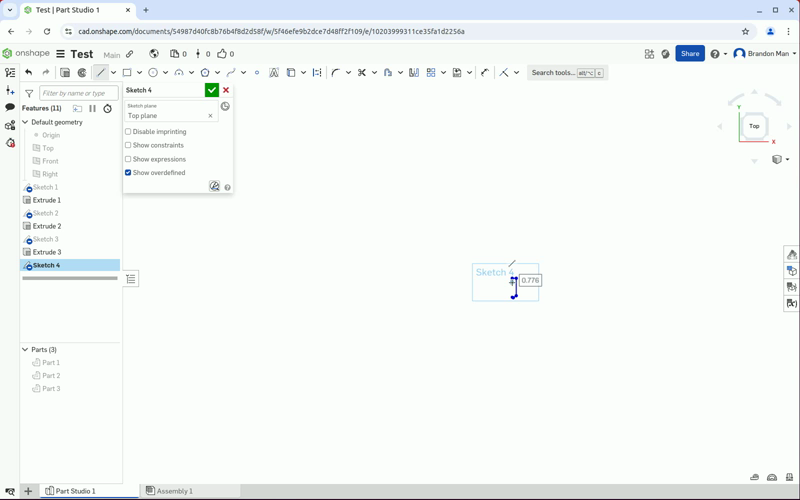
key_up(shift)
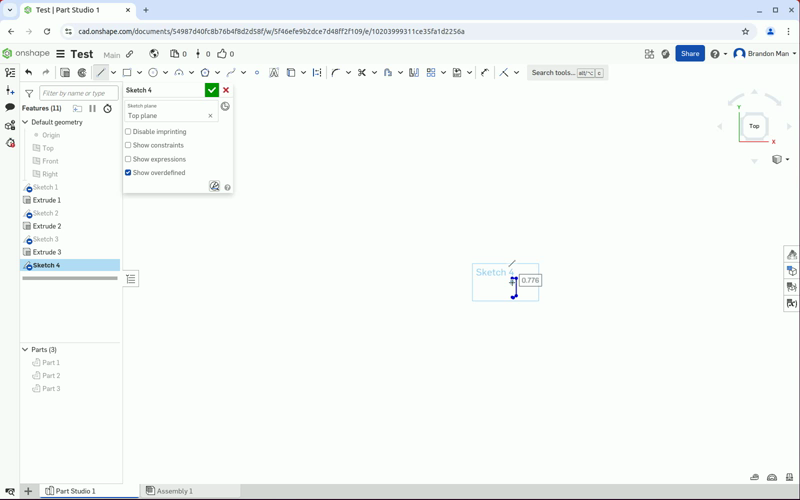
mouse_move(542, 282)
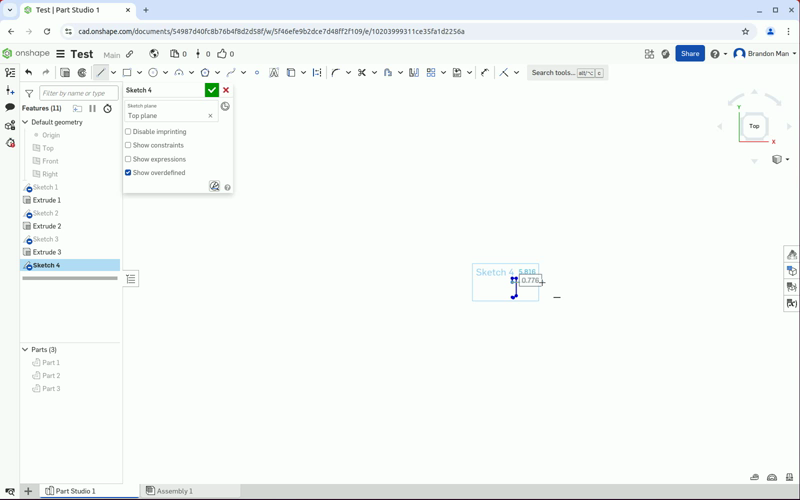
key_down(shift)
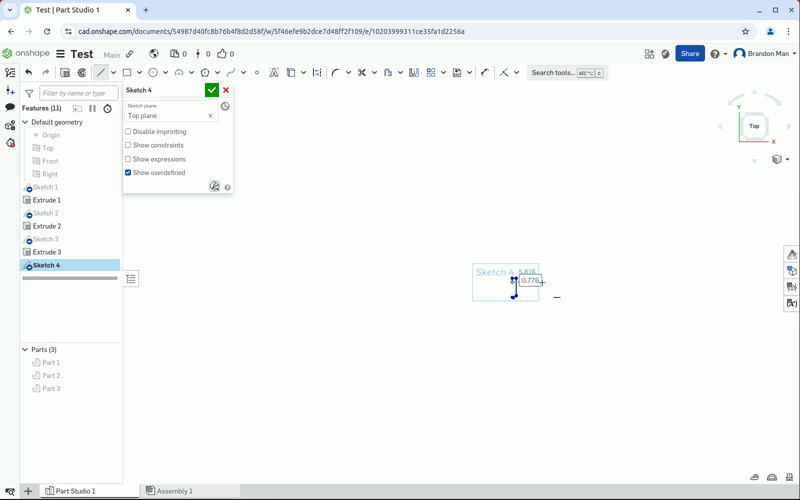
mouse_move(512, 297)
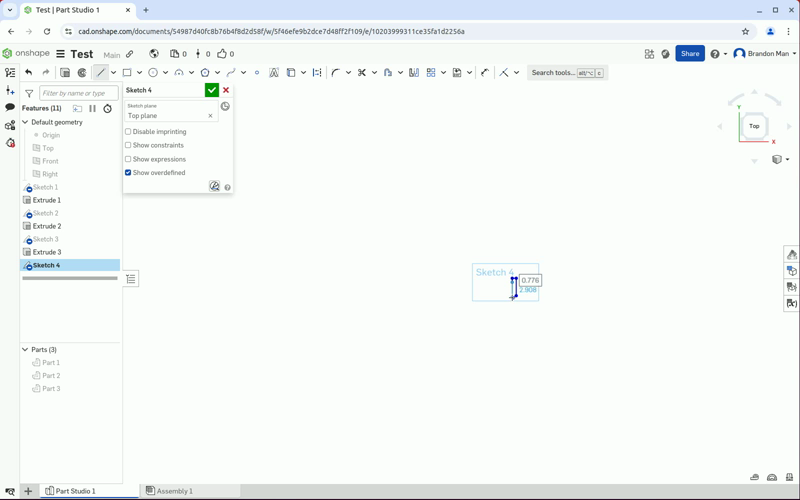
scroll(6)
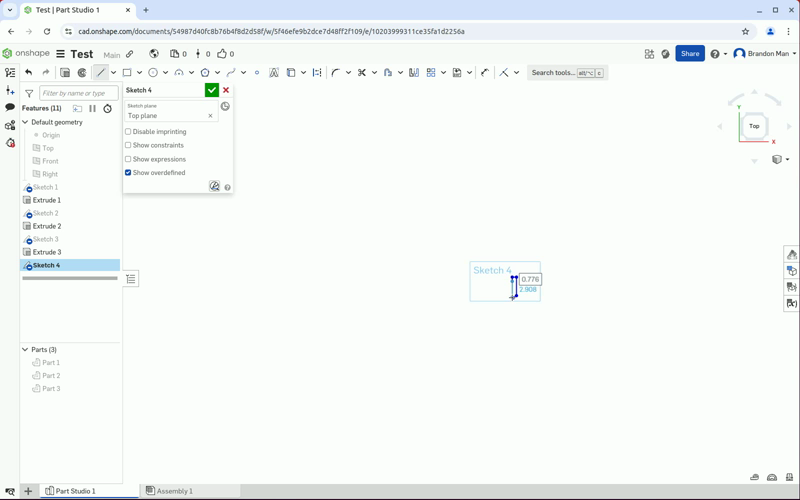
scroll(6)
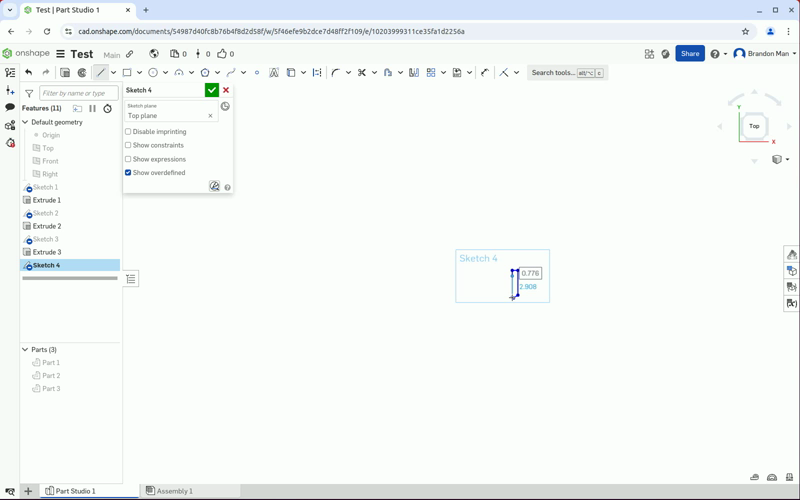
scroll(6)
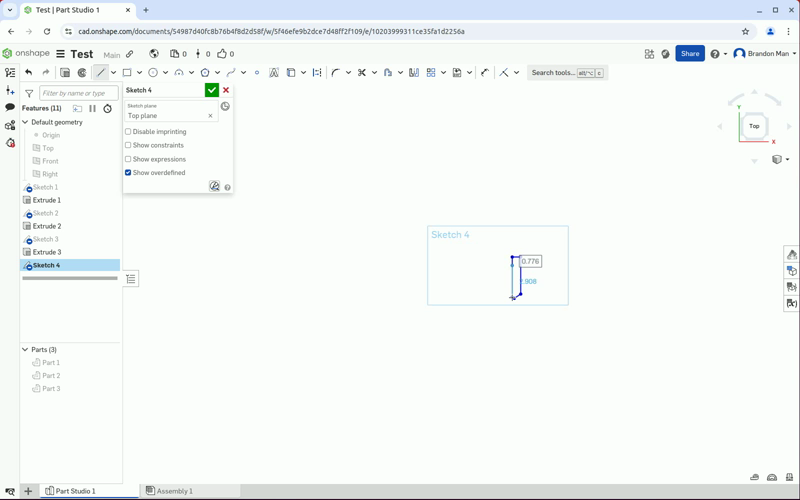
scroll(6)
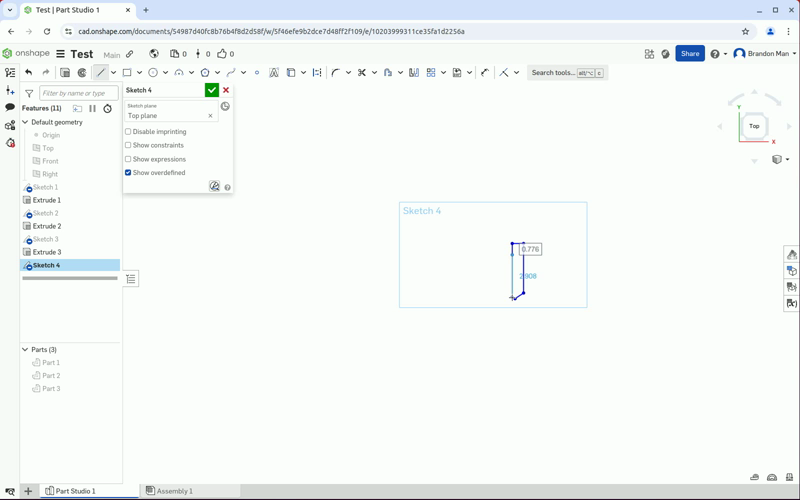
scroll(6)
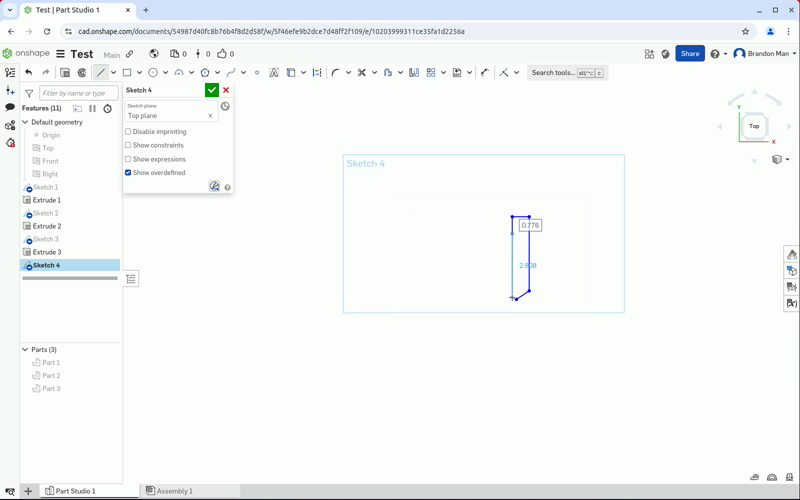
scroll(6)
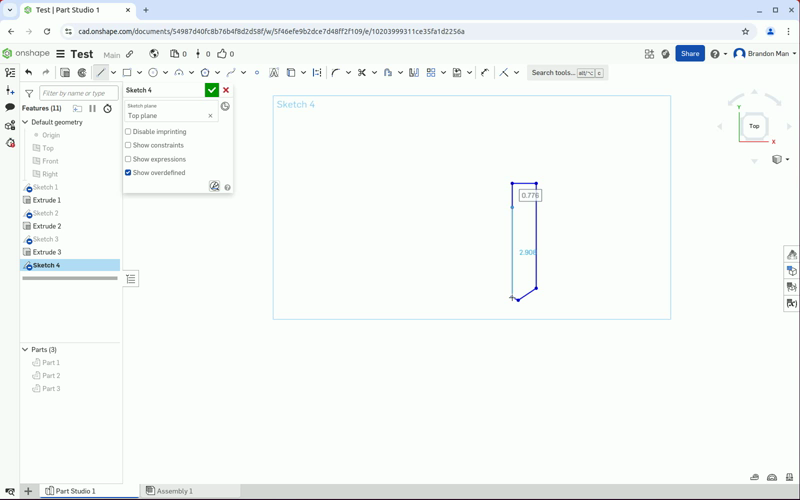
scroll(6)
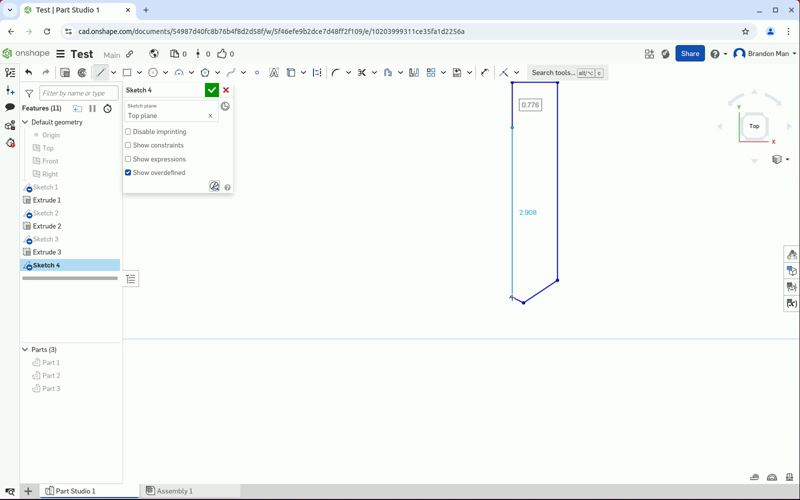
key_up(shift)
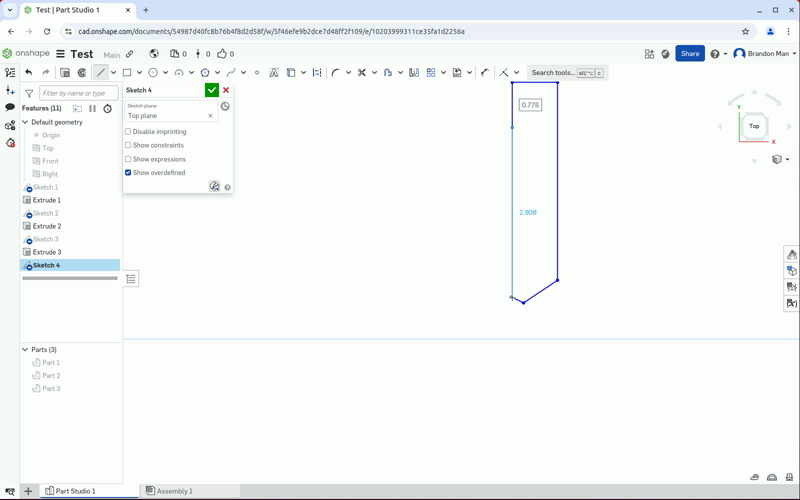
click(512, 297)
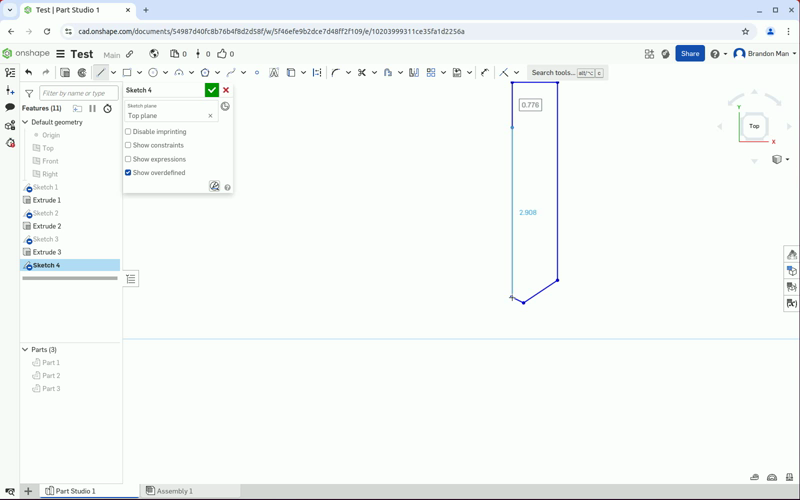
scroll(-6)
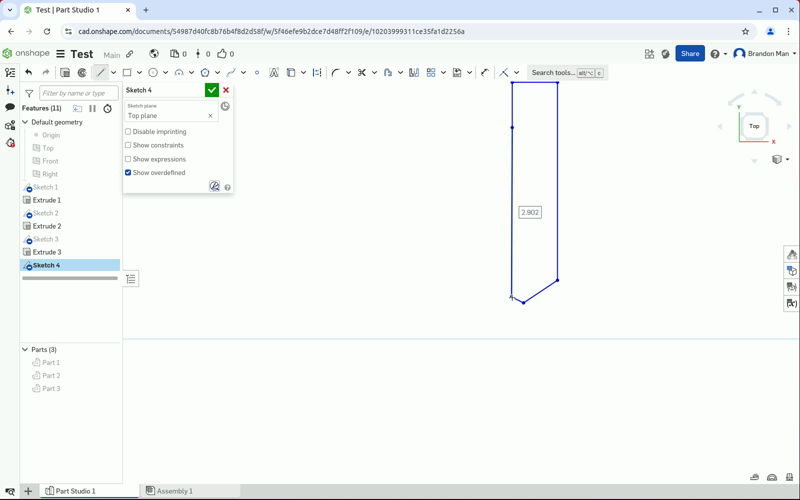
scroll(-6)
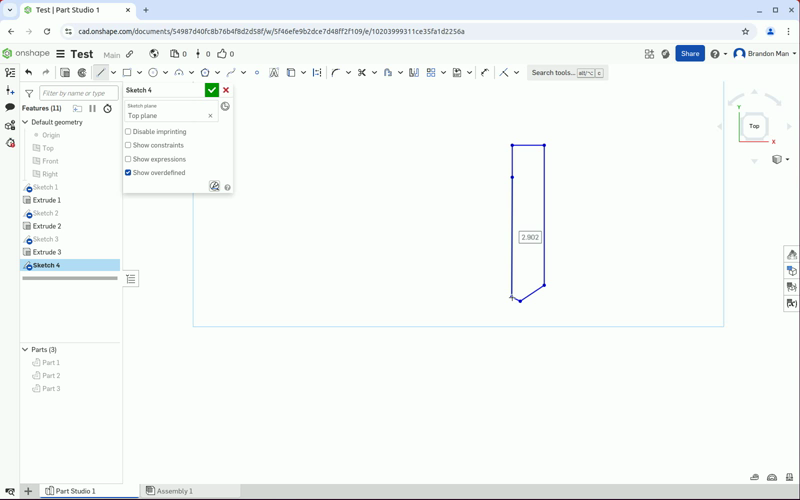
scroll(-6)
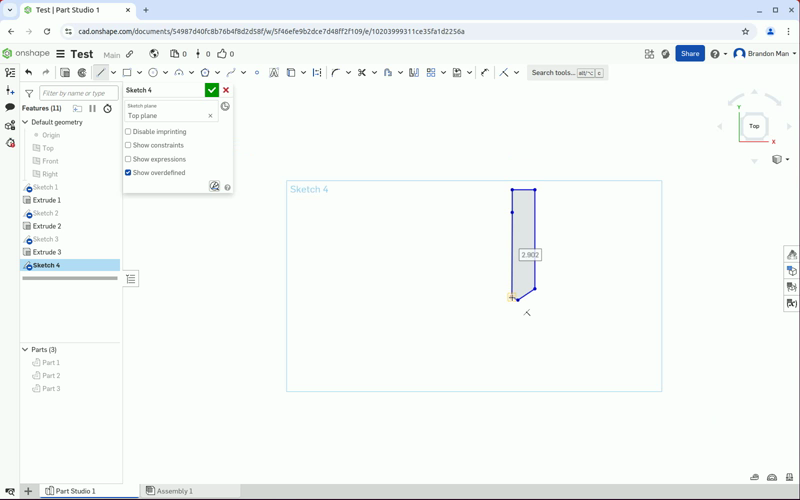
scroll(-6)
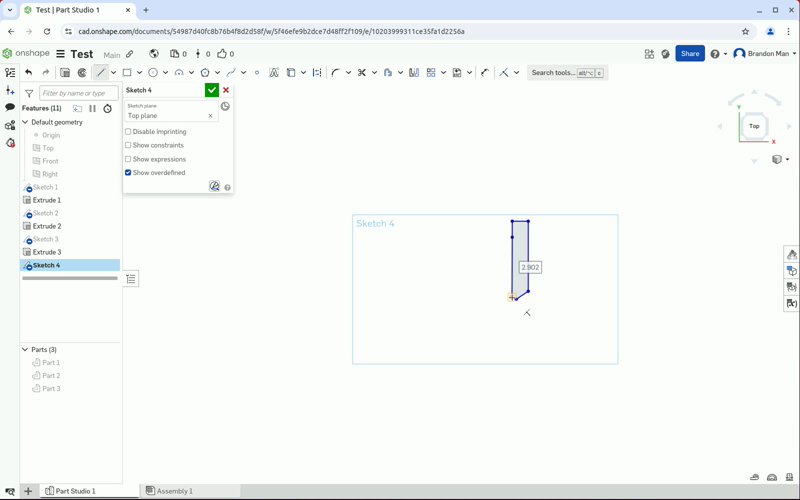
scroll(-6)
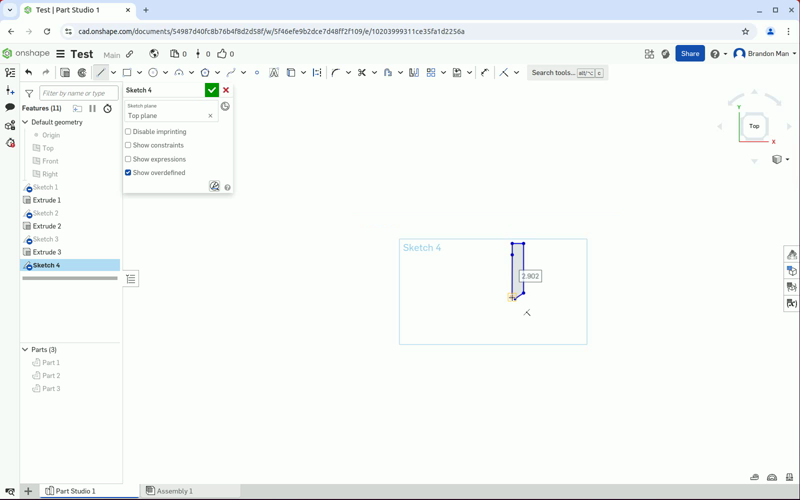
scroll(-6)
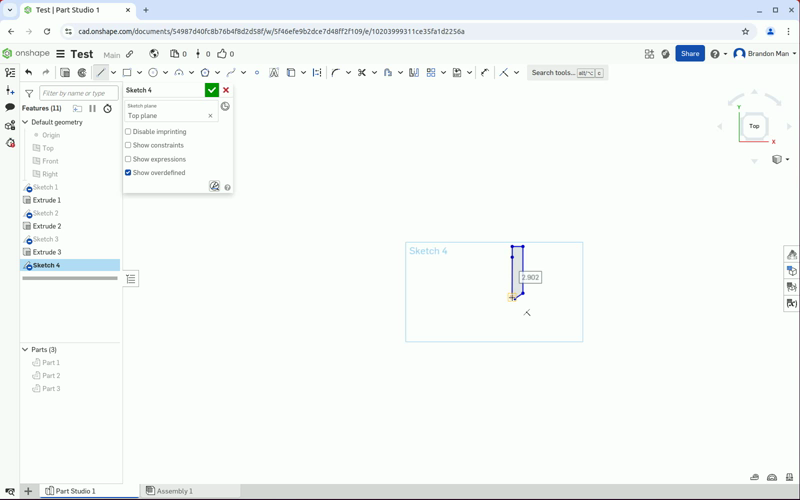
scroll(-6)
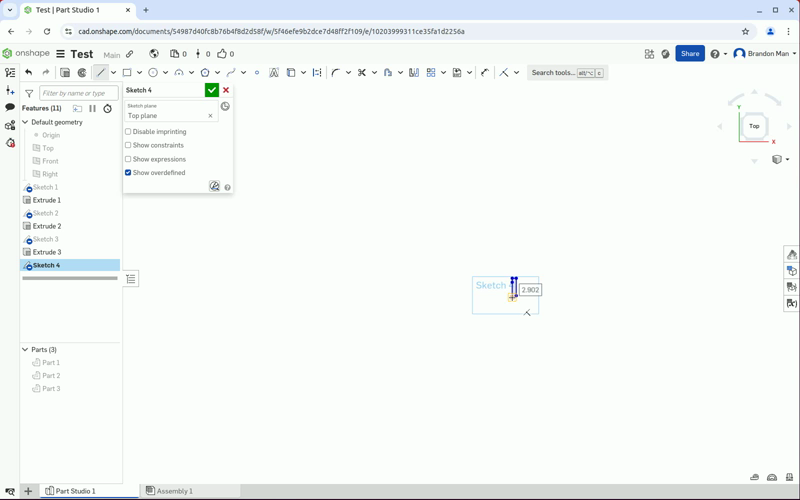
key(esc)
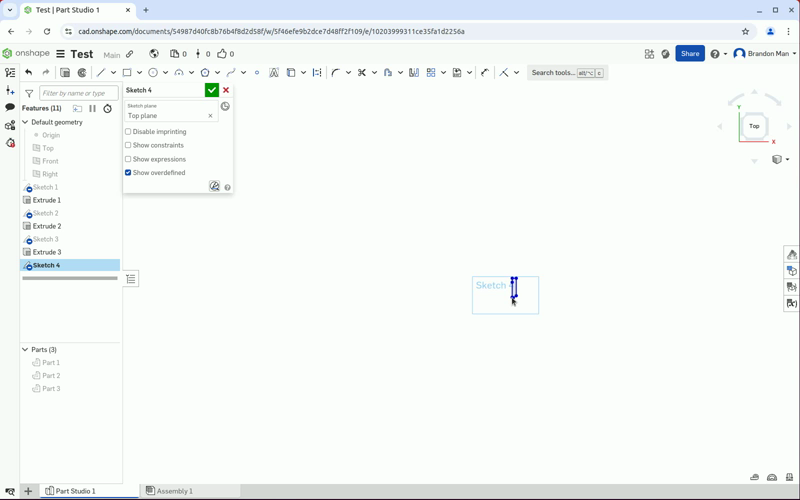
mouse_move(514, 286)
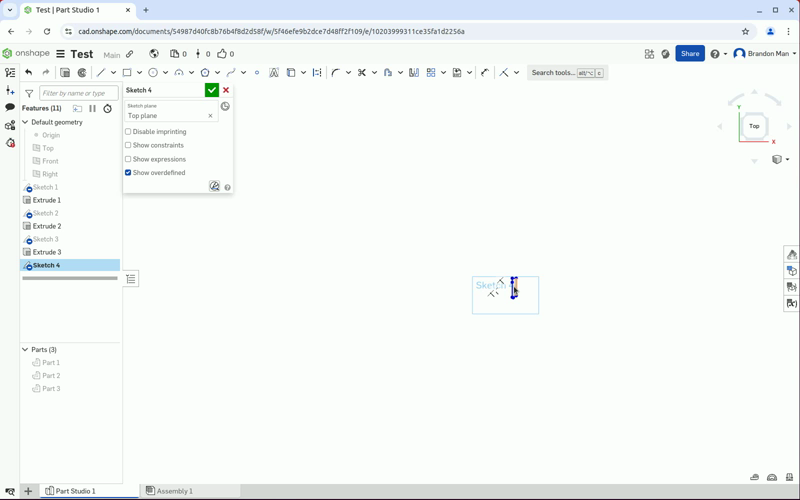
scroll(6)
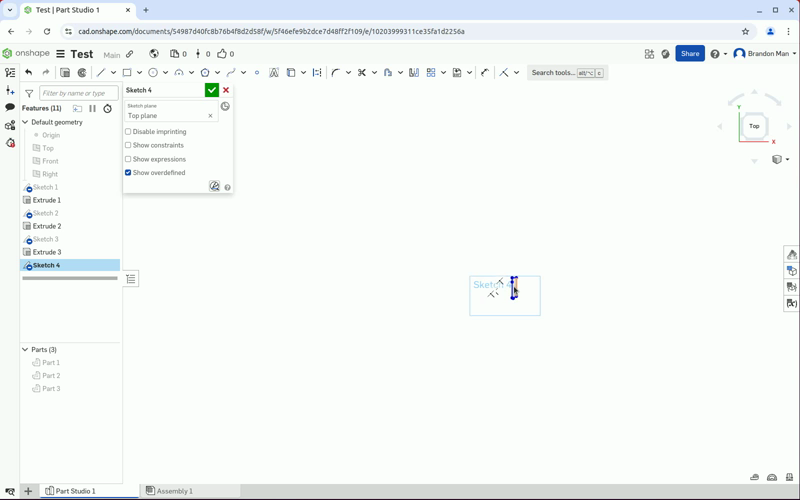
scroll(6)
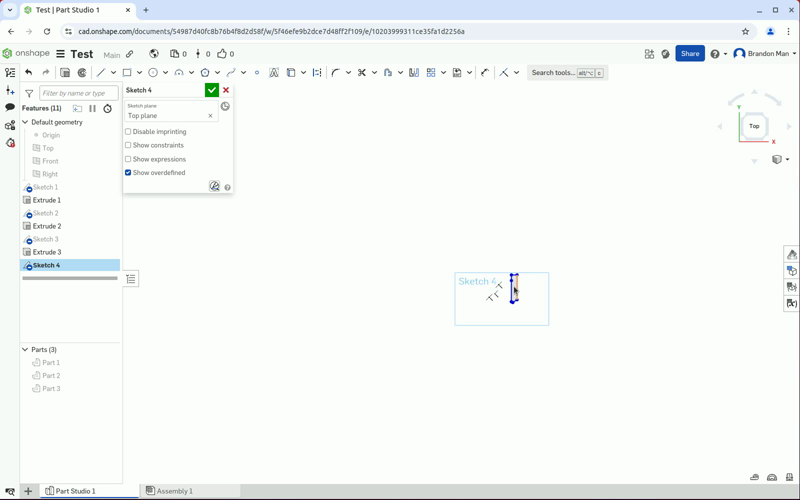
scroll(6)
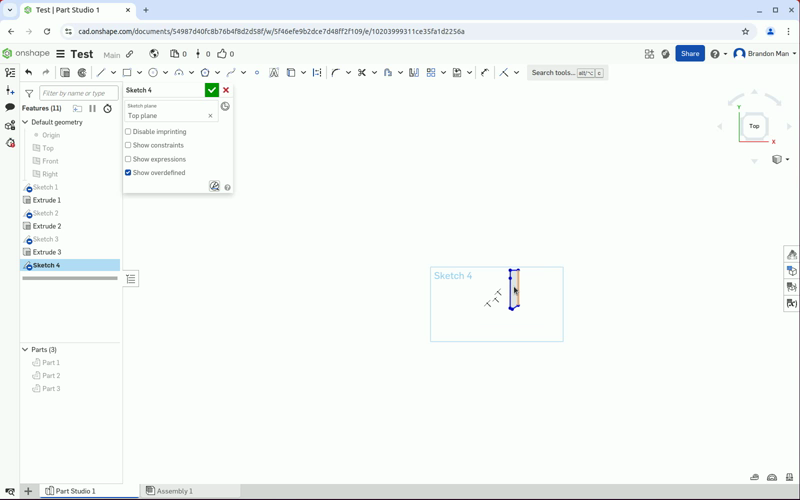
scroll(6)
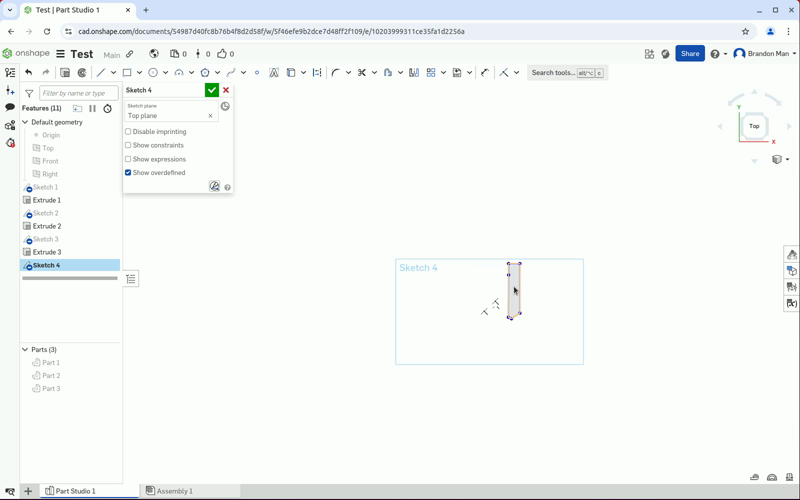
scroll(6)
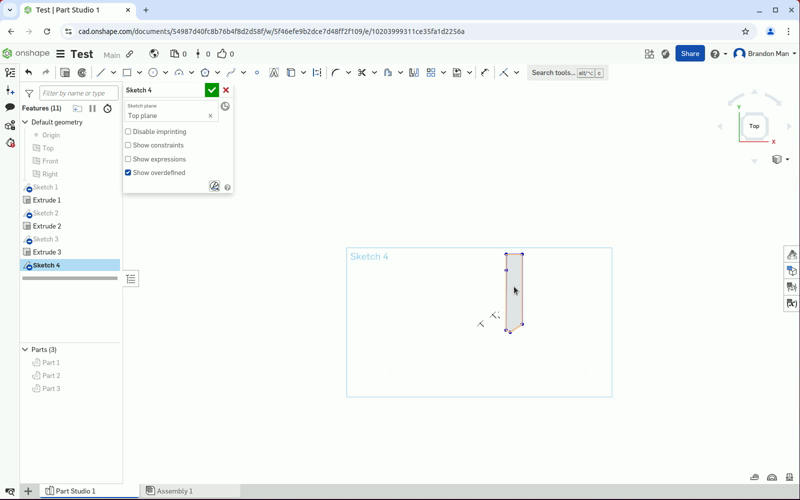
scroll(6)
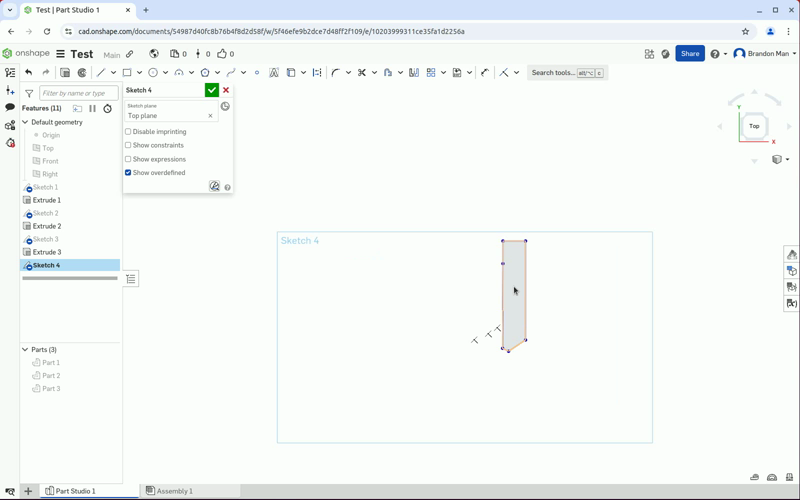
scroll(6)
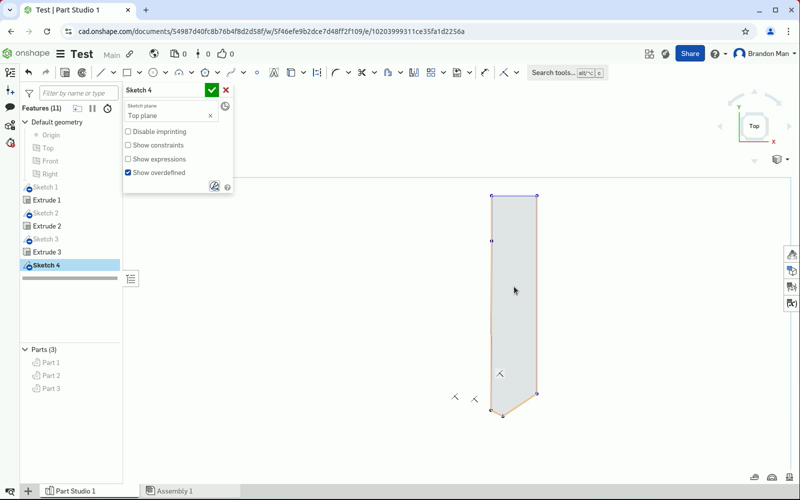
click(514, 286)
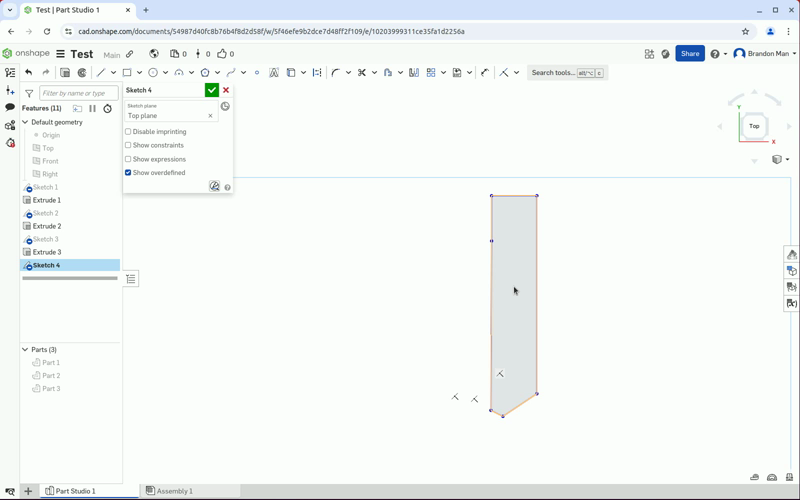
scroll(-6)
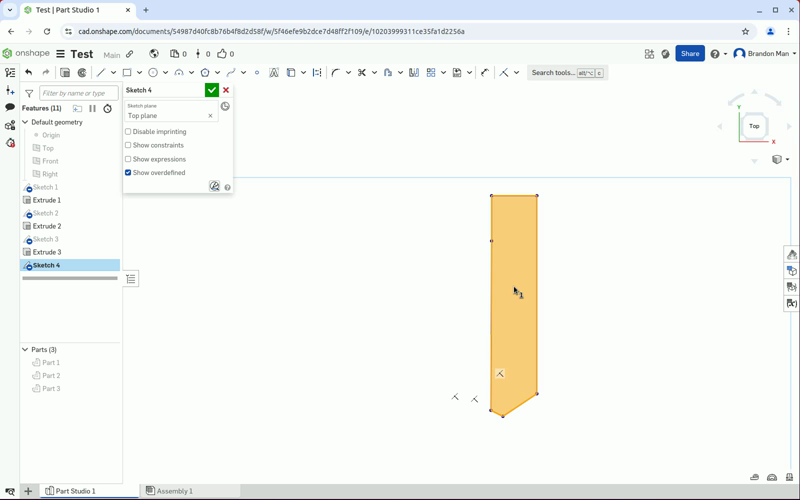
scroll(-6)
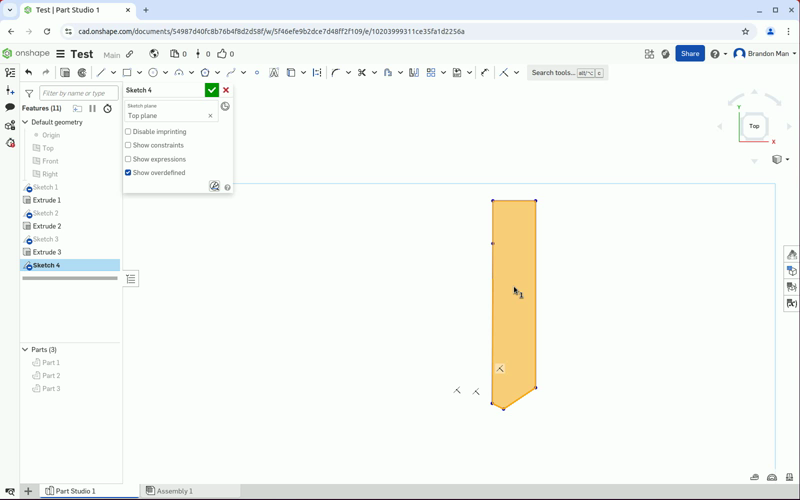
scroll(-6)
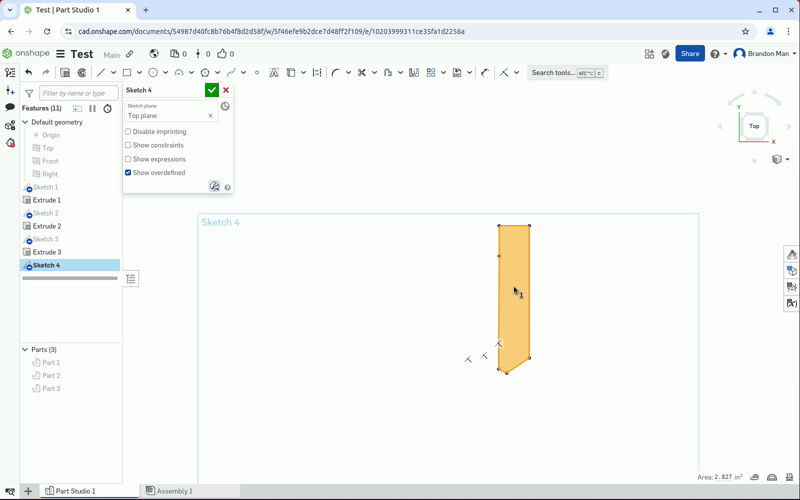
scroll(-6)
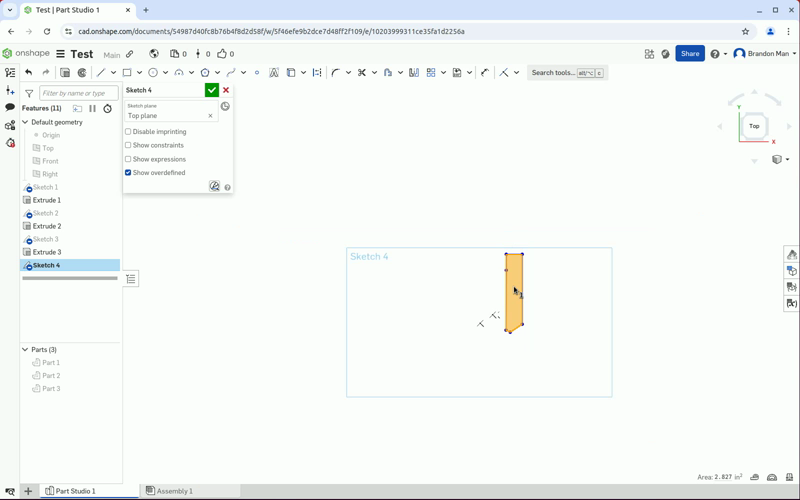
scroll(-6)
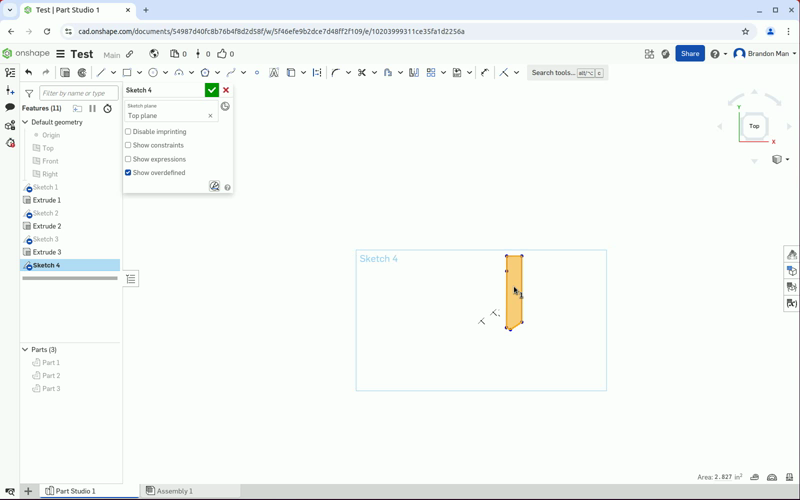
scroll(-6)
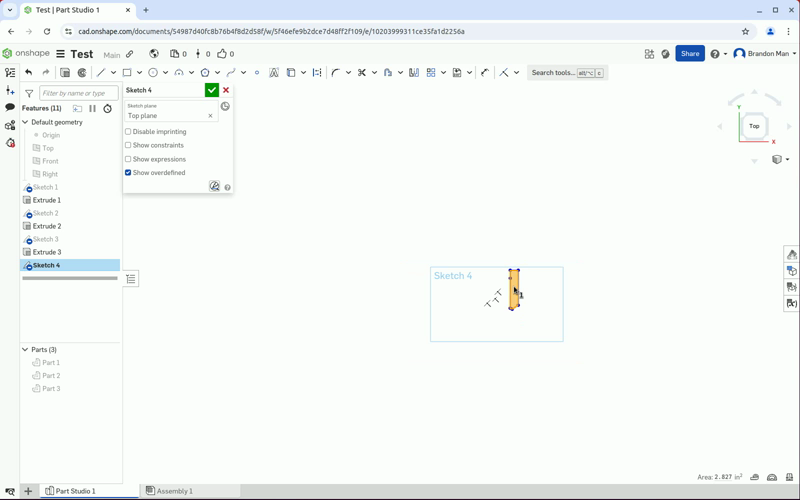
scroll(-6)
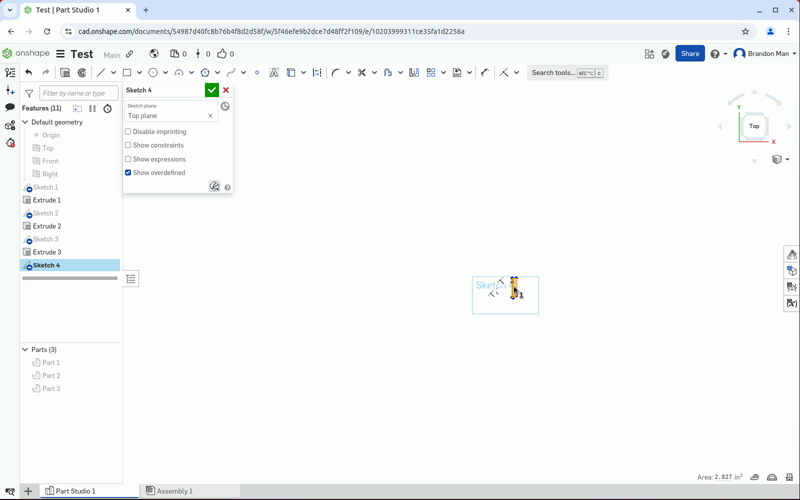
mouse_move(73, 352)
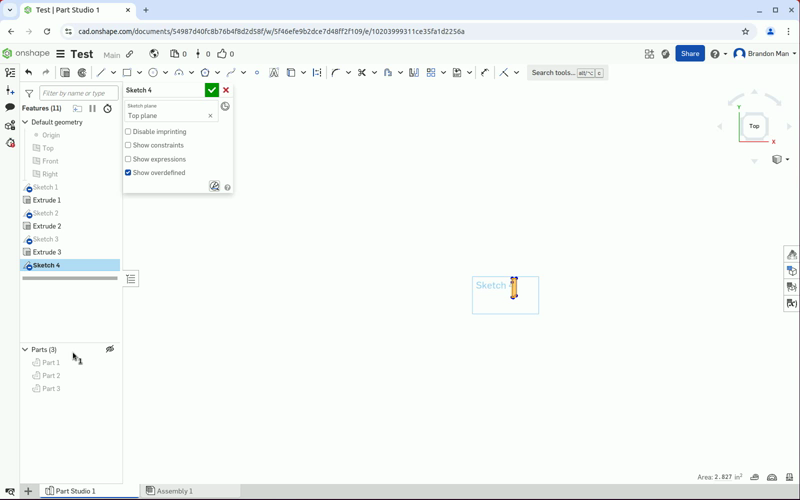
key(shift+y)
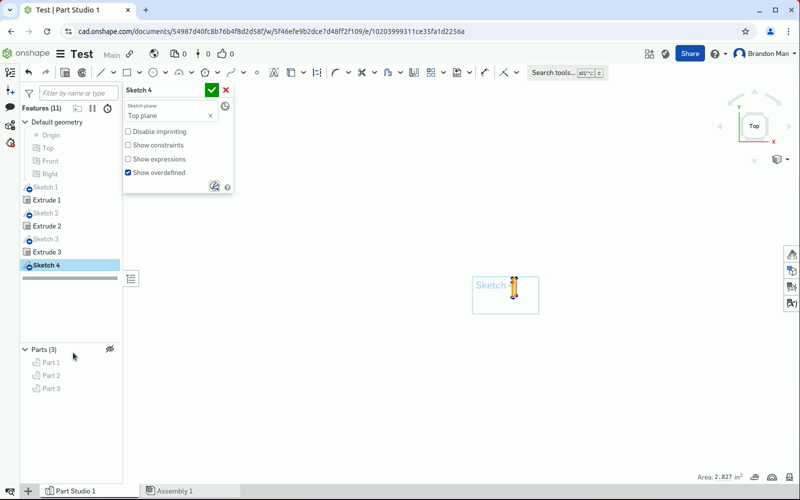
key(shift+e)
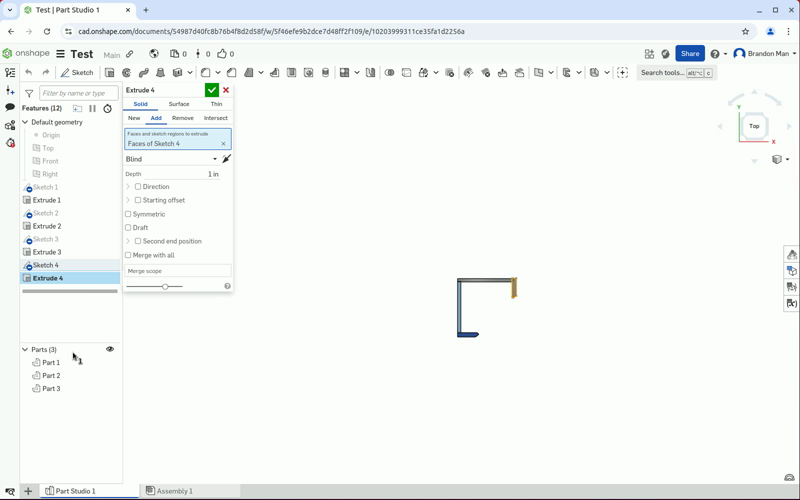
mouse_move(143, 106)
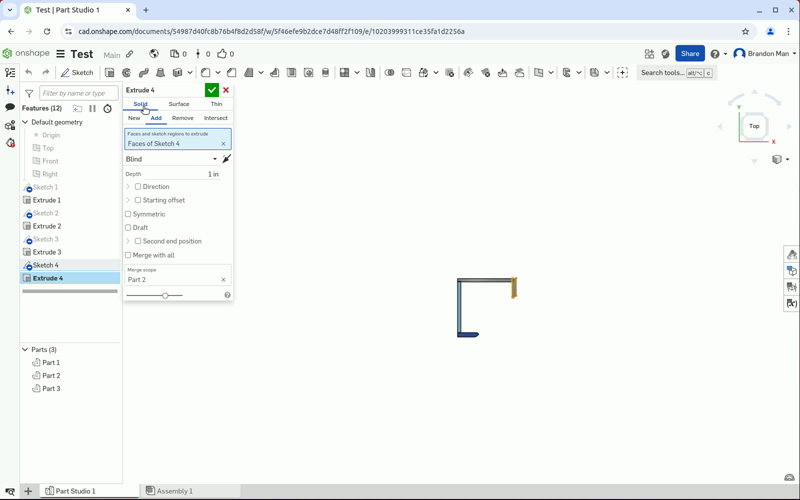
click(143, 106)
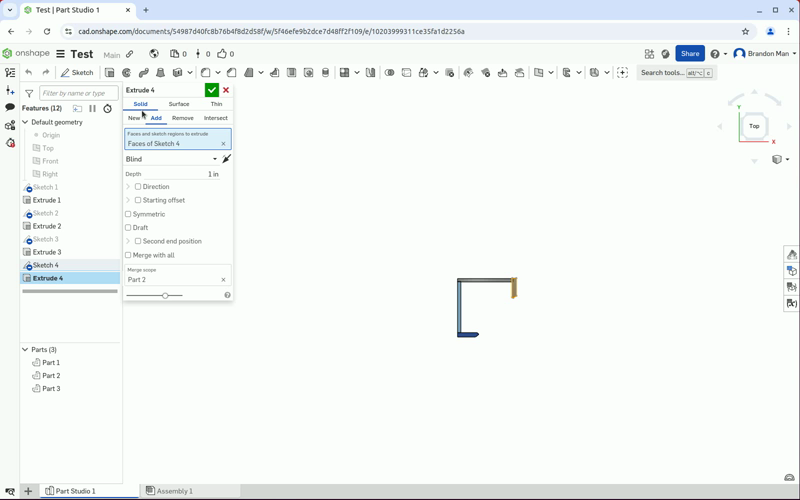
mouse_move(137, 120)
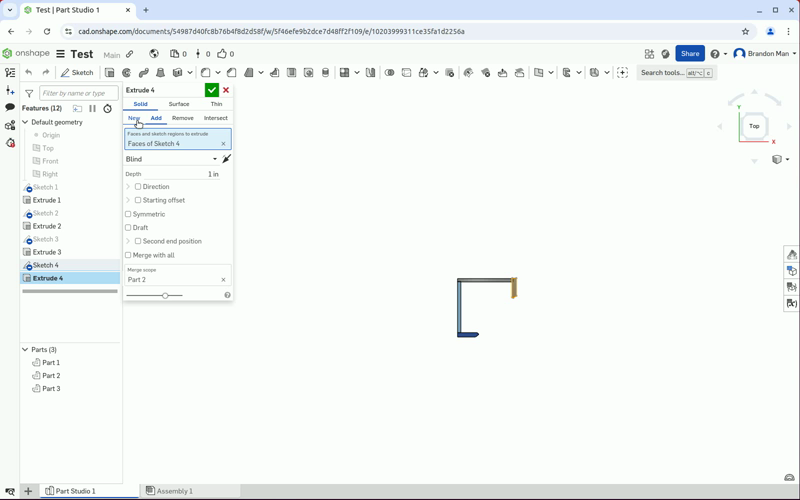
click(137, 120)
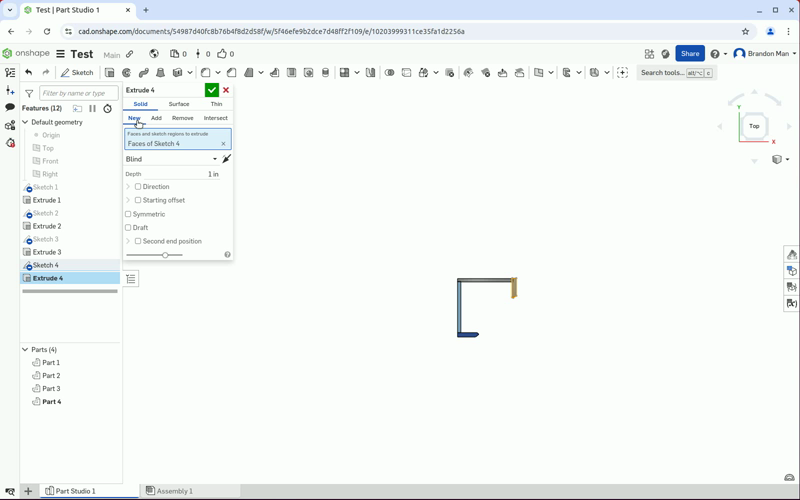
key(tab, 4)
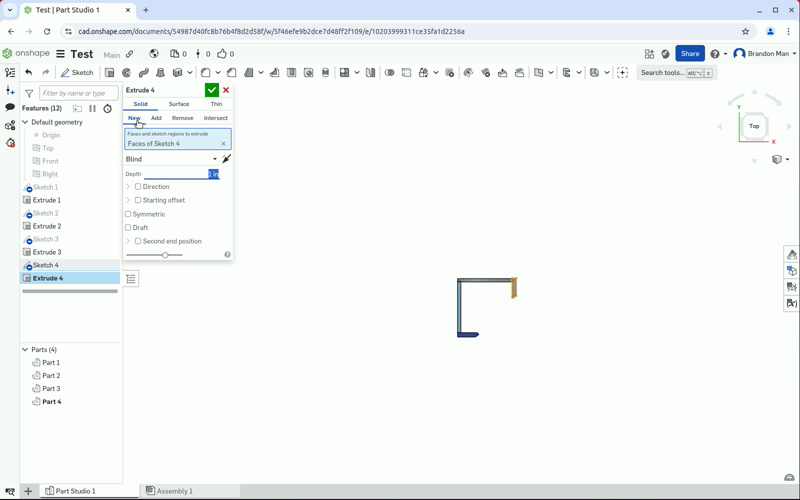
text(22.386)
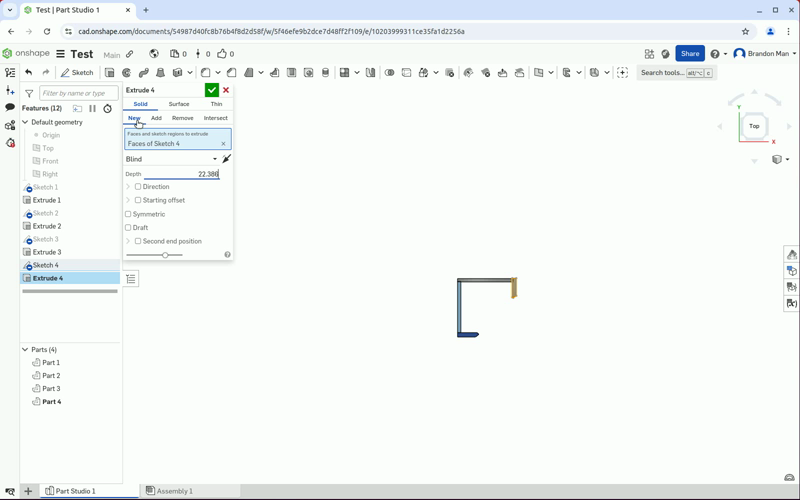
key(enter)
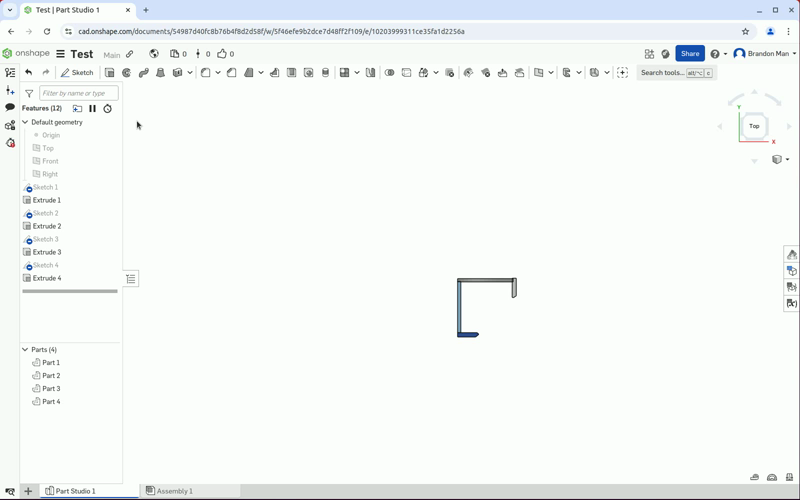
key(shift+h)
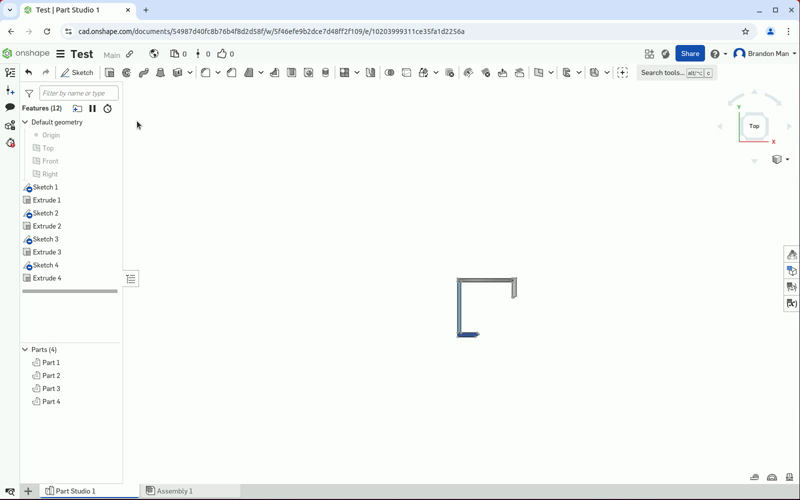
key(shift+h)
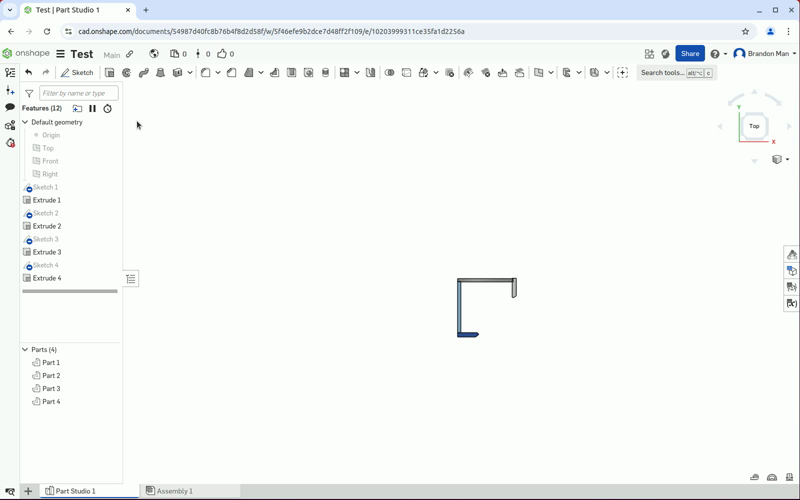
mouse_move(73, 189)
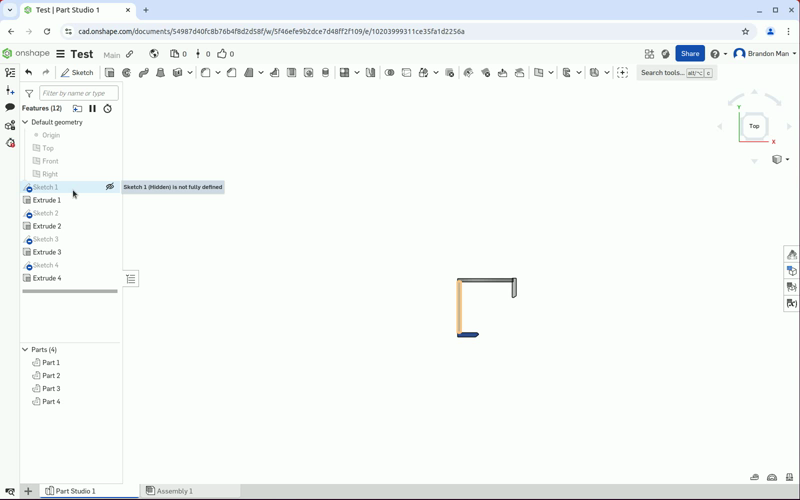
click(73, 189)
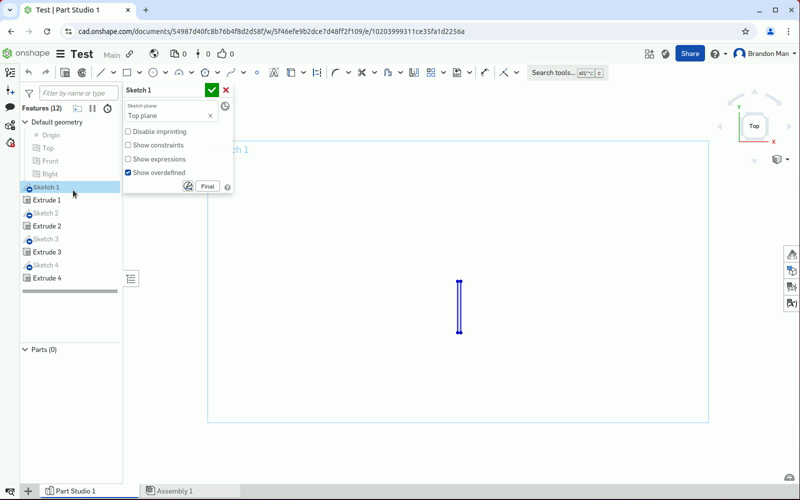
mouse_move(229, 92)
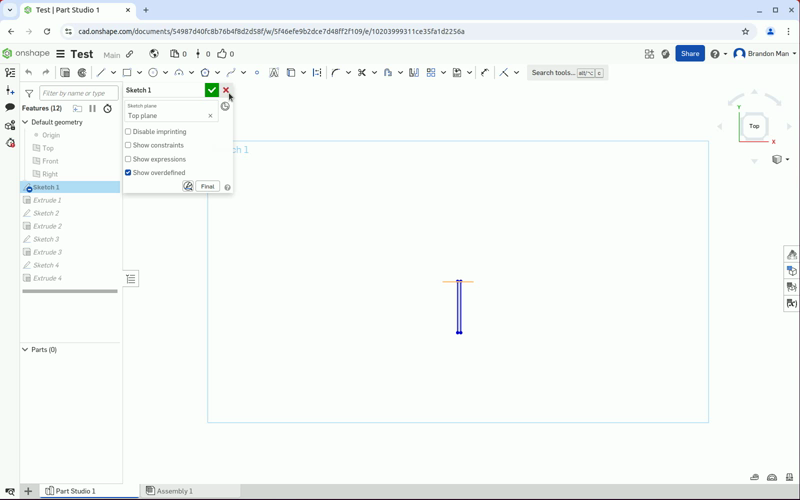
click(229, 92)
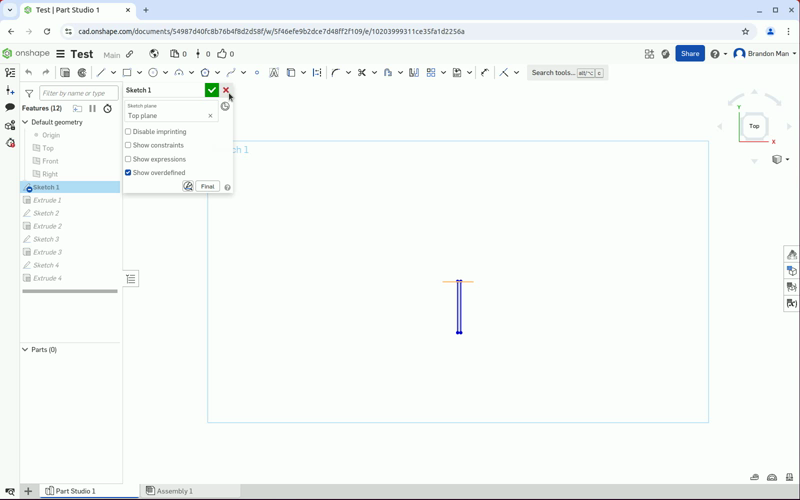
key(shift+s)
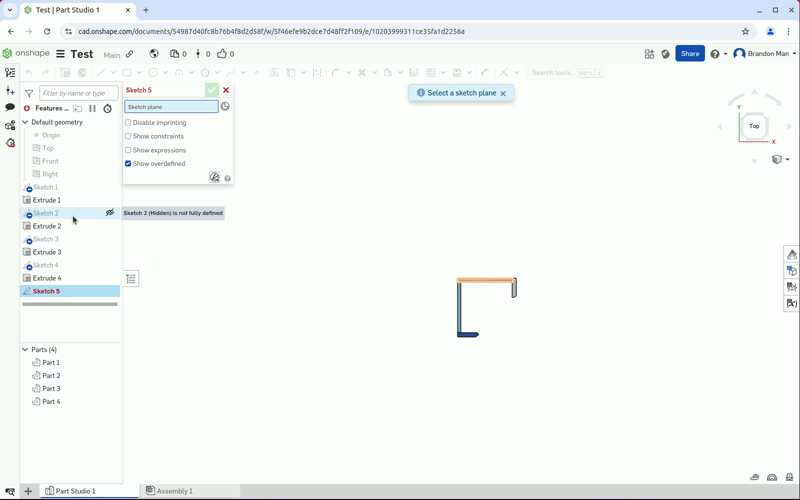
scroll(3)
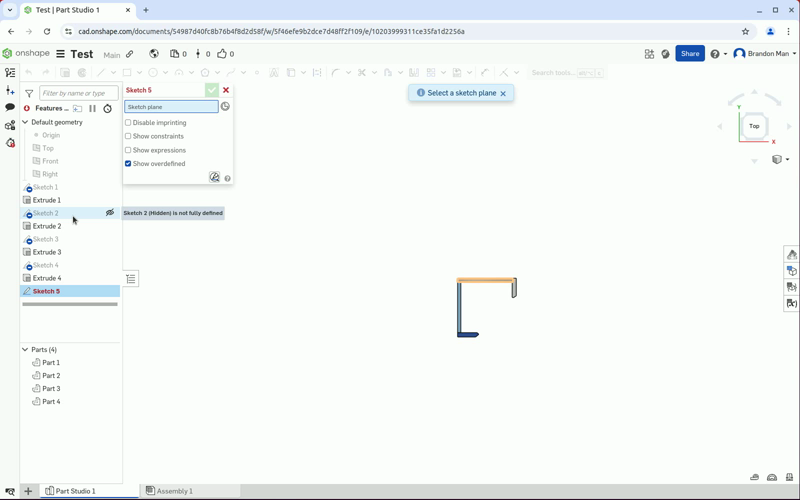
mouse_move(73, 150)
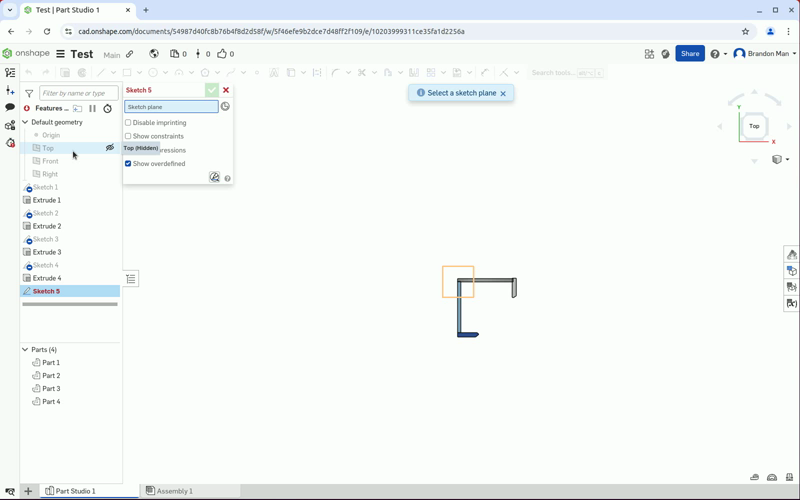
click(73, 150)
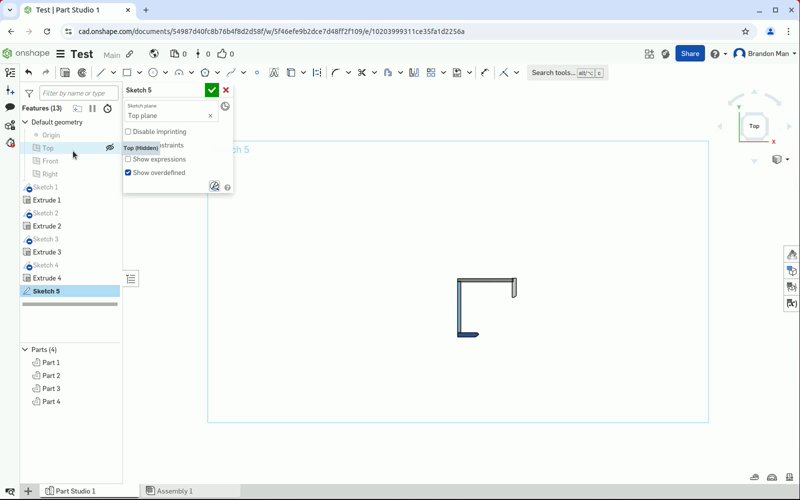
mouse_move(73, 352)
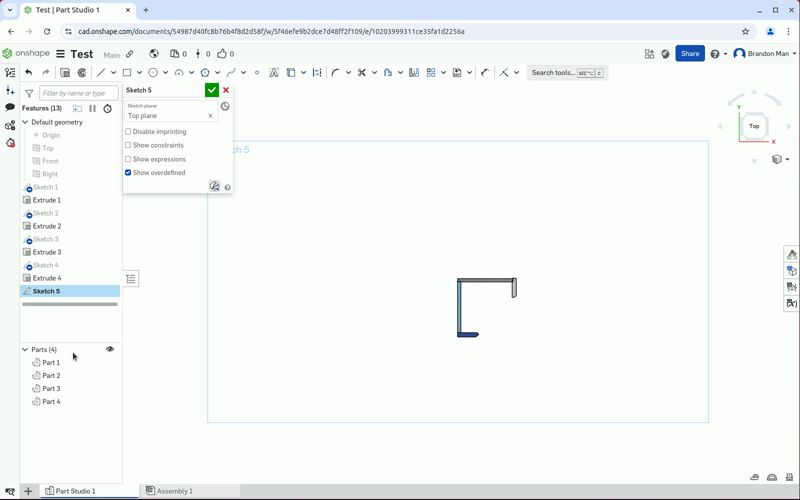
key(y)
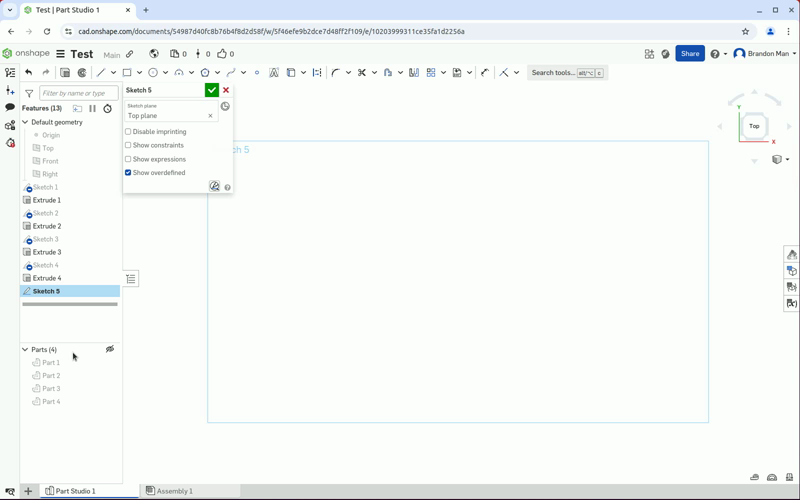
key(l)
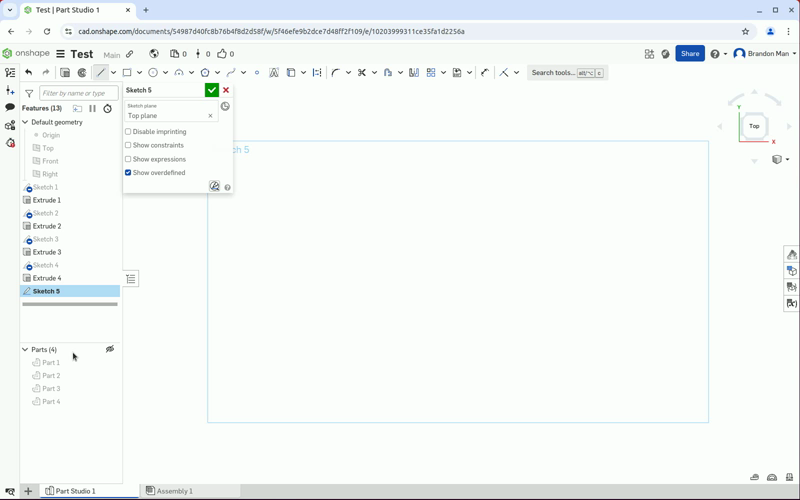
key_down(shift)
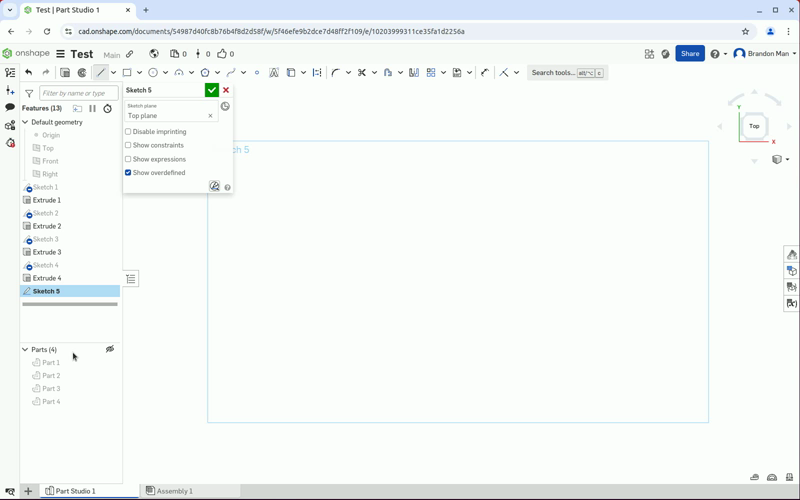
mouse_move(477, 334)
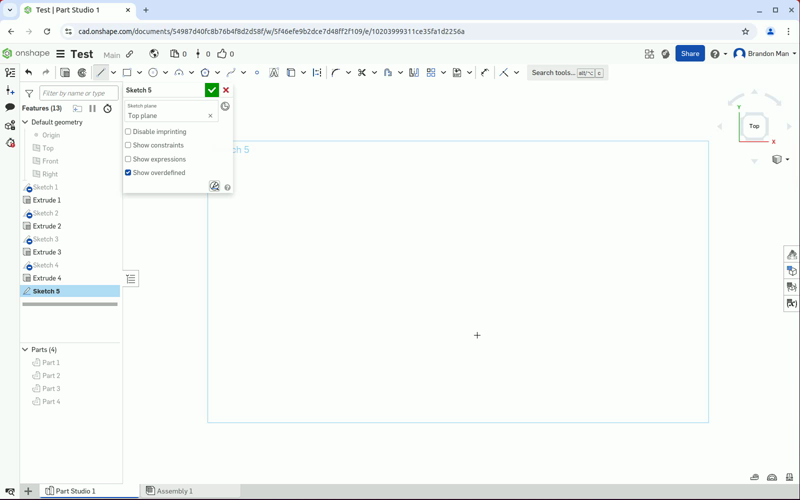
click(477, 334)
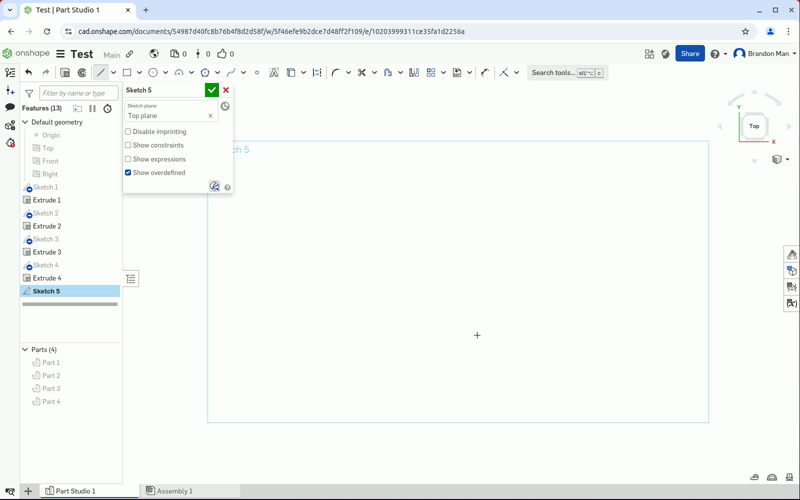
key_up(shift)
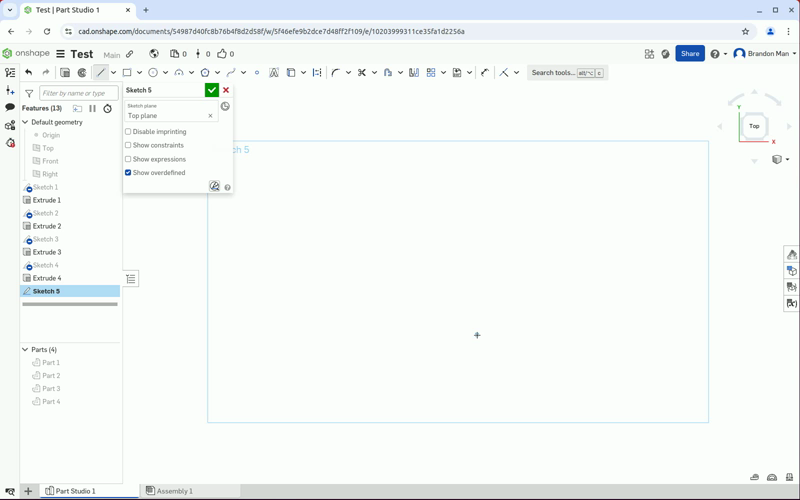
key_down(shift)
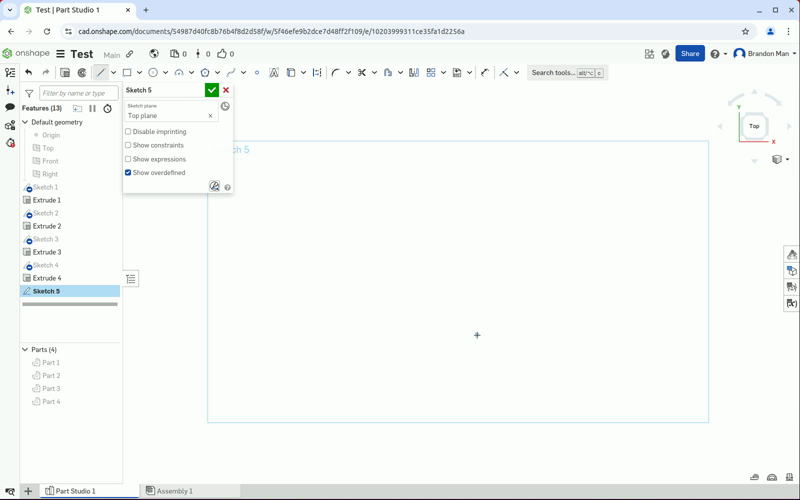
mouse_move(507, 334)
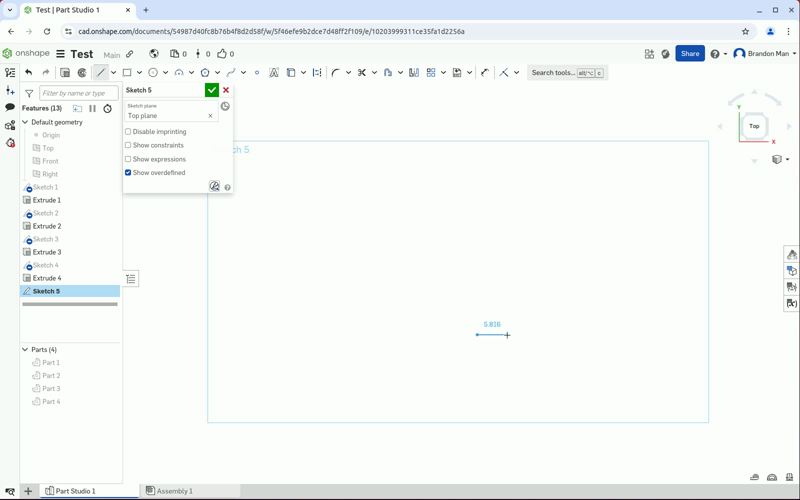
mouse_move(477, 334)
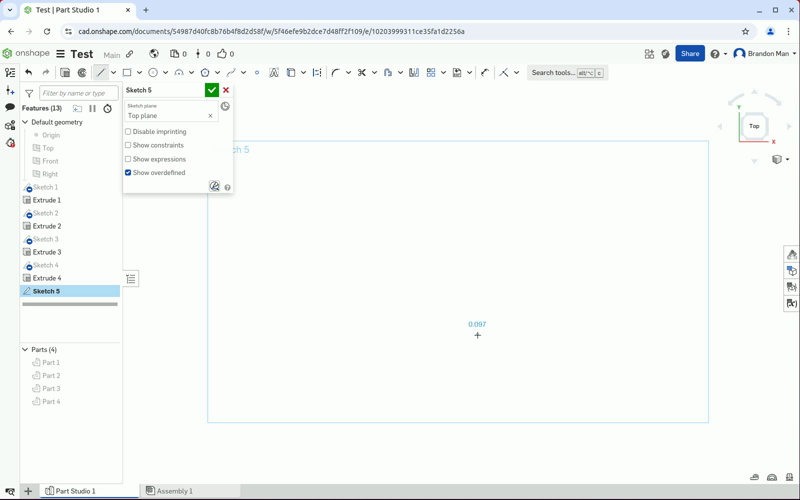
scroll(6)
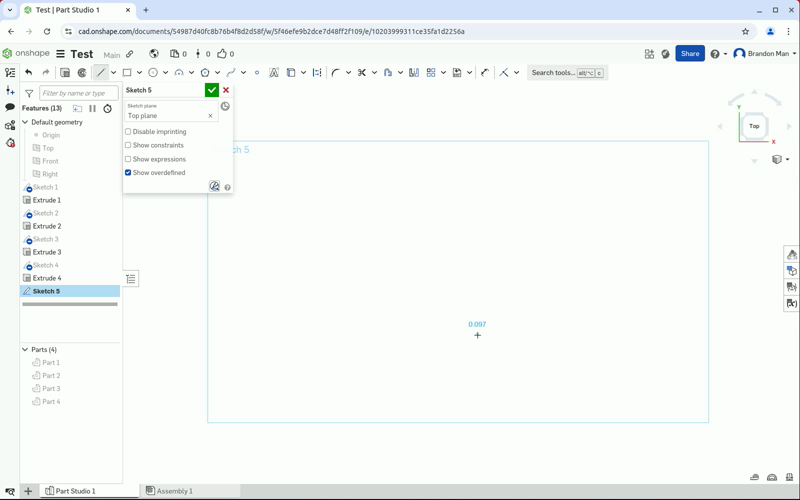
scroll(6)
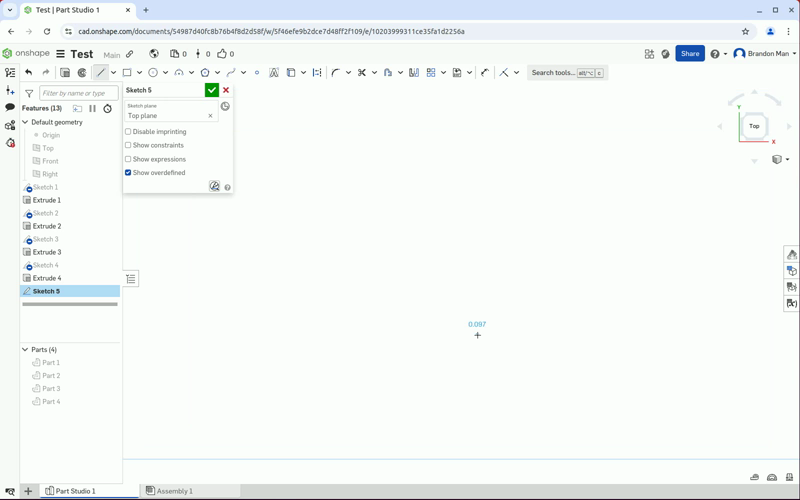
scroll(6)
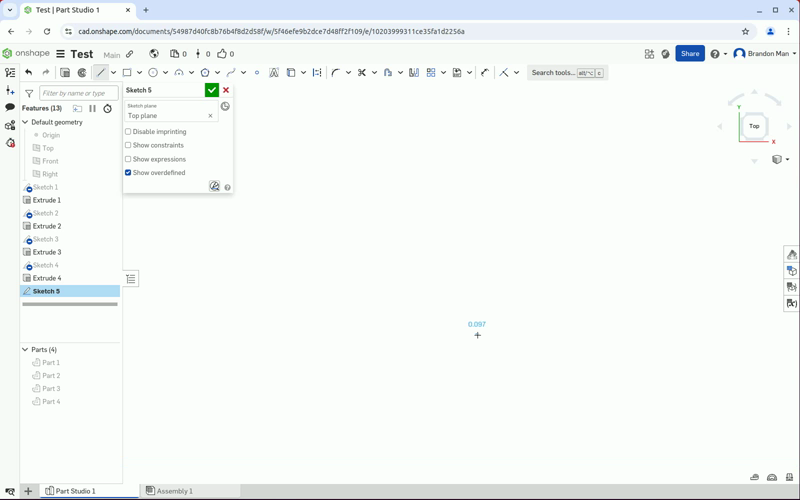
scroll(6)
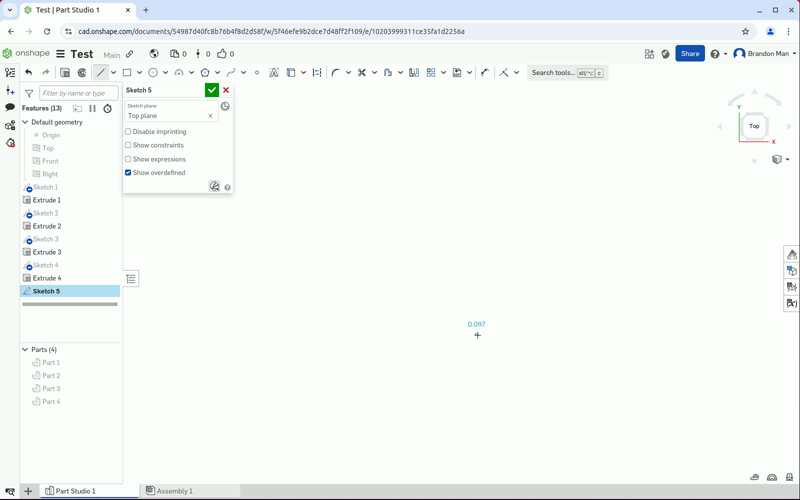
scroll(6)
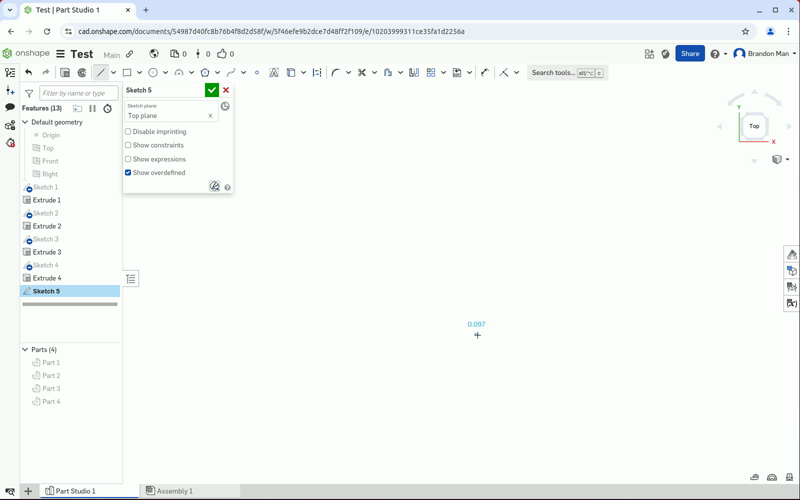
scroll(6)
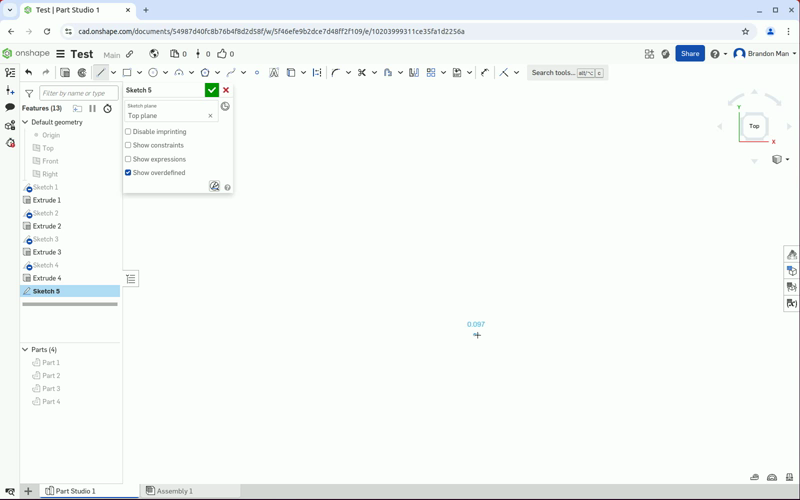
scroll(6)
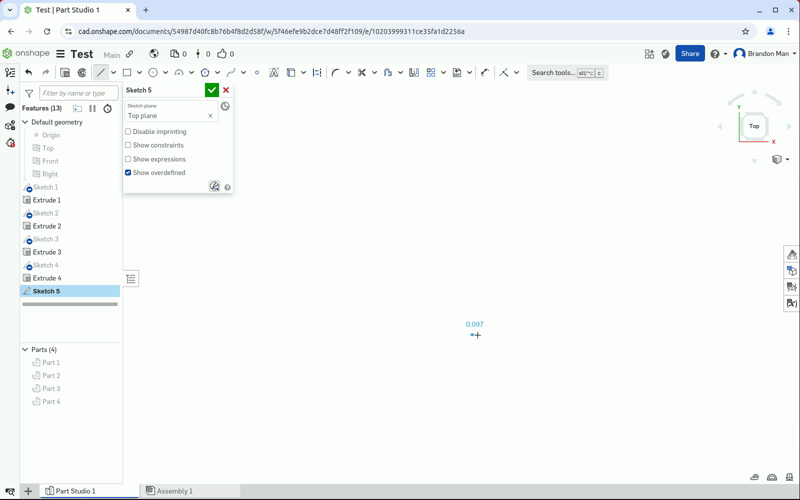
click(477, 334)
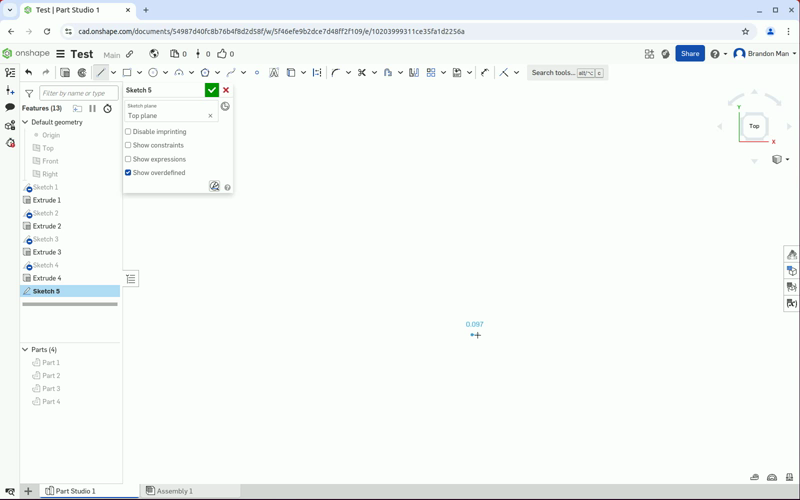
scroll(-6)
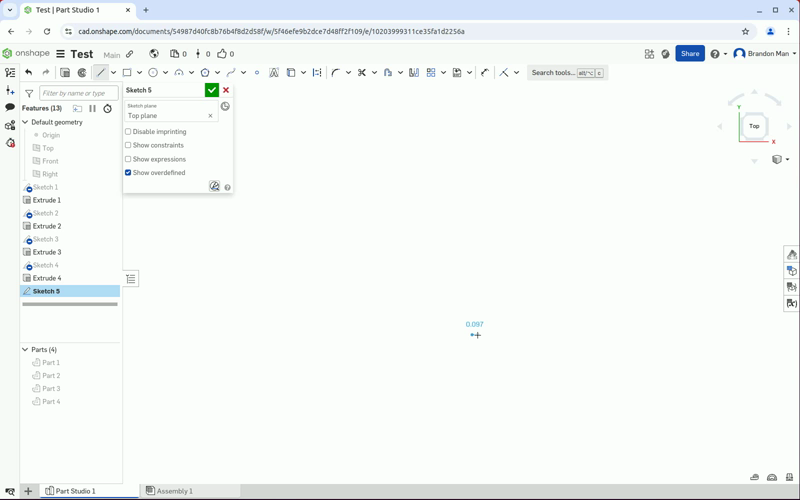
scroll(-6)
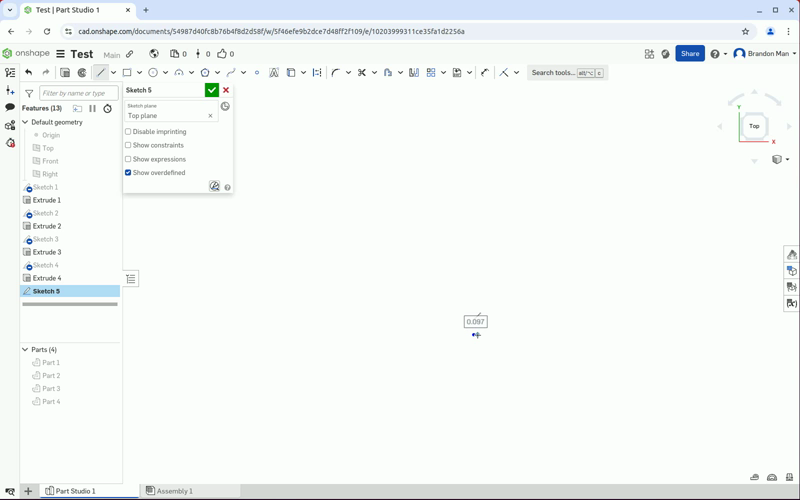
scroll(-6)
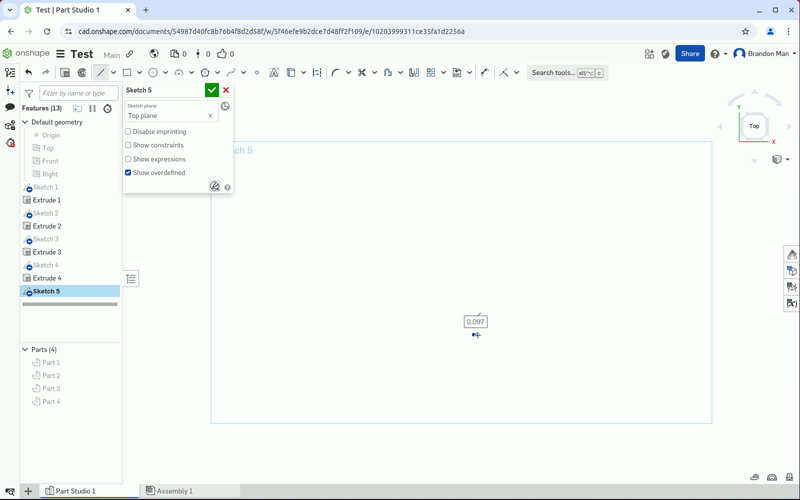
scroll(-6)
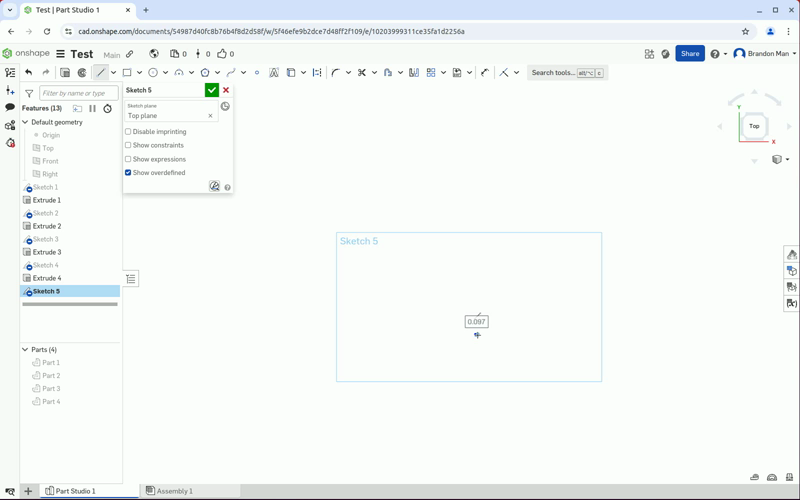
scroll(-6)
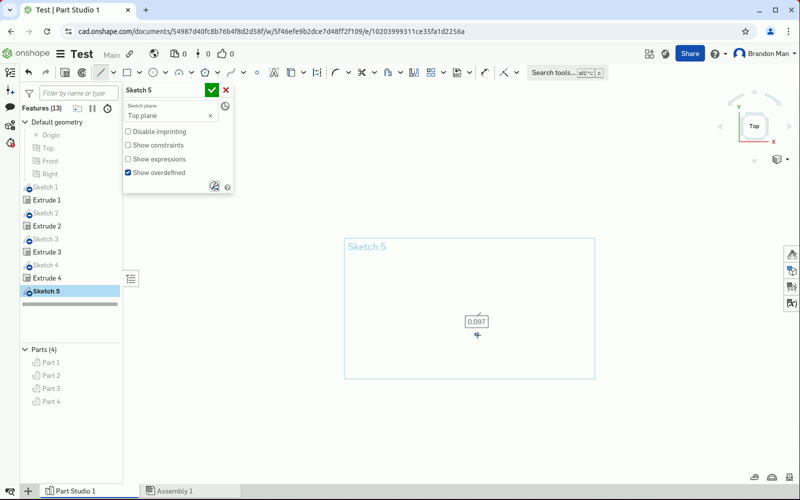
scroll(-6)
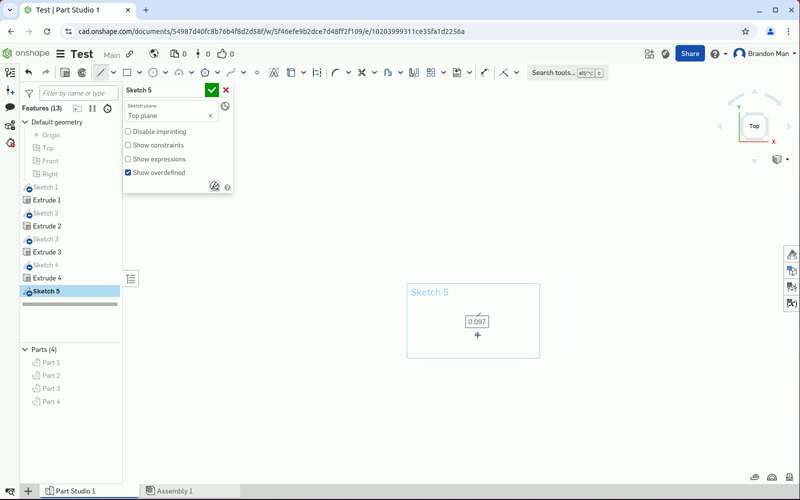
scroll(-6)
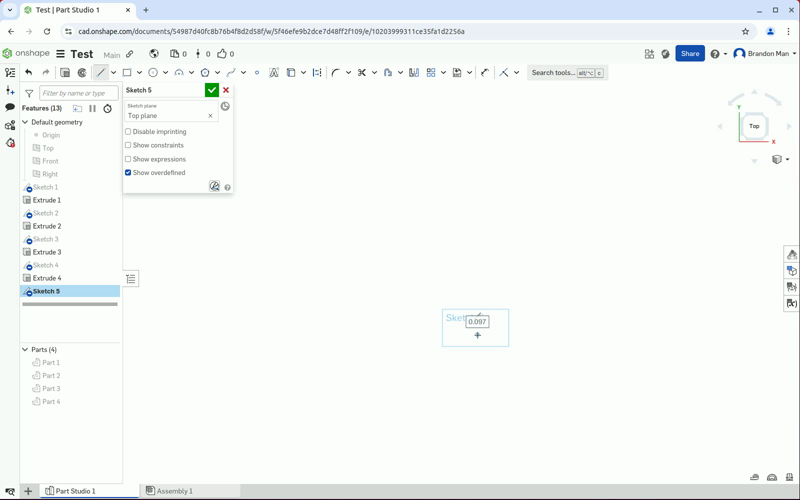
key_up(shift)
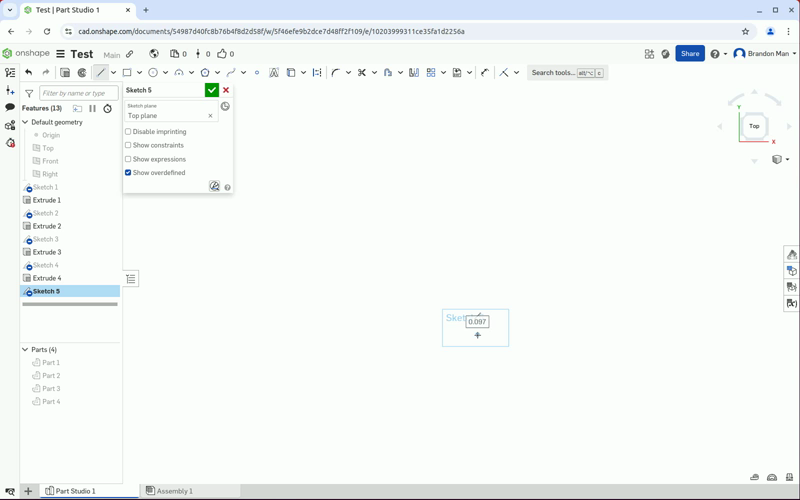
key_down(shift)
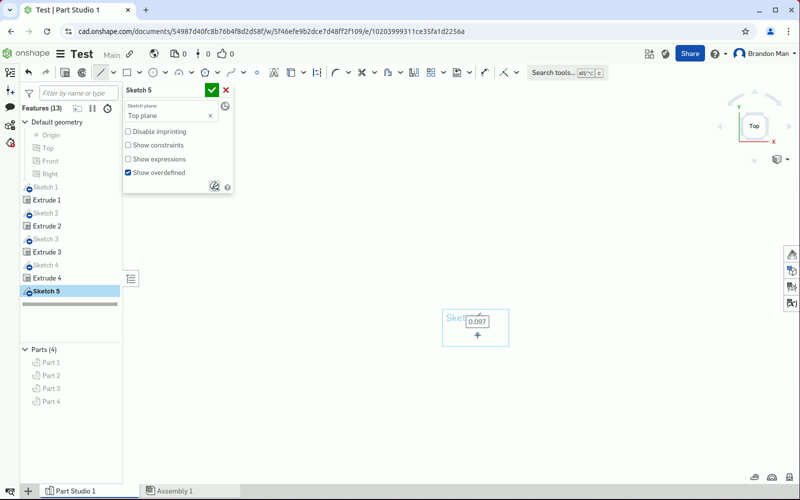
mouse_move(507, 334)
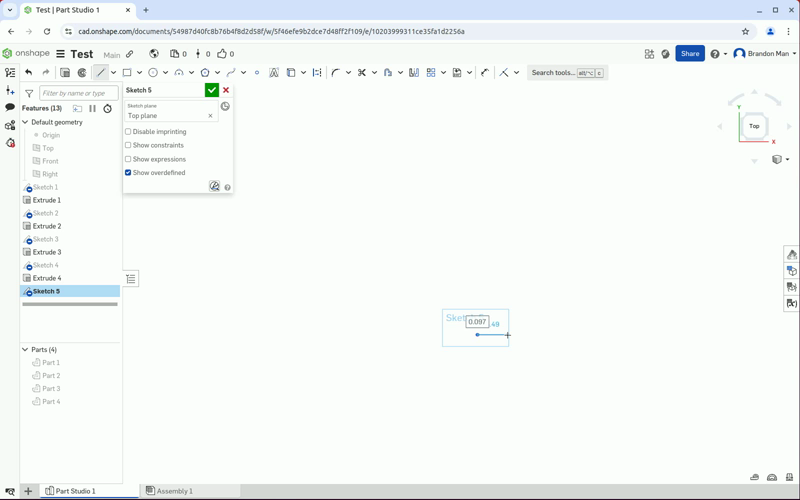
mouse_move(481, 334)
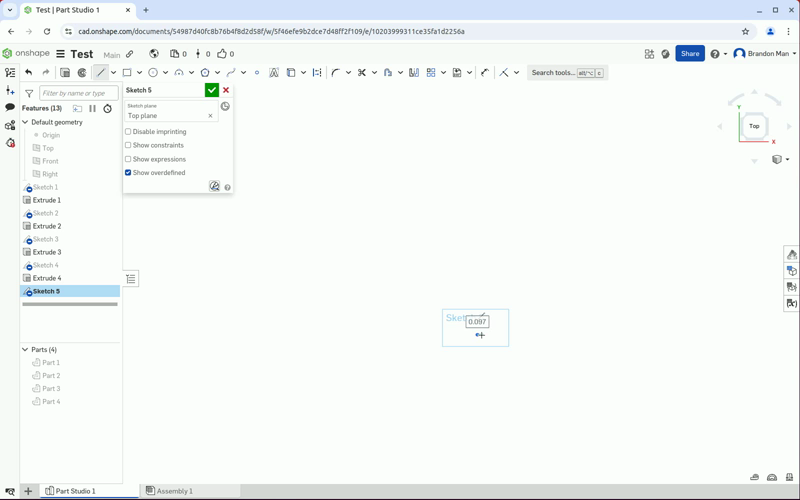
scroll(6)
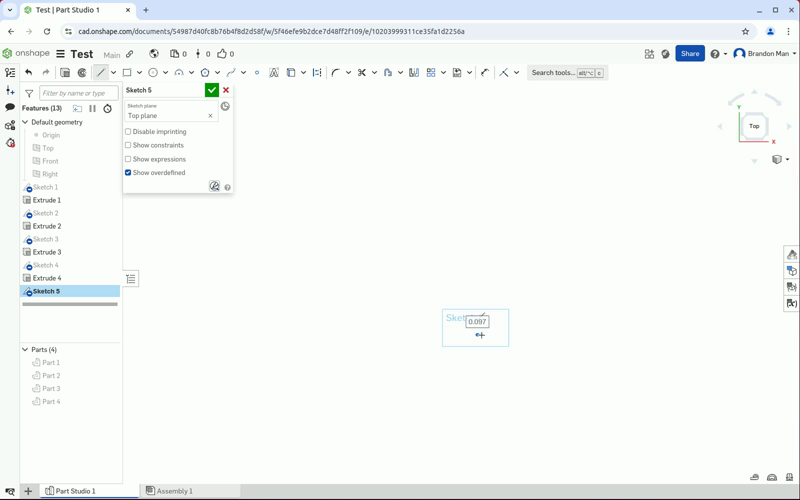
scroll(6)
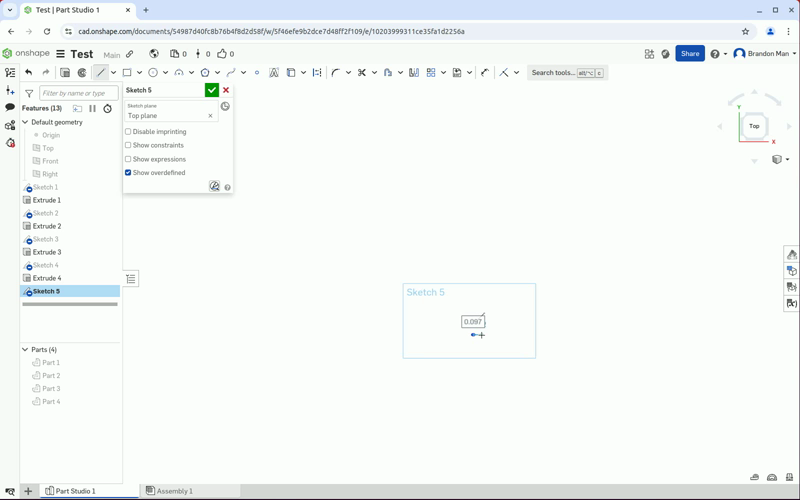
scroll(6)
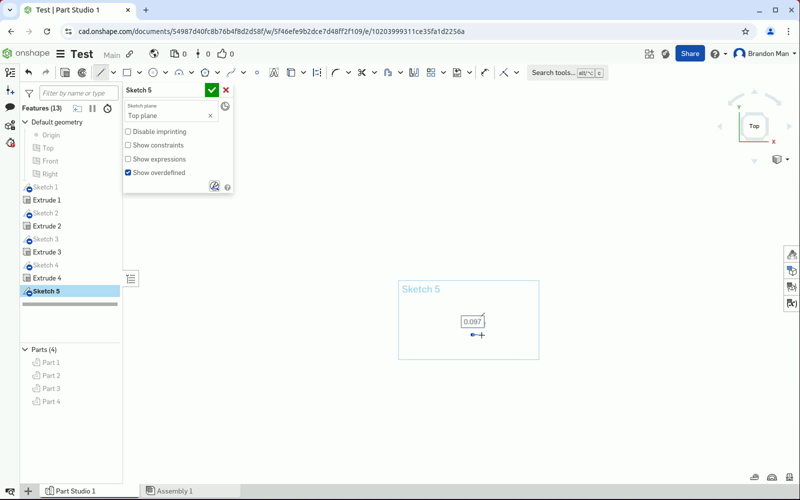
scroll(6)
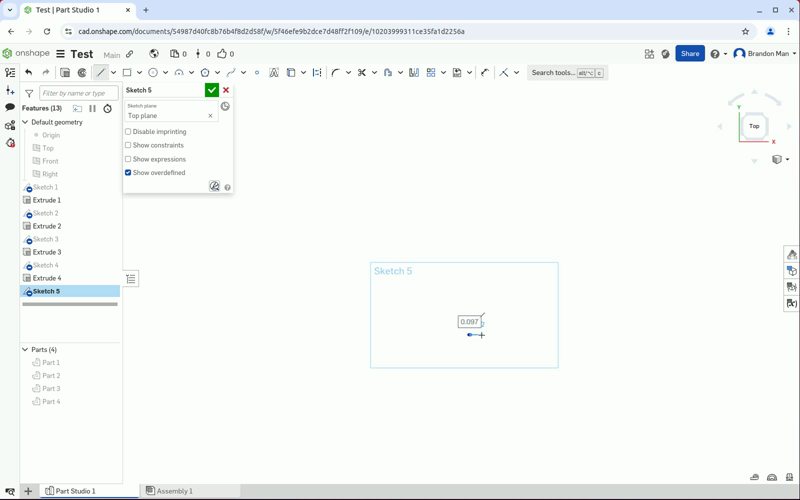
scroll(6)
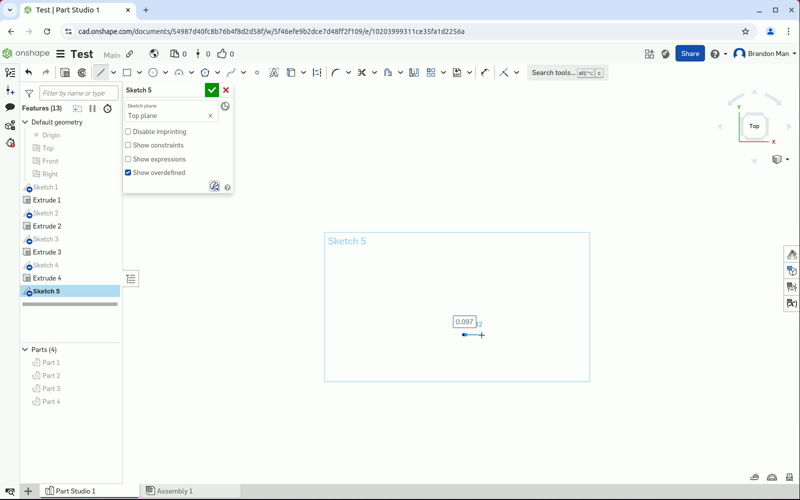
scroll(6)
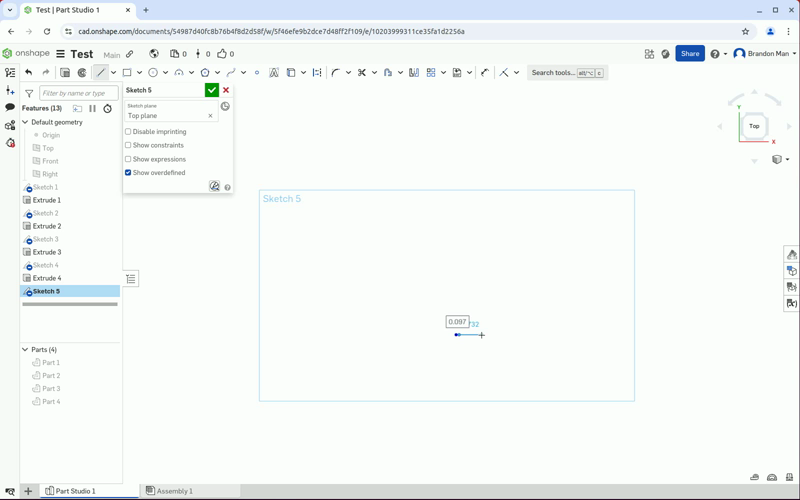
scroll(6)
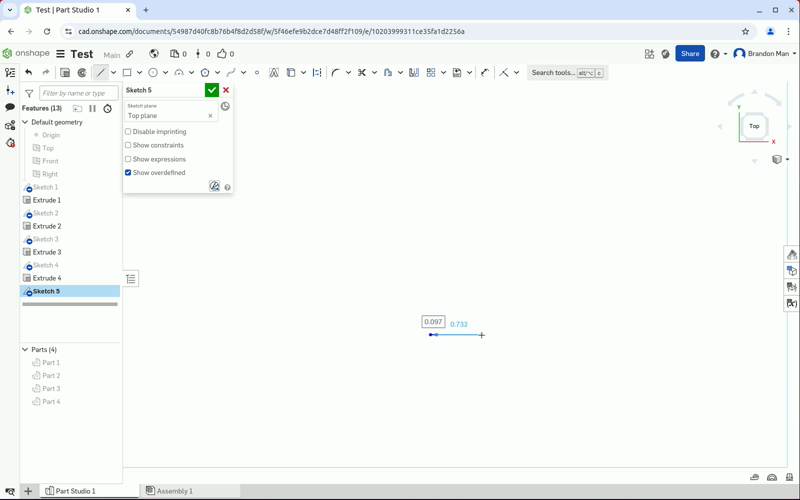
click(481, 334)
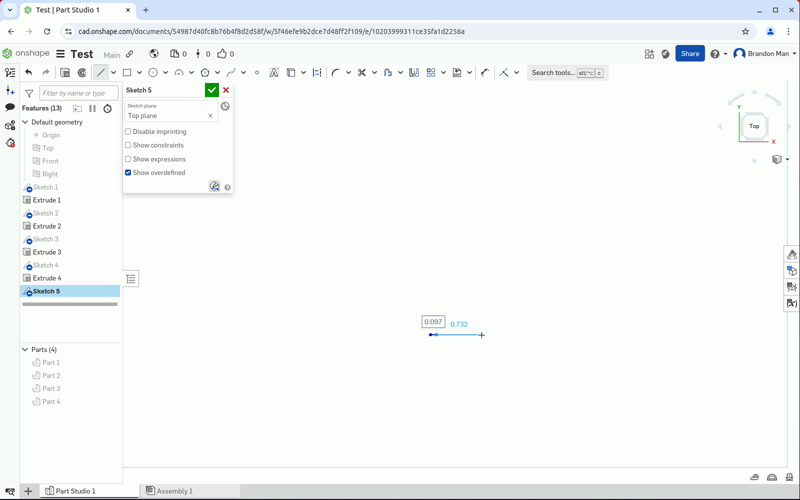
scroll(-6)
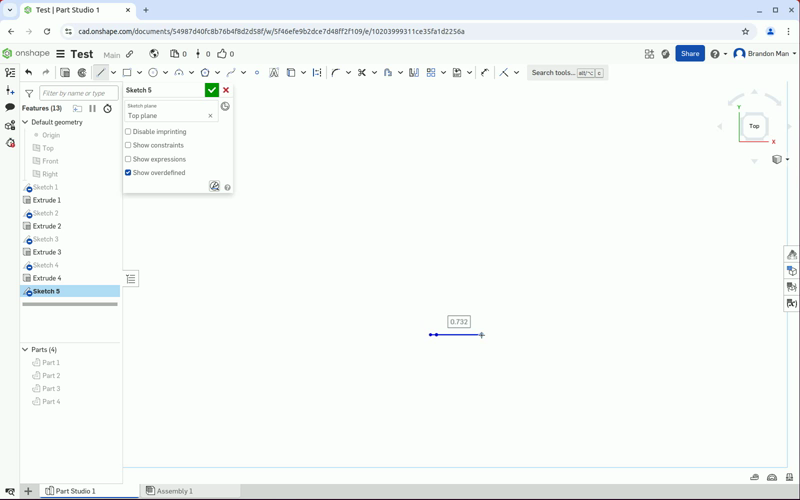
scroll(-6)
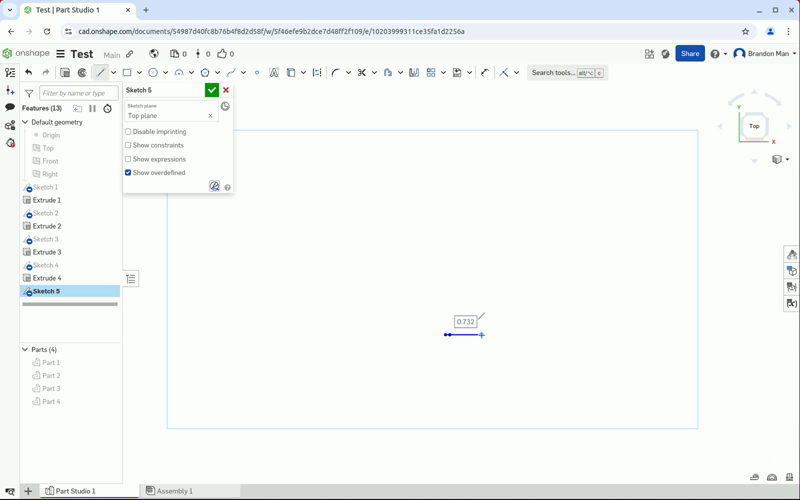
scroll(-6)
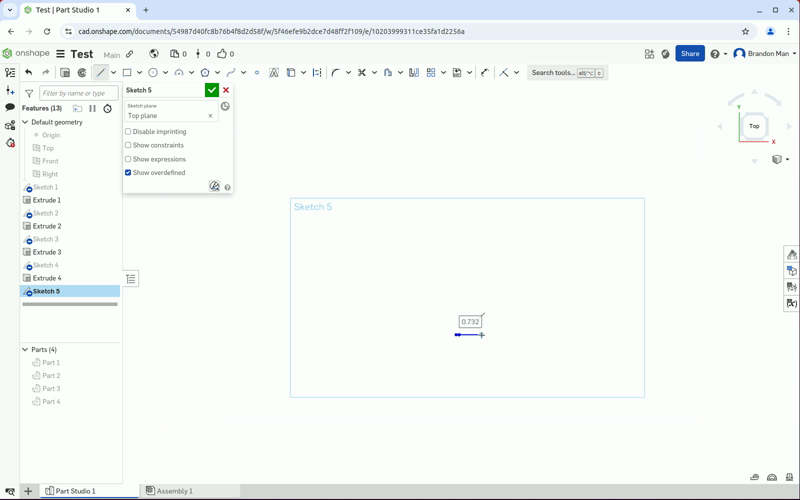
scroll(-6)
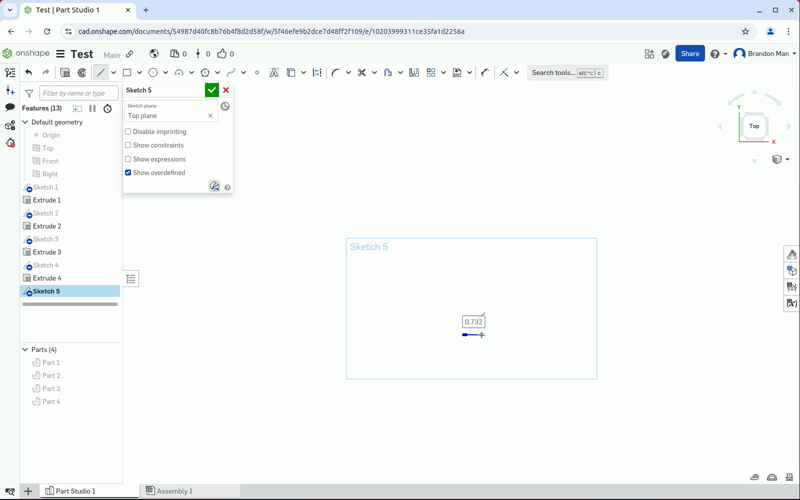
scroll(-6)
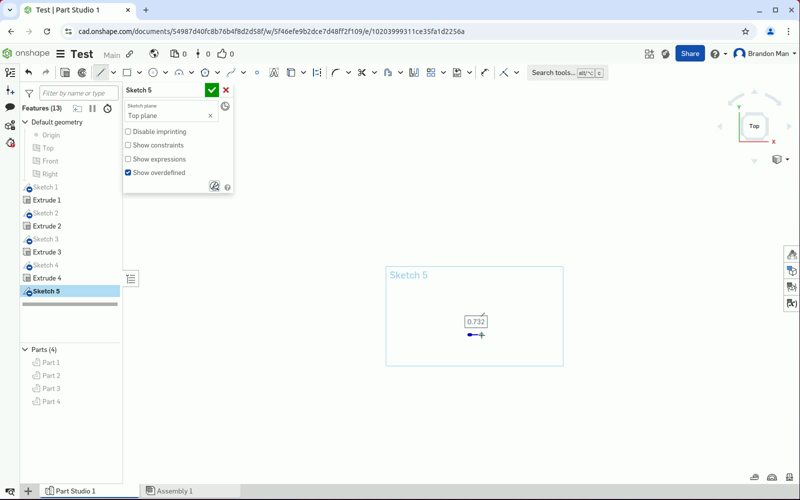
scroll(-6)
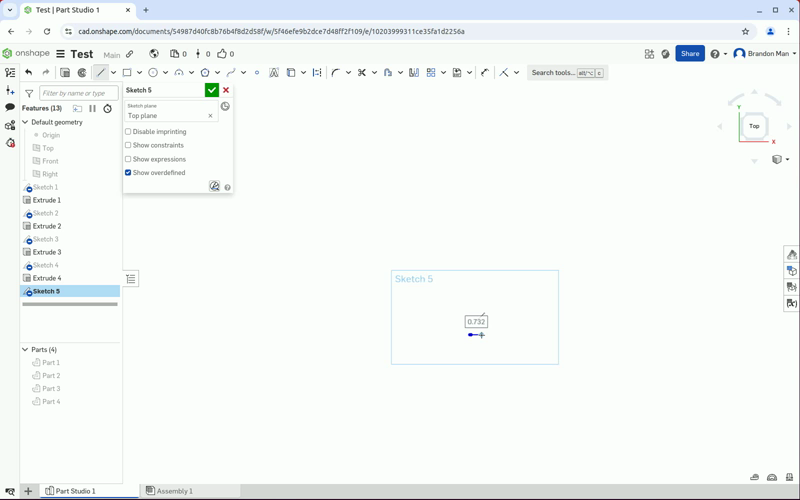
scroll(-6)
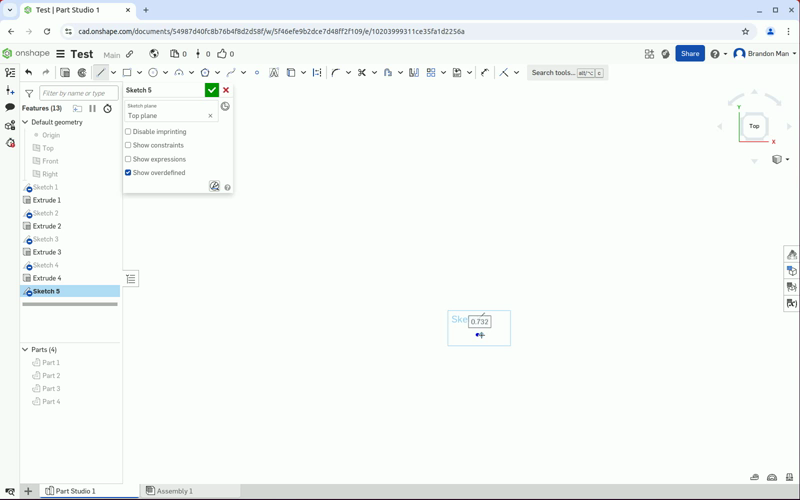
key_up(shift)
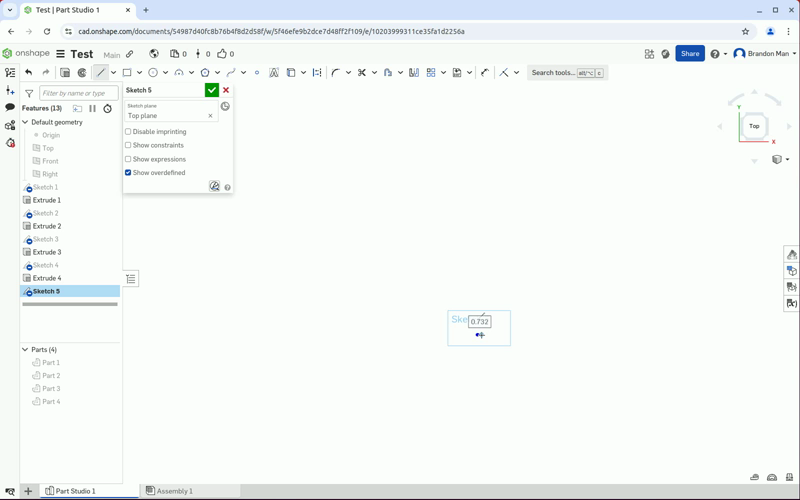
key_down(shift)
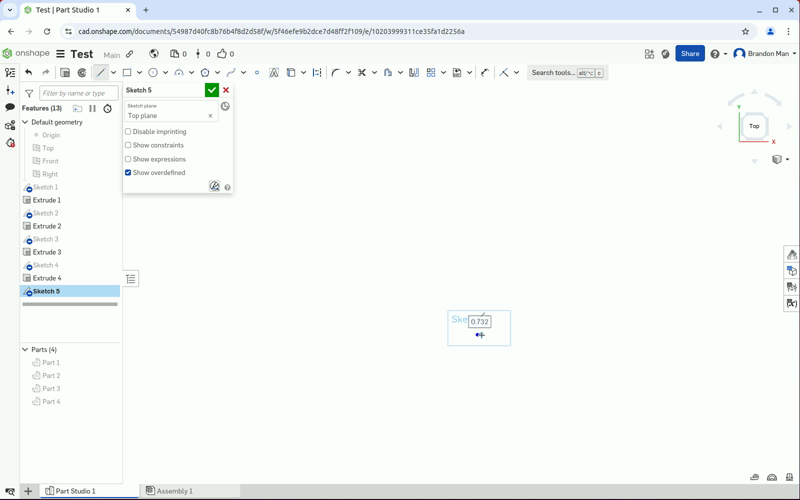
mouse_move(511, 334)
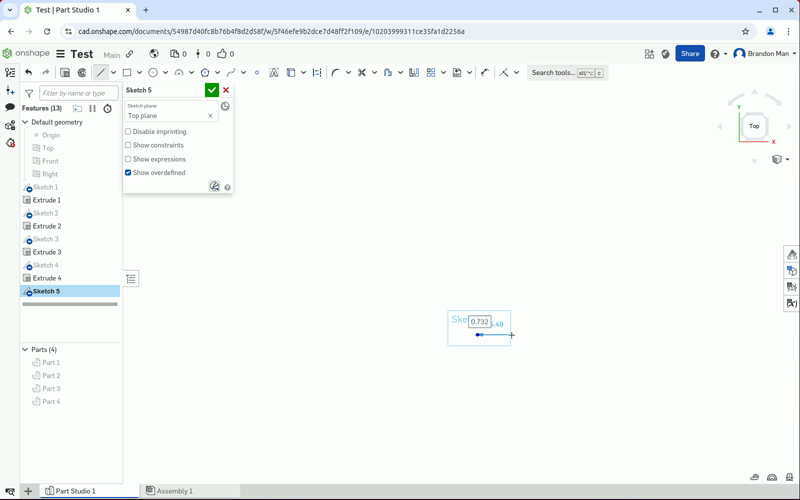
mouse_move(516, 300)
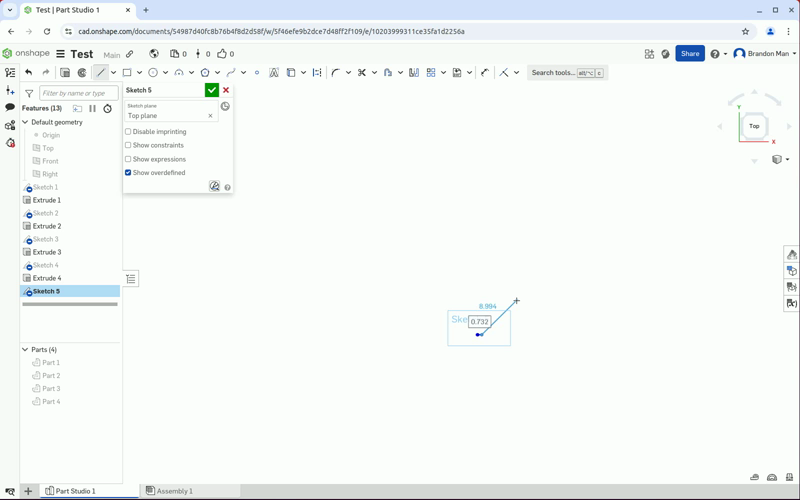
click(516, 300)
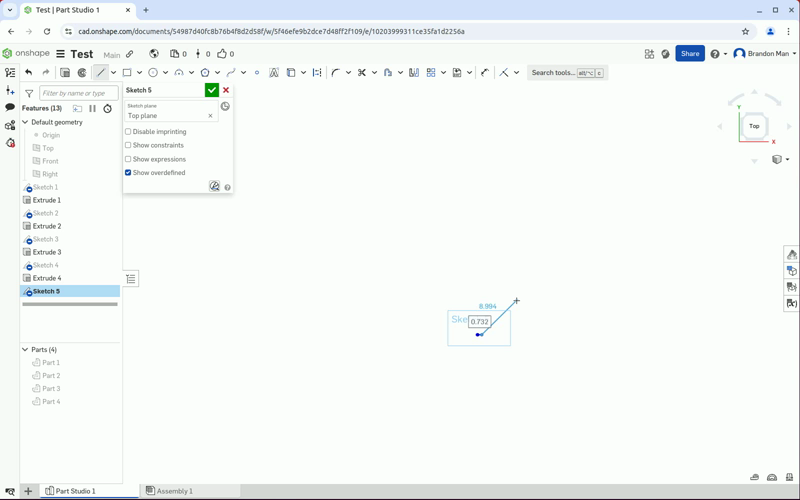
key_up(shift)
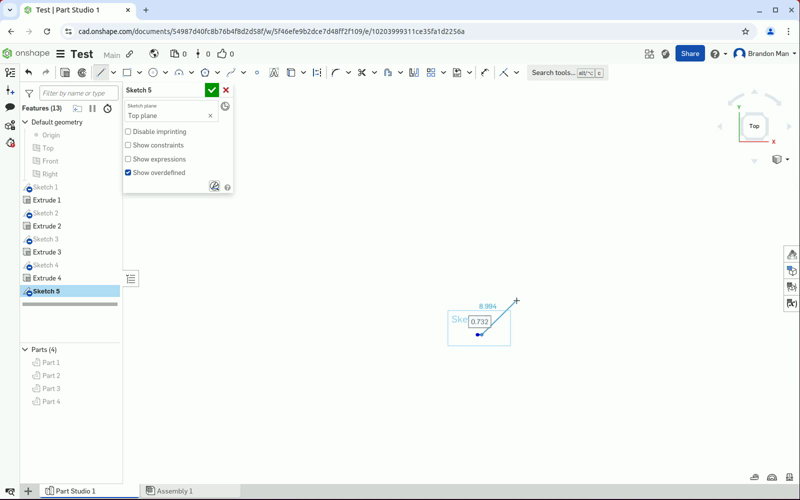
key_down(shift)
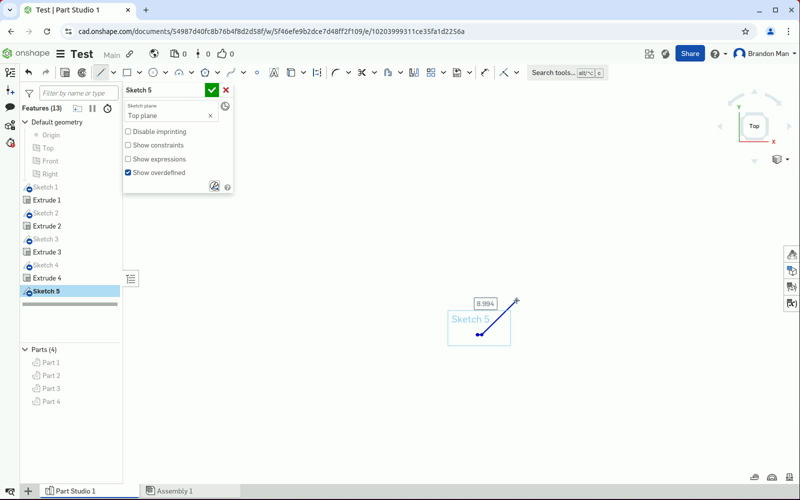
mouse_move(546, 300)
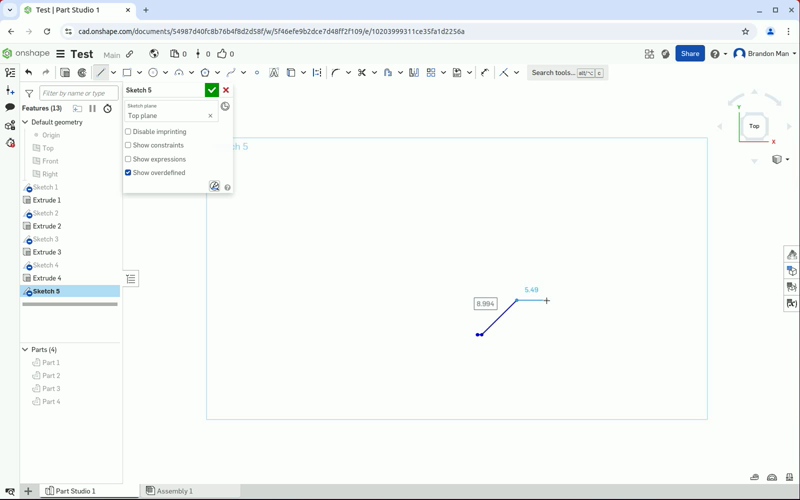
mouse_move(516, 295)
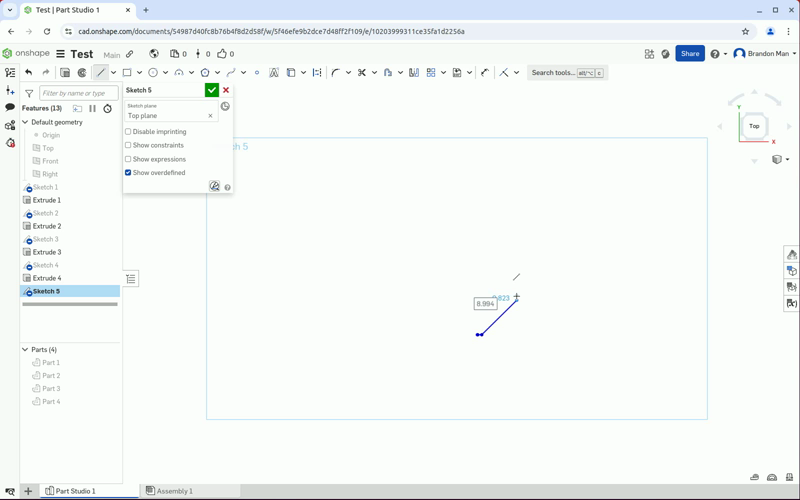
scroll(6)
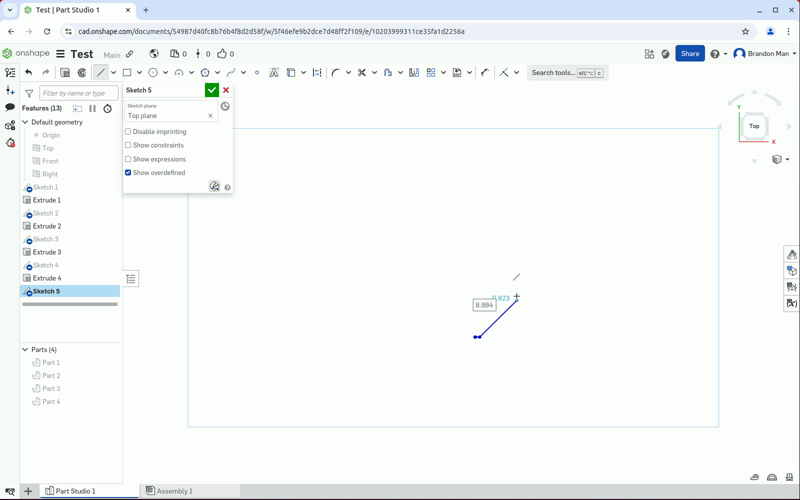
scroll(6)
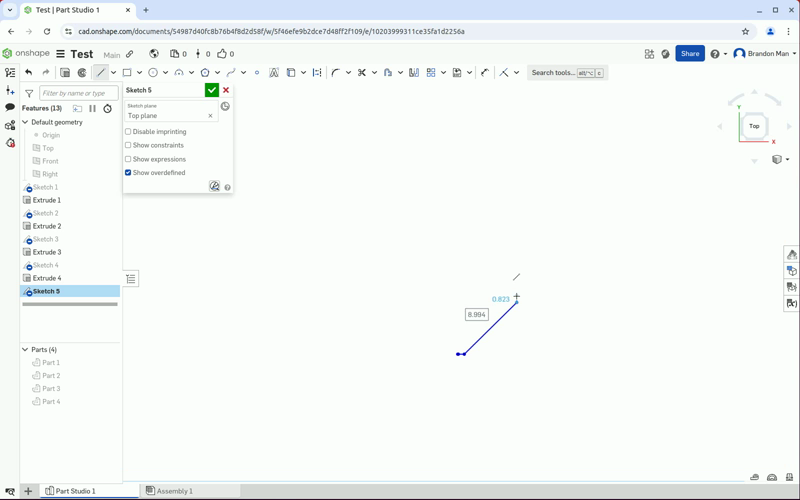
scroll(6)
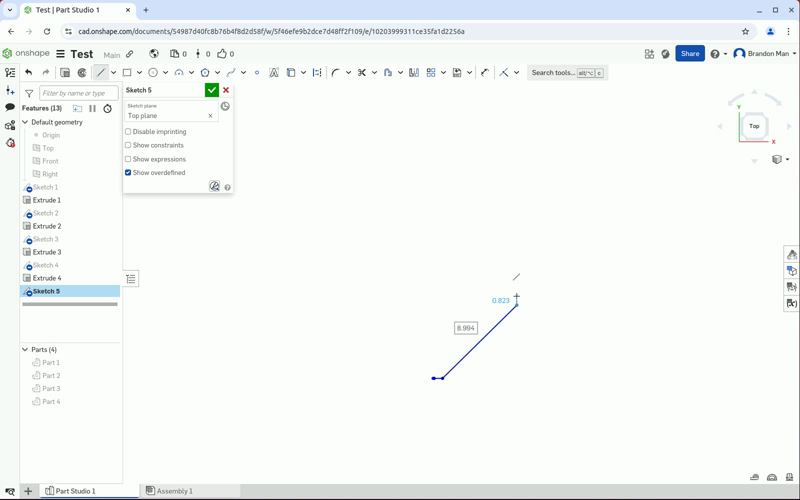
scroll(6)
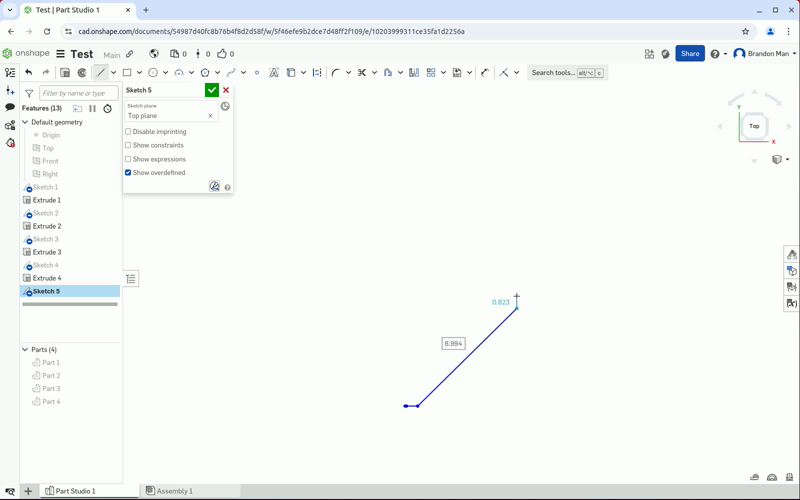
scroll(6)
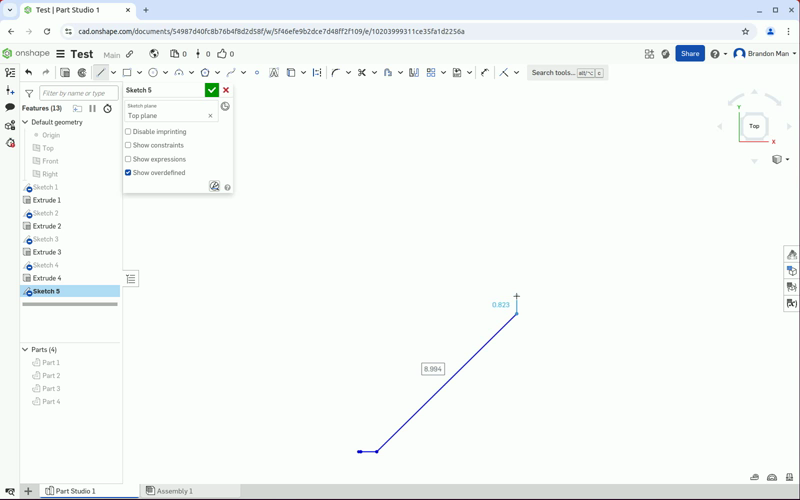
scroll(6)
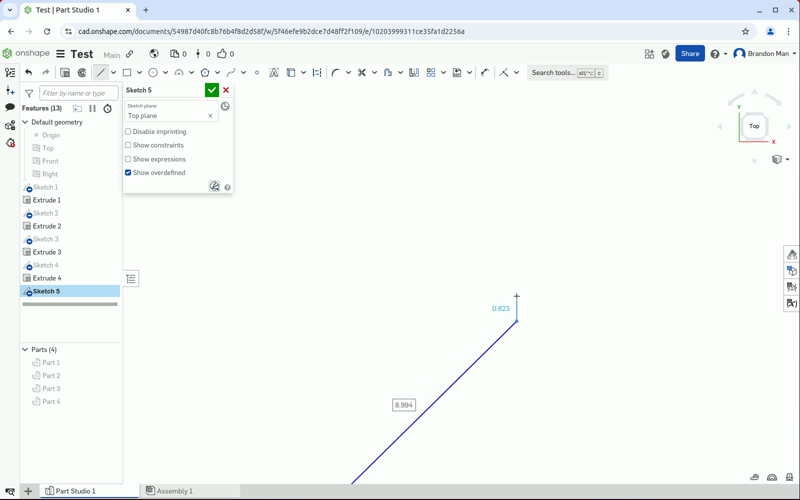
scroll(6)
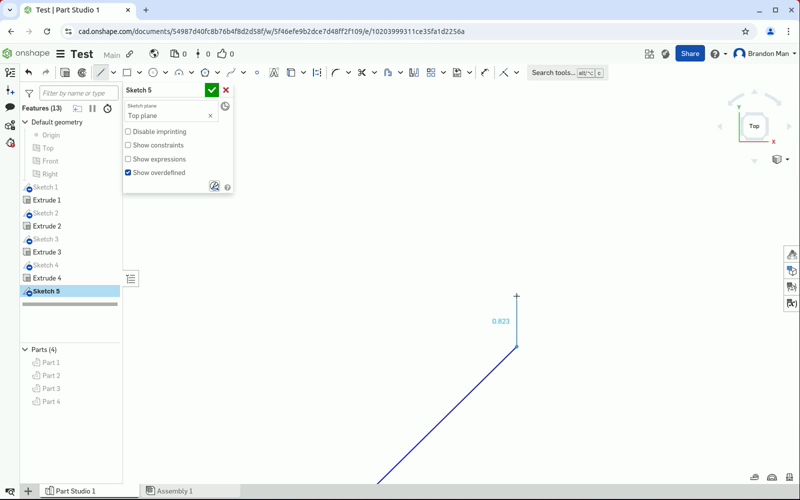
click(516, 295)
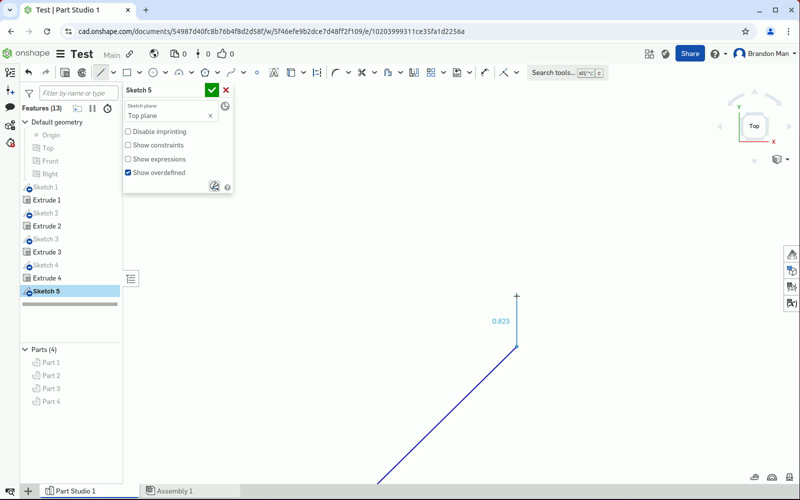
scroll(-6)
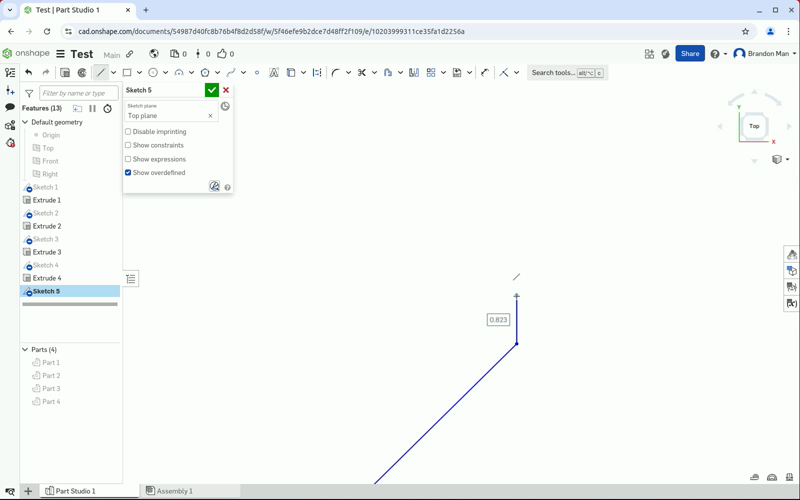
scroll(-6)
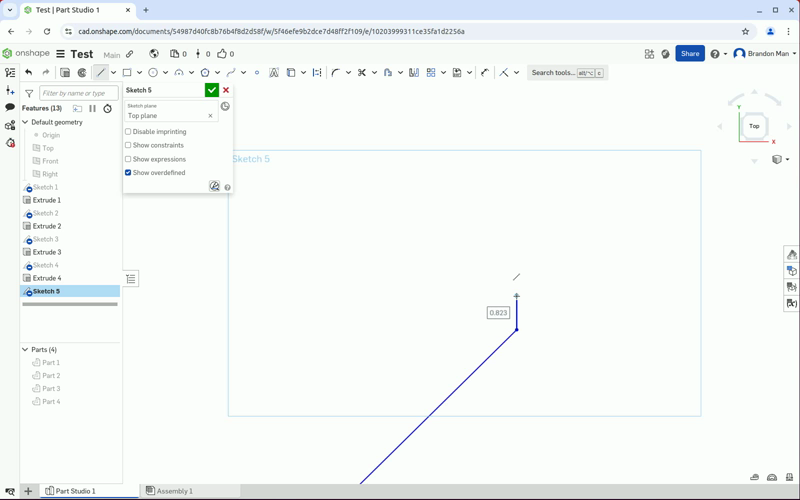
scroll(-6)
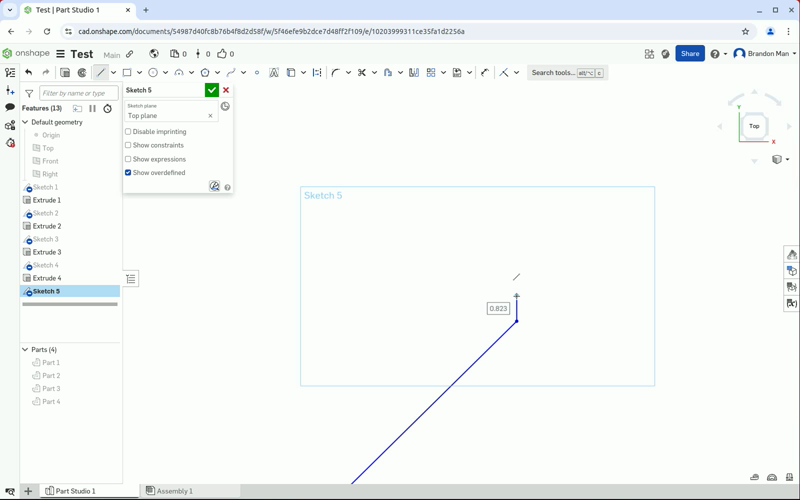
scroll(-6)
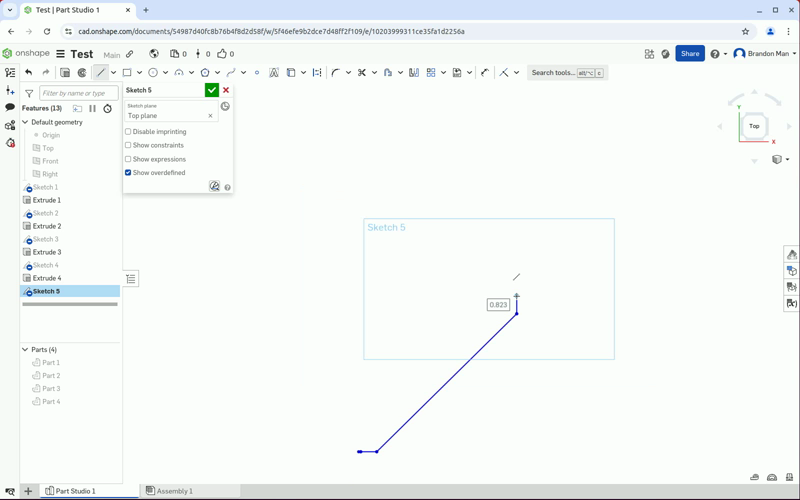
scroll(-6)
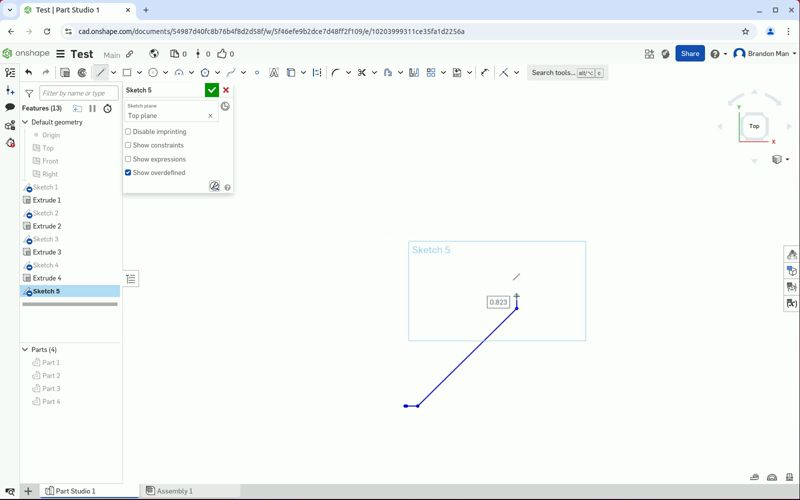
scroll(-6)
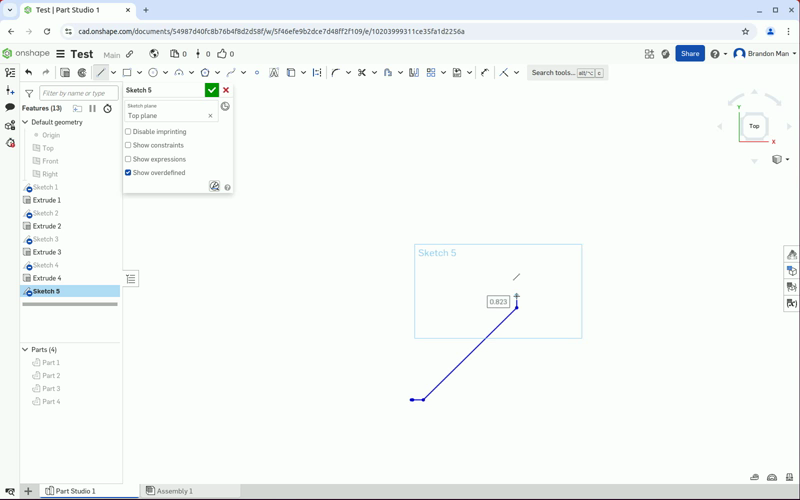
scroll(-6)
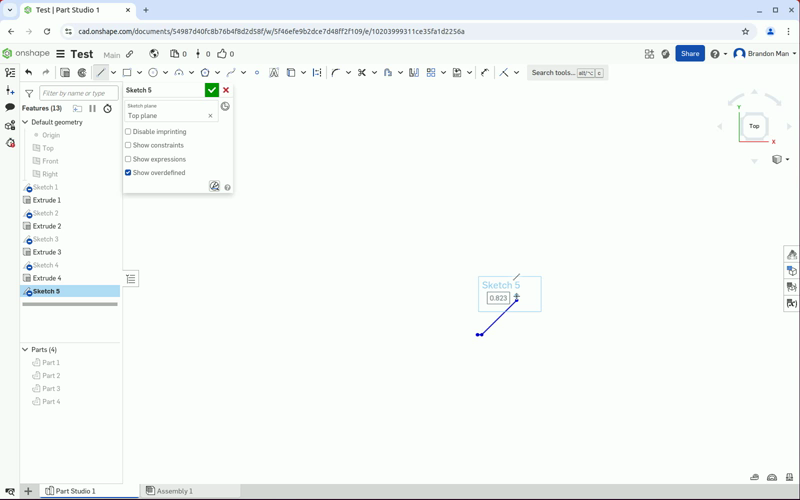
key_up(shift)
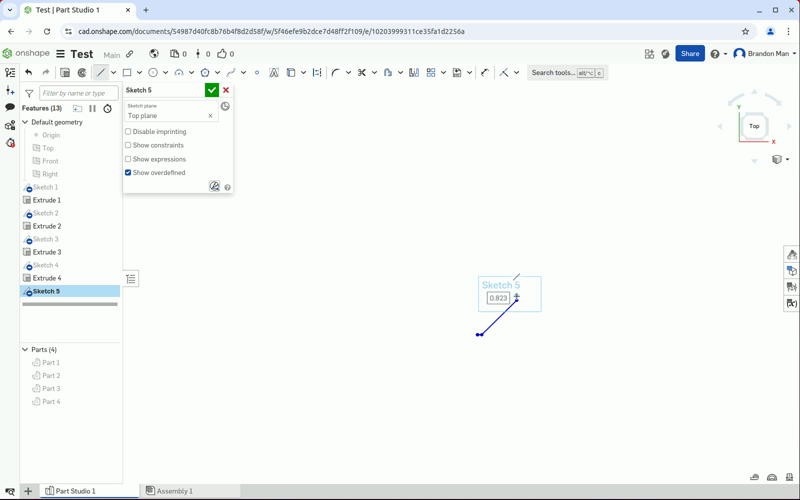
key_down(shift)
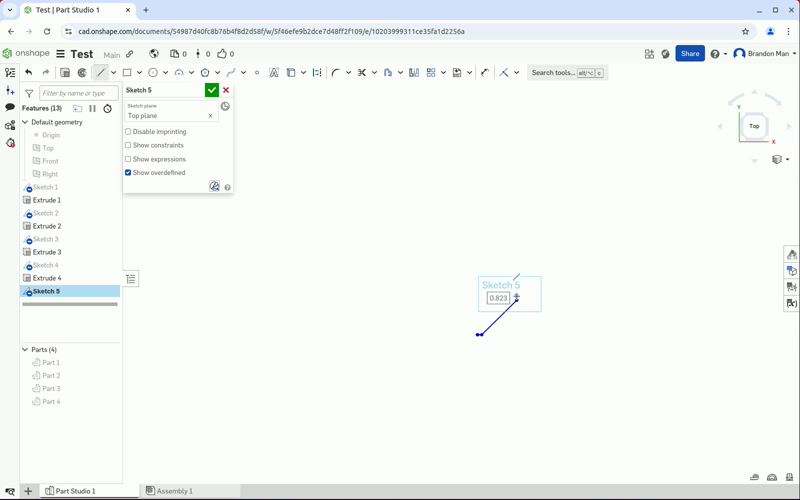
key_up(shift)
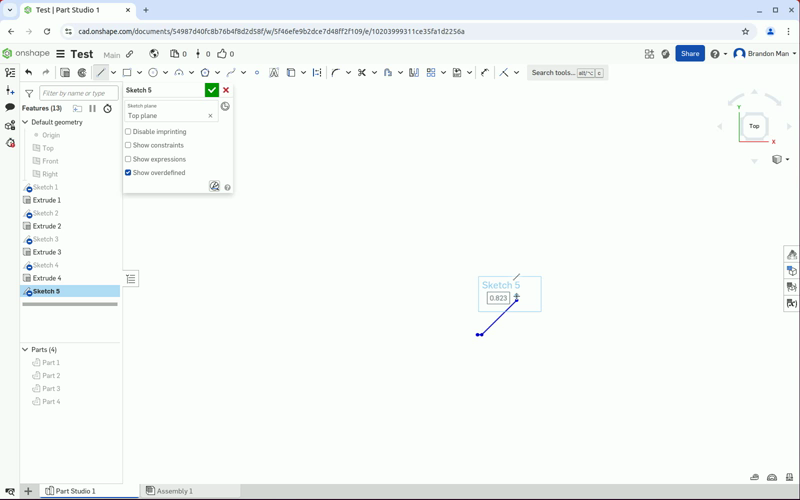
mouse_move(546, 295)
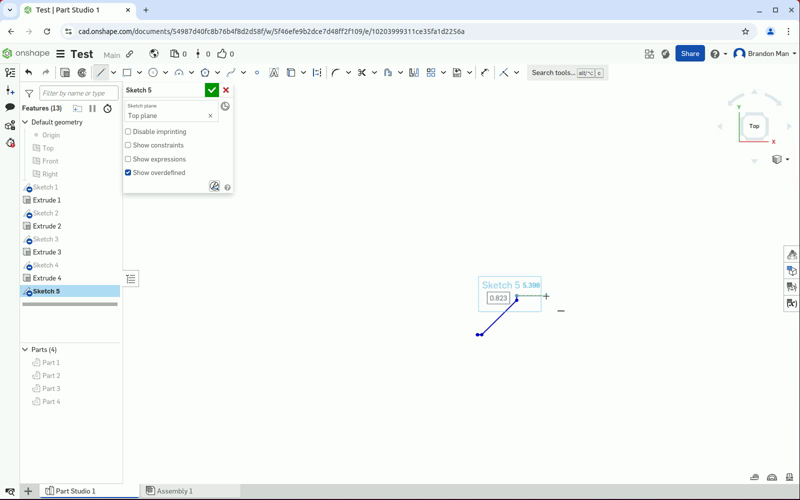
key_down(shift)
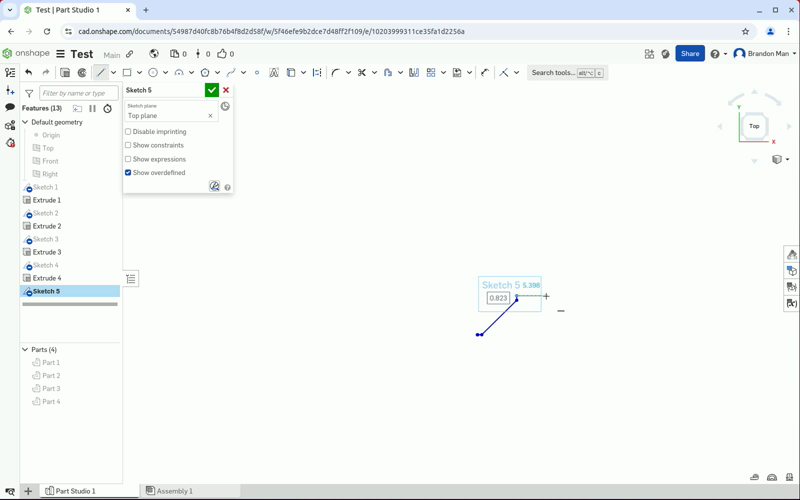
mouse_move(477, 334)
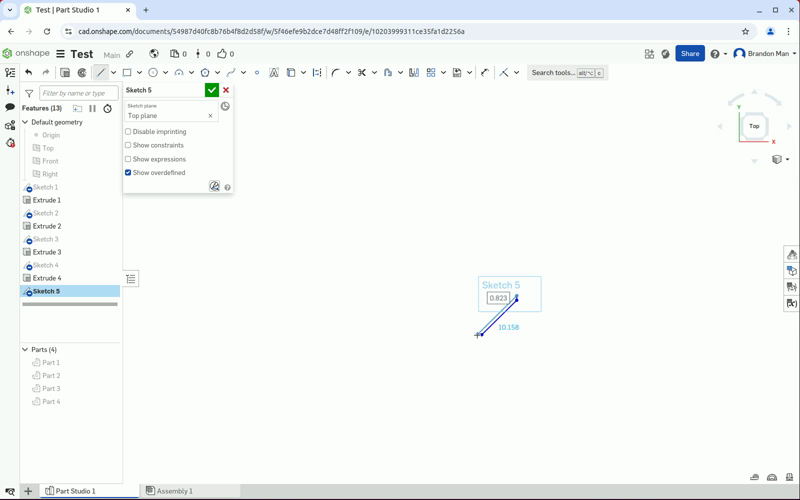
scroll(6)
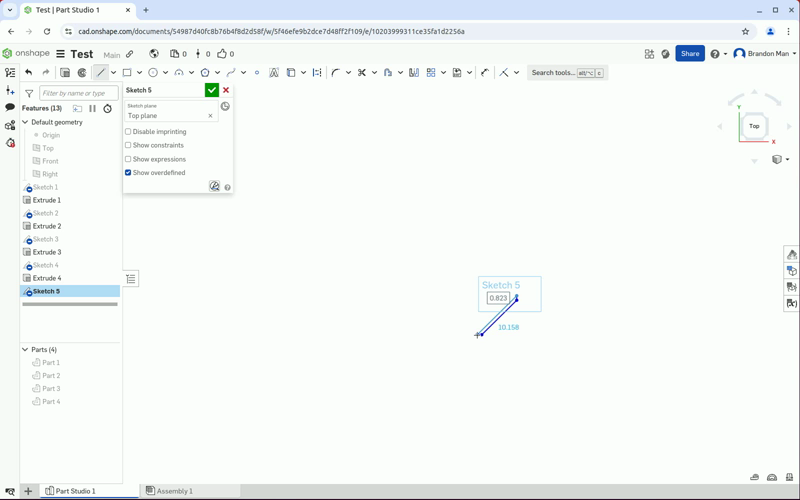
scroll(6)
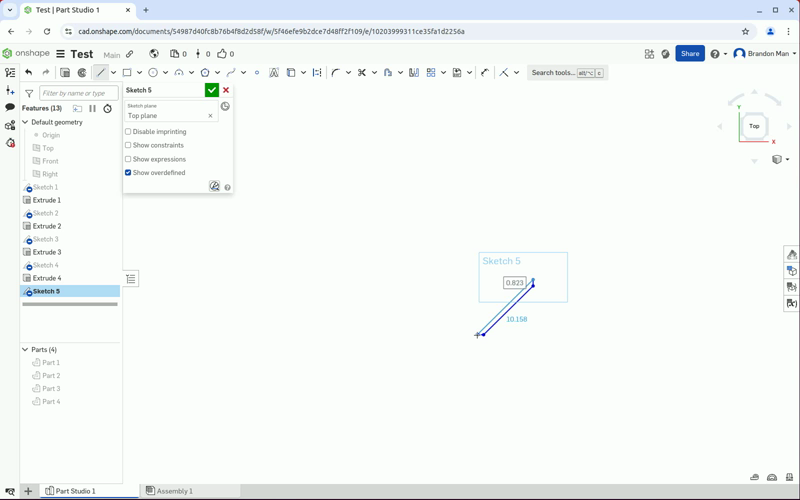
scroll(6)
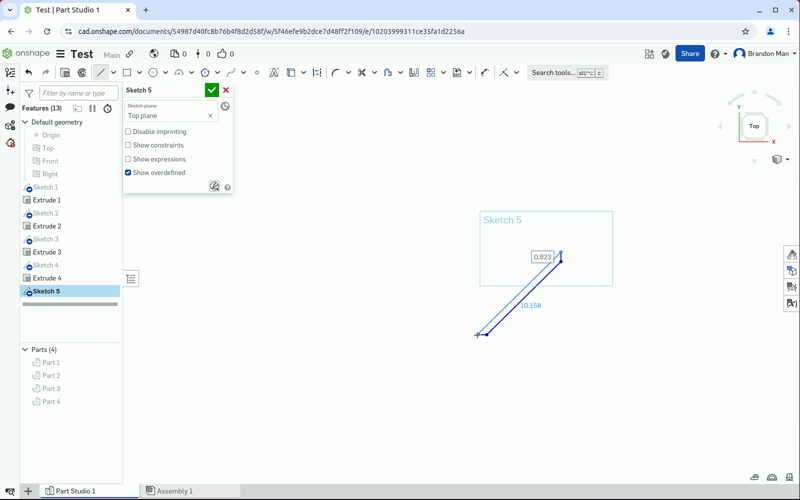
scroll(6)
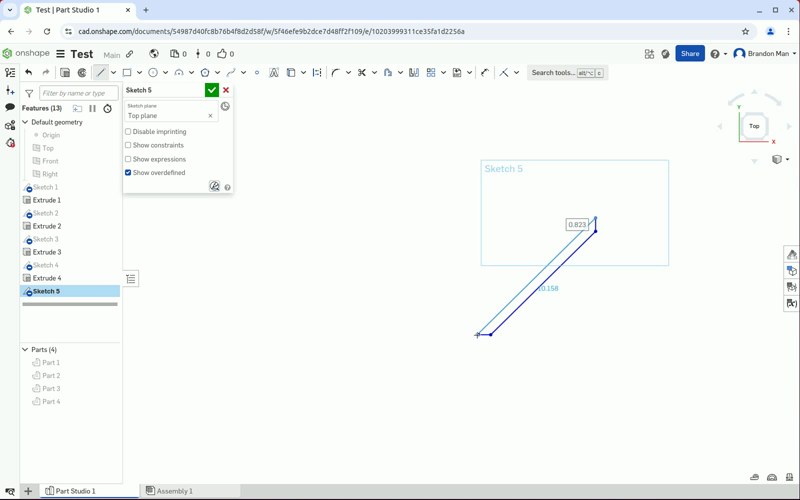
scroll(6)
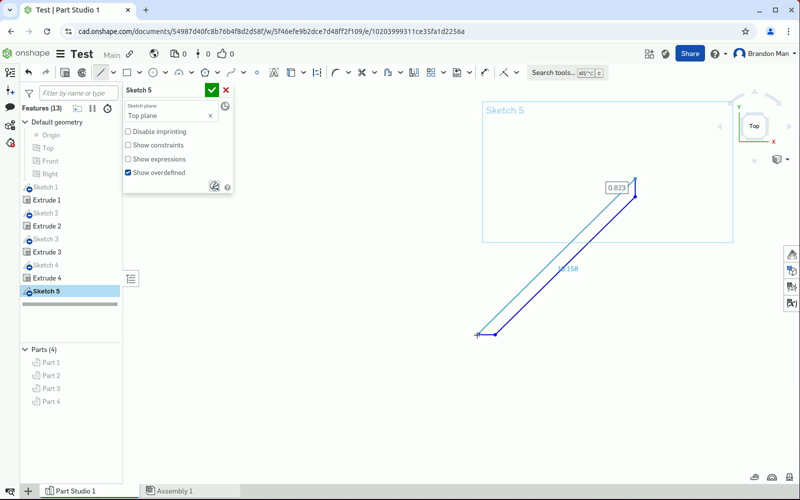
scroll(6)
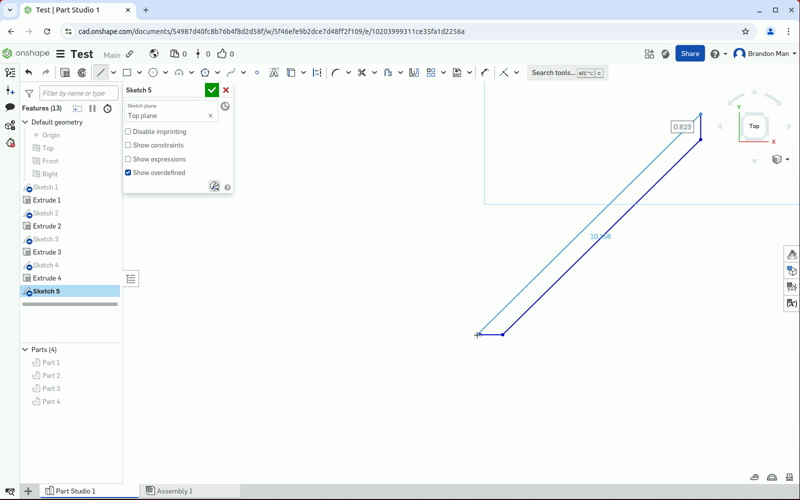
scroll(6)
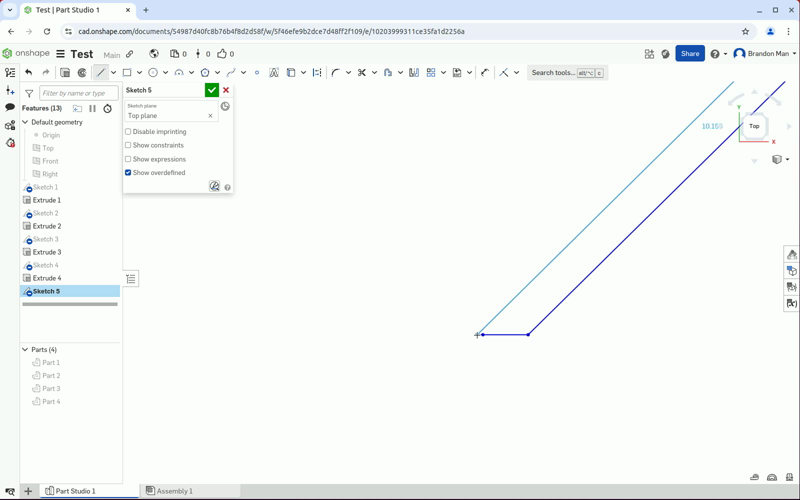
key_up(shift)
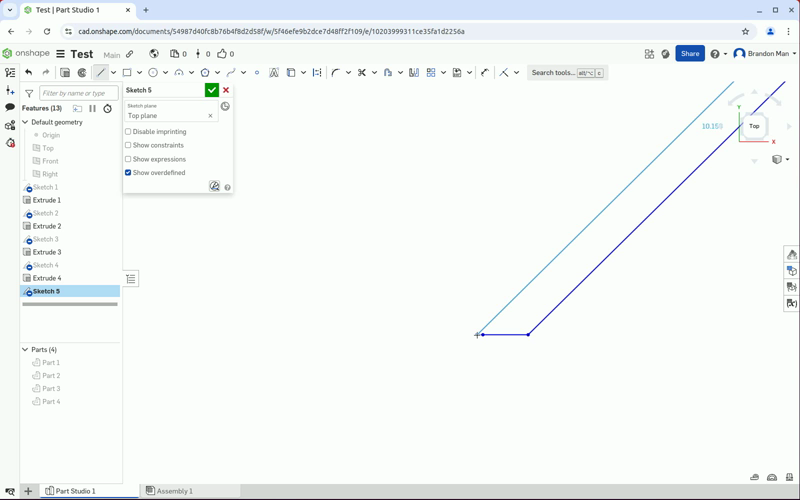
click(477, 334)
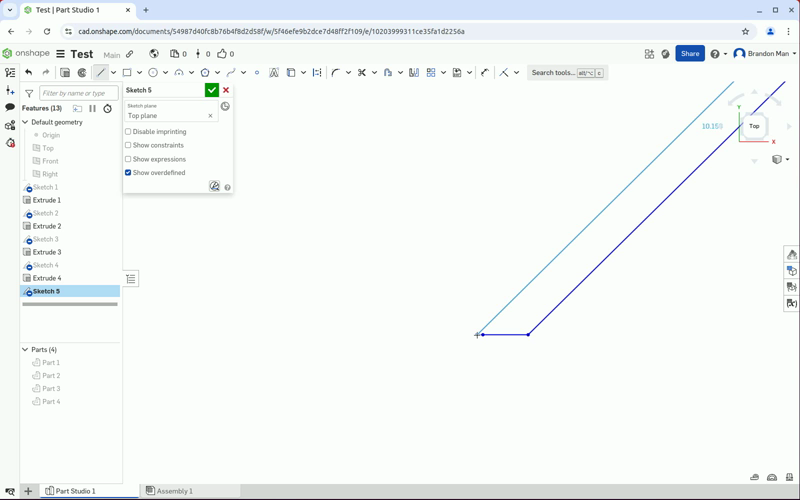
scroll(-6)
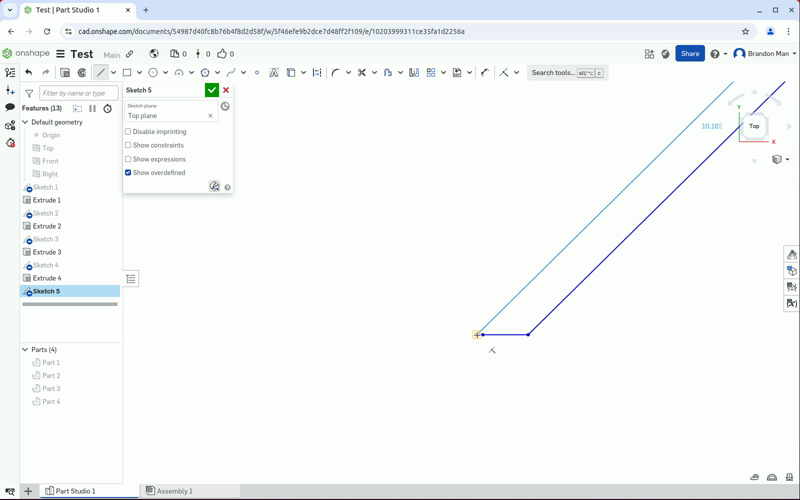
scroll(-6)
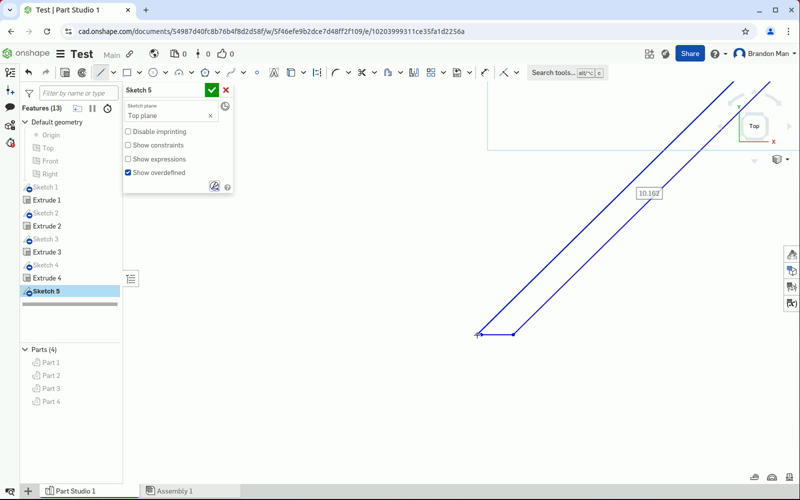
scroll(-6)
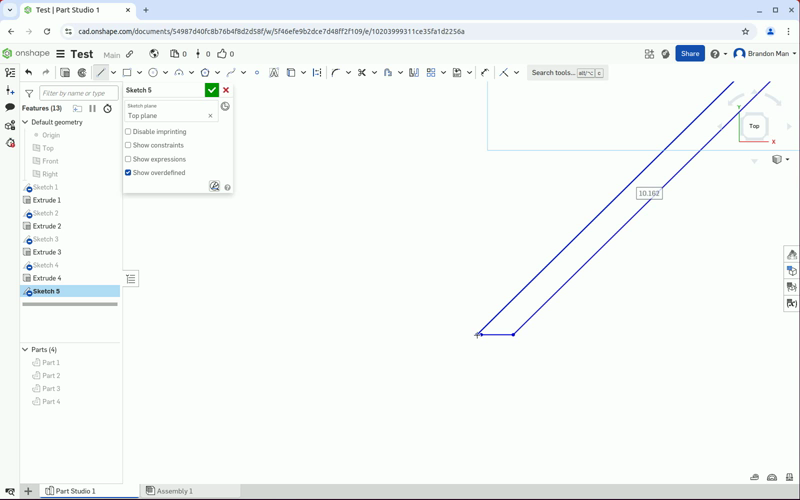
scroll(-6)
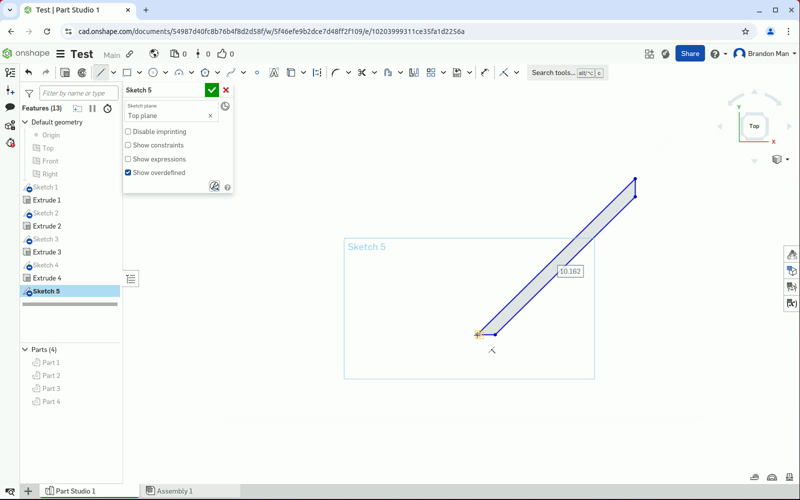
scroll(-6)
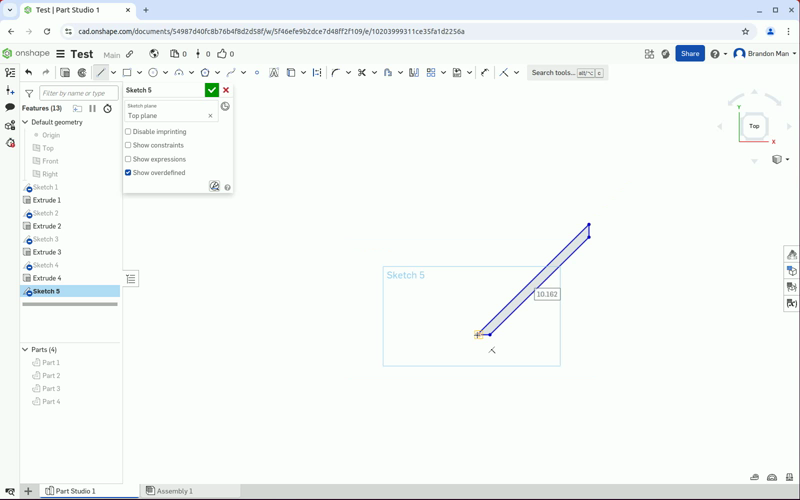
scroll(-6)
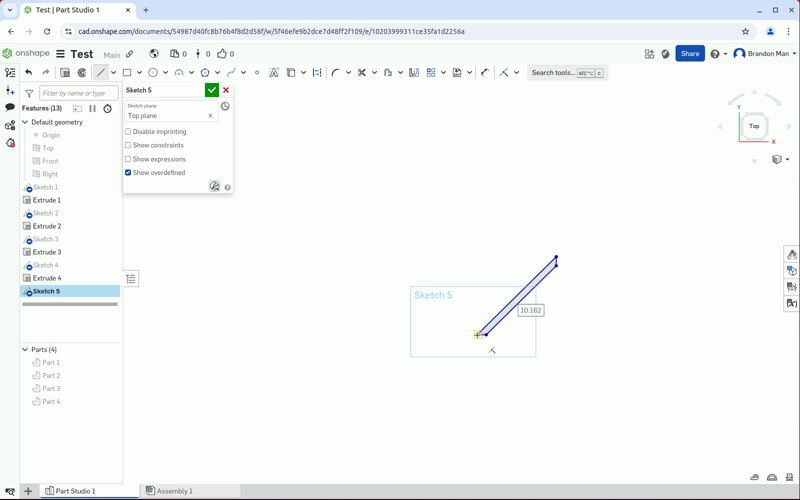
scroll(-6)
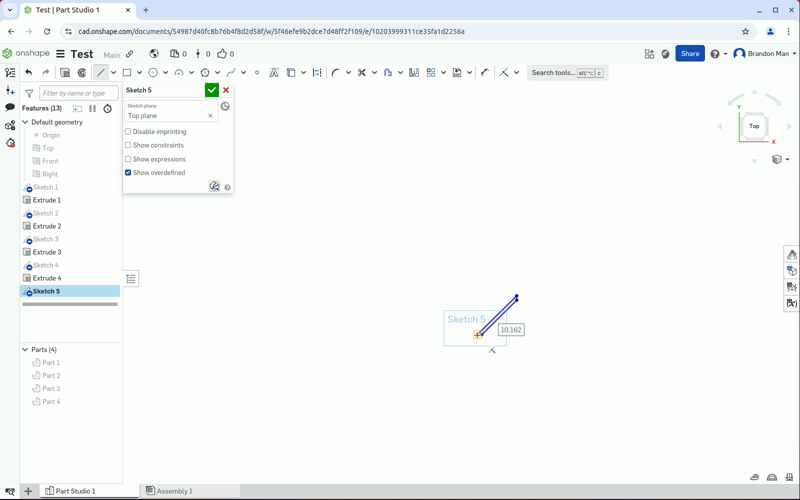
key(esc)
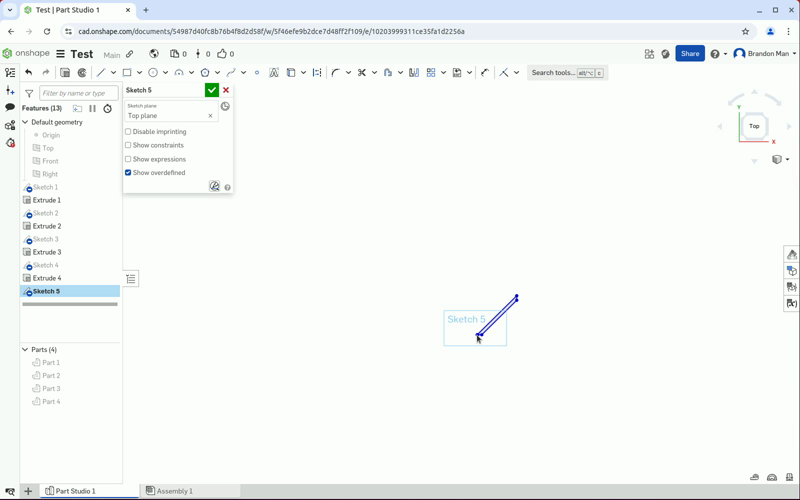
mouse_move(483, 330)
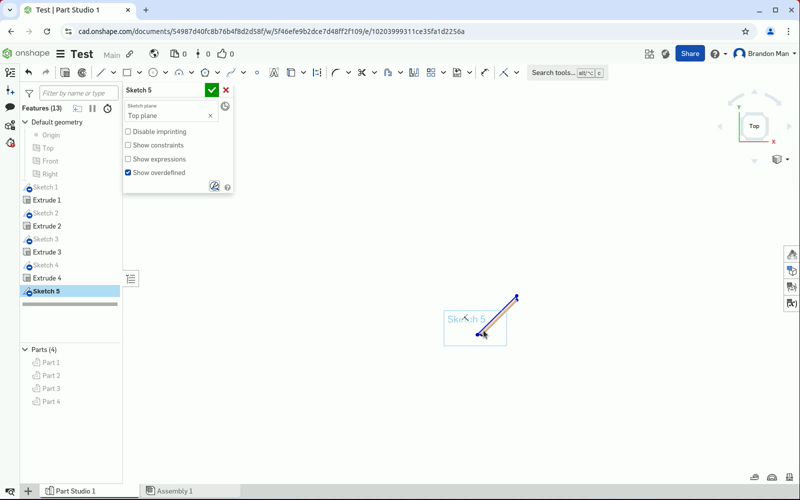
scroll(6)
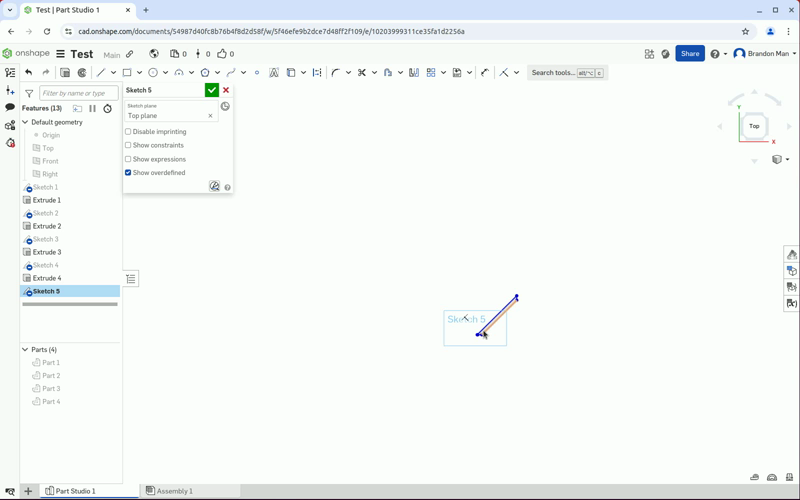
scroll(6)
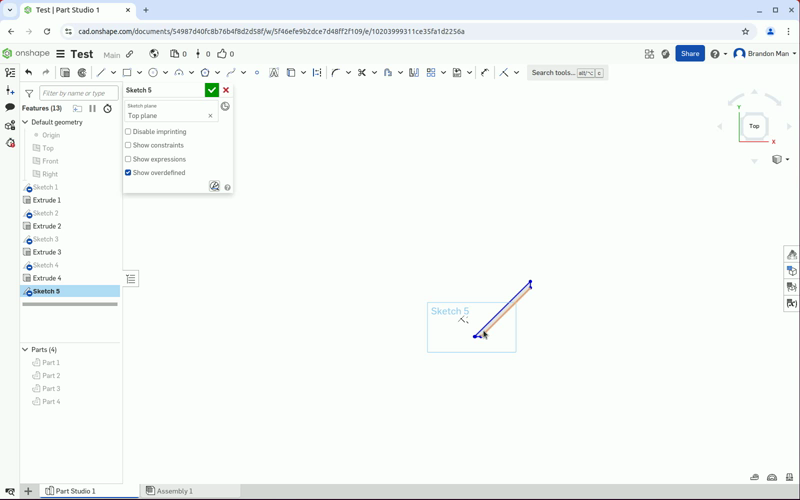
scroll(6)
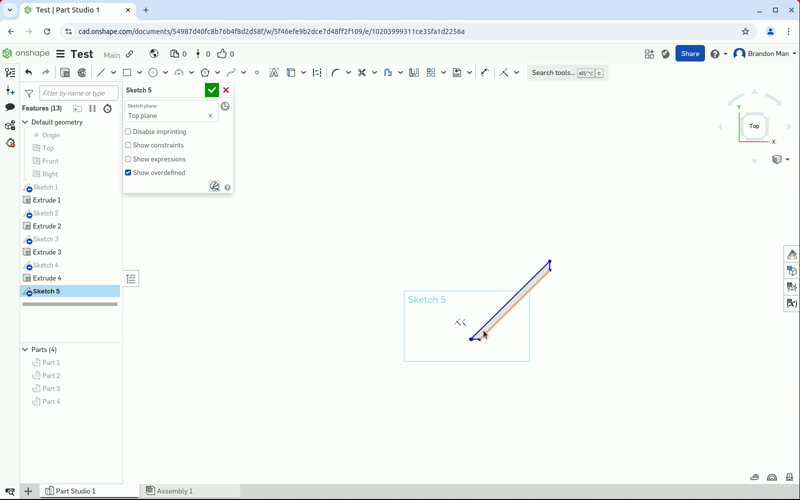
scroll(6)
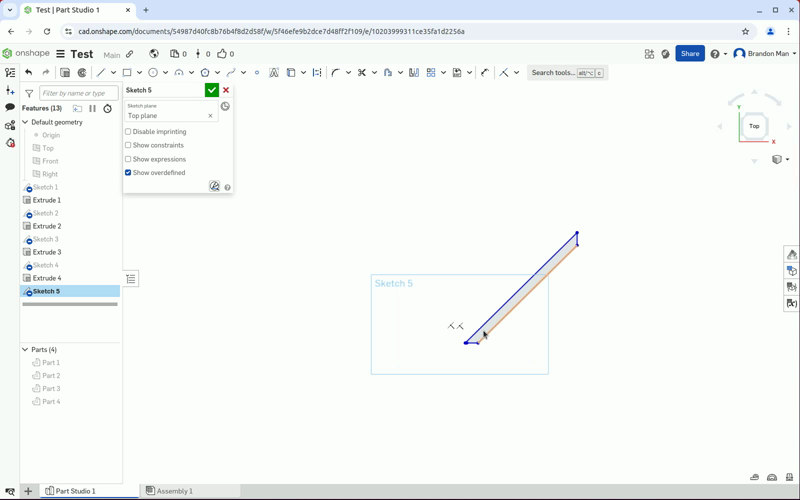
scroll(6)
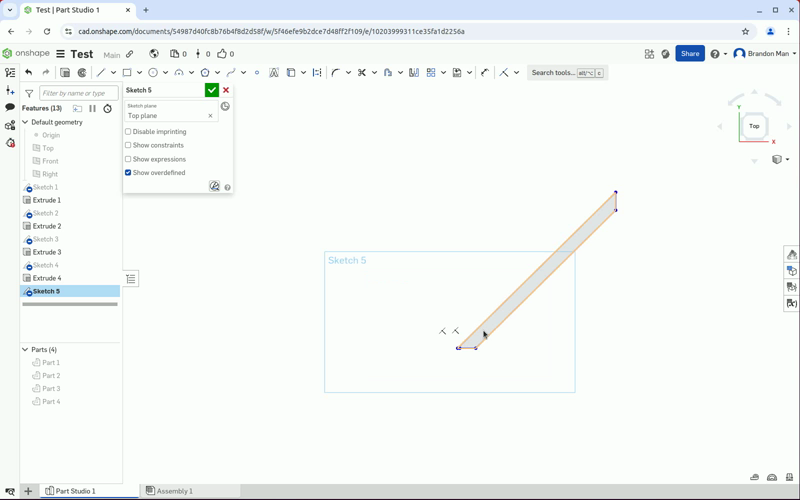
scroll(6)
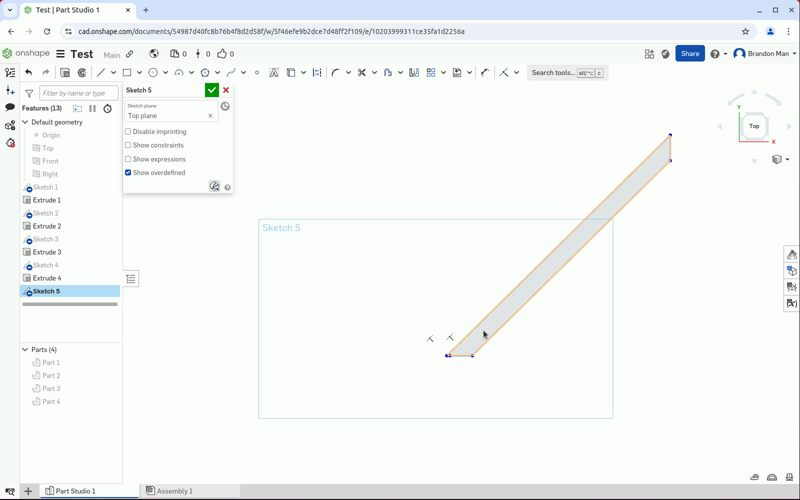
scroll(6)
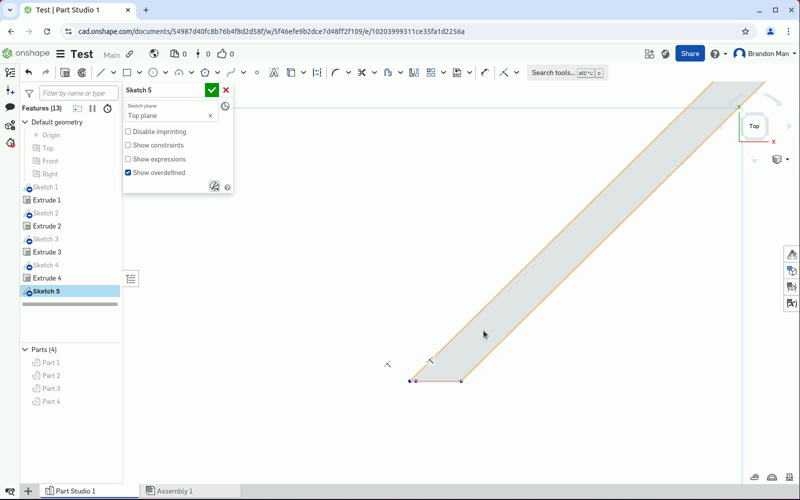
click(483, 330)
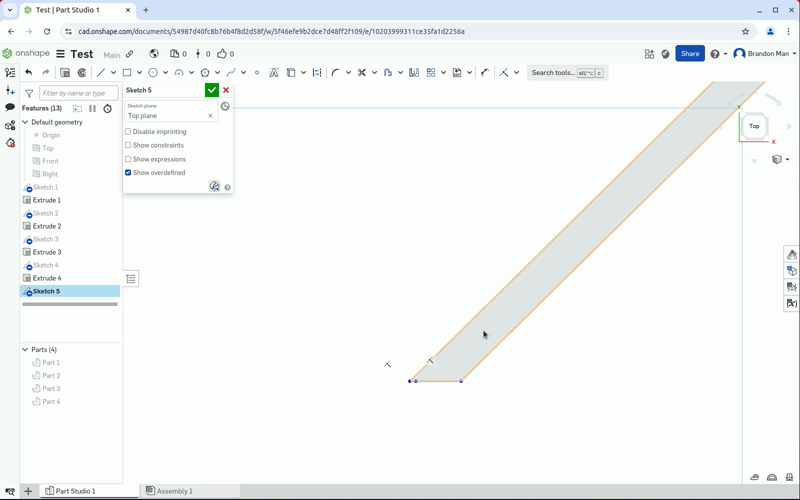
scroll(-6)
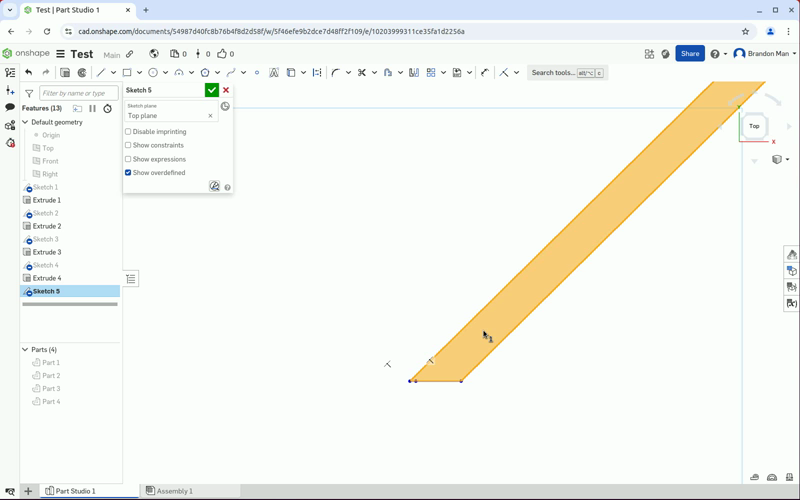
scroll(-6)
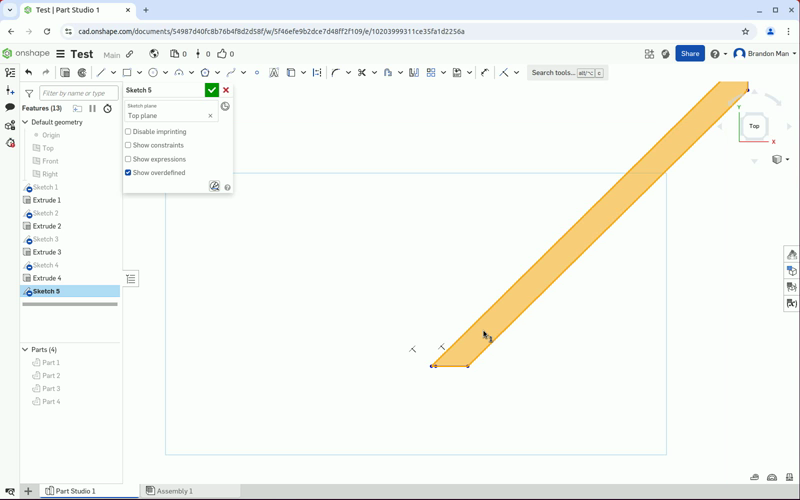
scroll(-6)
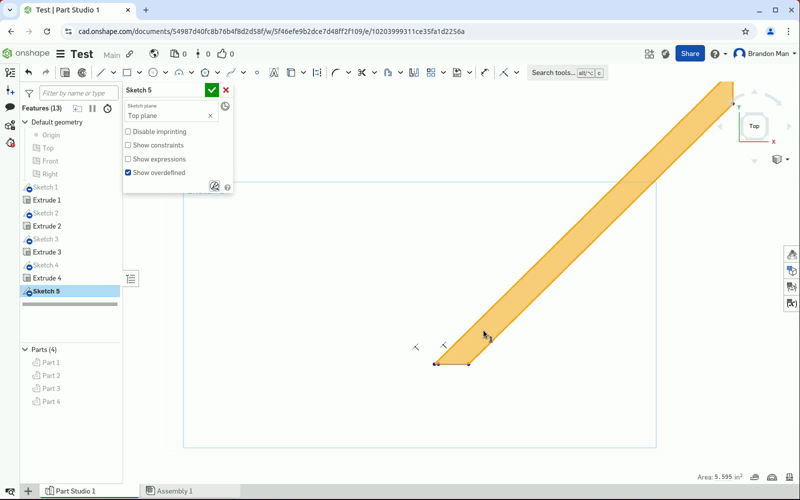
scroll(-6)
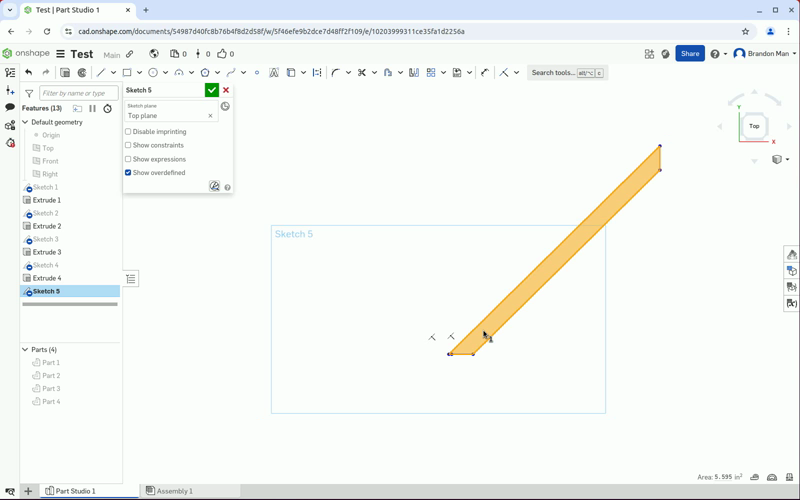
scroll(-6)
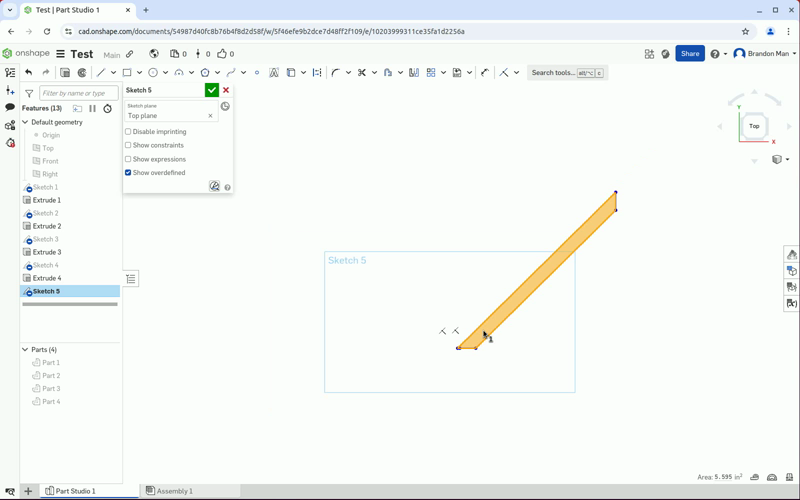
scroll(-6)
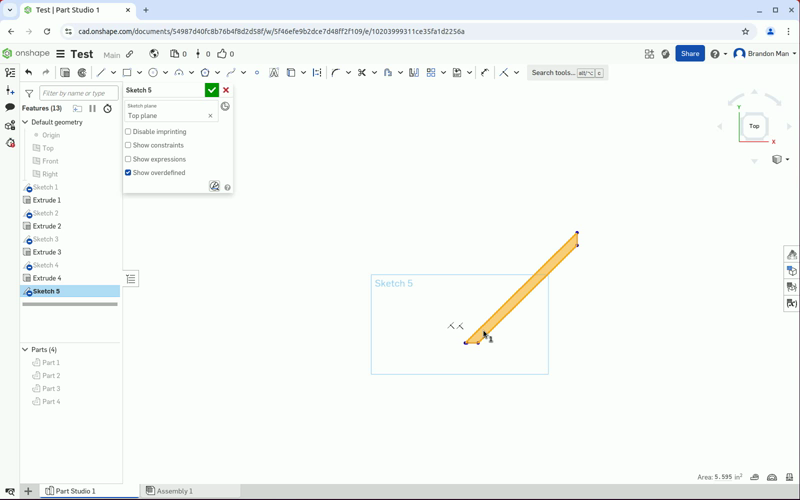
scroll(-6)
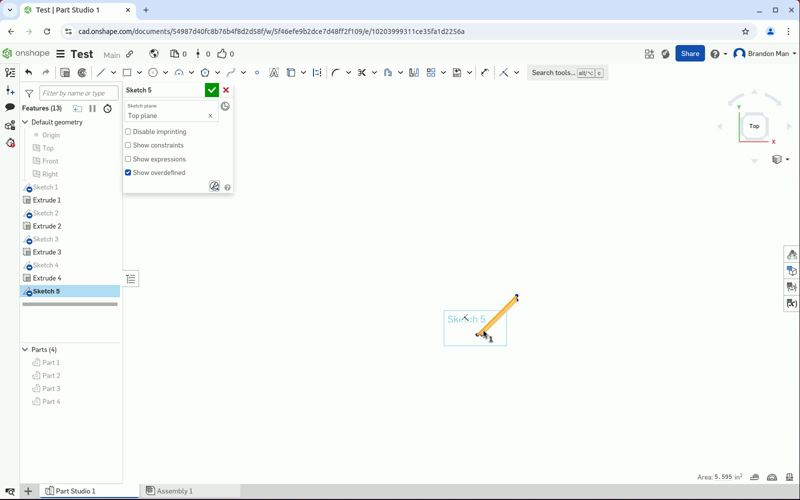
mouse_move(73, 352)
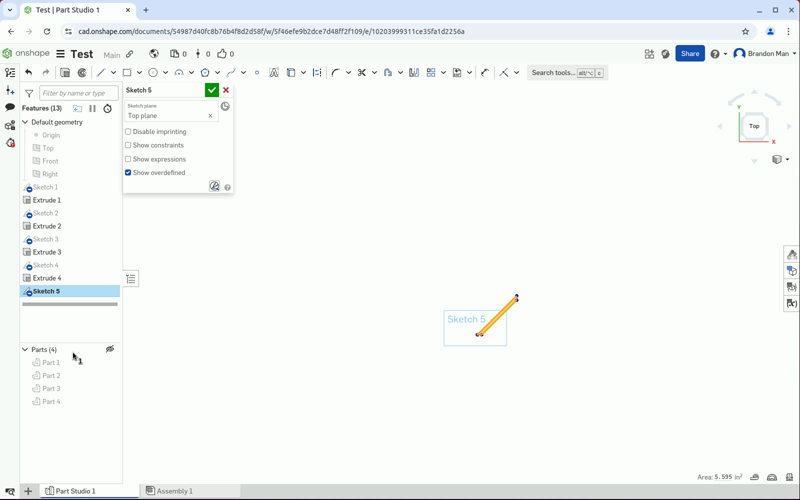
key(shift+y)
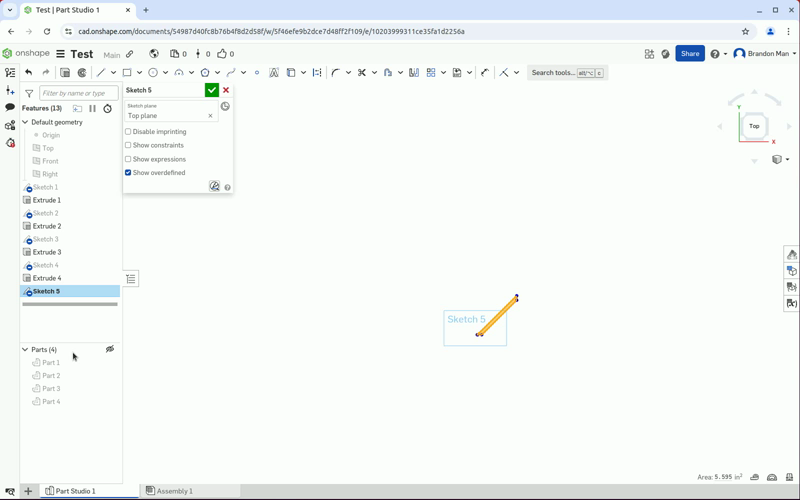
key(shift+e)
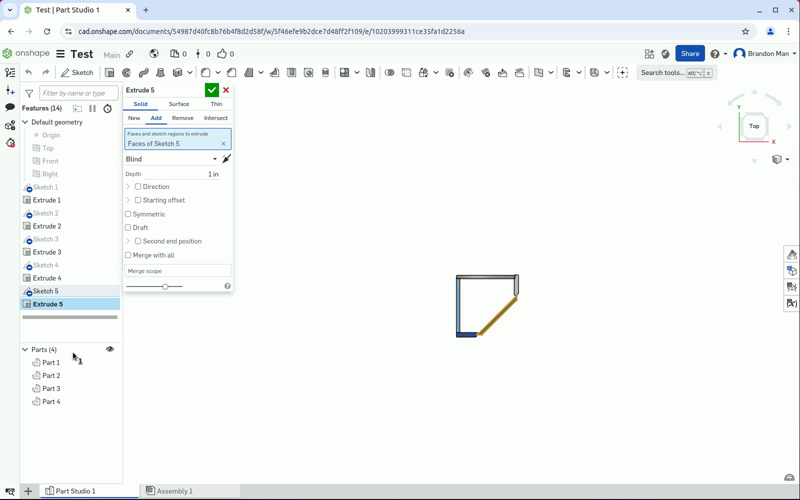
mouse_move(143, 106)
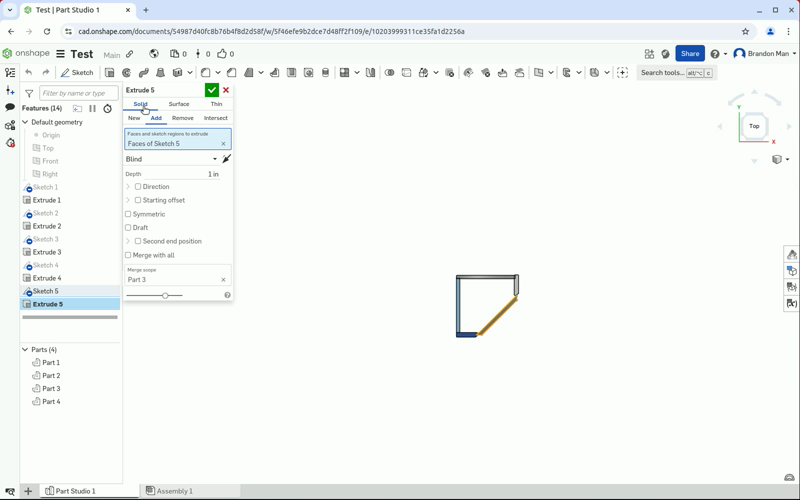
click(143, 106)
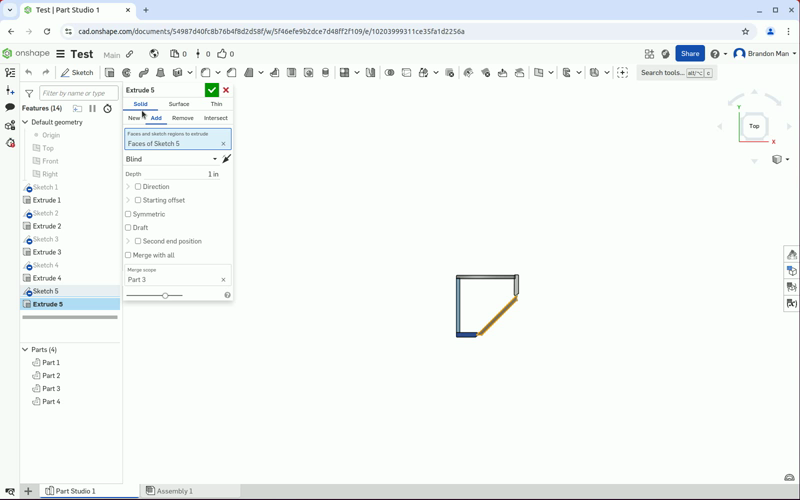
mouse_move(137, 120)
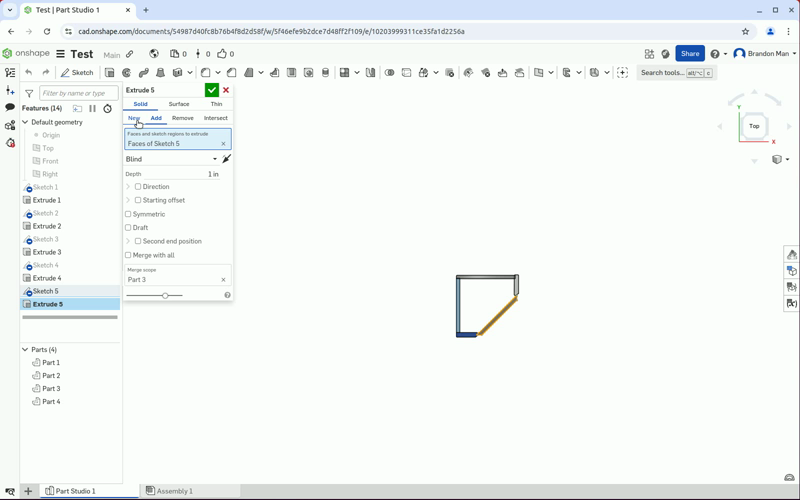
click(137, 120)
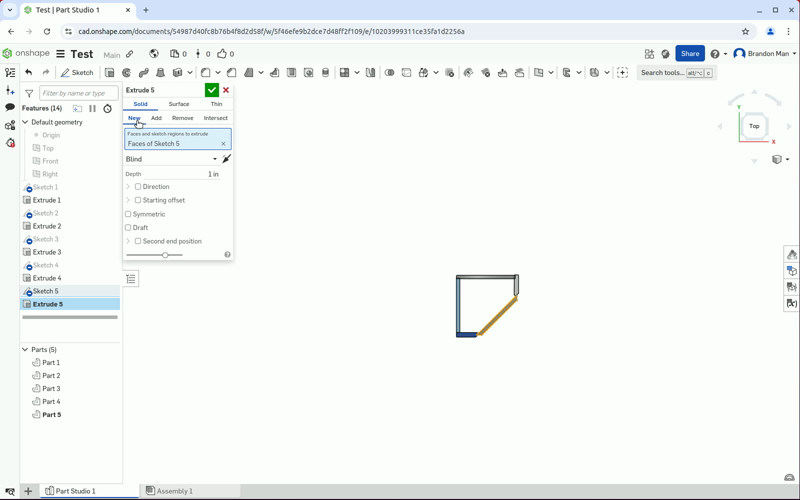
key(tab, 4)
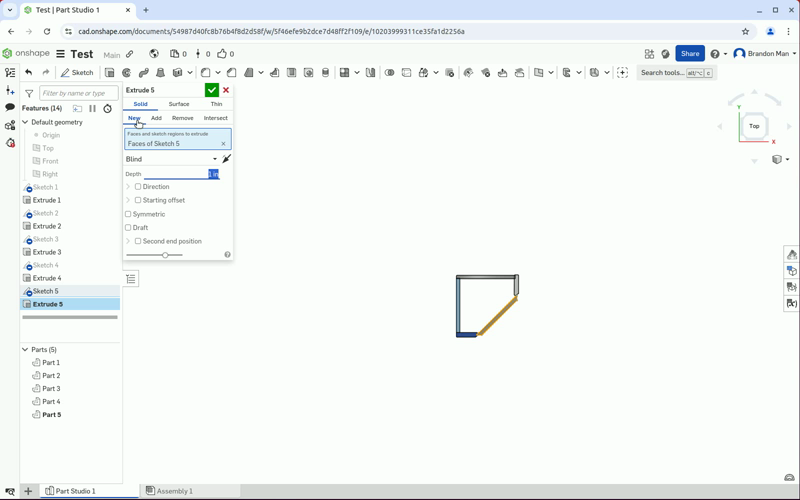
text(20.22)
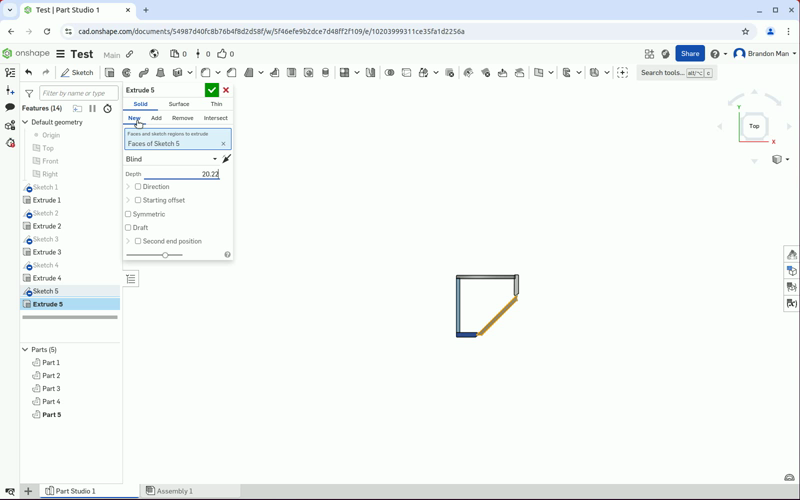
key(enter)
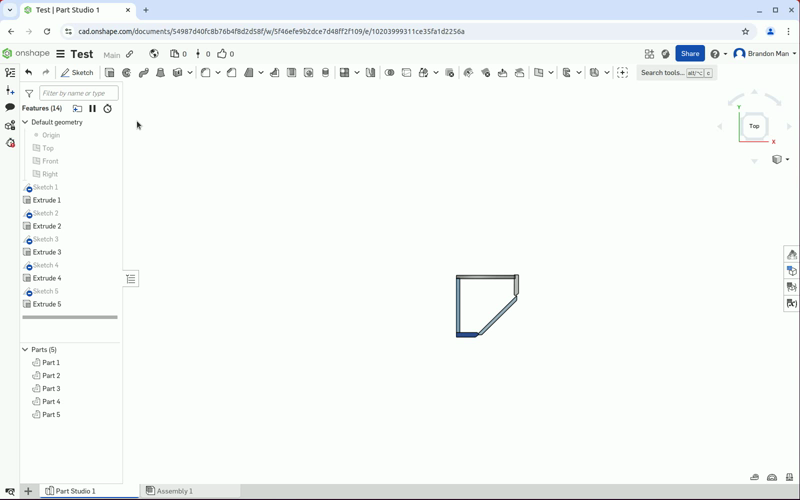
key(shift+h)
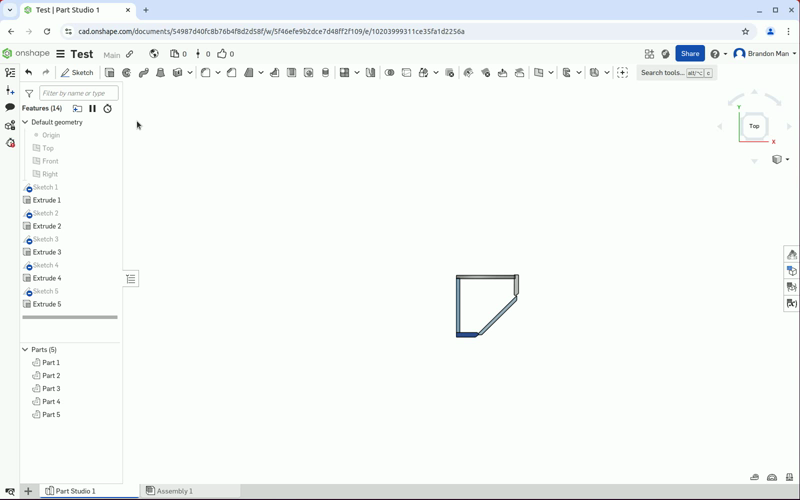
key(shift+h)
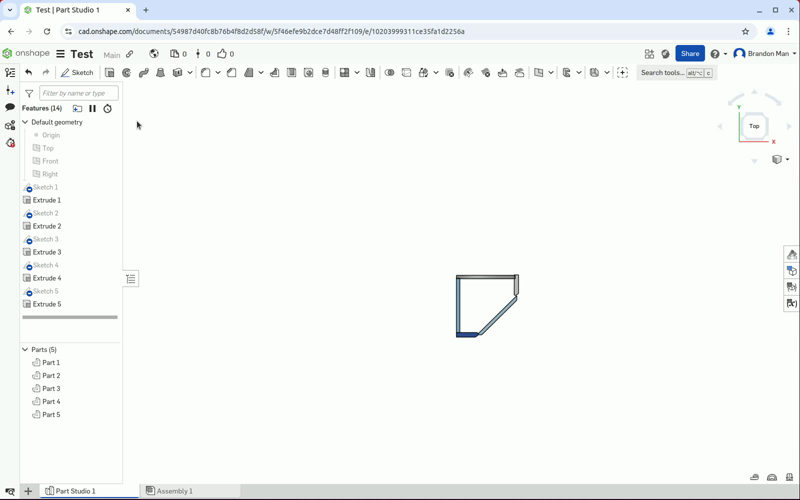
mouse_move(73, 189)
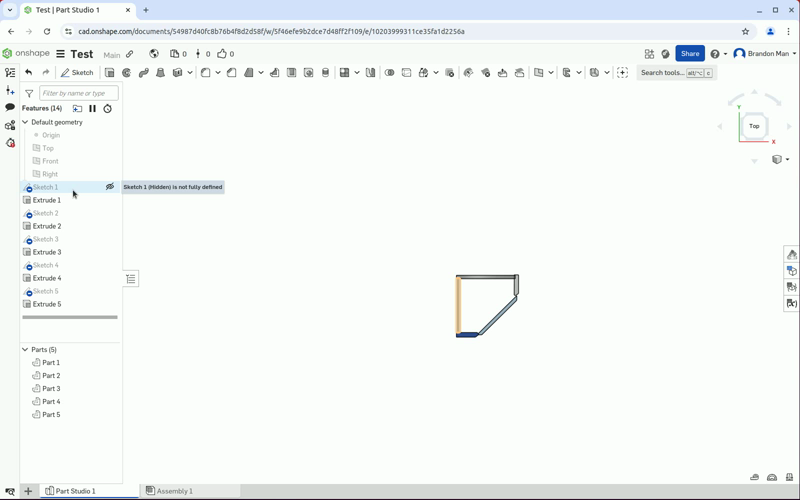
click(73, 189)
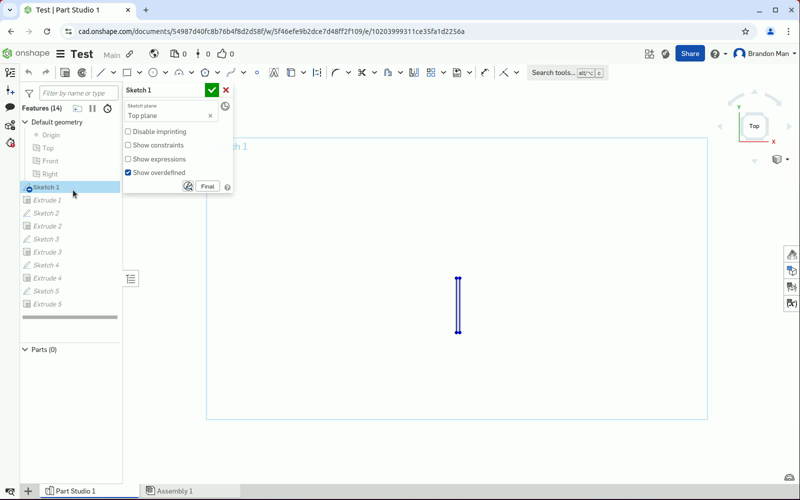
mouse_move(229, 92)
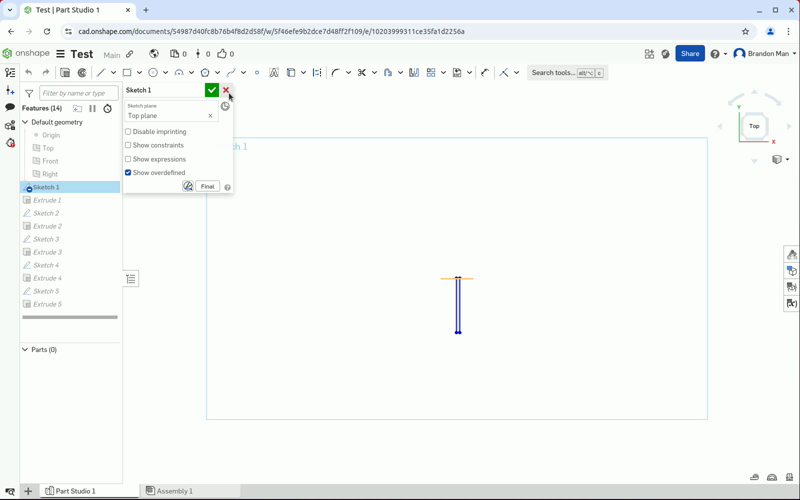
click(229, 92)
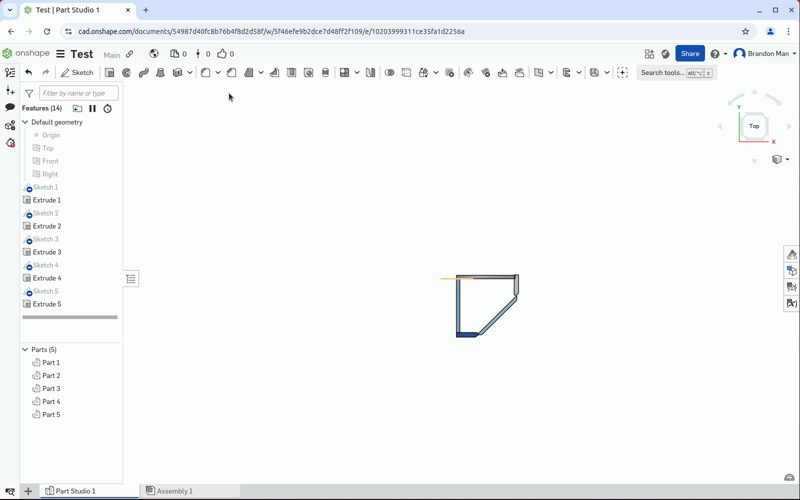
mouse_move(541, 75)
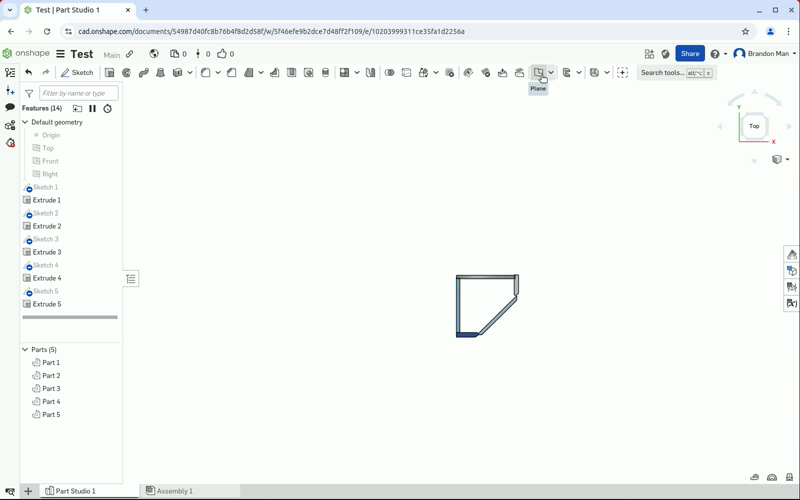
click(541, 75)
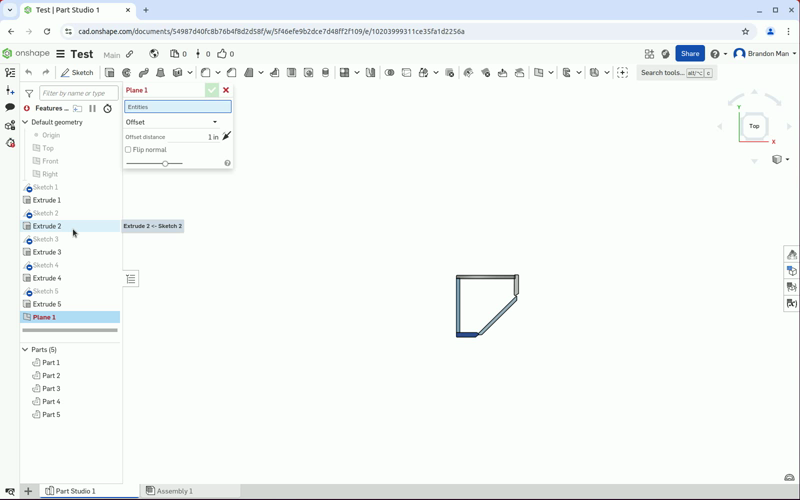
scroll(3)
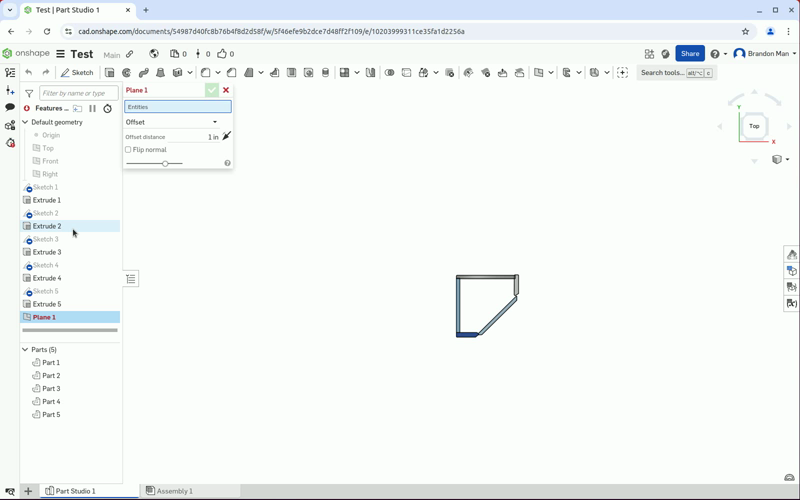
mouse_move(73, 150)
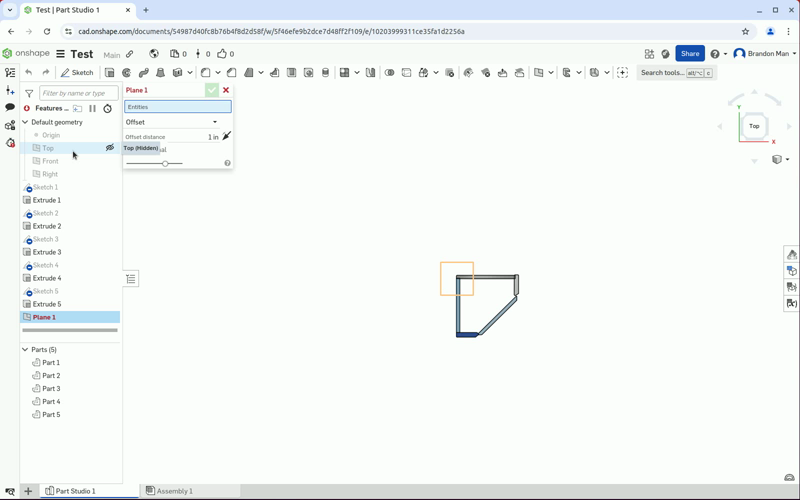
click(73, 150)
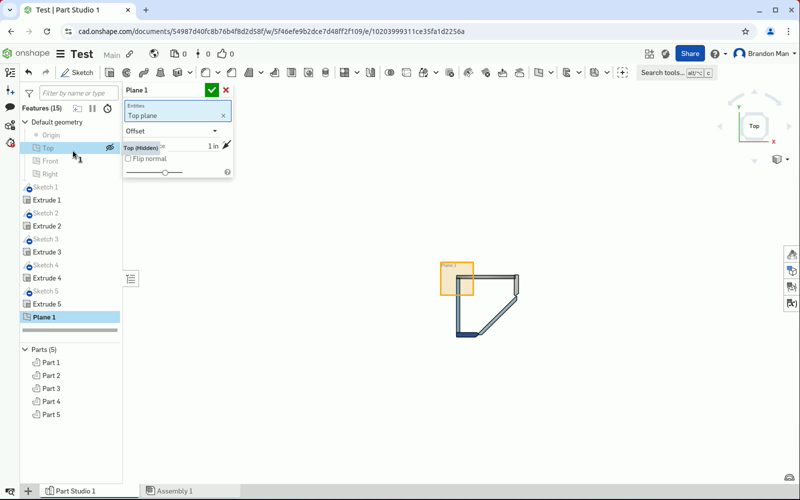
key(tab, 2)
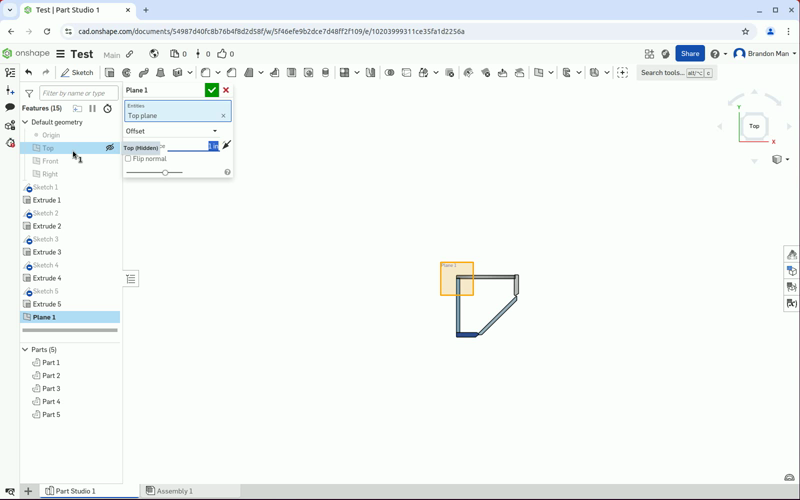
text(22.4)
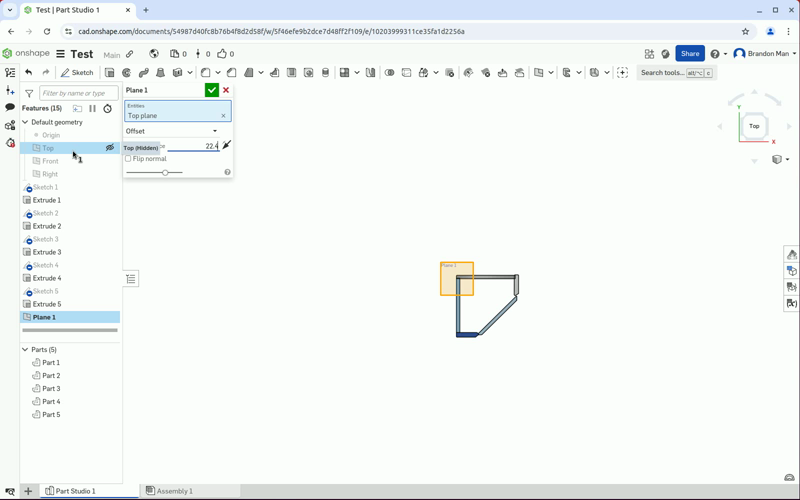
key(enter, 2)
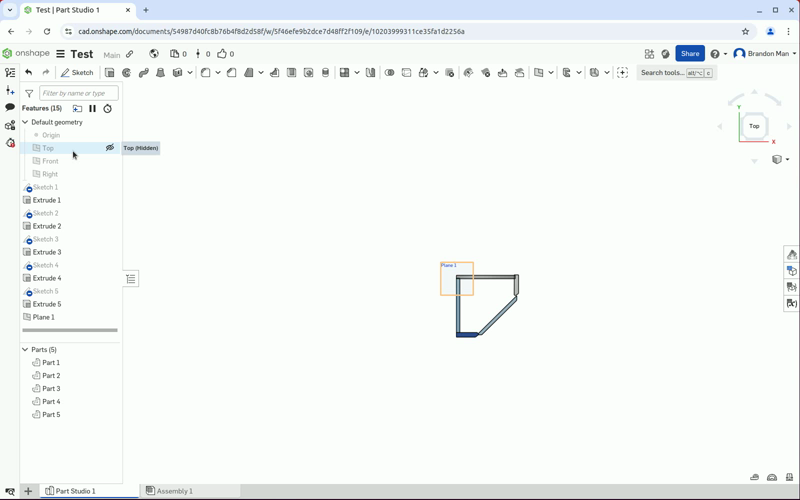
key(shift+s)
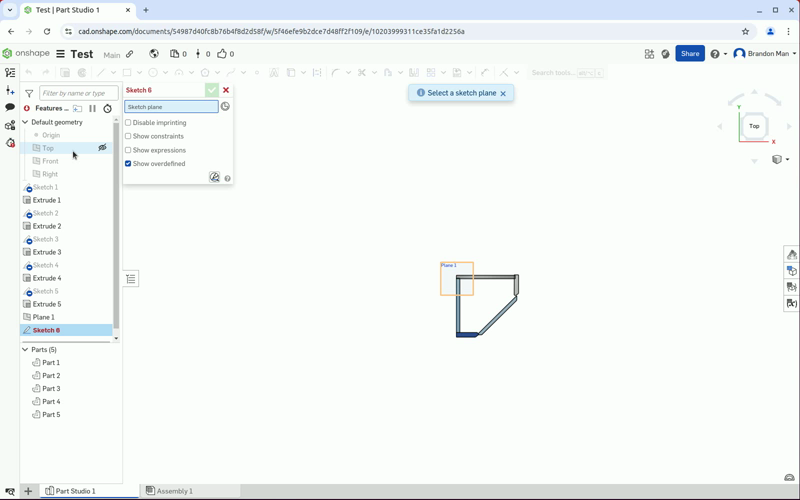
mouse_move(69, 319)
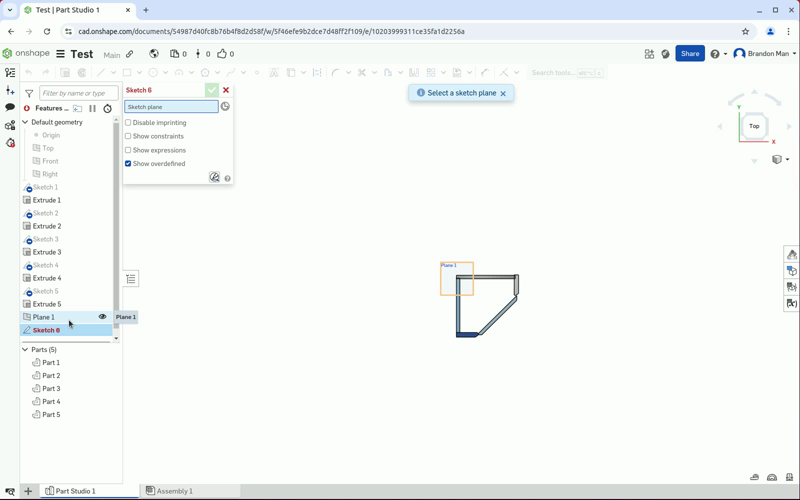
click(69, 319)
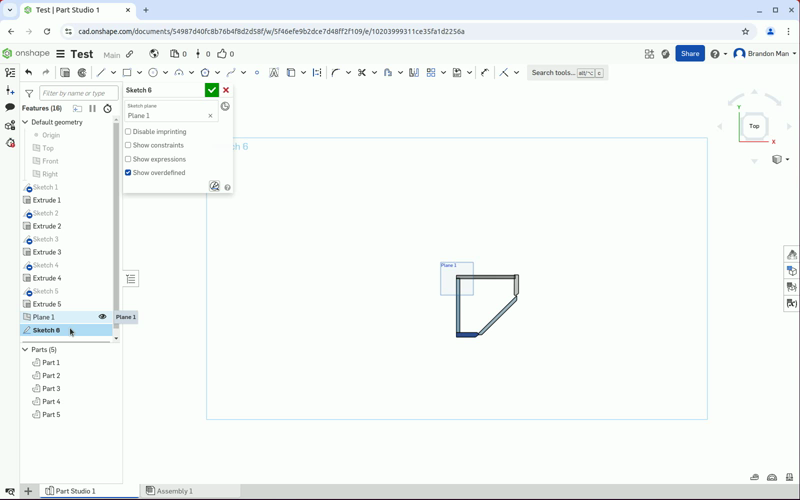
mouse_move(73, 352)
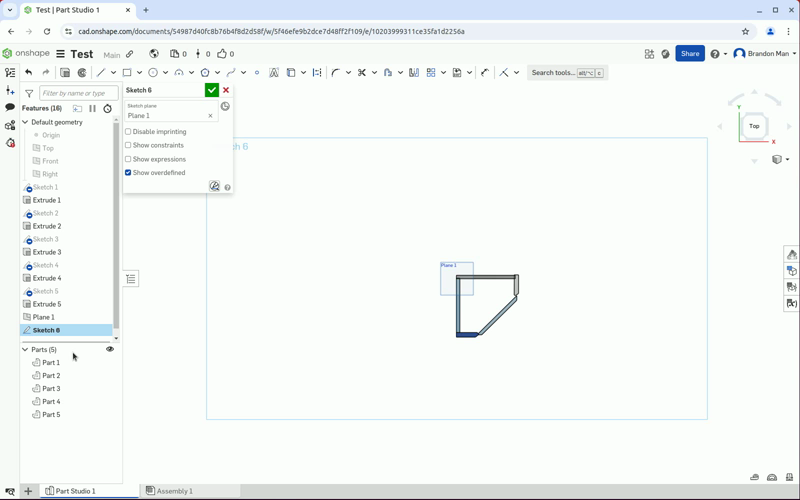
key(y)
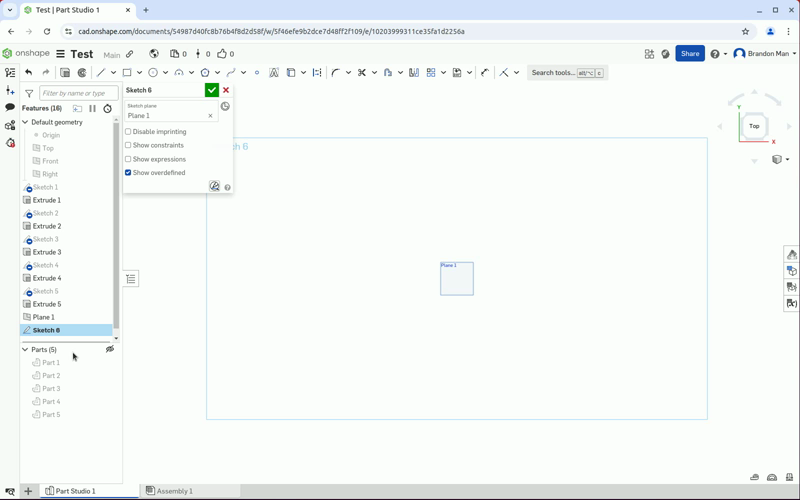
key(l)
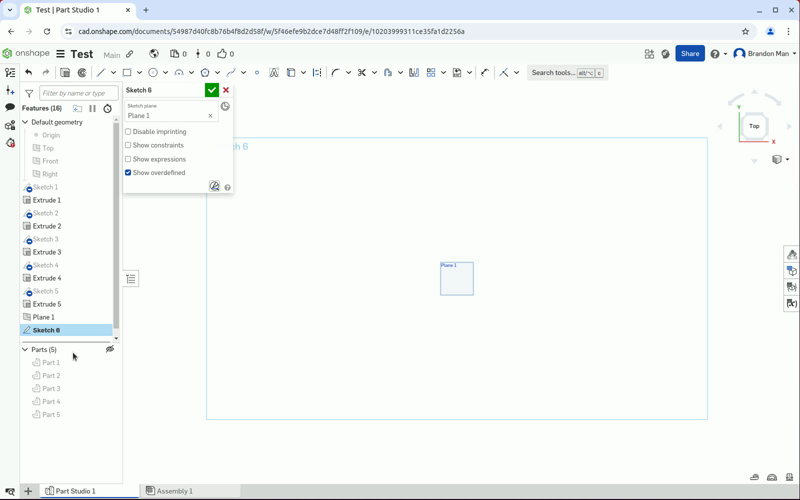
key_down(shift)
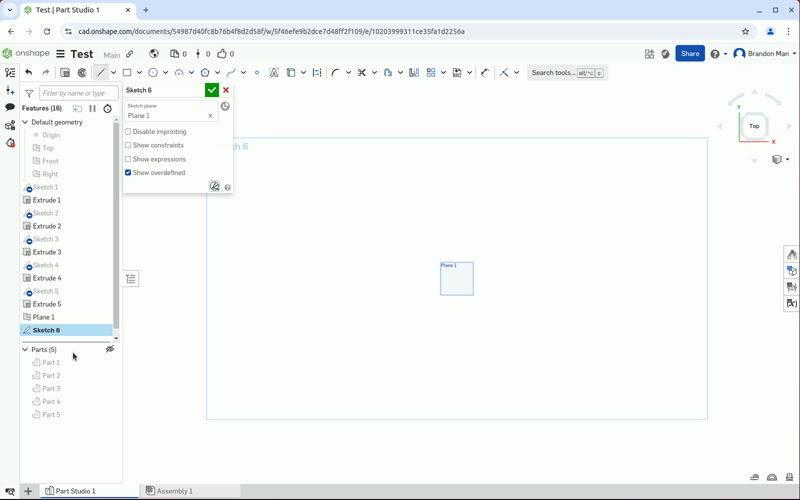
mouse_move(460, 334)
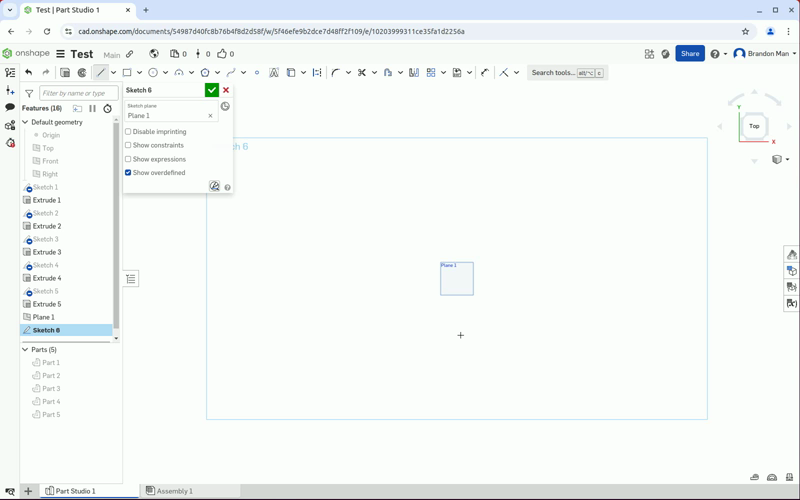
click(460, 334)
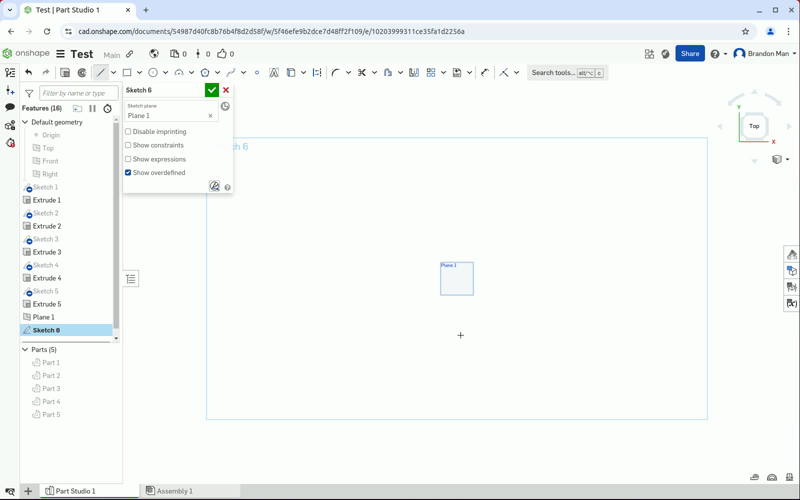
key_up(shift)
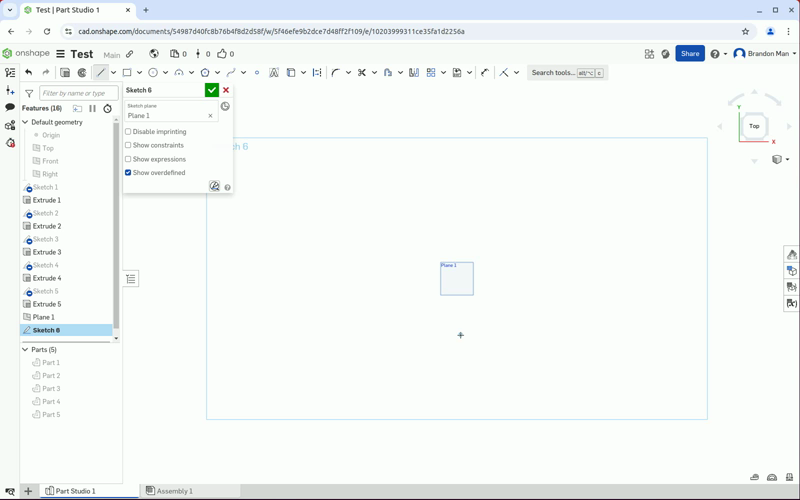
key_down(shift)
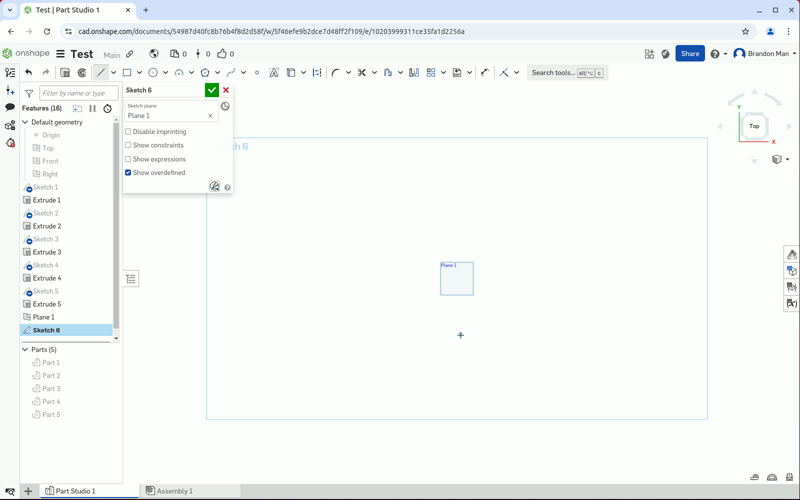
mouse_move(490, 334)
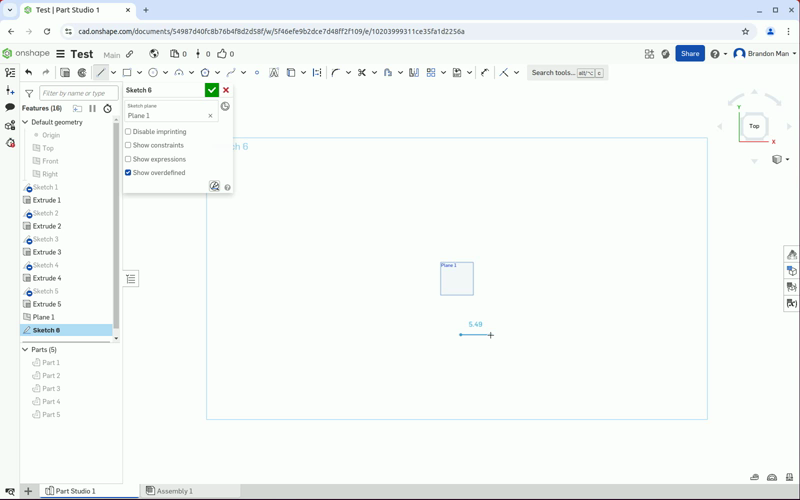
mouse_move(477, 334)
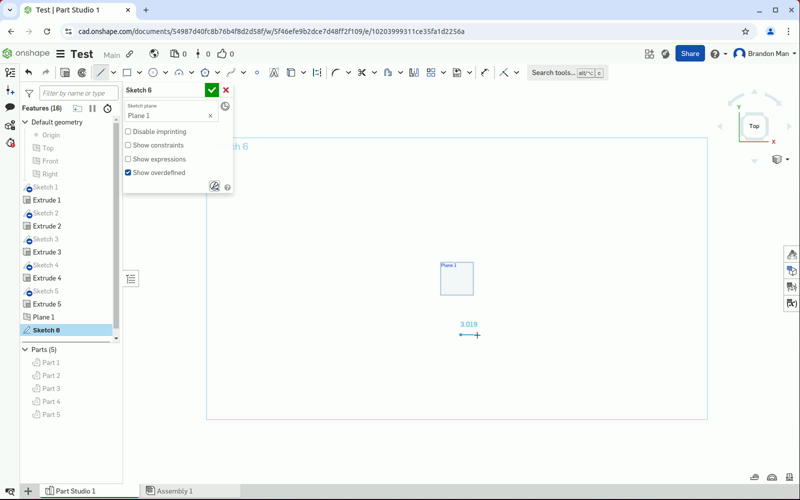
click(477, 334)
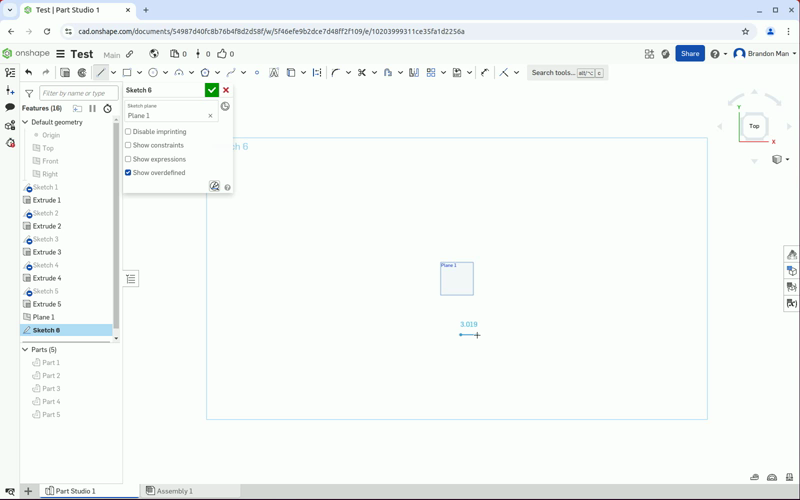
key_up(shift)
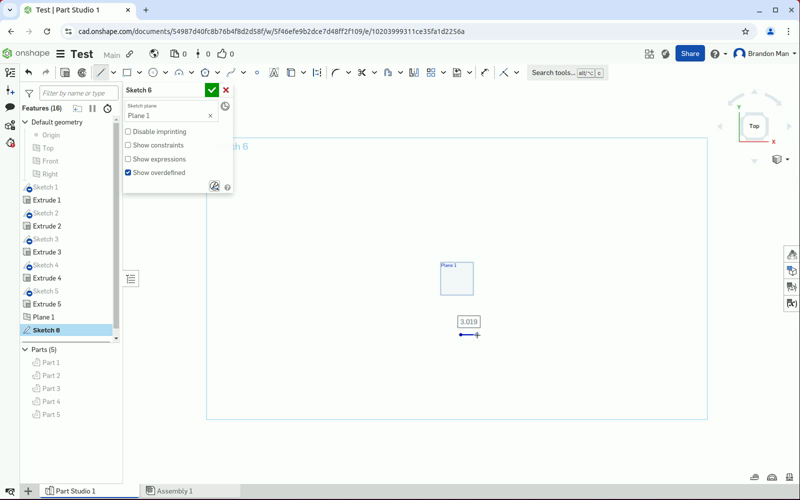
key_down(shift)
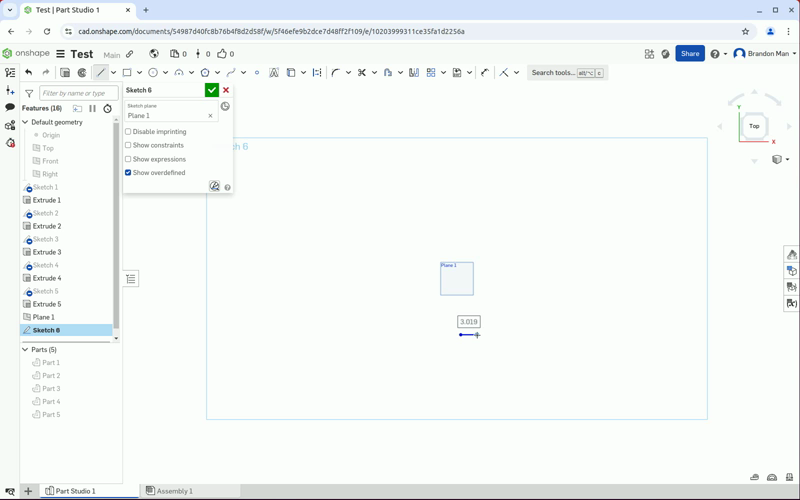
mouse_move(507, 334)
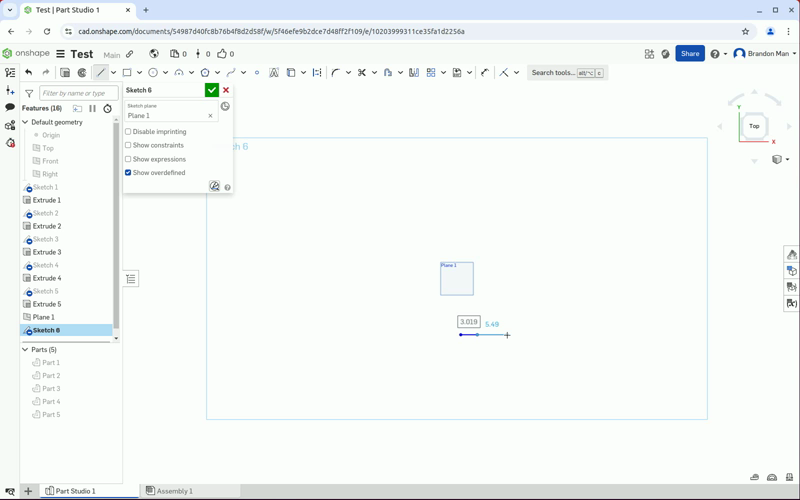
mouse_move(516, 295)
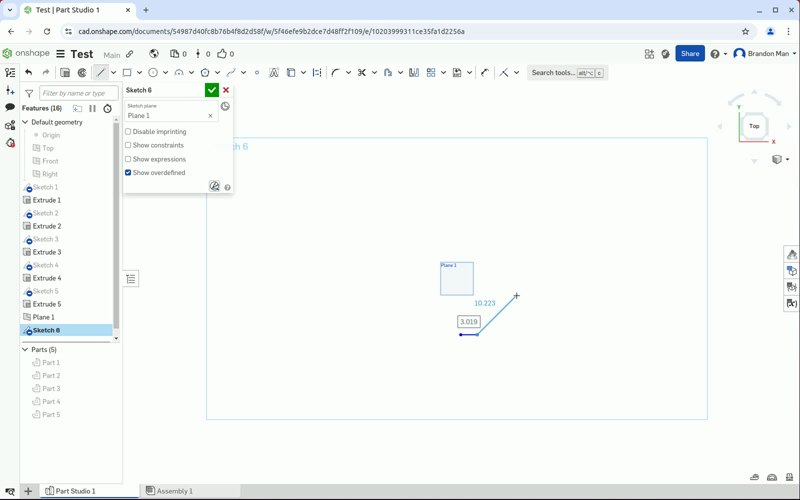
click(516, 295)
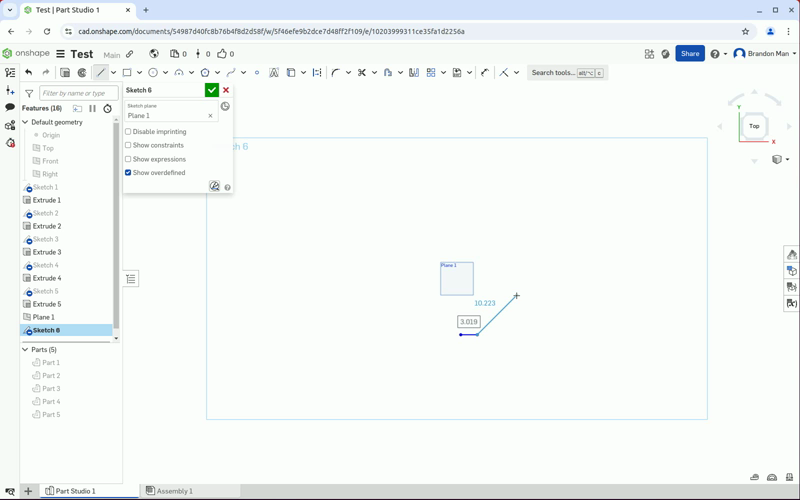
key_up(shift)
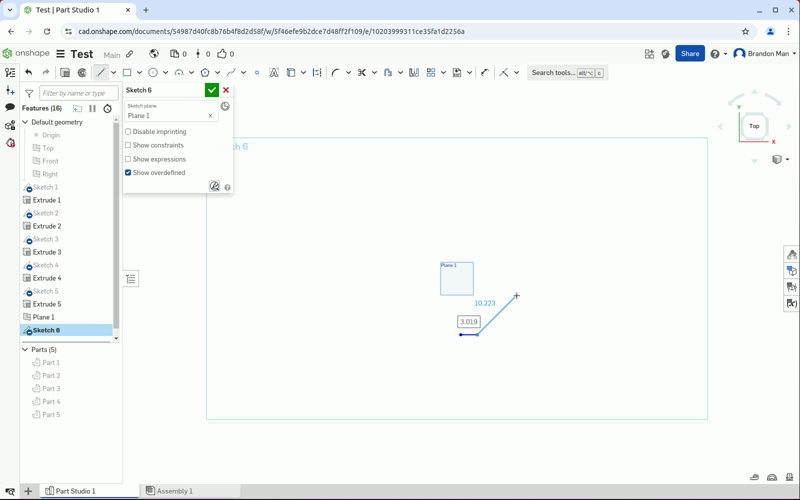
key_down(shift)
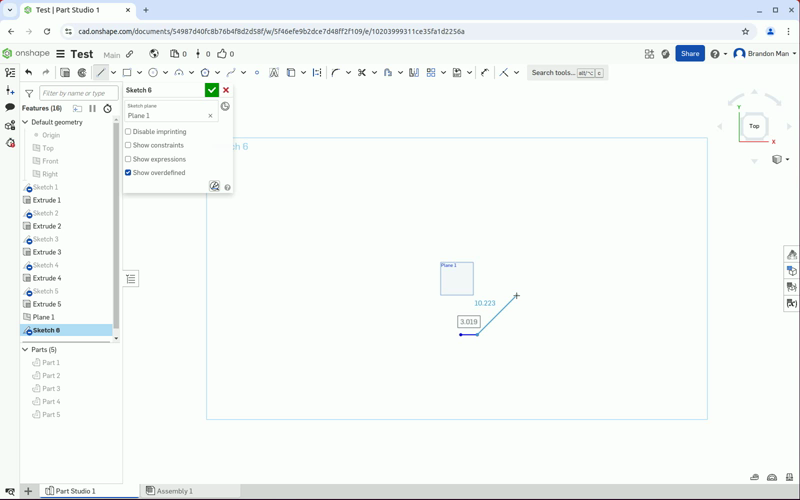
mouse_move(546, 295)
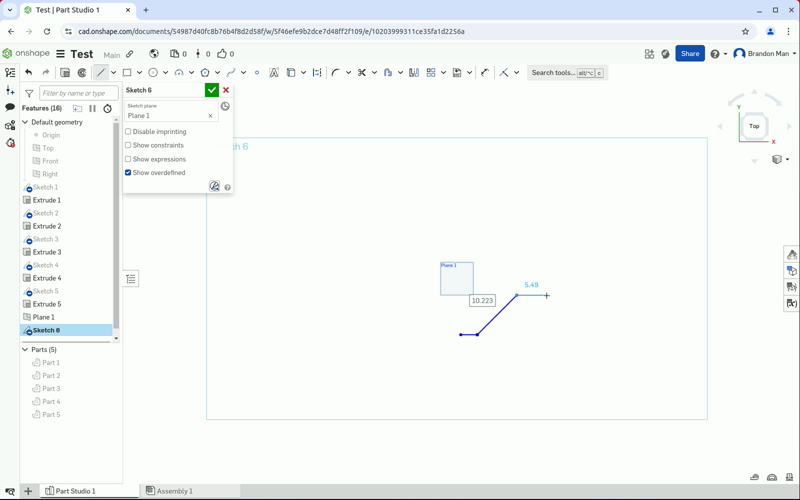
mouse_move(516, 278)
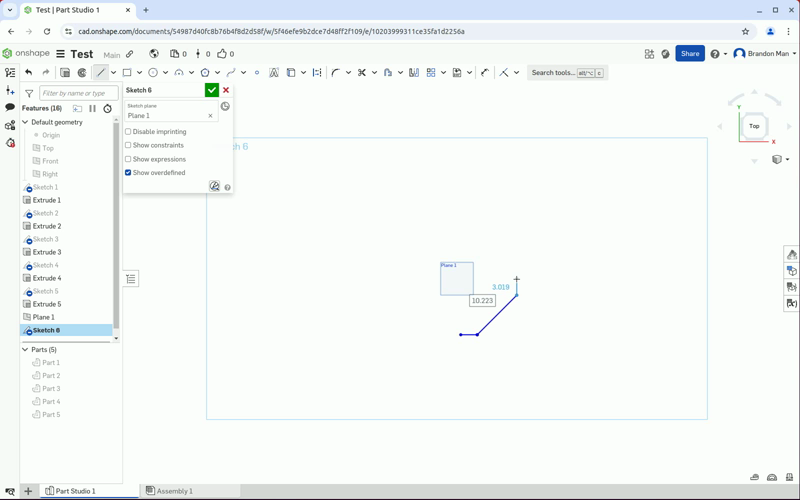
click(516, 278)
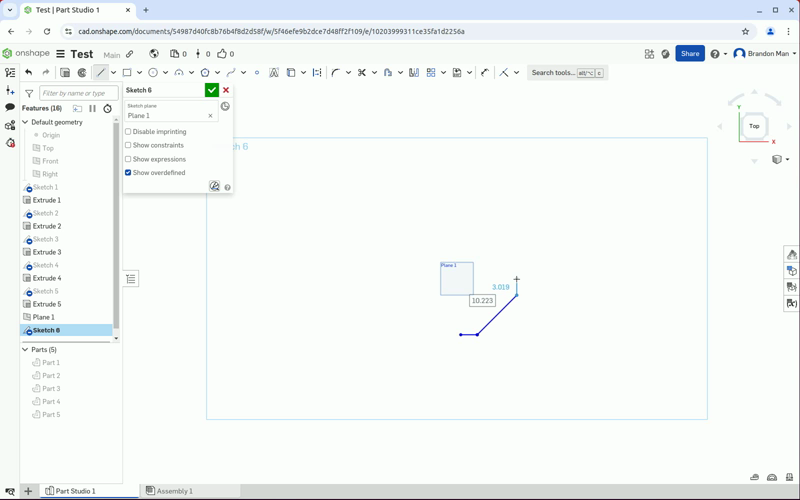
key_up(shift)
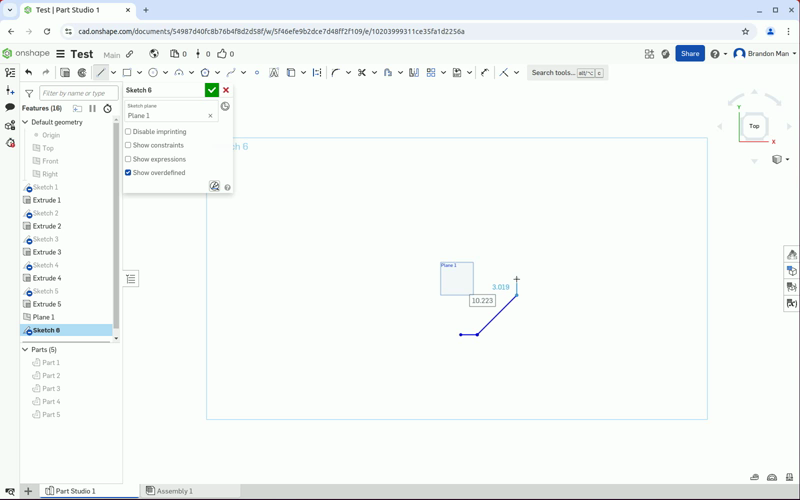
key_down(shift)
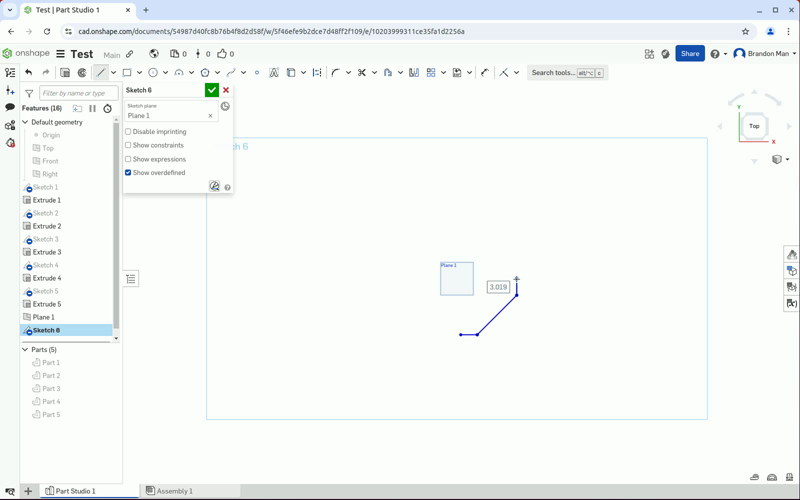
mouse_move(546, 278)
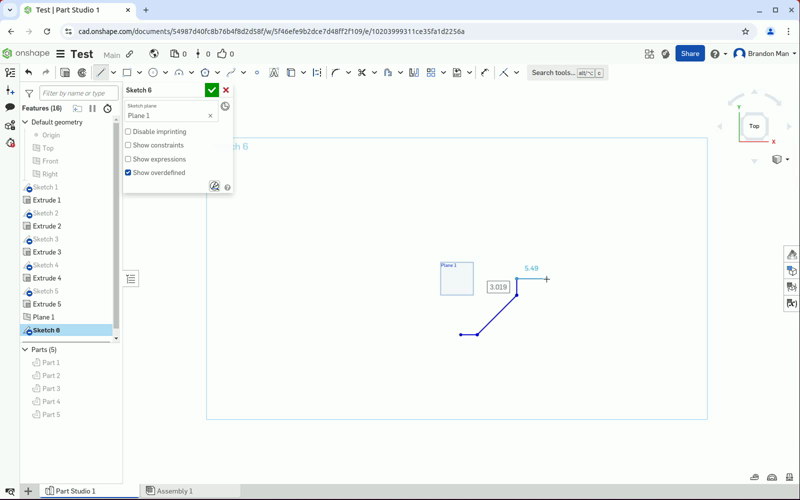
mouse_move(513, 278)
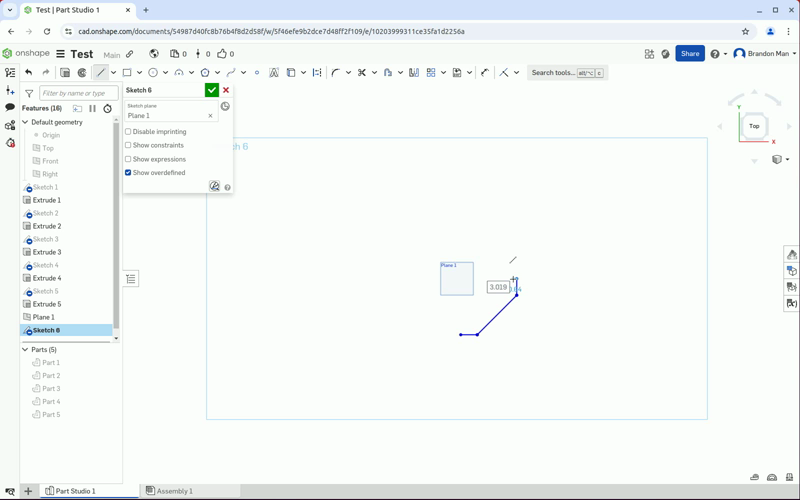
scroll(6)
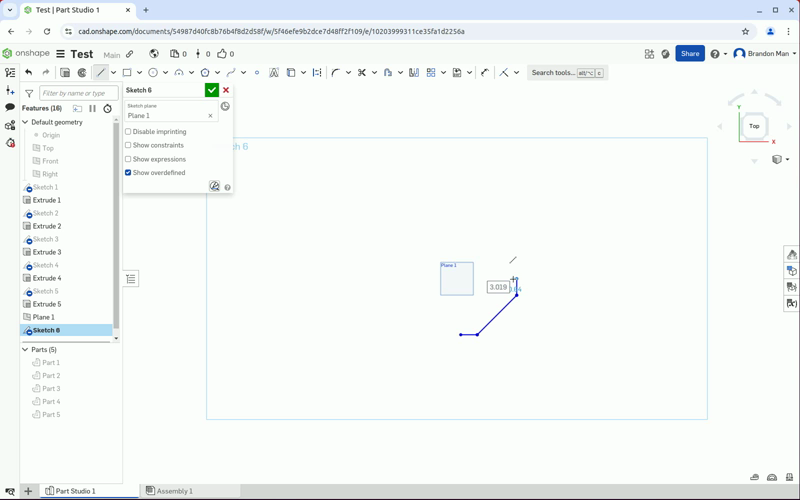
scroll(6)
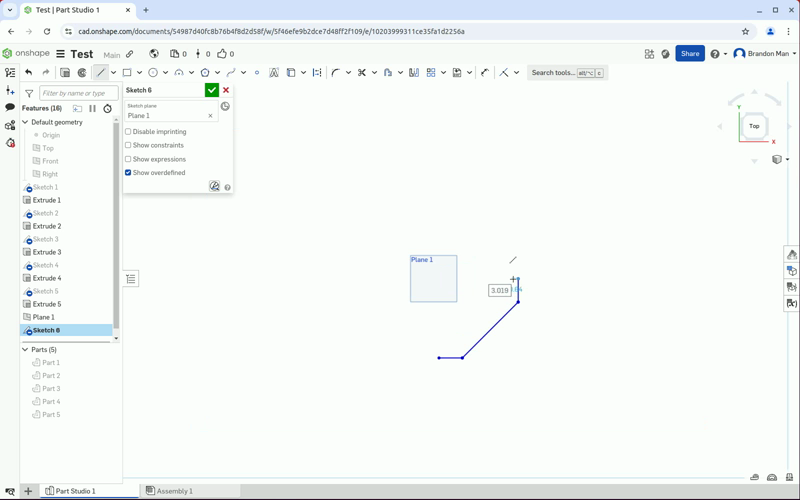
scroll(6)
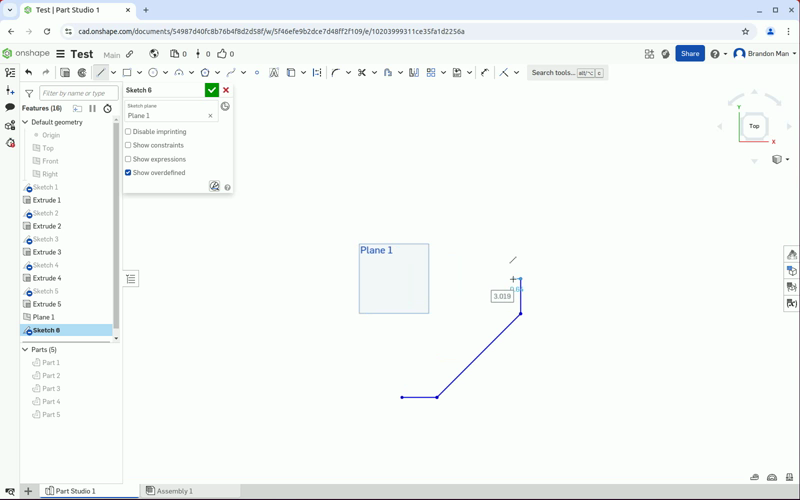
scroll(6)
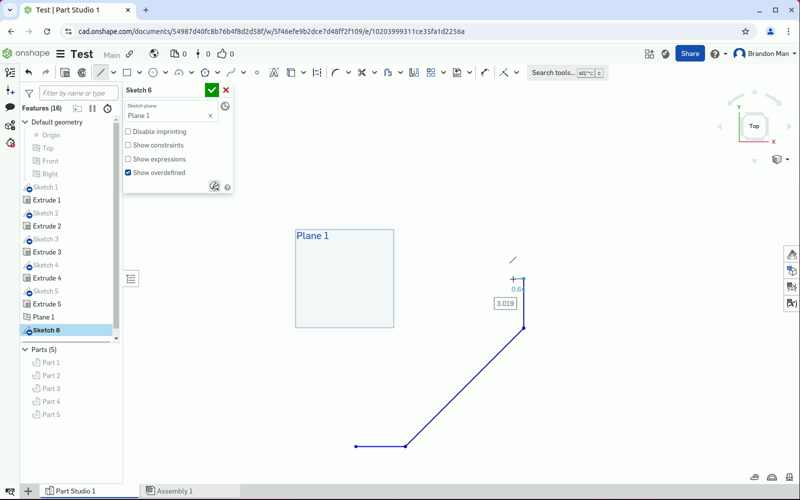
scroll(6)
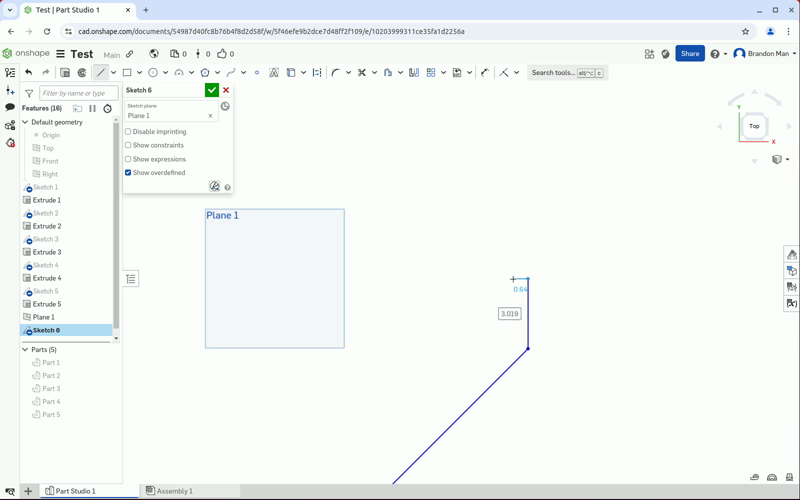
scroll(6)
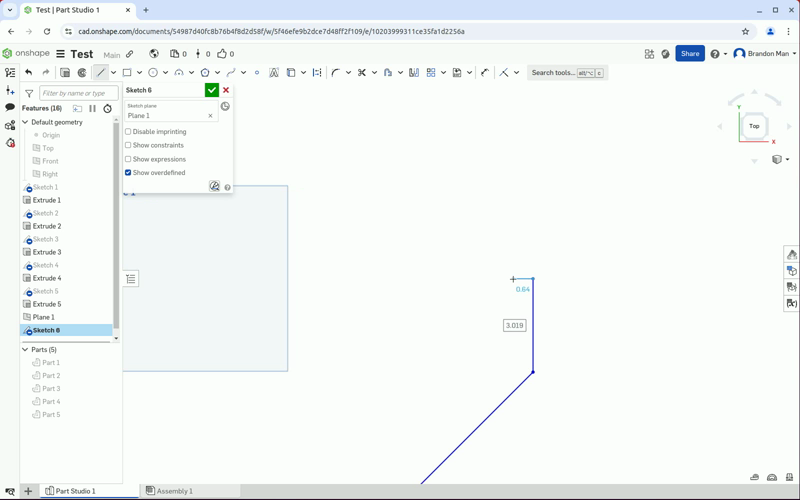
scroll(6)
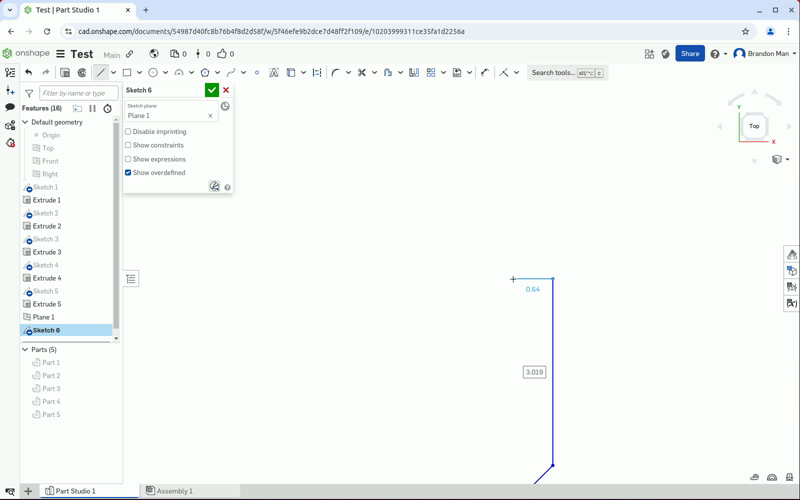
click(513, 278)
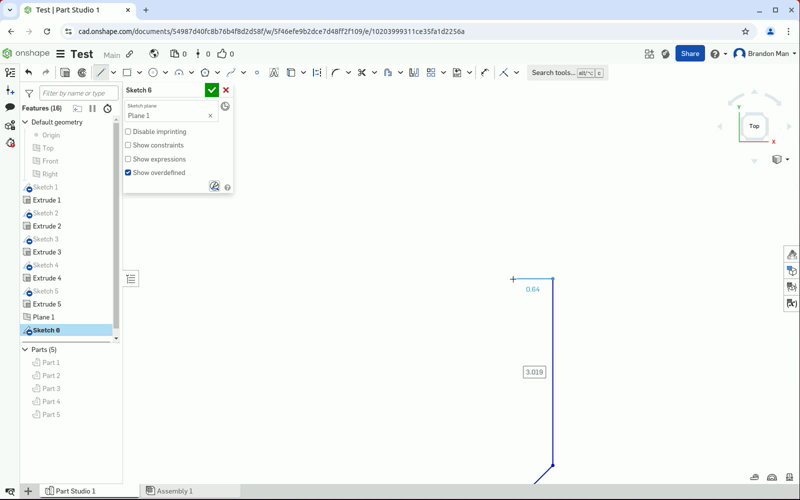
scroll(-6)
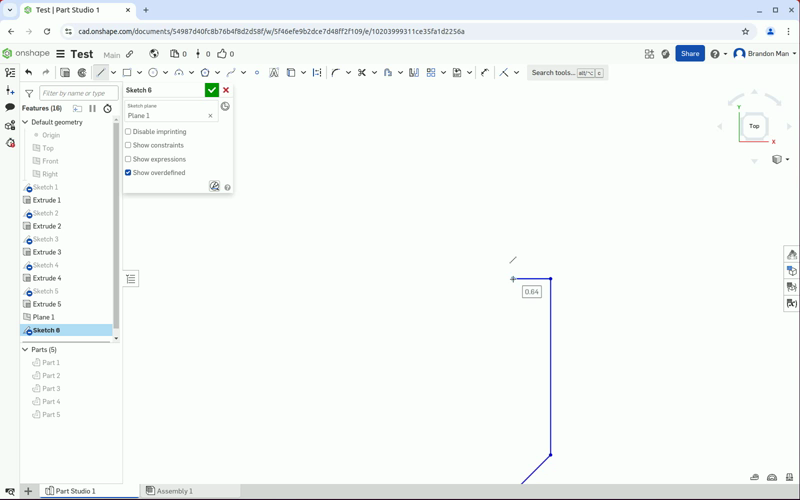
scroll(-6)
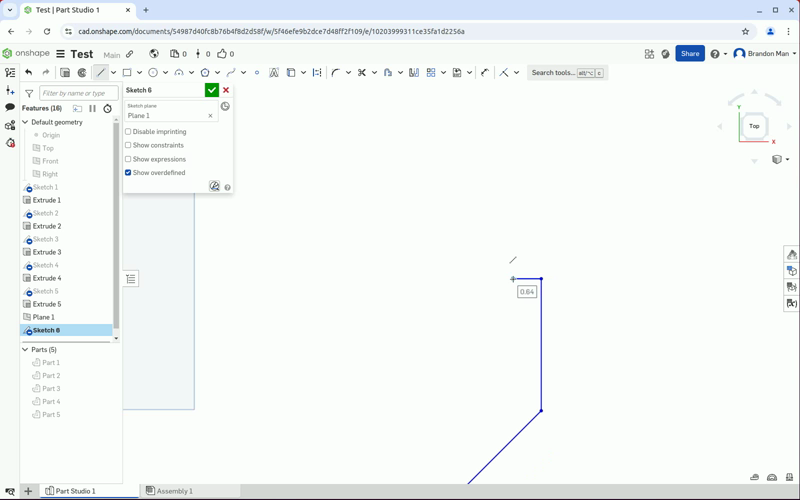
scroll(-6)
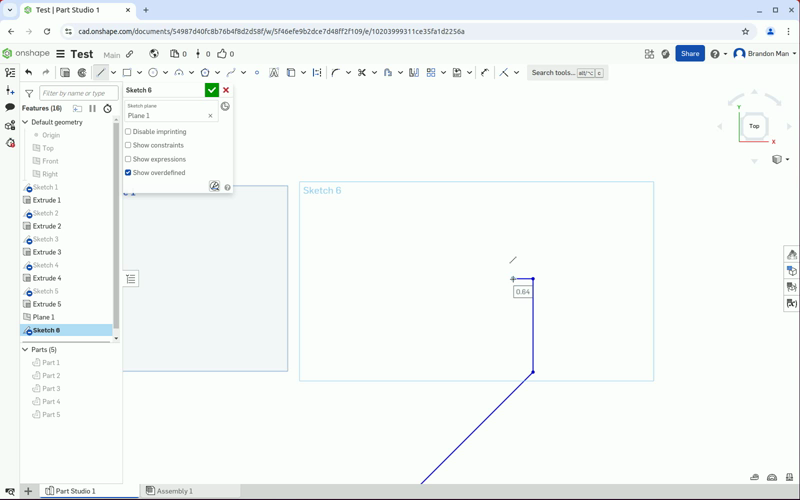
scroll(-6)
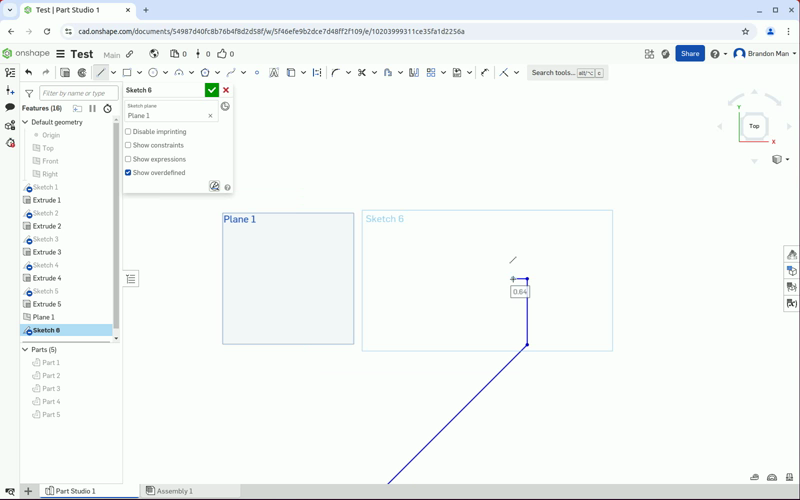
scroll(-6)
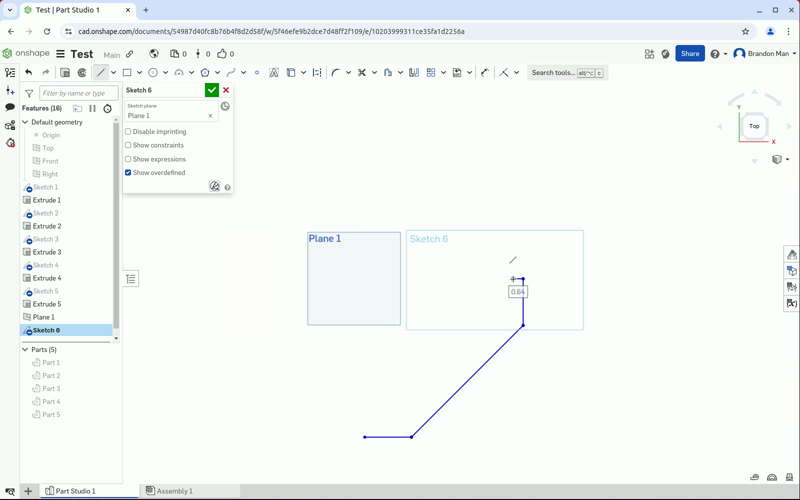
scroll(-6)
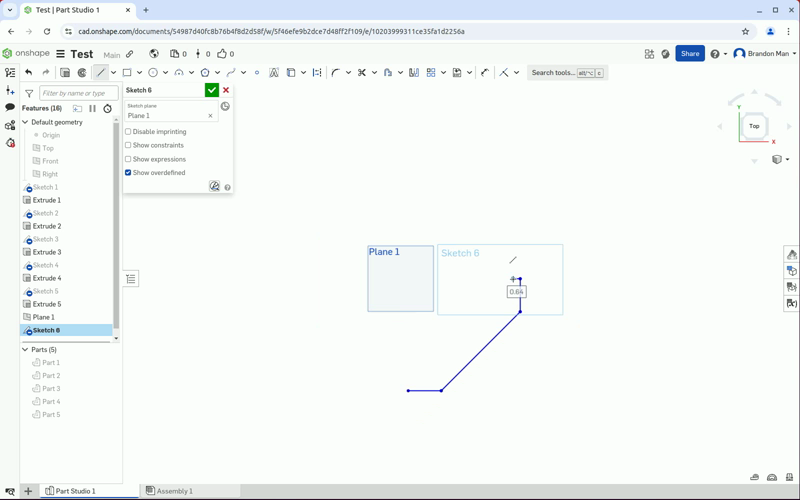
scroll(-6)
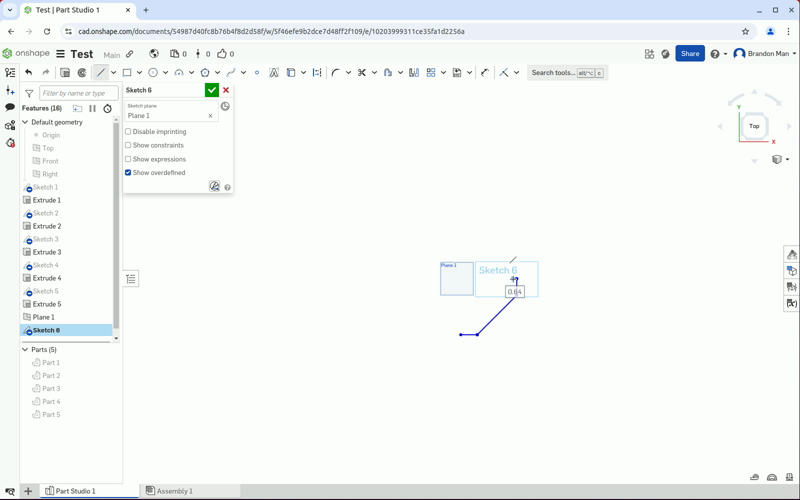
key_up(shift)
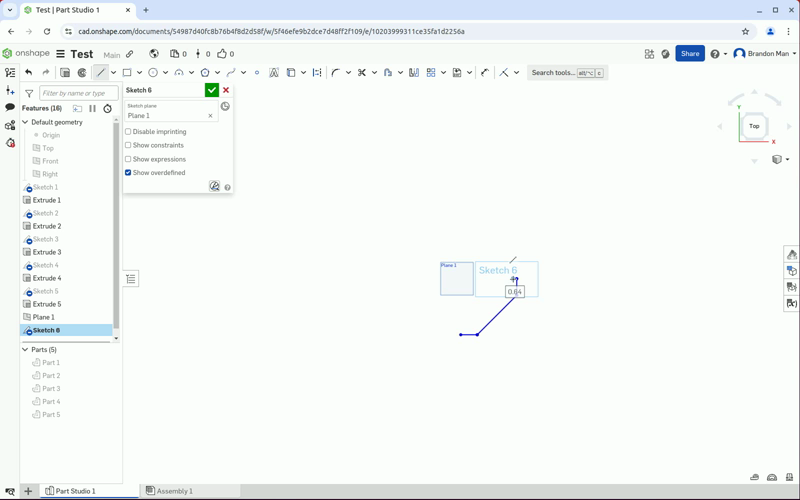
key_down(shift)
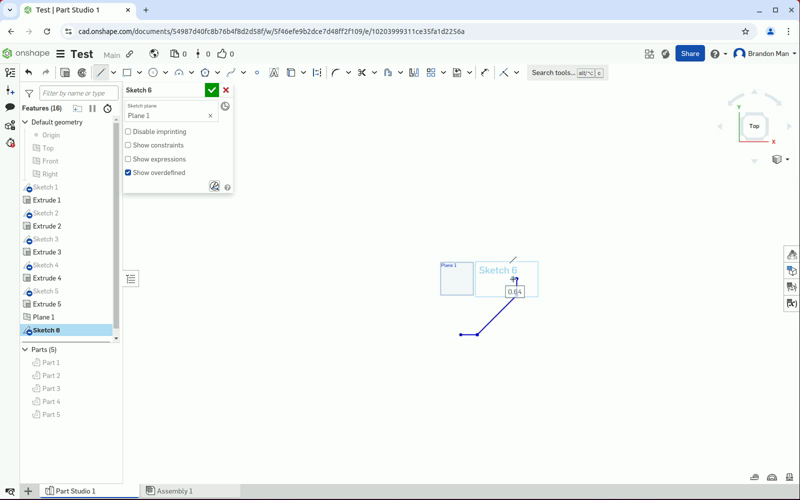
mouse_move(543, 278)
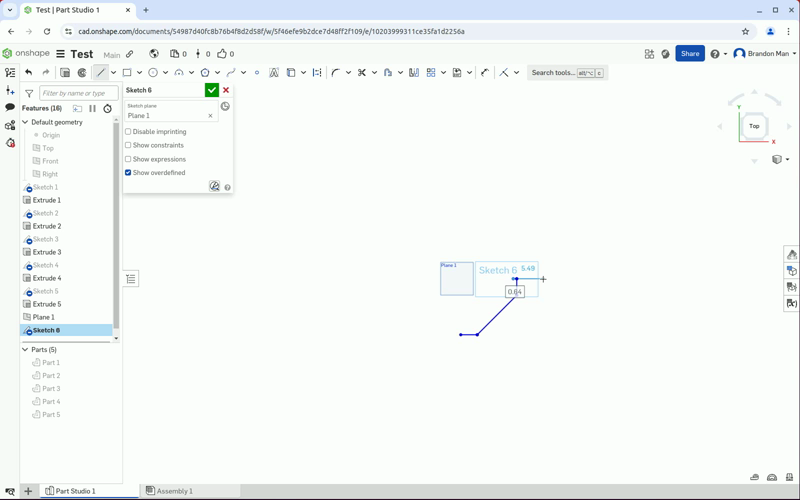
mouse_move(460, 278)
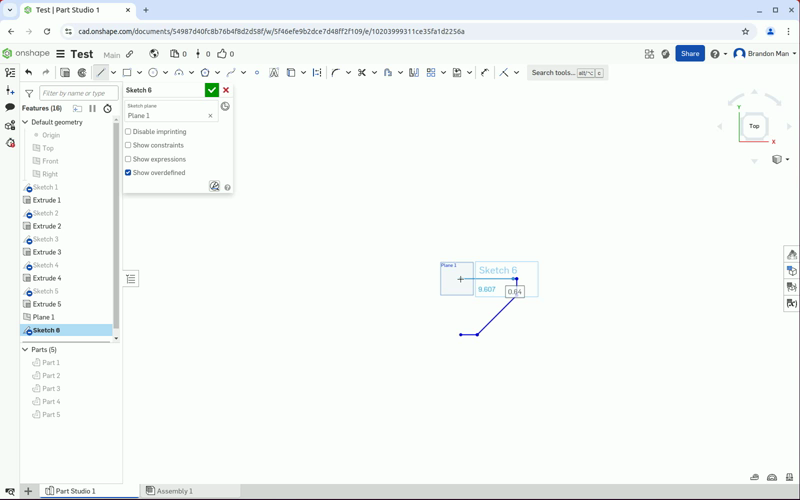
click(460, 278)
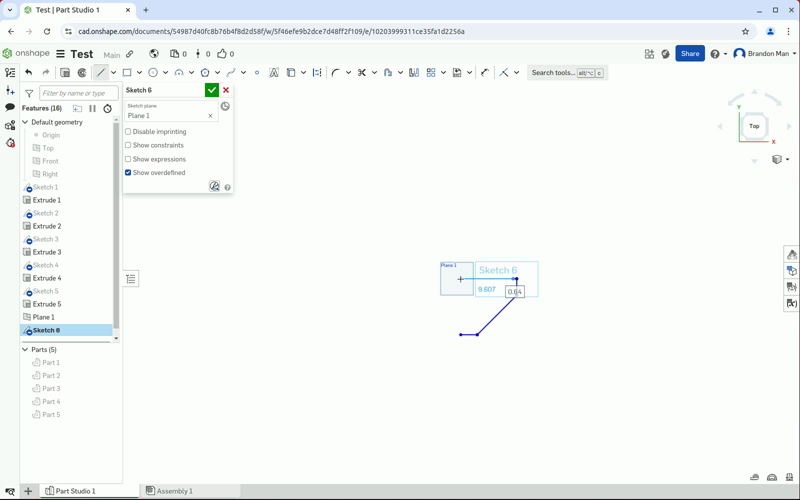
key_up(shift)
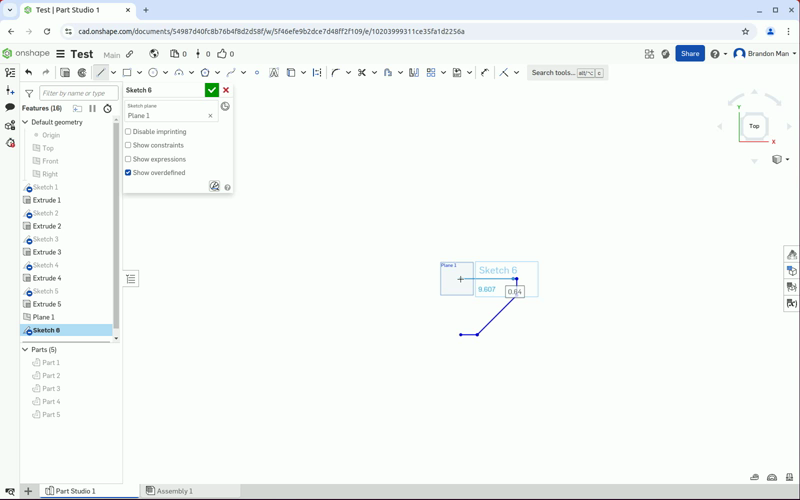
key_down(shift)
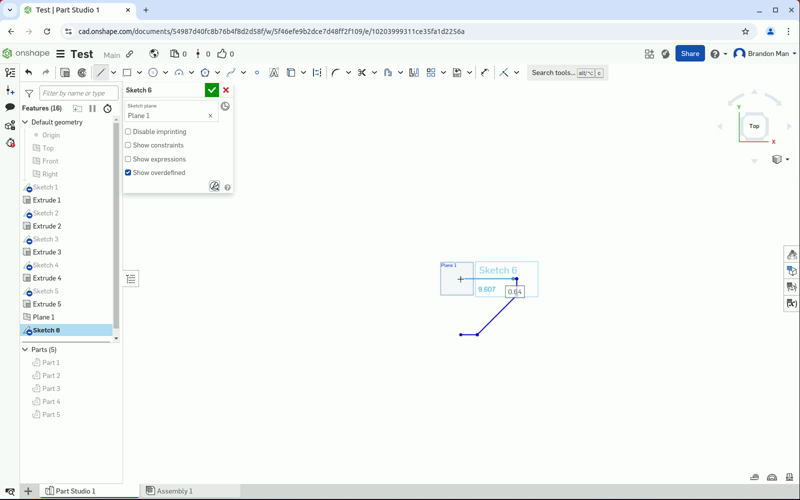
mouse_move(490, 278)
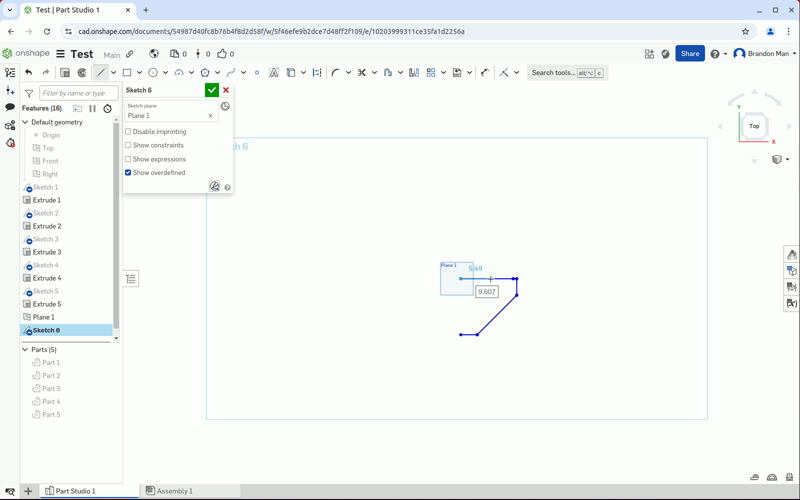
mouse_move(460, 282)
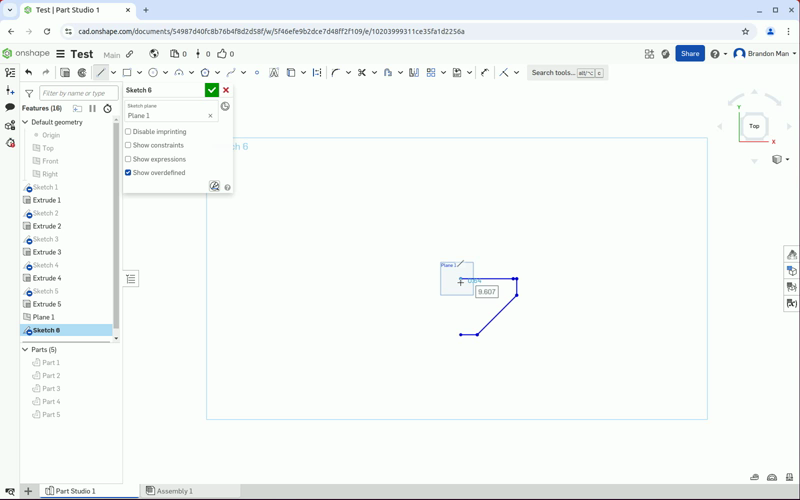
scroll(6)
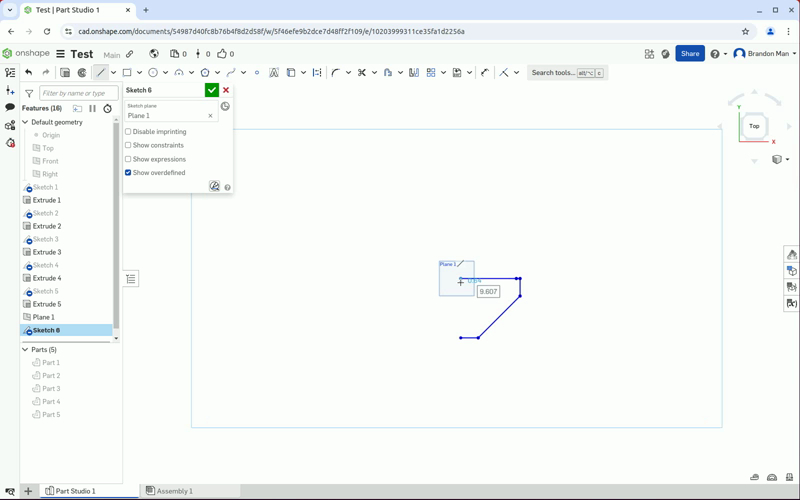
scroll(6)
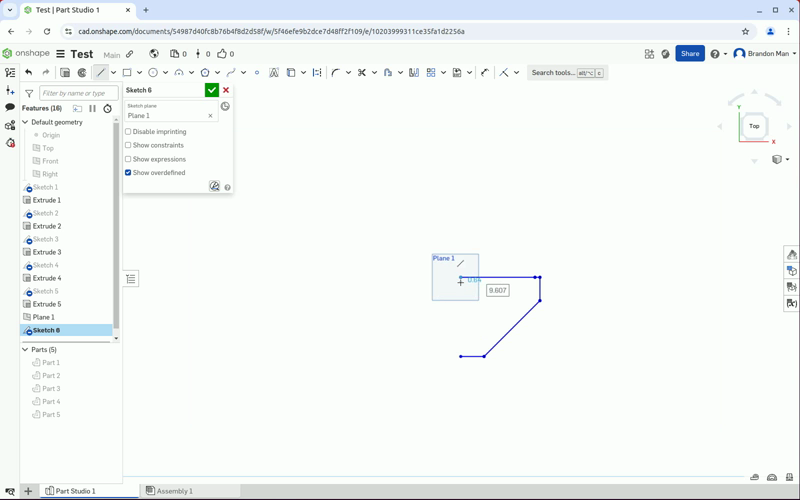
scroll(6)
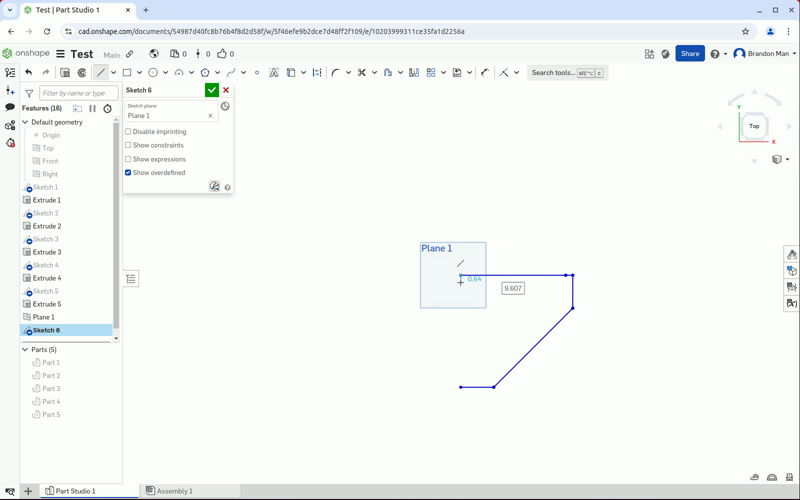
scroll(6)
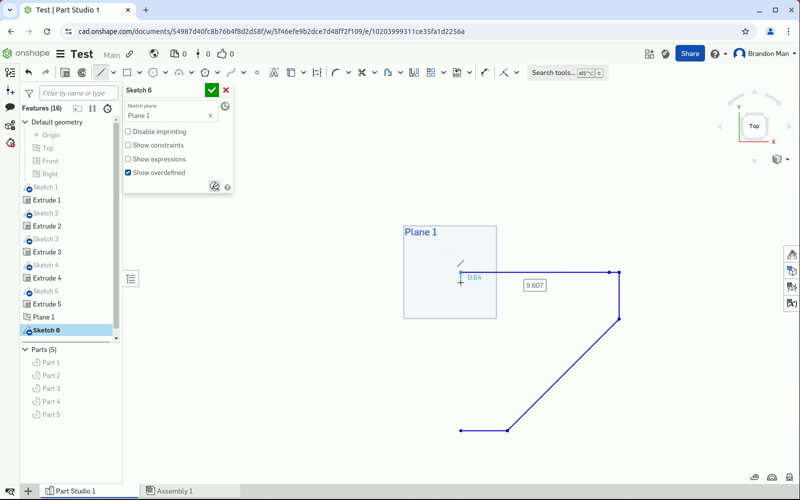
scroll(6)
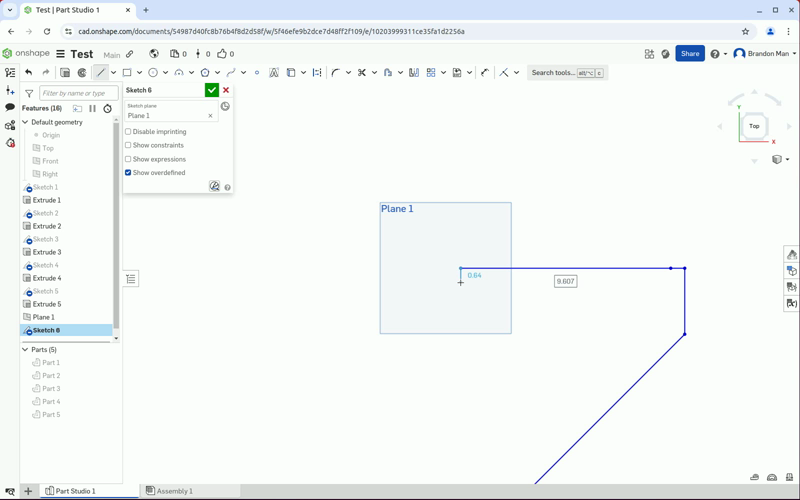
scroll(6)
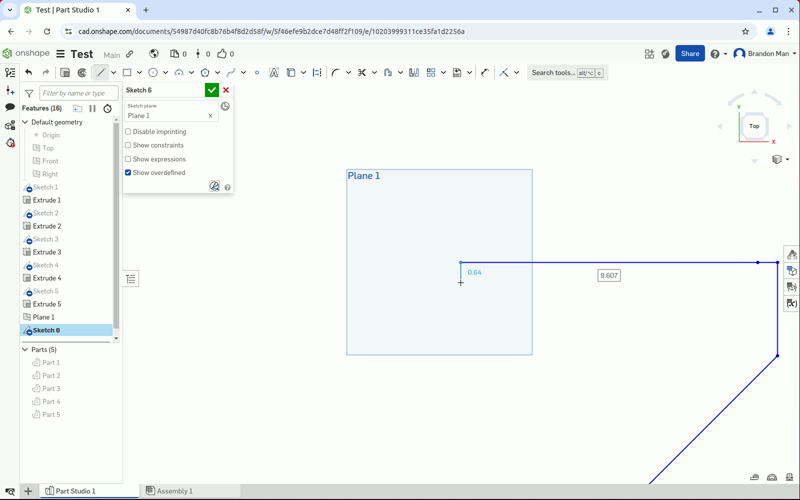
scroll(6)
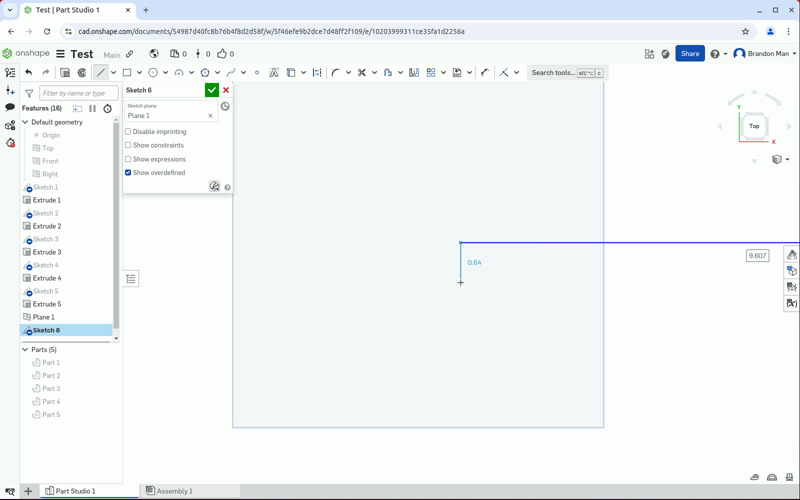
click(460, 282)
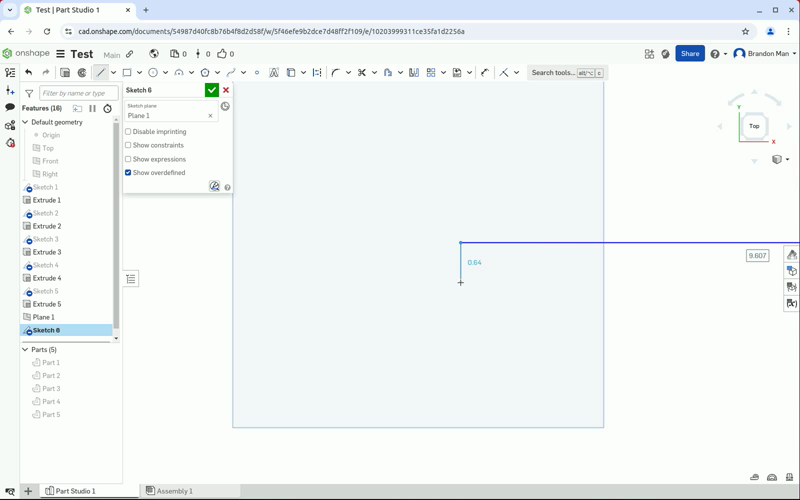
scroll(-6)
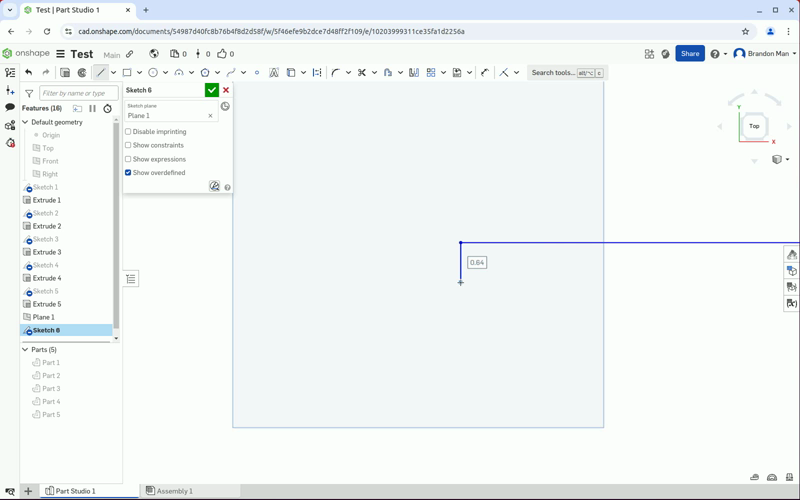
scroll(-6)
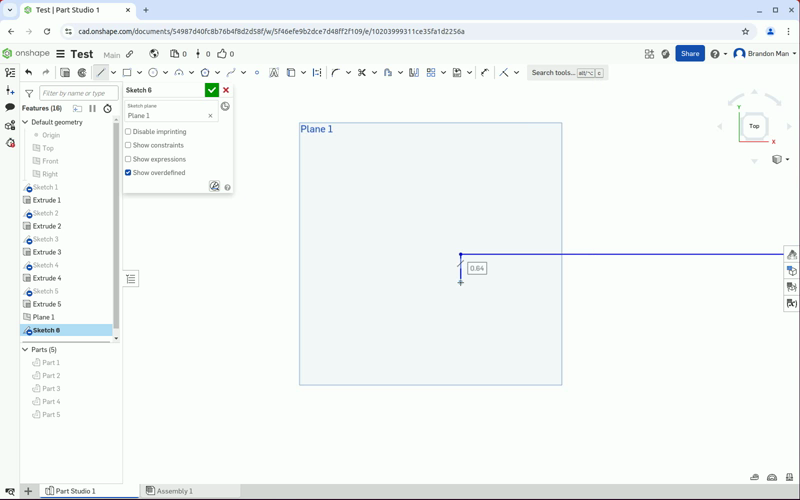
scroll(-6)
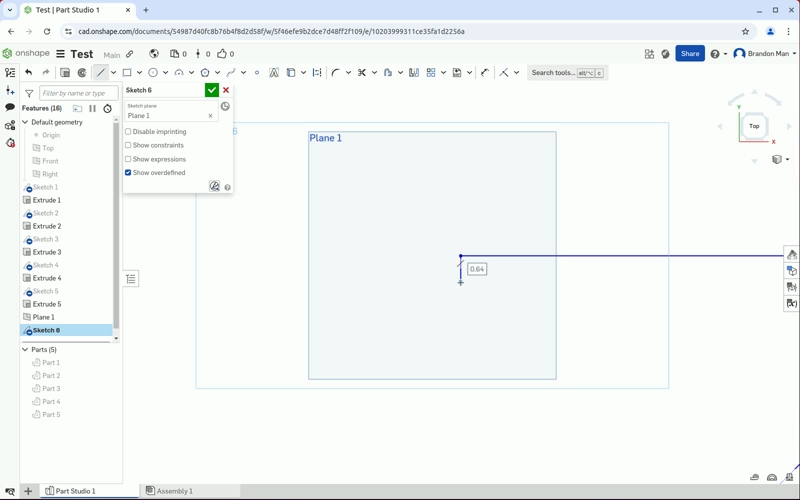
scroll(-6)
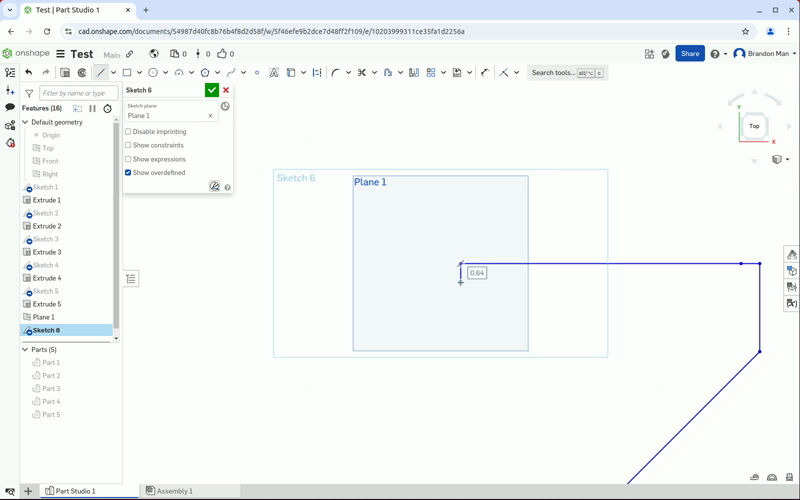
scroll(-6)
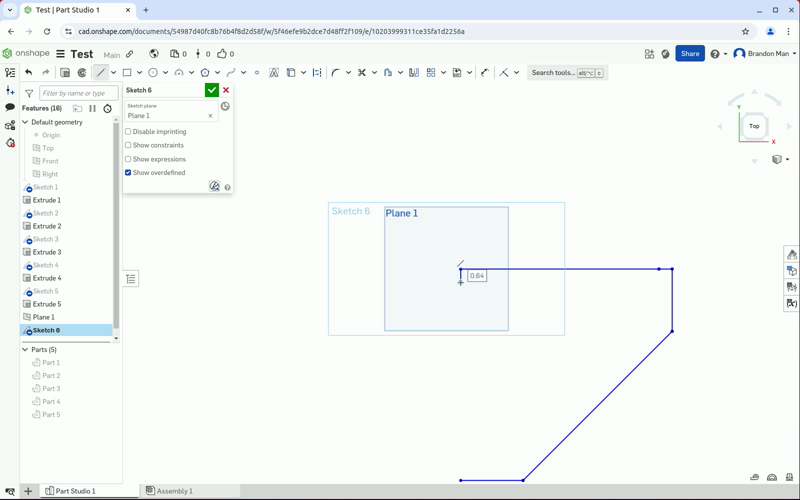
scroll(-6)
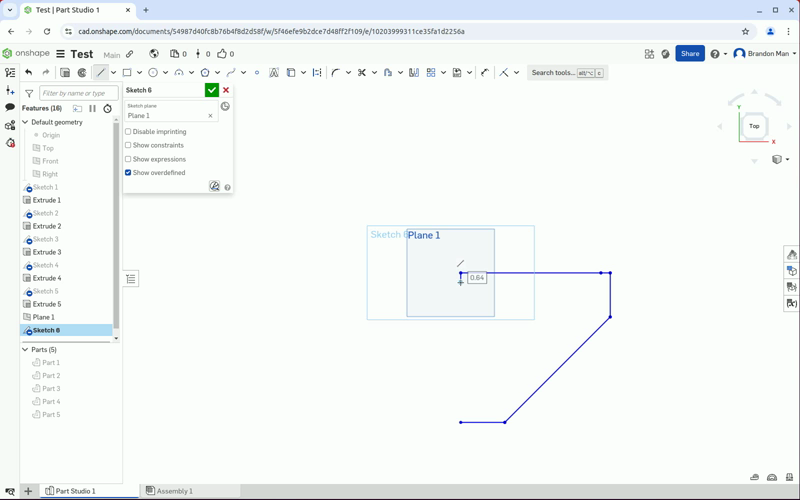
scroll(-6)
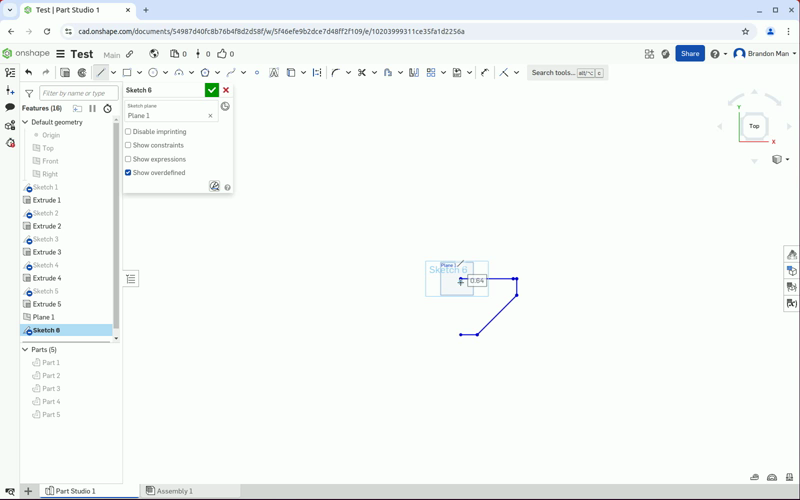
key_up(shift)
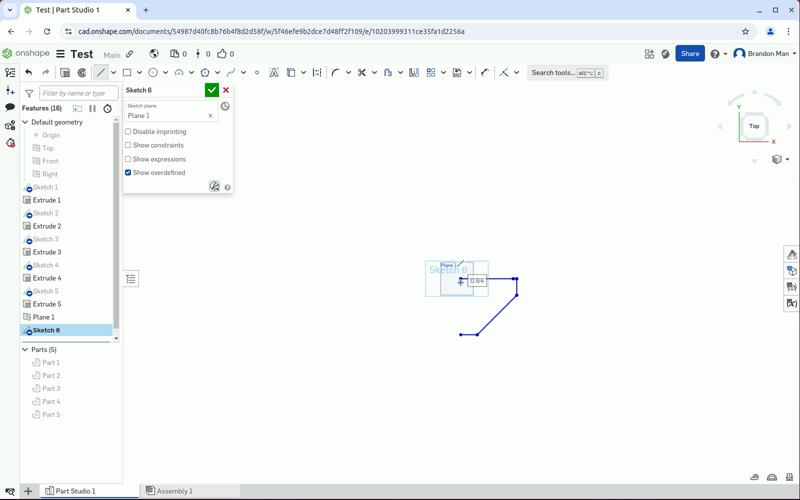
key_down(shift)
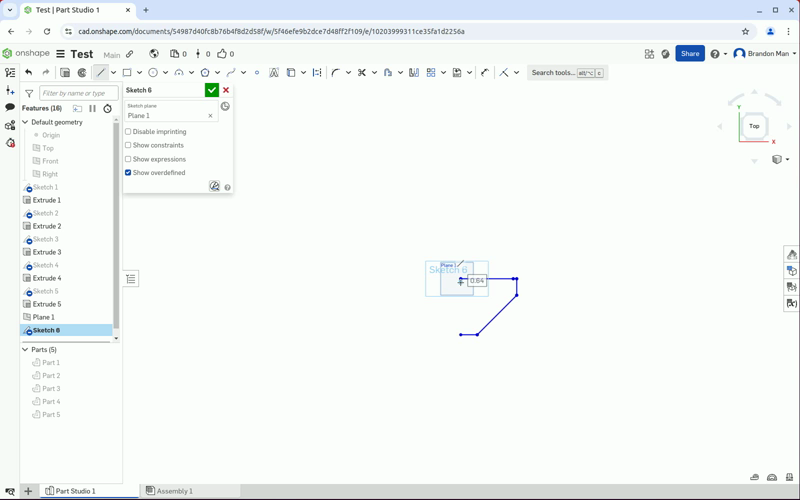
mouse_move(490, 282)
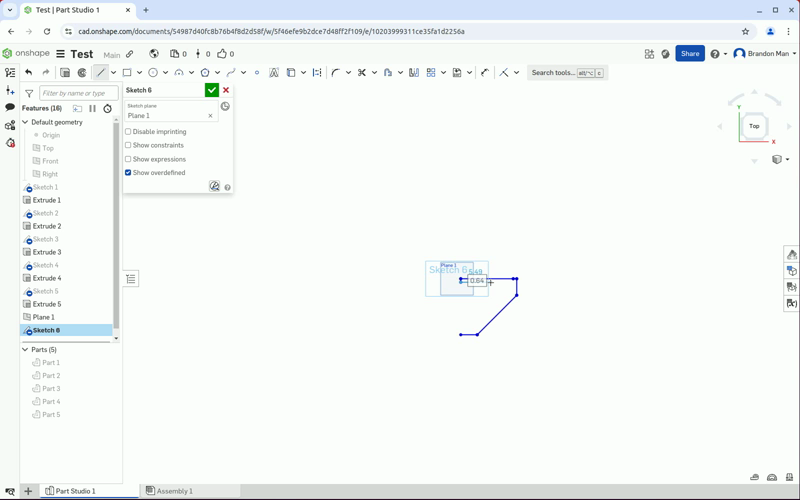
mouse_move(464, 282)
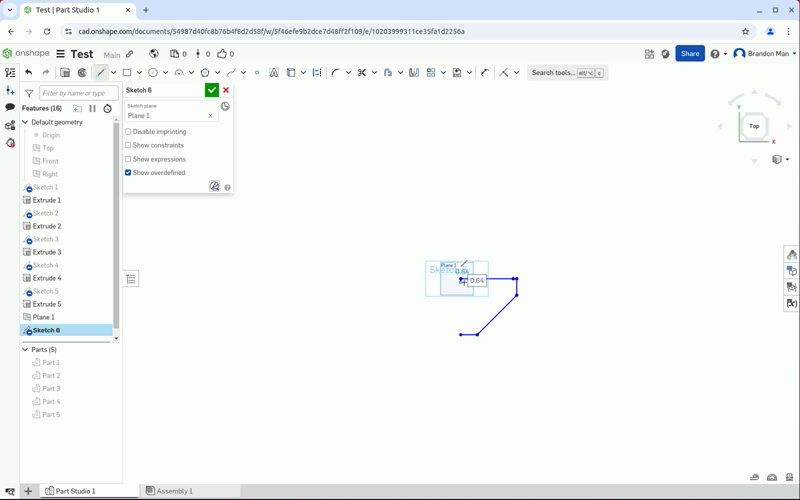
scroll(6)
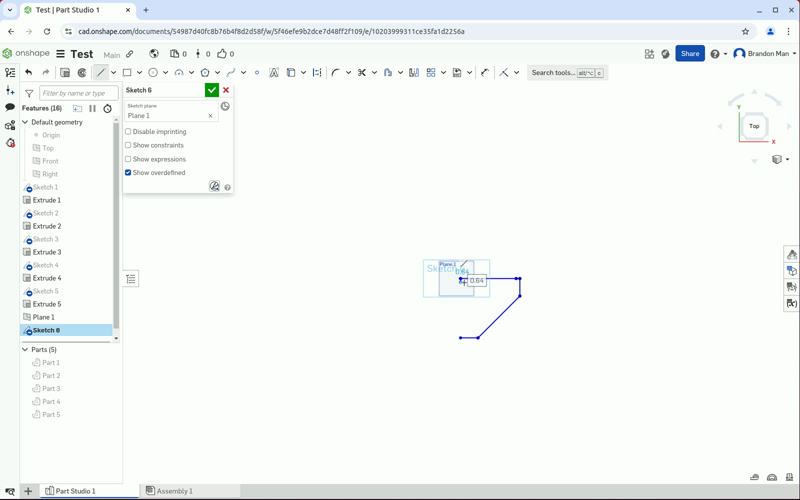
scroll(6)
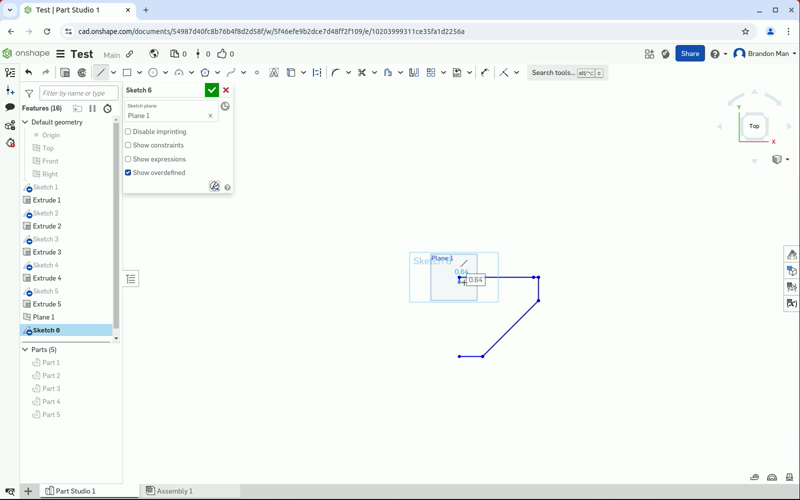
scroll(6)
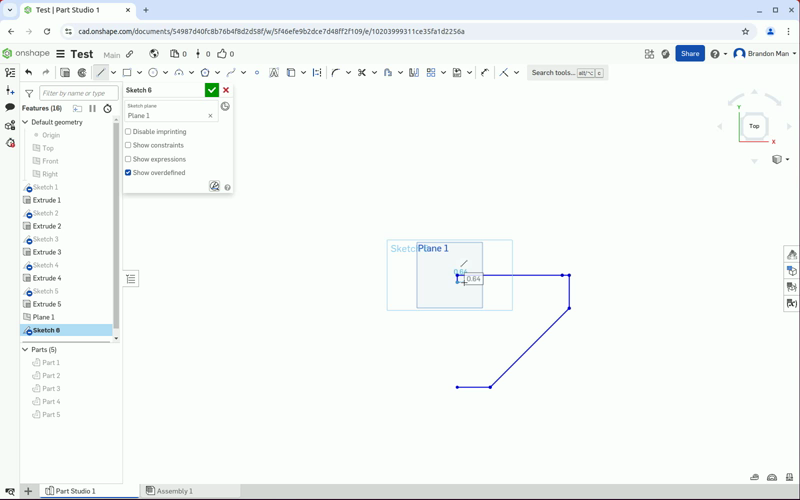
scroll(6)
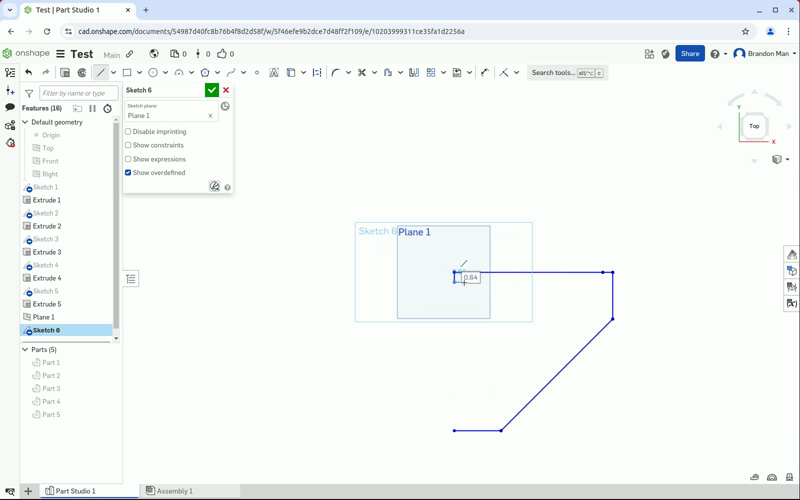
scroll(6)
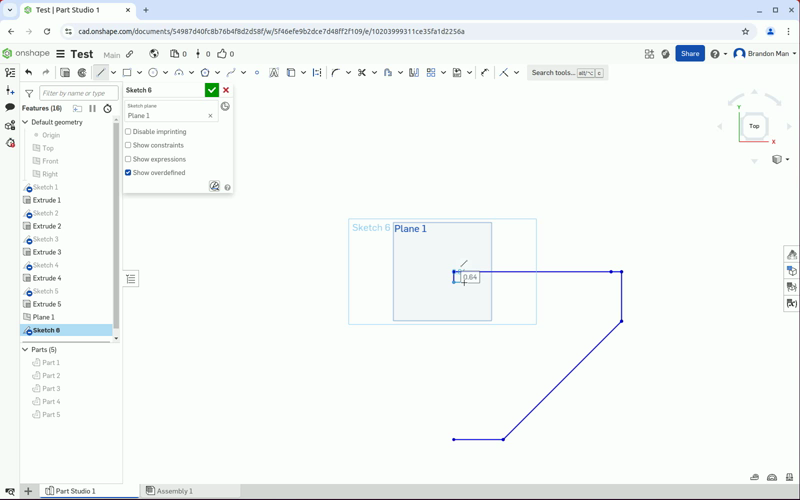
scroll(6)
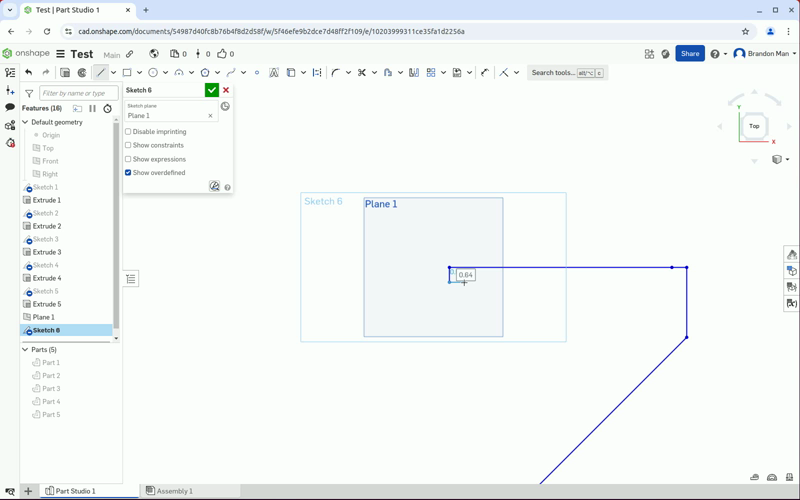
scroll(6)
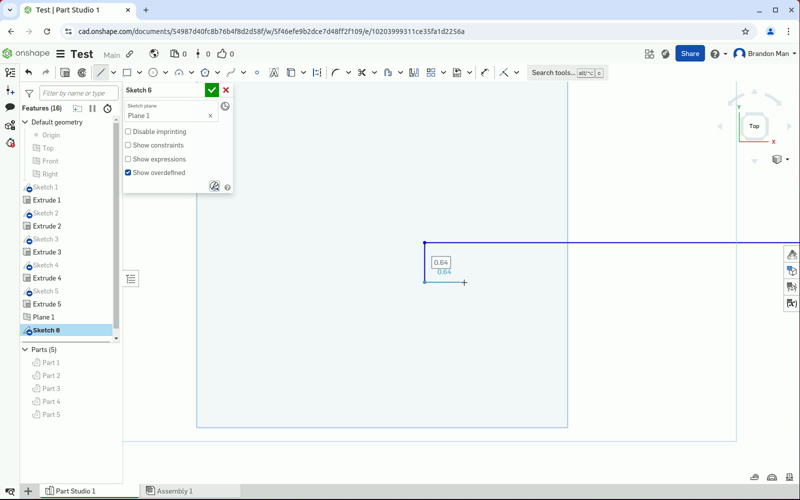
click(464, 282)
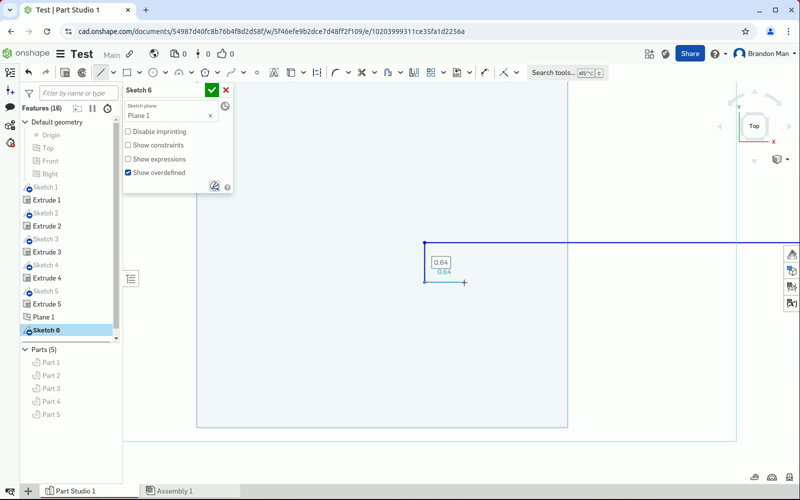
scroll(-6)
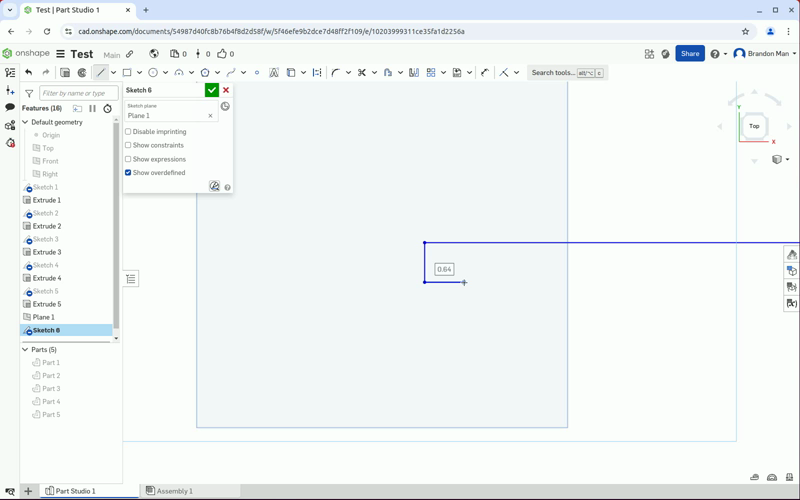
scroll(-6)
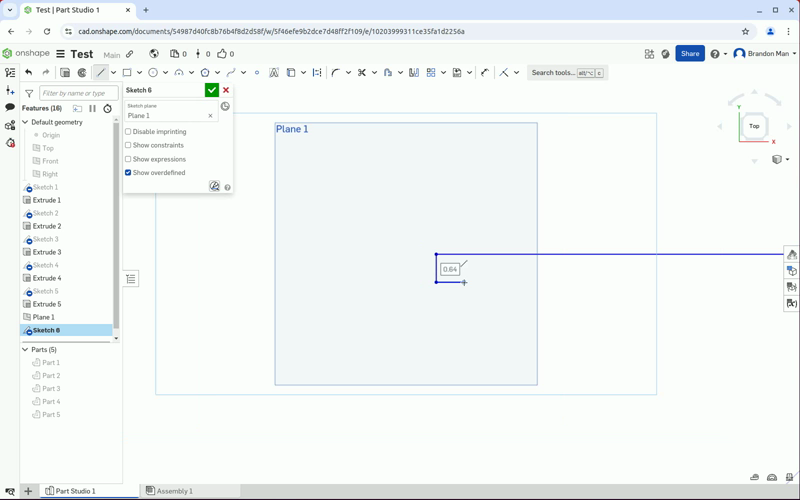
scroll(-6)
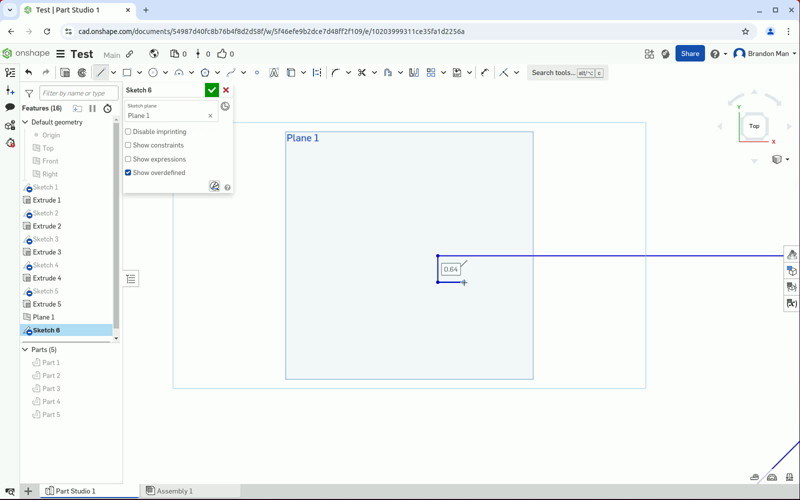
scroll(-6)
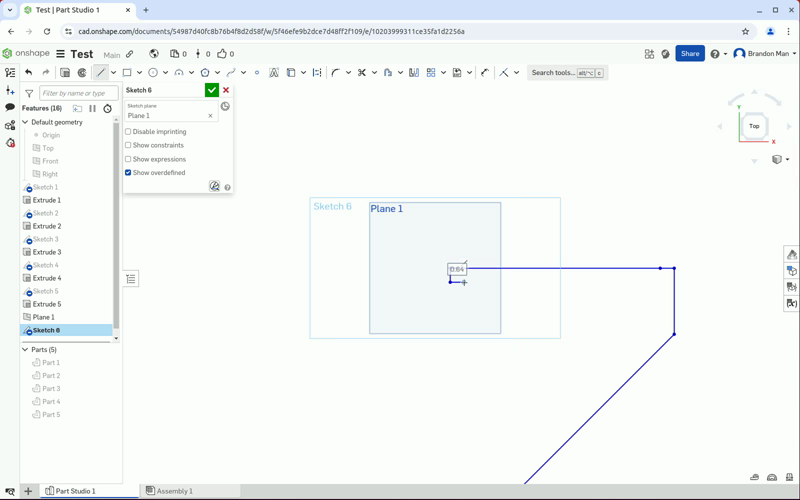
scroll(-6)
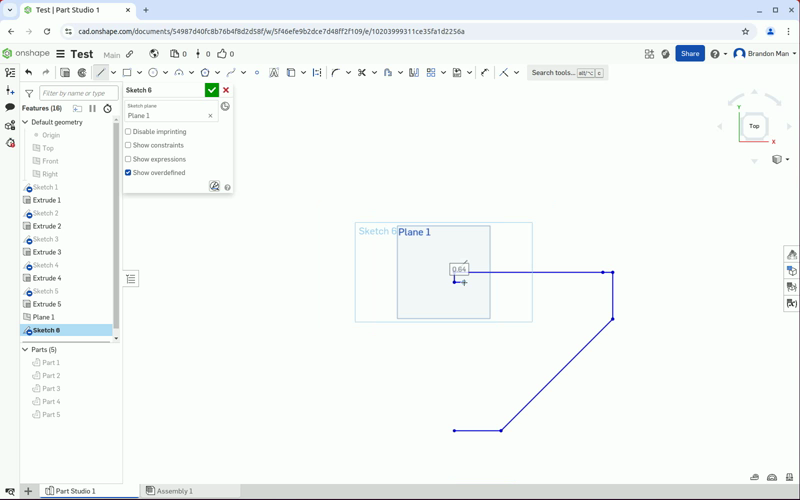
scroll(-6)
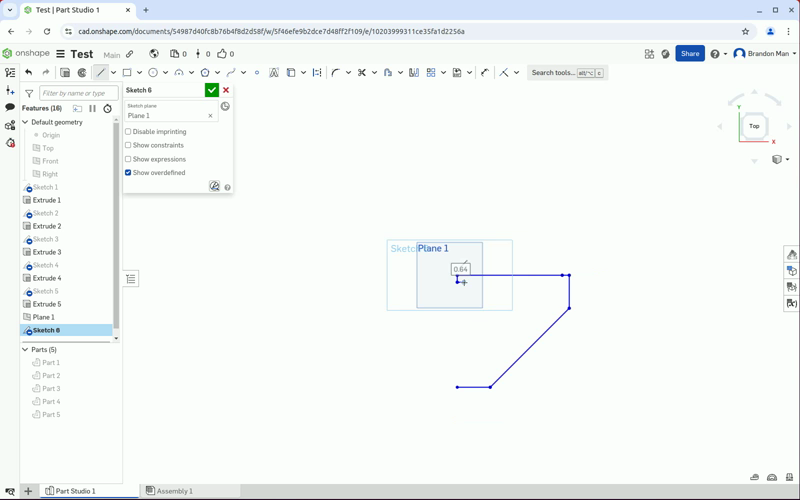
scroll(-6)
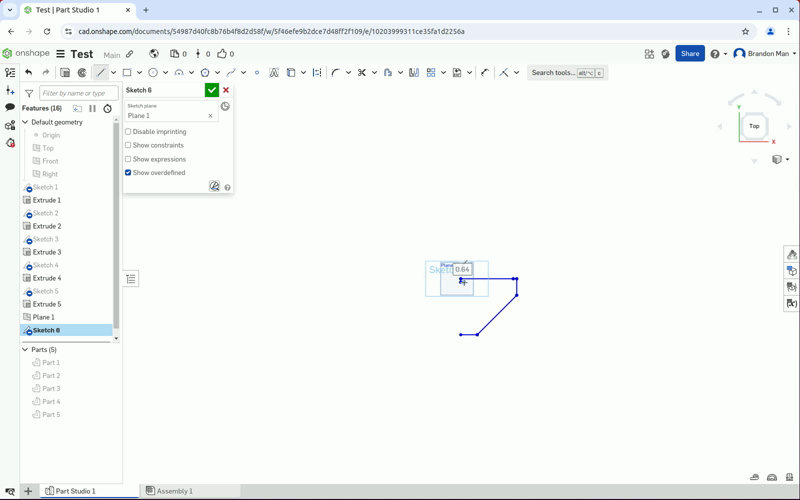
key_up(shift)
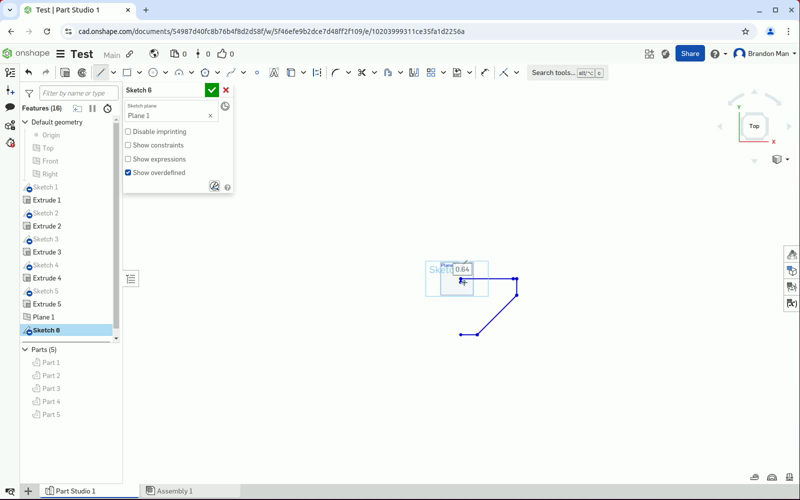
key_down(shift)
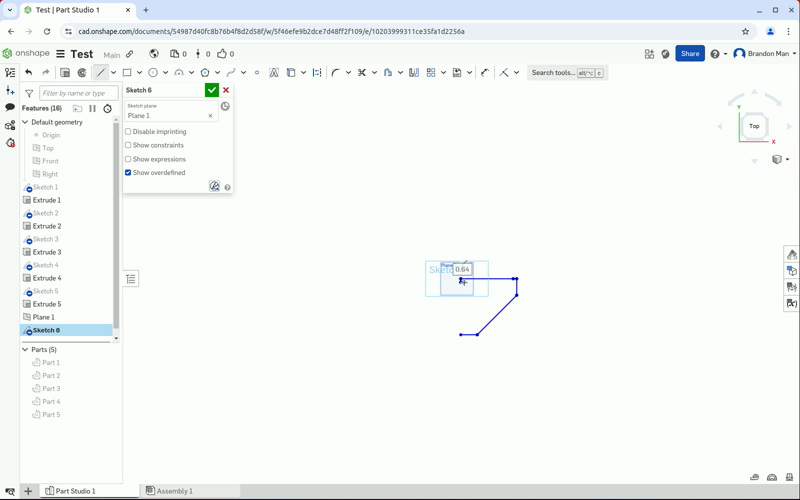
mouse_move(494, 282)
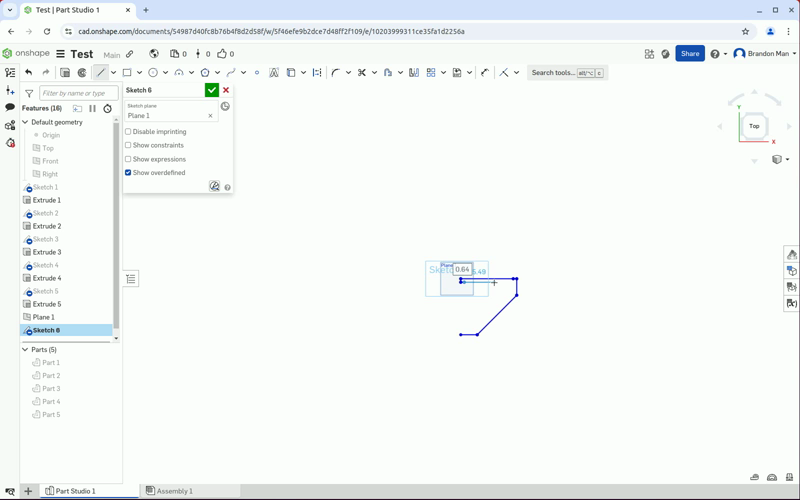
mouse_move(464, 330)
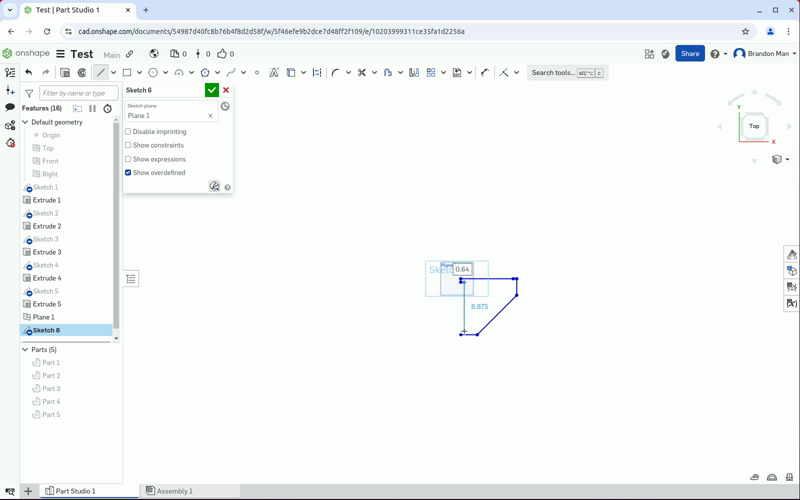
click(464, 330)
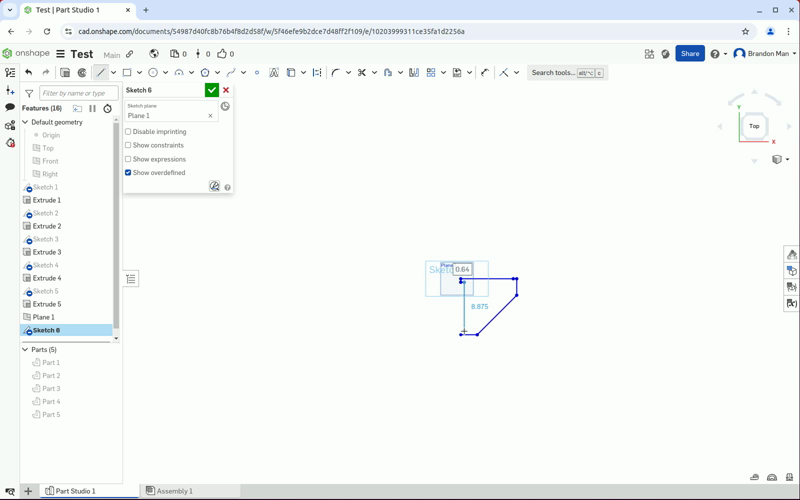
key_up(shift)
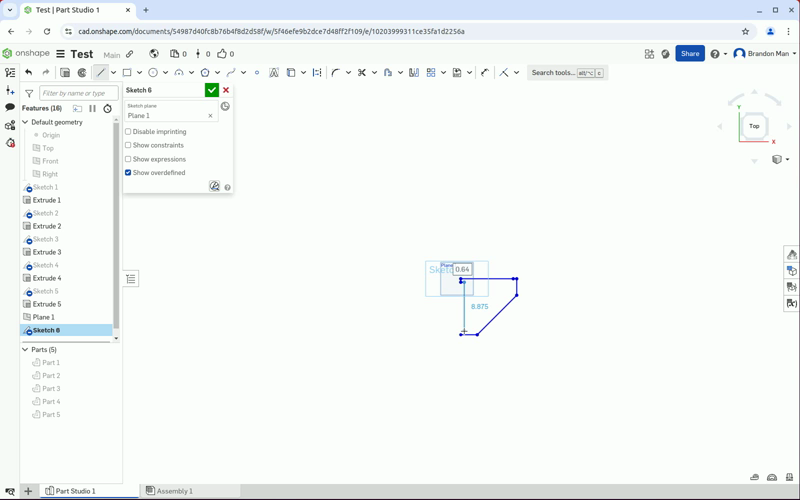
key_down(shift)
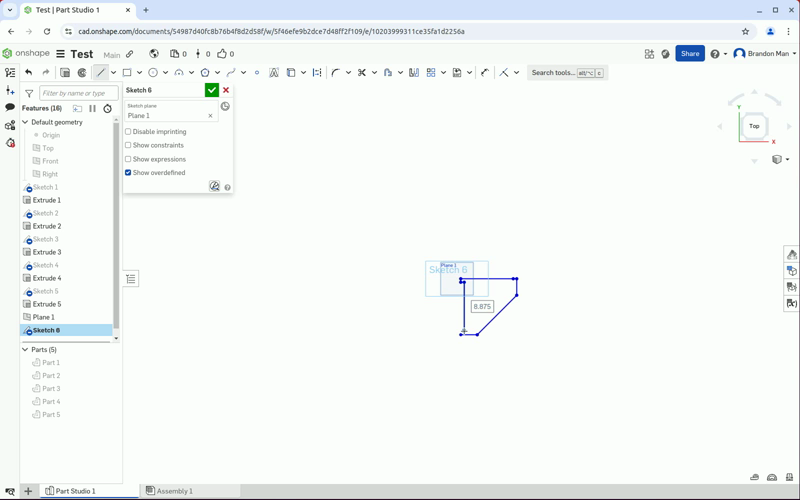
mouse_move(494, 330)
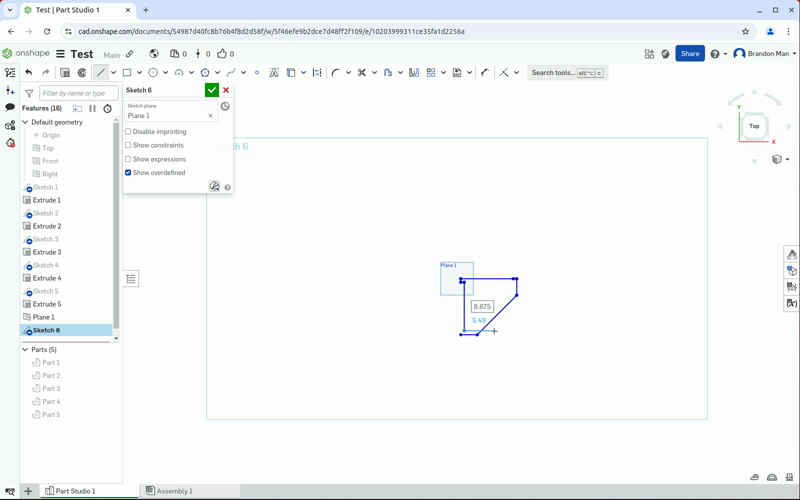
mouse_move(460, 330)
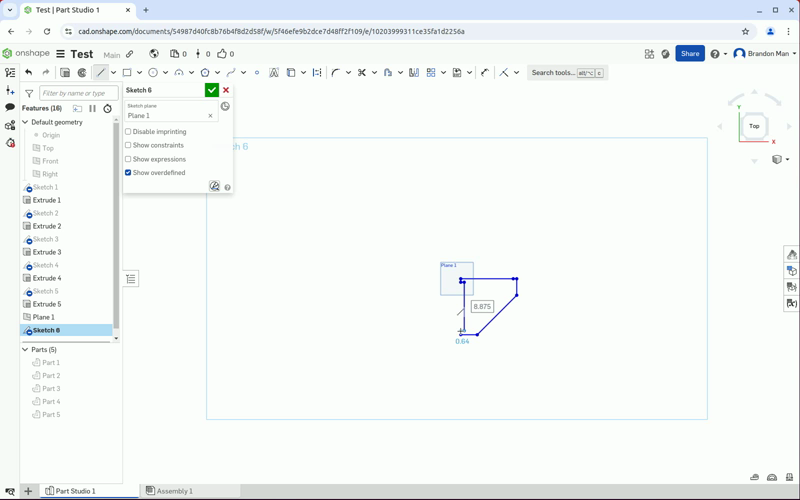
scroll(6)
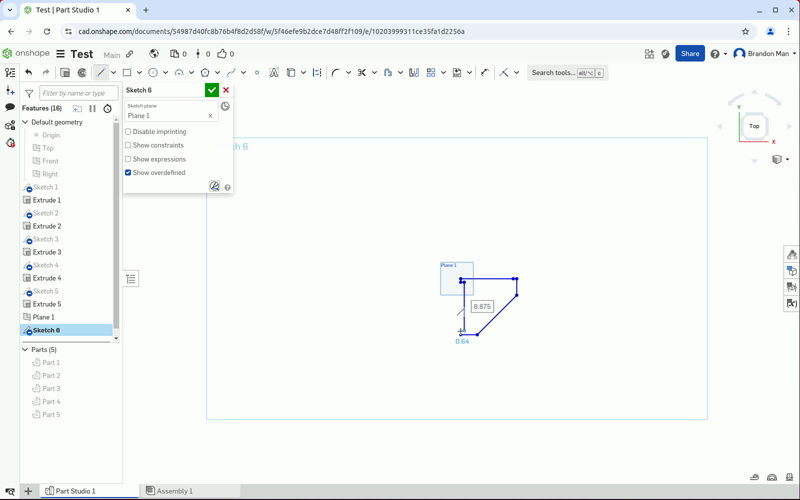
scroll(6)
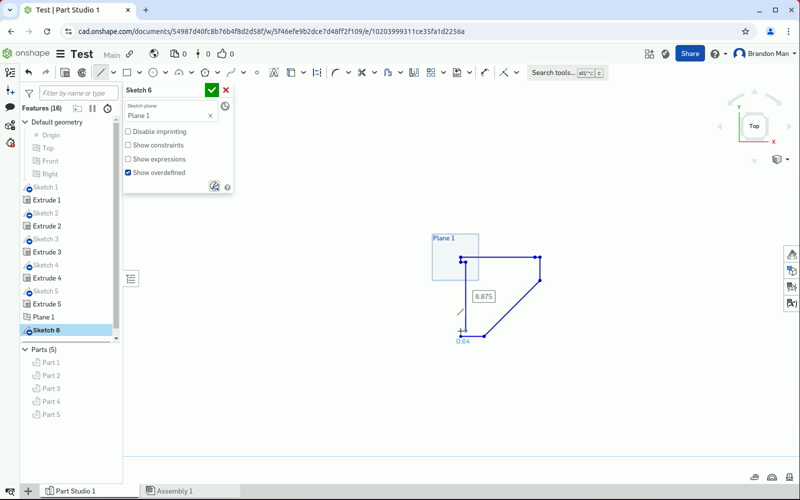
scroll(6)
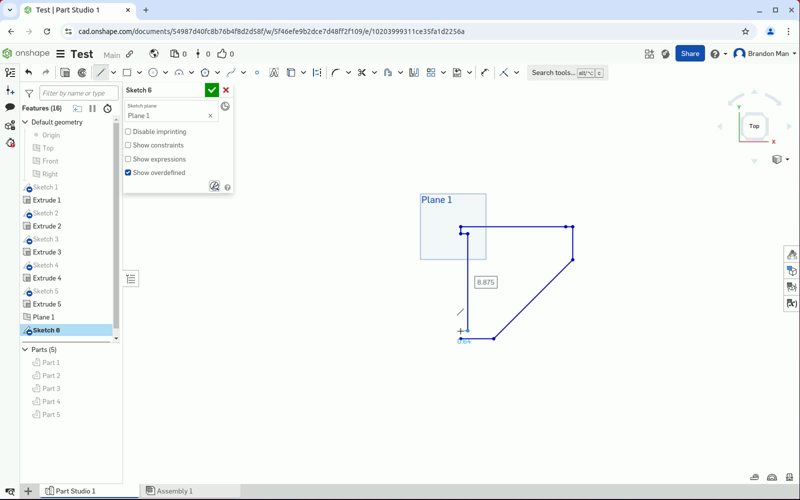
scroll(6)
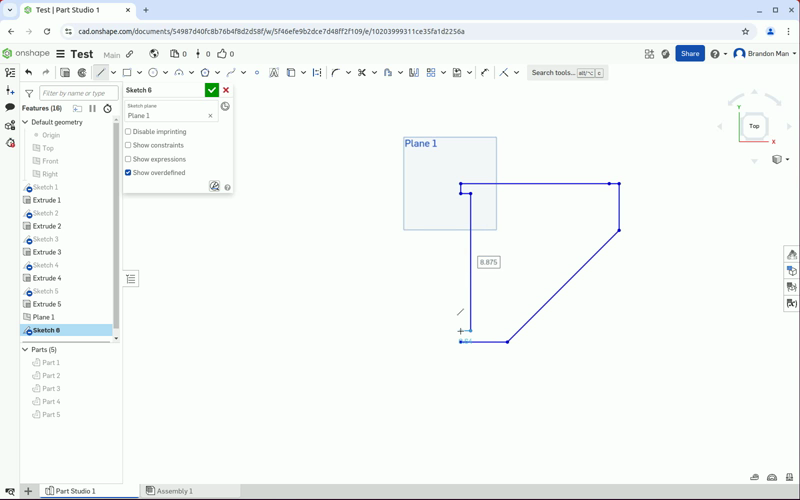
scroll(6)
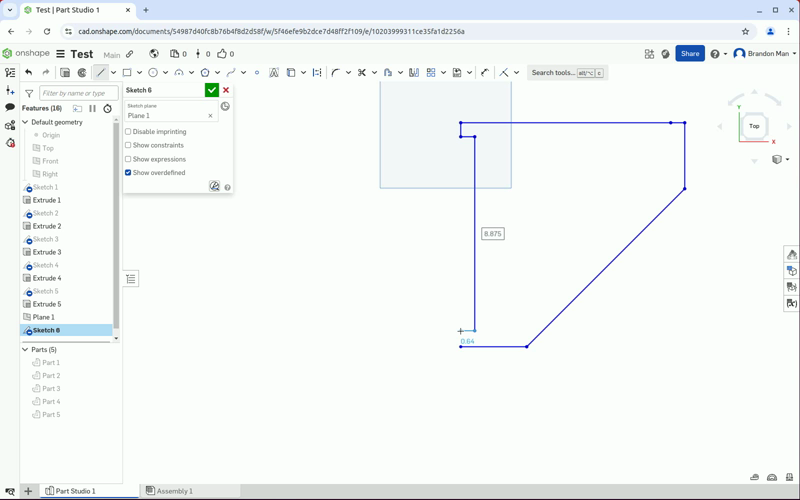
scroll(6)
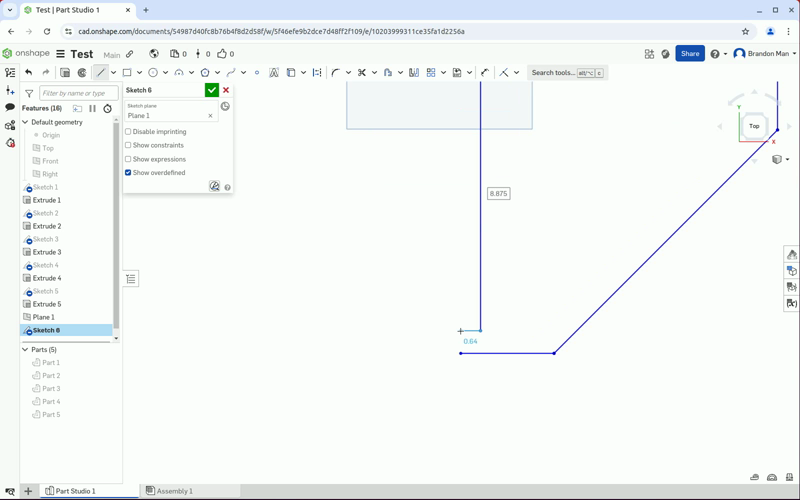
scroll(6)
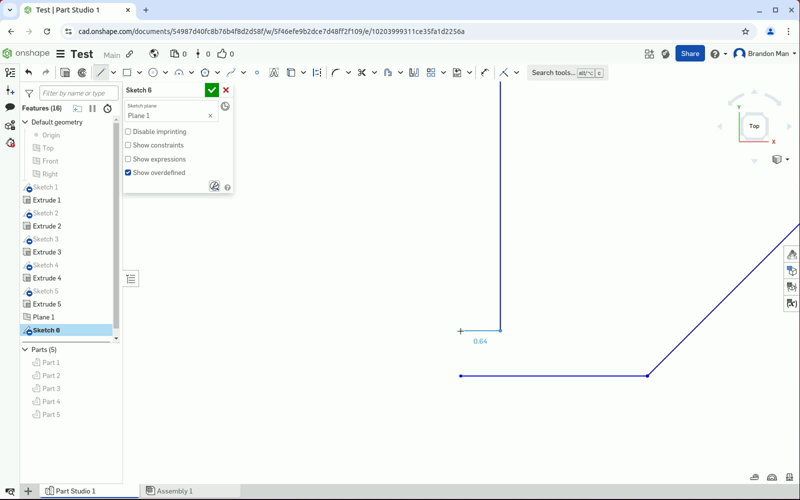
click(460, 330)
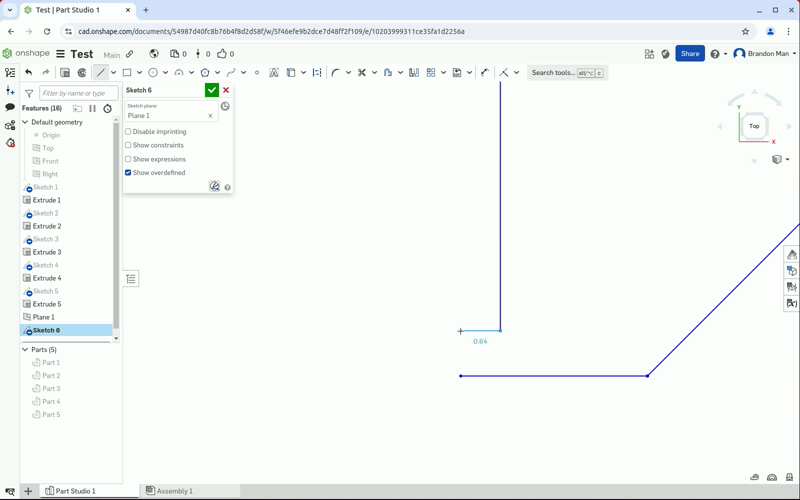
scroll(-6)
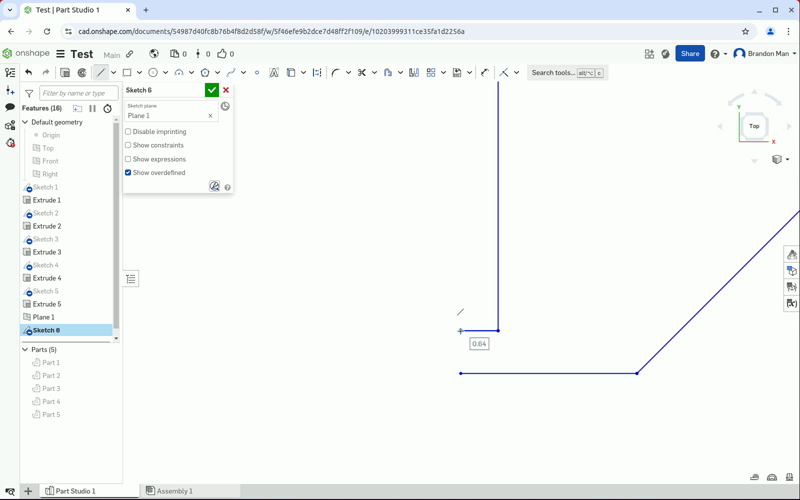
scroll(-6)
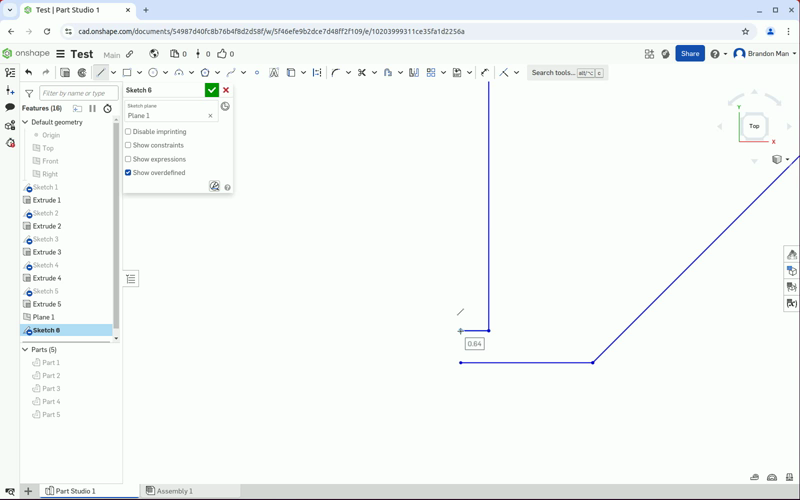
scroll(-6)
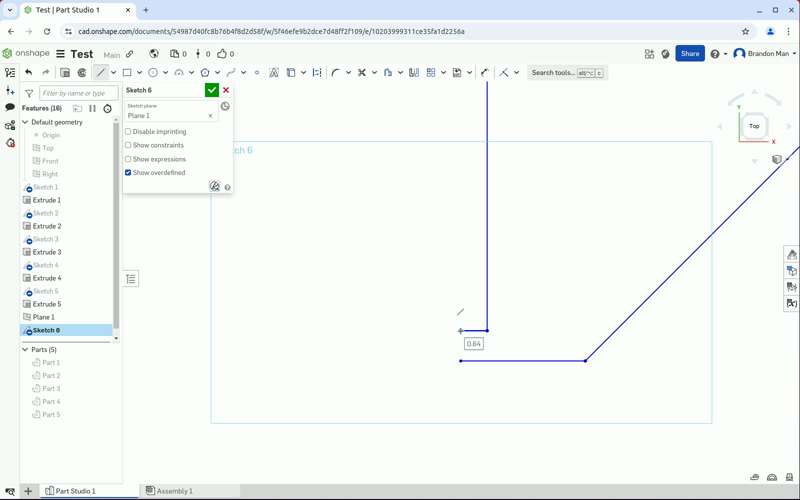
scroll(-6)
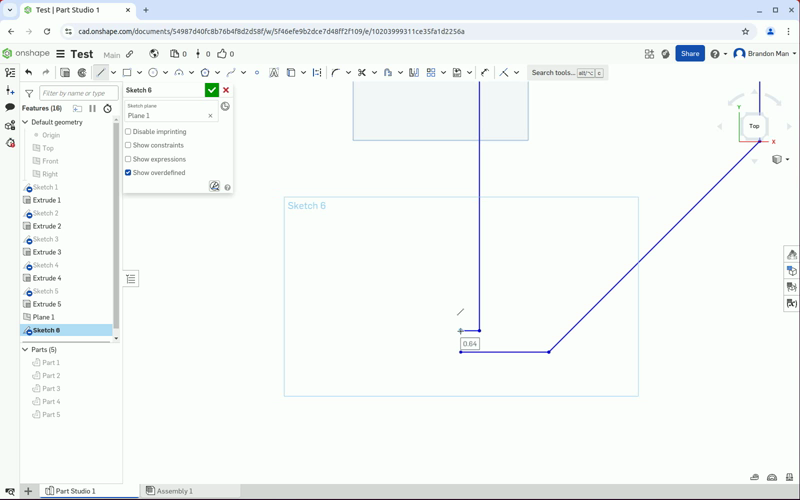
scroll(-6)
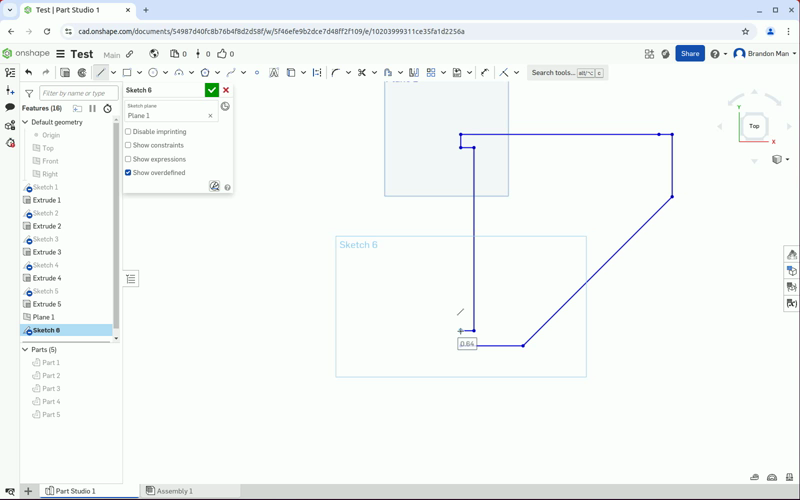
scroll(-6)
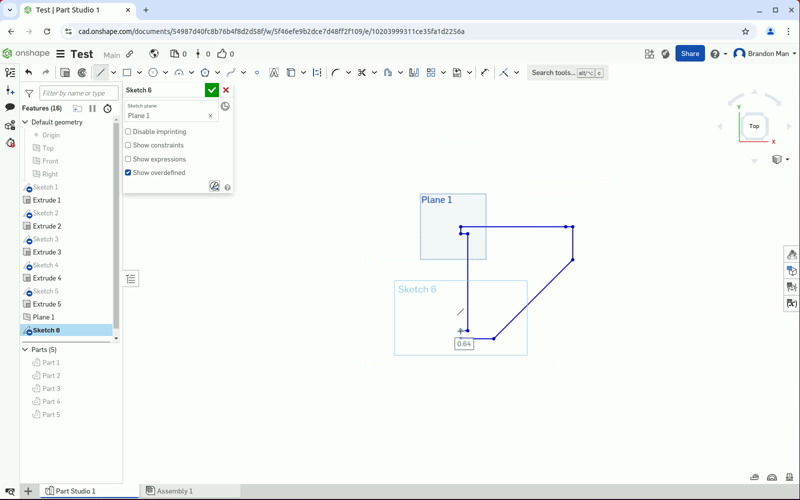
scroll(-6)
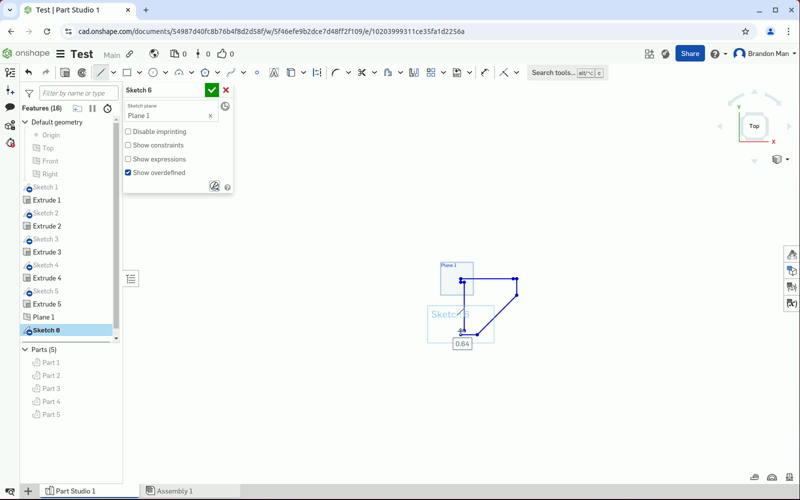
key_up(shift)
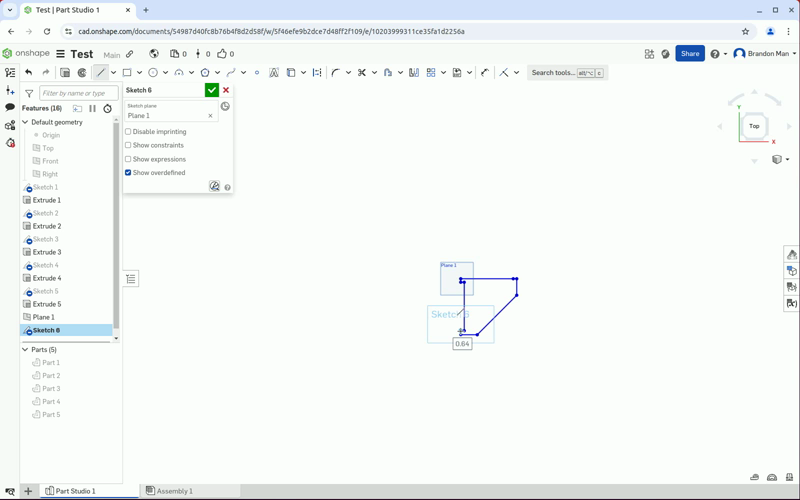
mouse_move(490, 330)
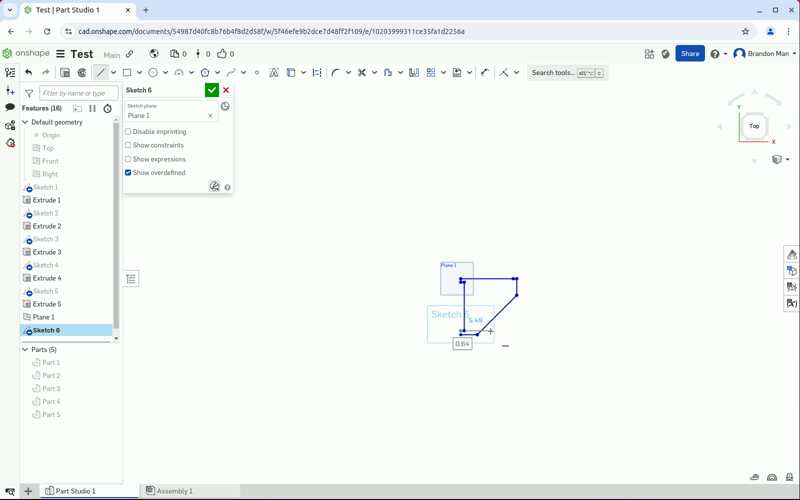
key_down(shift)
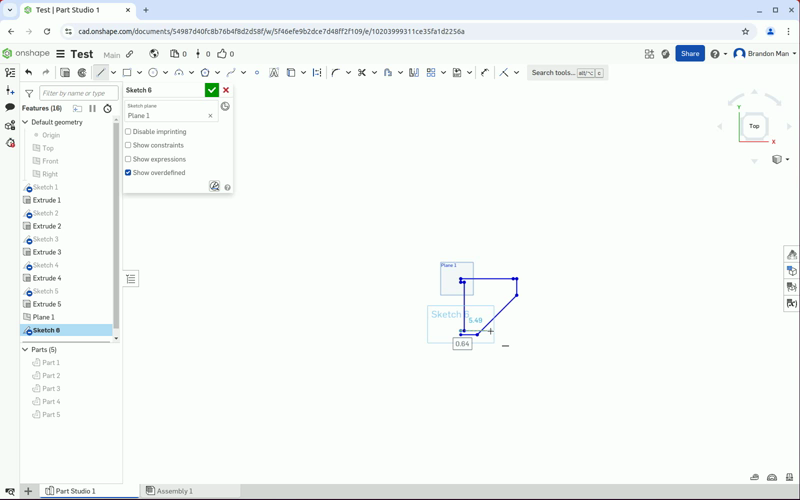
mouse_move(460, 334)
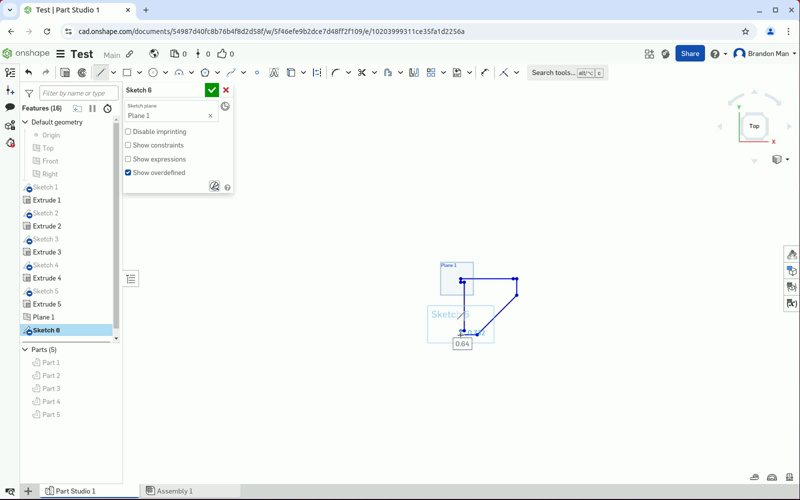
scroll(6)
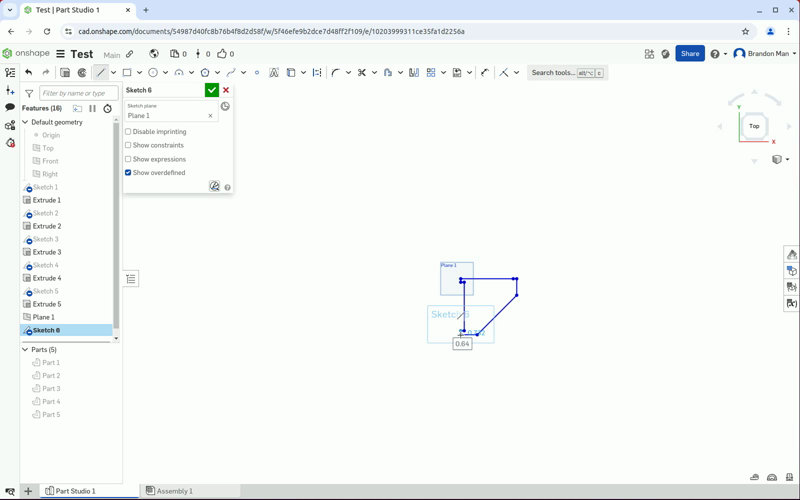
scroll(6)
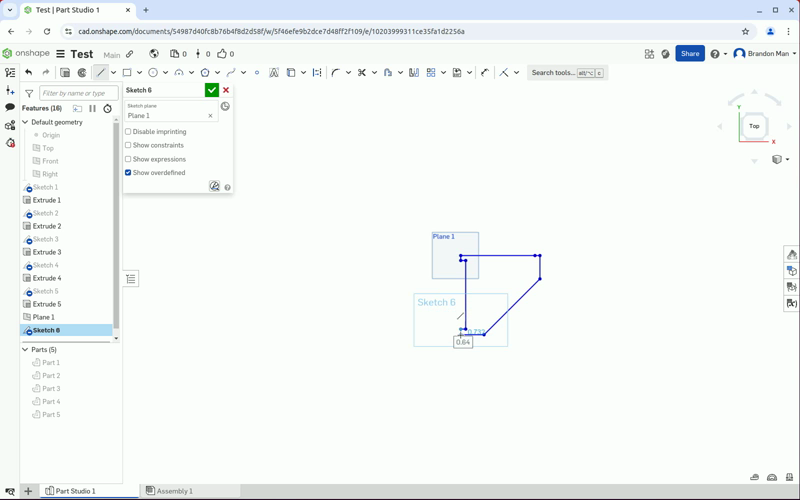
scroll(6)
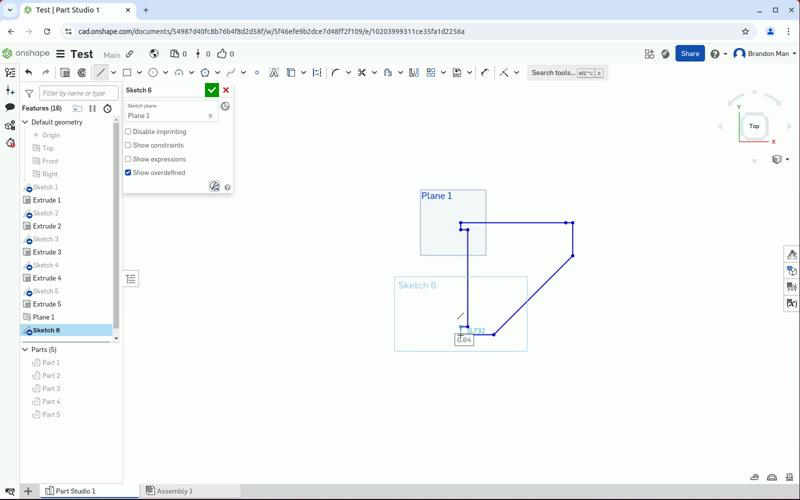
scroll(6)
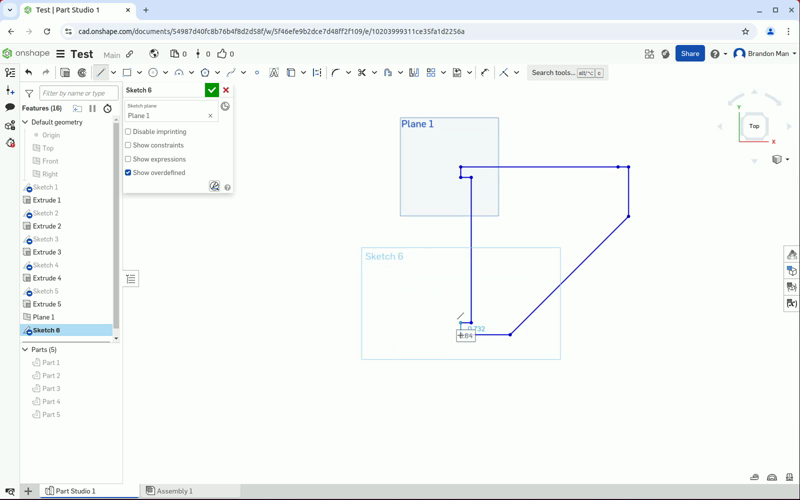
scroll(6)
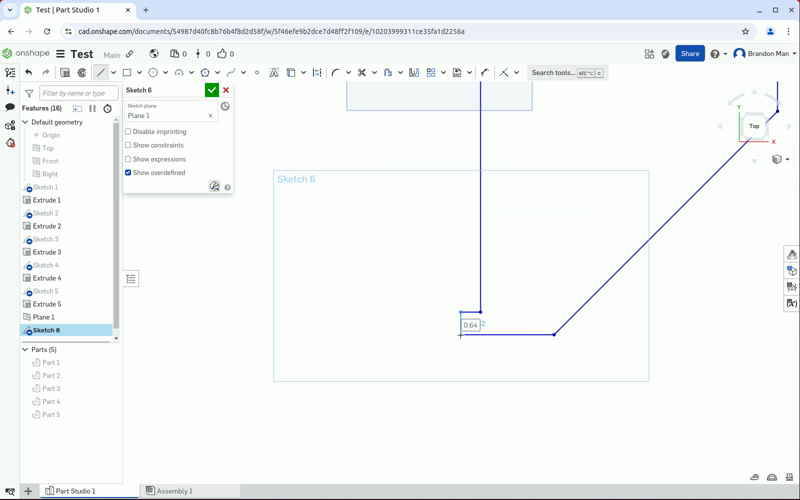
scroll(6)
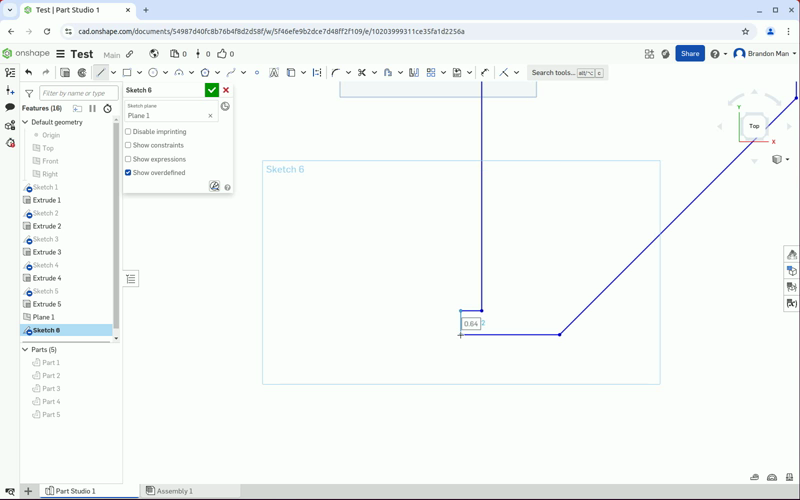
scroll(6)
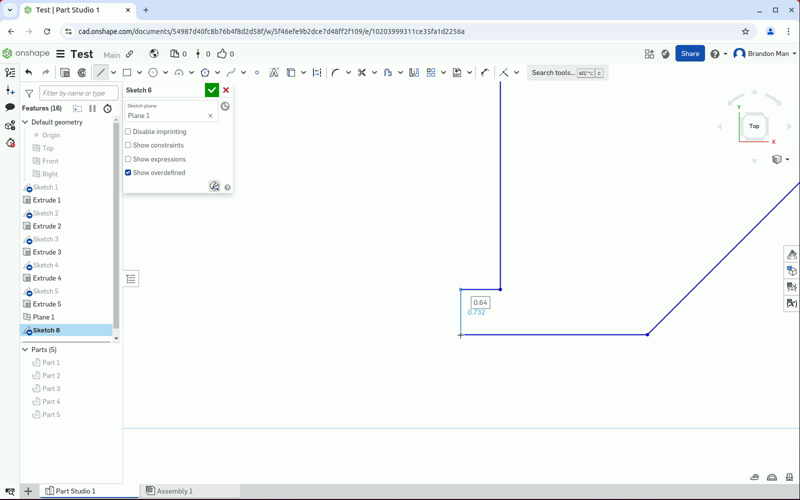
key_up(shift)
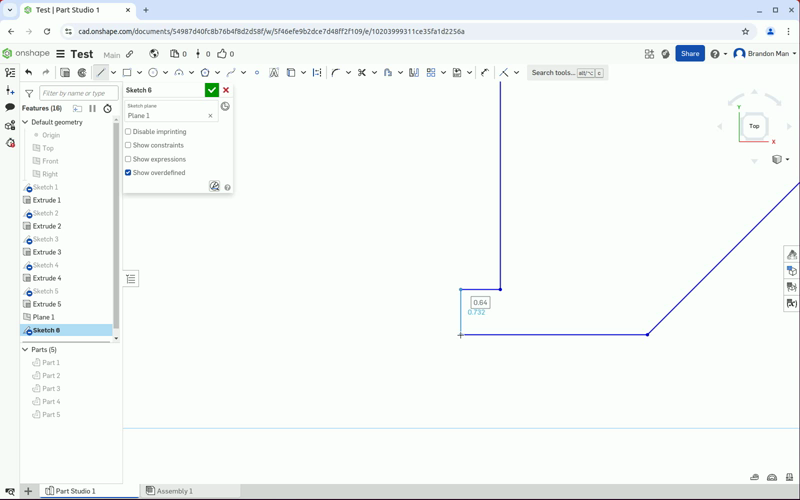
click(460, 334)
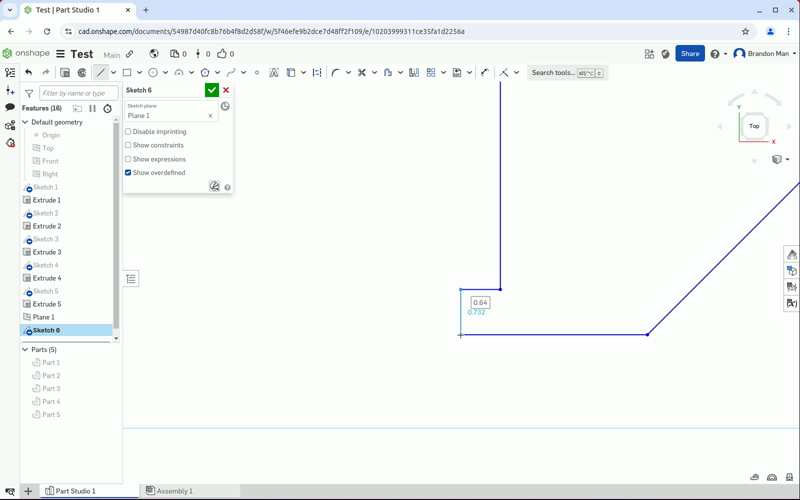
scroll(-6)
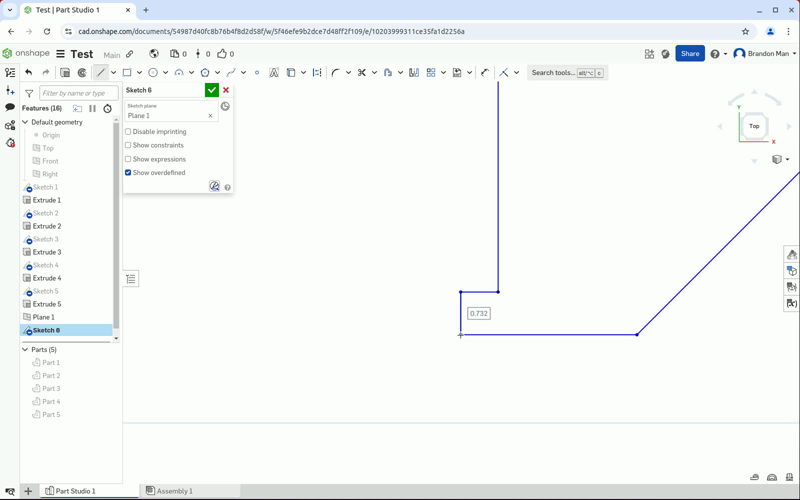
scroll(-6)
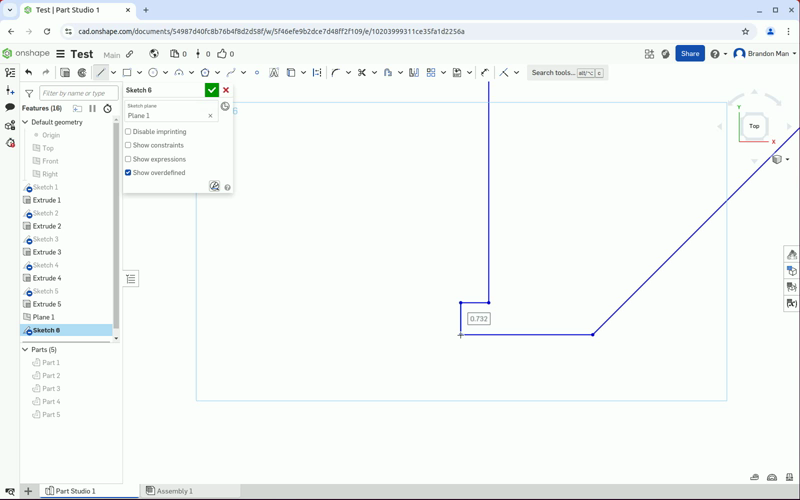
scroll(-6)
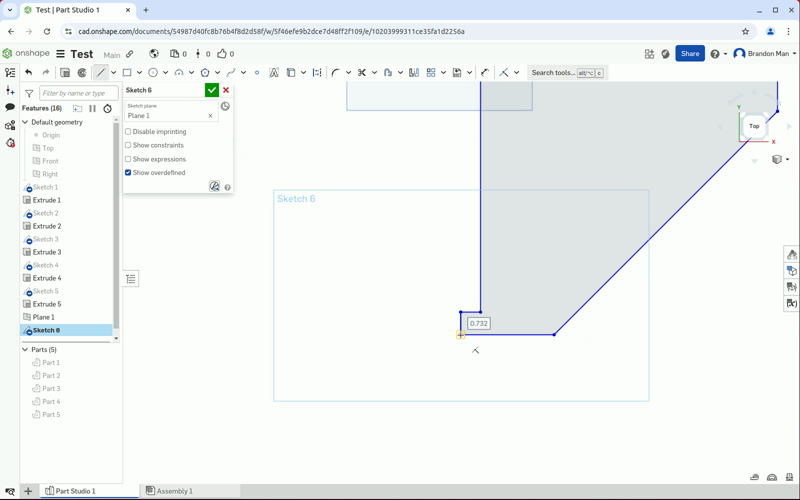
scroll(-6)
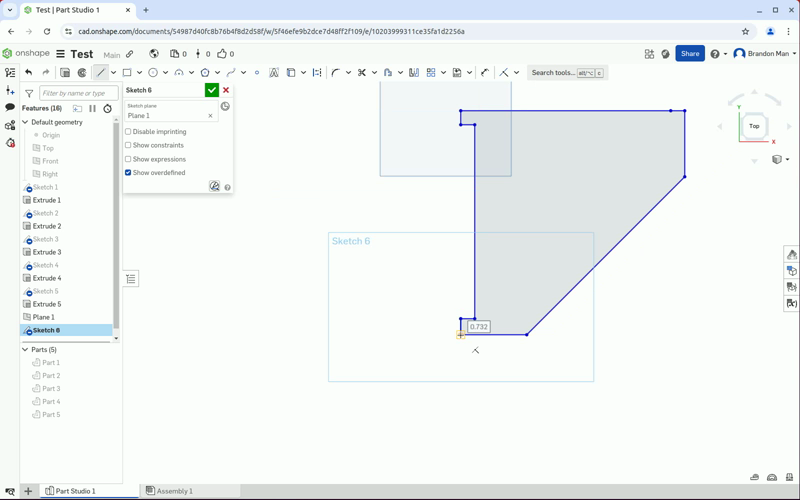
scroll(-6)
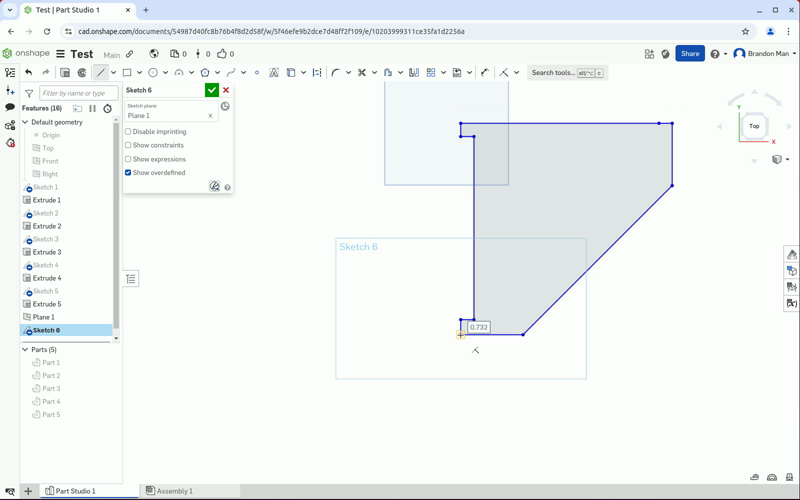
scroll(-6)
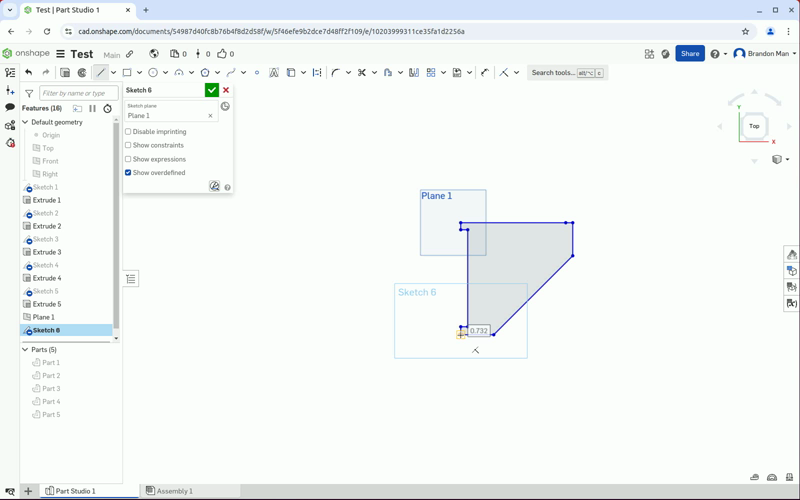
scroll(-6)
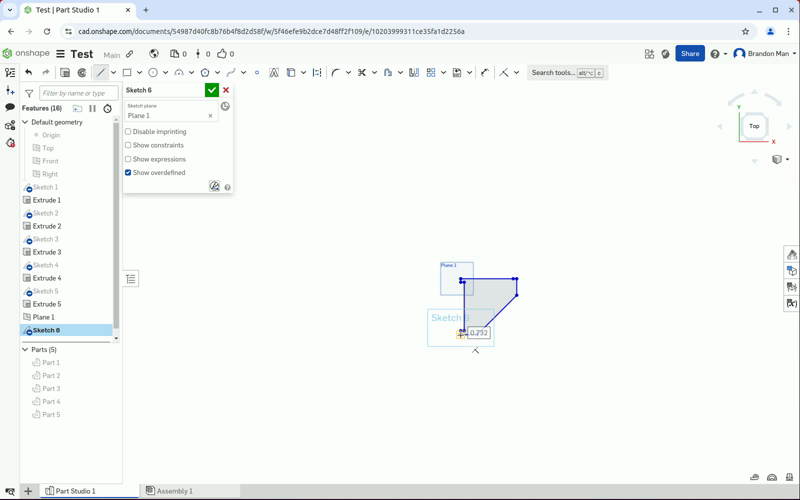
key(esc)
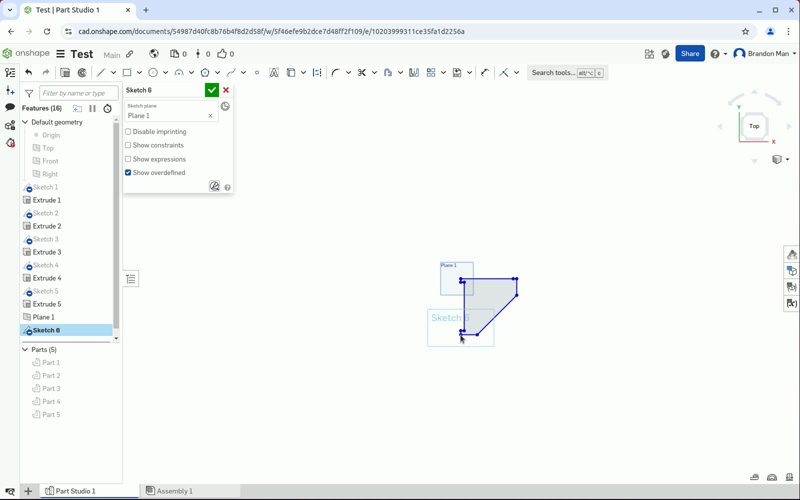
mouse_move(474, 329)
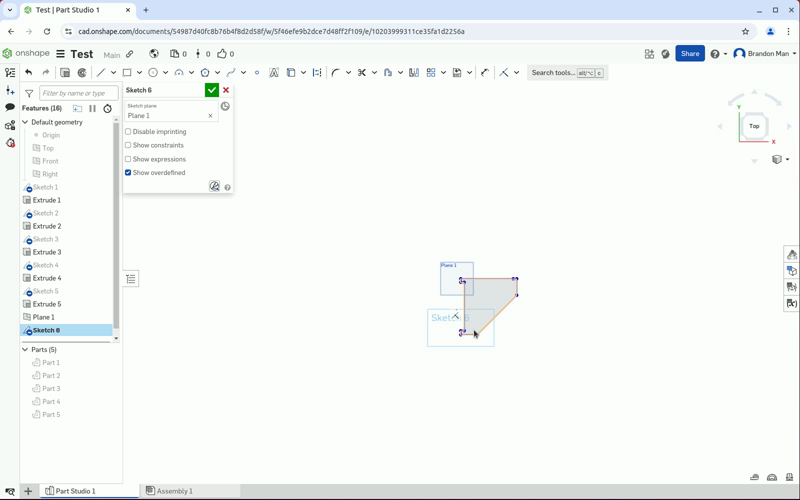
click(474, 329)
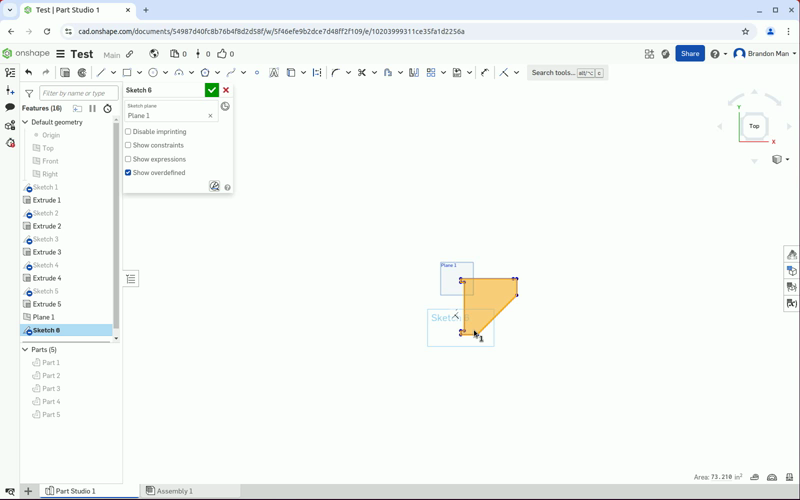
mouse_move(73, 352)
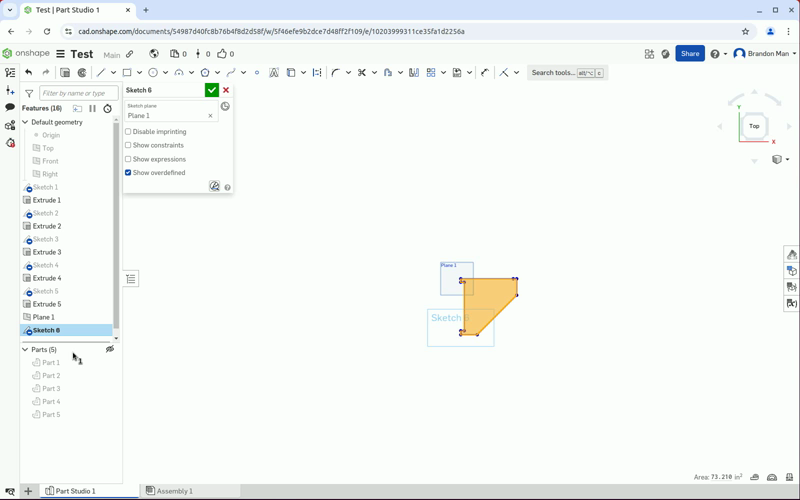
key(shift+y)
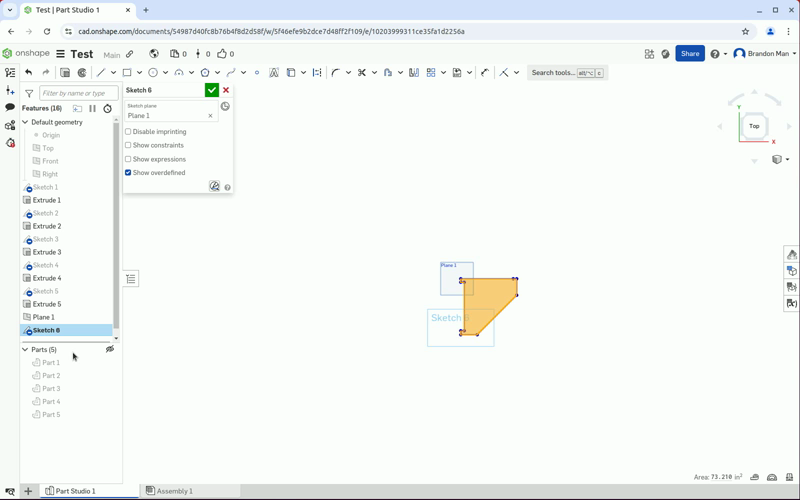
key(shift+e)
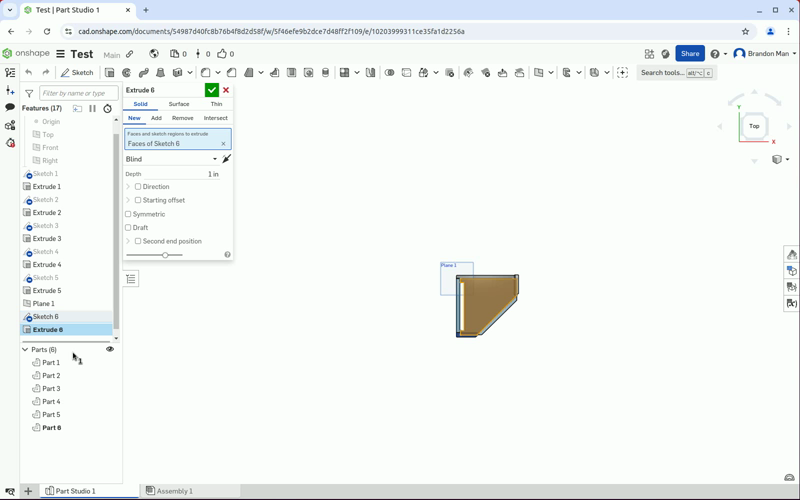
mouse_move(143, 106)
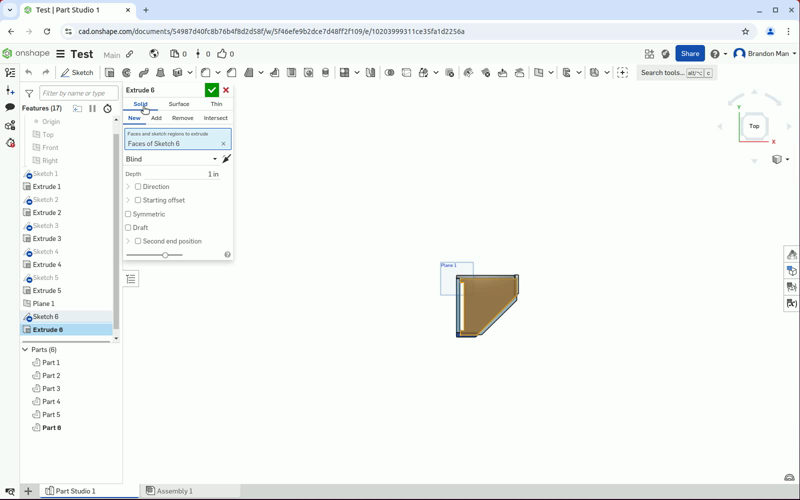
click(143, 106)
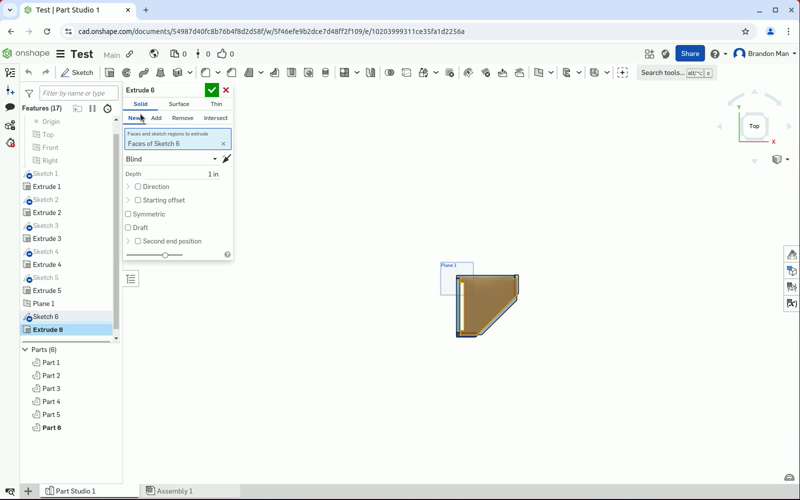
mouse_move(137, 120)
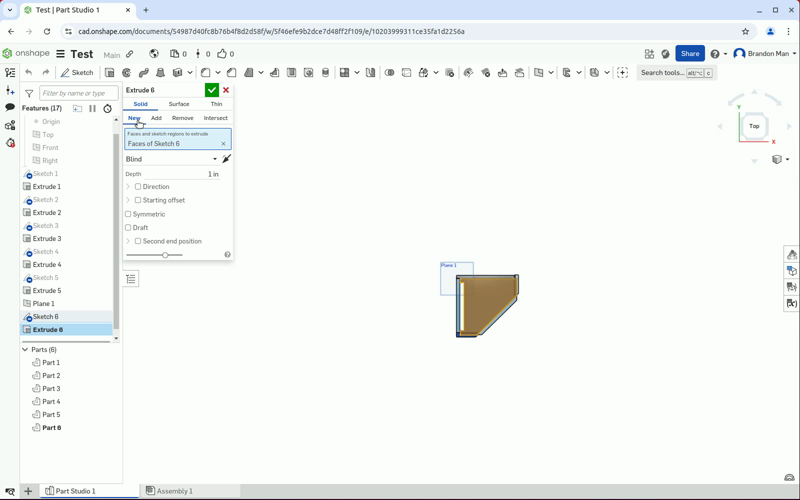
click(137, 120)
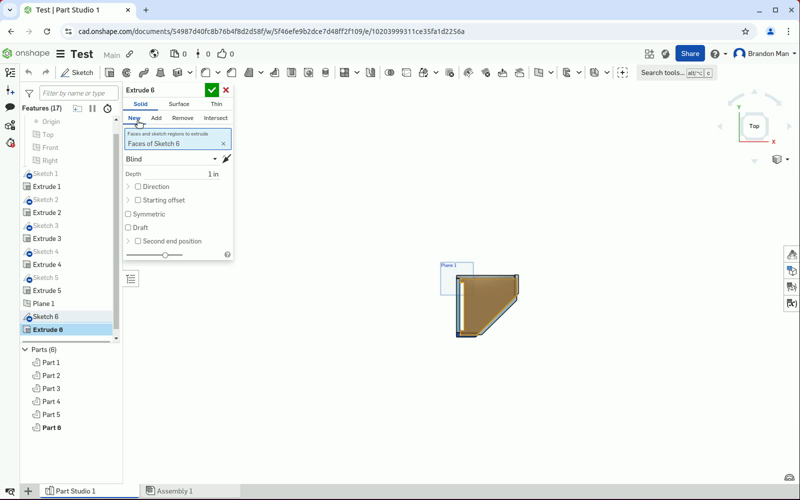
key(tab, 4)
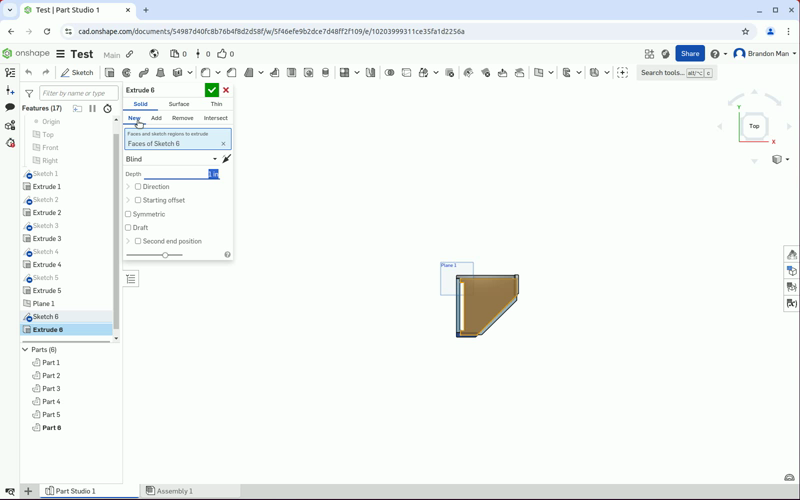
text(0.722)
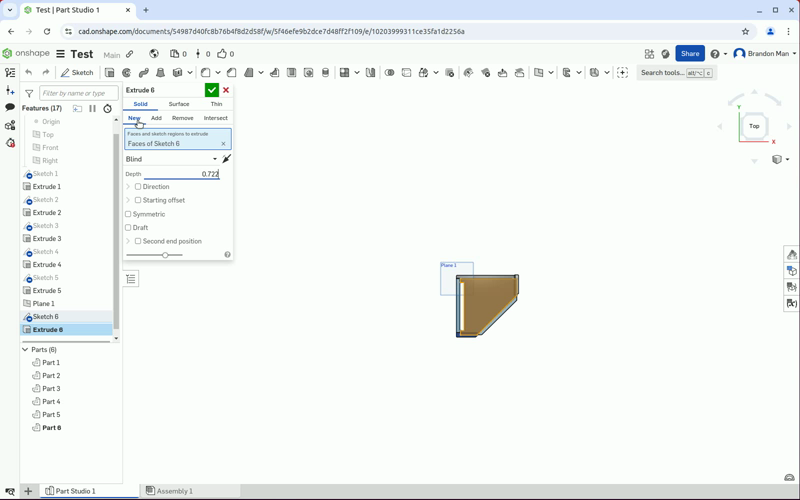
key(enter)
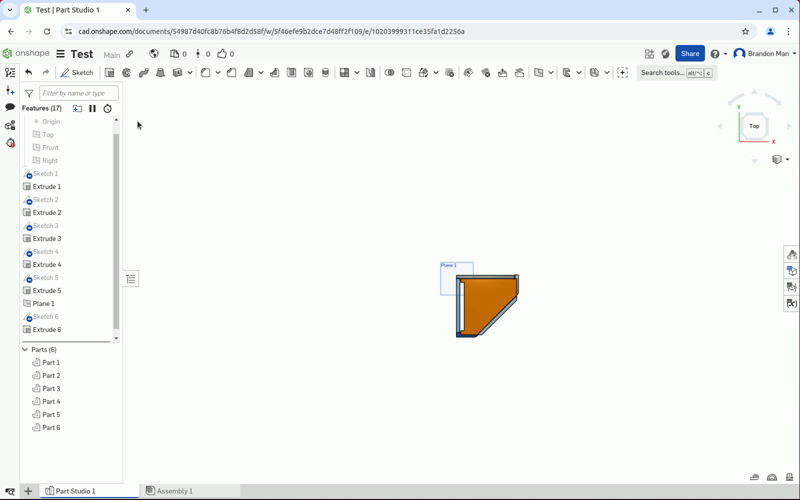
key(shift+h)
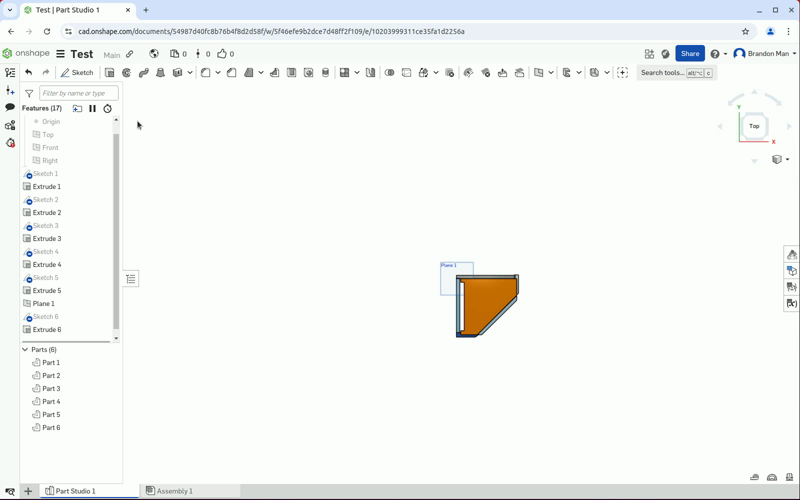
key(shift+h)
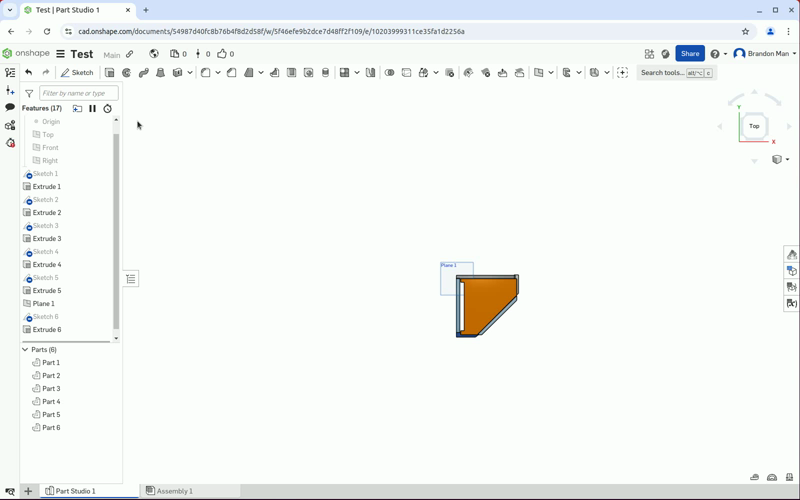
mouse_move(69, 176)
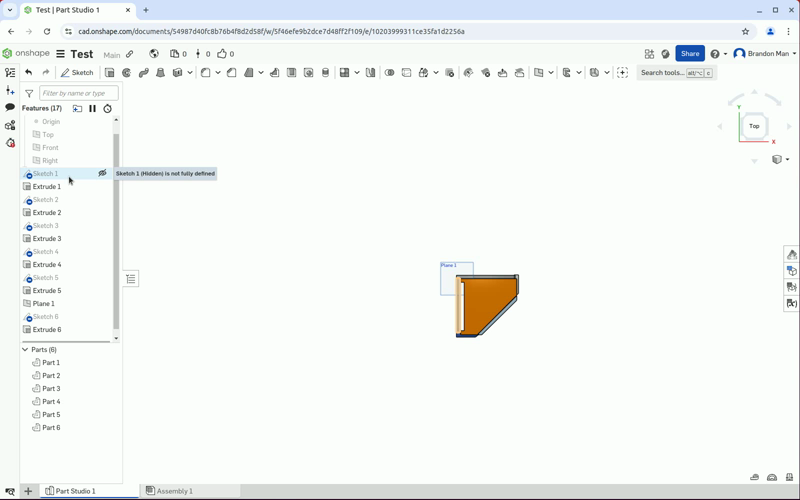
click(69, 176)
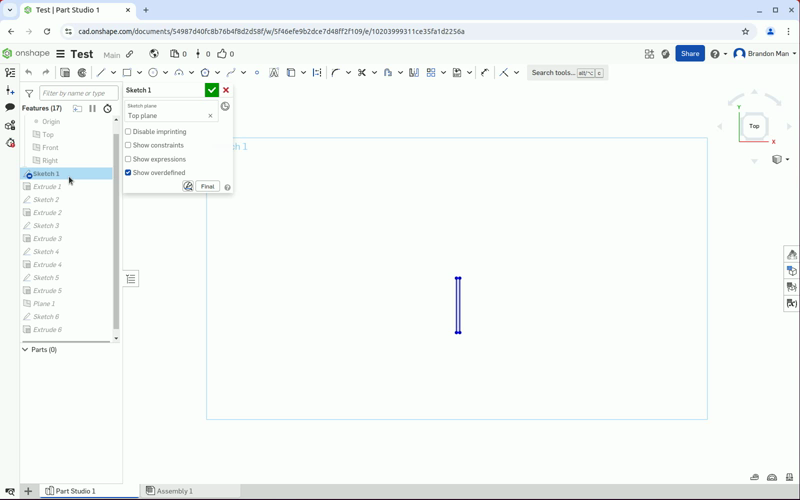
mouse_move(229, 92)
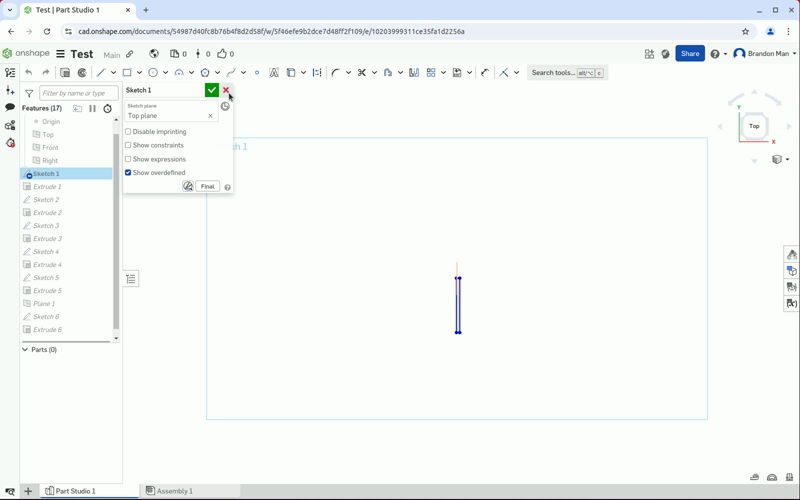
click(229, 92)
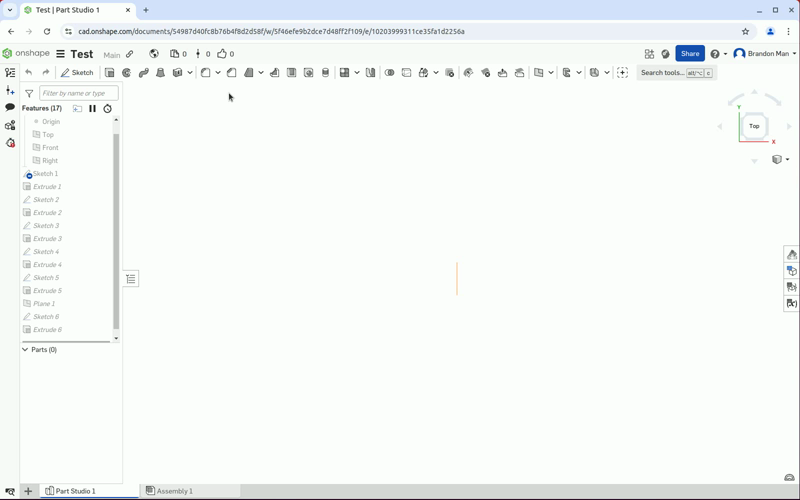
key(shift+s)
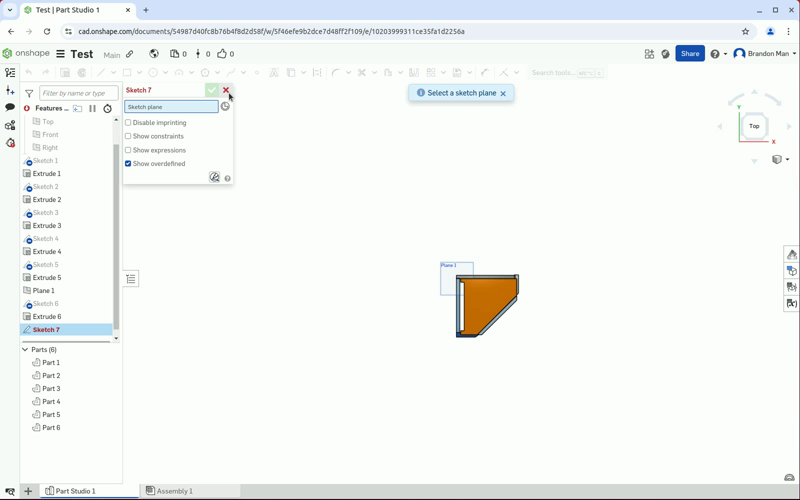
mouse_move(69, 293)
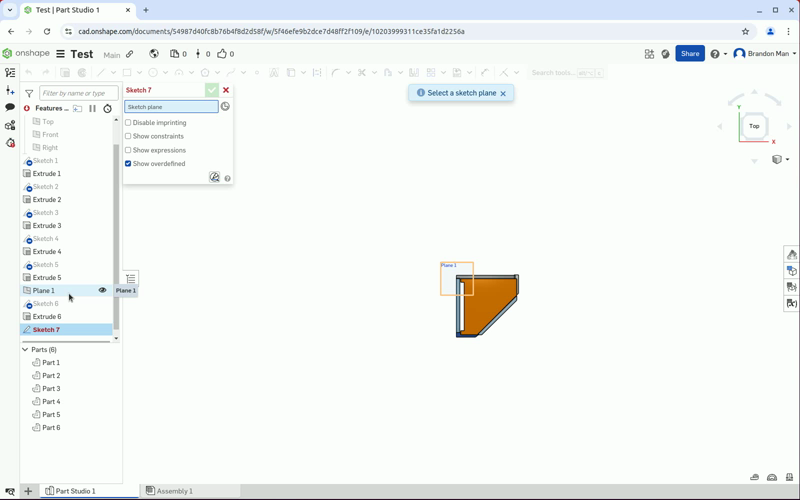
click(69, 293)
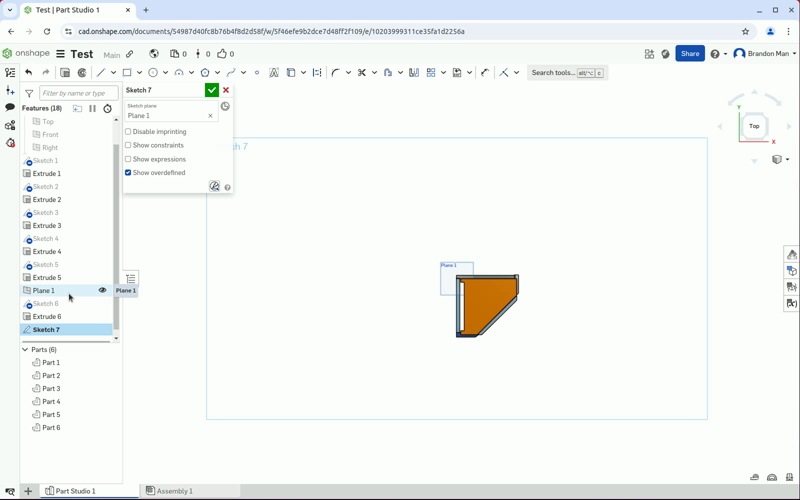
mouse_move(73, 352)
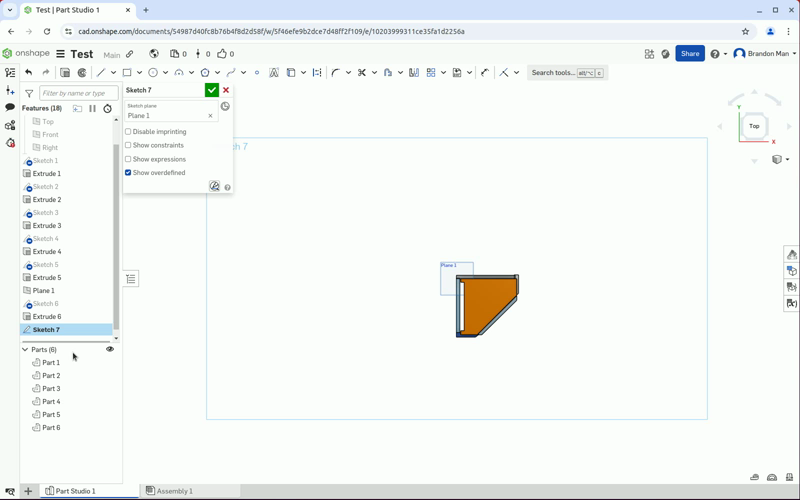
key(y)
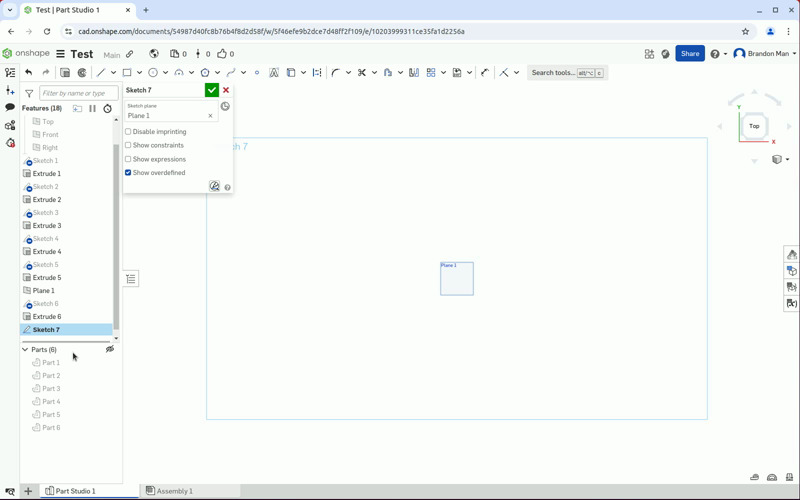
key(l)
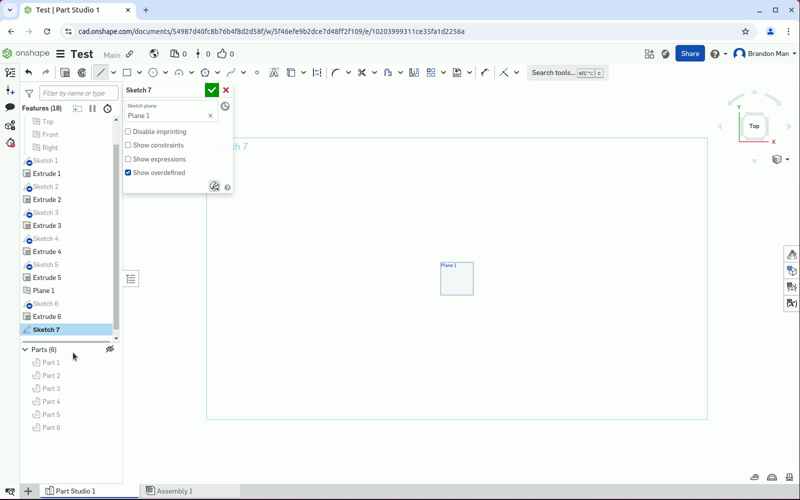
key_down(shift)
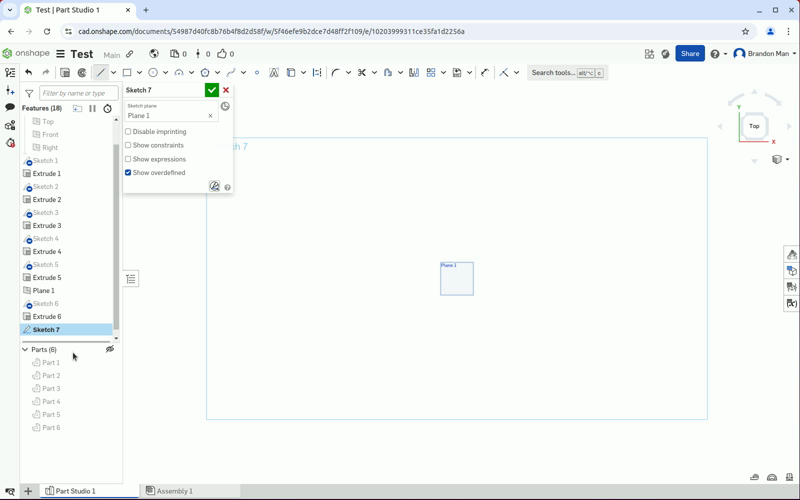
mouse_move(460, 330)
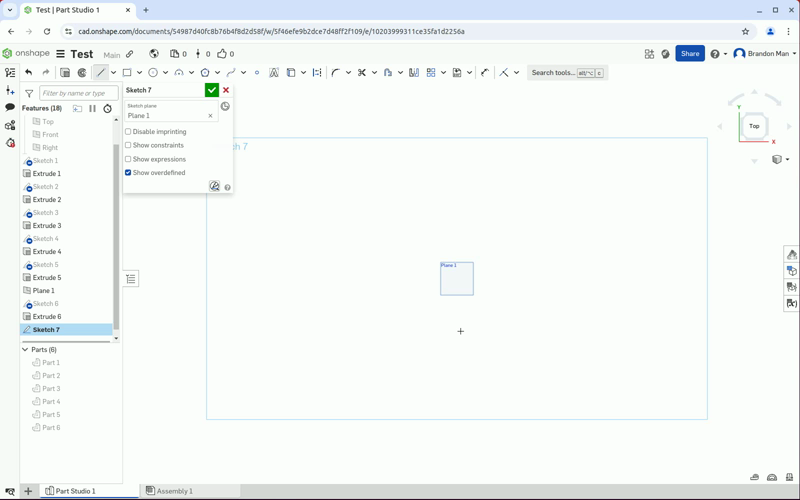
click(460, 330)
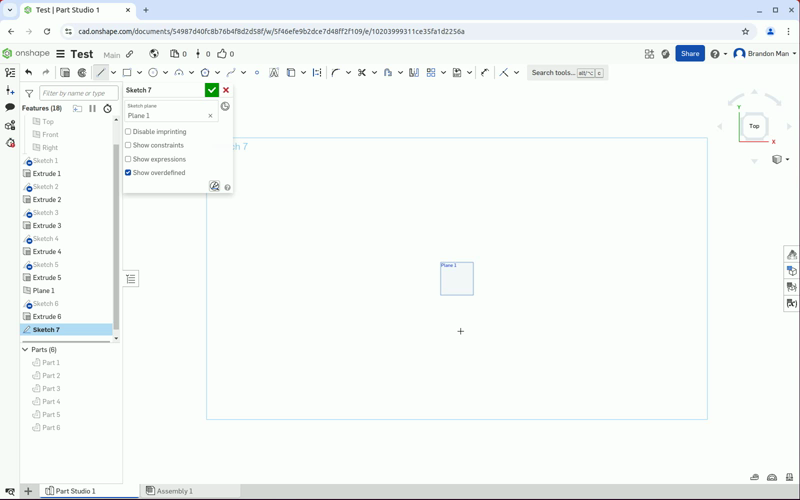
key_up(shift)
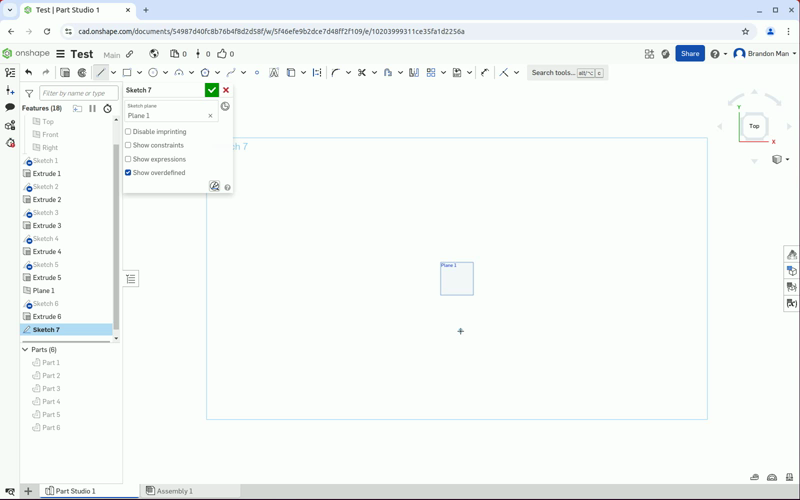
key_down(shift)
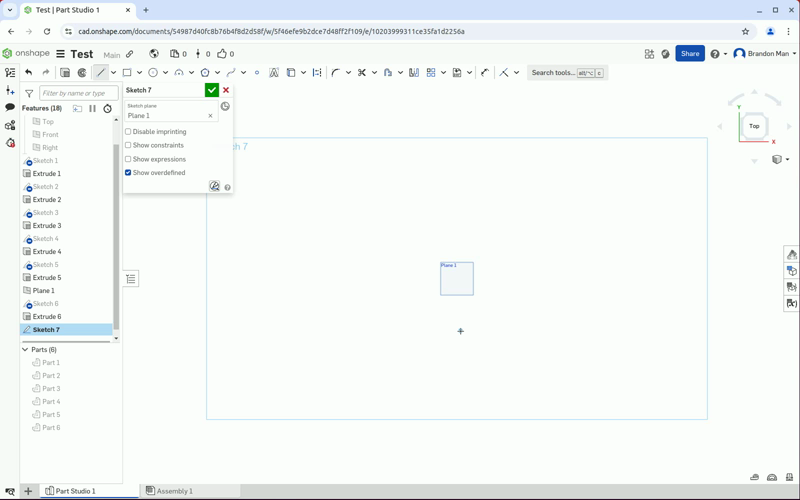
mouse_move(490, 330)
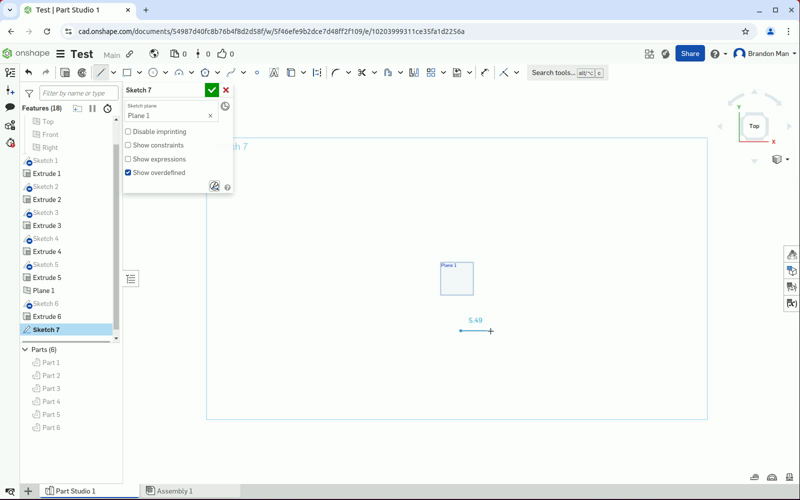
mouse_move(463, 330)
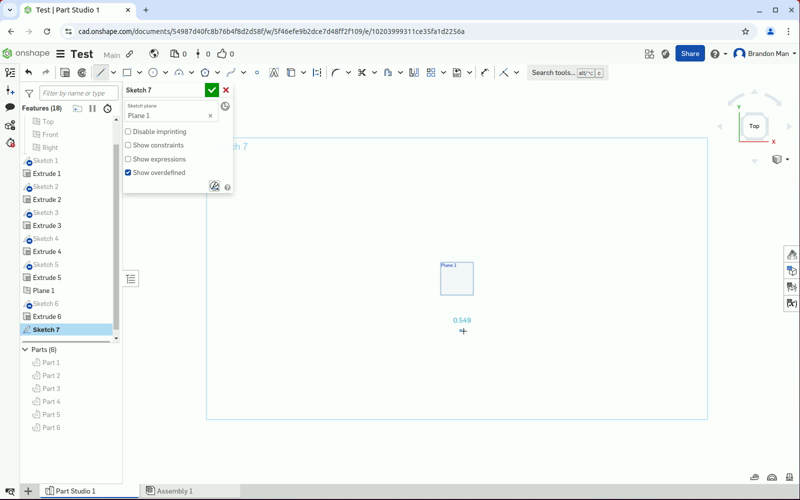
scroll(6)
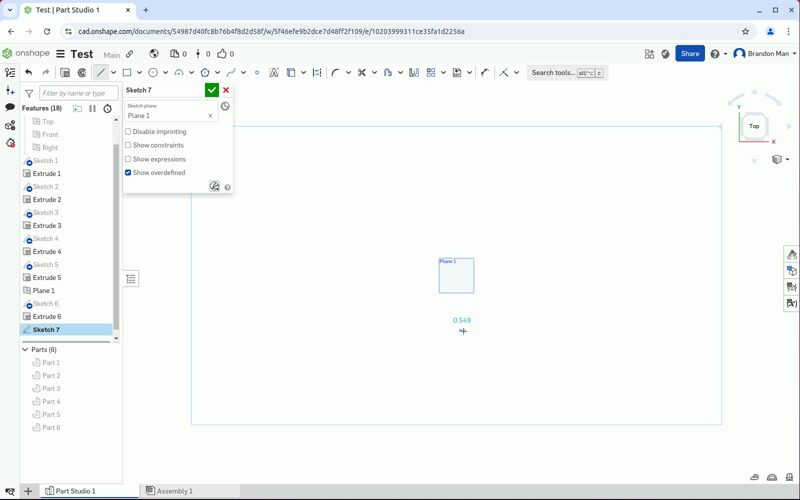
scroll(6)
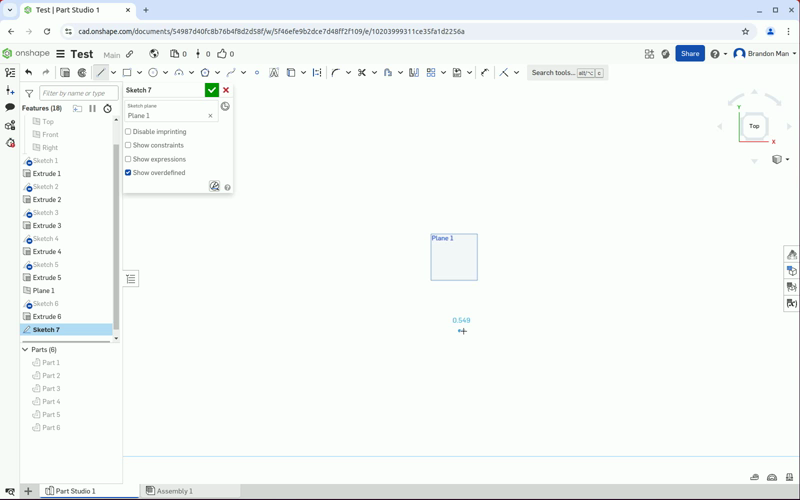
scroll(6)
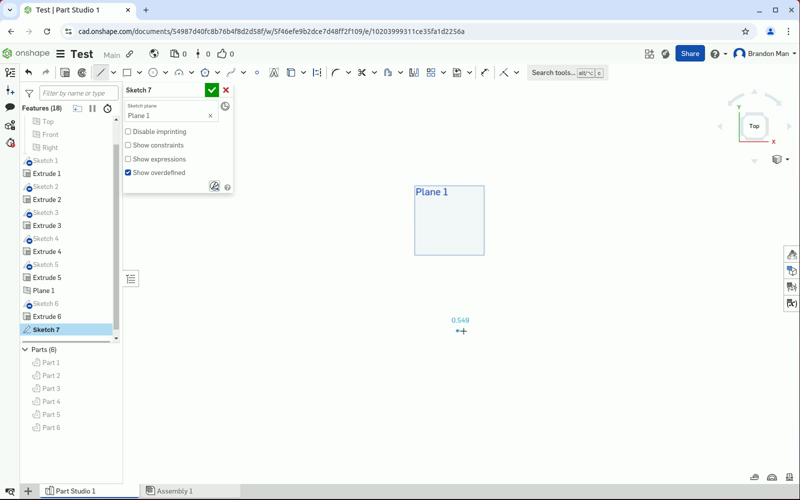
scroll(6)
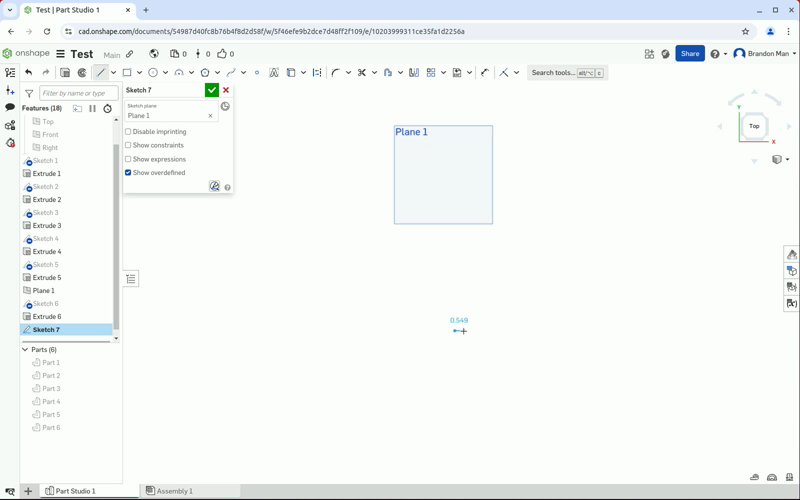
scroll(6)
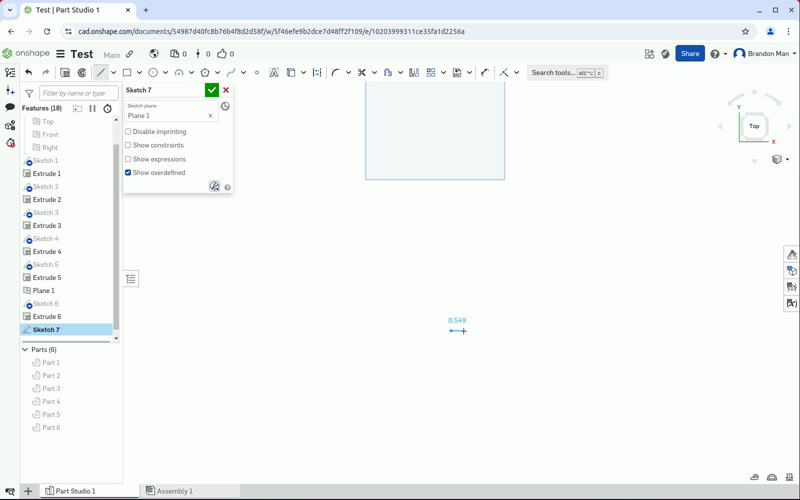
scroll(6)
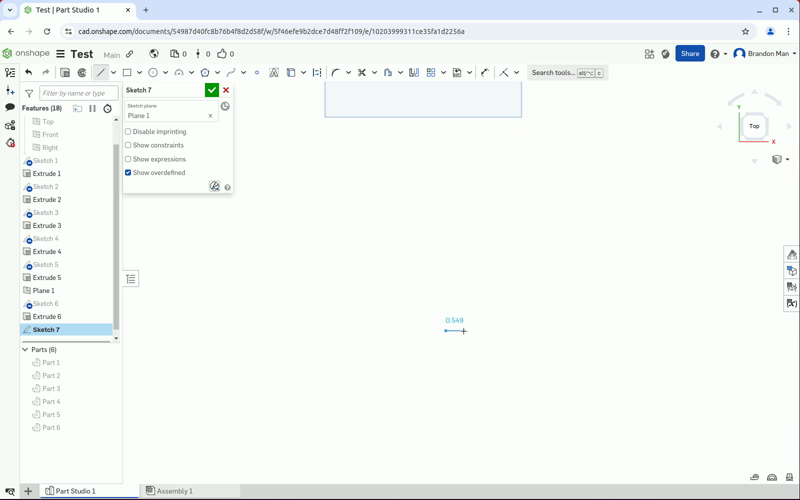
scroll(6)
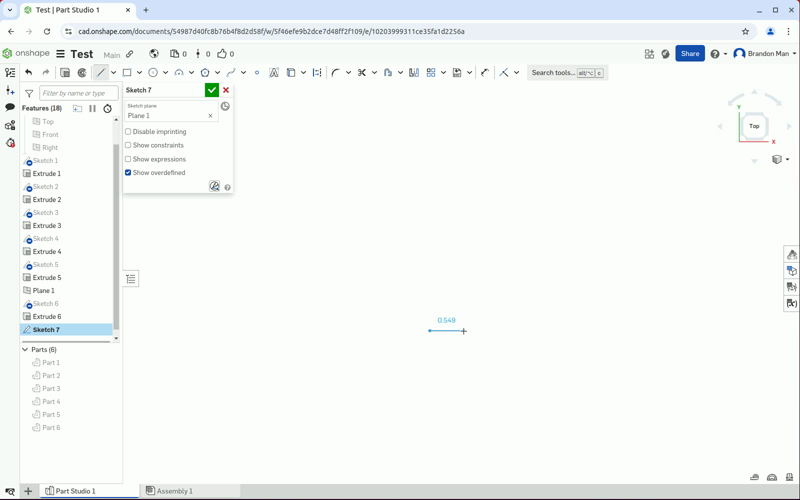
click(463, 330)
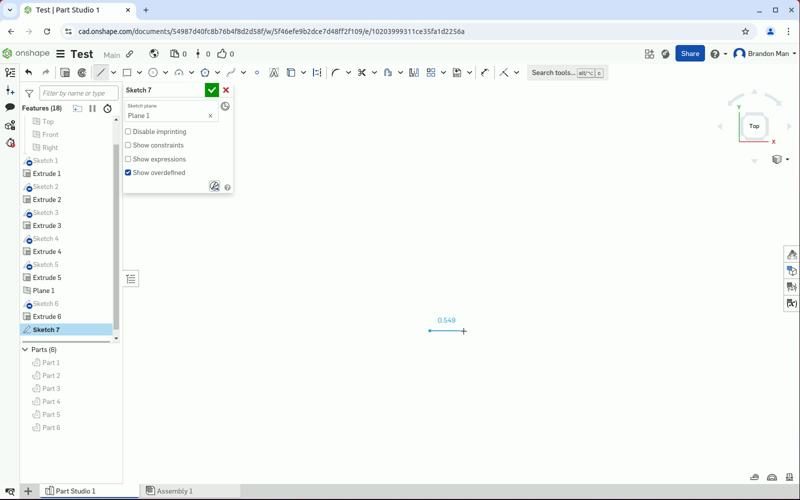
scroll(-6)
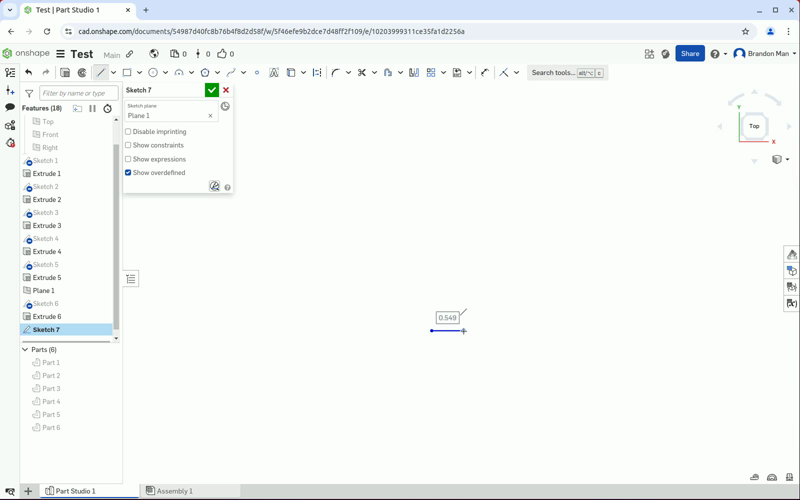
scroll(-6)
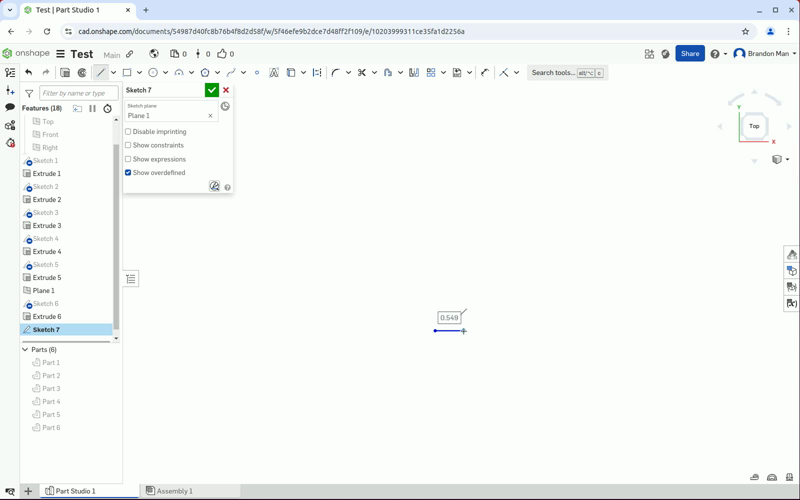
scroll(-6)
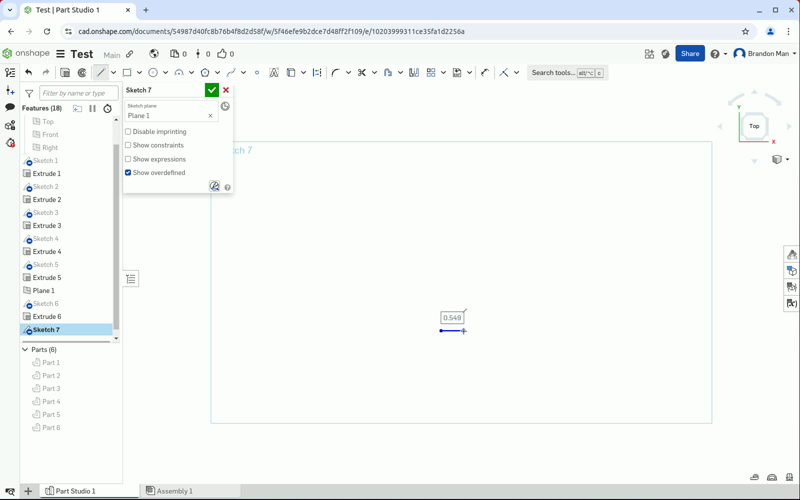
scroll(-6)
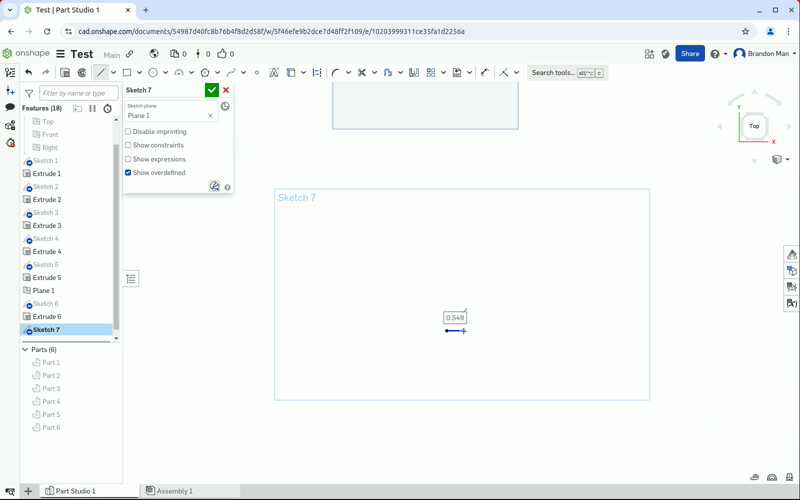
scroll(-6)
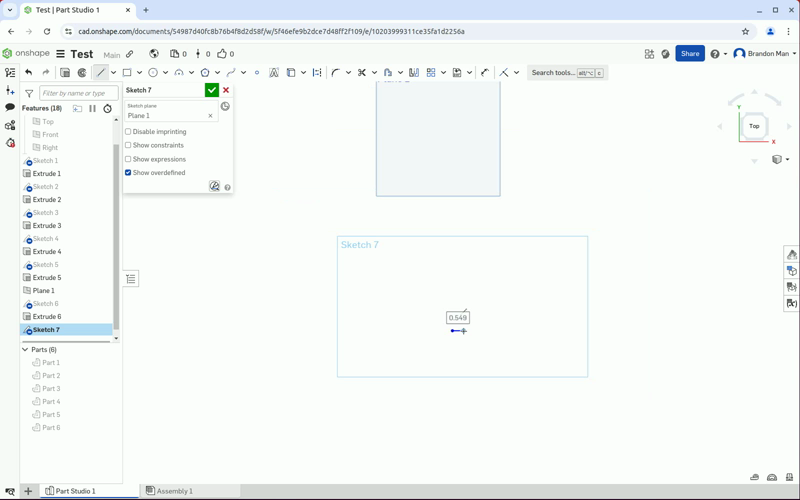
scroll(-6)
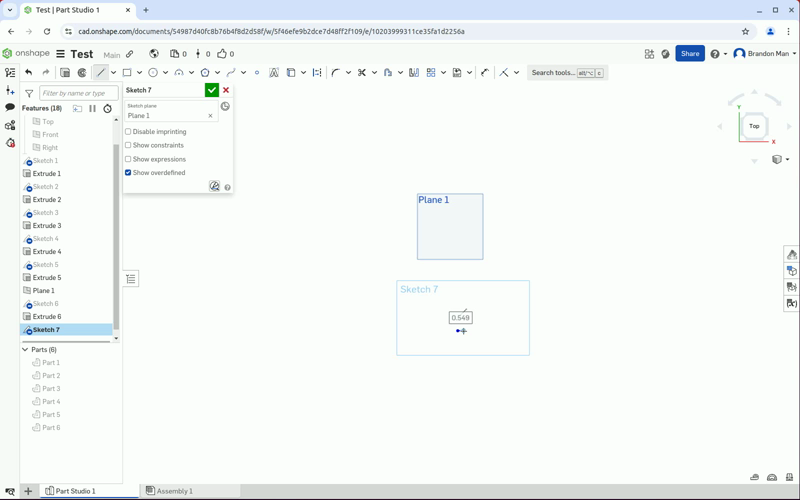
scroll(-6)
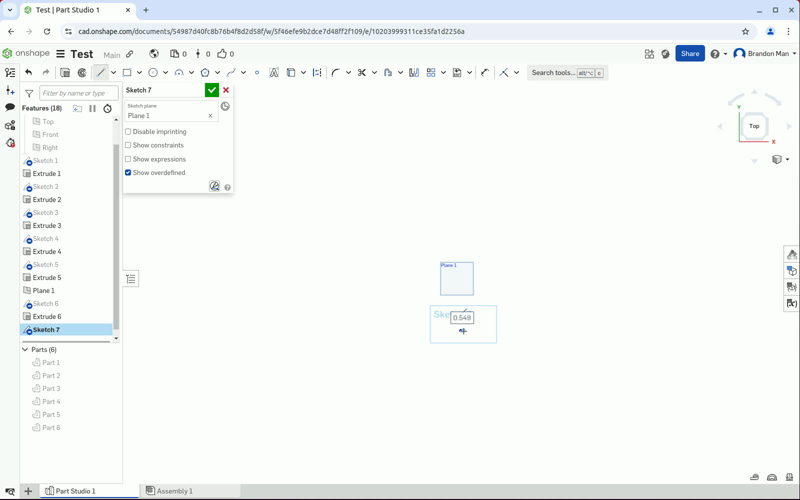
key_up(shift)
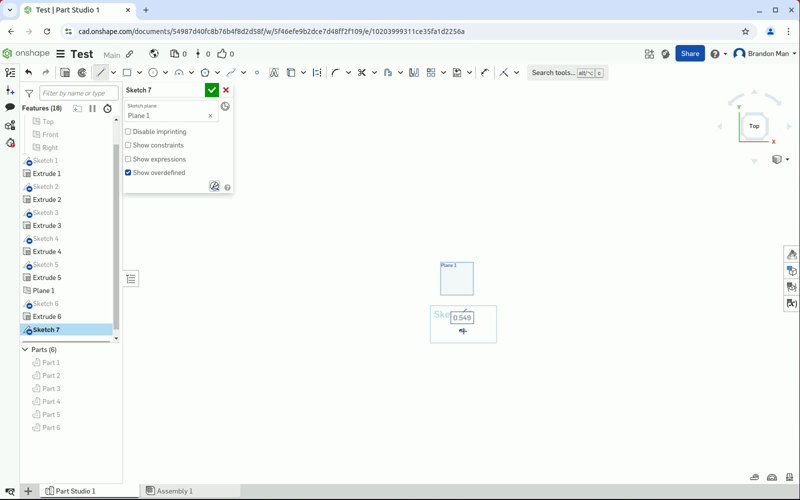
key_down(shift)
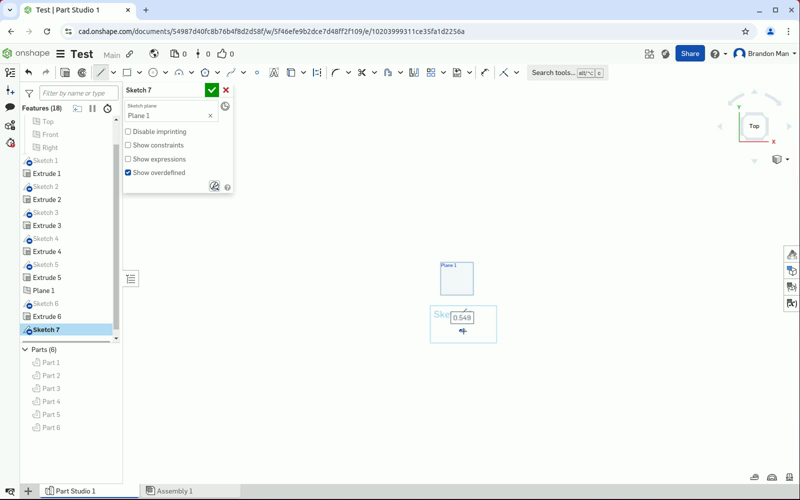
mouse_move(493, 330)
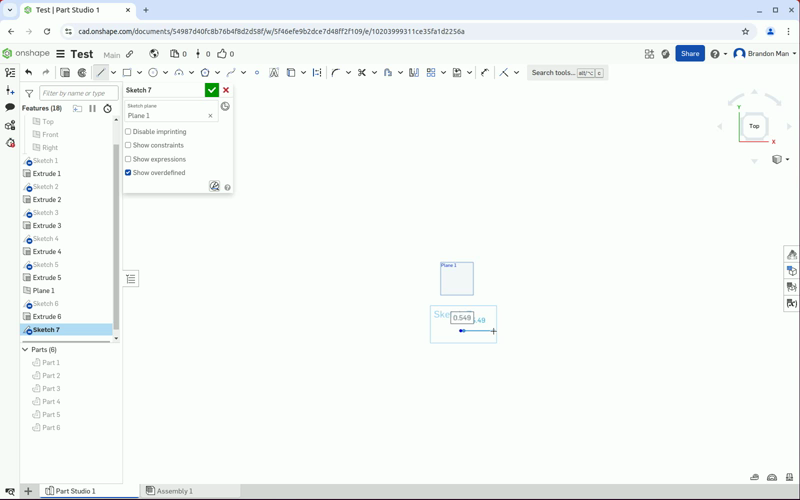
mouse_move(463, 282)
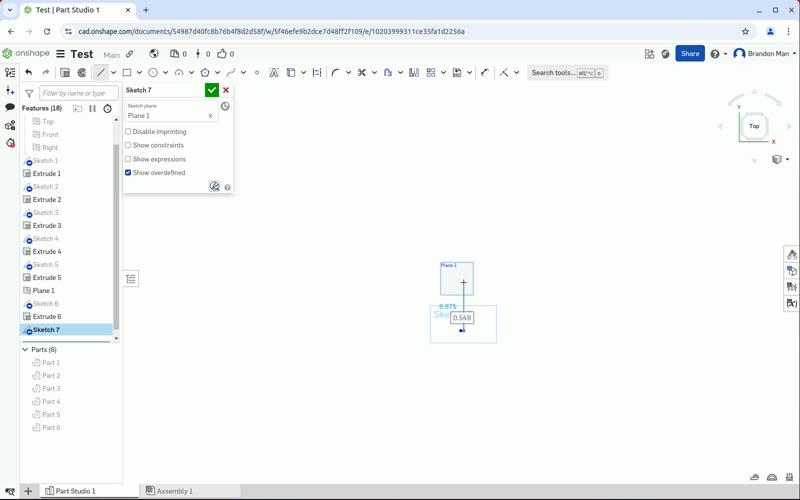
click(463, 282)
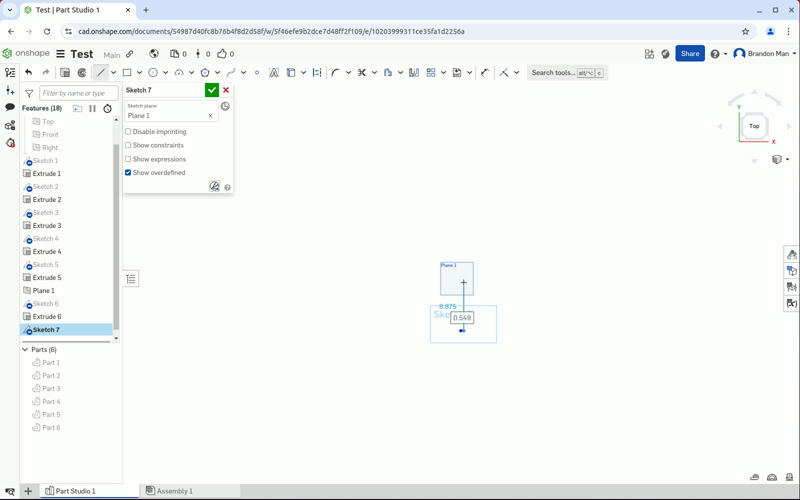
key_up(shift)
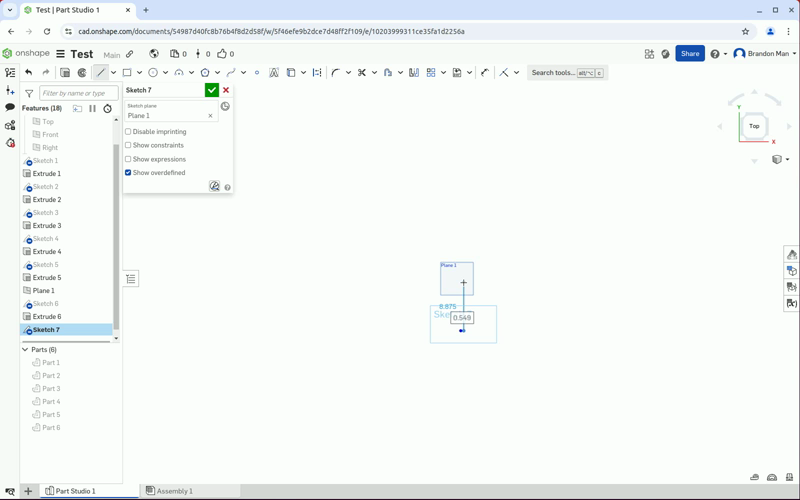
key_down(shift)
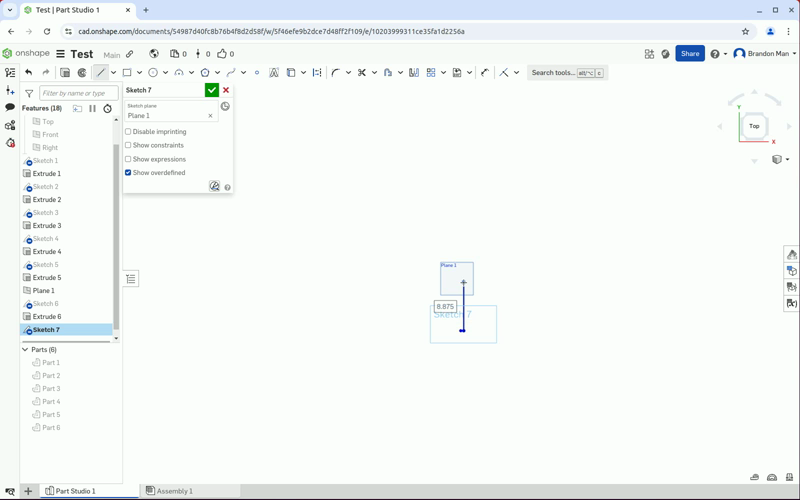
mouse_move(493, 282)
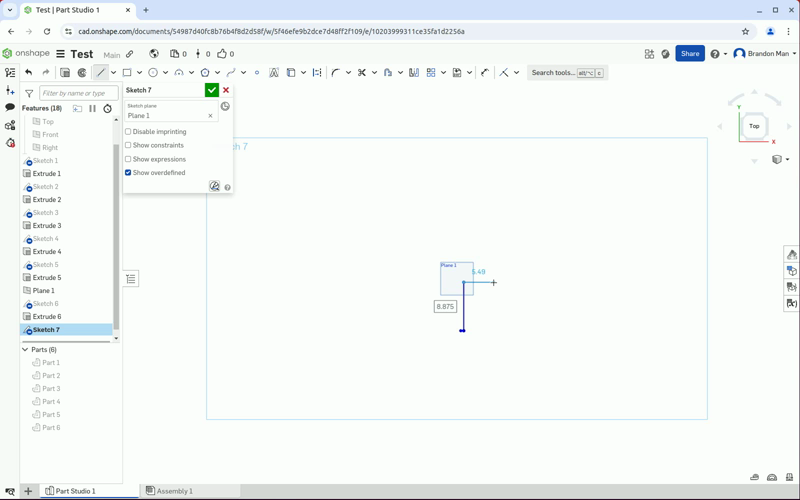
mouse_move(460, 282)
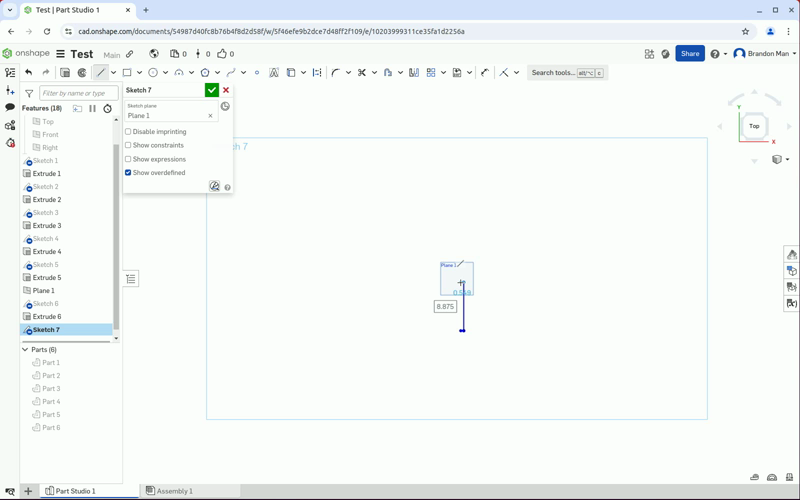
scroll(6)
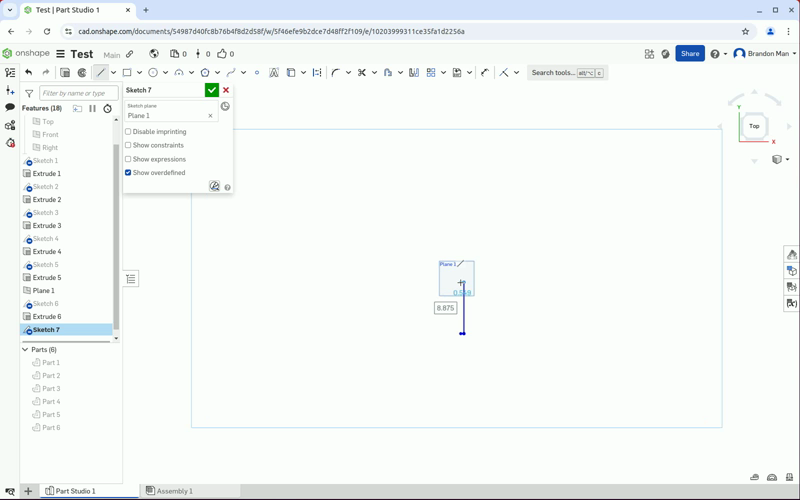
scroll(6)
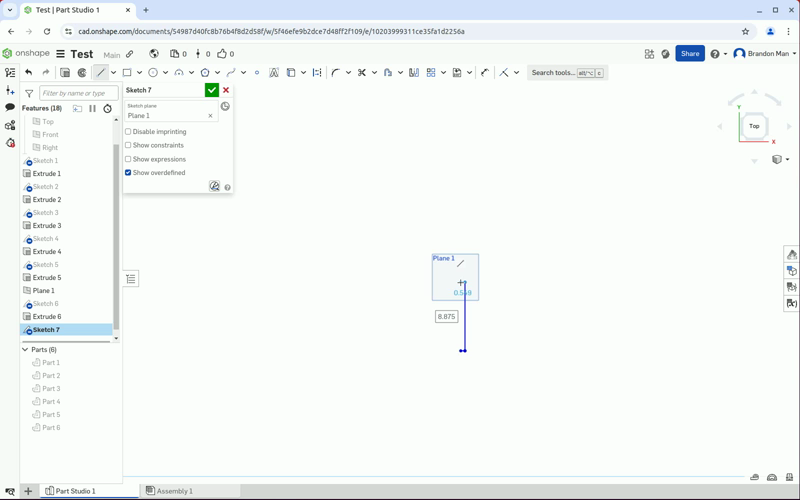
scroll(6)
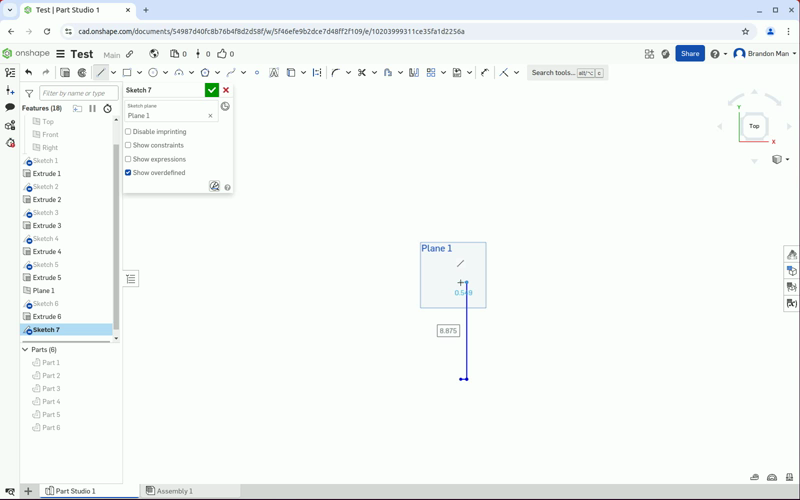
scroll(6)
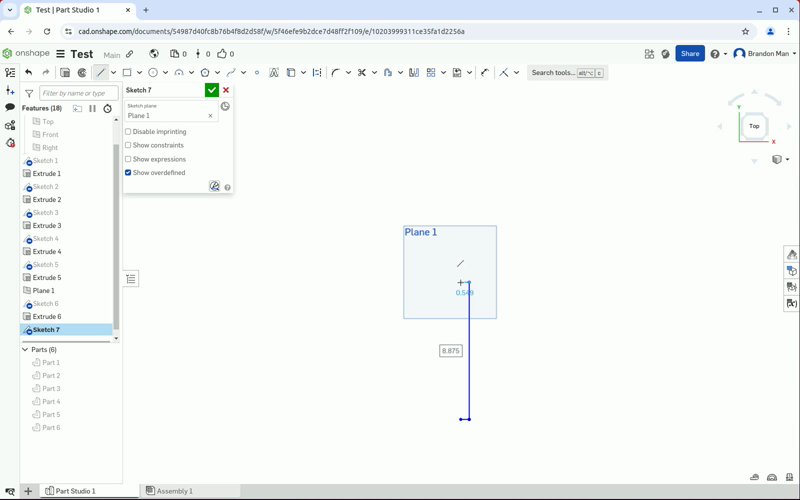
scroll(6)
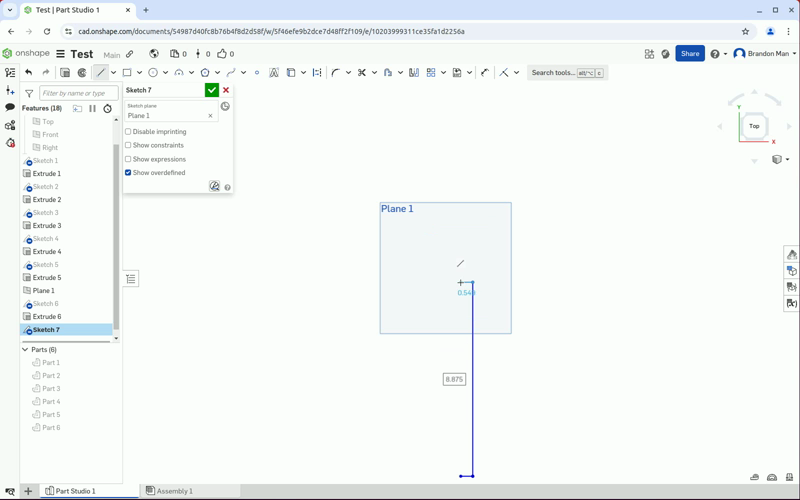
scroll(6)
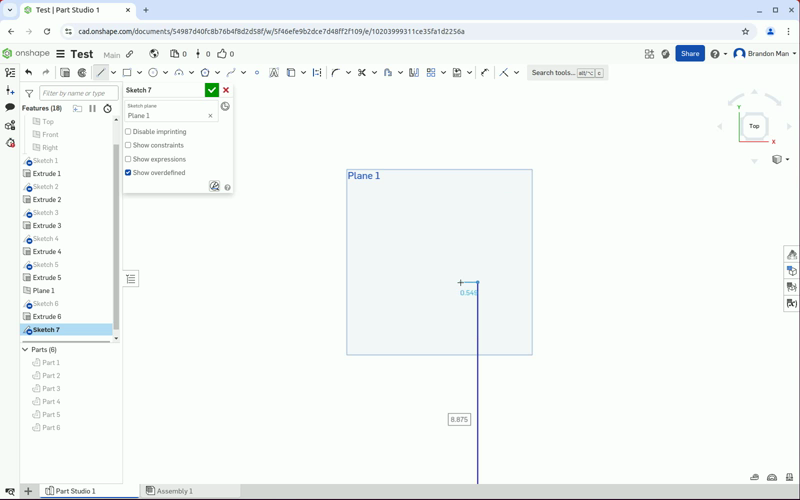
scroll(6)
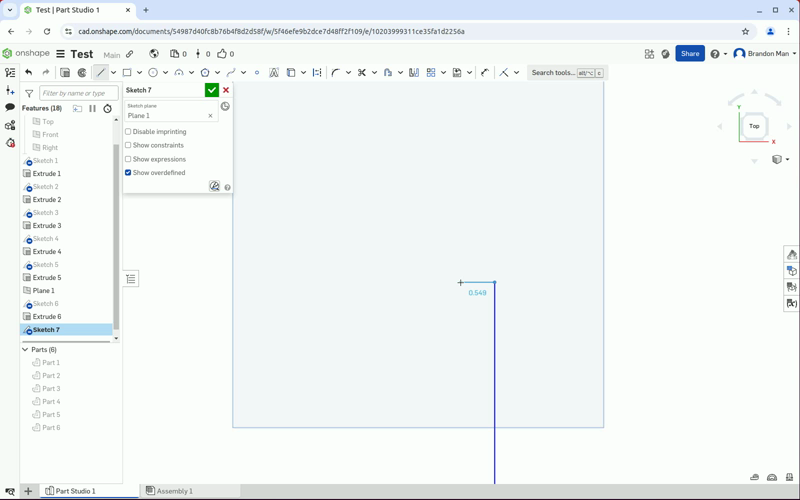
click(460, 282)
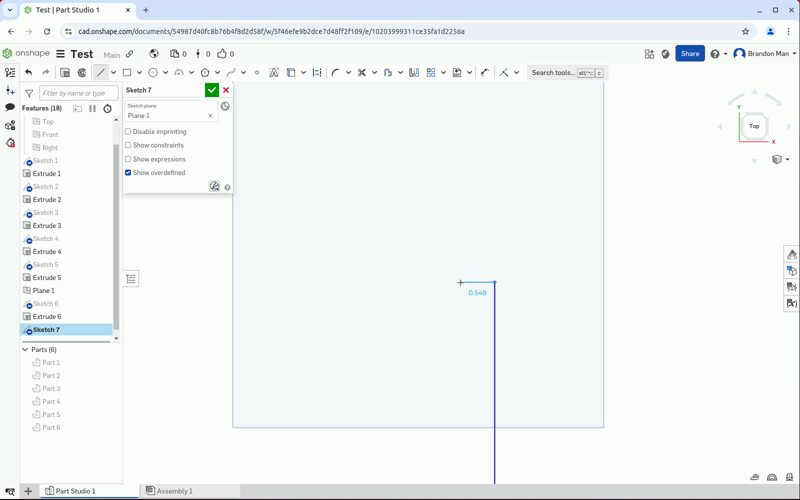
scroll(-6)
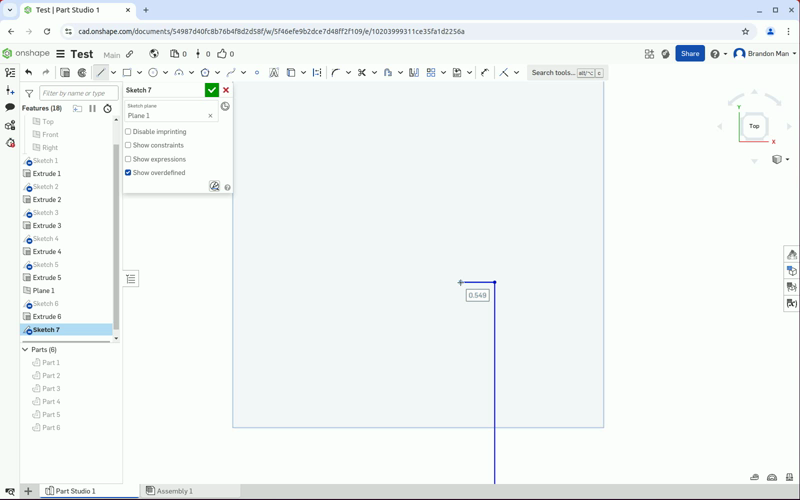
scroll(-6)
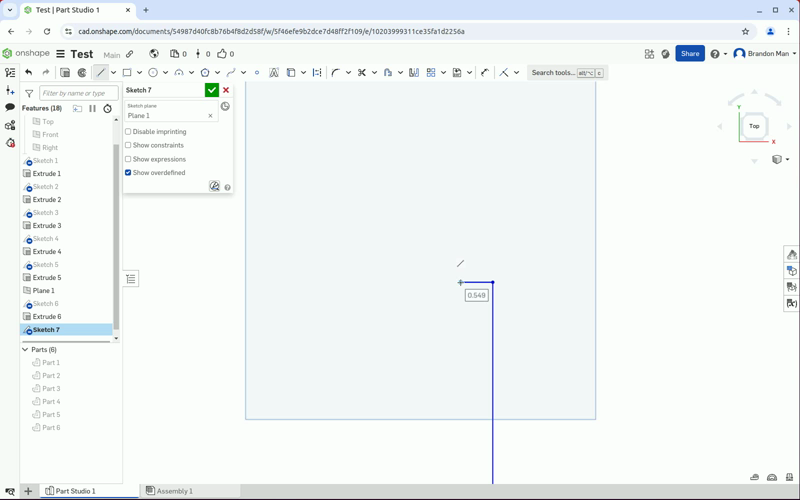
scroll(-6)
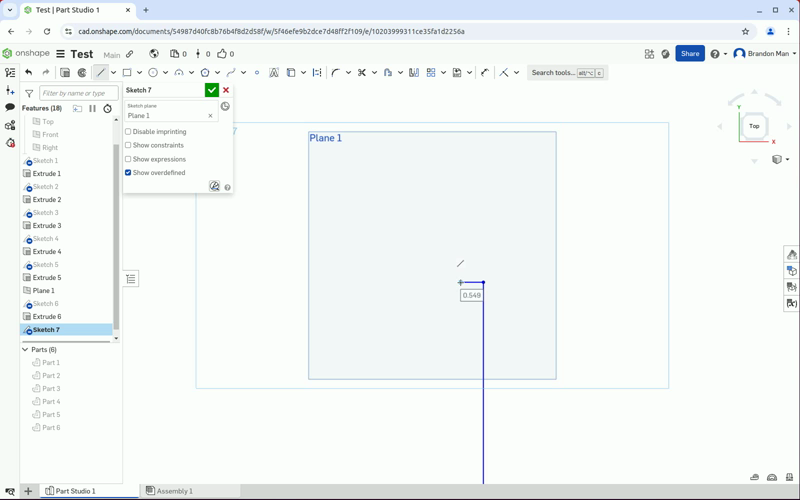
scroll(-6)
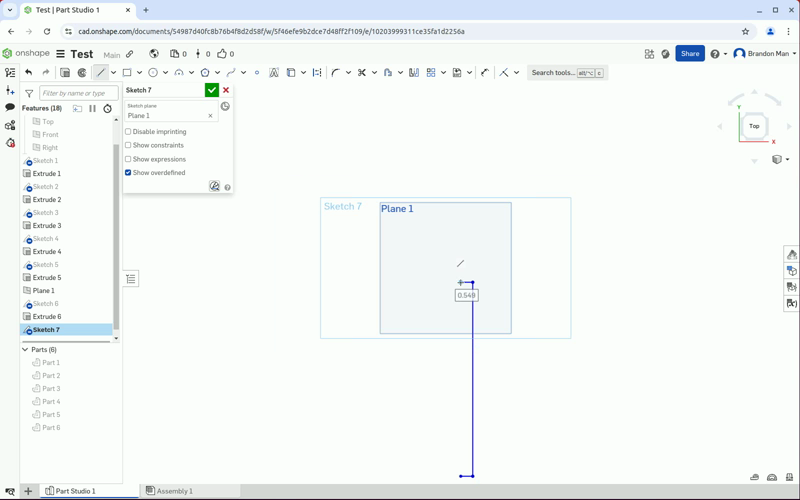
scroll(-6)
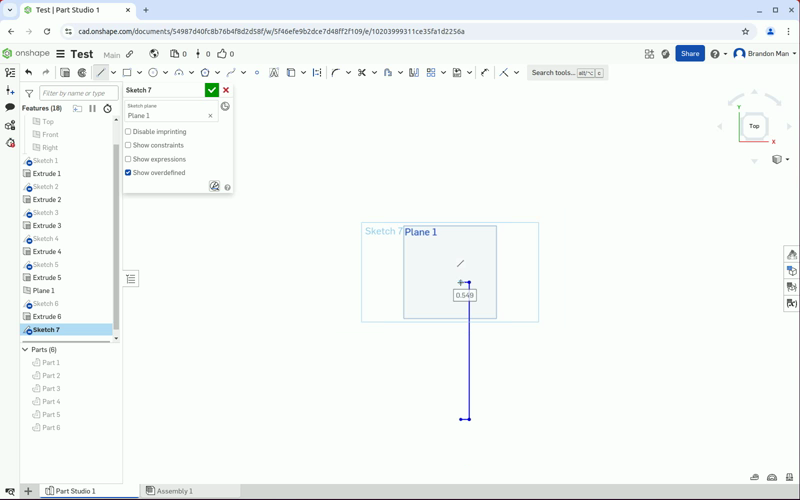
scroll(-6)
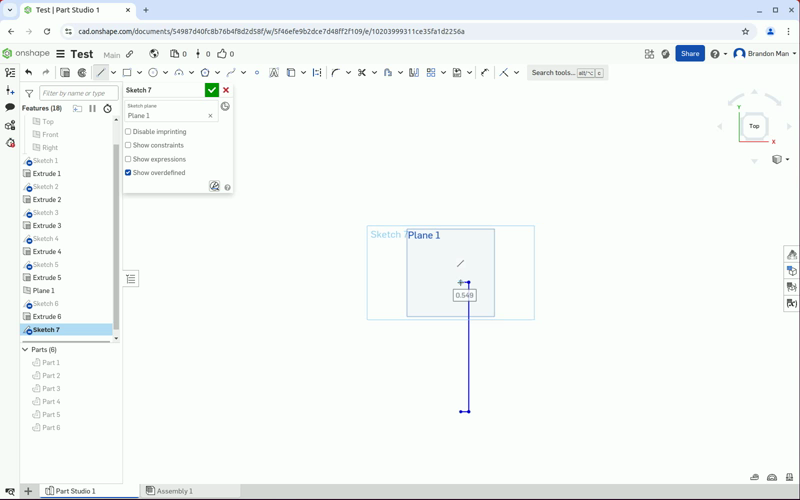
scroll(-6)
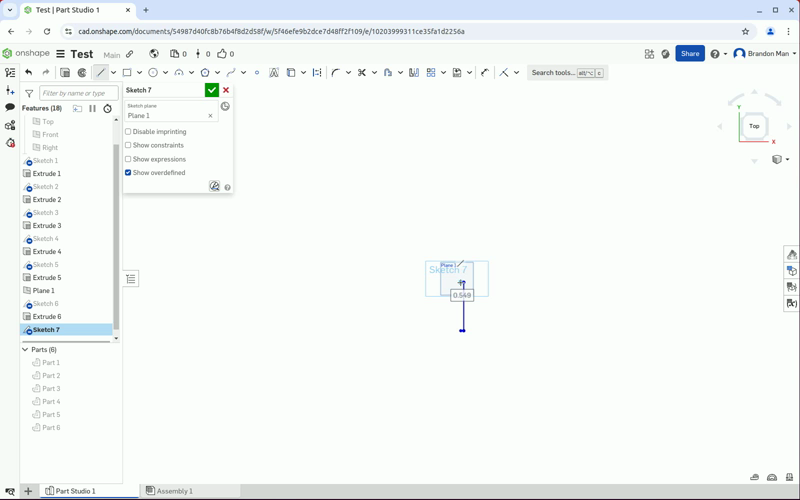
key_up(shift)
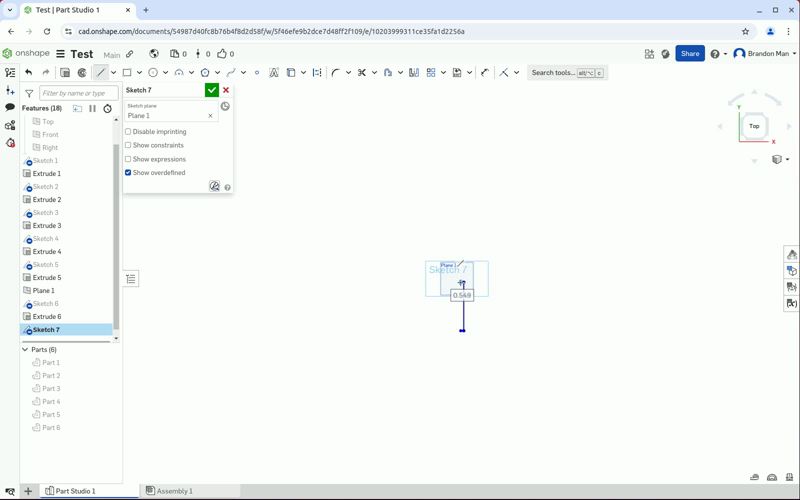
mouse_move(490, 282)
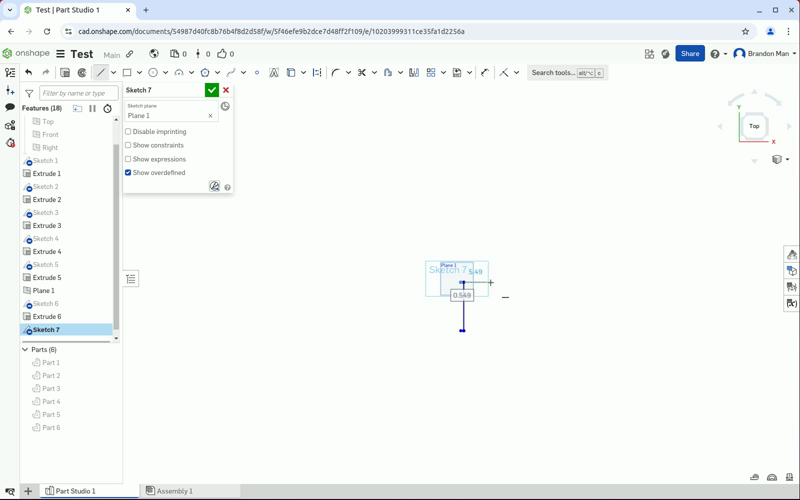
key_down(shift)
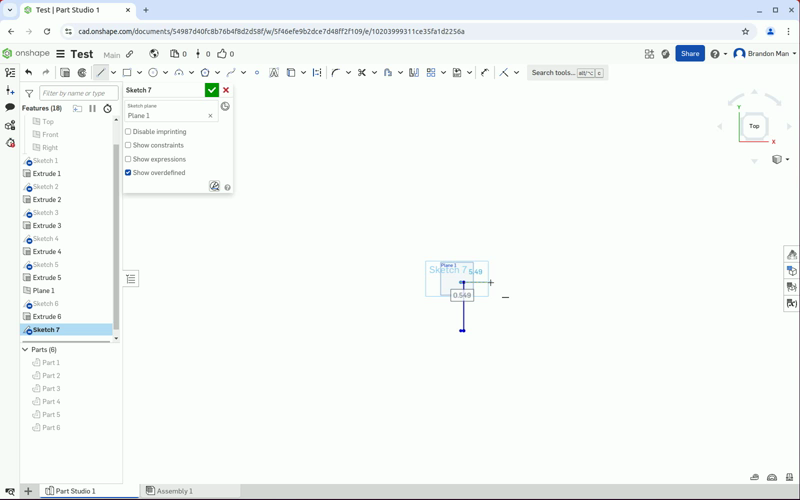
mouse_move(460, 330)
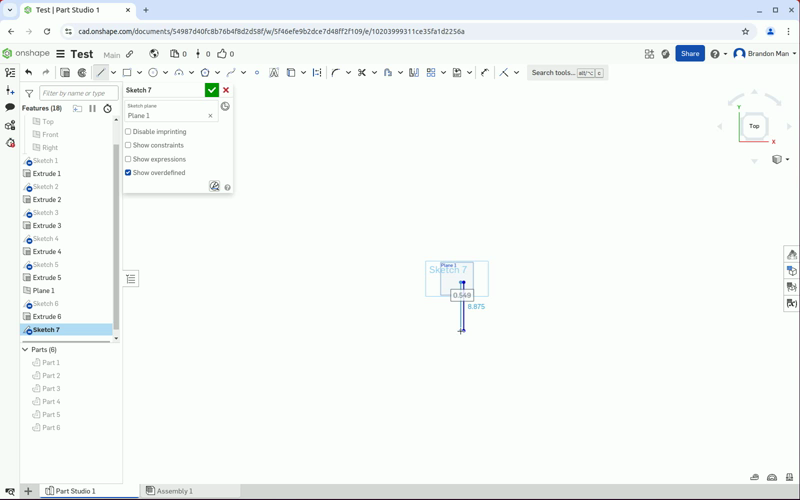
scroll(6)
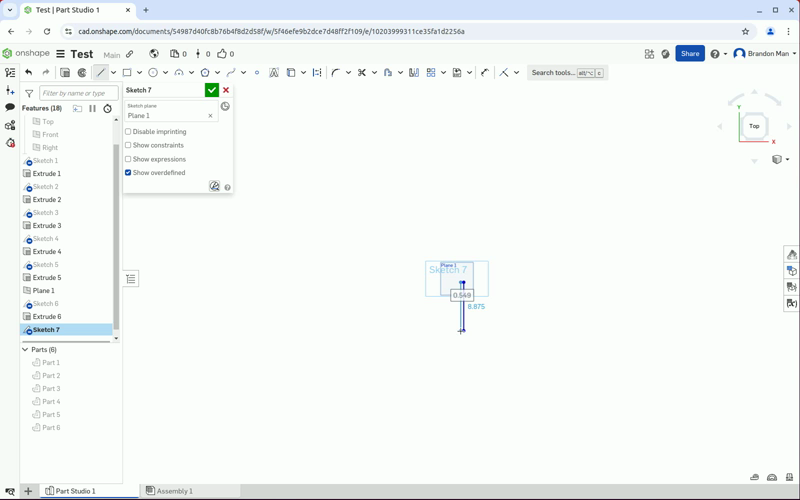
scroll(6)
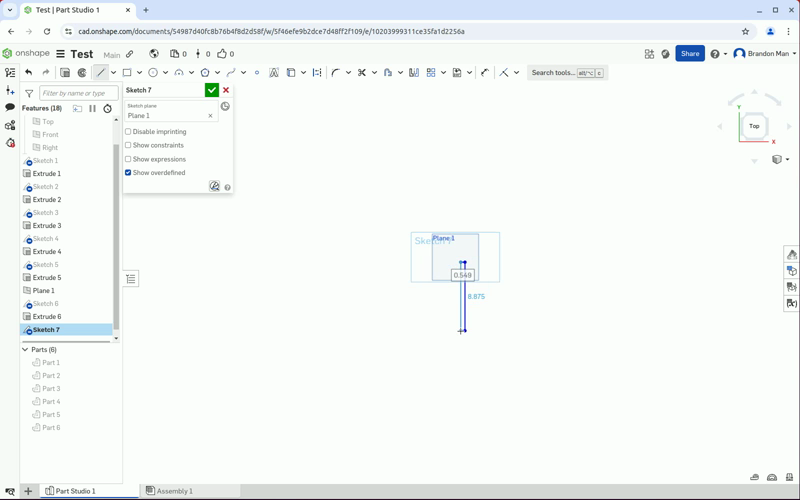
scroll(6)
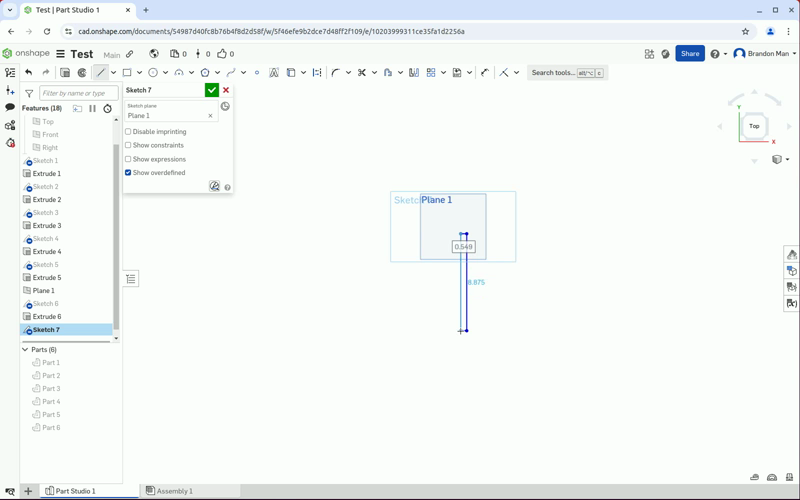
scroll(6)
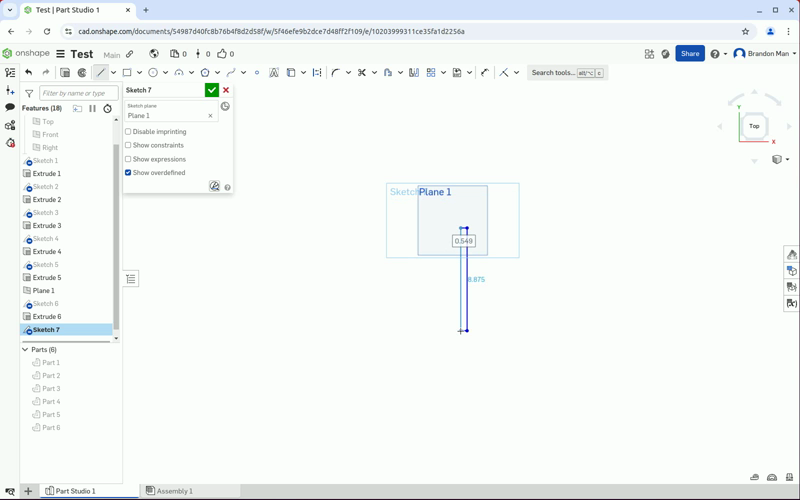
scroll(6)
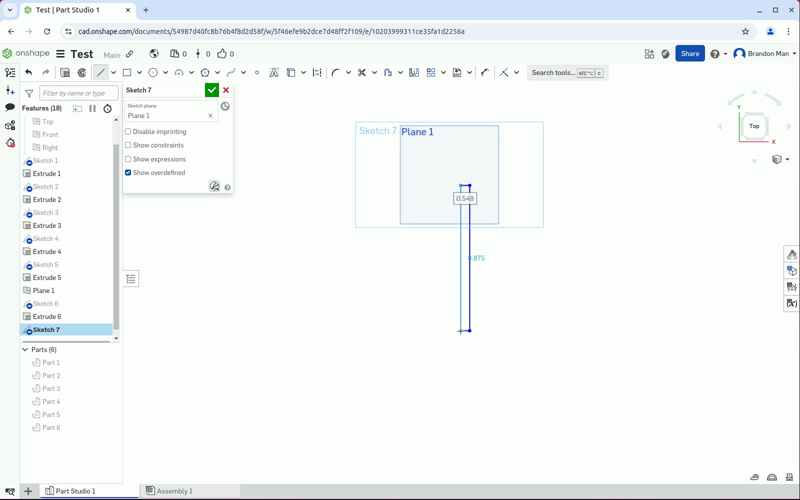
scroll(6)
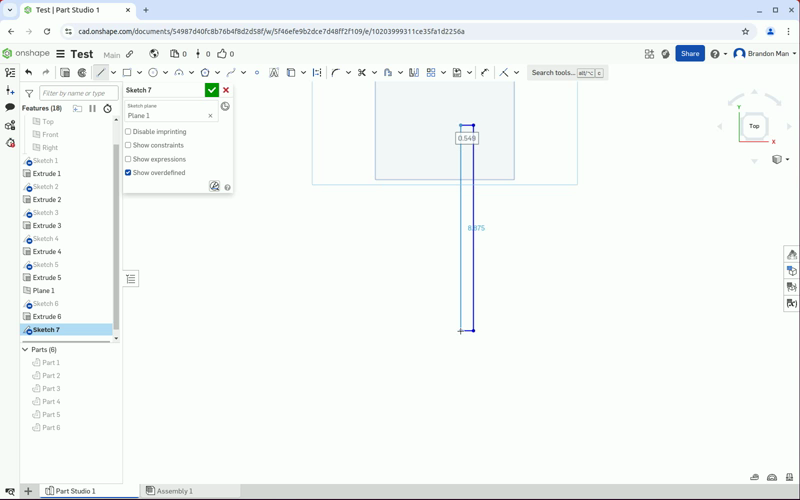
scroll(6)
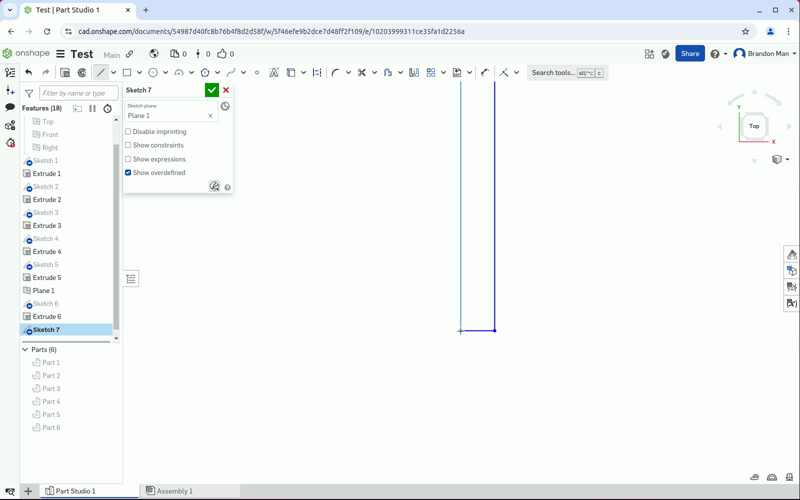
key_up(shift)
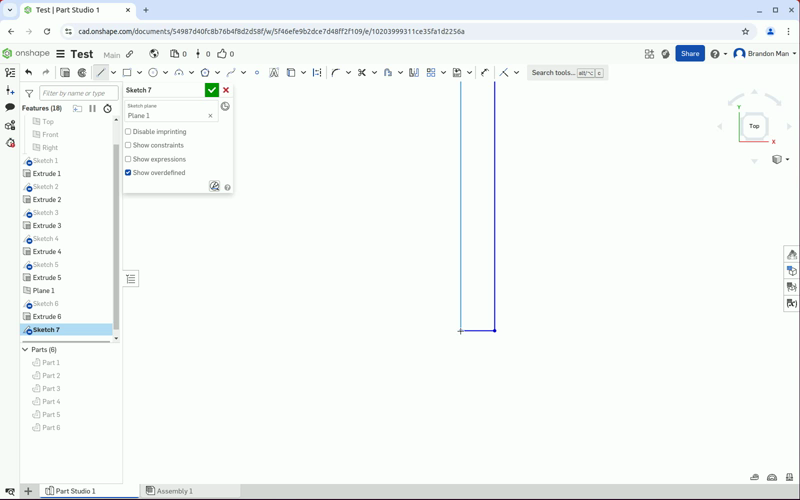
click(460, 330)
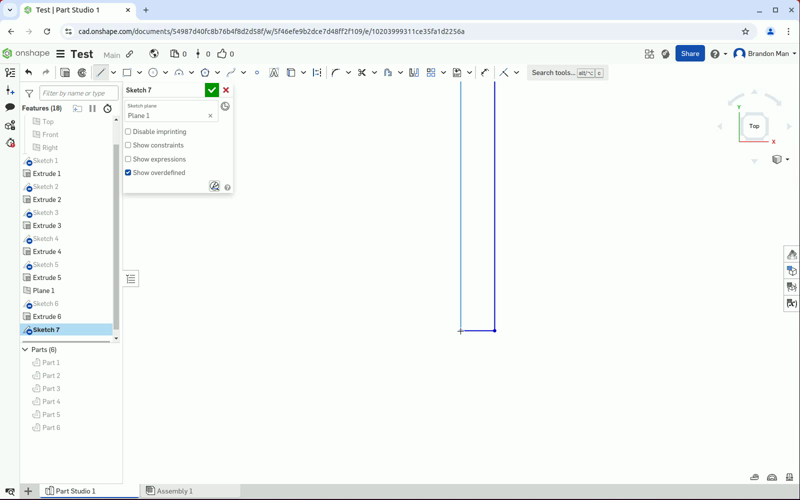
scroll(-6)
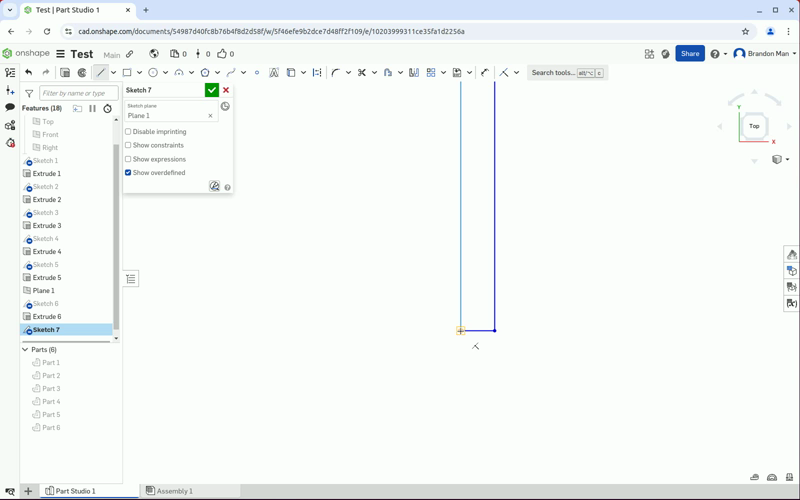
scroll(-6)
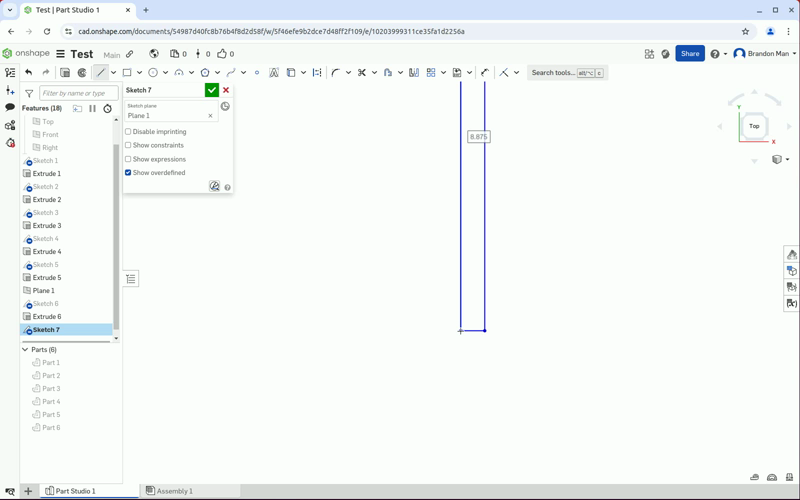
scroll(-6)
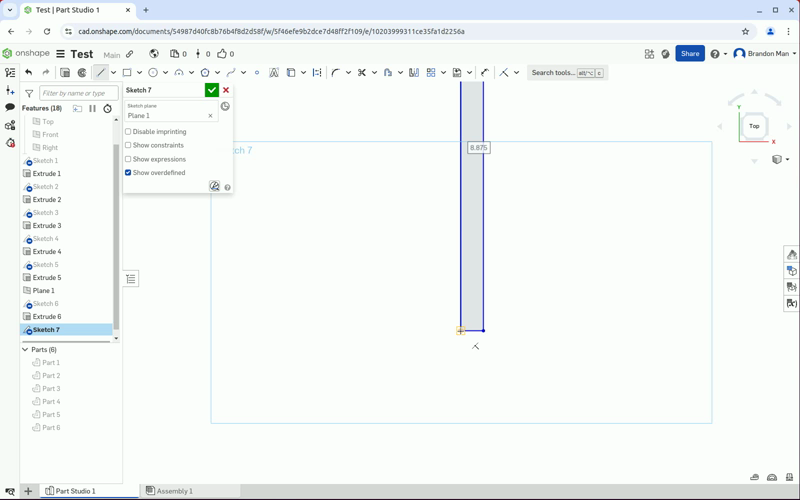
scroll(-6)
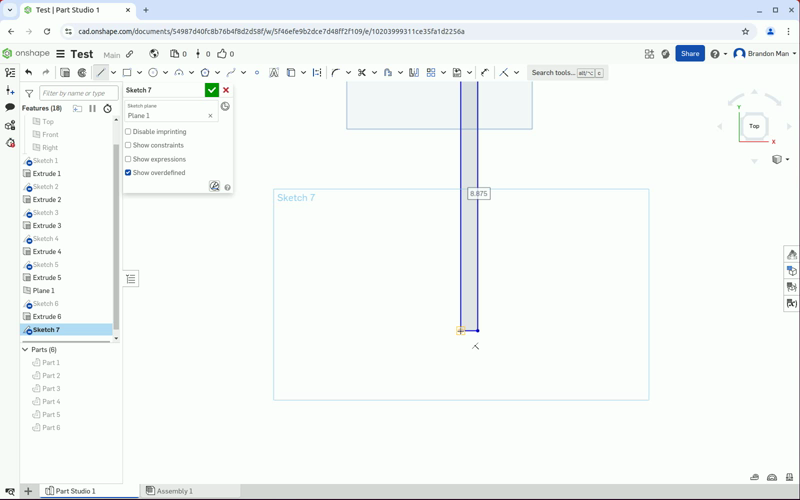
scroll(-6)
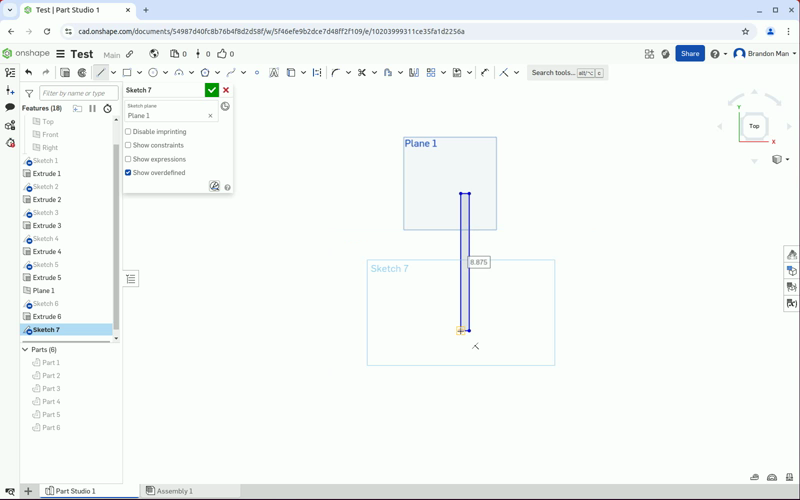
scroll(-6)
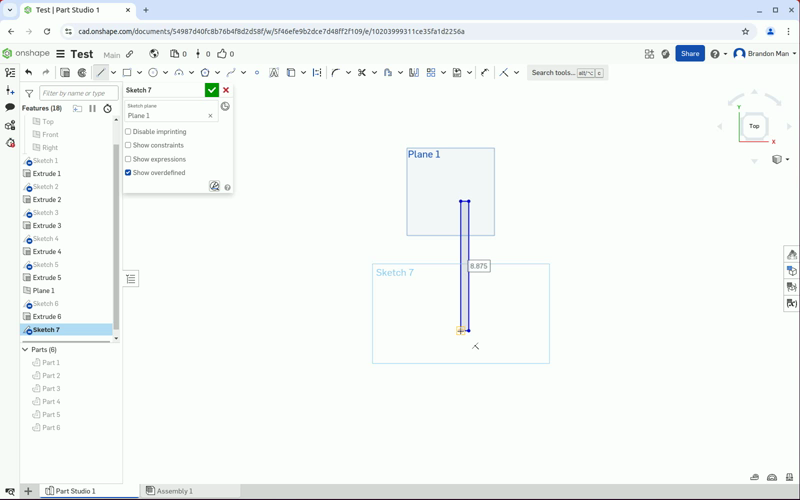
scroll(-6)
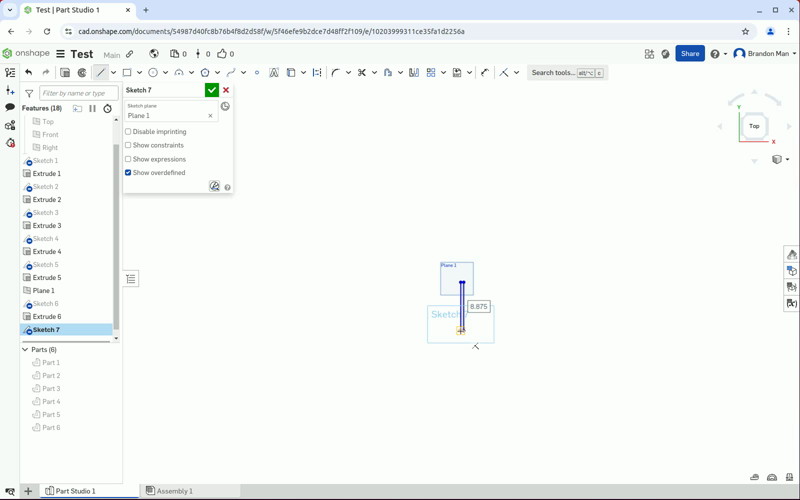
key(esc)
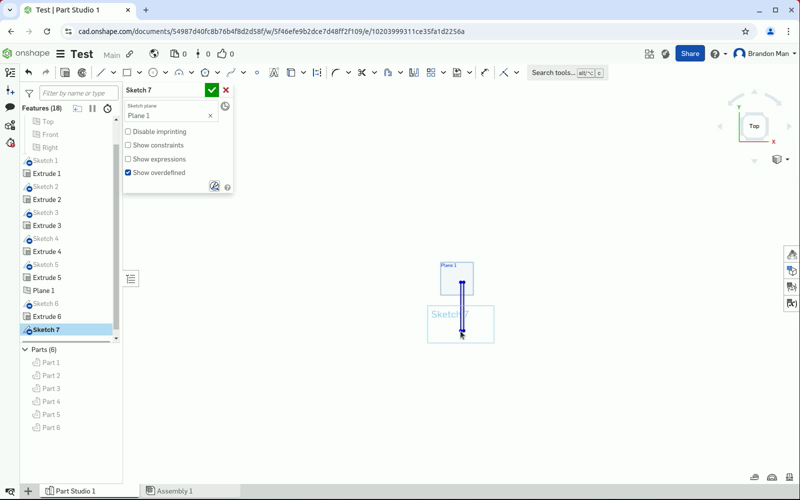
mouse_move(461, 293)
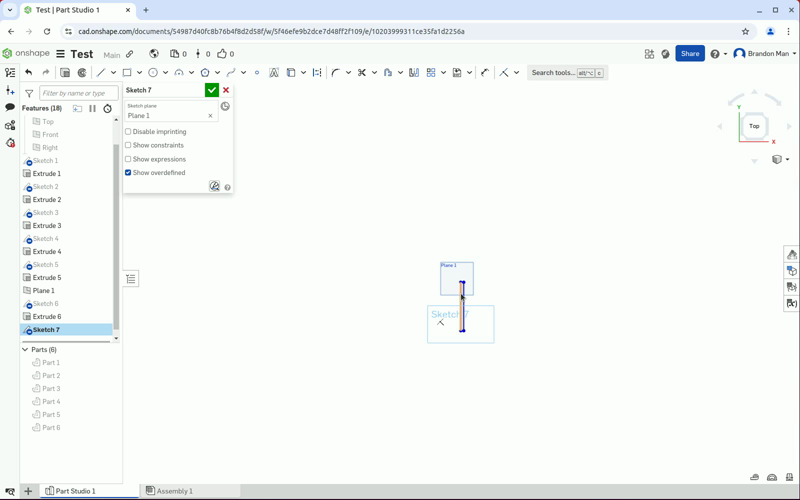
scroll(6)
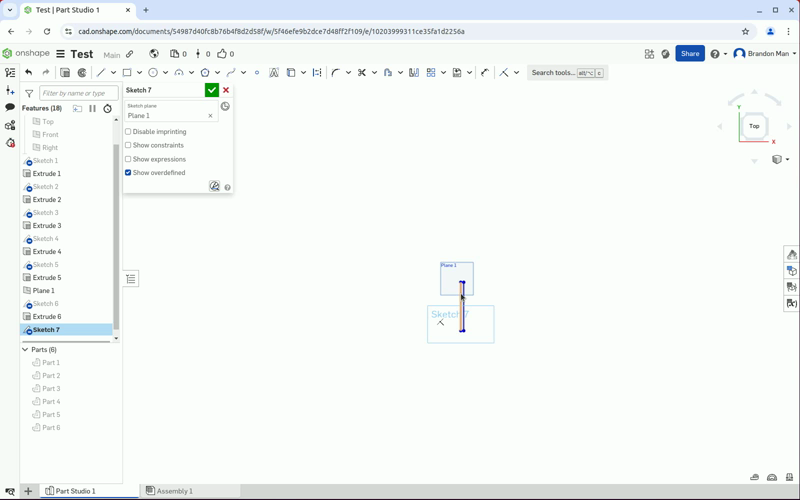
scroll(6)
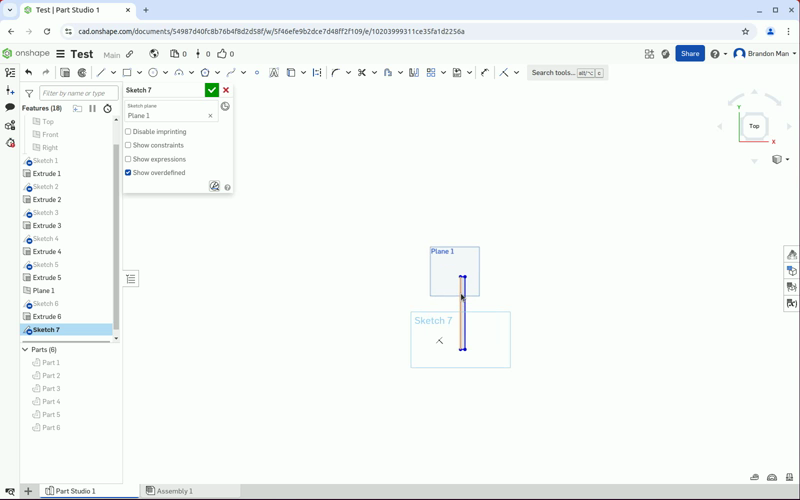
scroll(6)
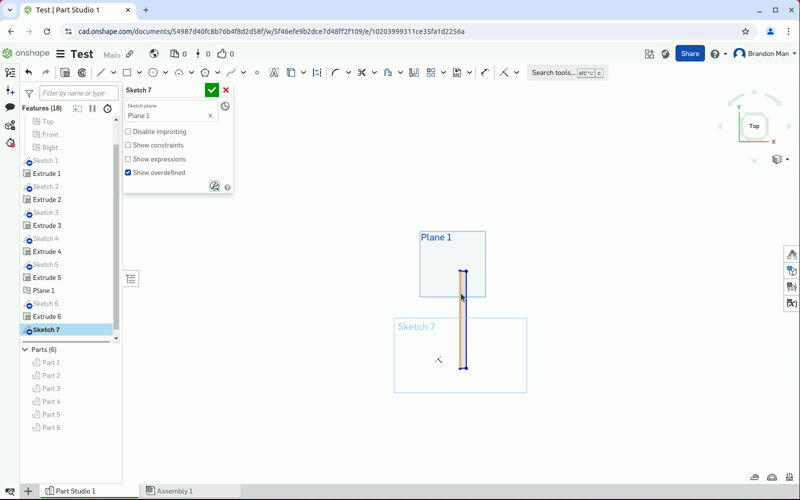
scroll(6)
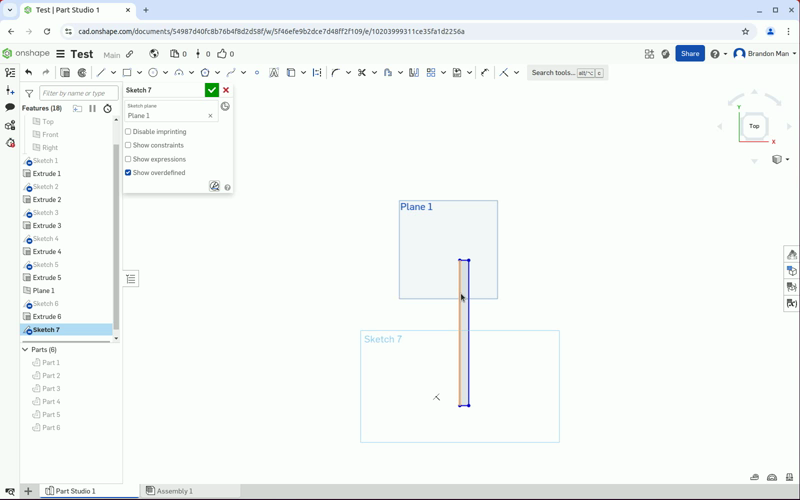
scroll(6)
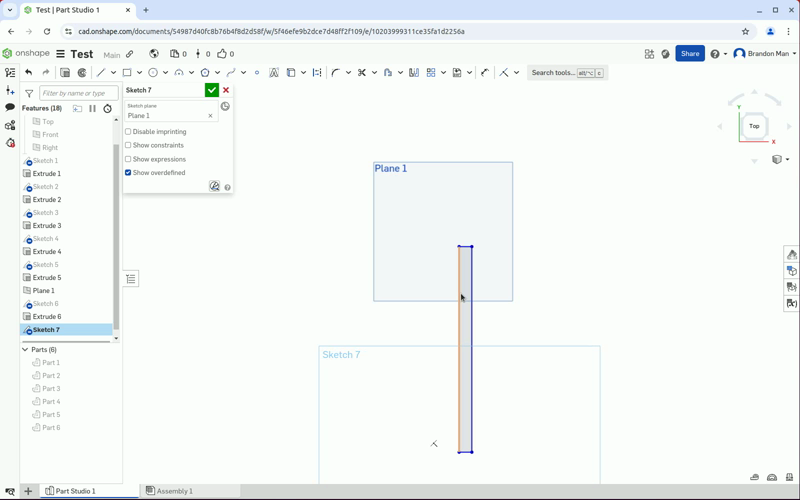
scroll(6)
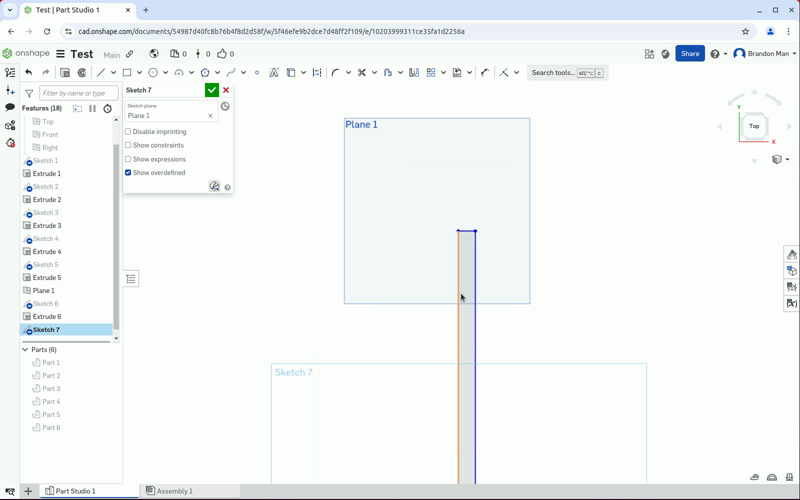
scroll(6)
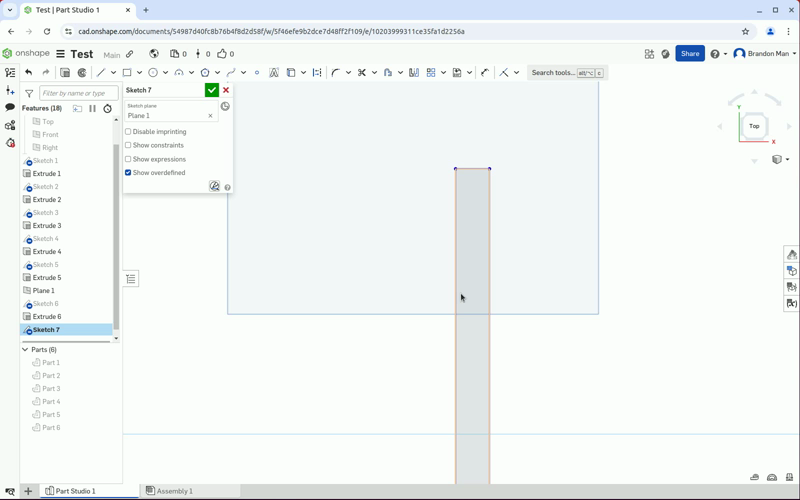
click(461, 293)
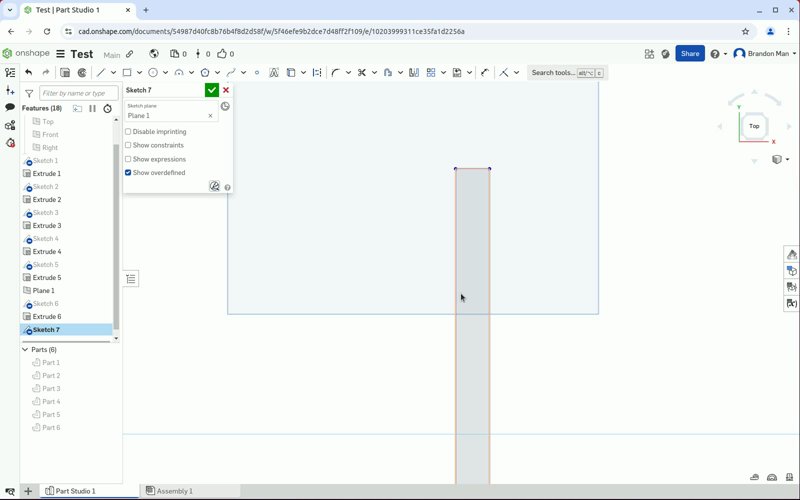
scroll(-6)
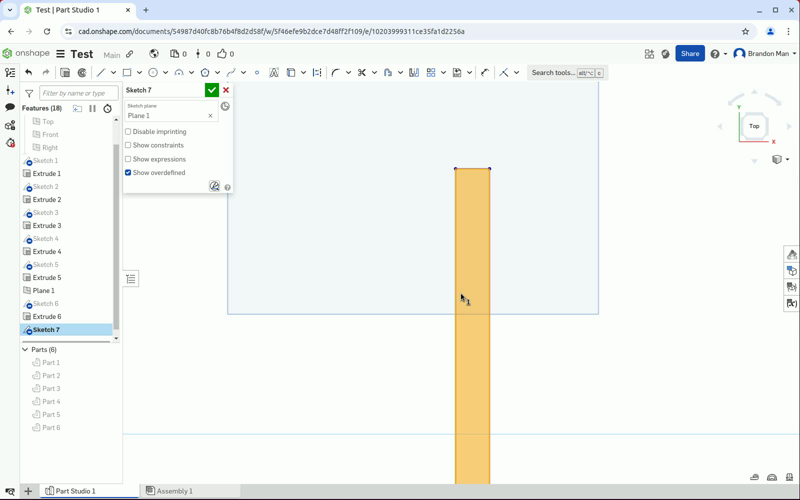
scroll(-6)
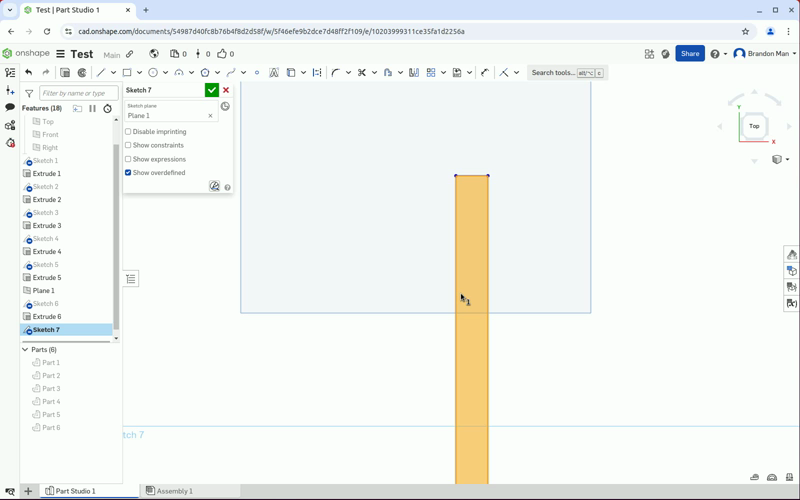
scroll(-6)
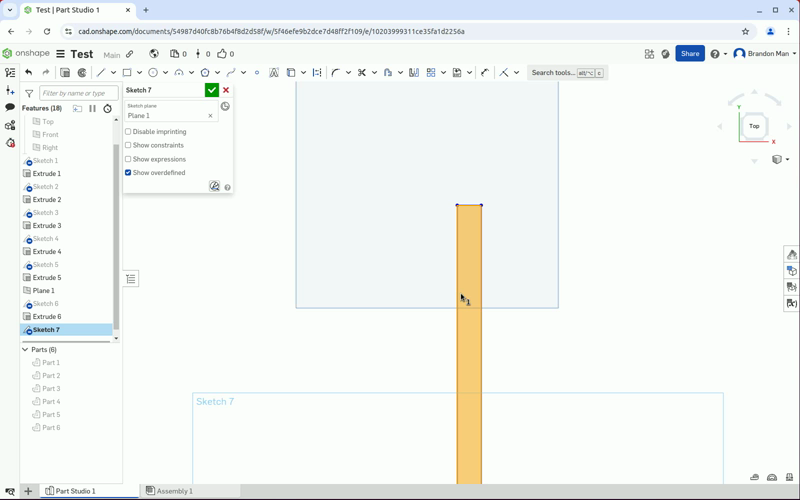
scroll(-6)
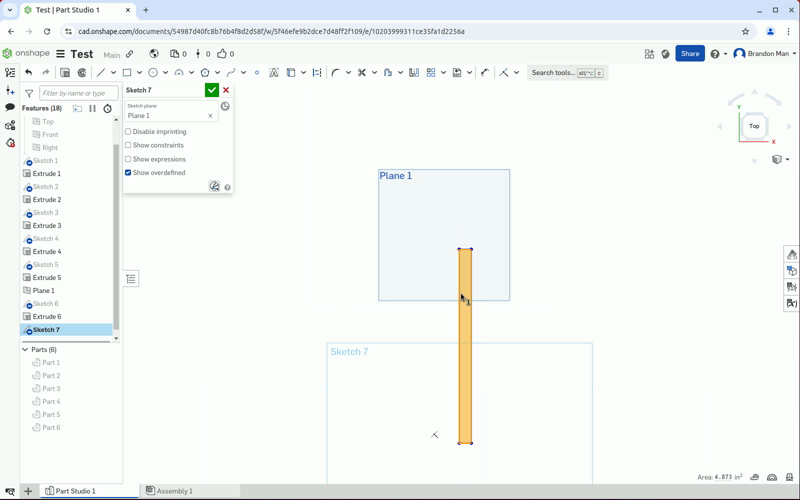
scroll(-6)
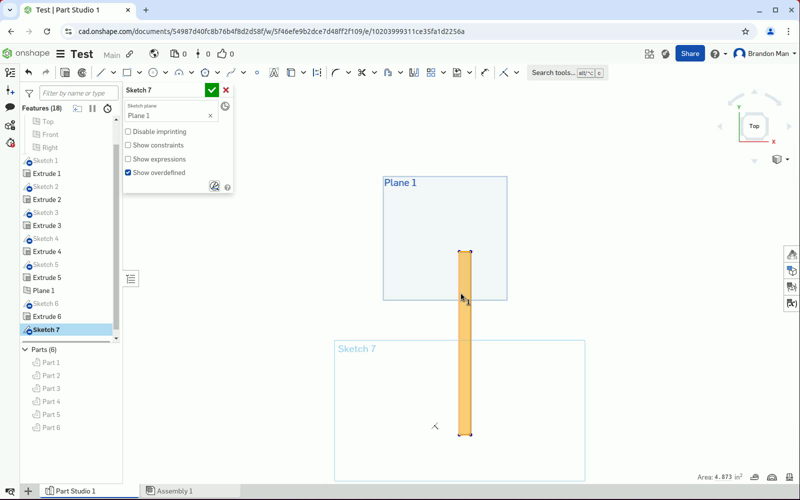
scroll(-6)
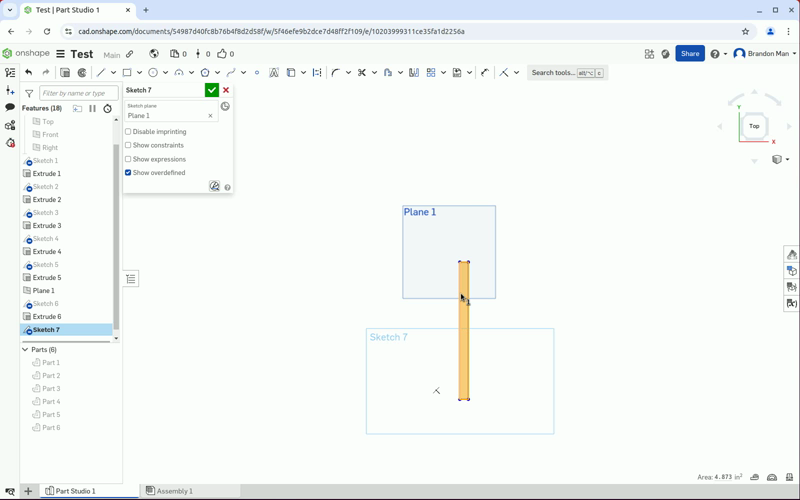
scroll(-6)
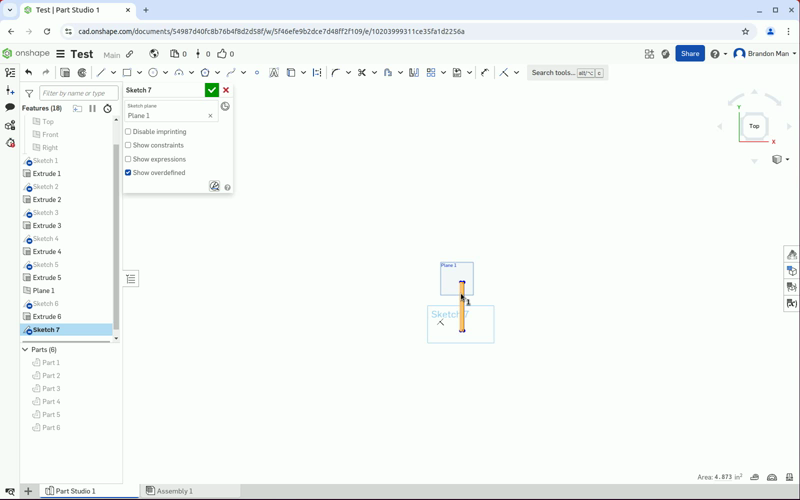
mouse_move(73, 352)
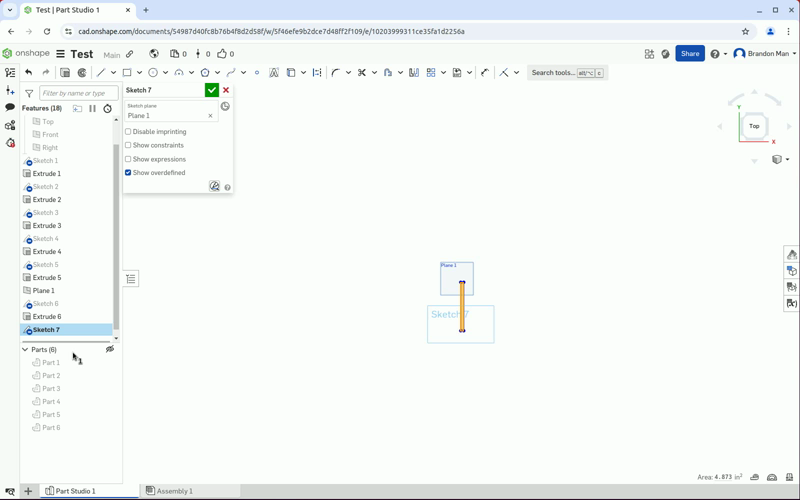
key(shift+y)
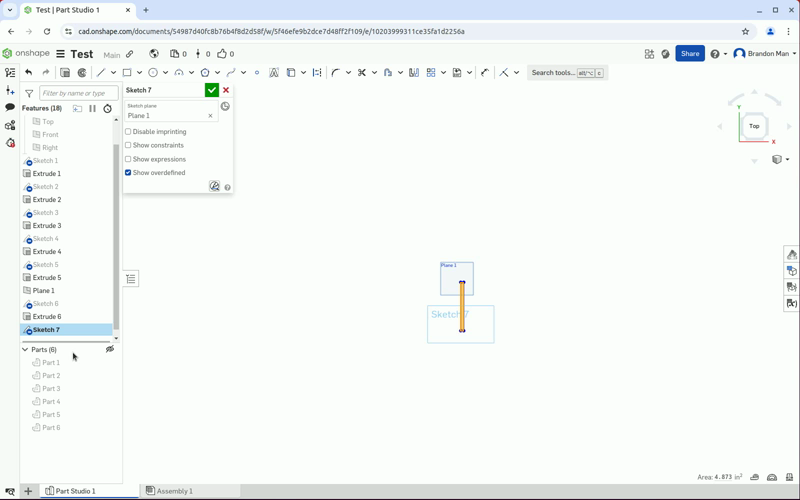
key(shift+e)
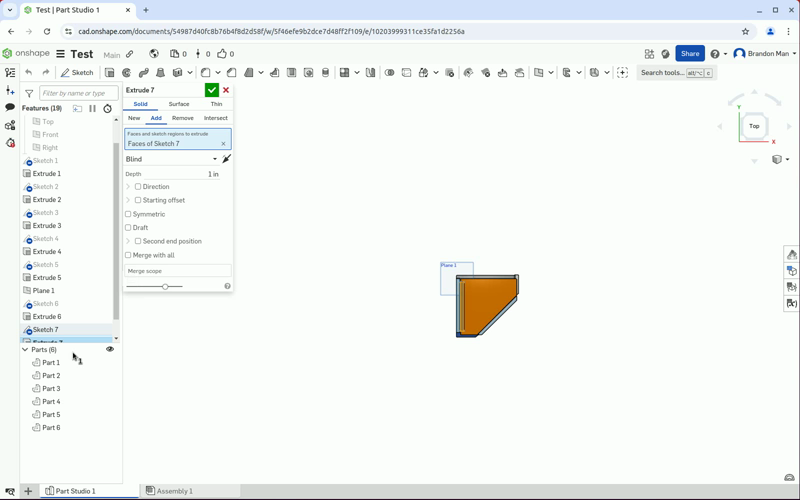
mouse_move(143, 106)
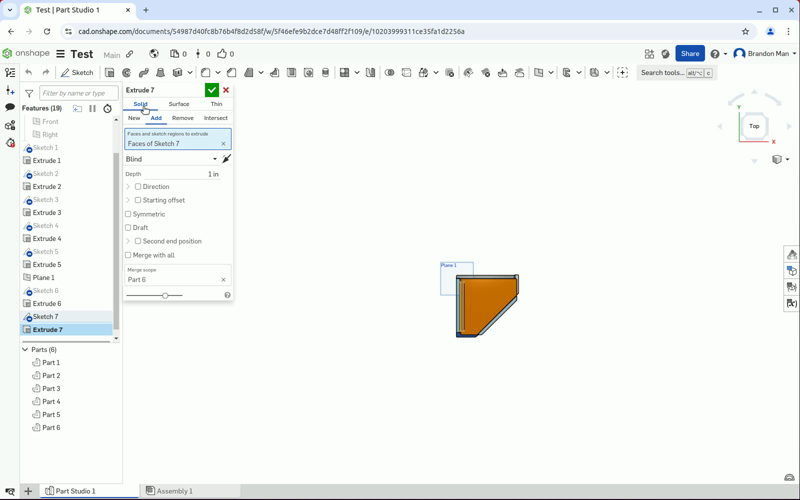
click(143, 106)
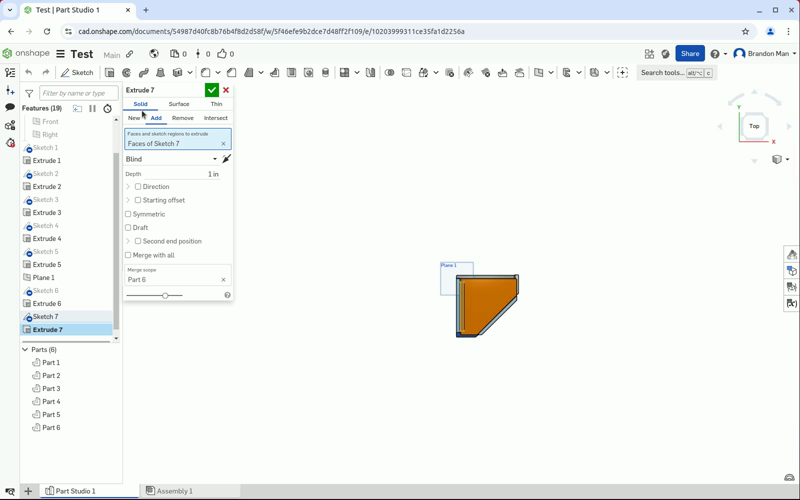
mouse_move(137, 120)
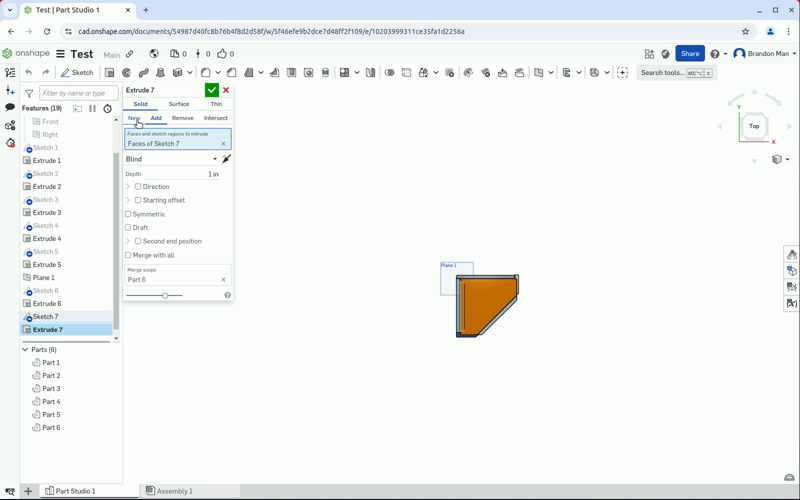
click(137, 120)
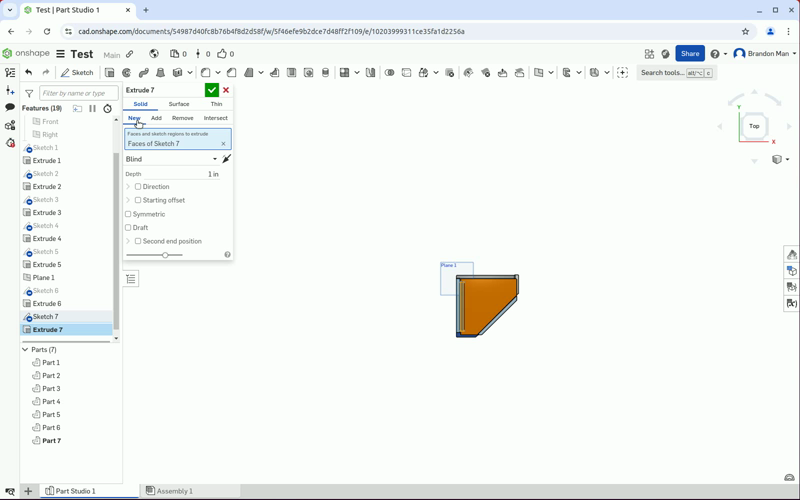
key(tab, 4)
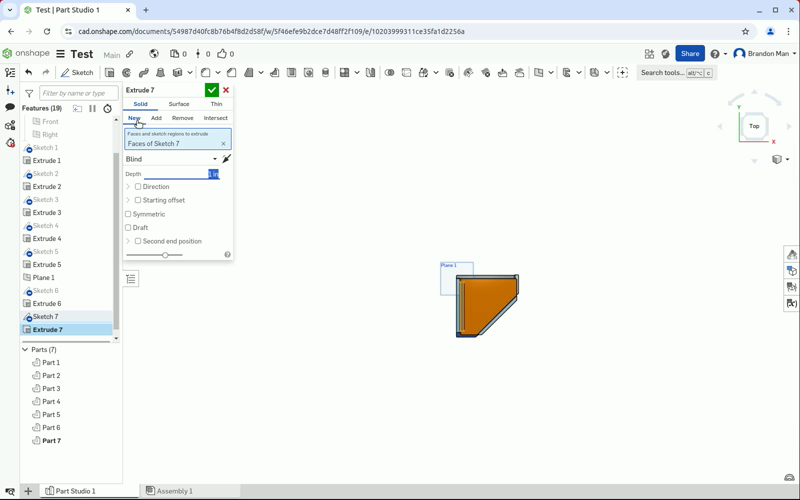
text(0.722)
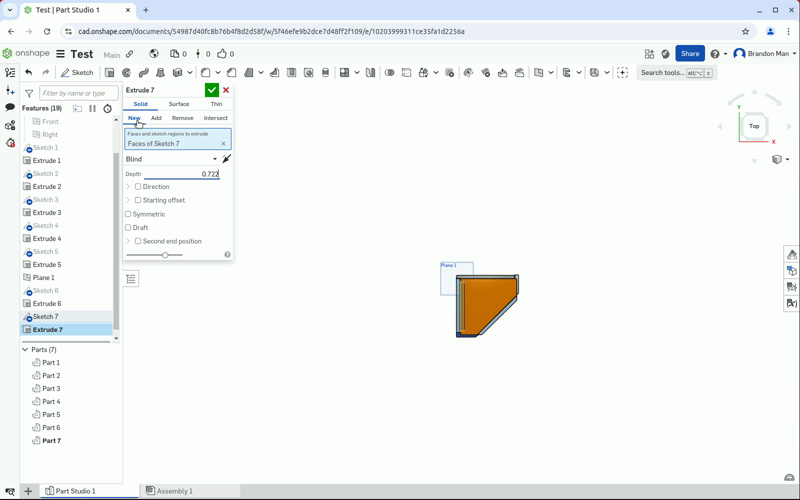
key(enter)
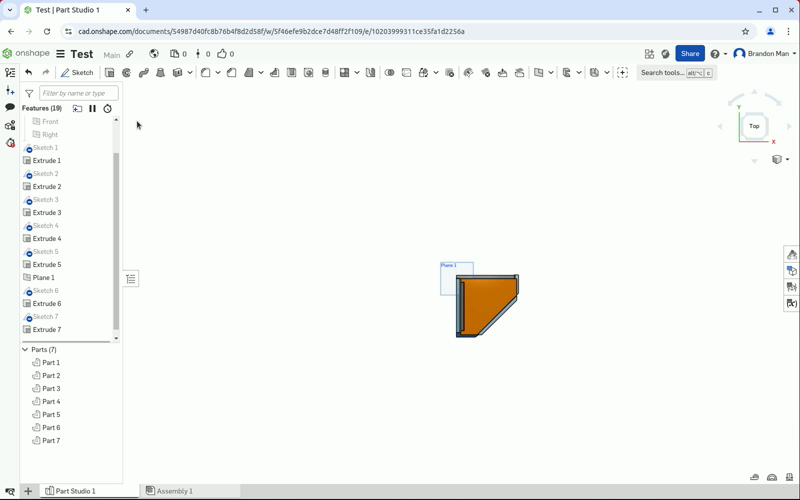
key(shift+h)
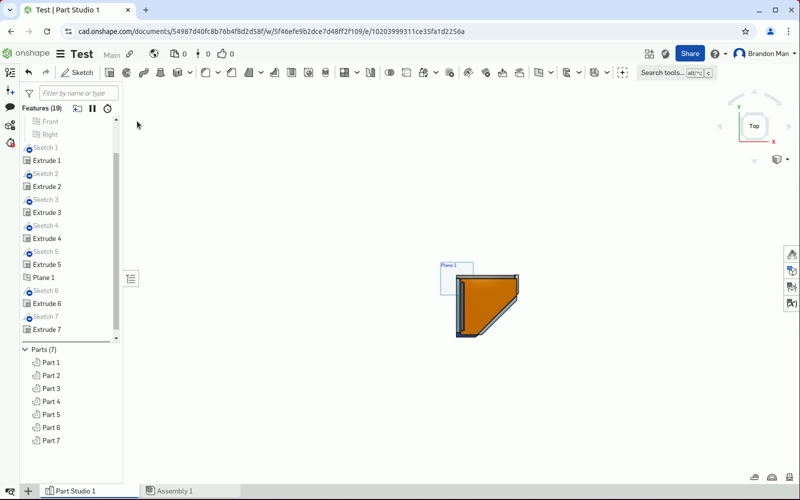
key(shift+h)
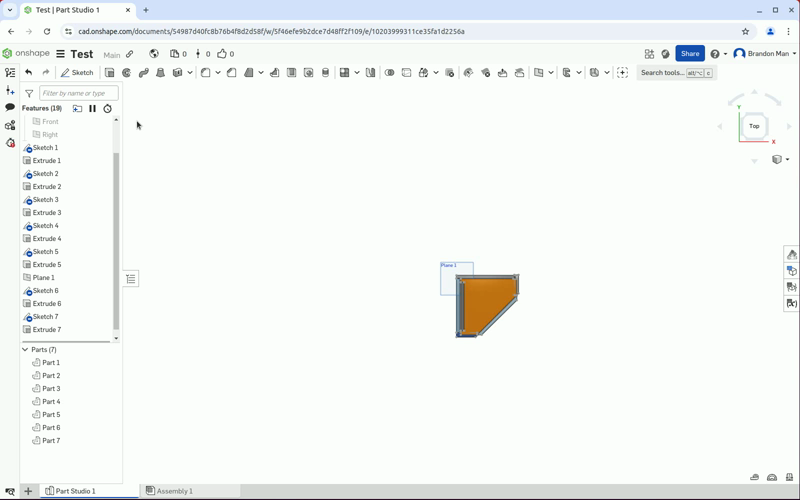
key(shift+7)
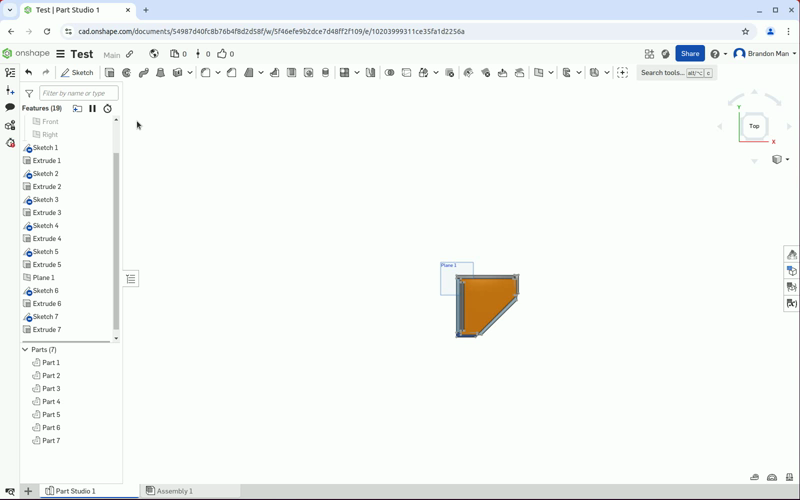
key(up, 3)
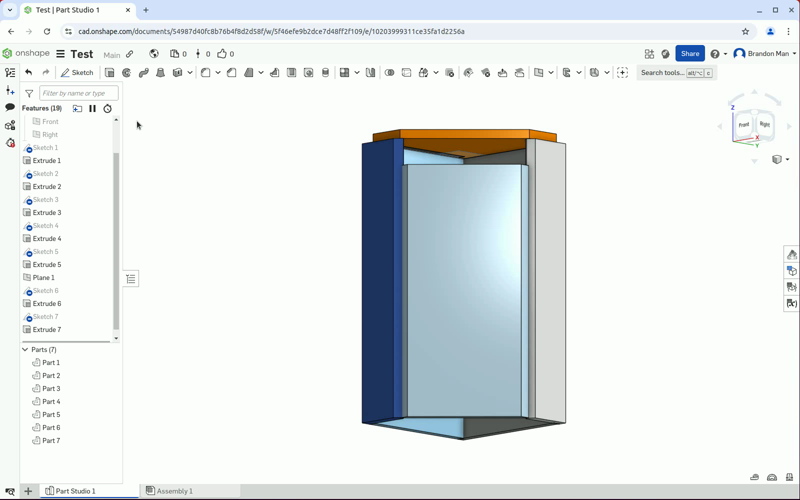
key(left, 3)
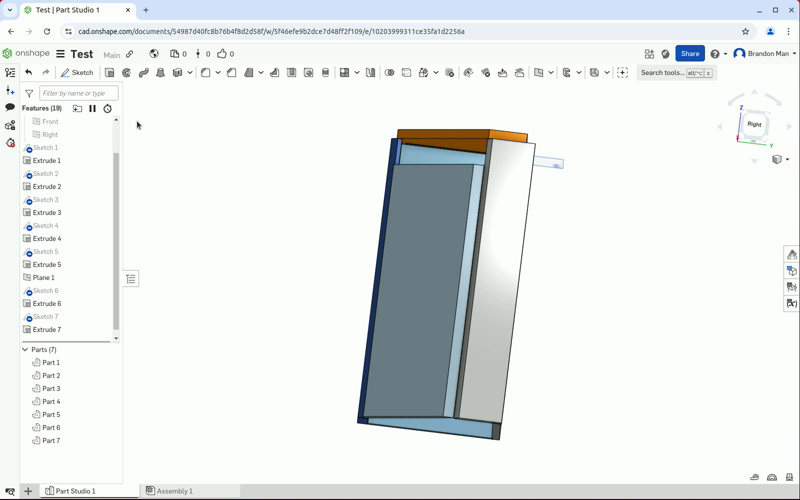
key(right, 3)
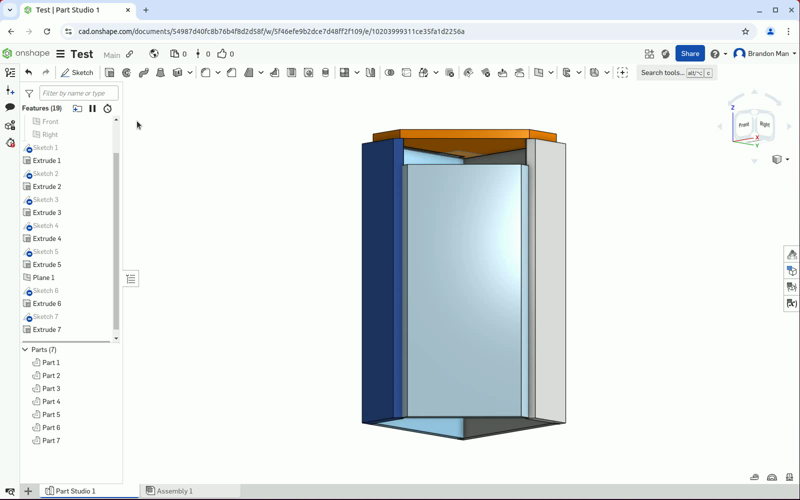
key(down, 3)
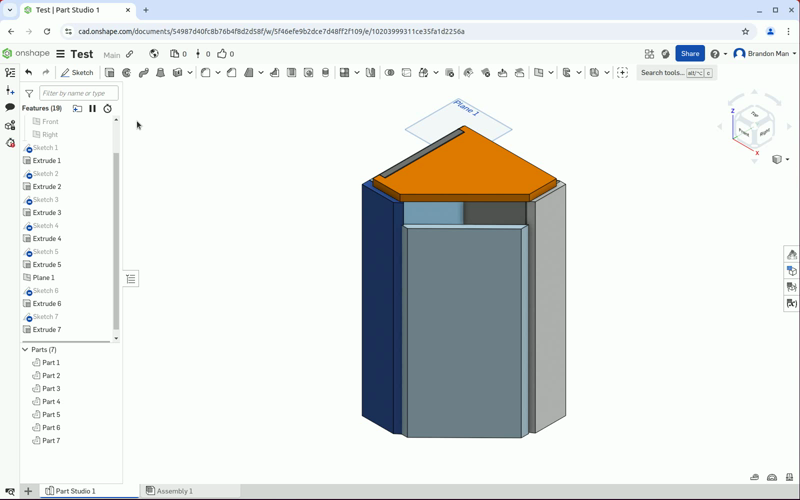
mouse_move(69, 150)
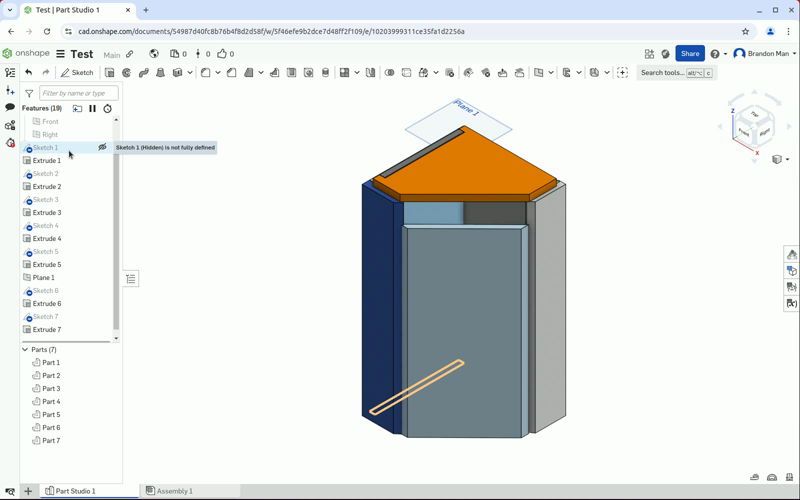
click(69, 150)